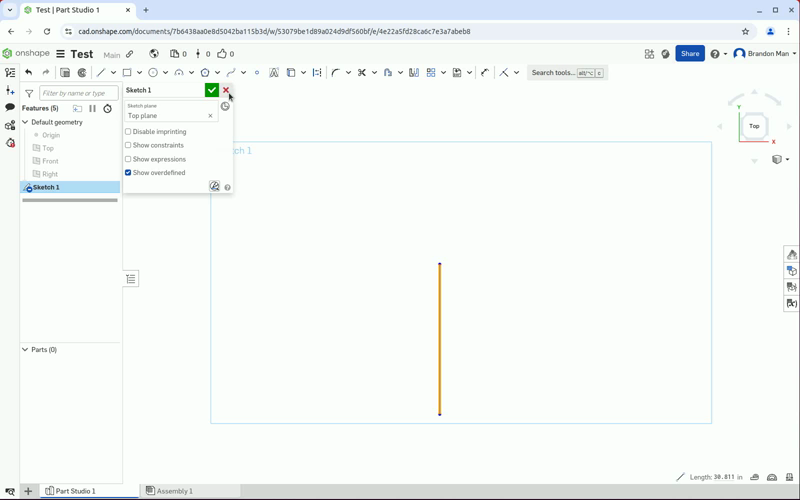
key(shift+h)
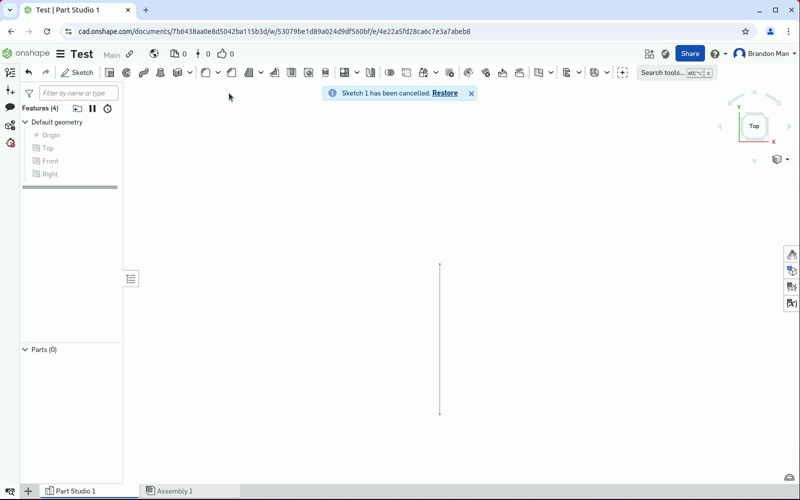
mouse_move(73, 352)
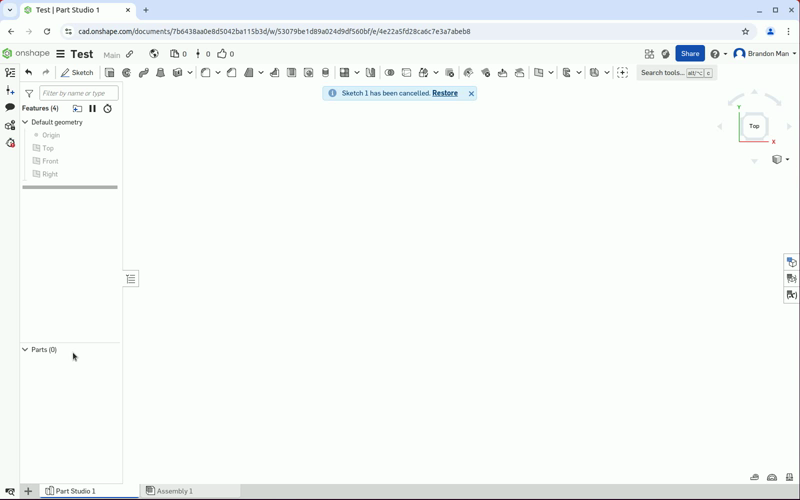
key(y)
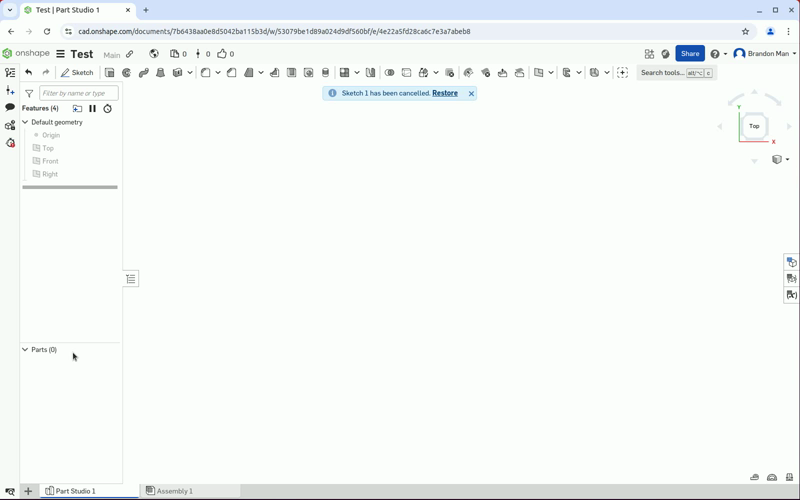
key(shift+p)
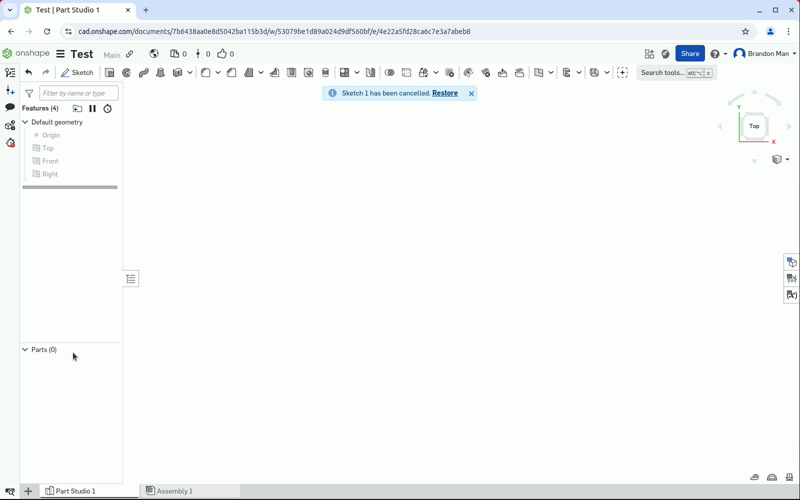
key(space)
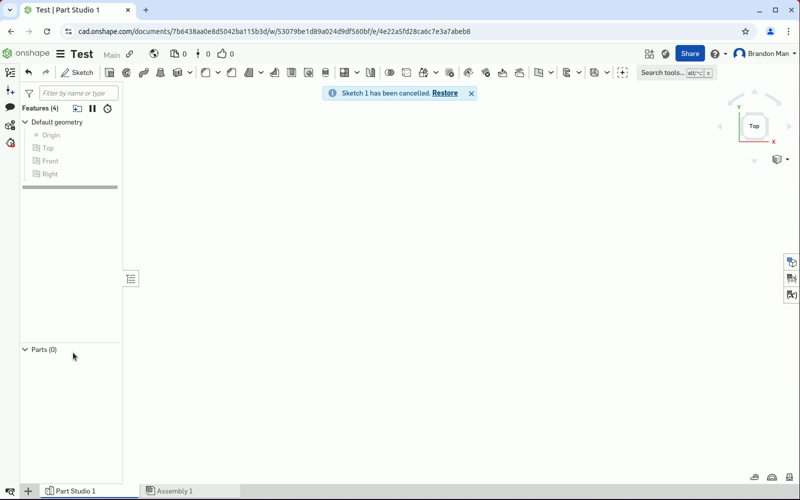
key_down(shift)
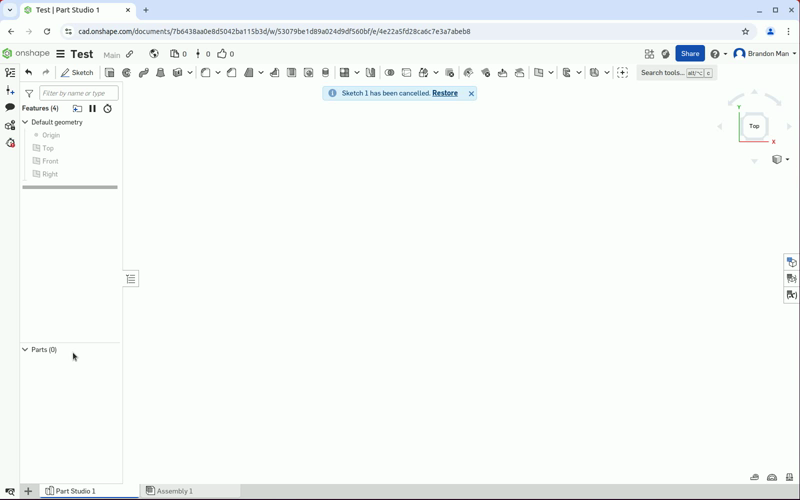
key(up)
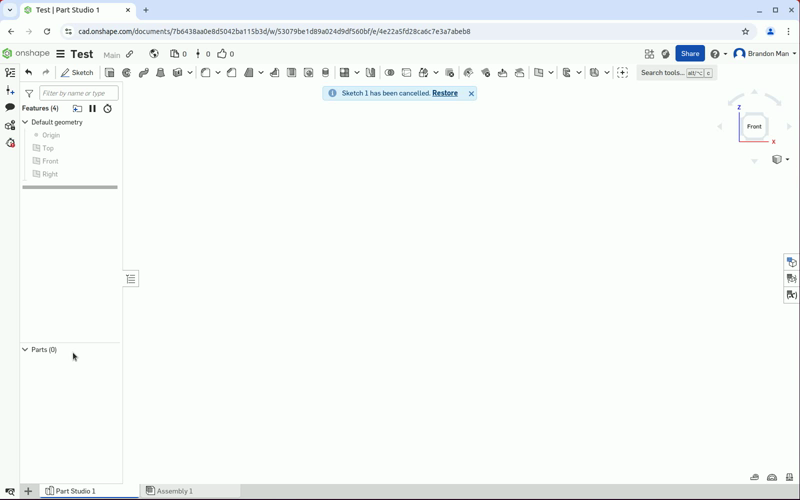
key_up(shift)
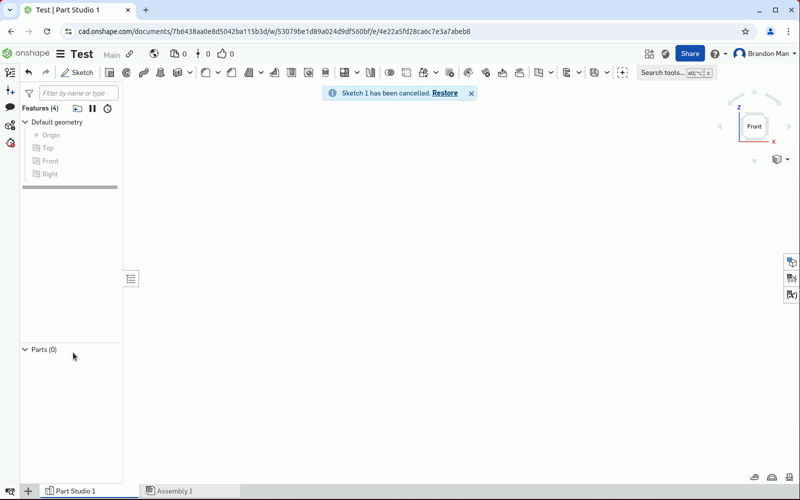
key(space)
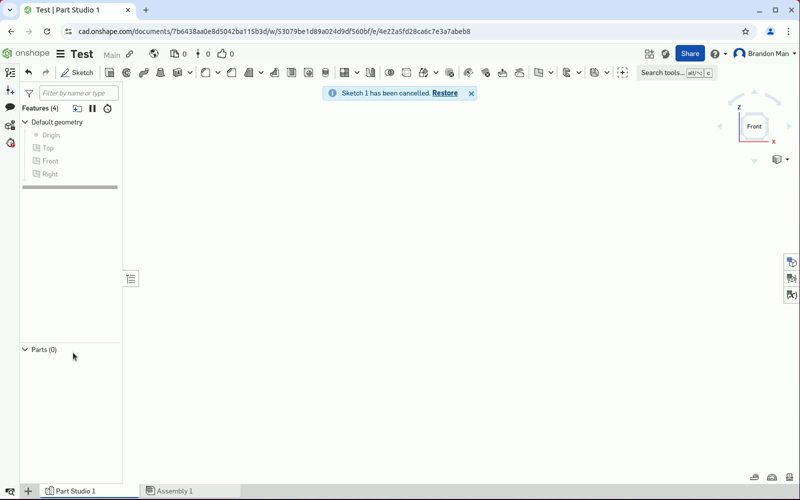
key_down(shift)
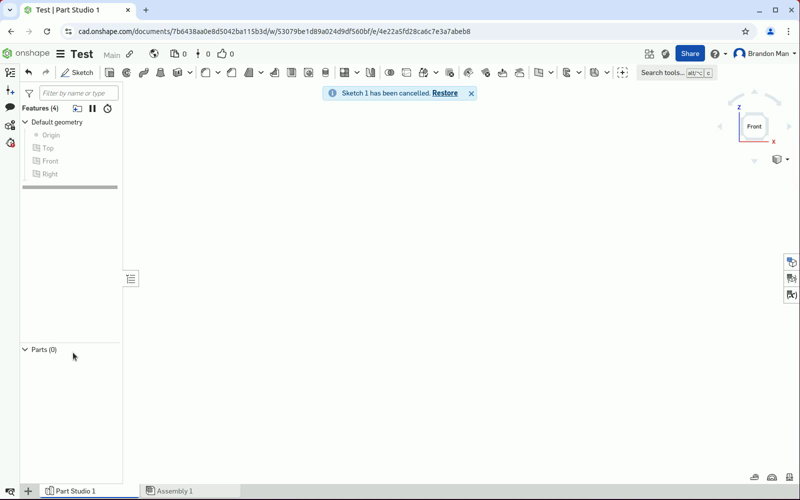
key(left)
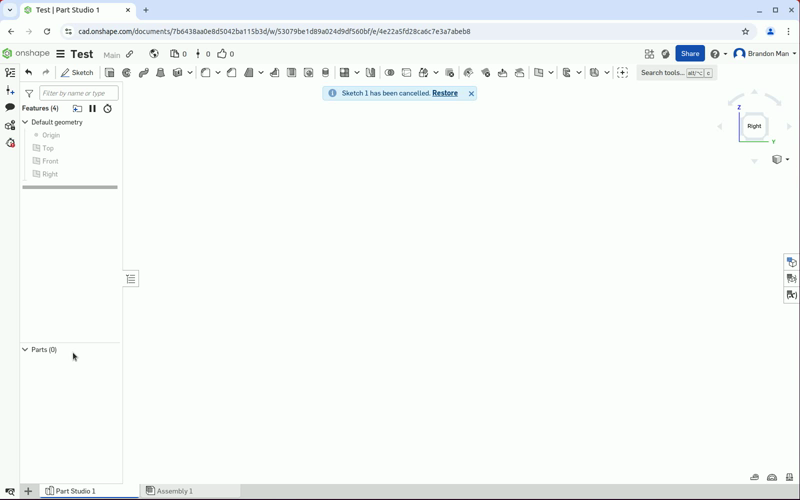
key_up(shift)
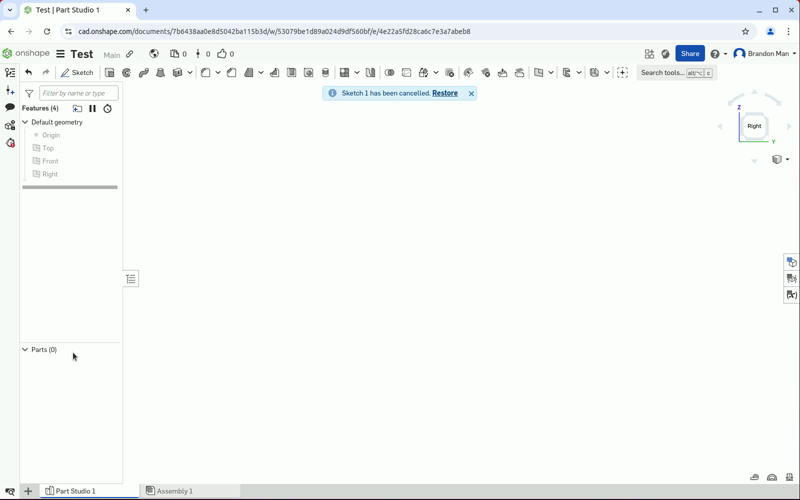
mouse_move(73, 352)
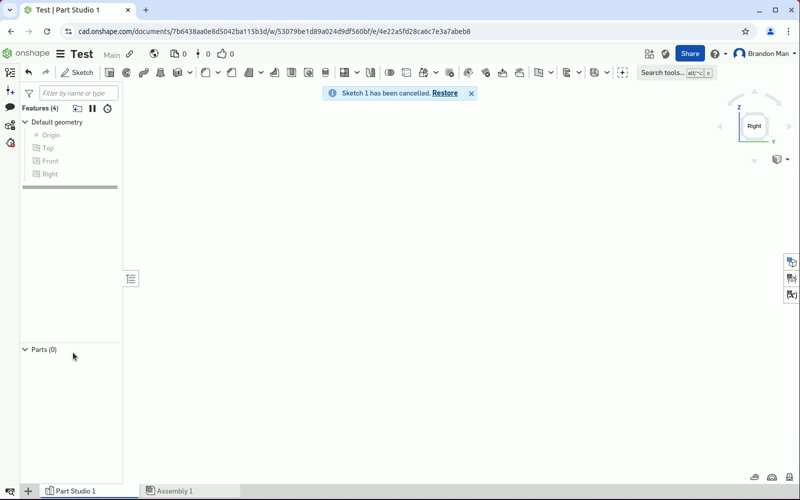
key(shift+y)
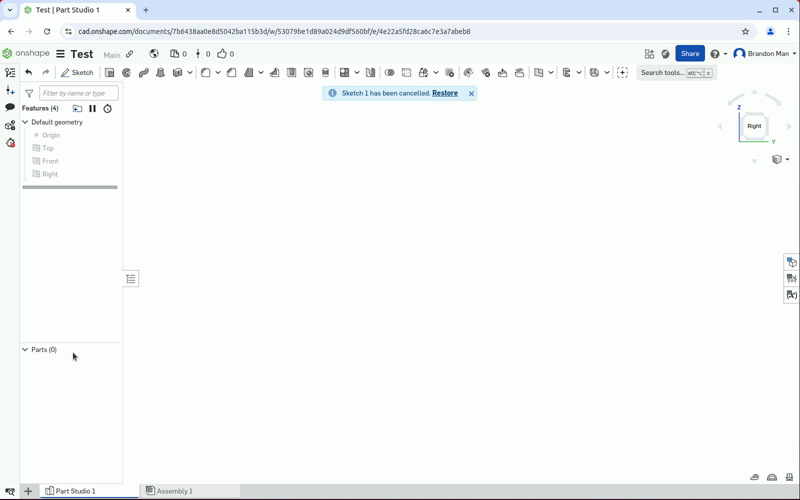
key(shift+s)
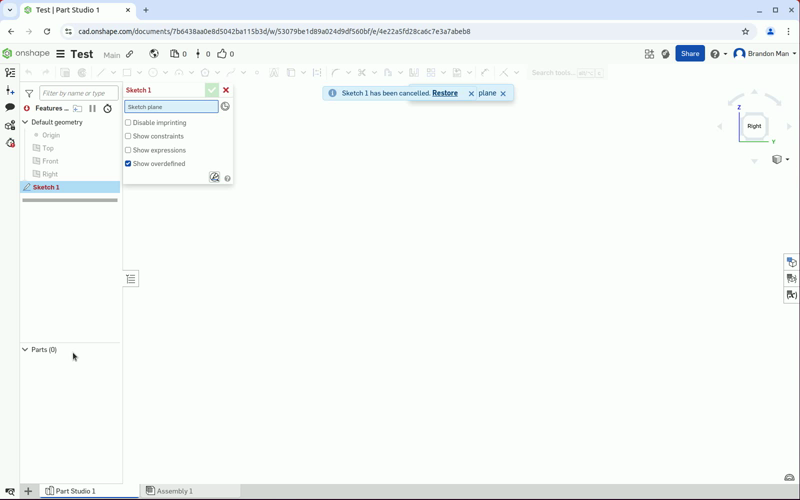
mouse_move(73, 176)
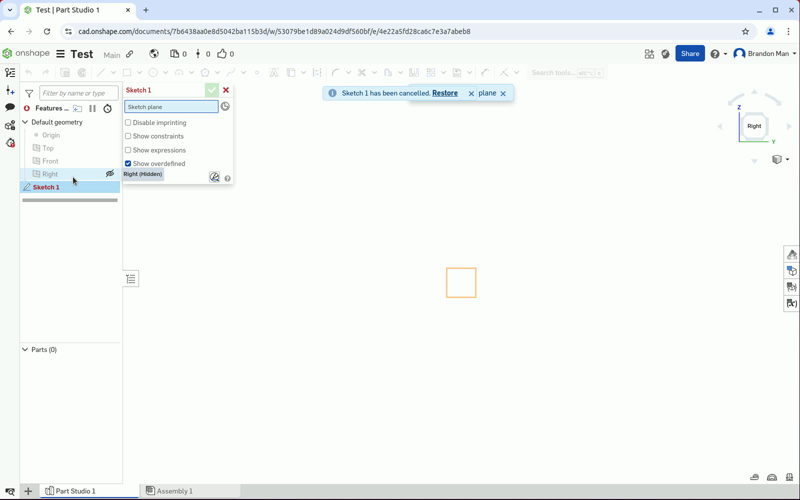
click(73, 176)
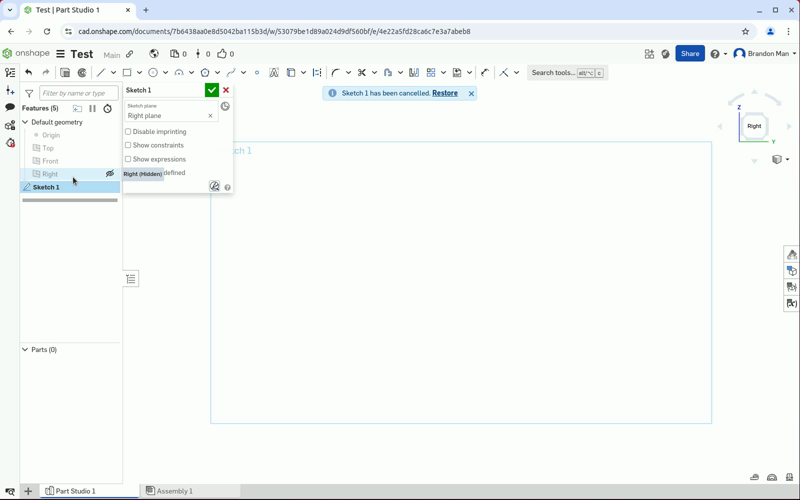
mouse_move(73, 352)
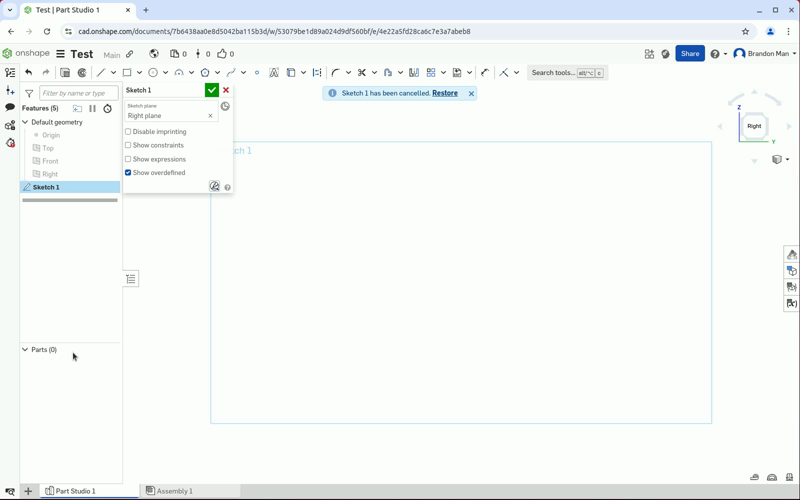
key(y)
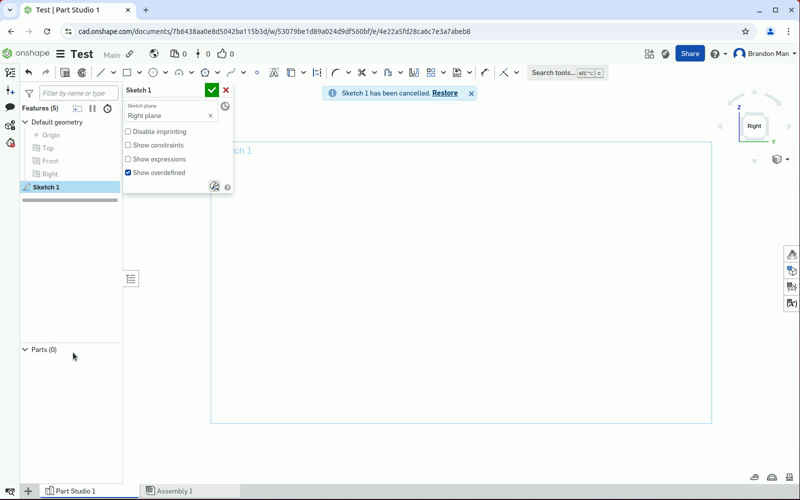
key(c)
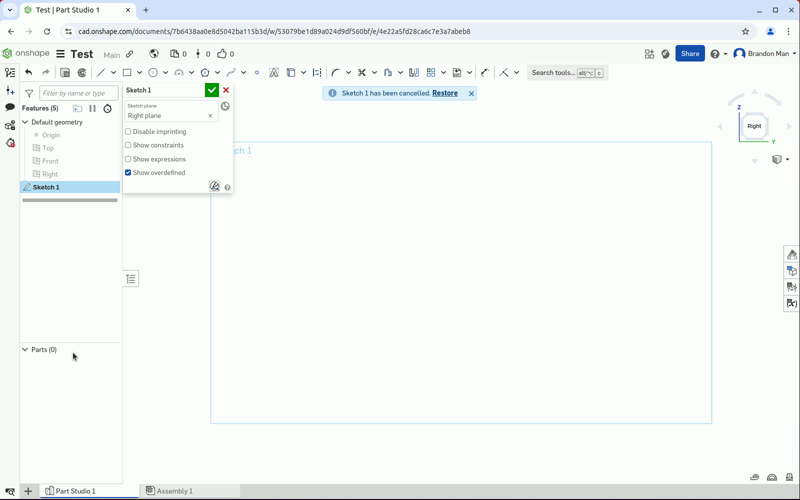
key_down(shift)
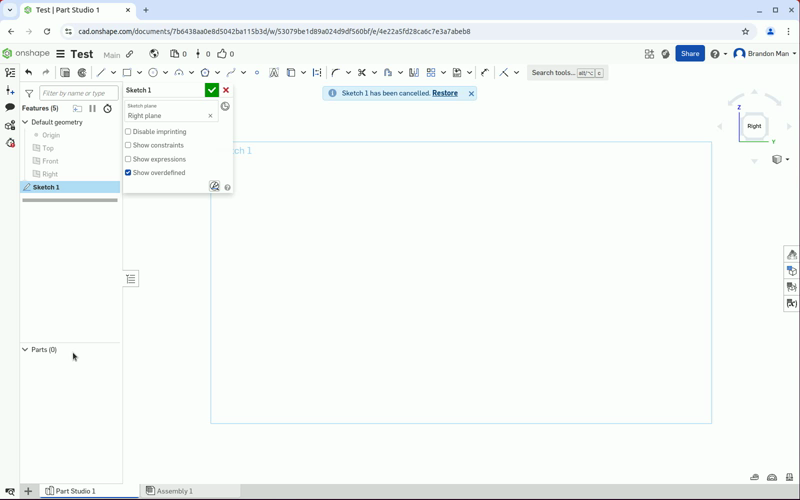
mouse_move(460, 282)
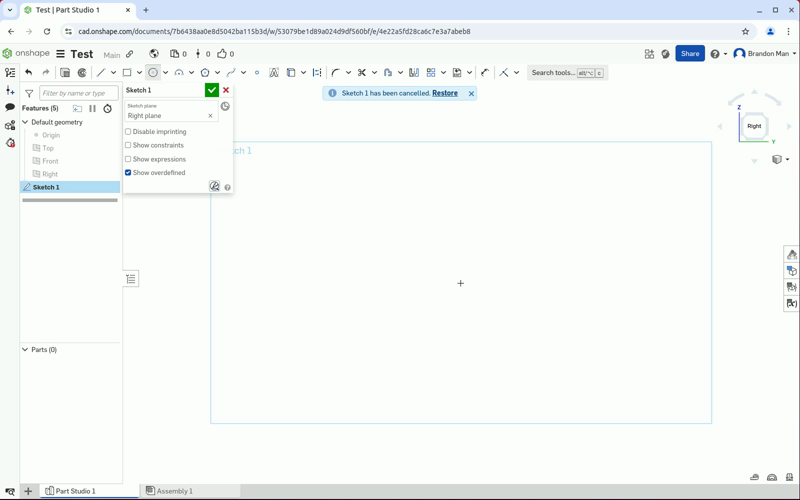
click(460, 282)
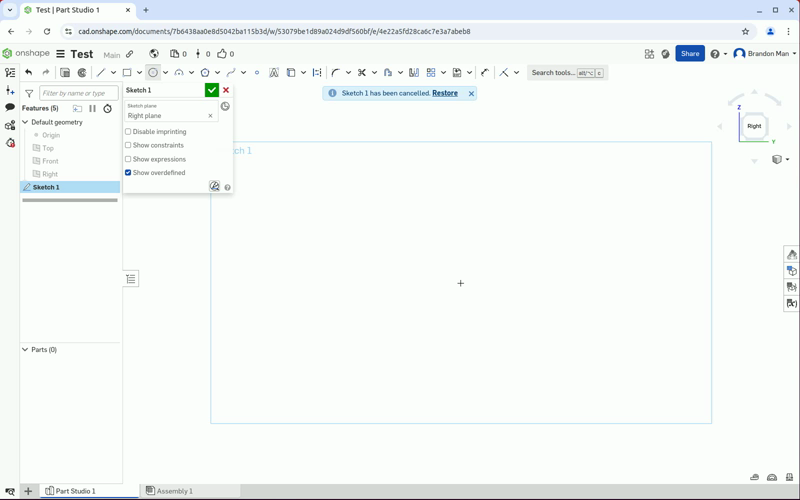
key_up(shift)
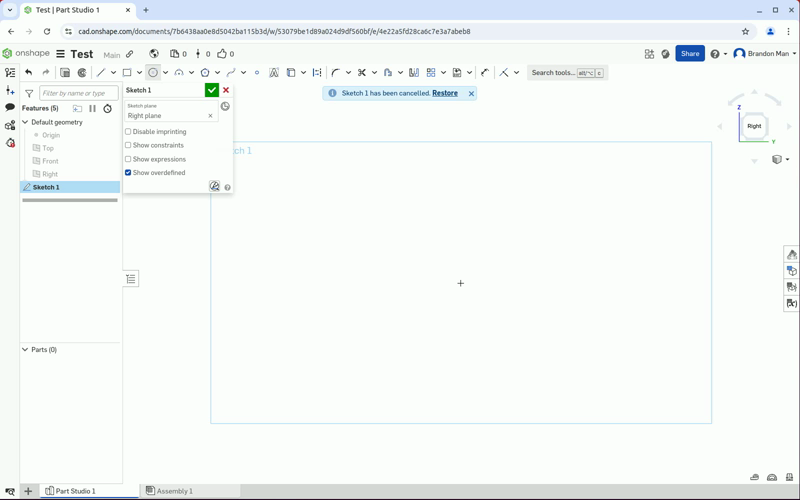
mouse_move(466, 282)
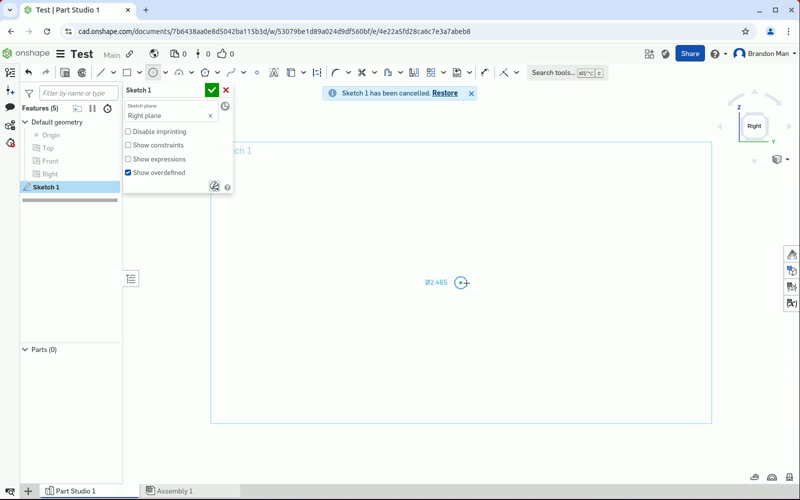
click(466, 282)
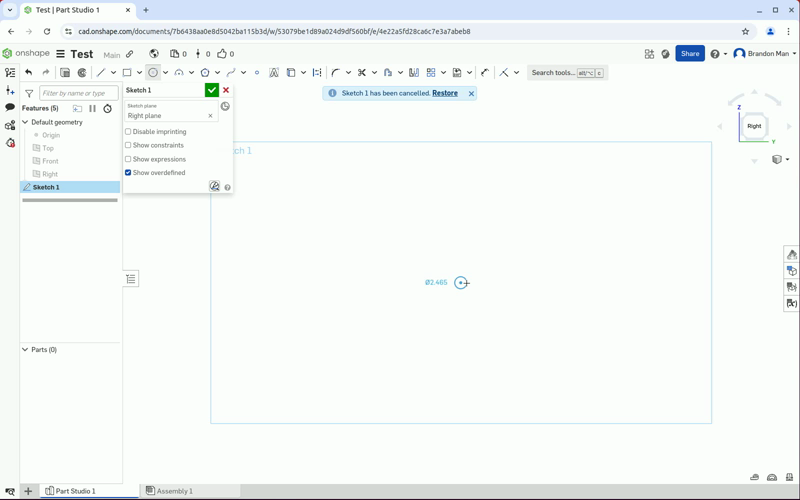
key(esc)
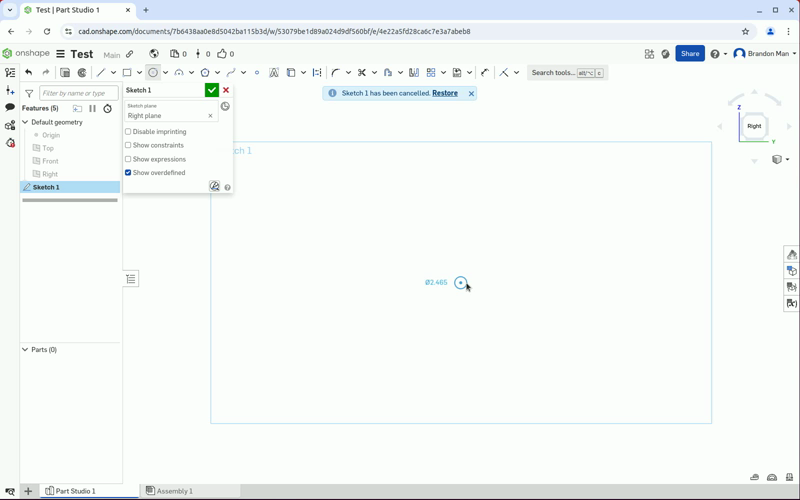
mouse_move(460, 286)
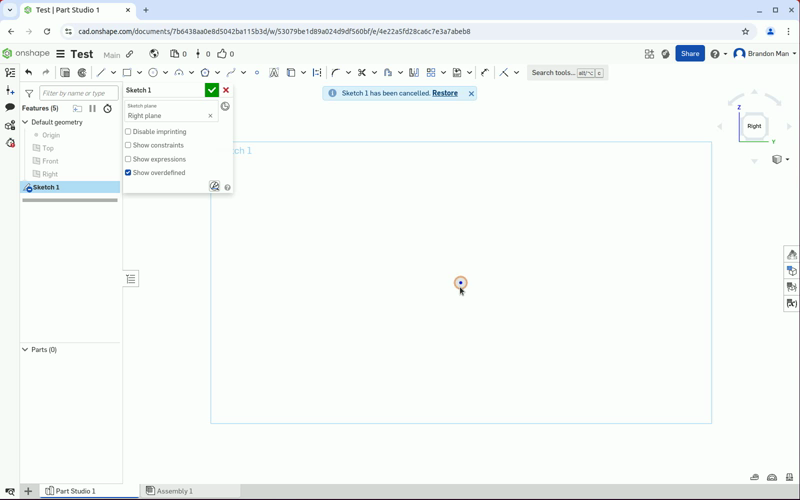
scroll(6)
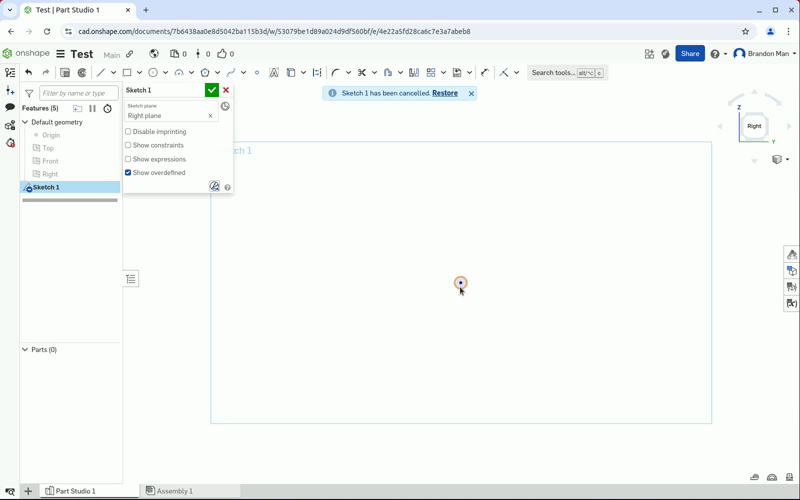
scroll(6)
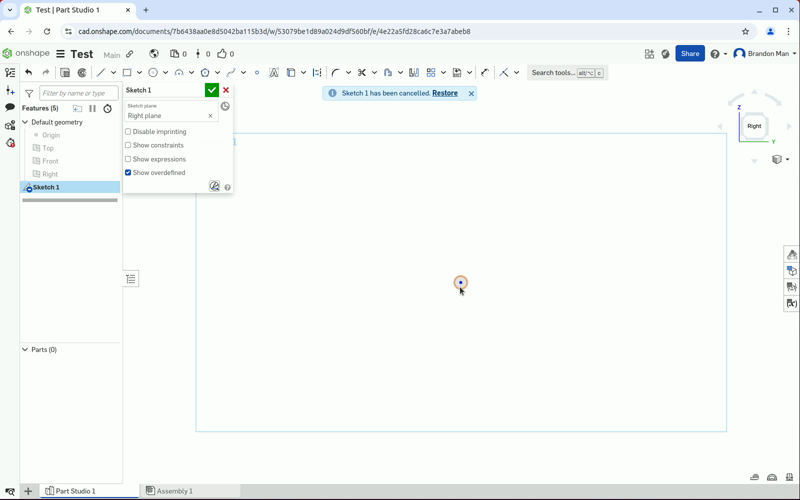
scroll(6)
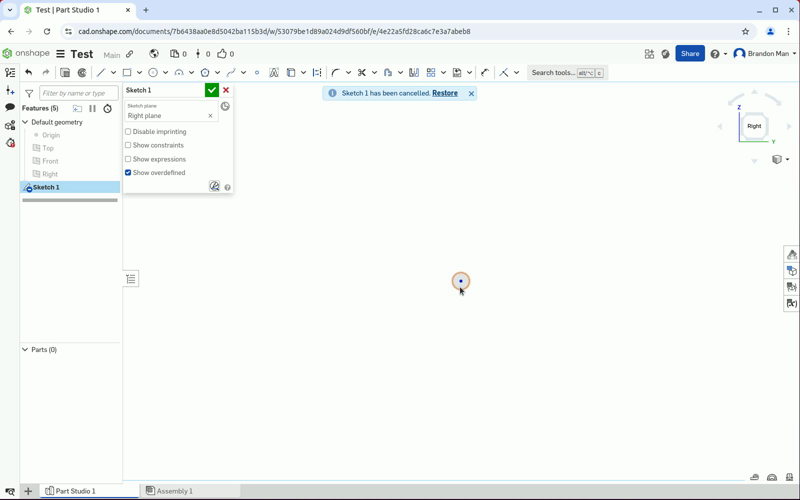
scroll(6)
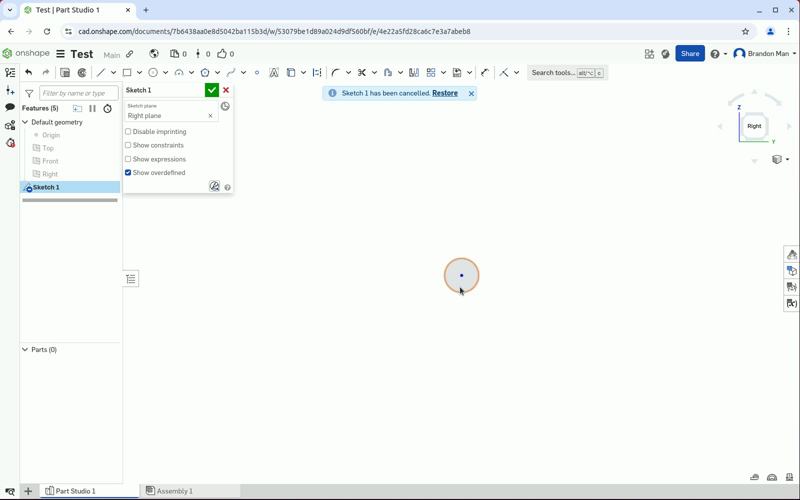
scroll(6)
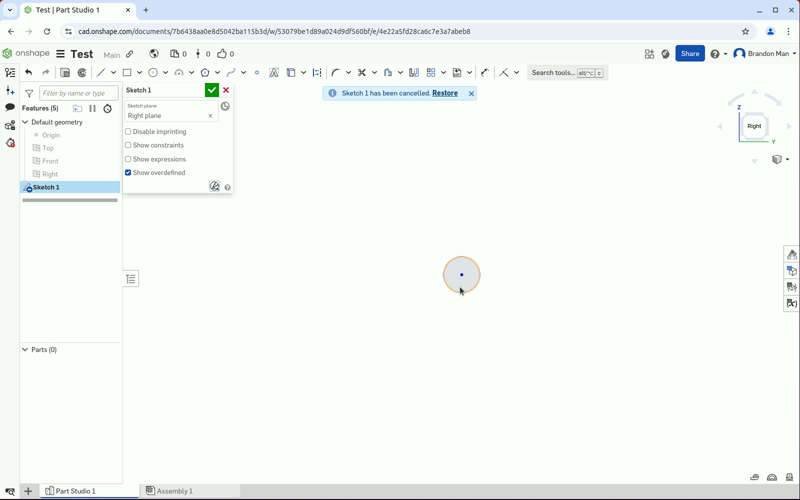
scroll(6)
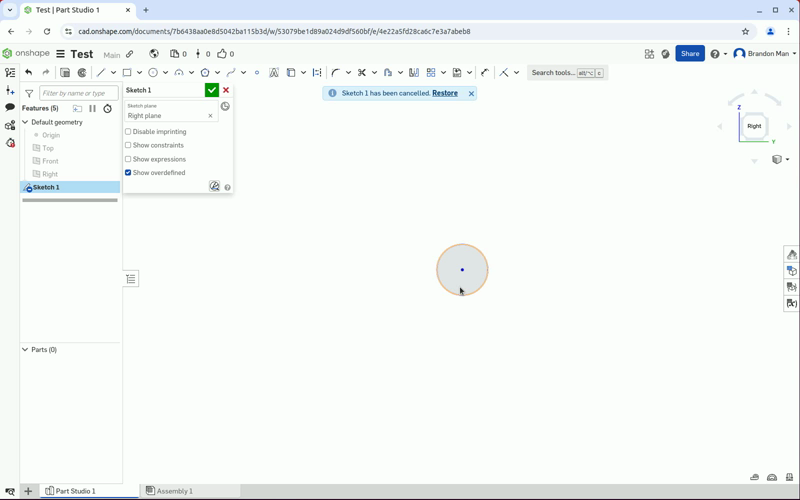
scroll(6)
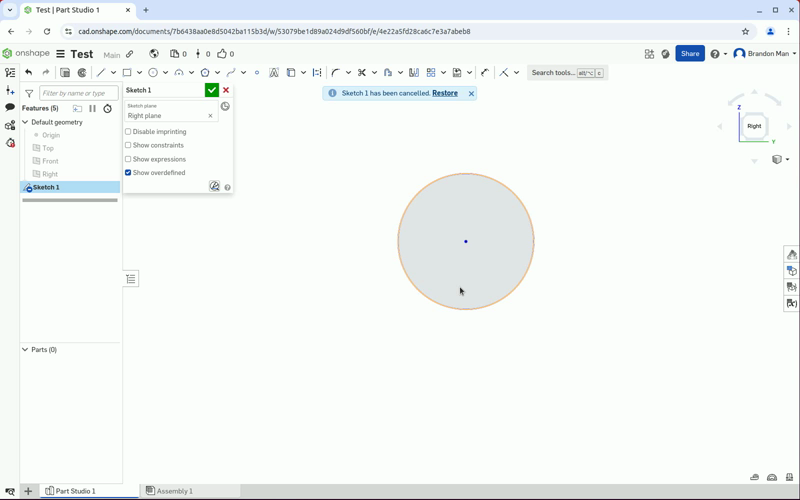
click(460, 286)
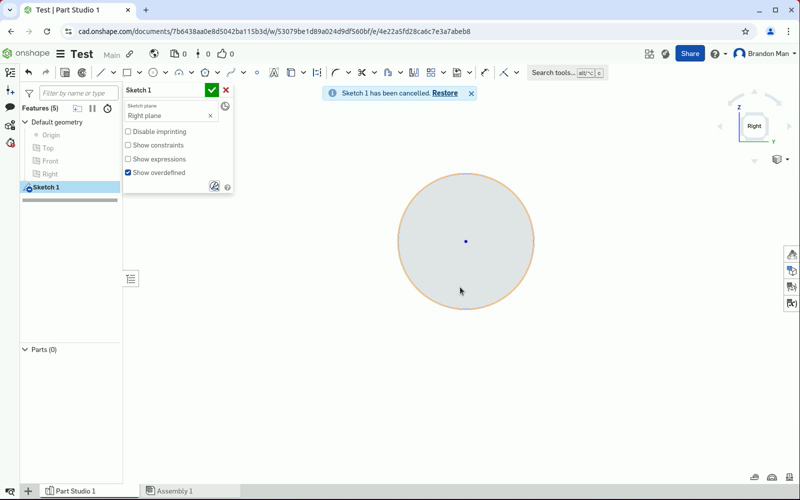
scroll(-6)
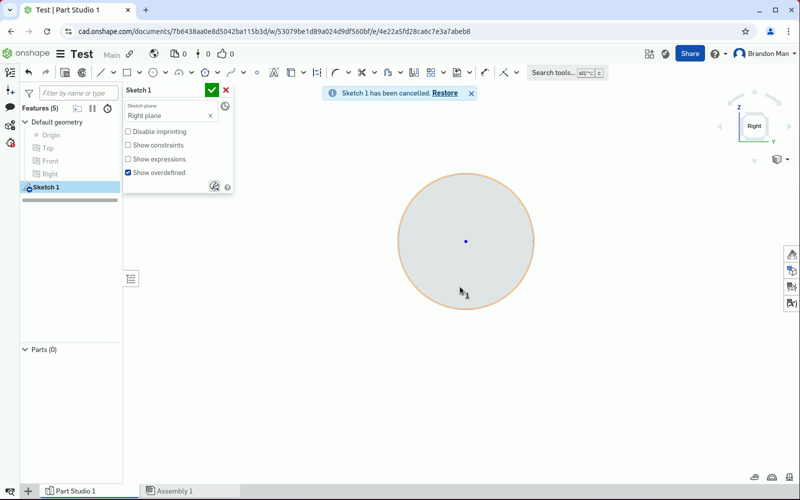
scroll(-6)
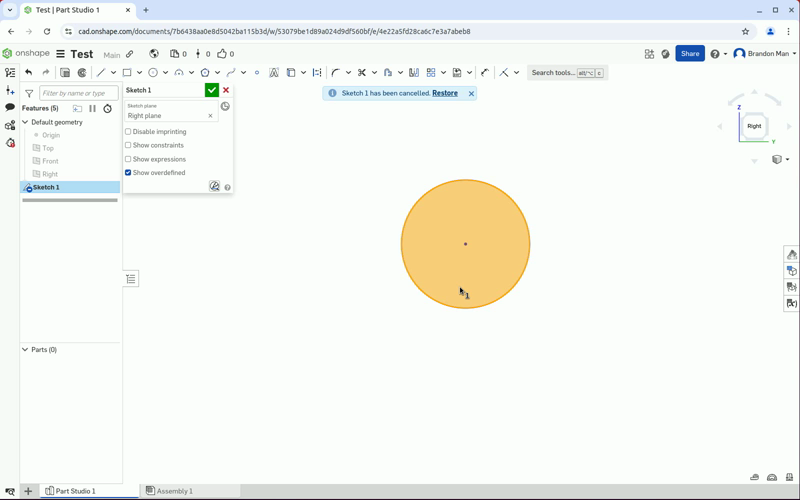
scroll(-6)
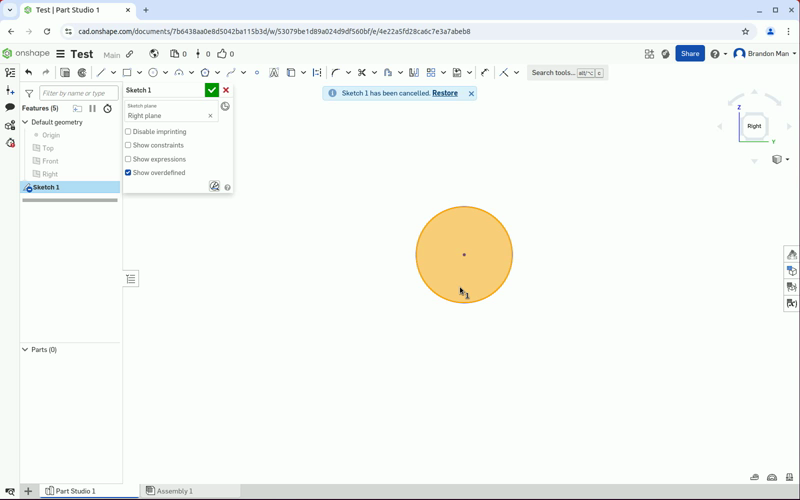
scroll(-6)
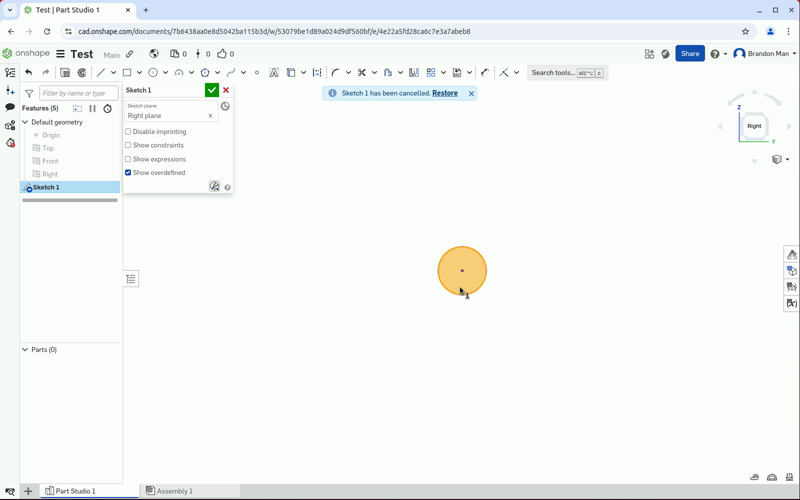
scroll(-6)
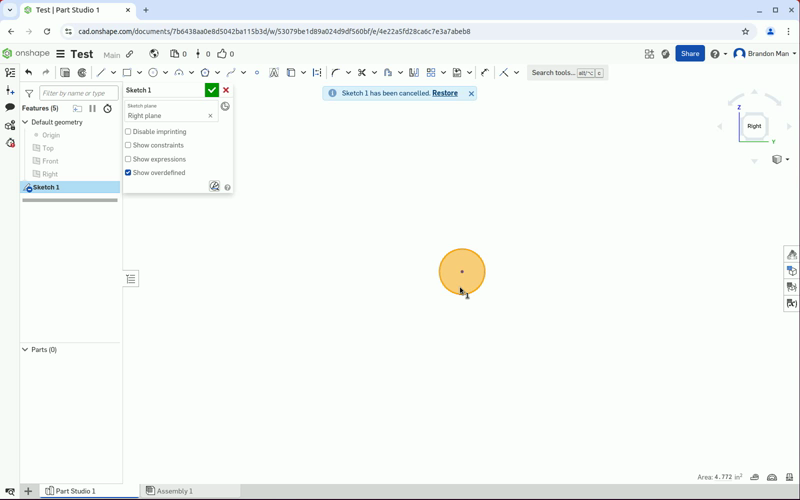
scroll(-6)
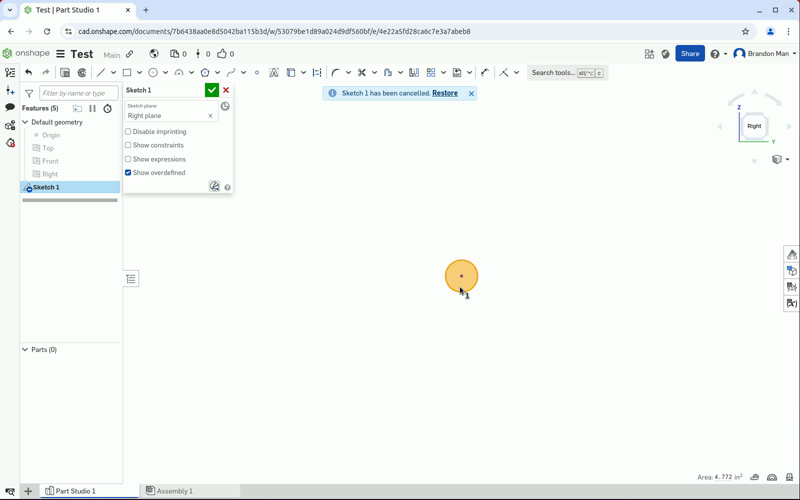
scroll(-6)
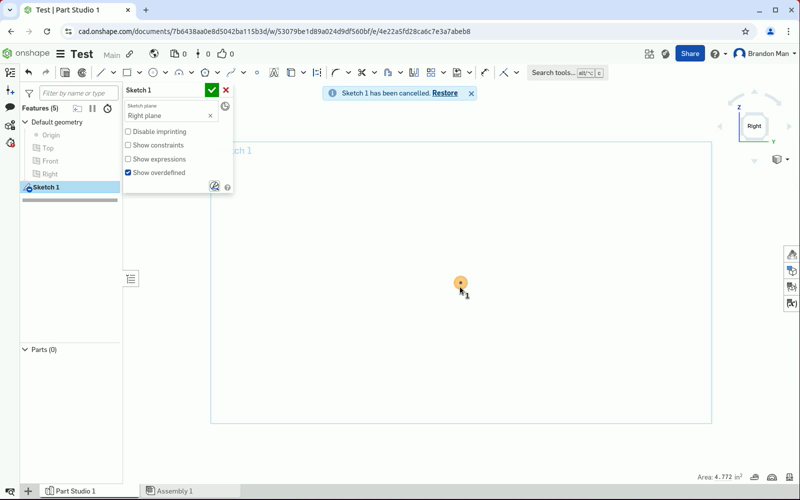
mouse_move(73, 352)
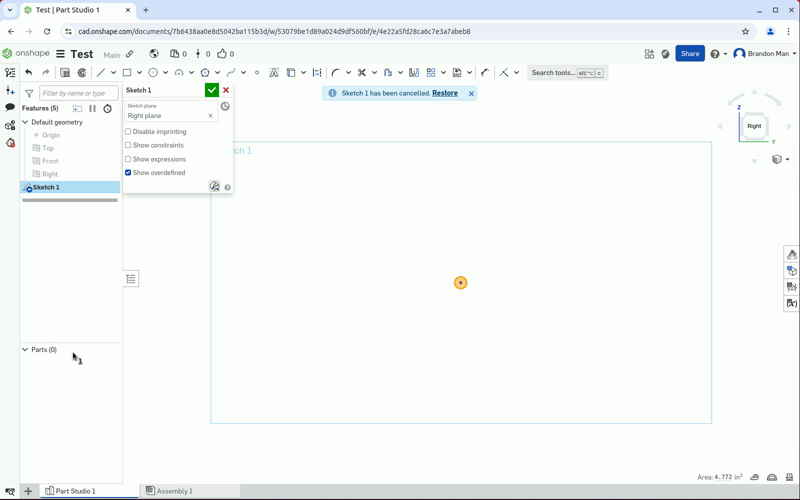
key(shift+y)
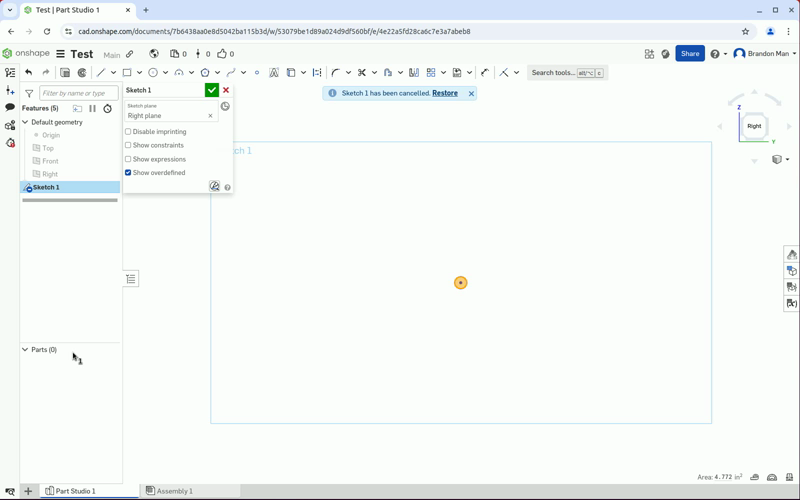
key(shift+e)
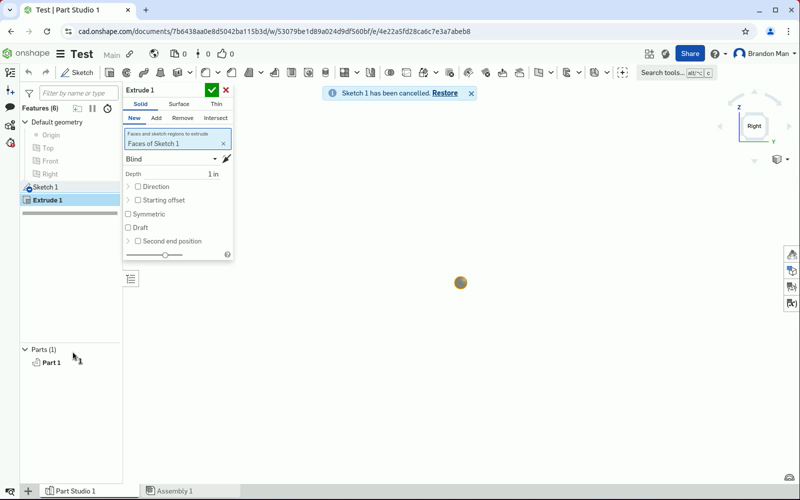
mouse_move(143, 106)
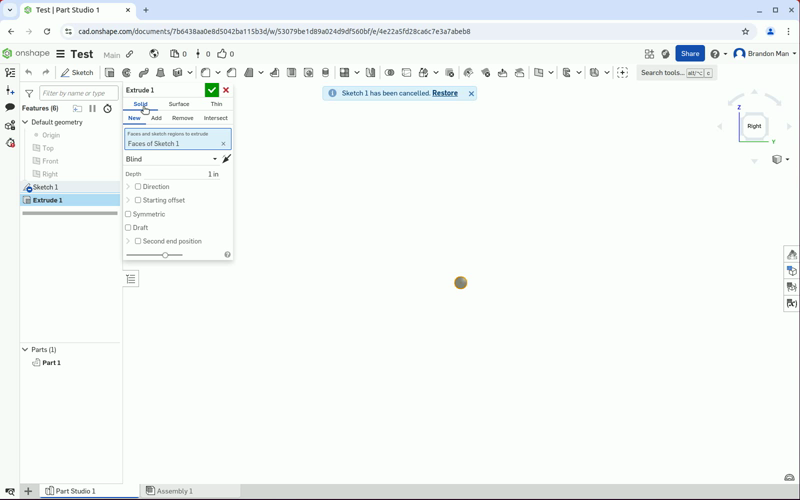
click(143, 106)
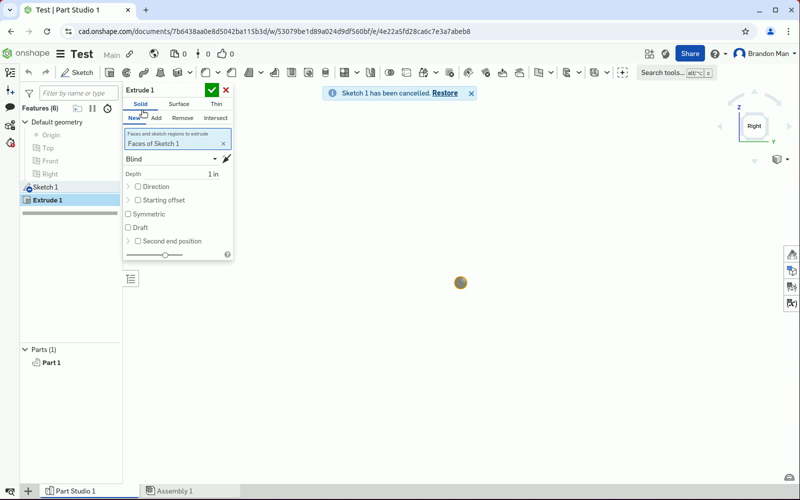
mouse_move(137, 120)
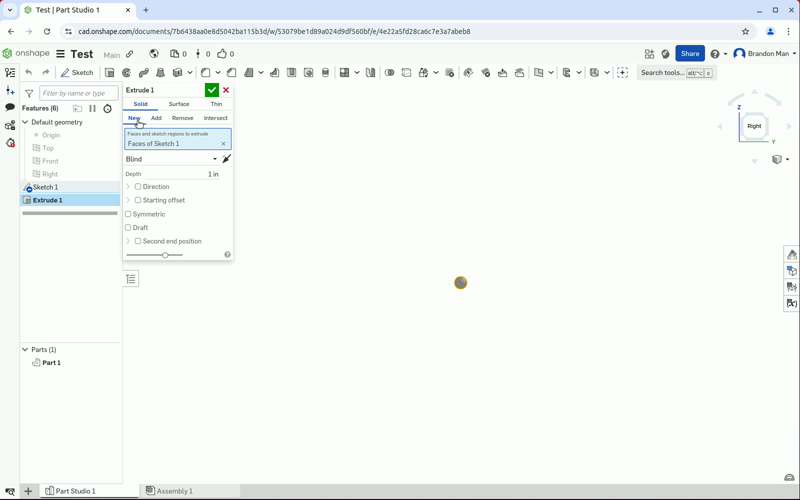
click(137, 120)
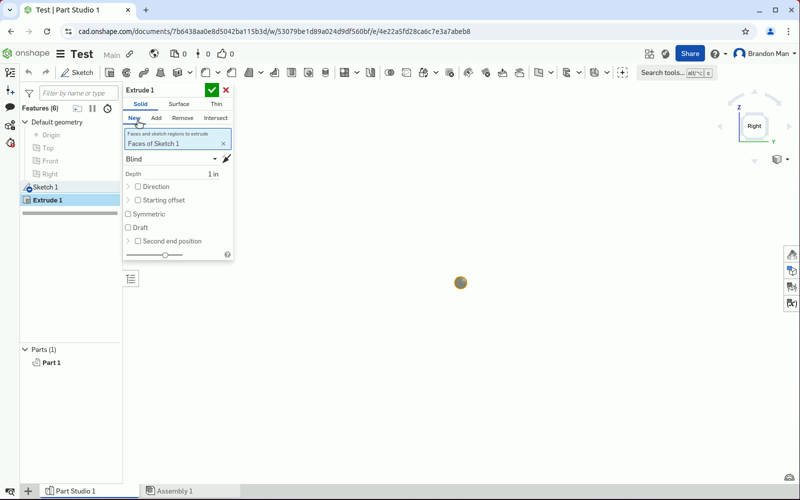
key(tab, 4)
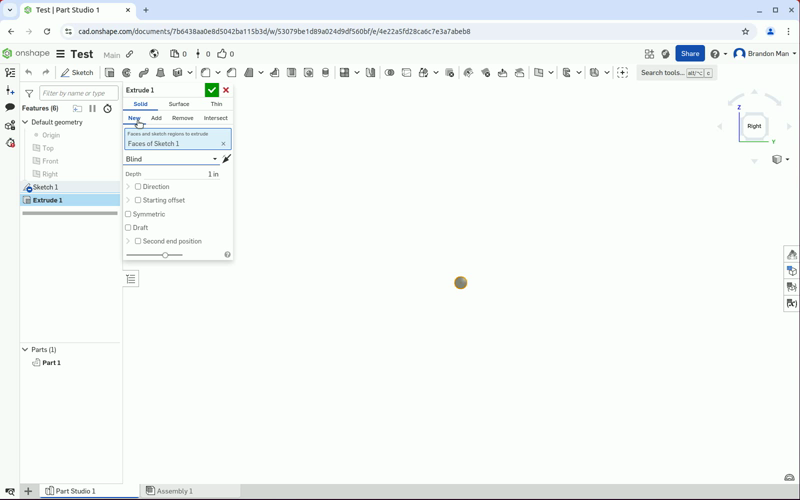
text(5.536)
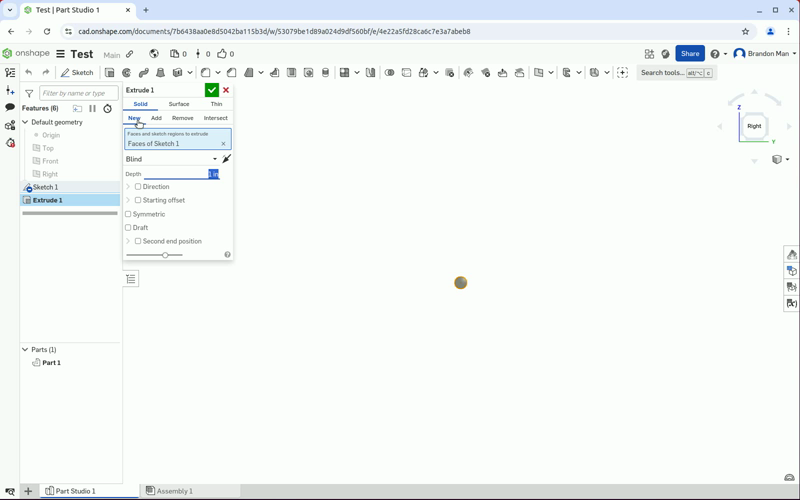
key(enter)
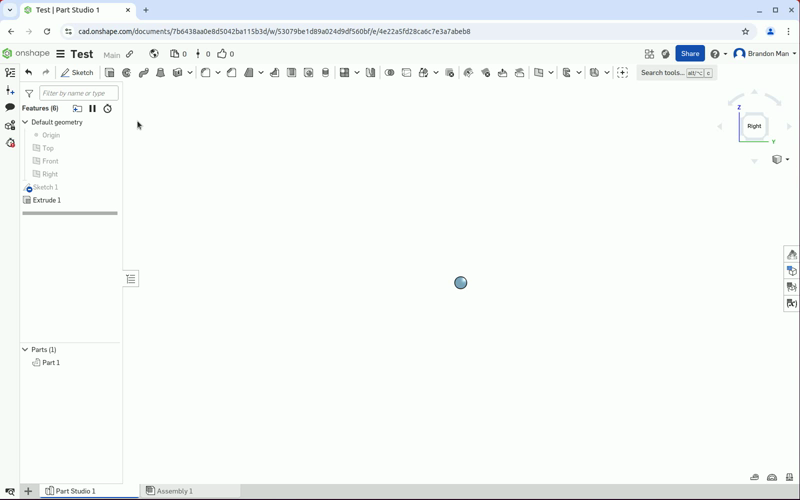
key(shift+h)
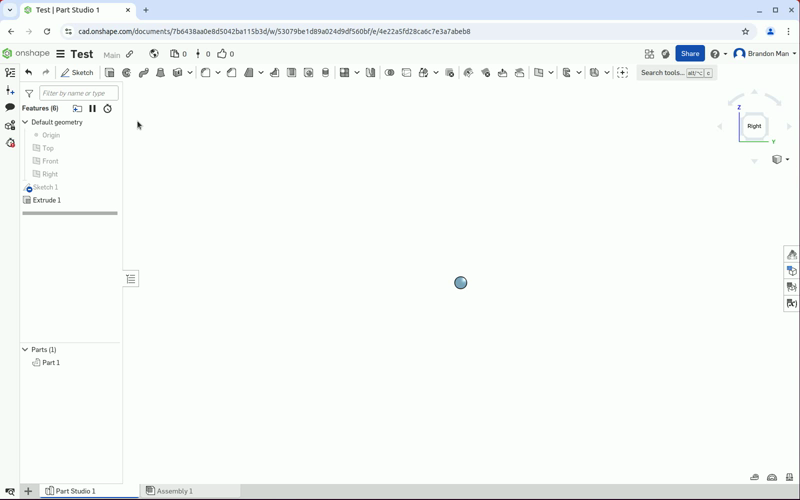
key(shift+h)
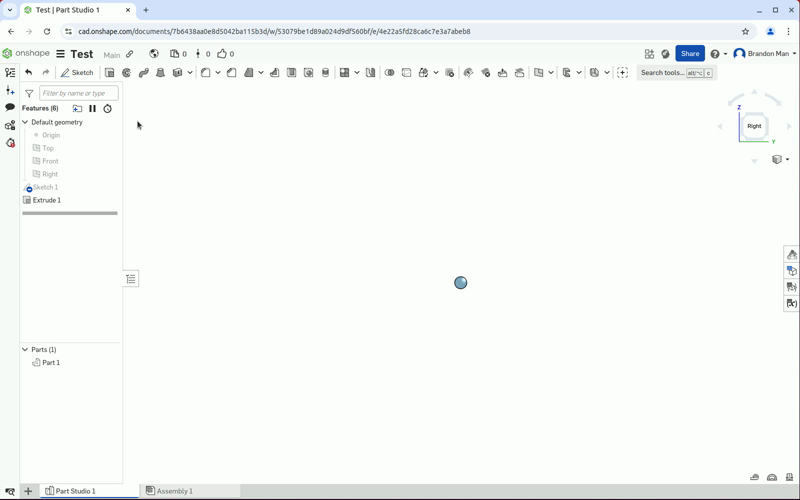
mouse_move(73, 189)
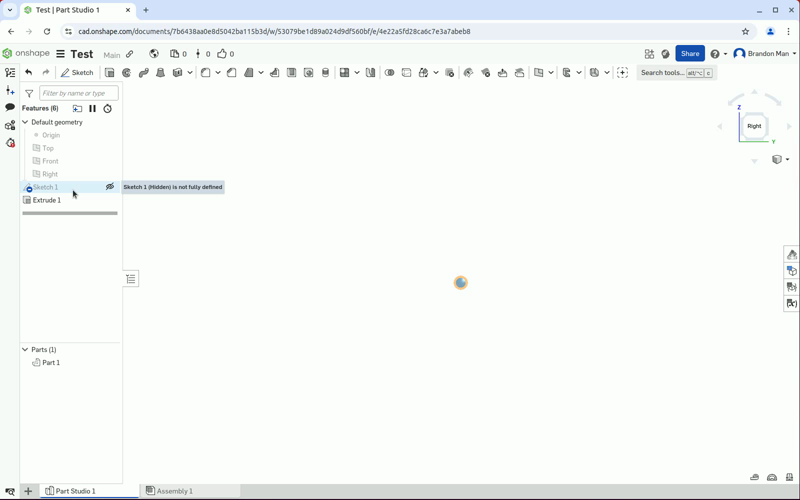
click(73, 189)
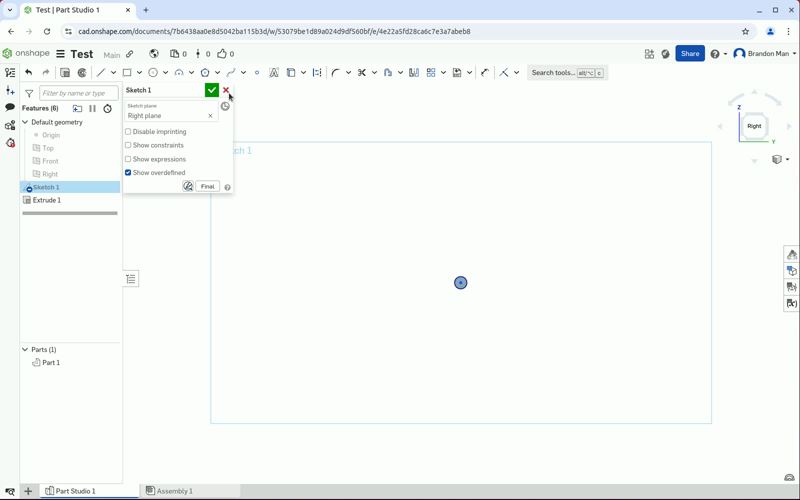
mouse_move(229, 92)
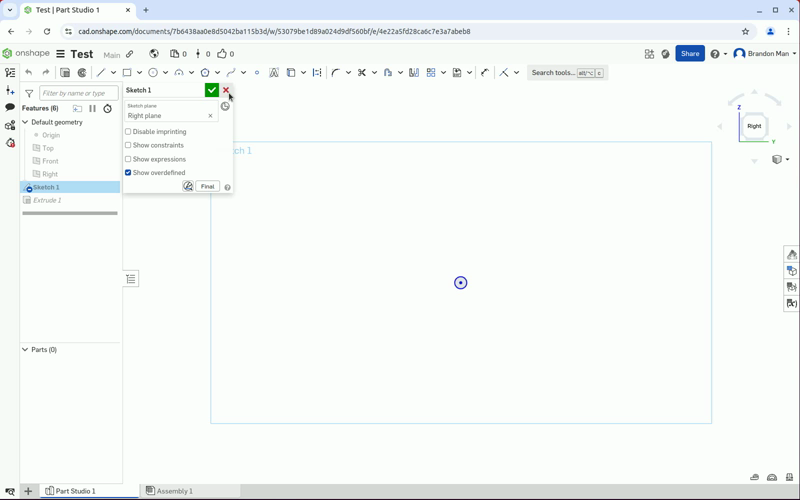
click(229, 92)
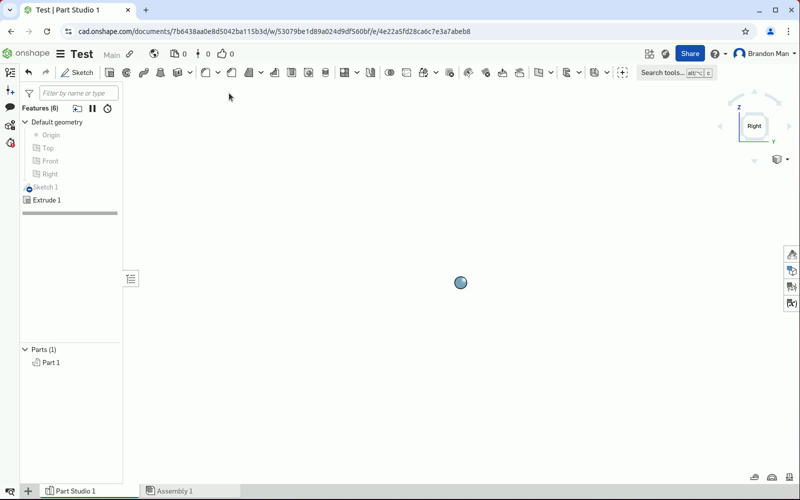
mouse_move(73, 352)
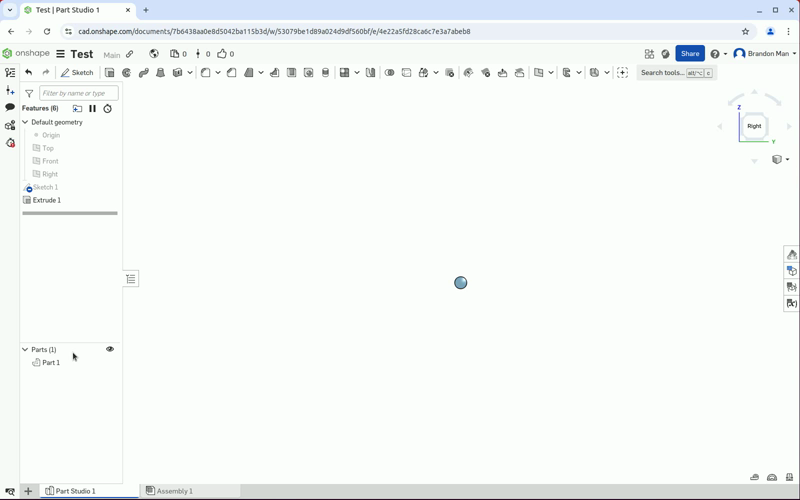
key(y)
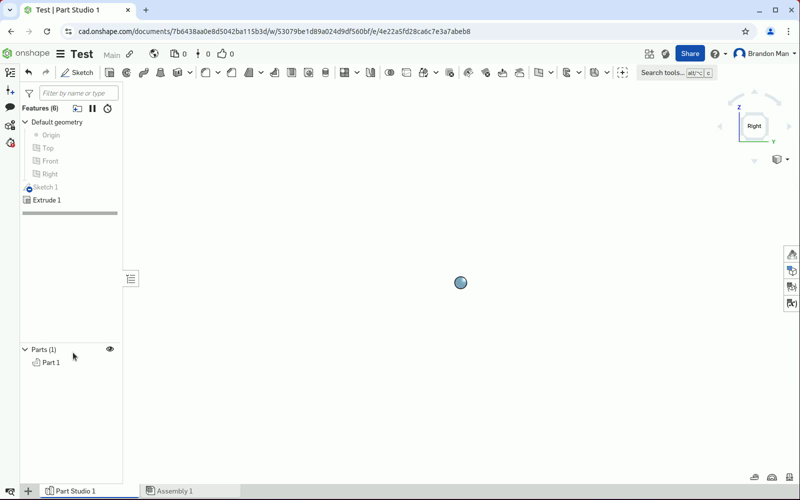
key(shift+p)
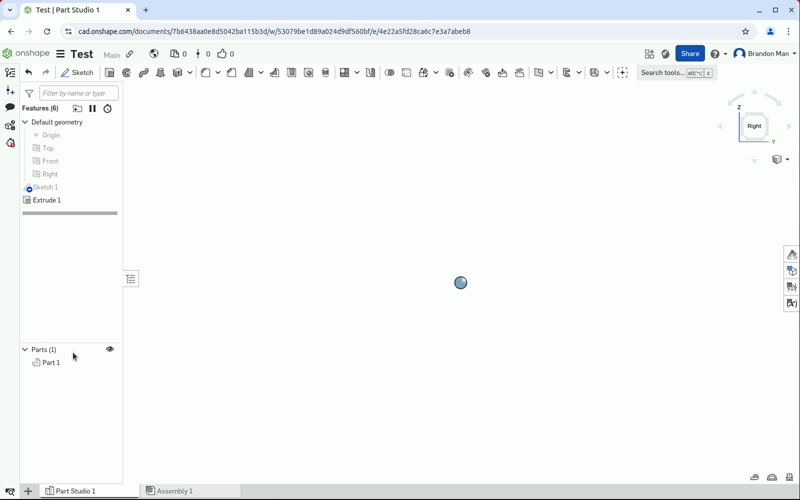
key(space)
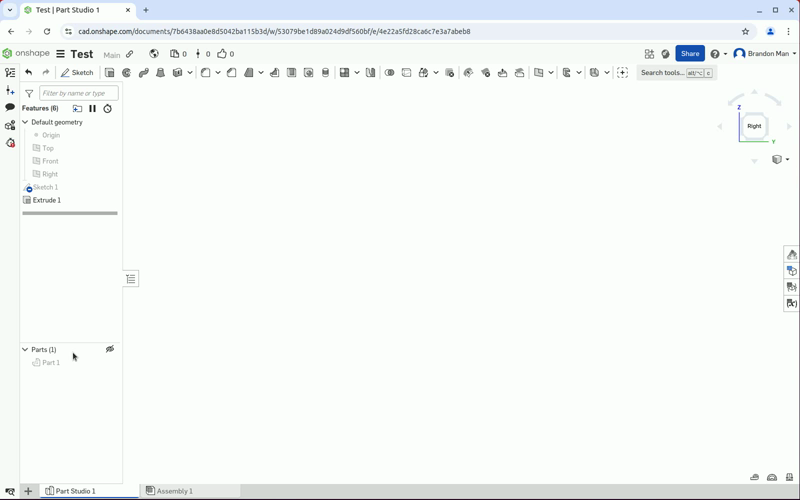
key_down(shift)
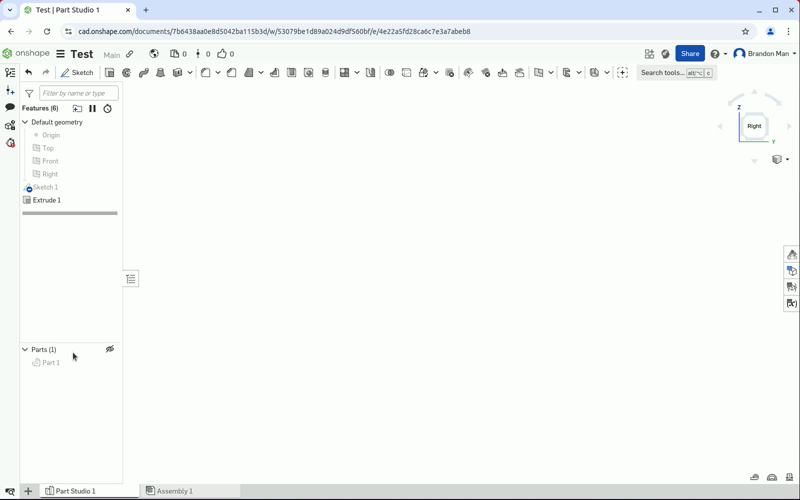
key(right)
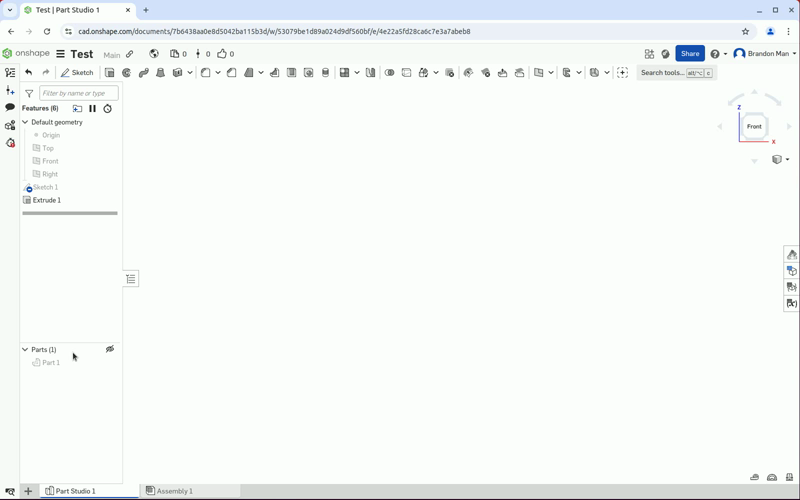
key_up(shift)
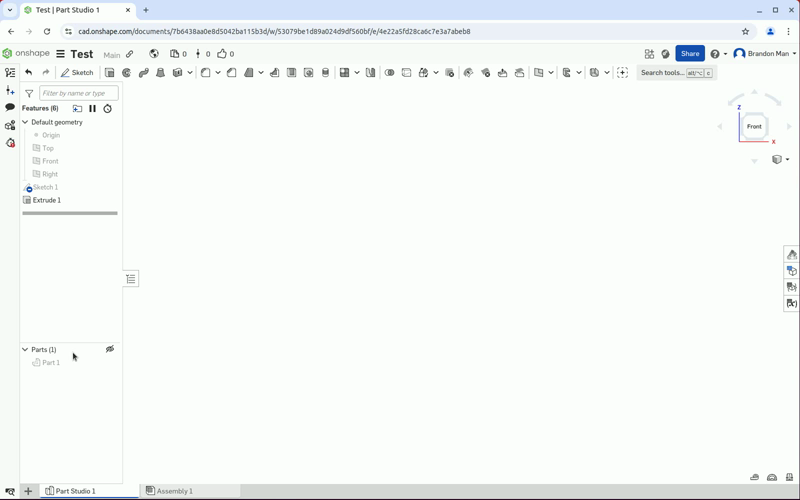
mouse_move(73, 352)
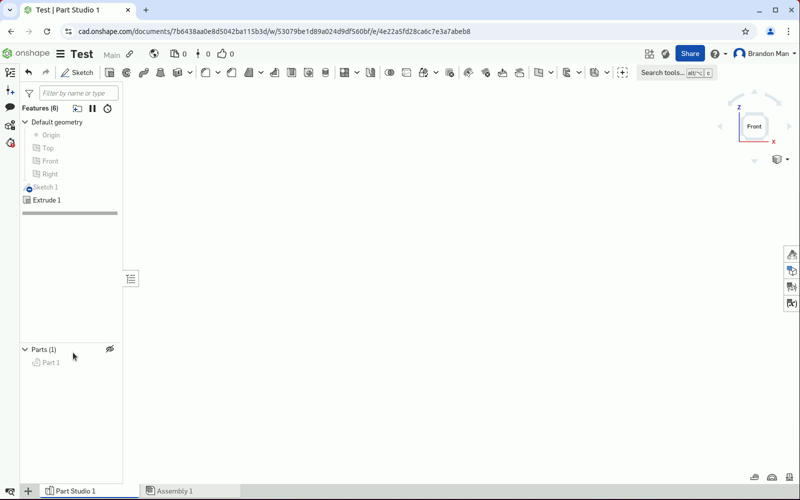
key(shift+y)
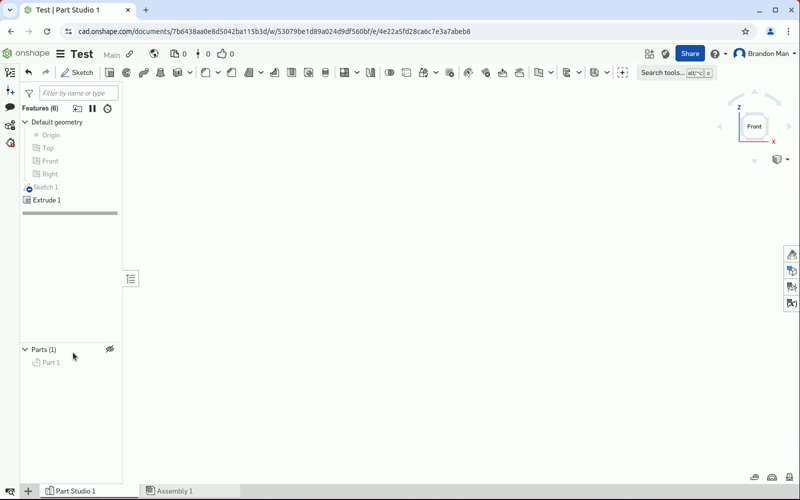
key(shift+s)
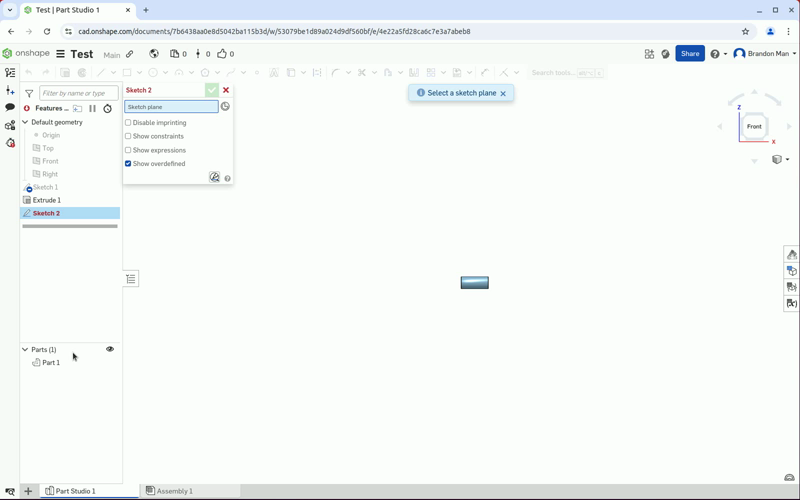
mouse_move(73, 163)
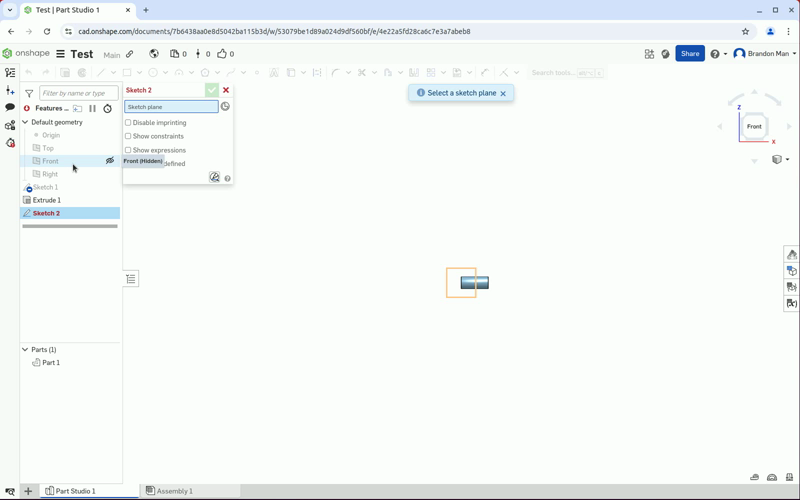
click(73, 163)
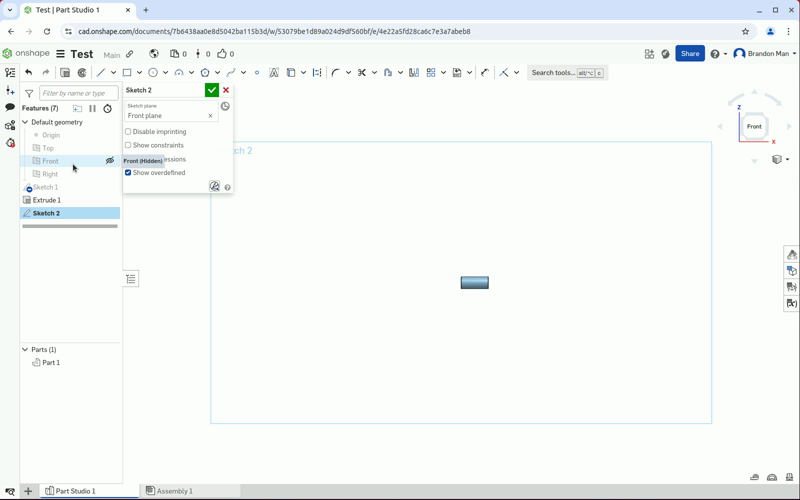
mouse_move(73, 352)
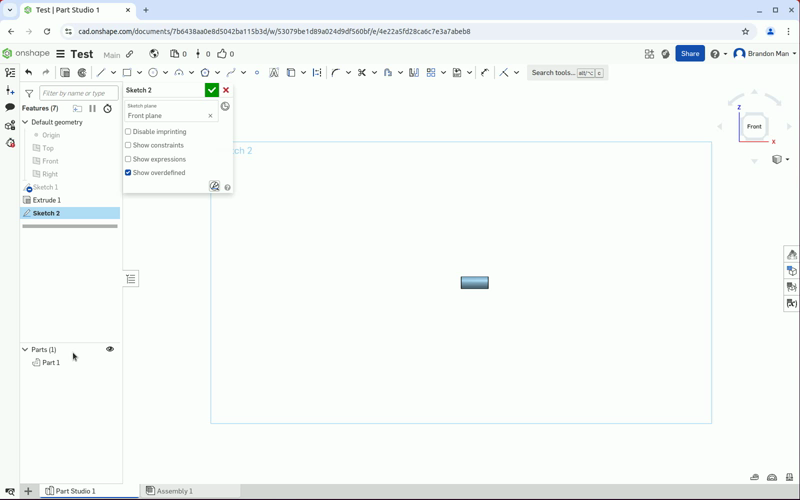
key(y)
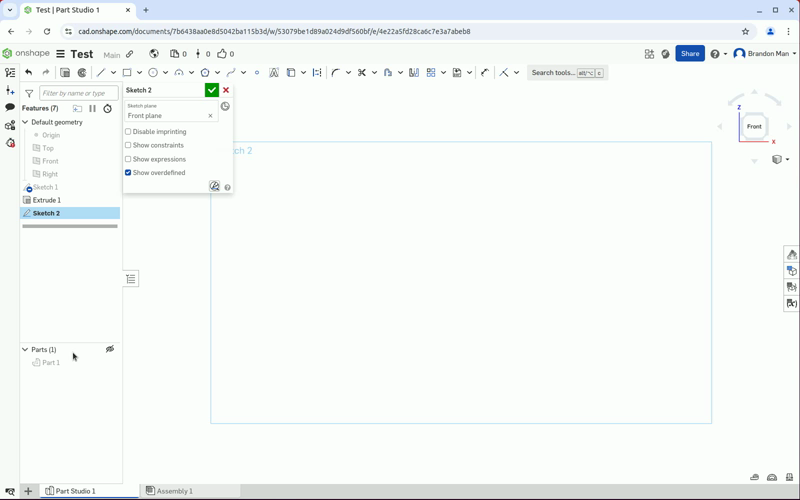
key(l)
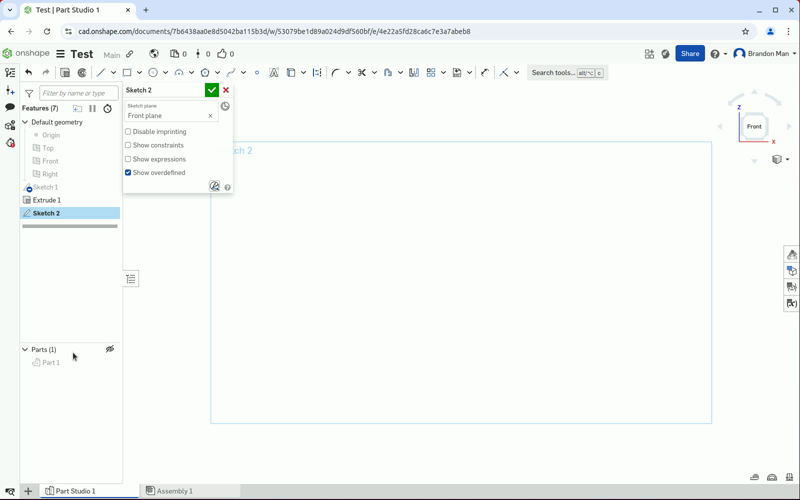
key_down(shift)
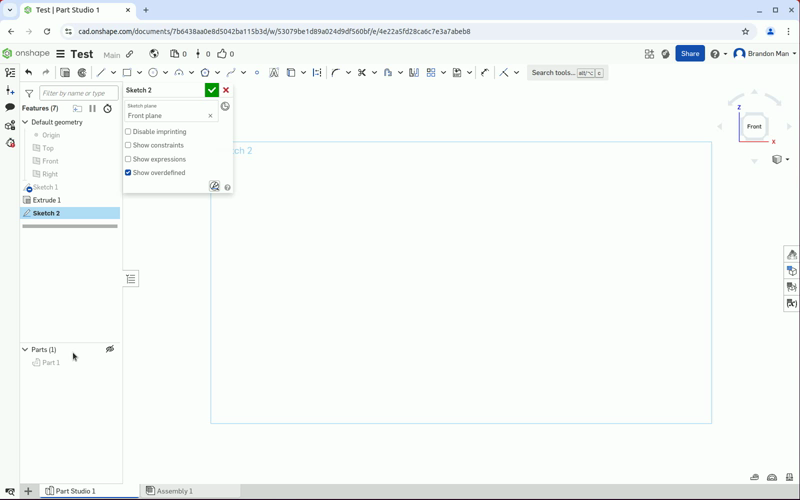
mouse_move(465, 291)
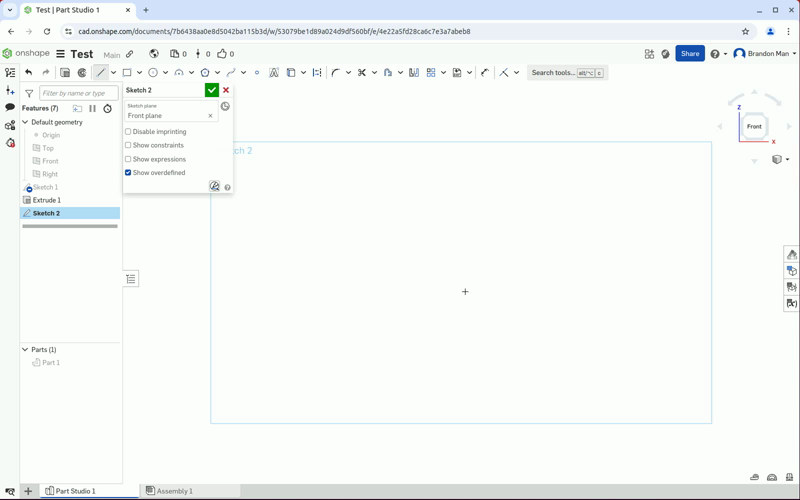
click(465, 291)
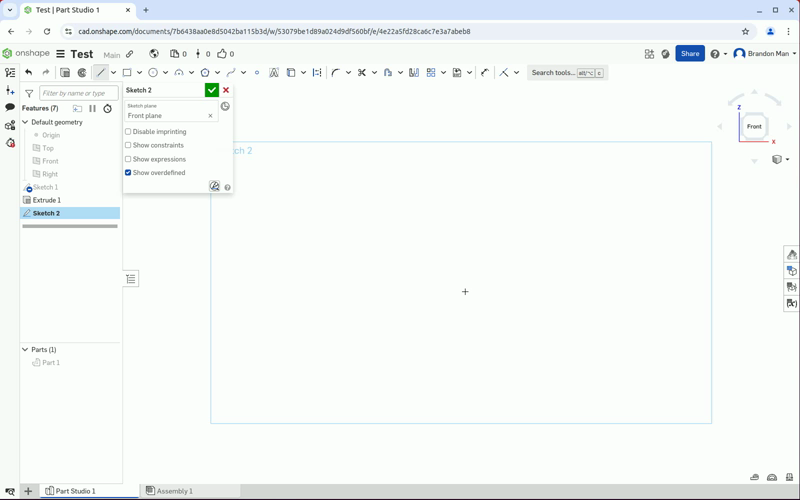
key_up(shift)
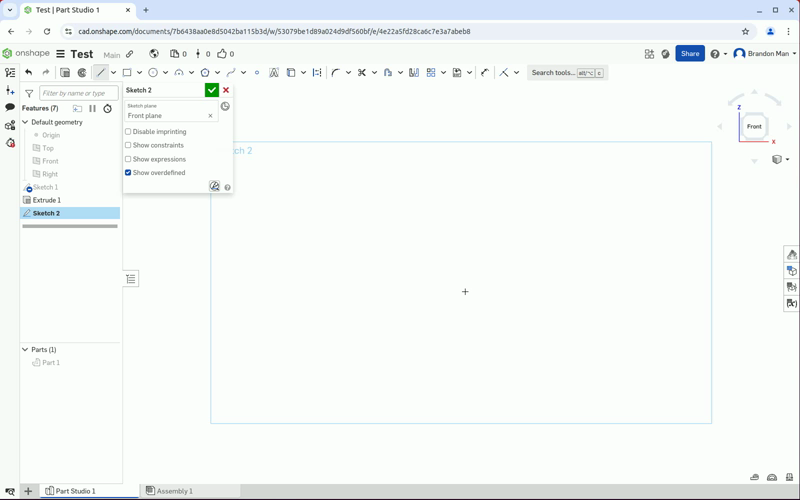
key_down(shift)
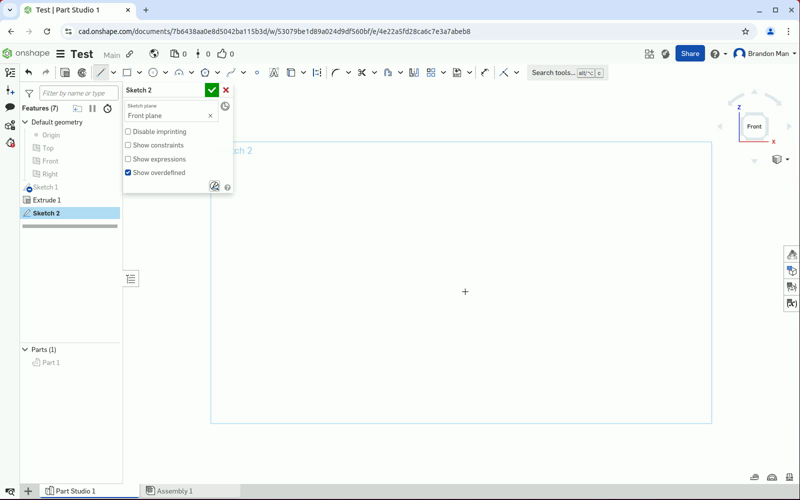
mouse_move(495, 291)
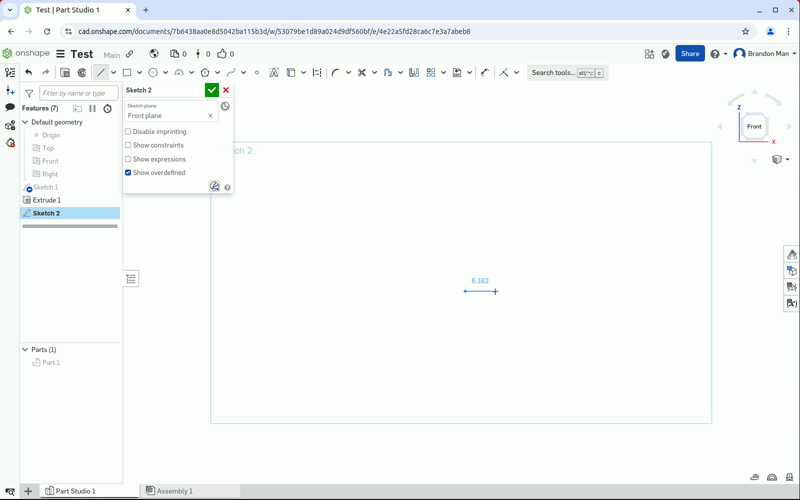
mouse_move(482, 291)
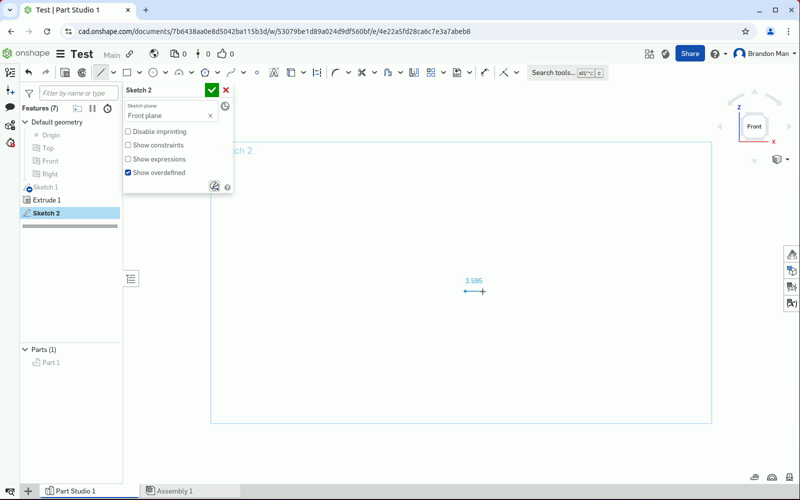
click(482, 291)
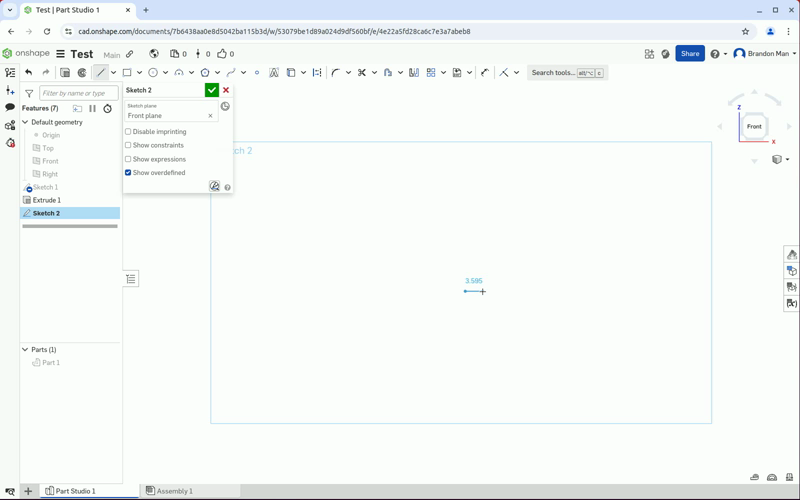
key_up(shift)
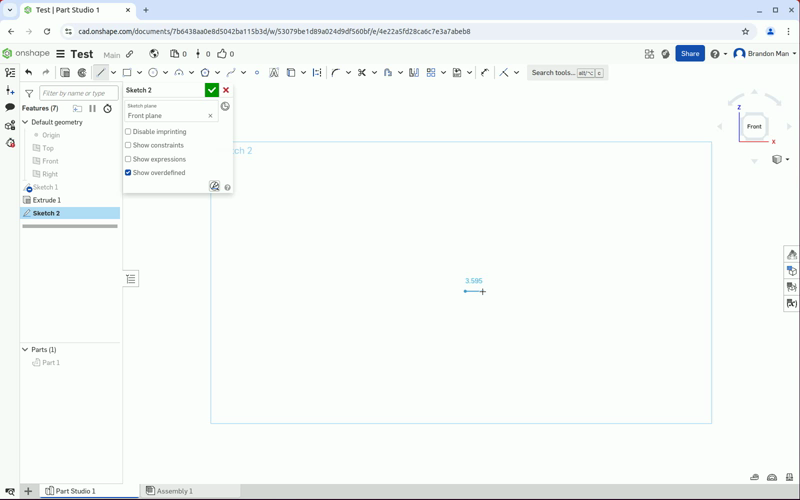
key_down(shift)
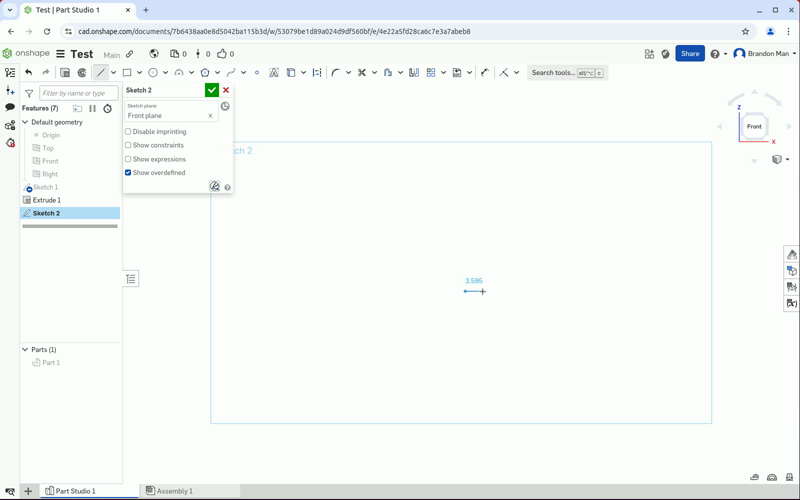
mouse_move(512, 291)
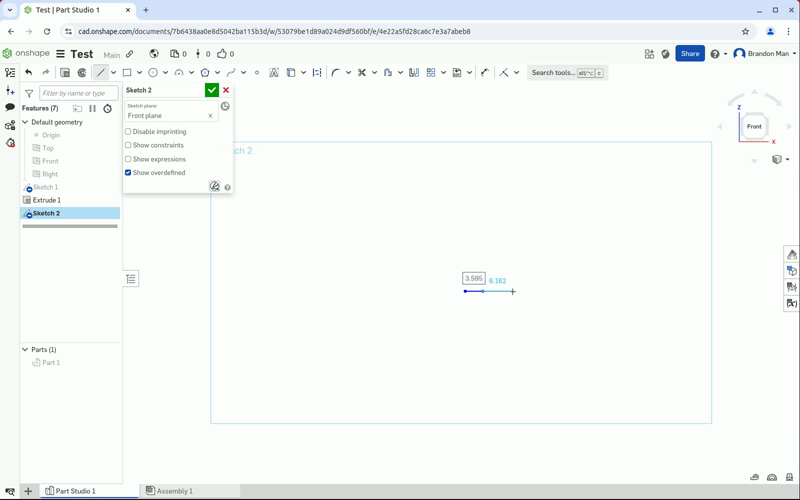
mouse_move(482, 273)
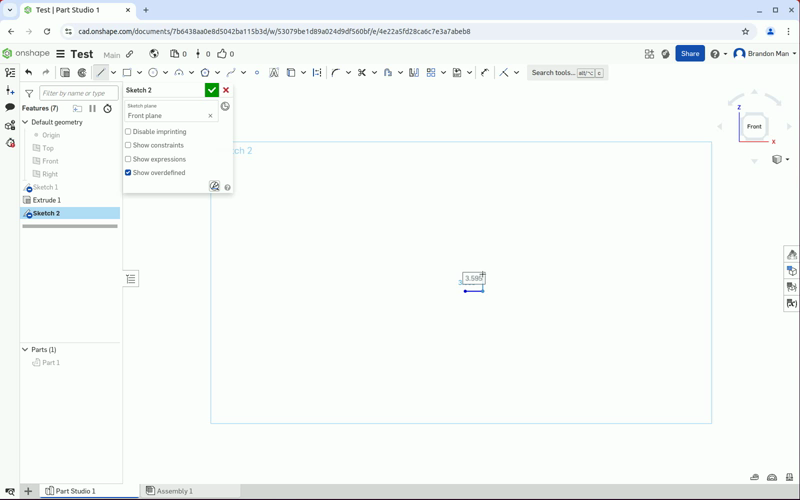
click(482, 273)
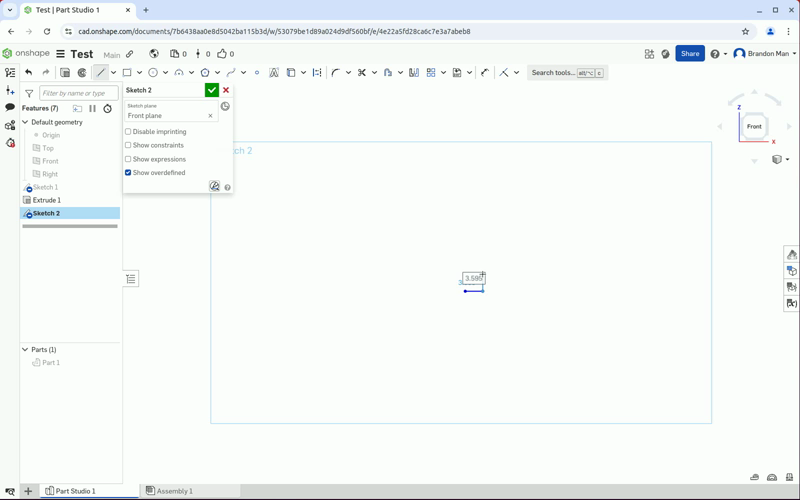
key_up(shift)
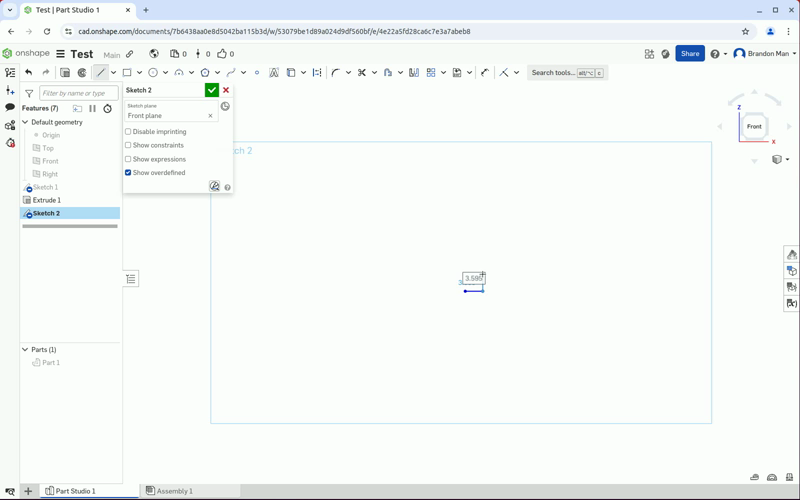
key_down(shift)
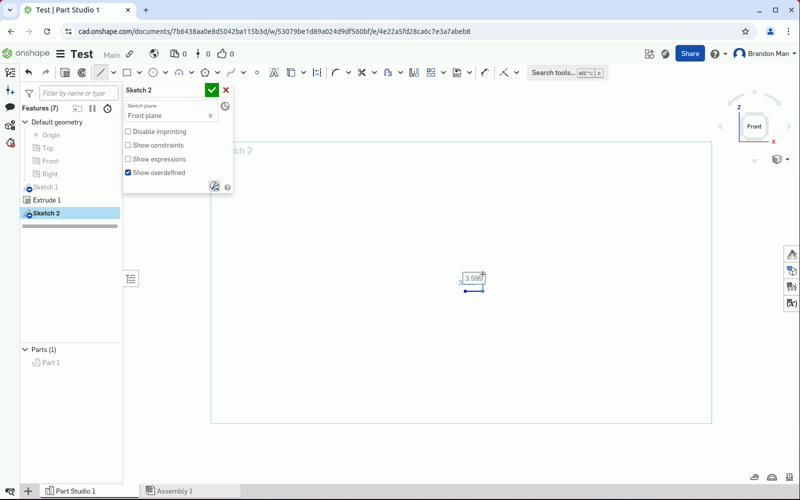
mouse_move(512, 273)
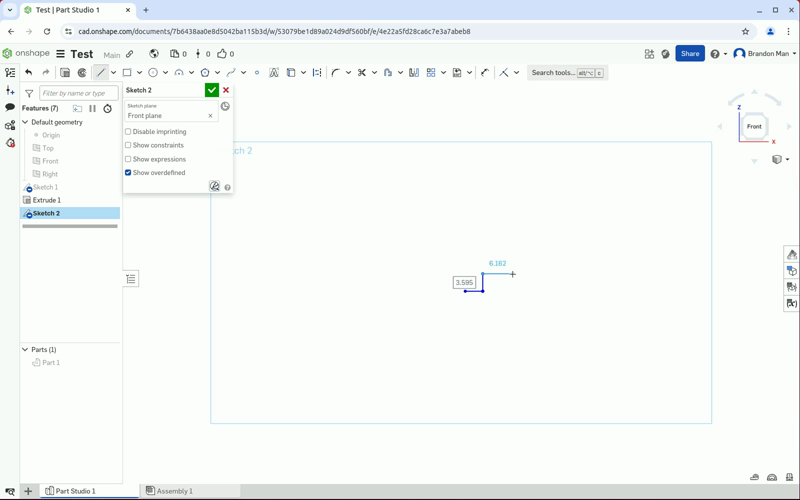
mouse_move(465, 273)
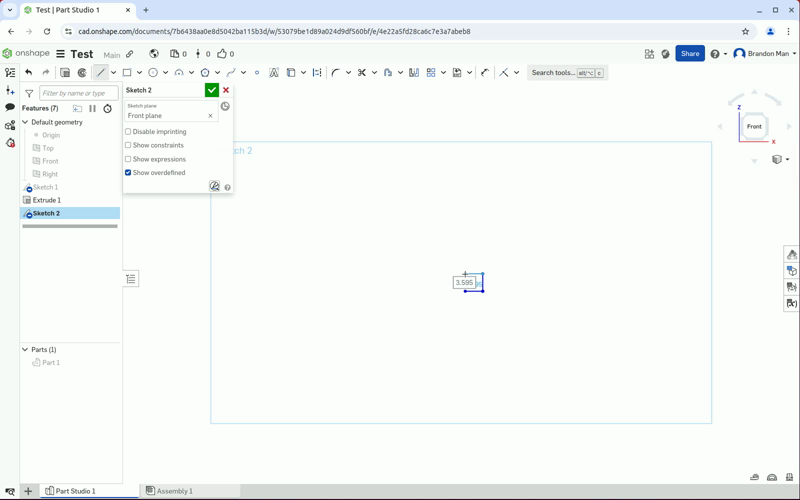
click(465, 273)
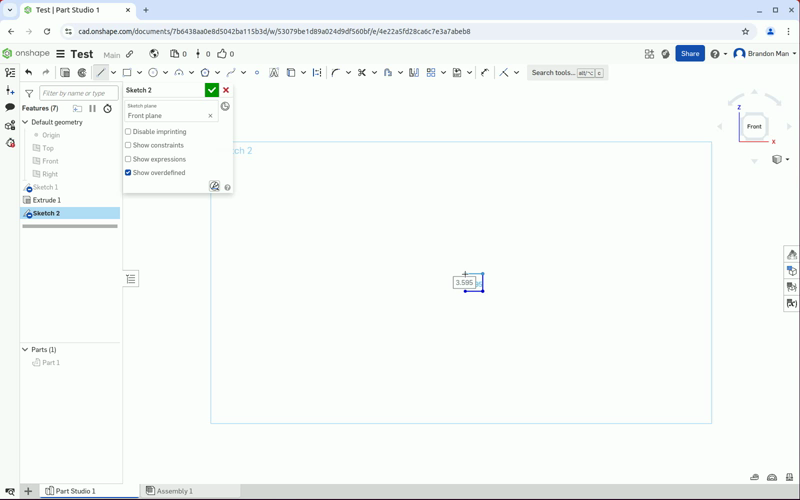
key_up(shift)
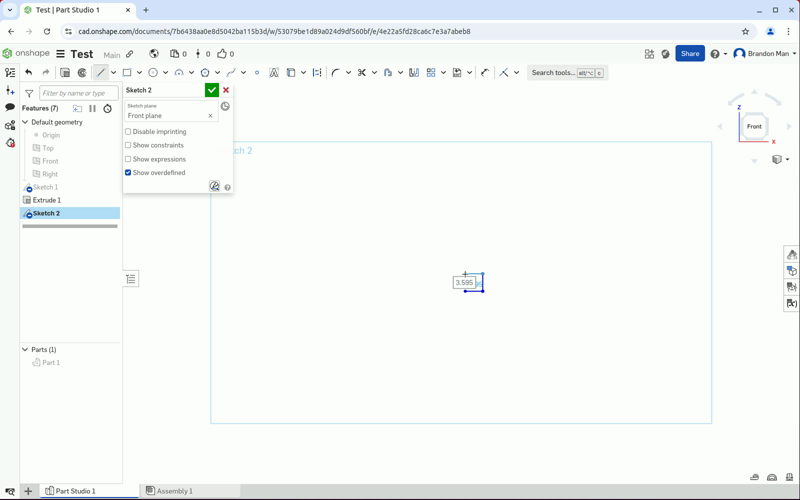
mouse_move(495, 273)
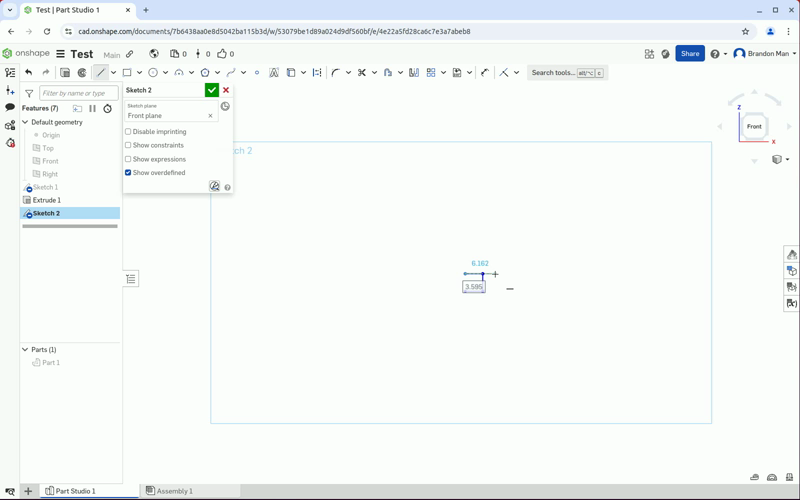
key_down(shift)
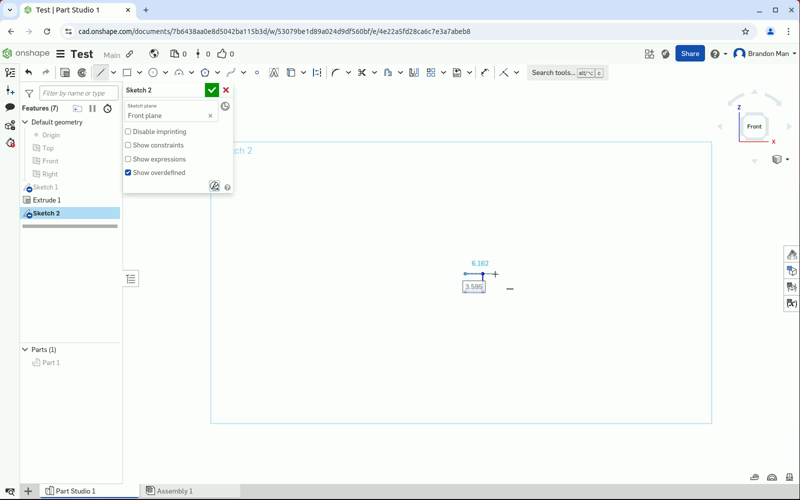
mouse_move(465, 291)
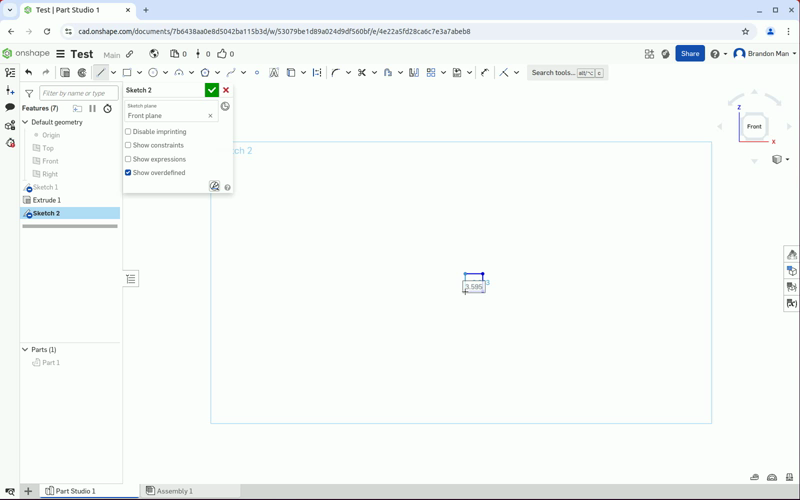
key_up(shift)
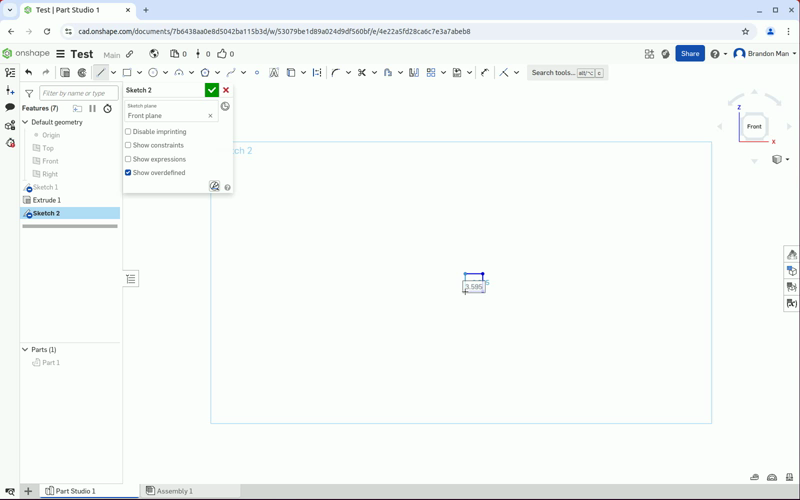
click(465, 291)
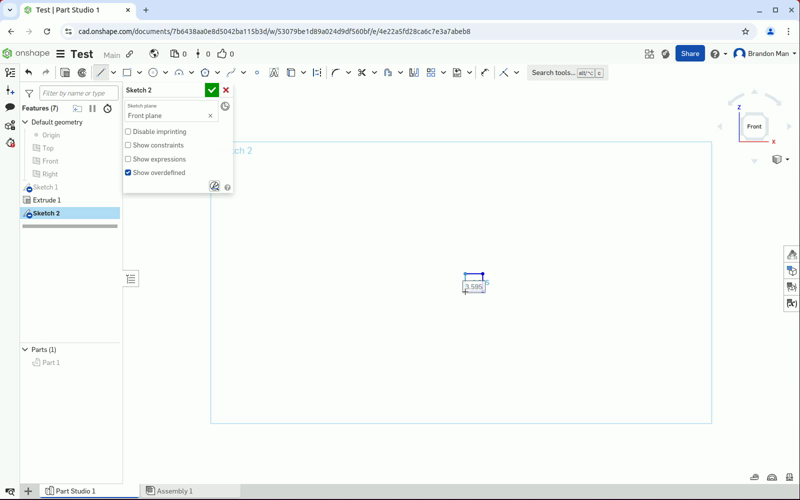
key(esc)
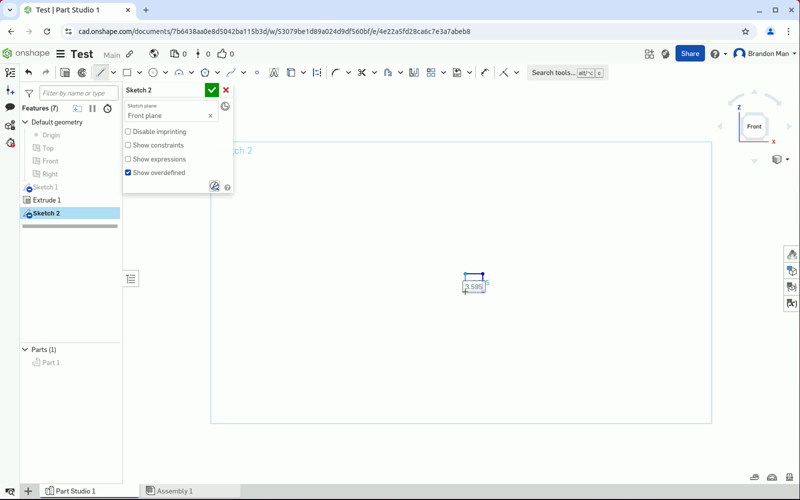
mouse_move(475, 281)
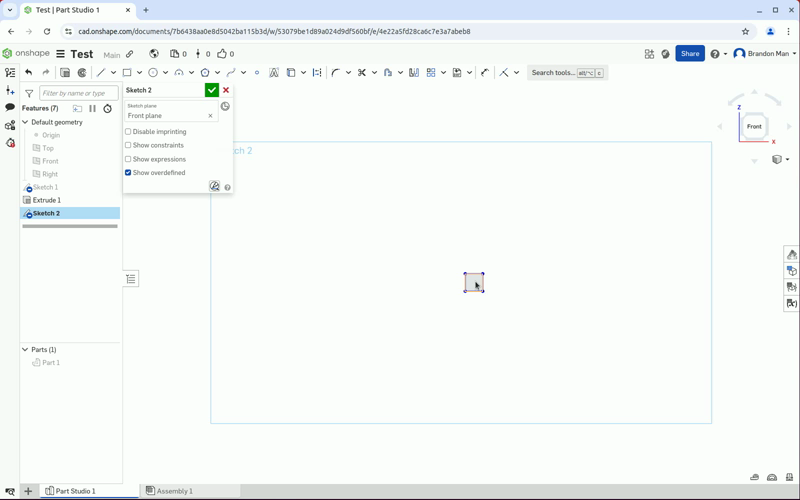
scroll(6)
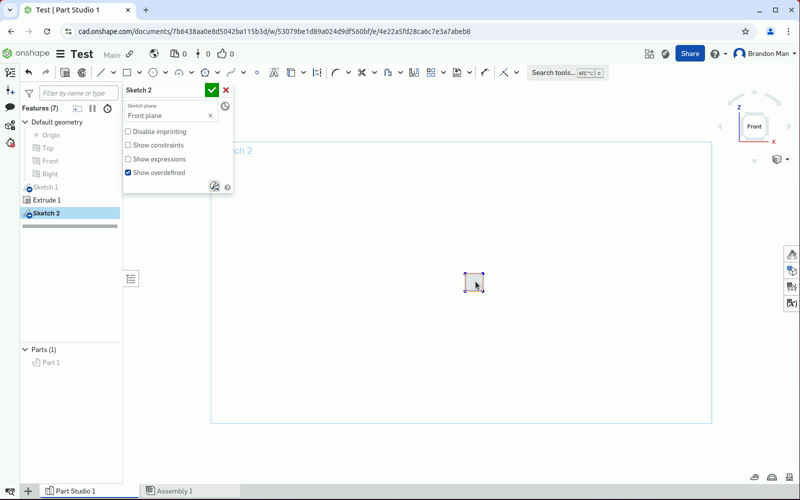
scroll(6)
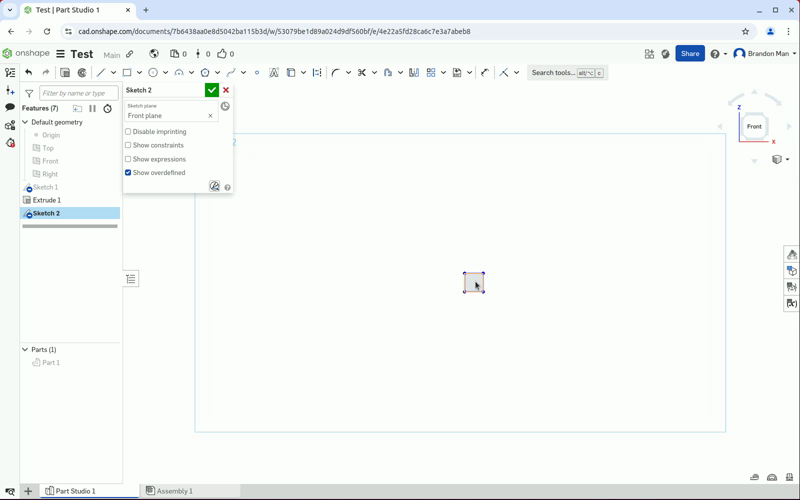
scroll(6)
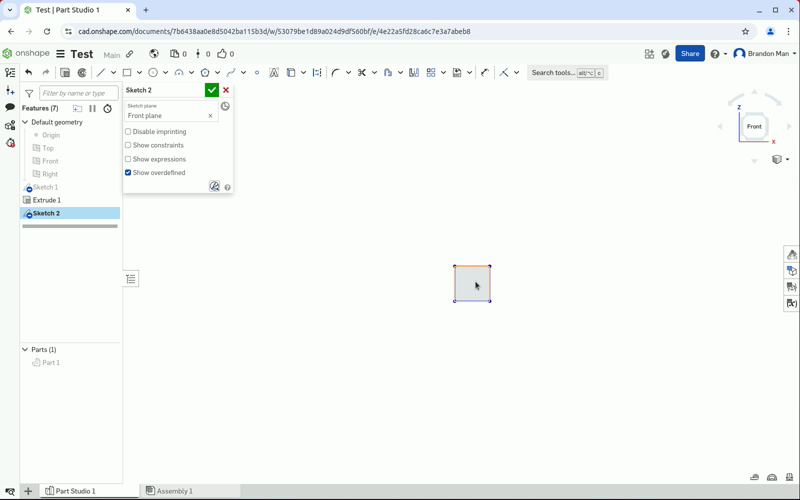
scroll(6)
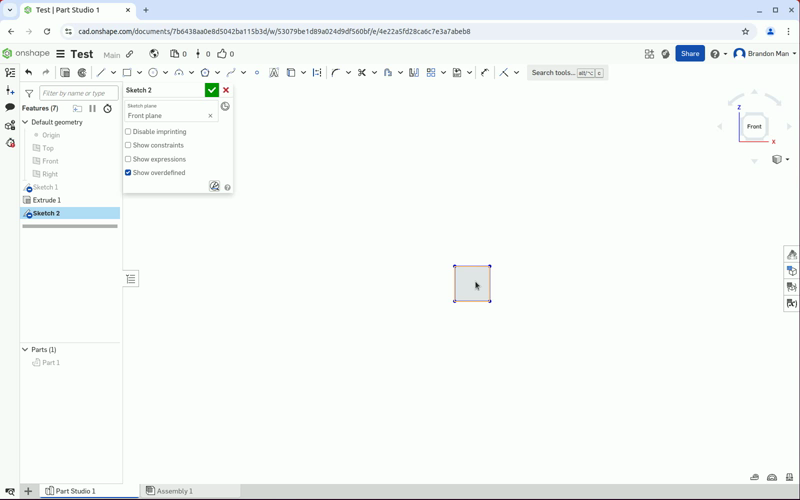
scroll(6)
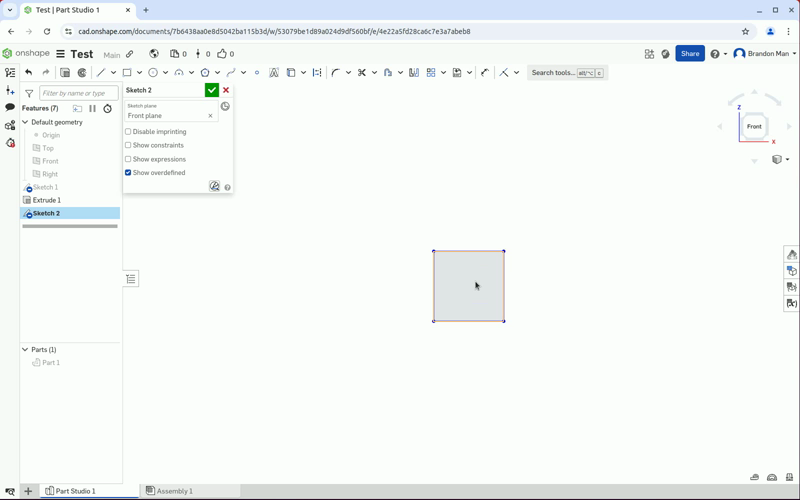
scroll(6)
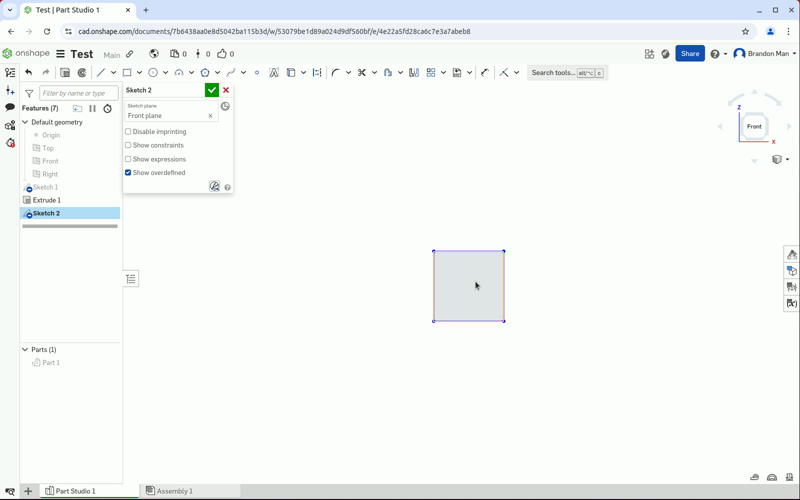
scroll(6)
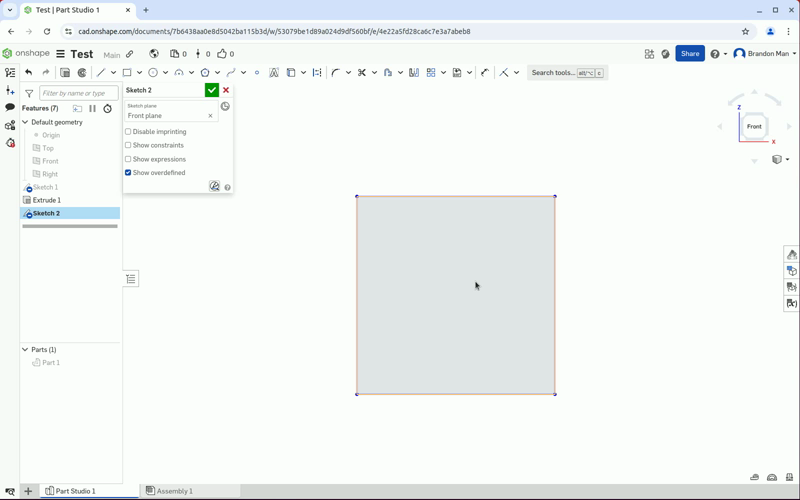
click(475, 281)
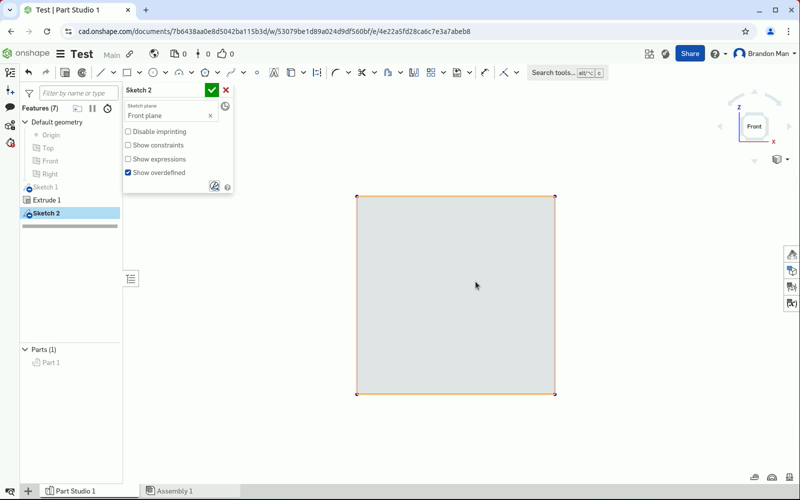
scroll(-6)
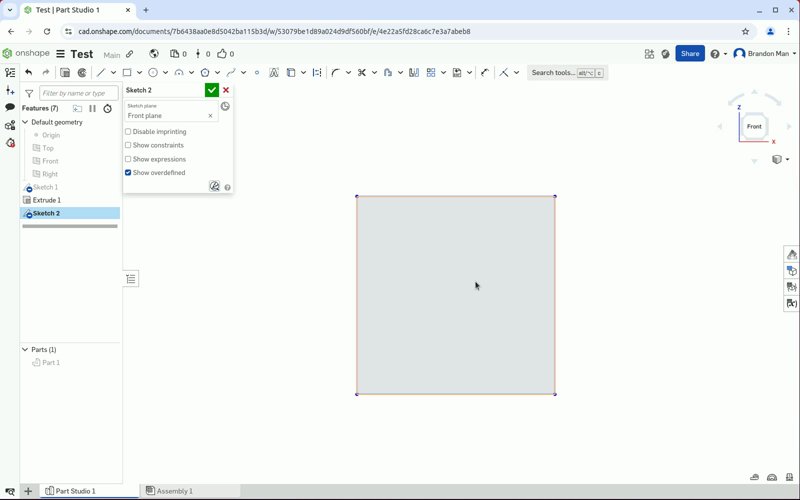
scroll(-6)
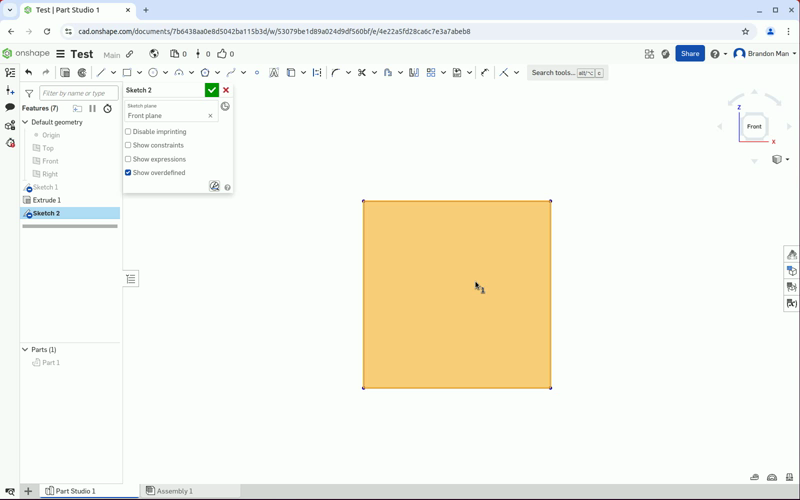
scroll(-6)
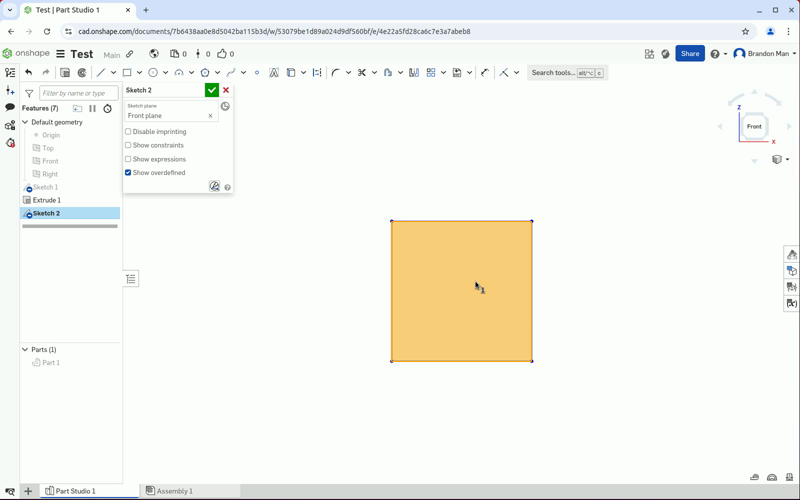
scroll(-6)
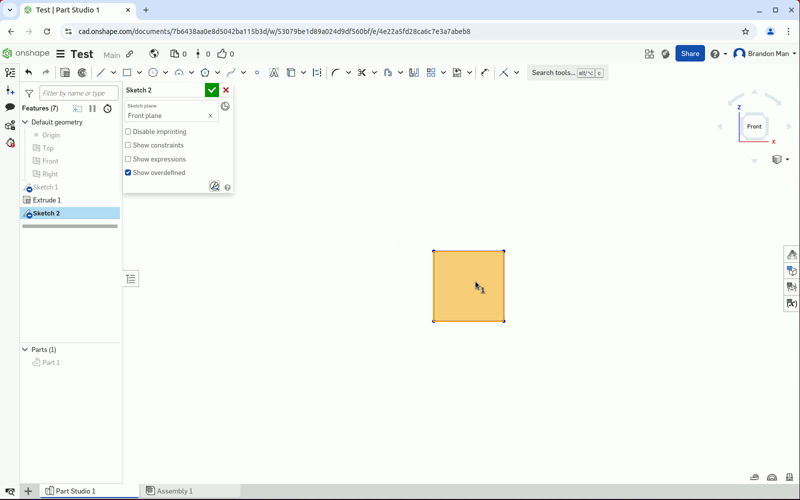
scroll(-6)
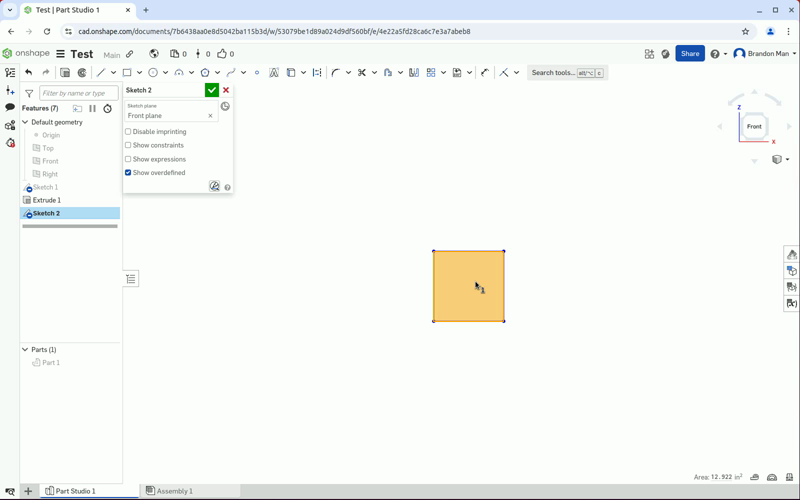
scroll(-6)
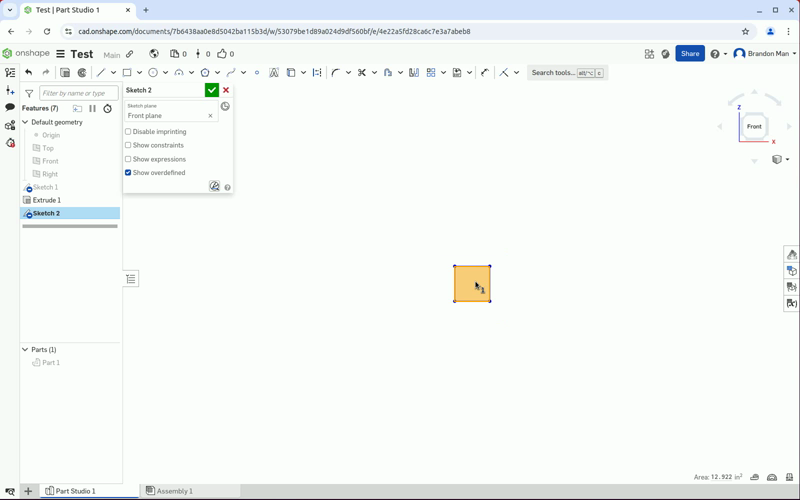
scroll(-6)
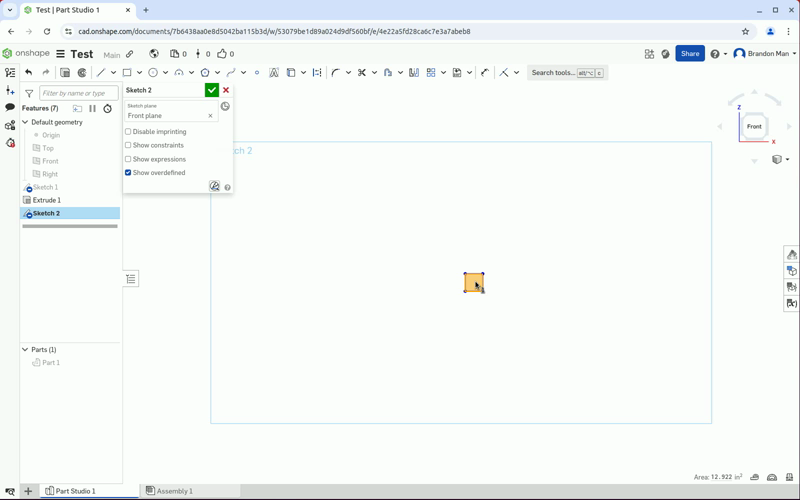
mouse_move(73, 352)
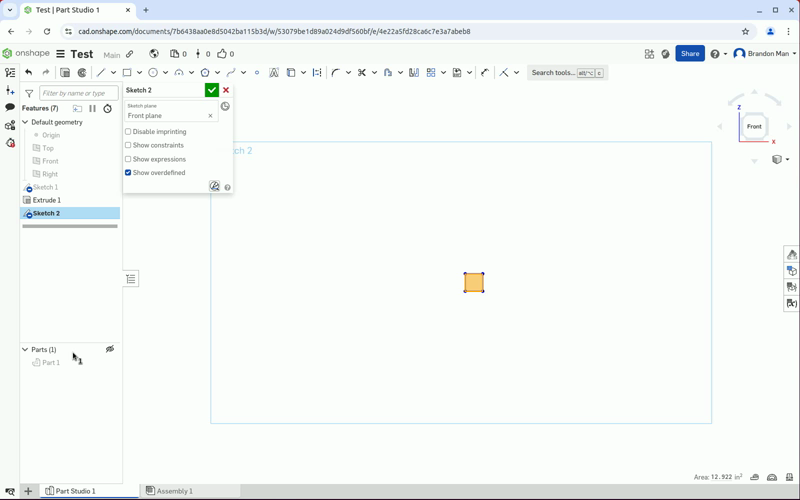
key(shift+y)
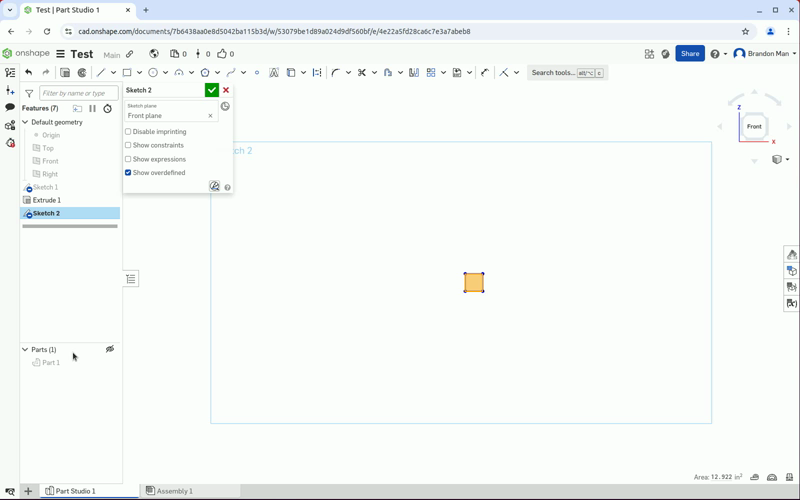
key(shift+e)
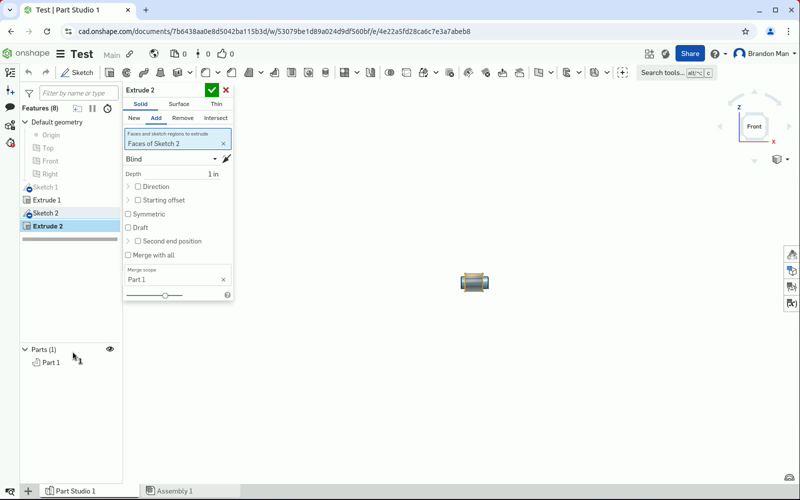
mouse_move(143, 106)
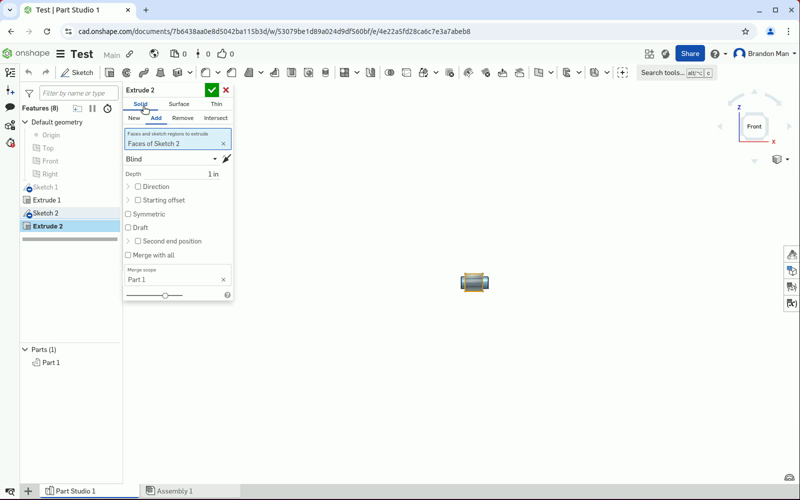
click(143, 106)
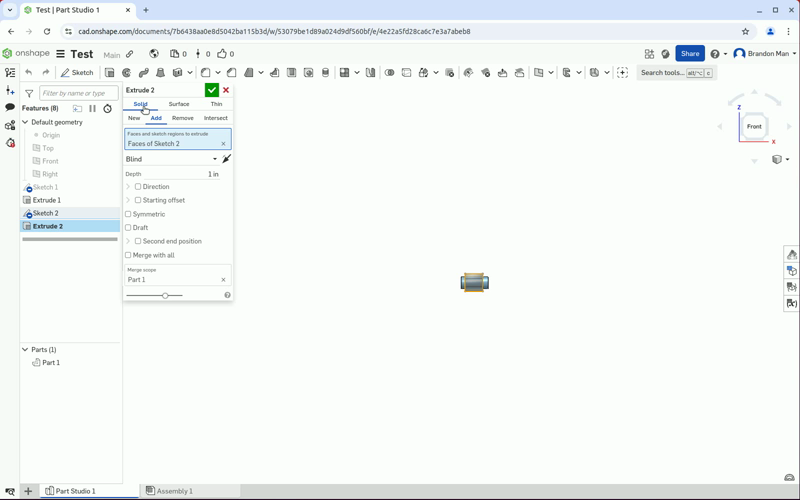
mouse_move(137, 120)
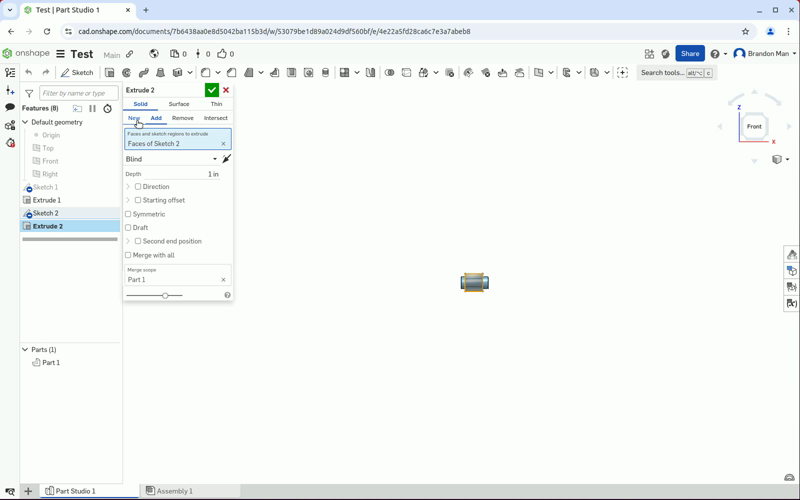
click(137, 120)
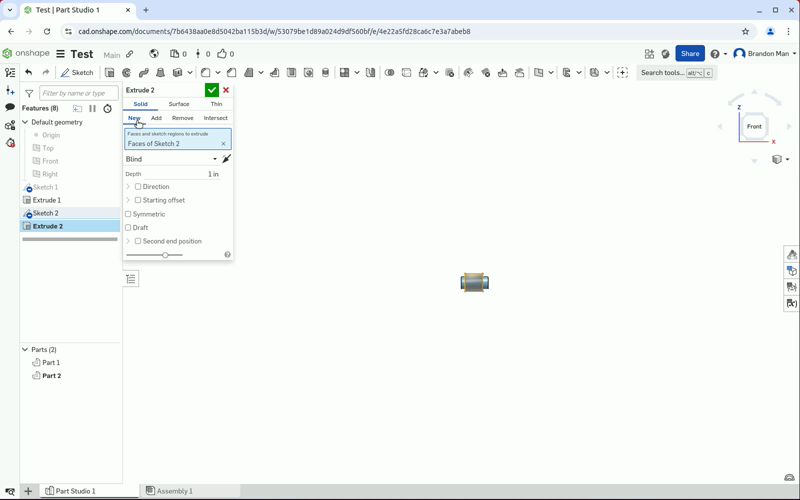
key(tab, 4)
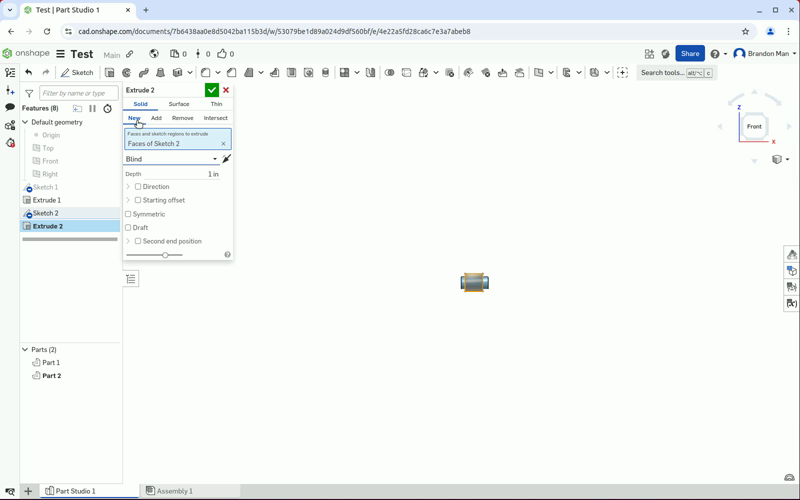
text(1.685)
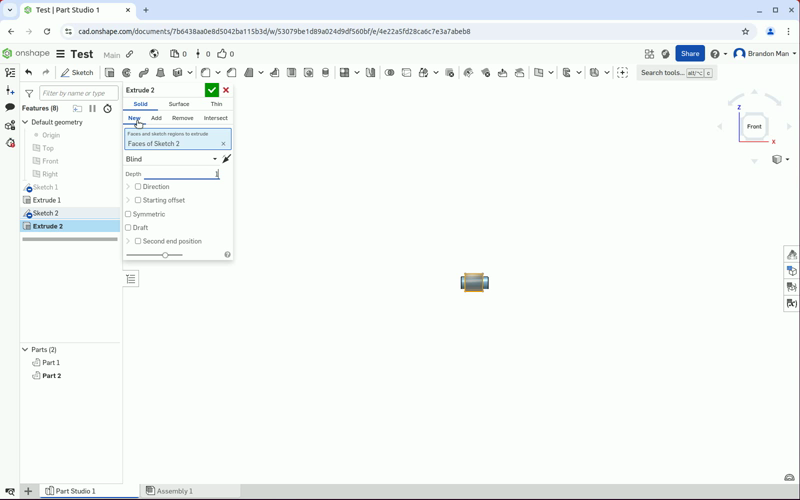
key(tab, 3)
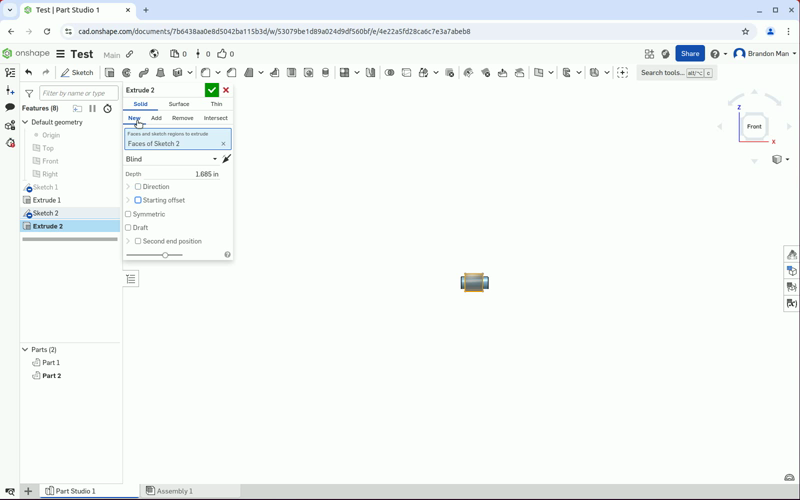
key(tab, 2)
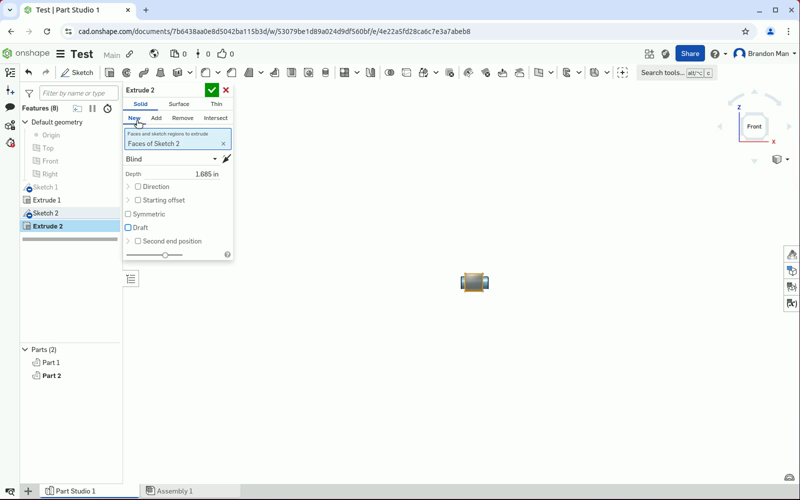
key(space)
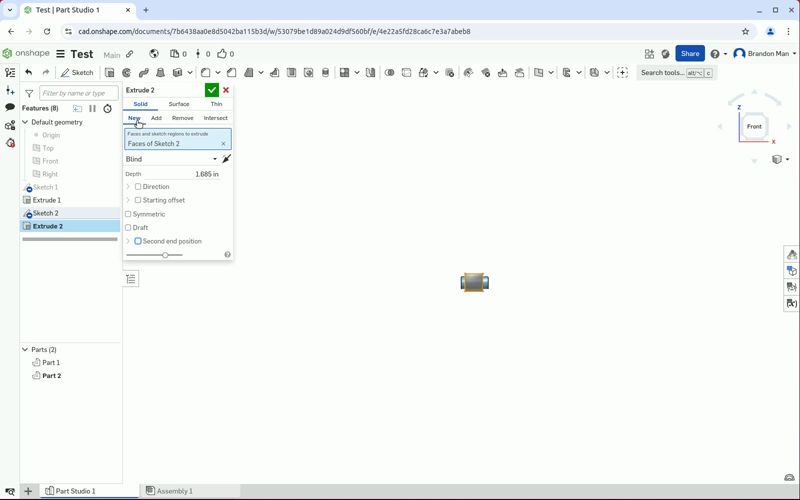
key(tab, 3)
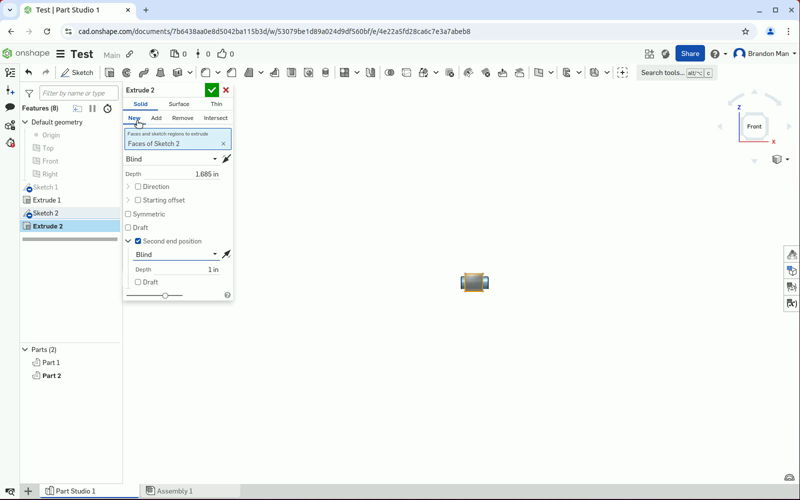
text(2.166)
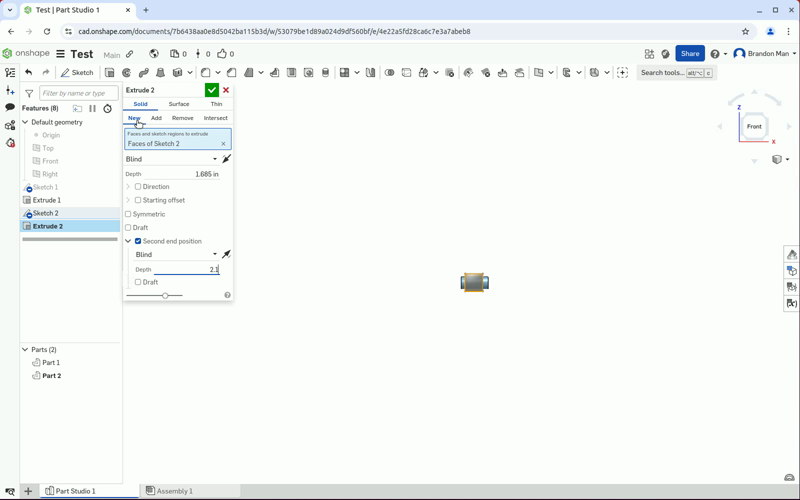
key(enter)
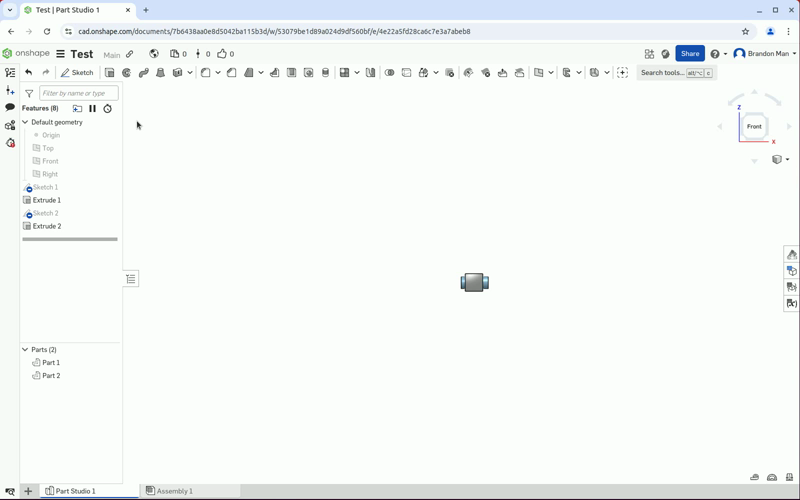
key(shift+h)
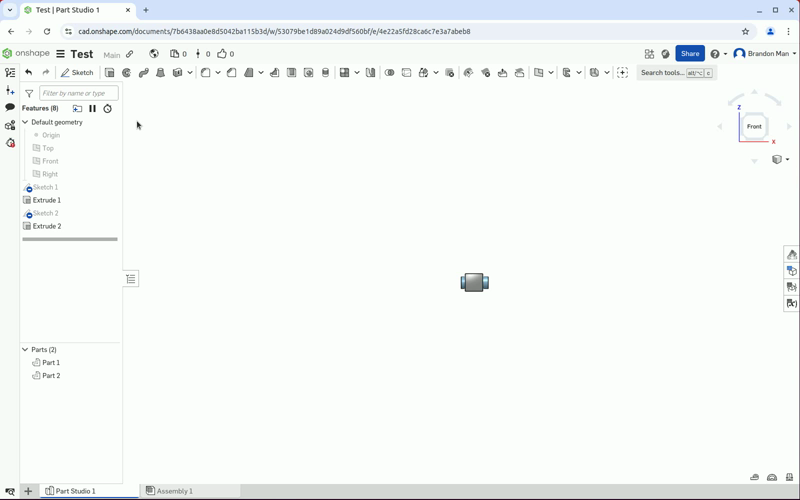
key(shift+h)
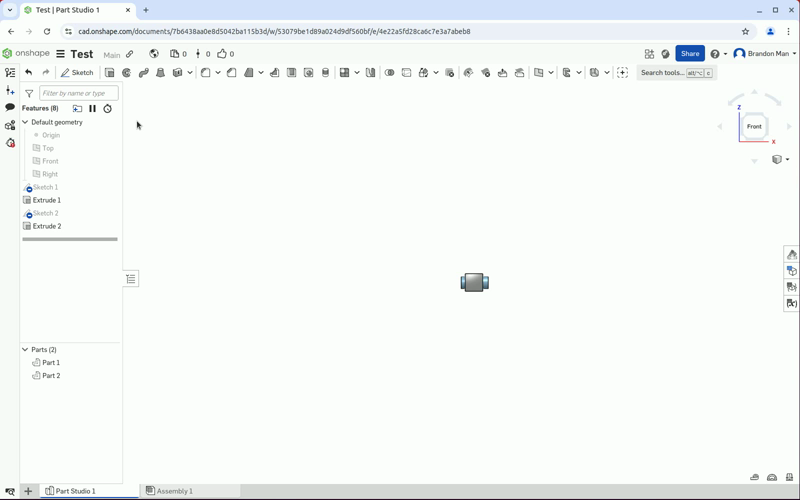
mouse_move(73, 189)
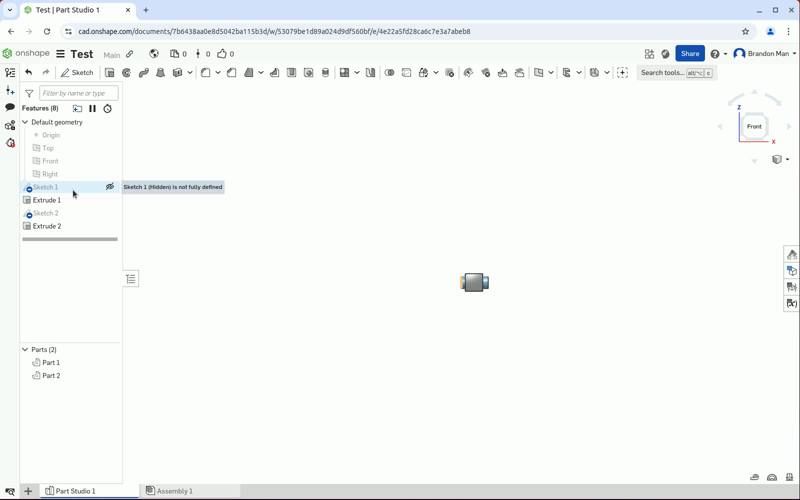
click(73, 189)
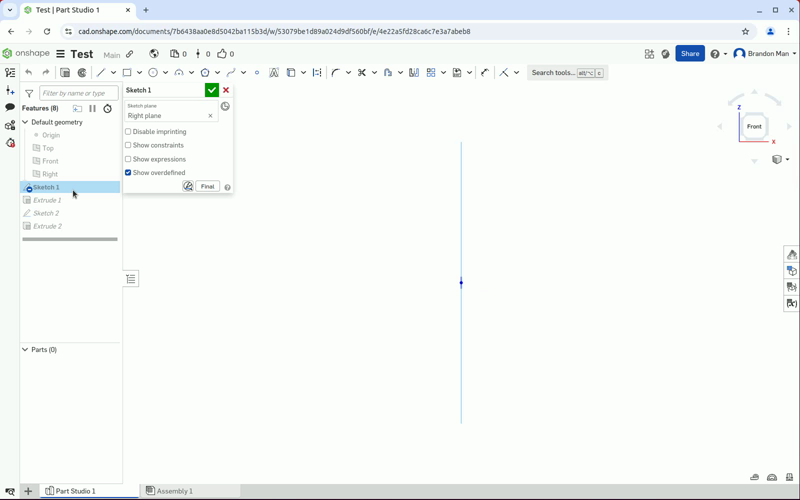
mouse_move(229, 92)
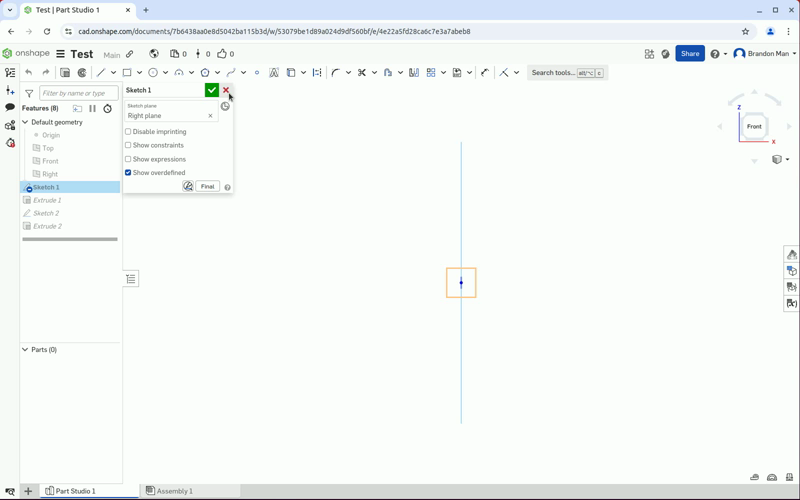
click(229, 92)
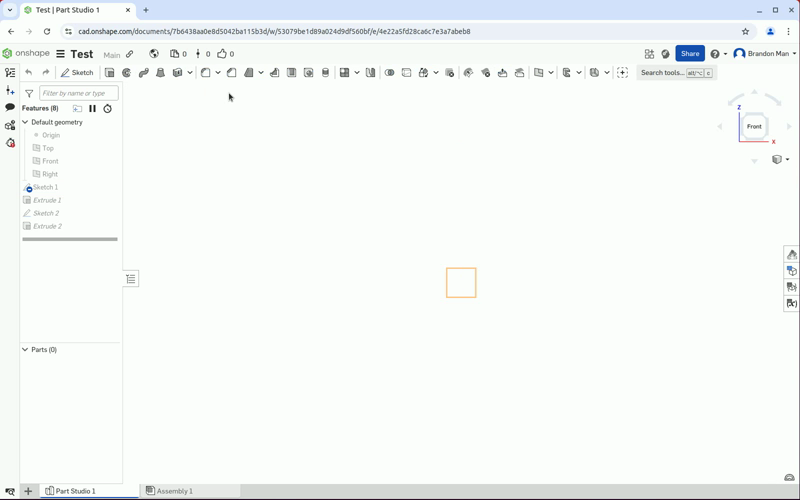
mouse_move(541, 75)
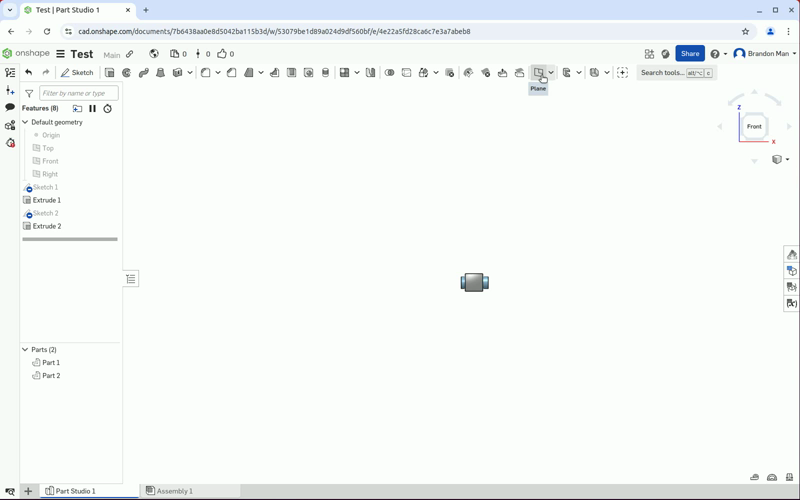
click(541, 75)
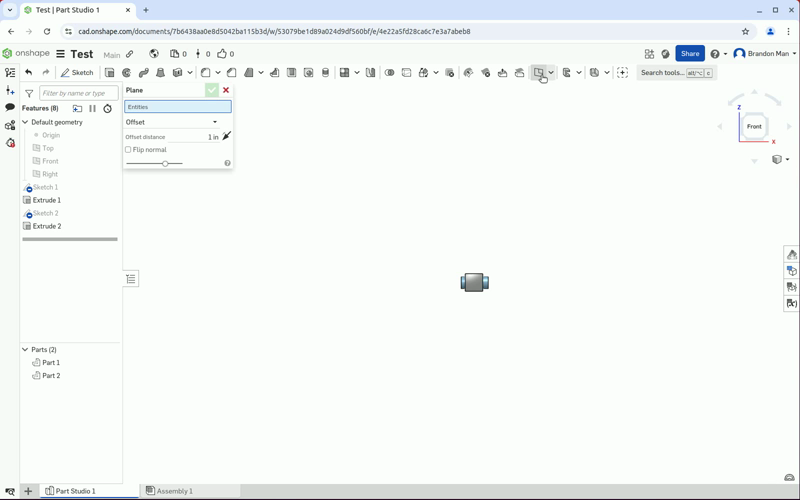
mouse_move(73, 163)
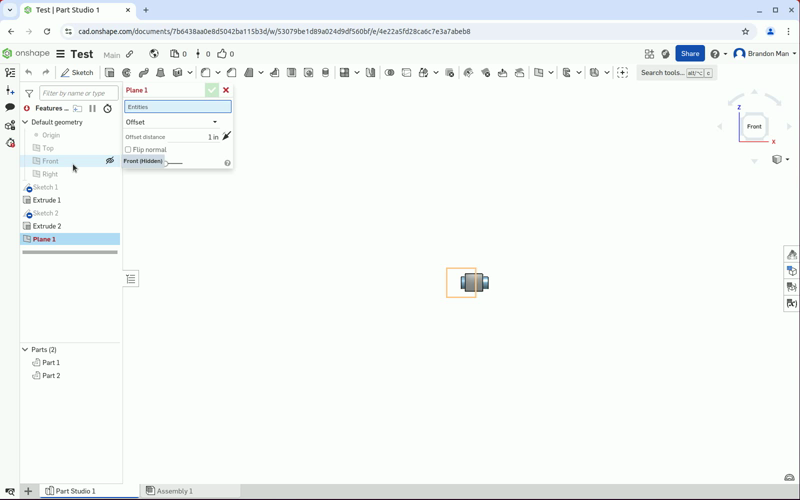
click(73, 163)
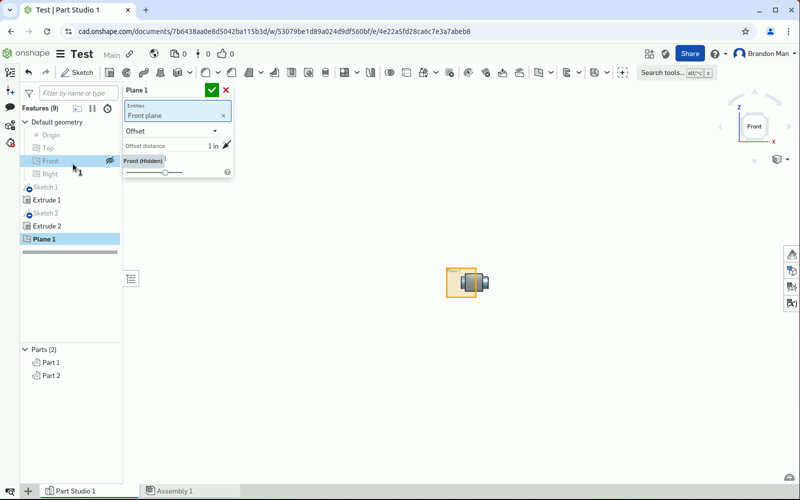
key(tab, 2)
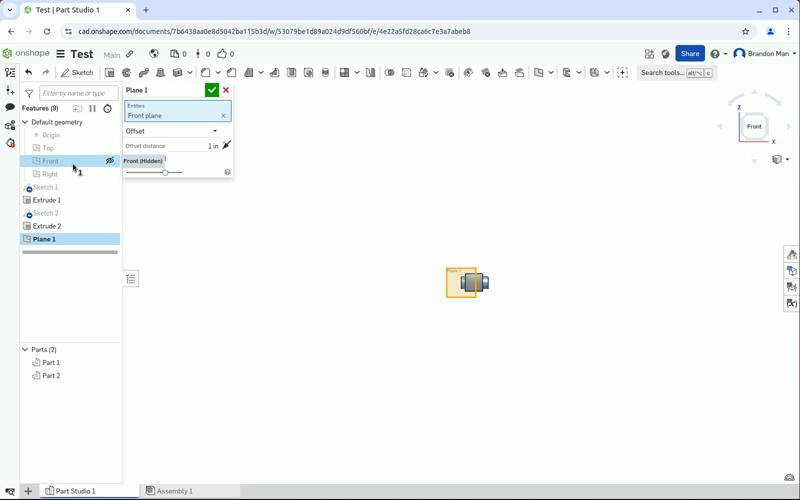
text(1.695)
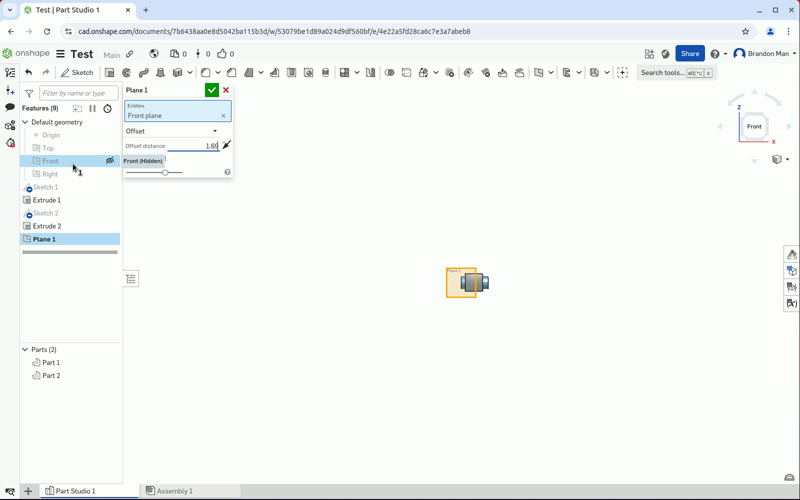
key(enter, 2)
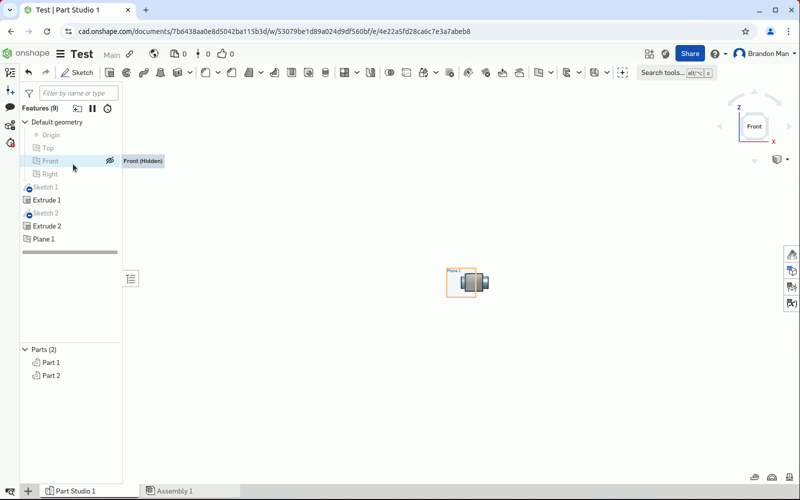
key(shift+s)
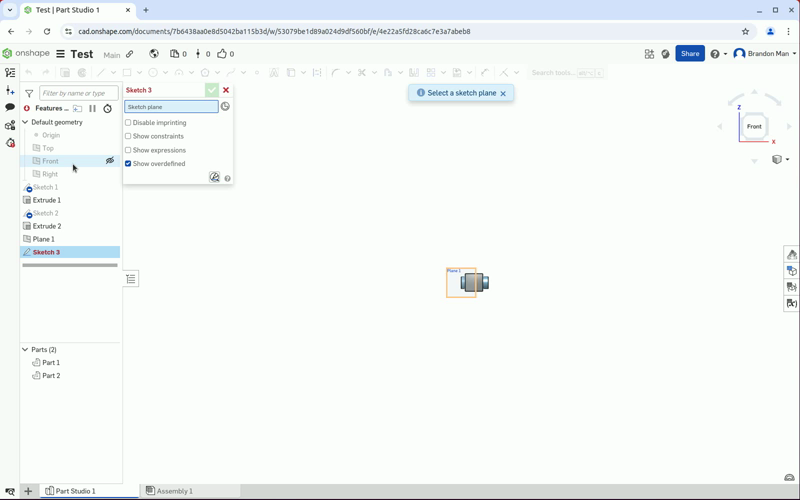
mouse_move(73, 241)
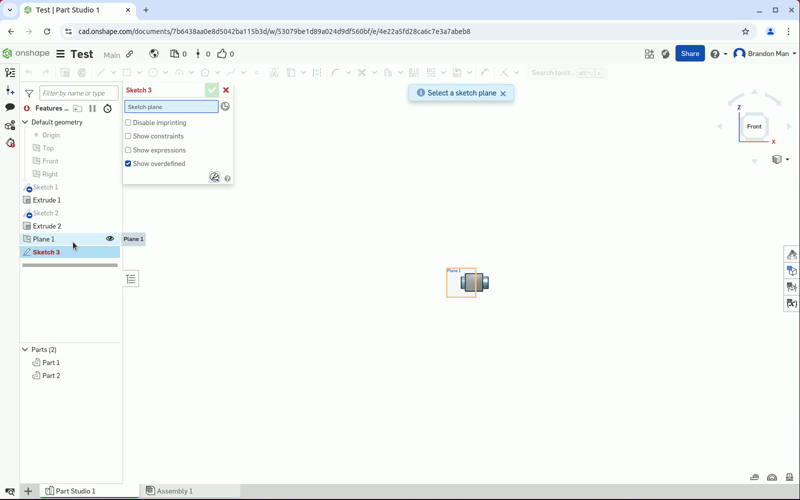
click(73, 241)
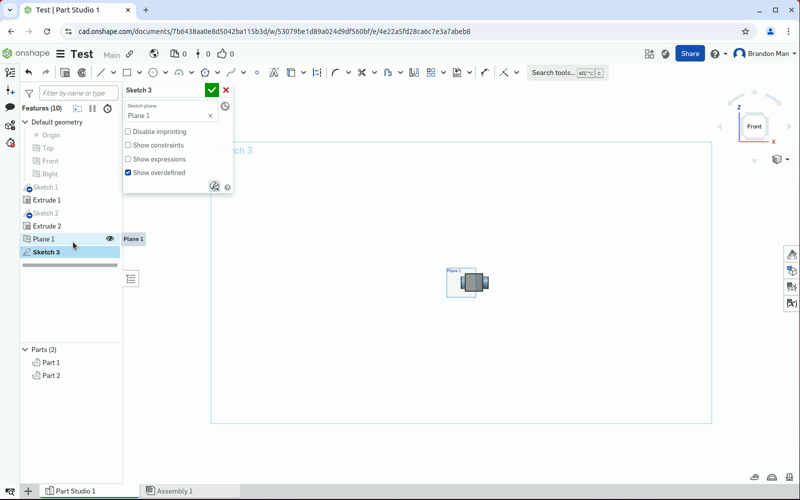
mouse_move(73, 352)
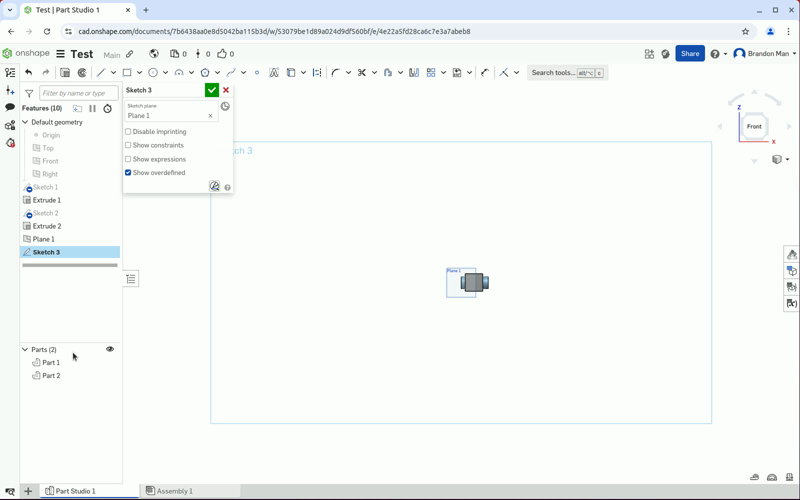
key(y)
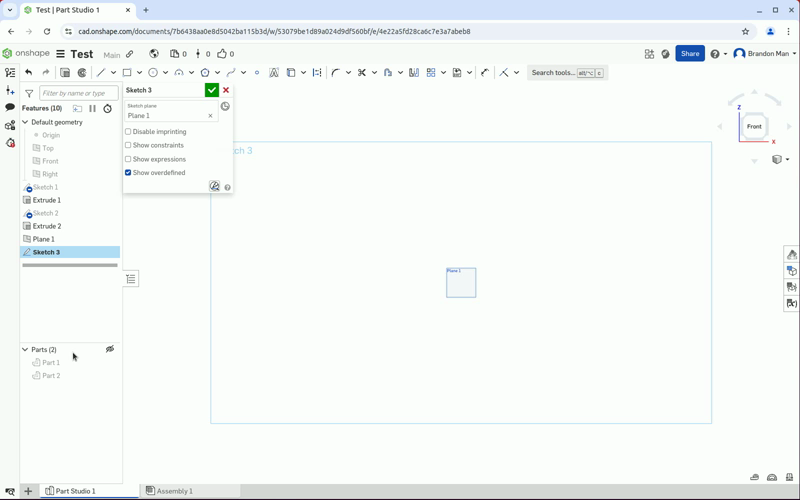
key(l)
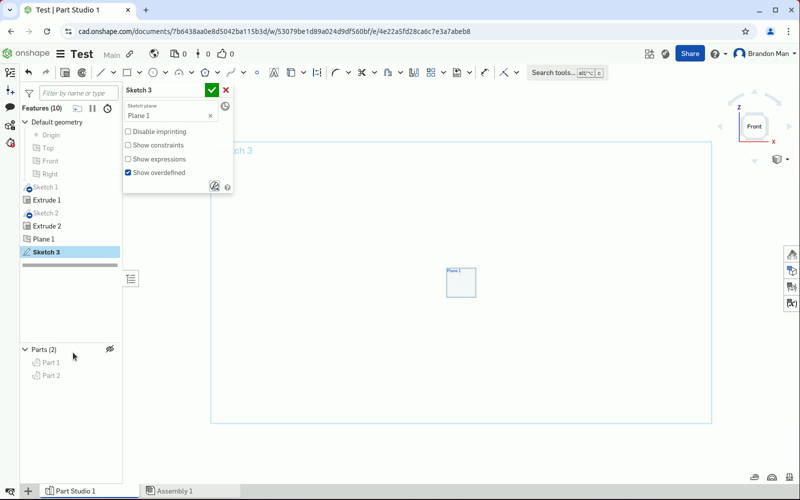
key_down(shift)
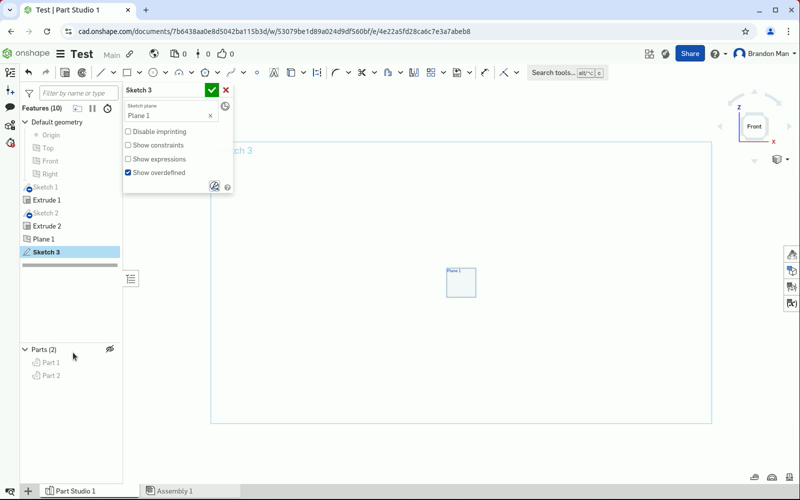
mouse_move(477, 280)
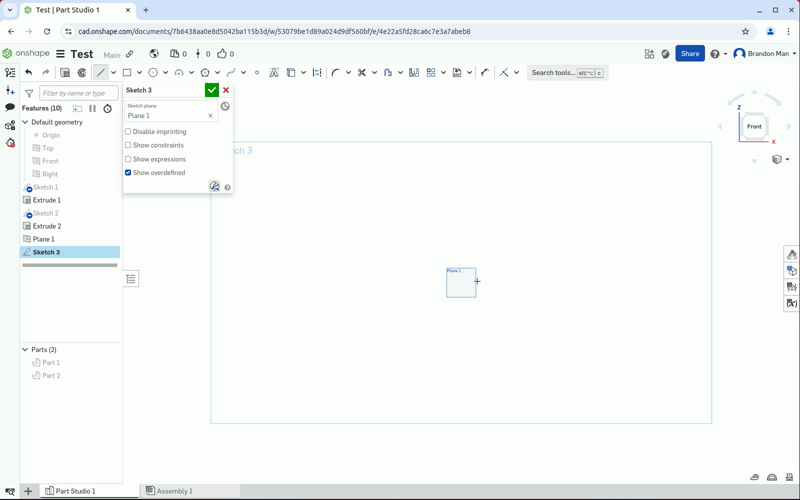
click(477, 280)
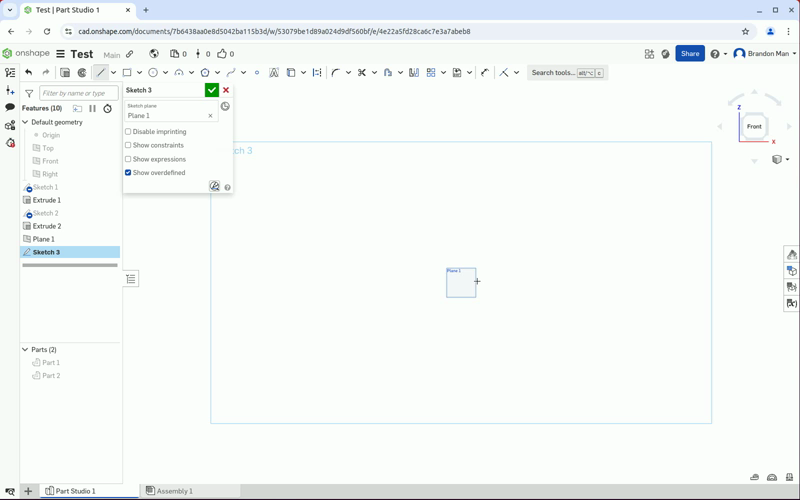
key_up(shift)
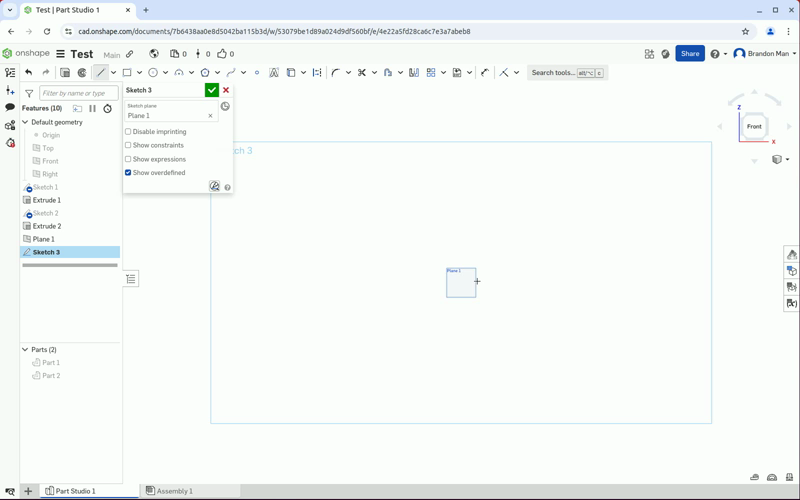
key_down(shift)
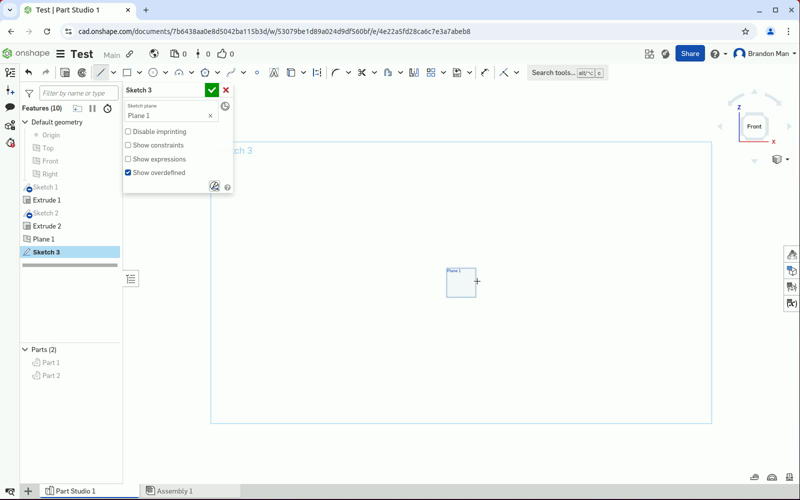
mouse_move(507, 280)
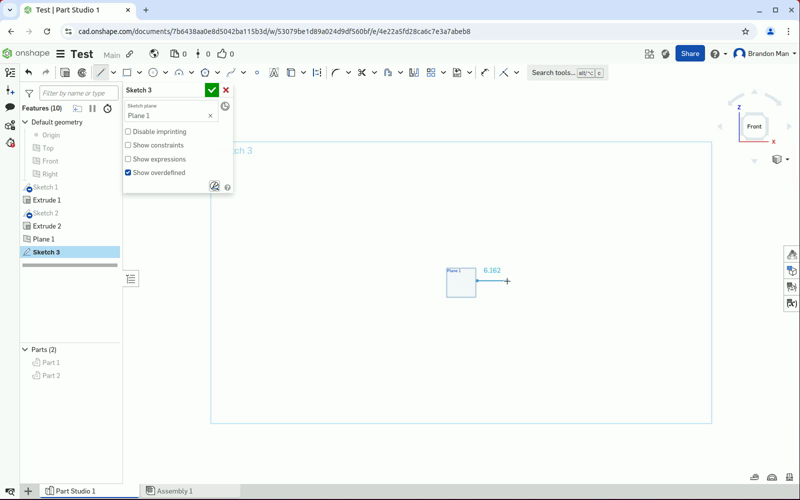
mouse_move(482, 280)
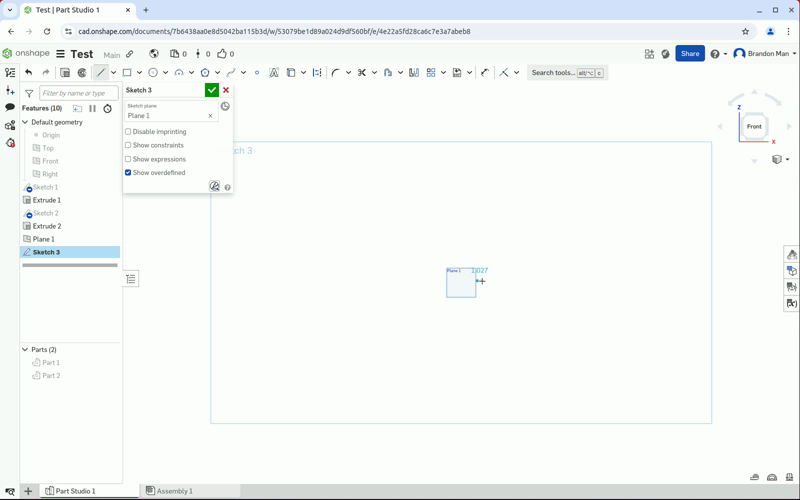
scroll(6)
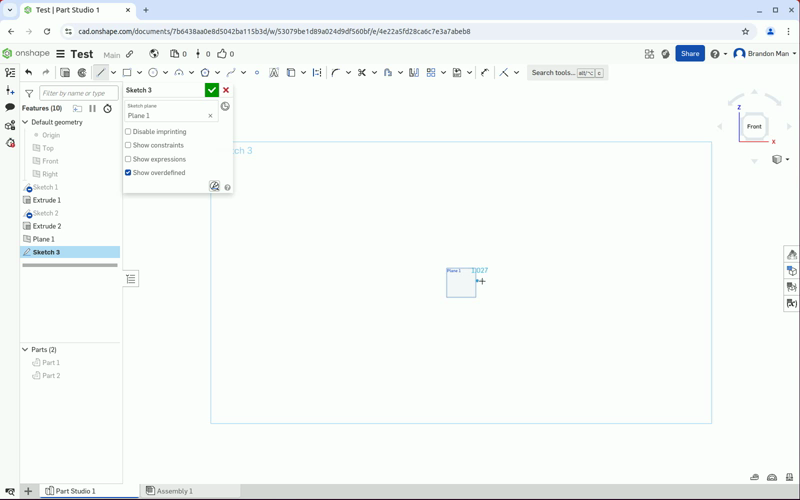
scroll(6)
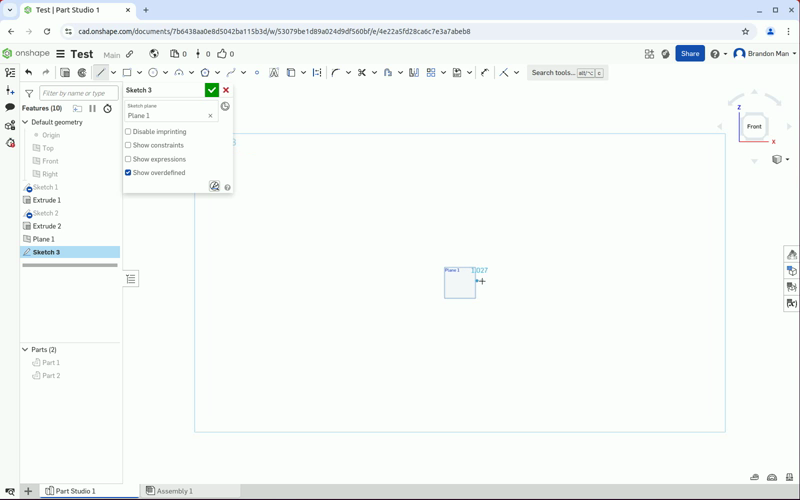
scroll(6)
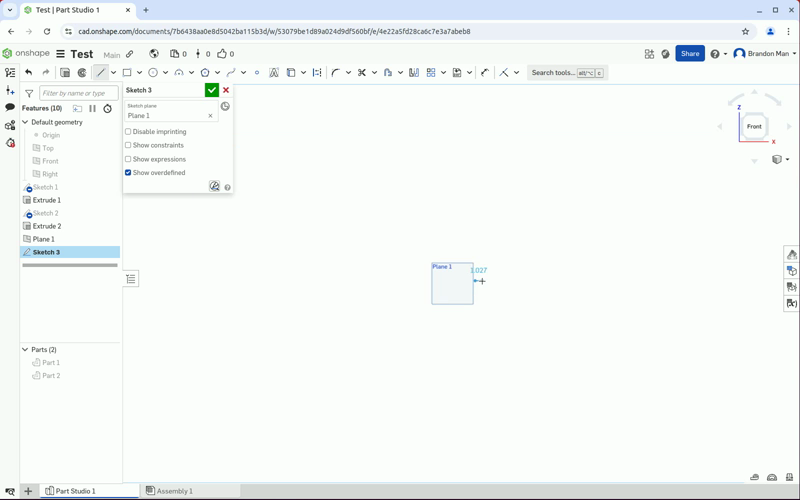
scroll(6)
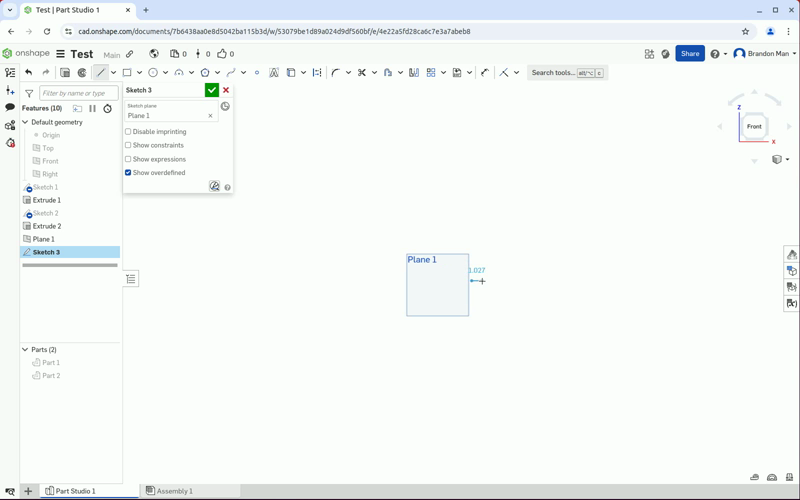
scroll(6)
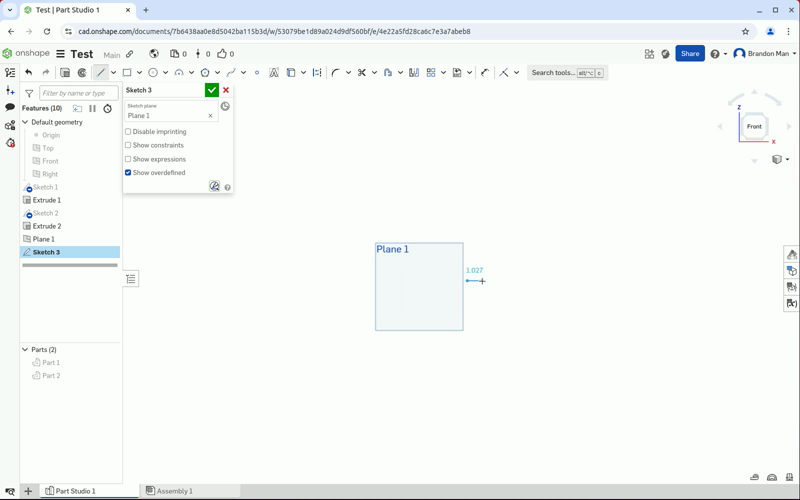
scroll(6)
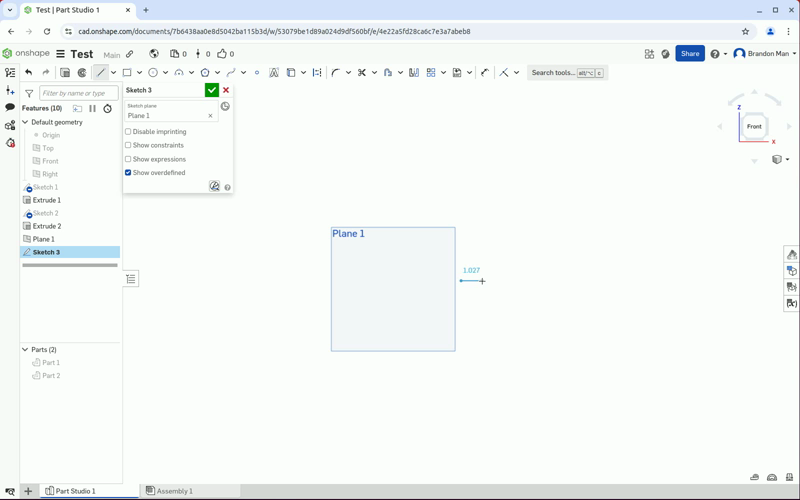
scroll(6)
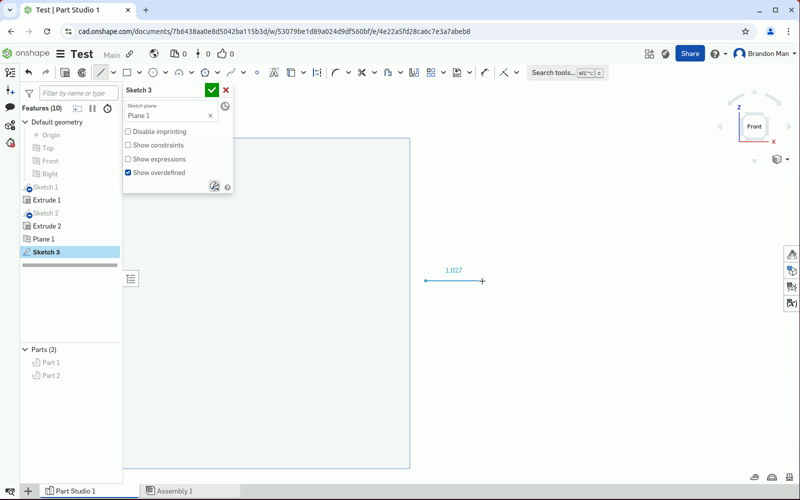
click(482, 280)
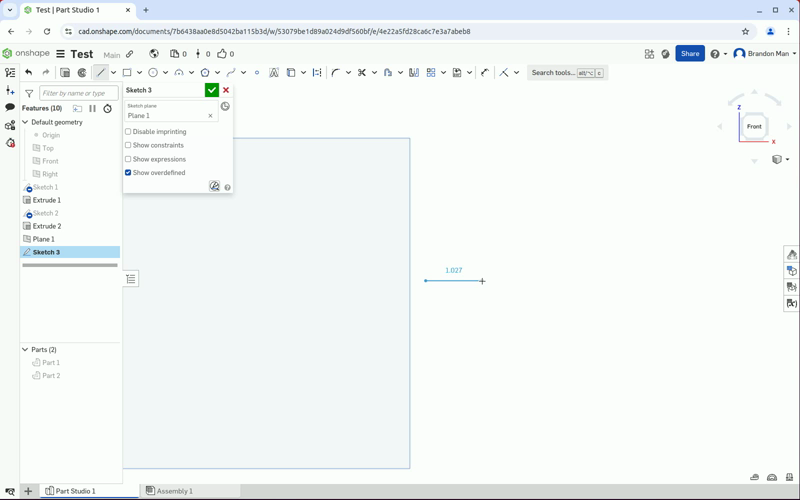
scroll(-6)
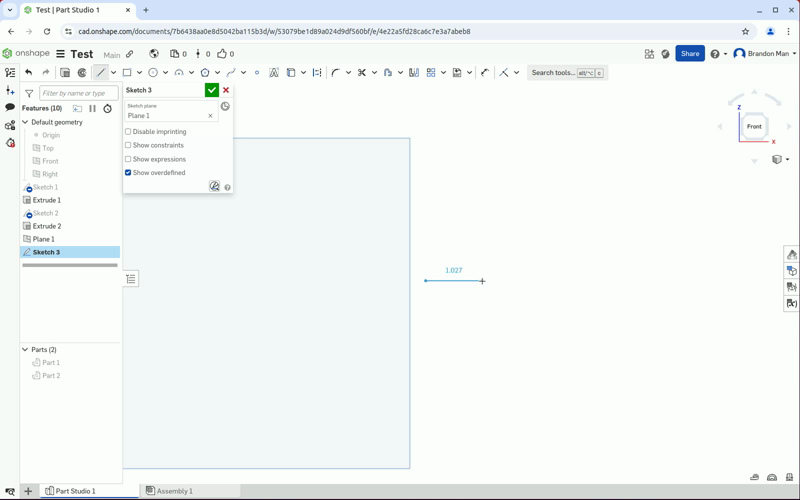
scroll(-6)
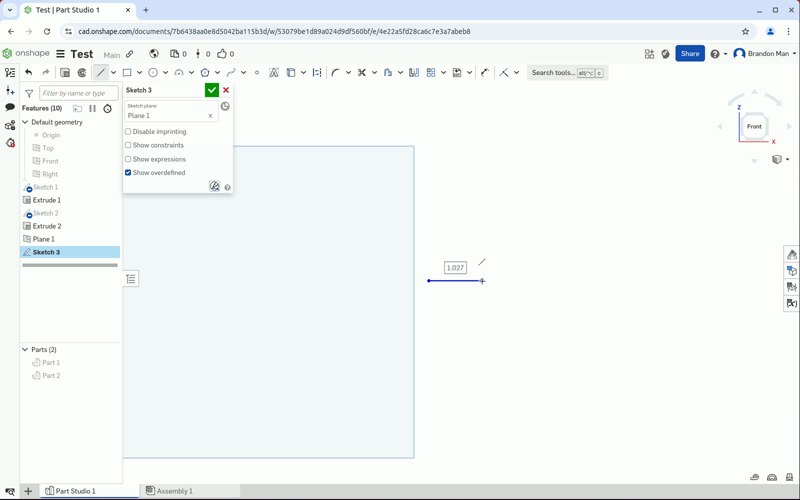
scroll(-6)
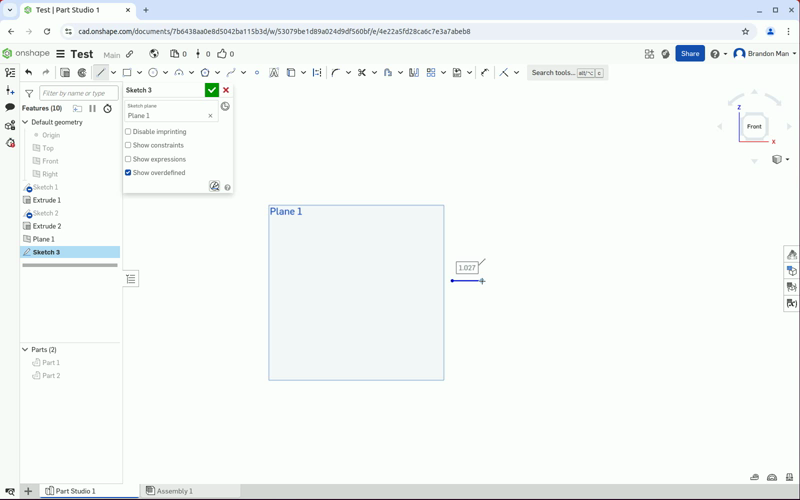
scroll(-6)
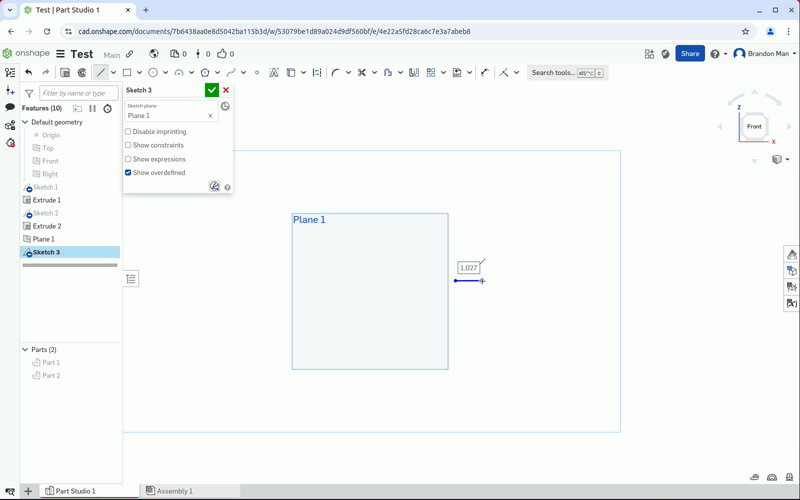
scroll(-6)
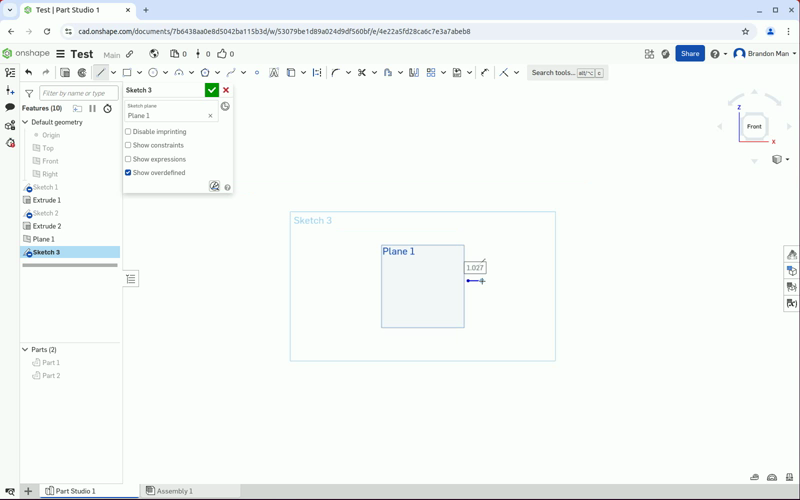
scroll(-6)
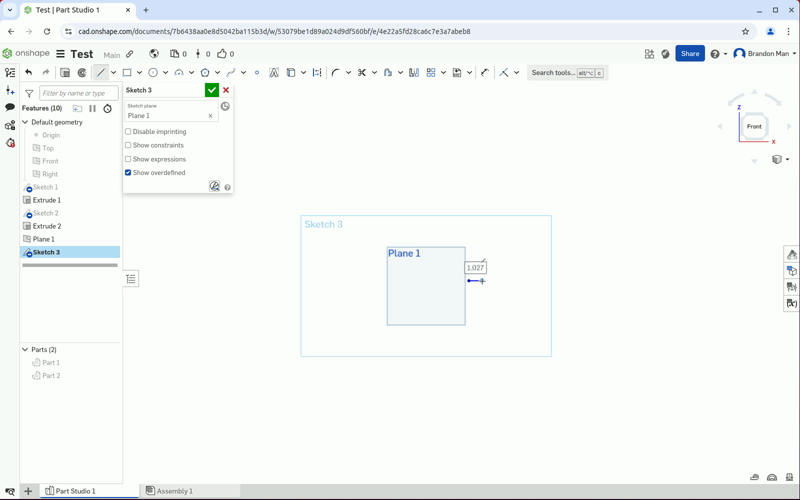
scroll(-6)
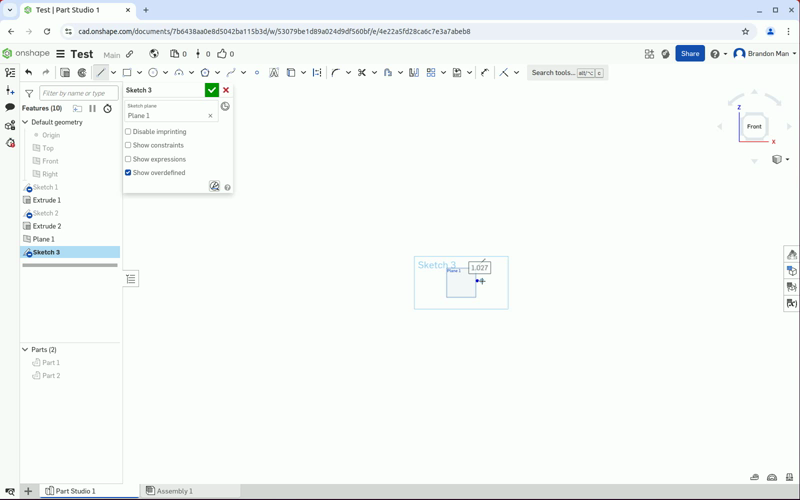
key_up(shift)
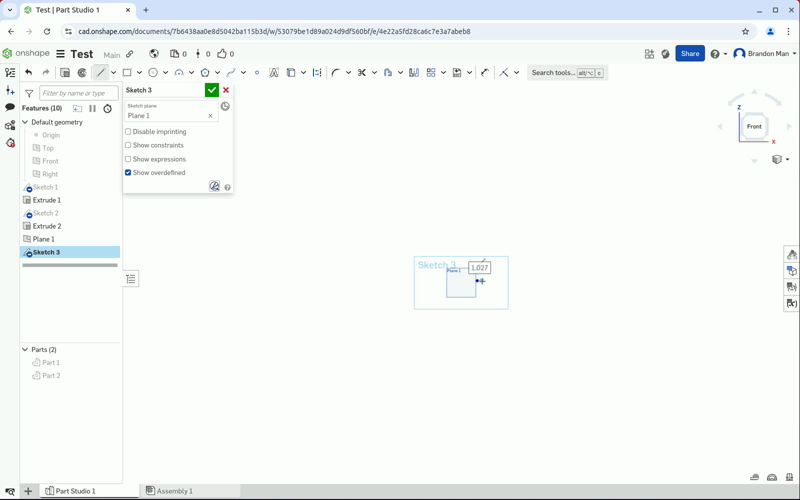
key_down(shift)
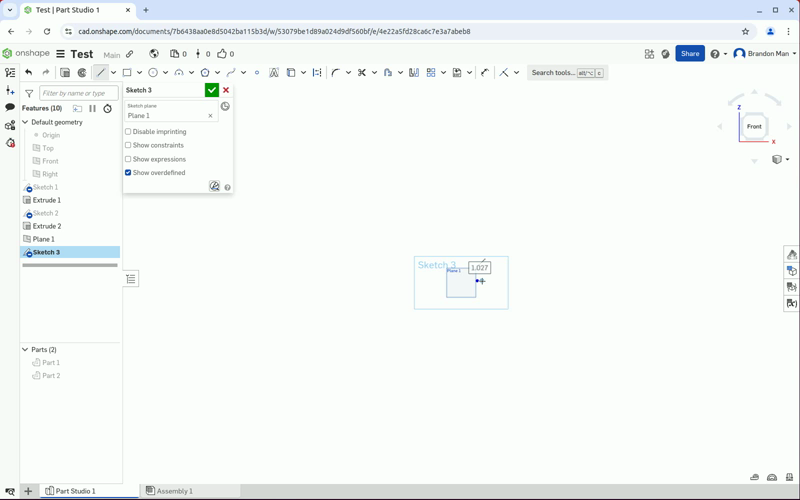
mouse_move(512, 280)
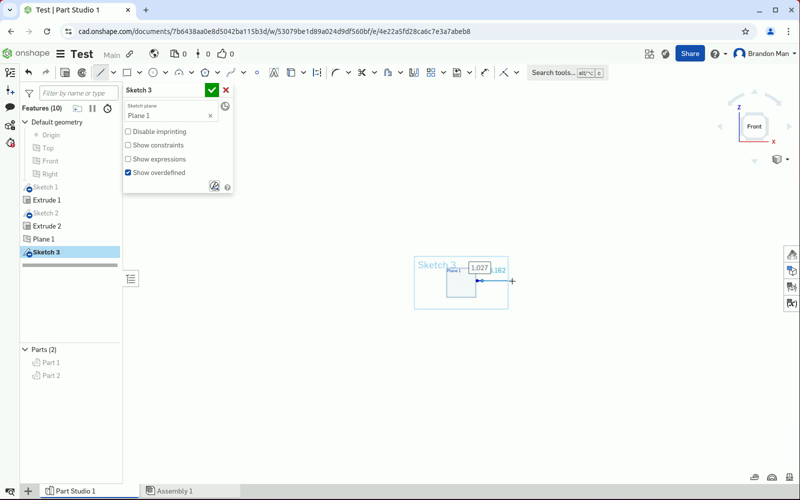
mouse_move(482, 273)
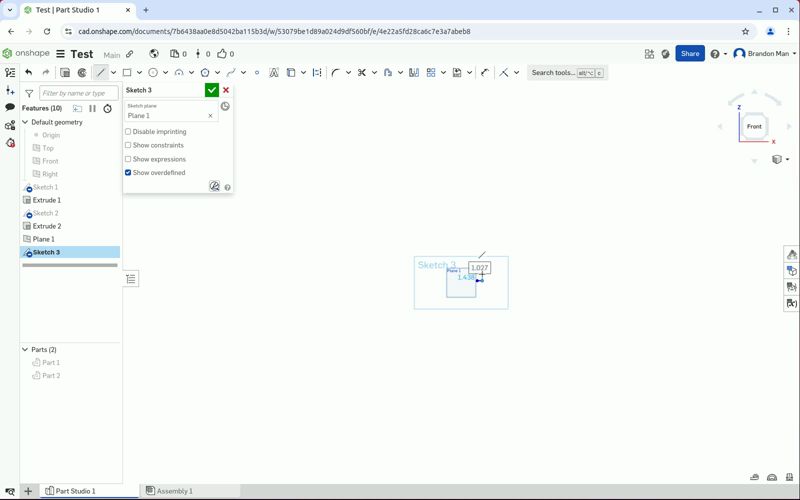
scroll(6)
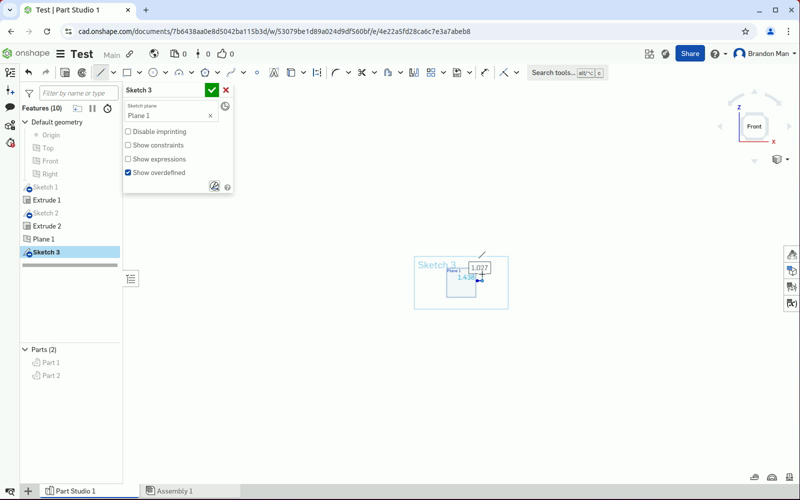
scroll(6)
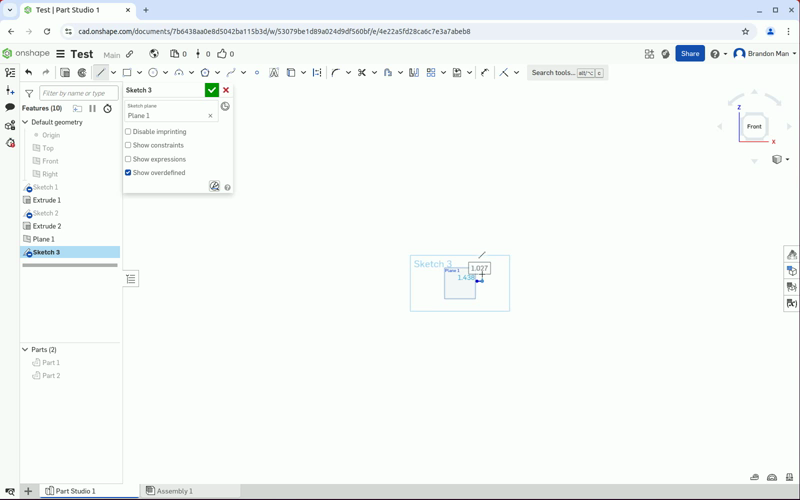
scroll(6)
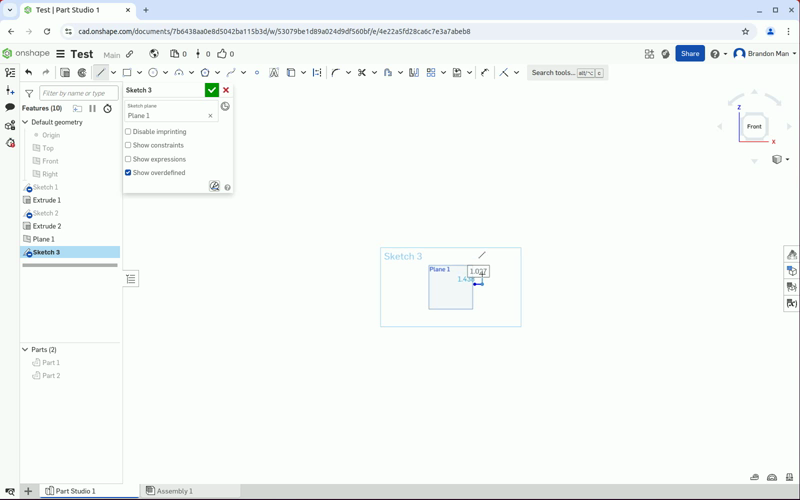
scroll(6)
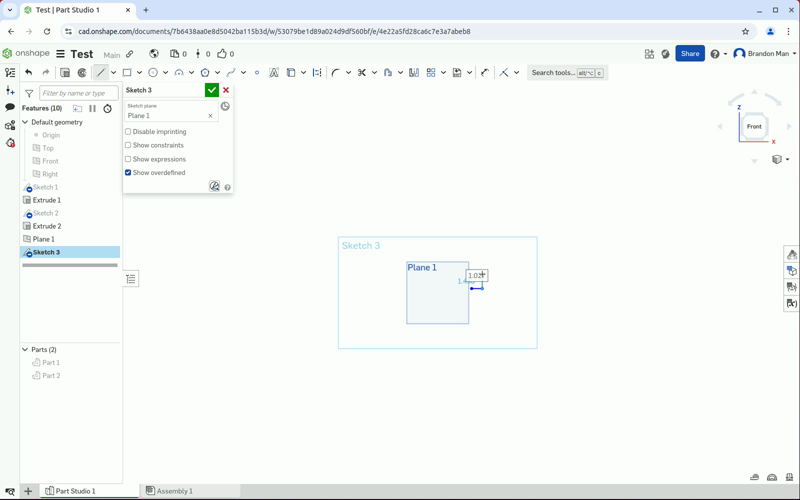
scroll(6)
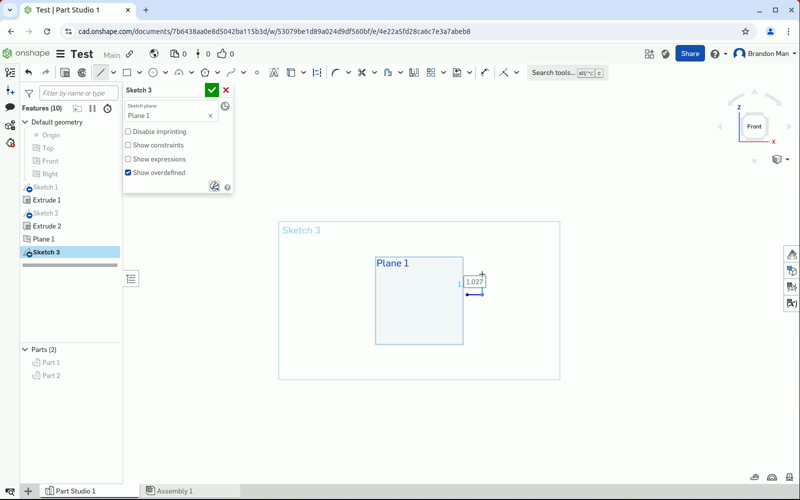
scroll(6)
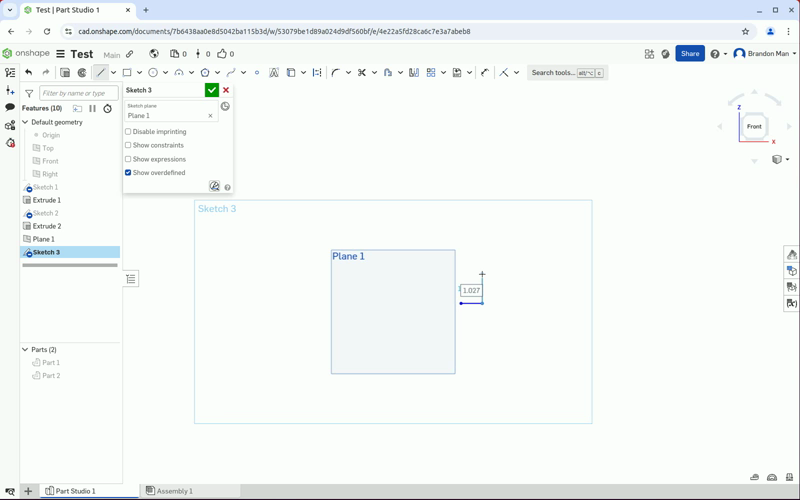
scroll(6)
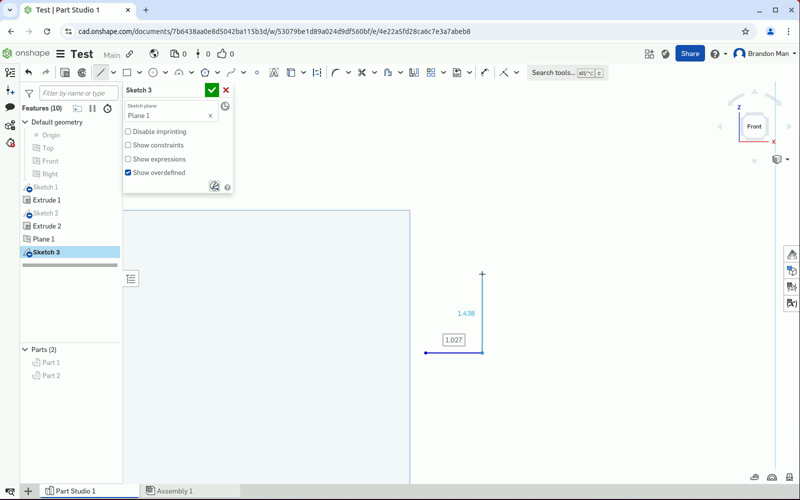
click(482, 273)
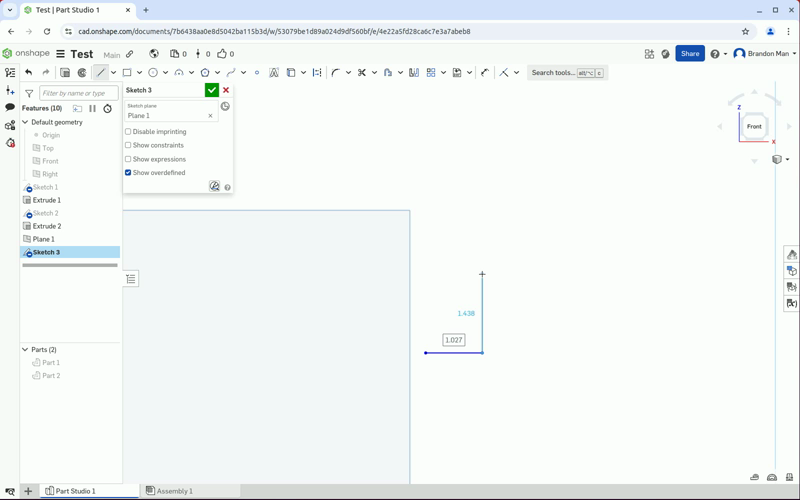
scroll(-6)
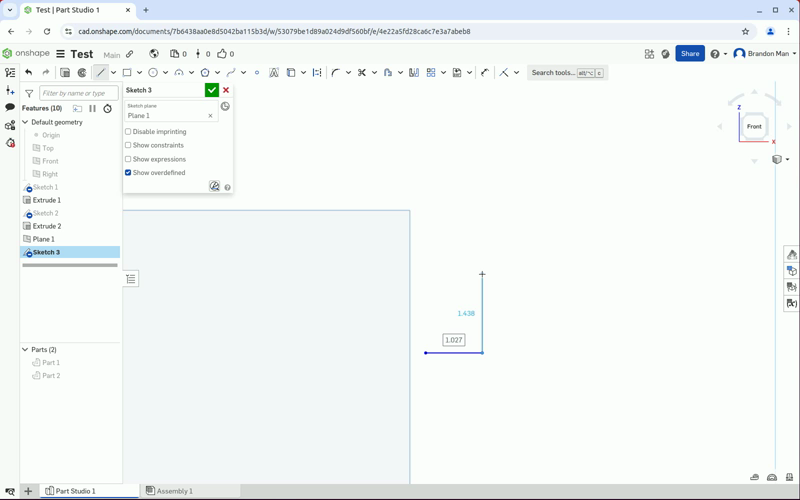
scroll(-6)
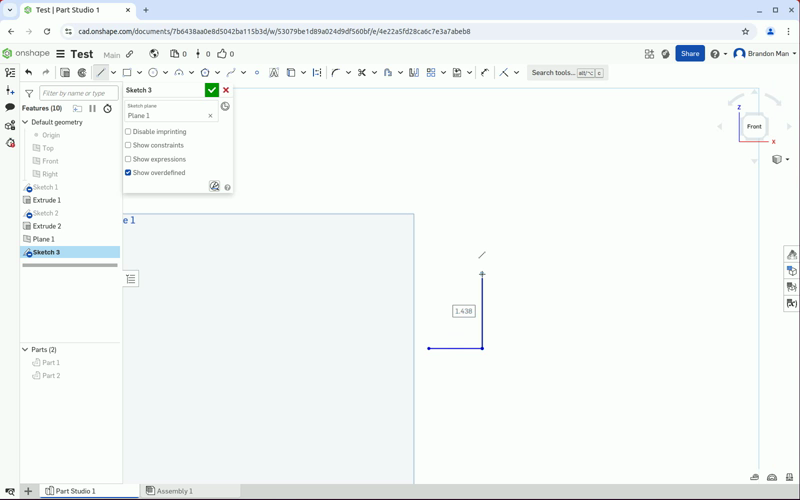
scroll(-6)
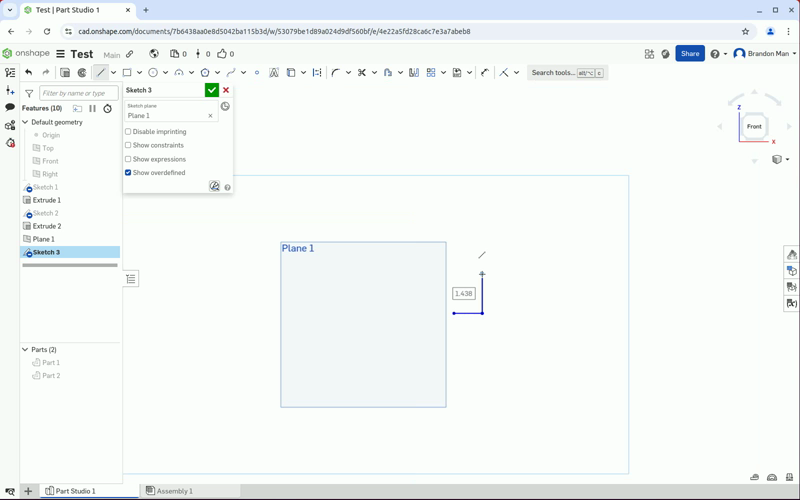
scroll(-6)
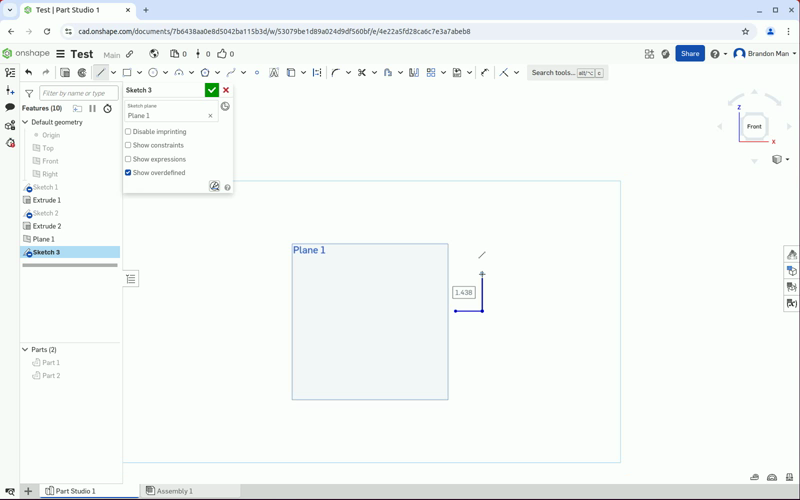
scroll(-6)
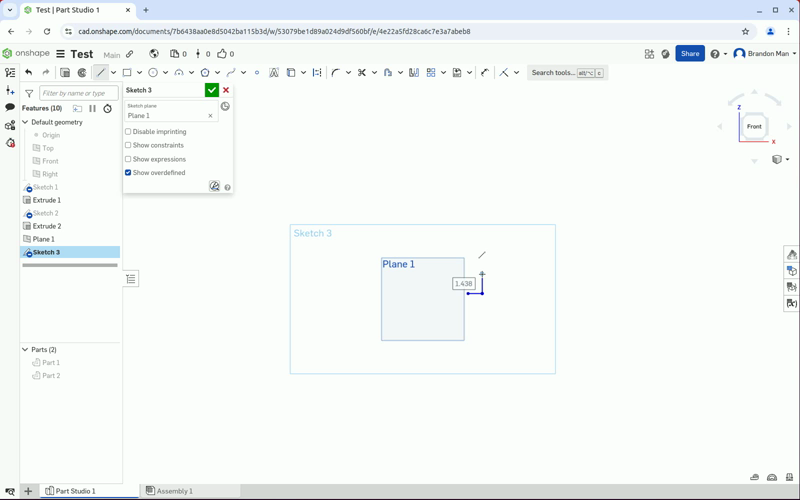
scroll(-6)
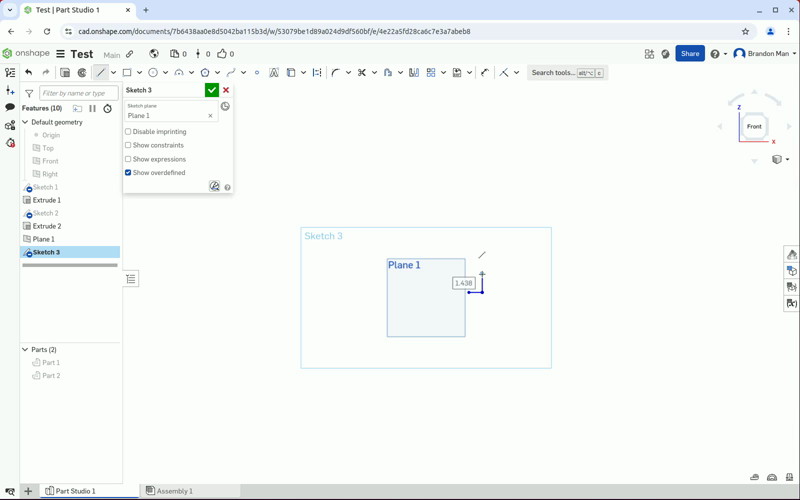
scroll(-6)
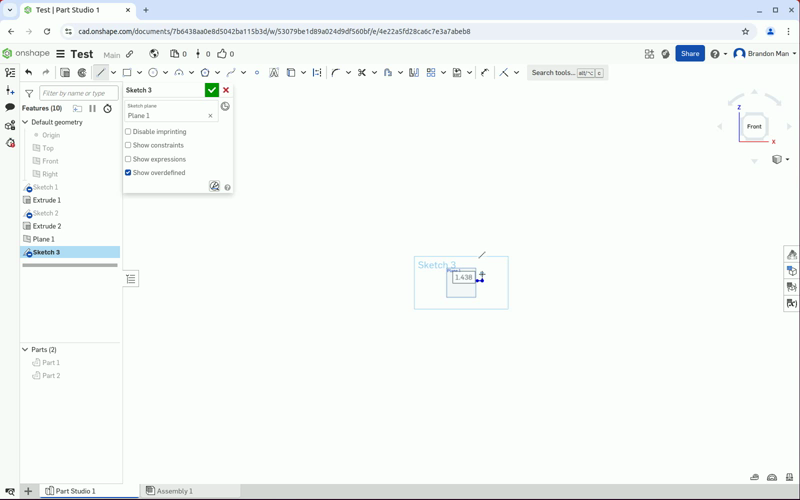
key_up(shift)
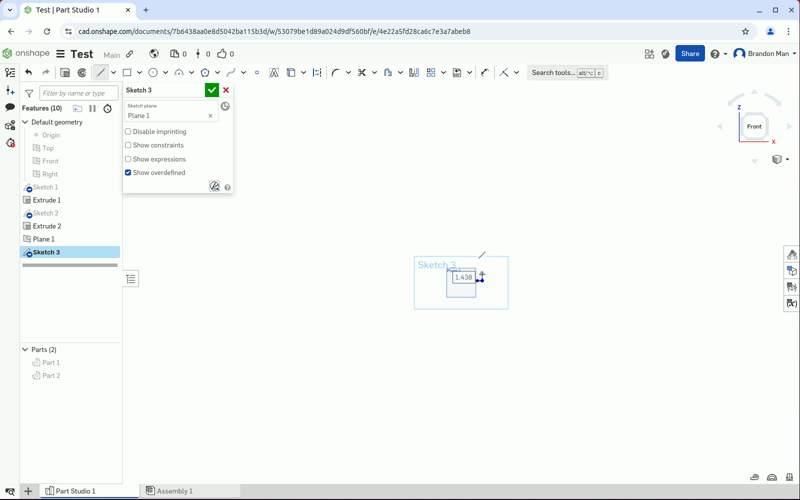
key_down(shift)
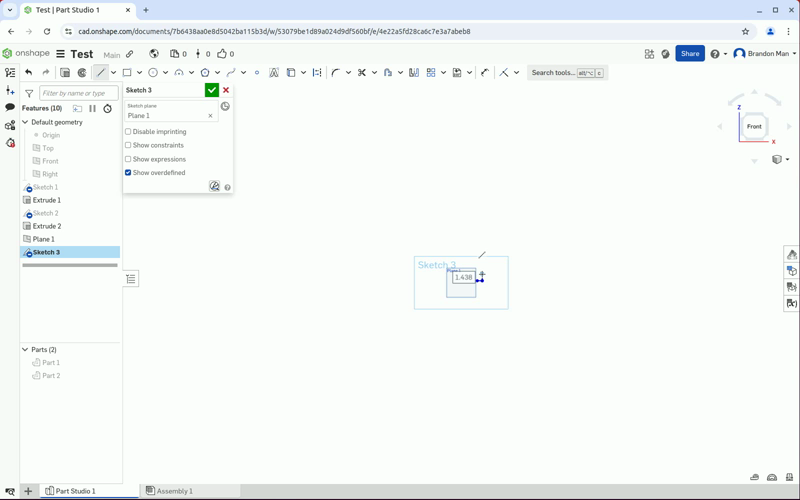
mouse_move(512, 273)
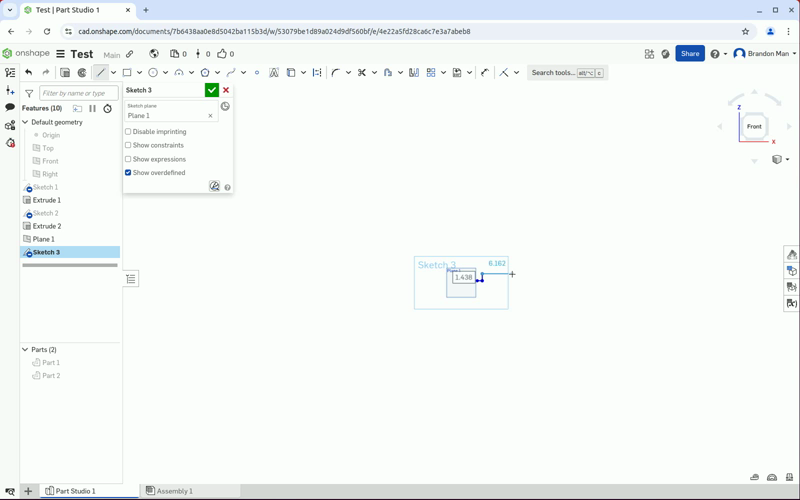
mouse_move(477, 273)
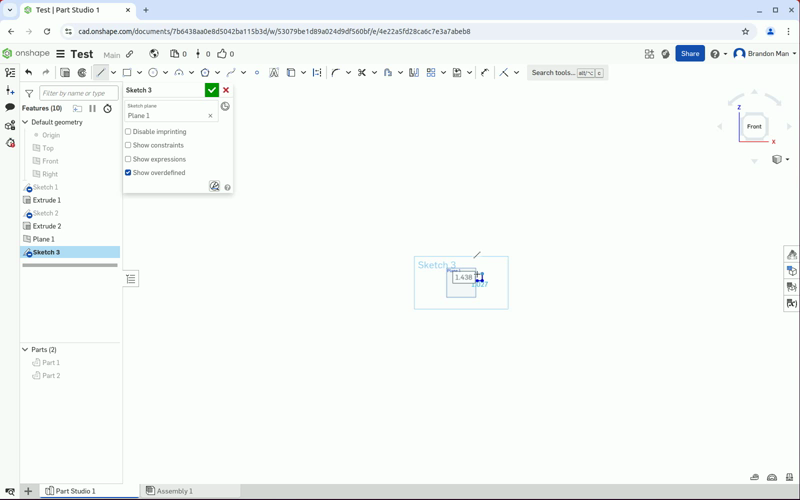
scroll(6)
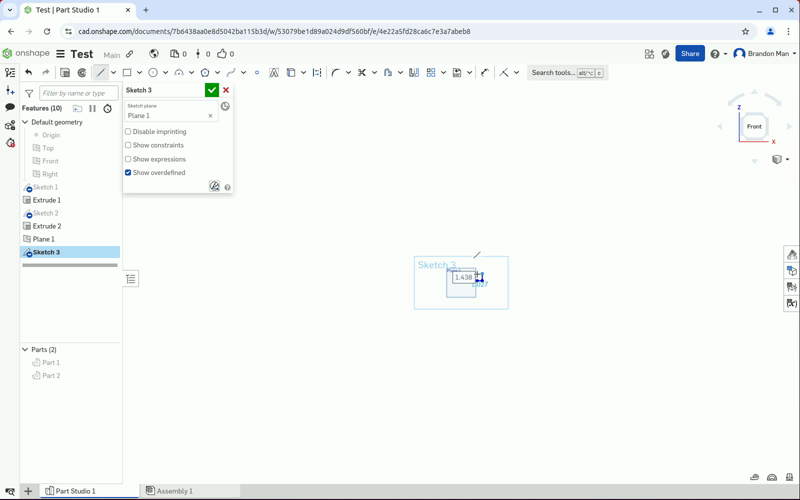
scroll(6)
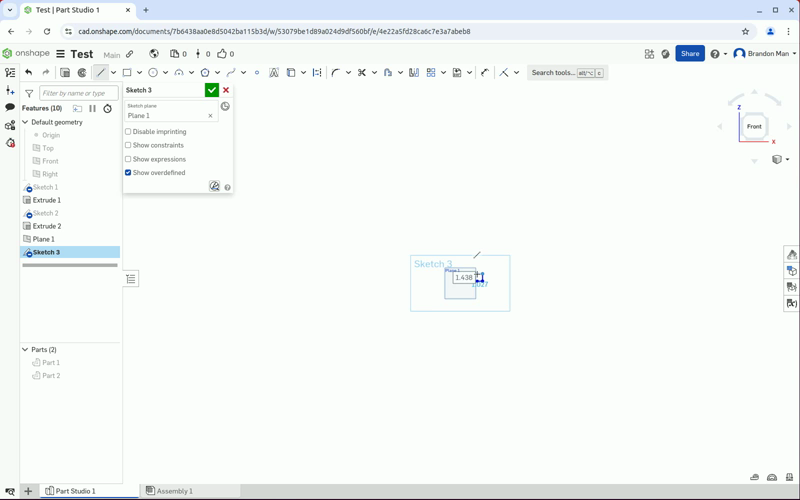
scroll(6)
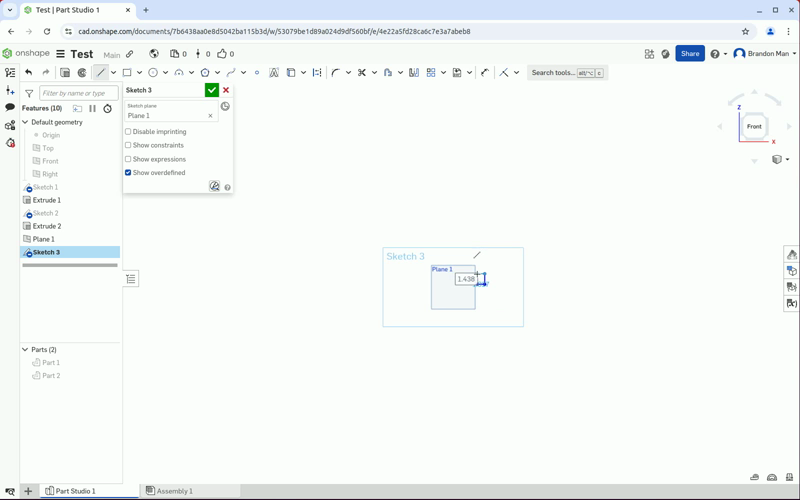
scroll(6)
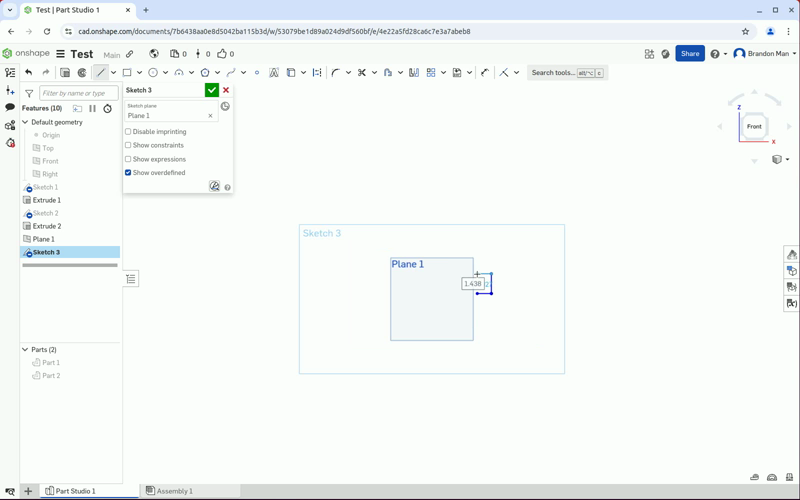
scroll(6)
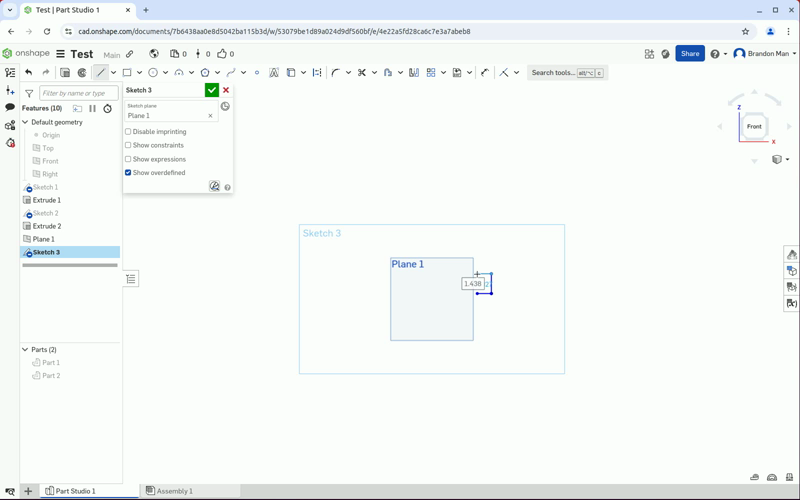
scroll(6)
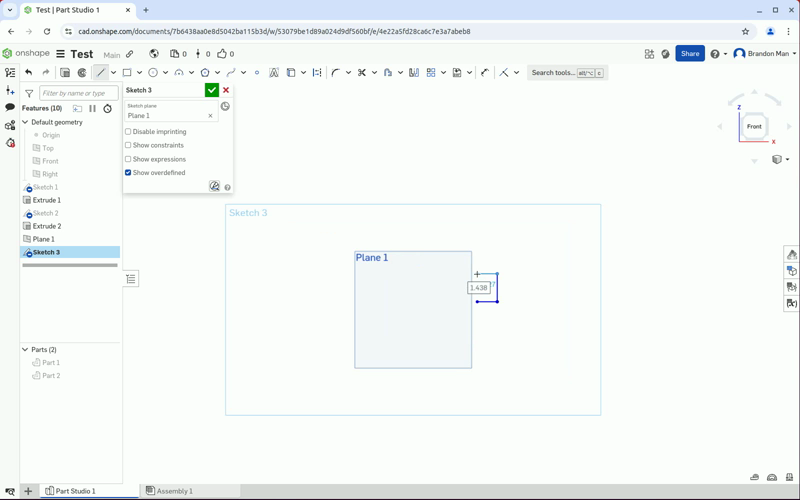
scroll(6)
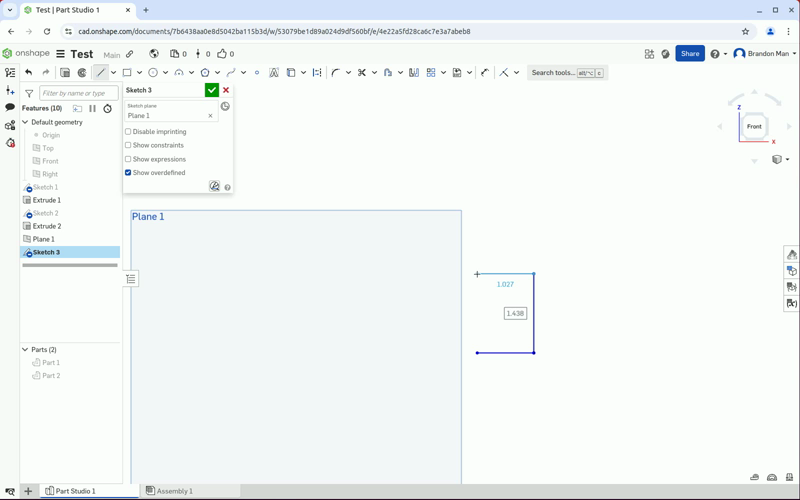
click(477, 273)
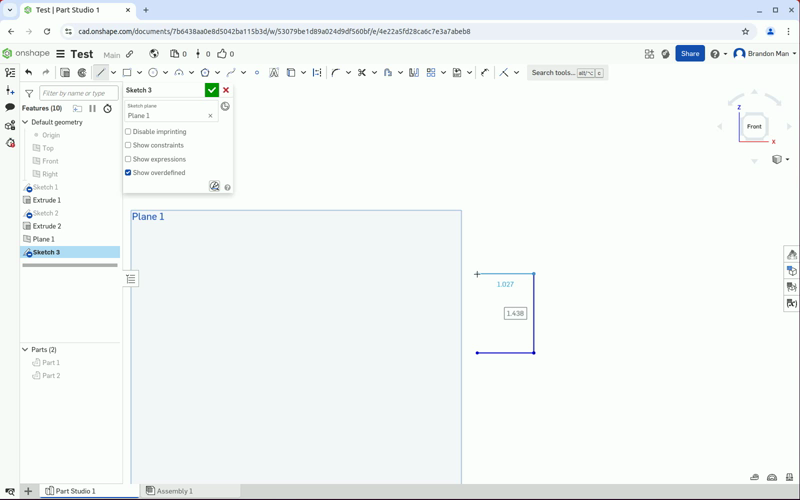
scroll(-6)
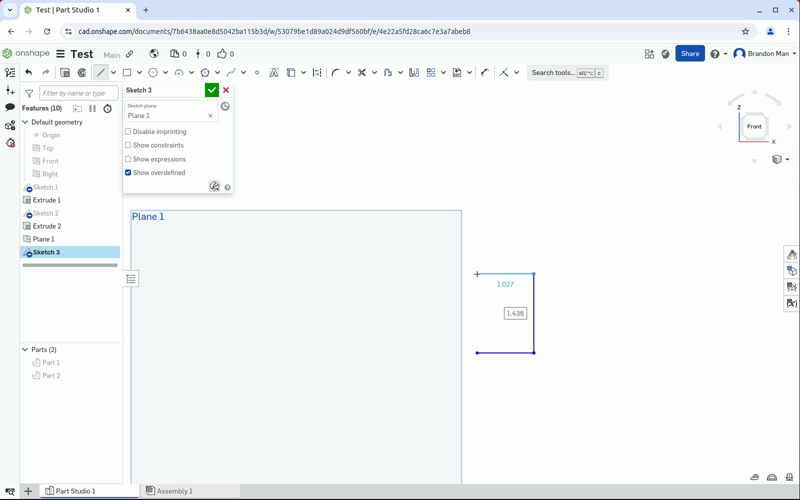
scroll(-6)
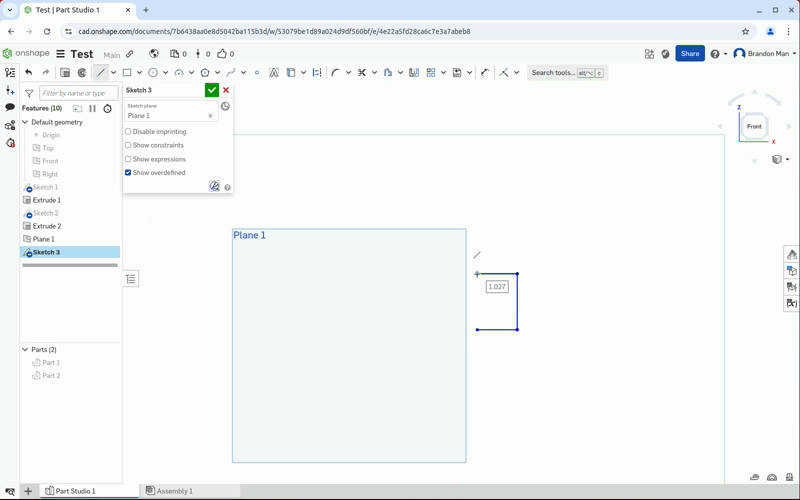
scroll(-6)
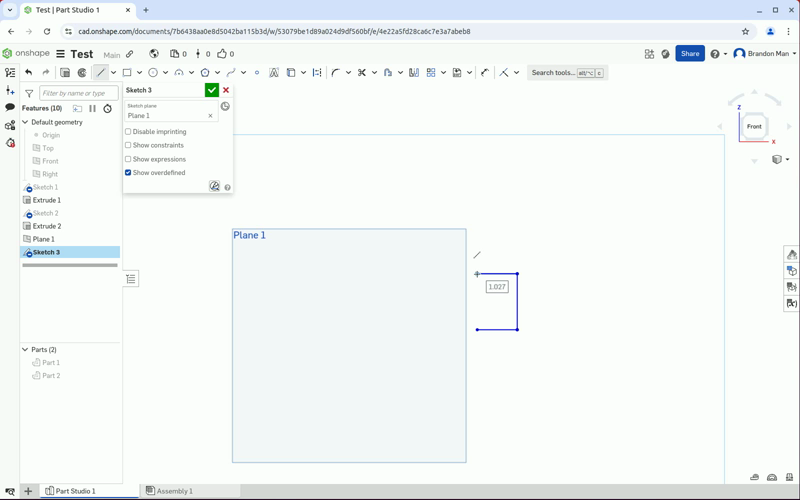
scroll(-6)
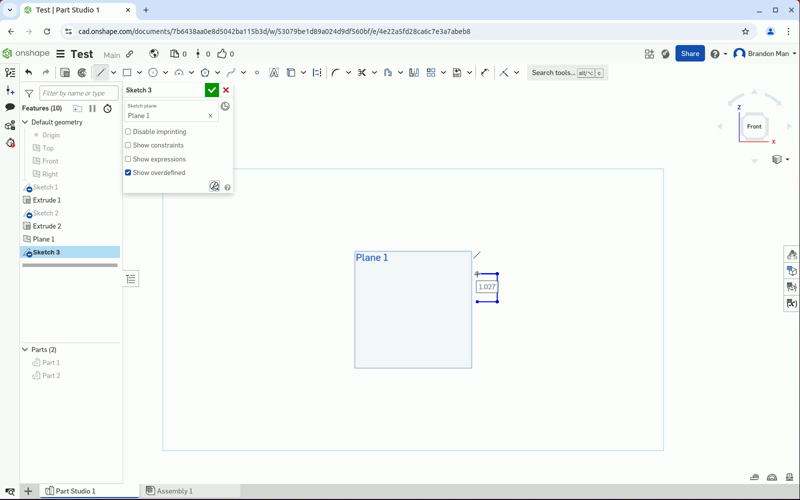
scroll(-6)
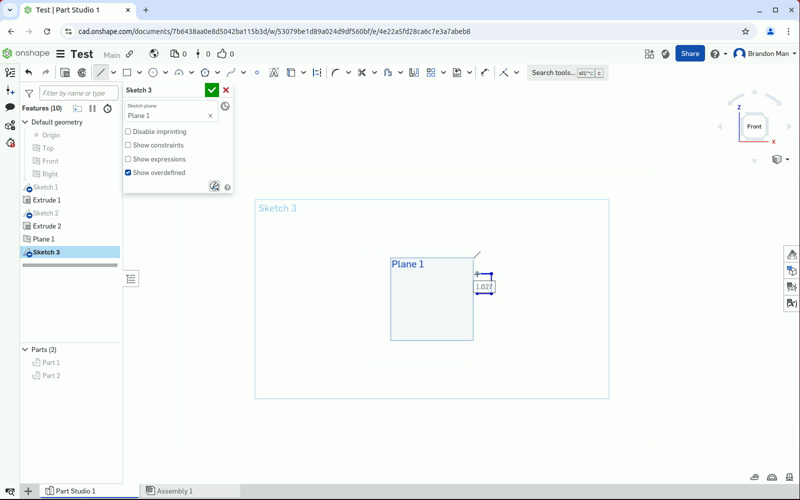
scroll(-6)
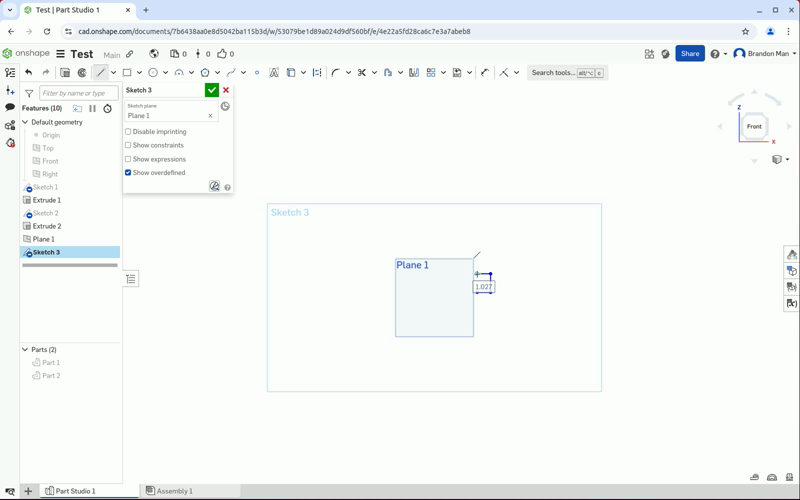
scroll(-6)
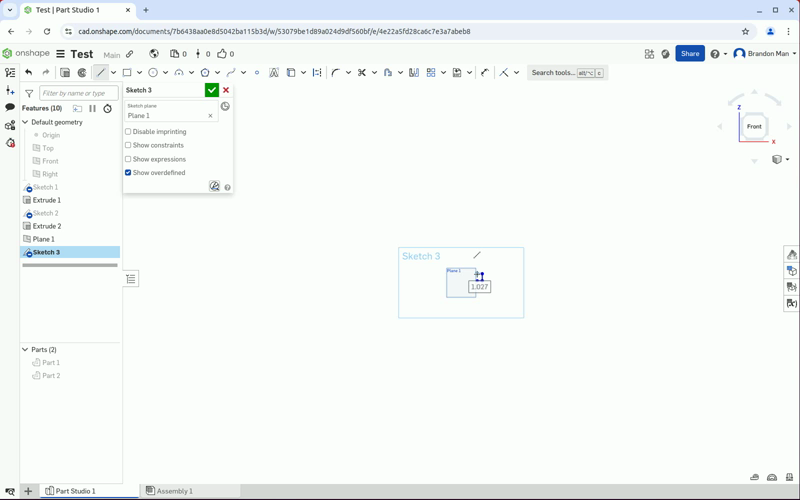
key_up(shift)
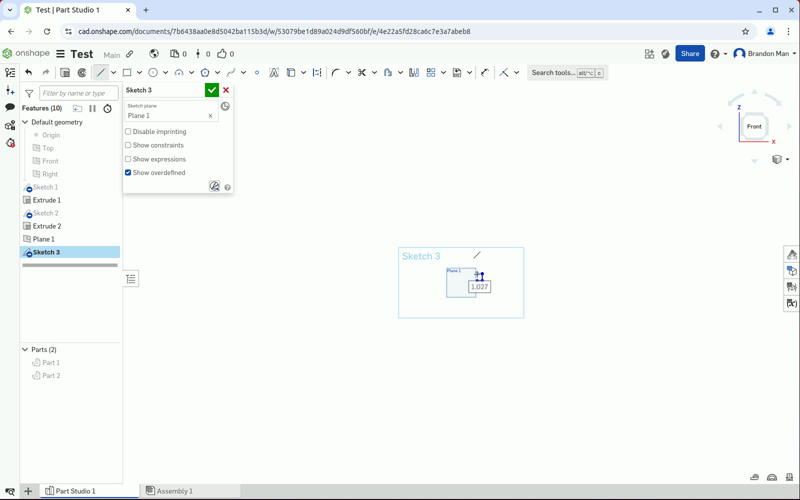
mouse_move(507, 273)
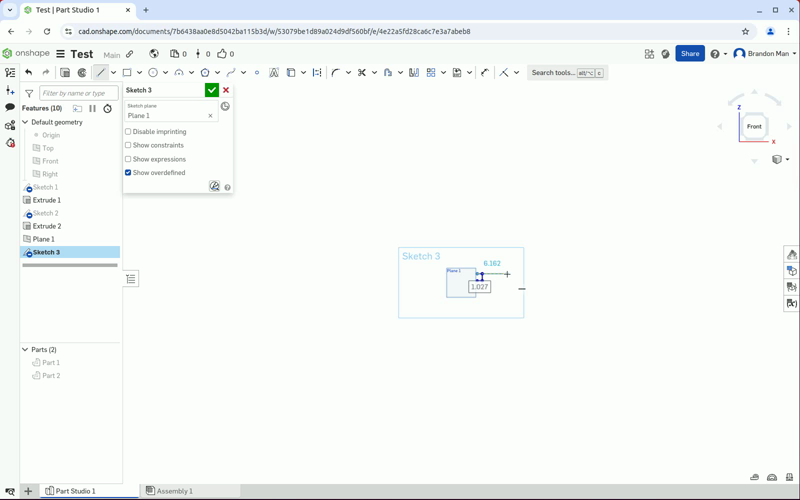
key_down(shift)
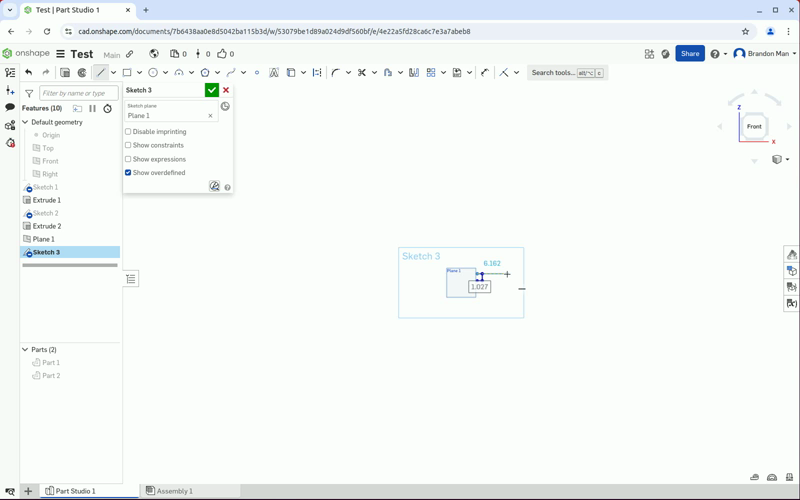
mouse_move(477, 280)
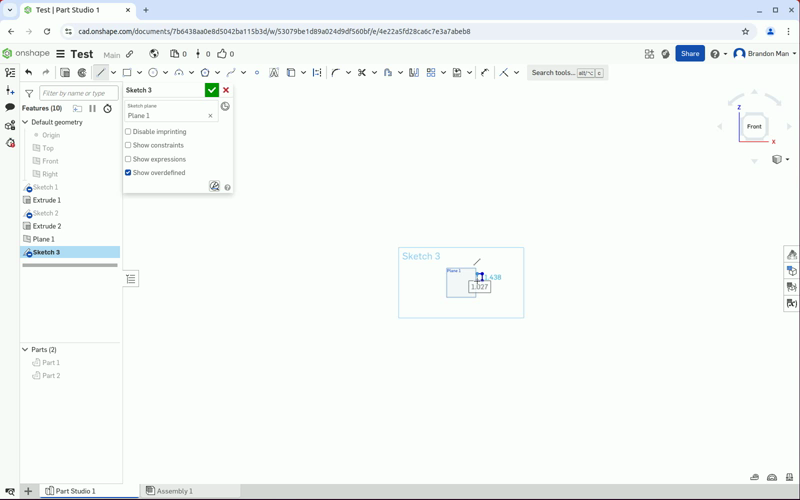
scroll(6)
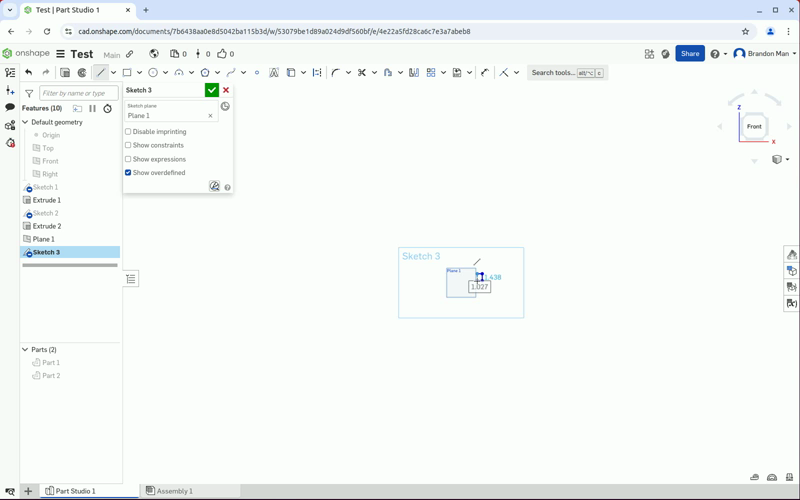
scroll(6)
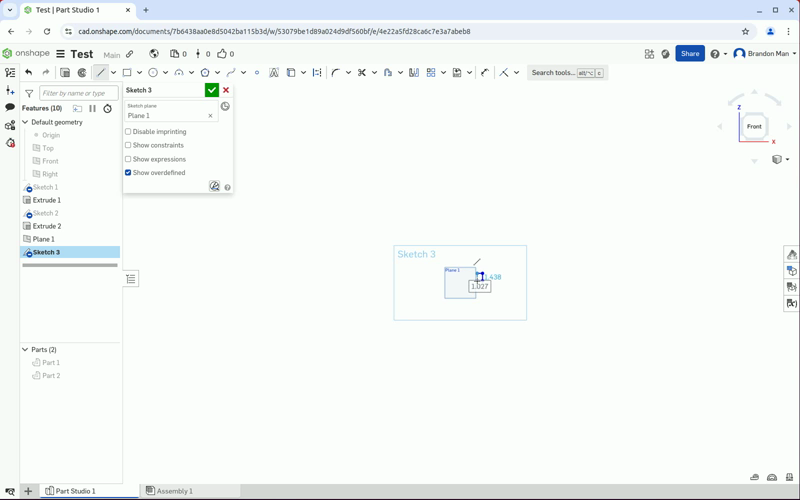
scroll(6)
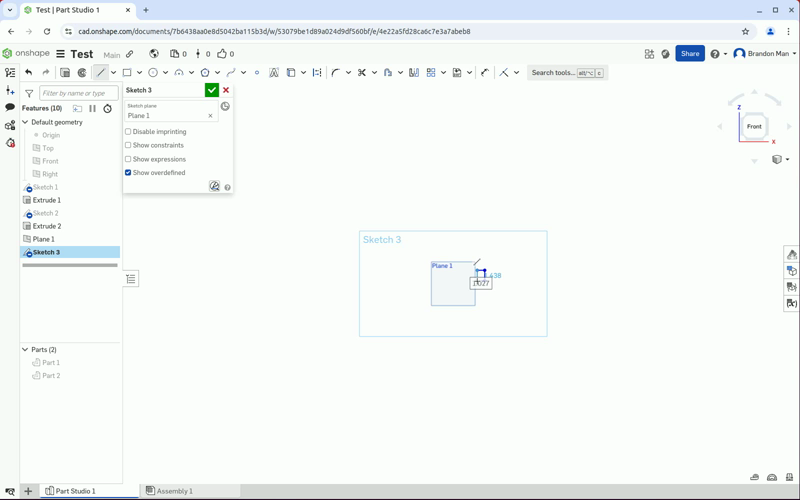
scroll(6)
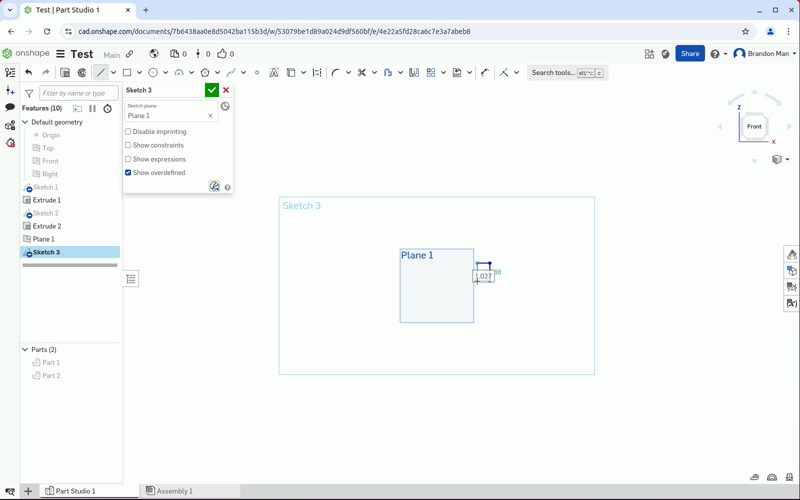
scroll(6)
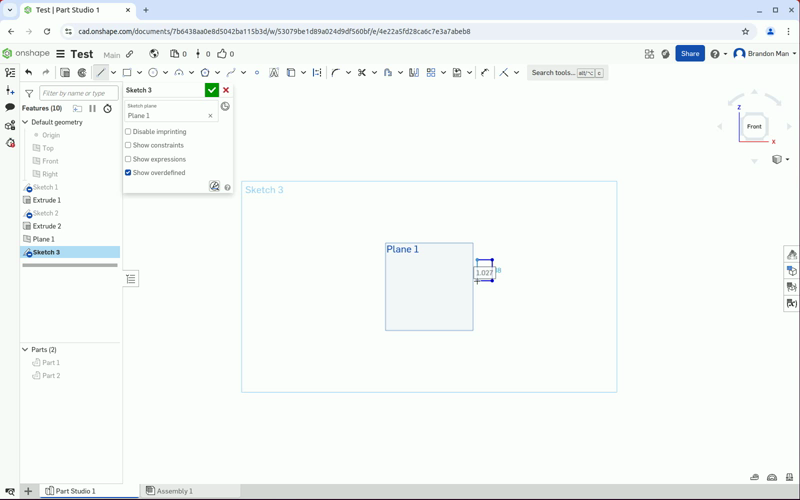
scroll(6)
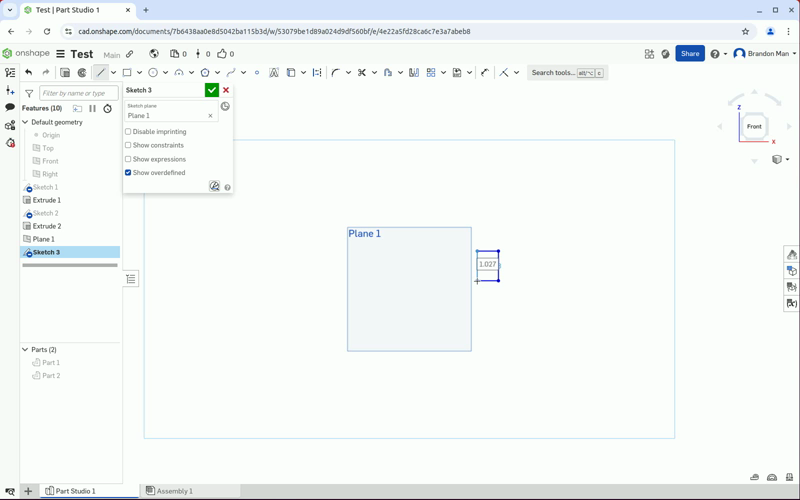
scroll(6)
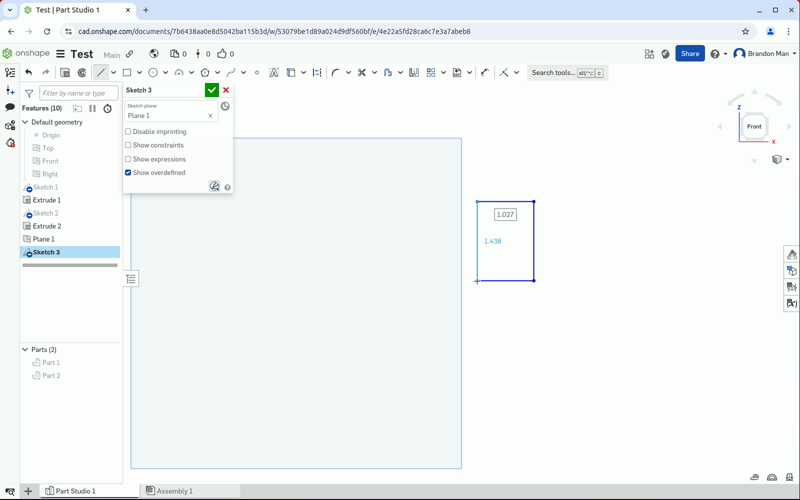
key_up(shift)
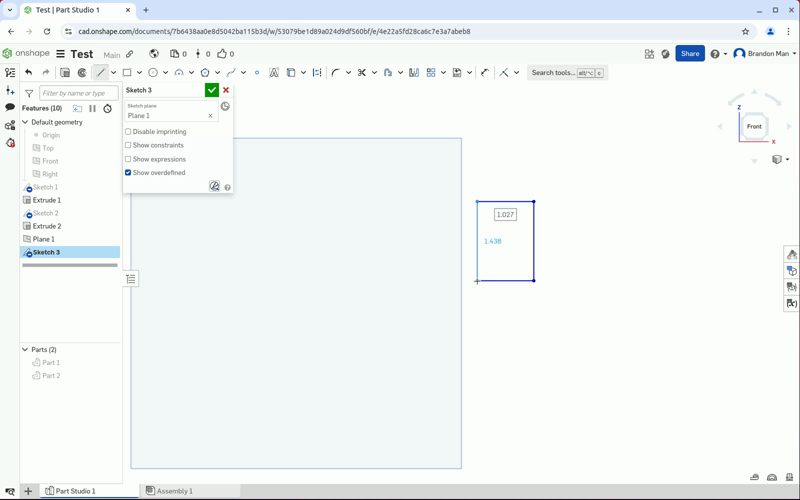
click(477, 280)
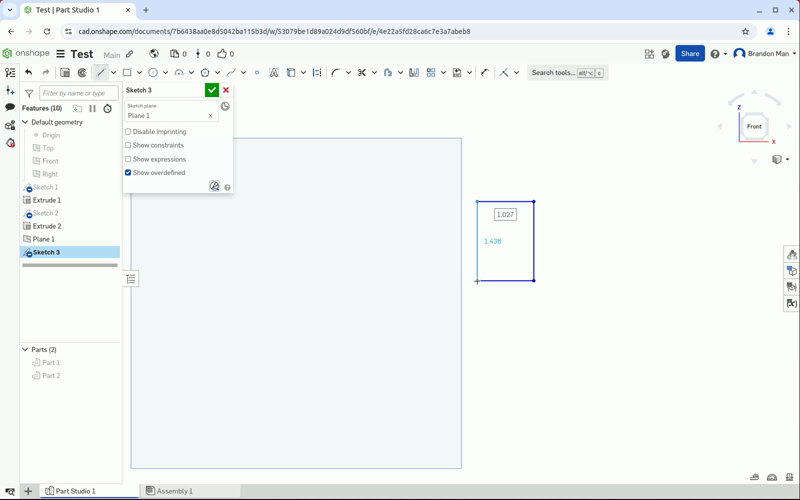
scroll(-6)
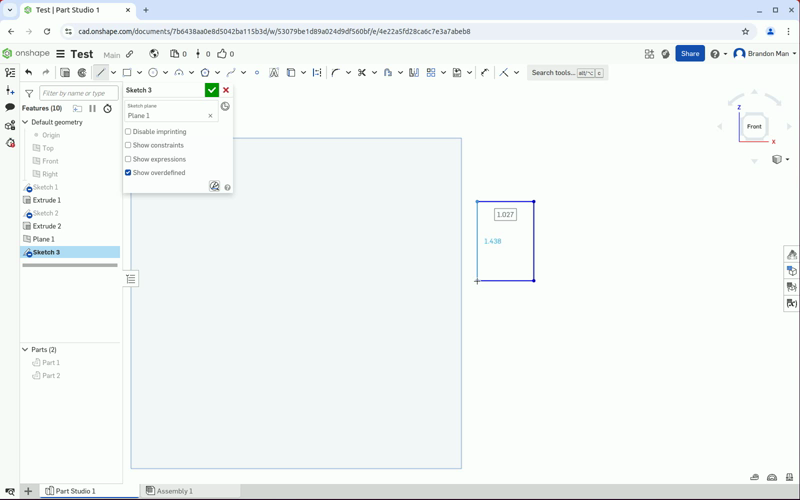
scroll(-6)
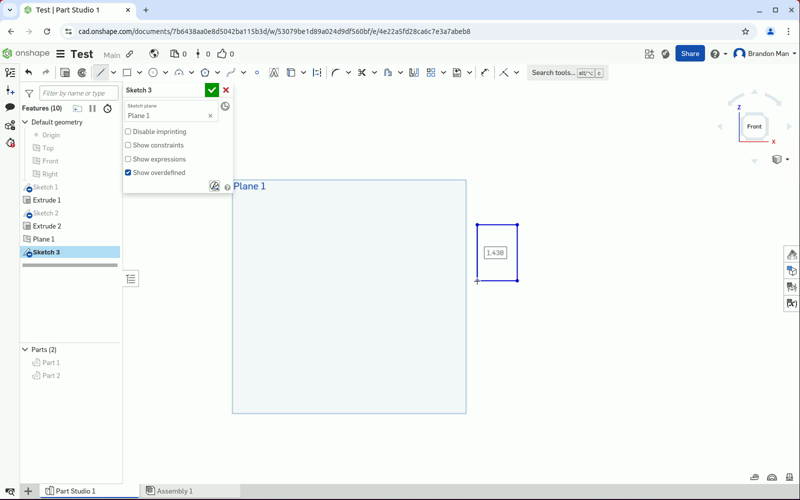
scroll(-6)
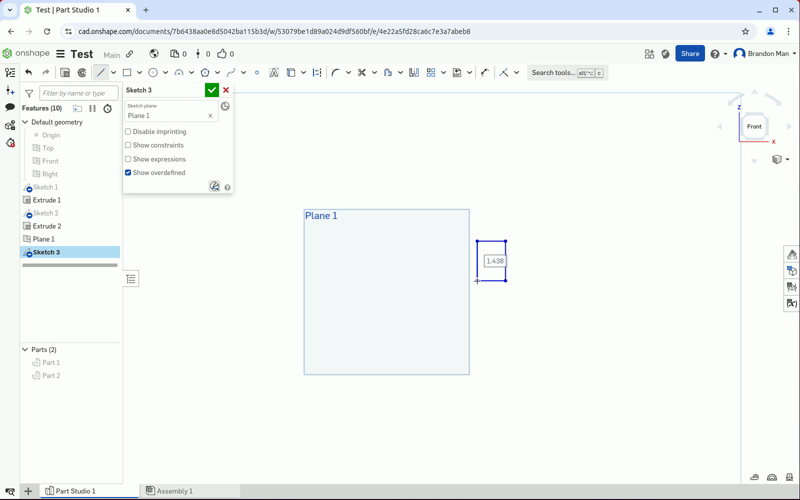
scroll(-6)
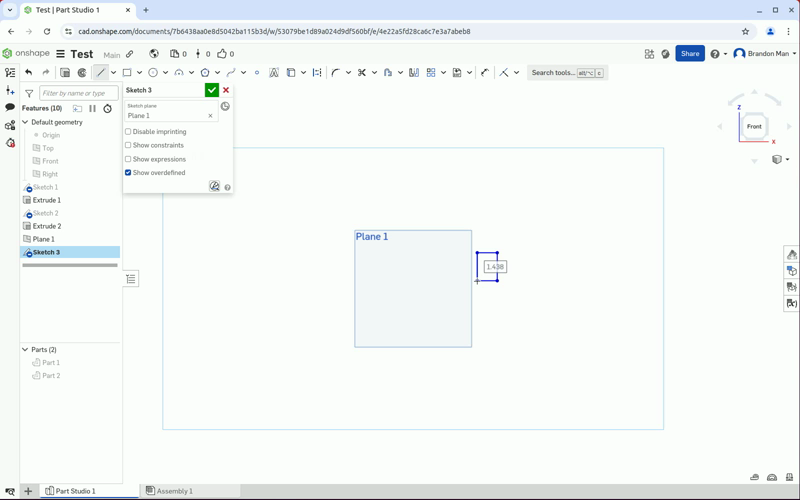
scroll(-6)
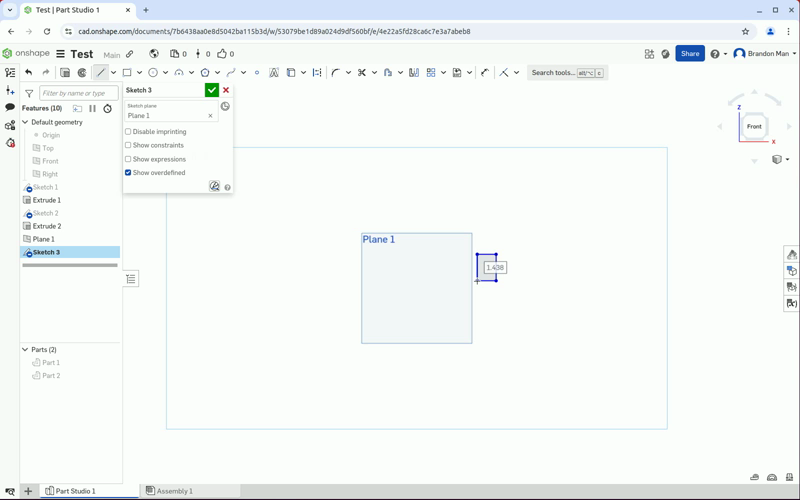
scroll(-6)
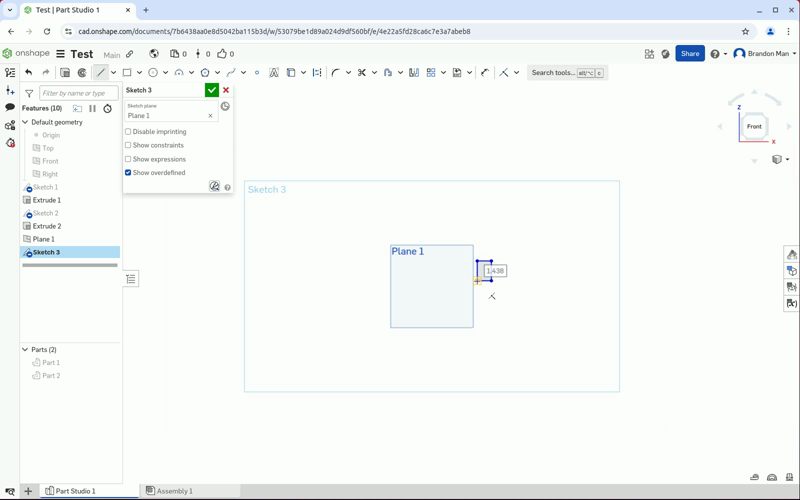
scroll(-6)
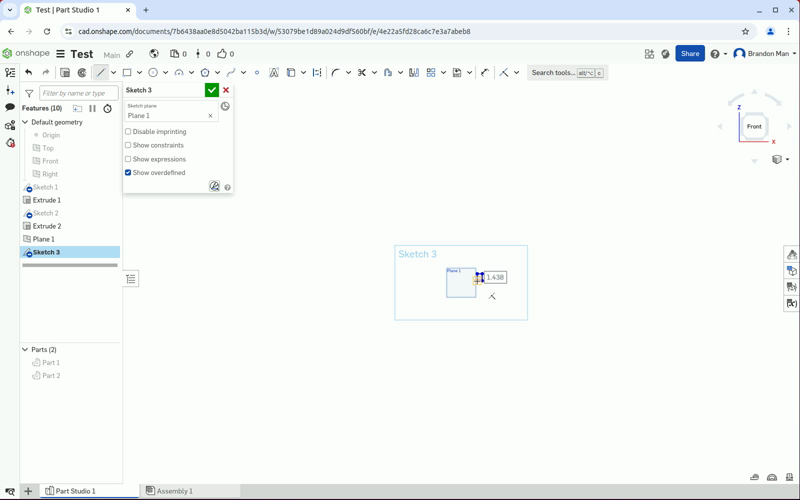
key(esc)
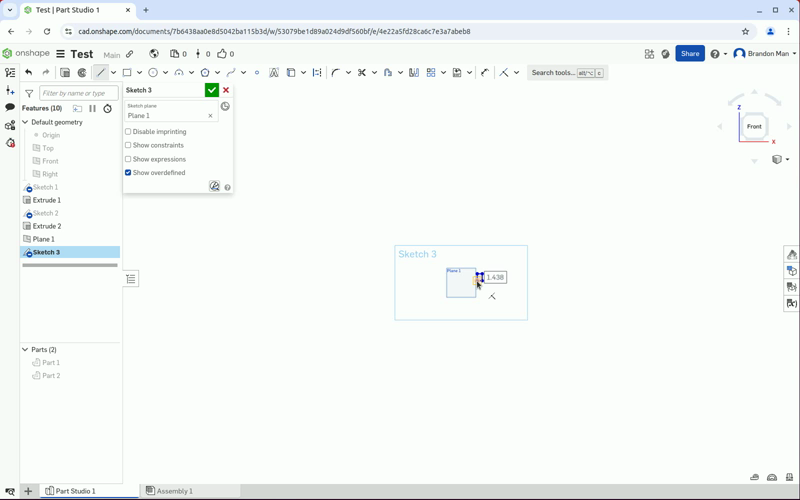
mouse_move(477, 274)
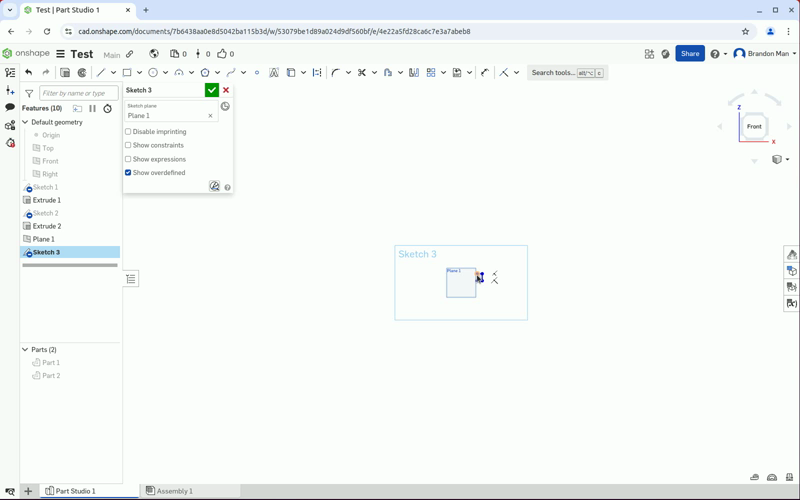
scroll(6)
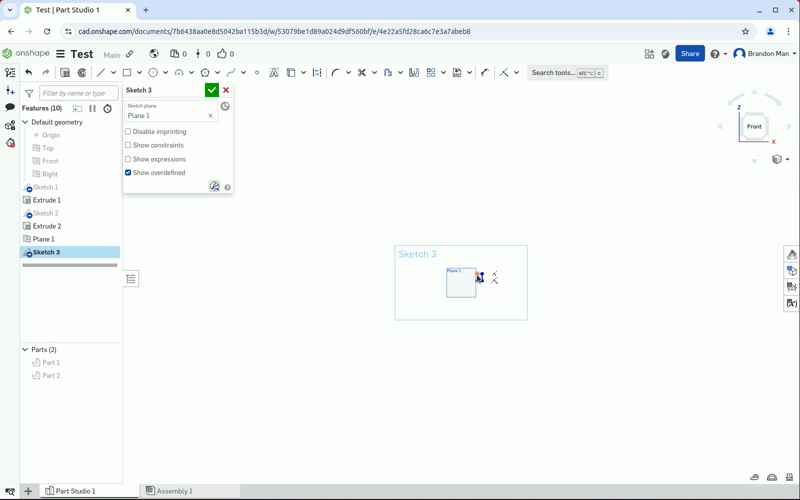
scroll(6)
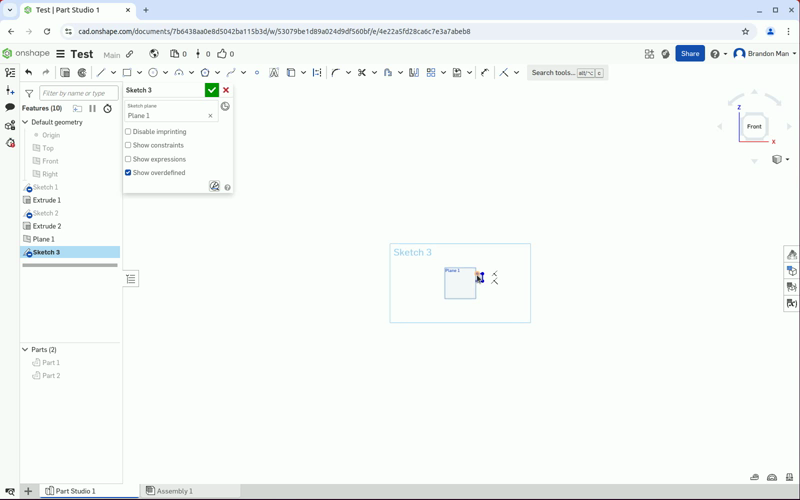
scroll(6)
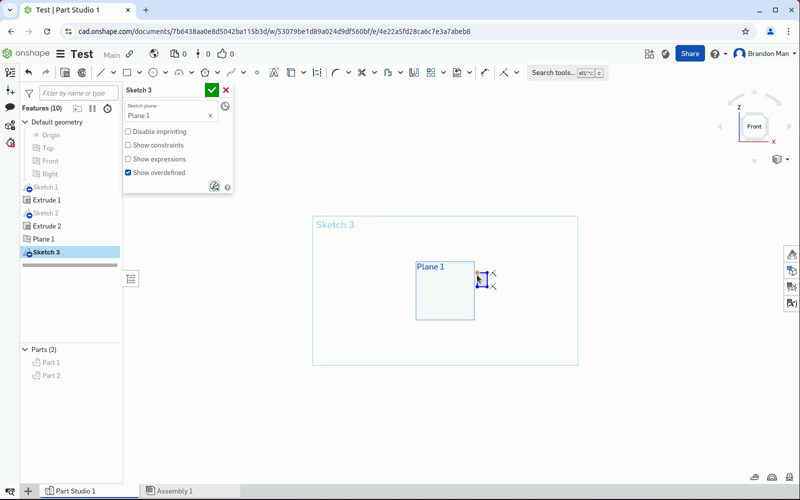
scroll(6)
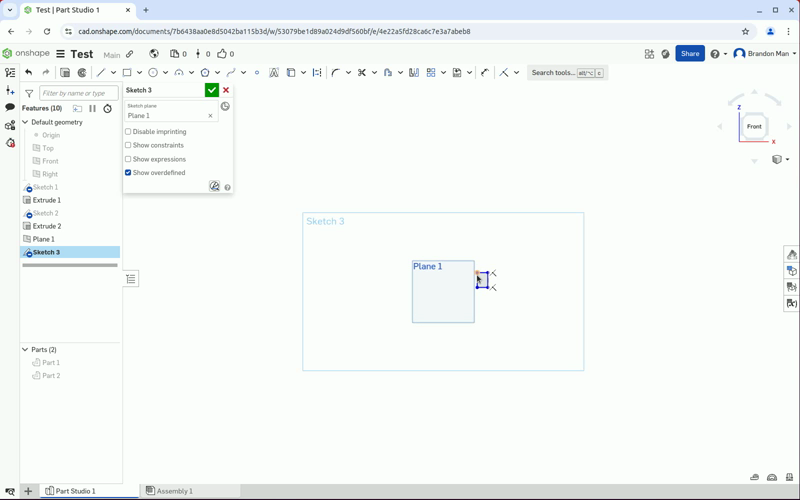
scroll(6)
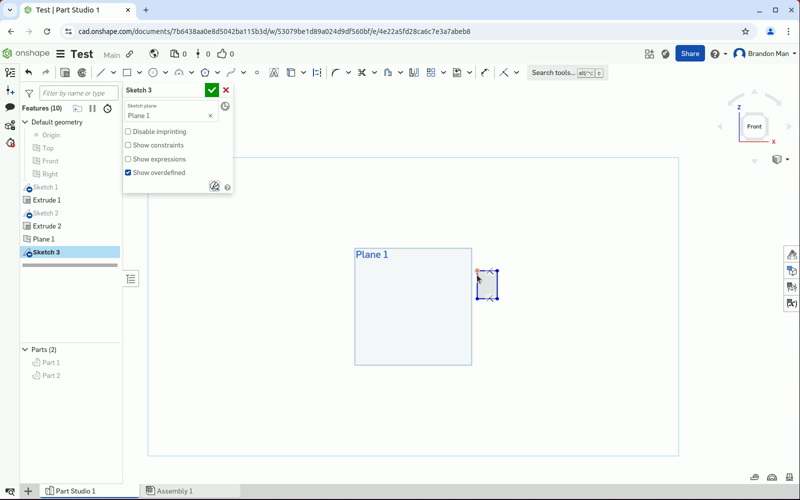
scroll(6)
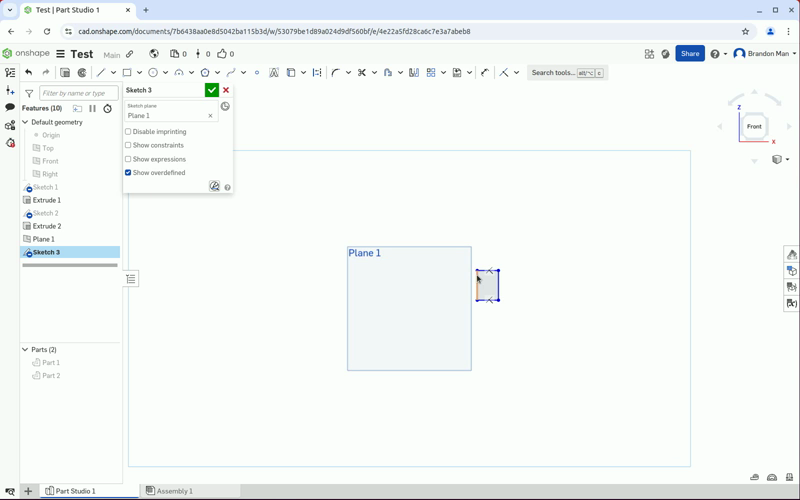
scroll(6)
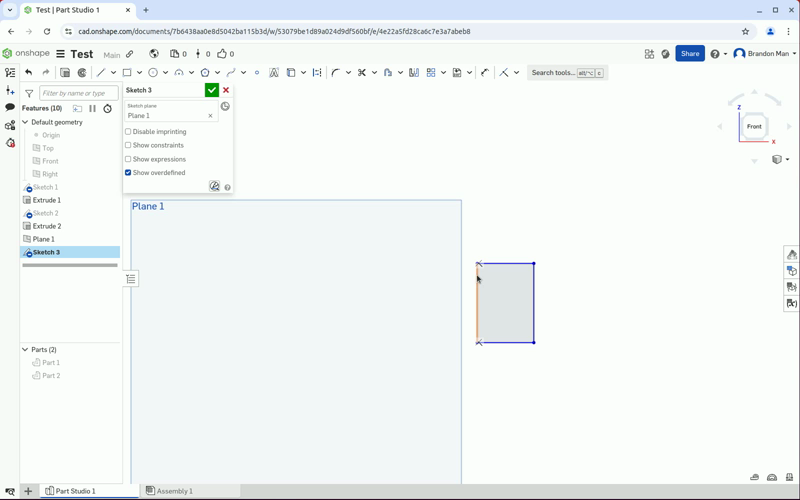
click(477, 274)
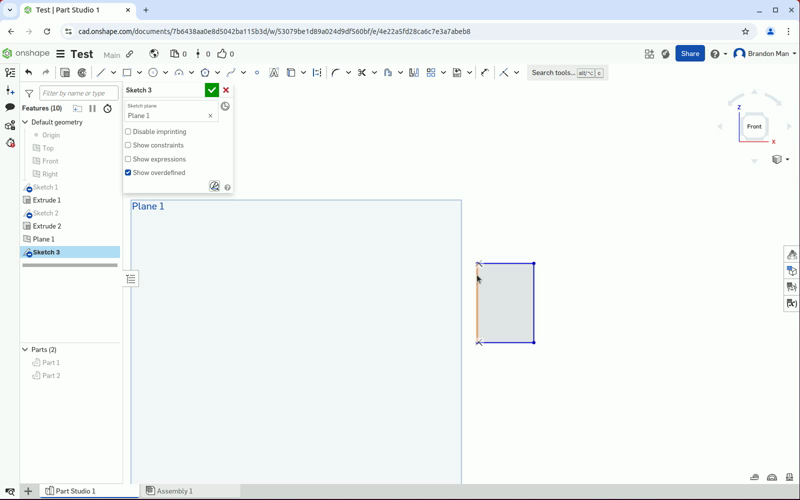
scroll(-6)
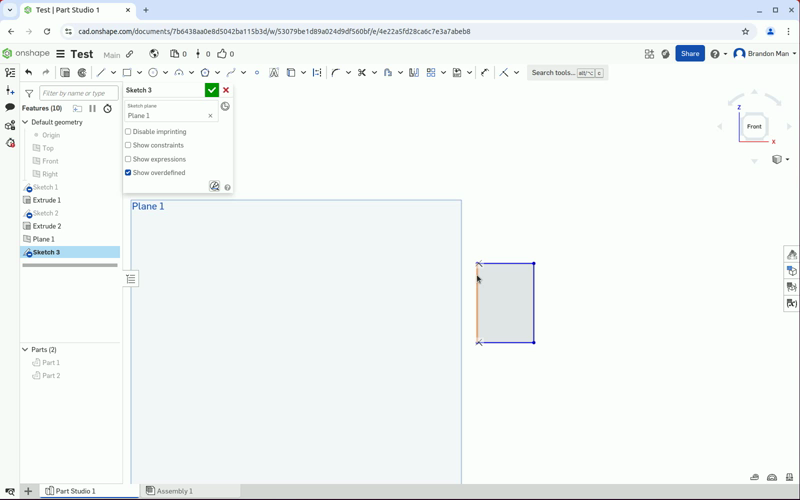
scroll(-6)
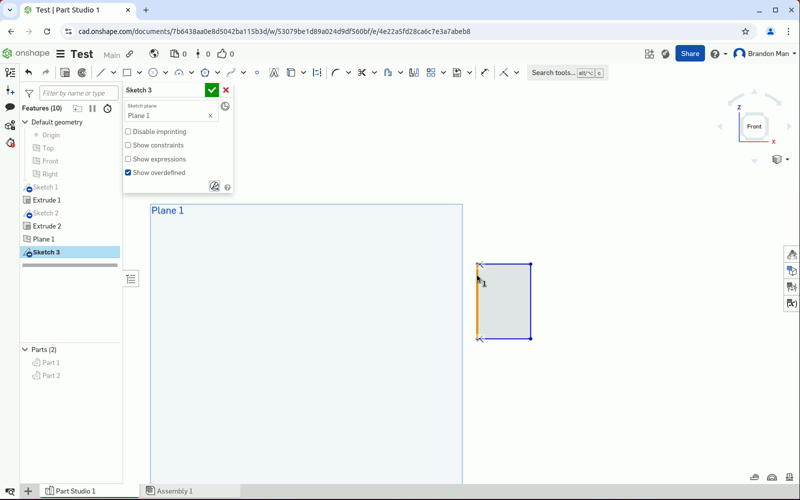
scroll(-6)
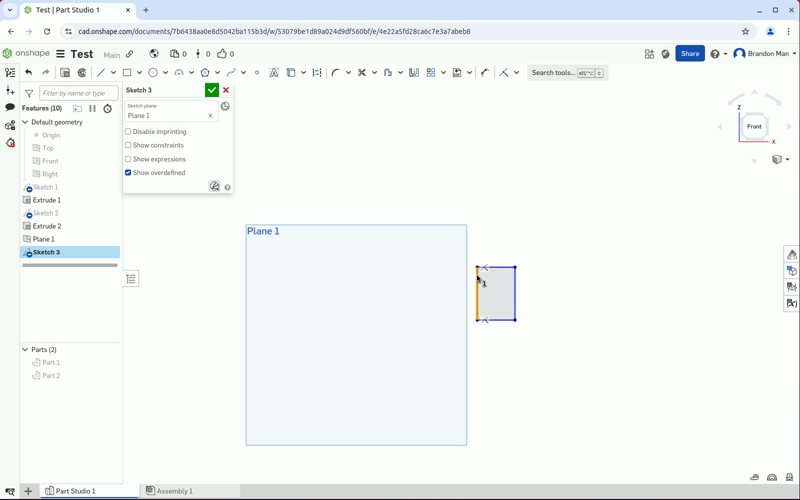
scroll(-6)
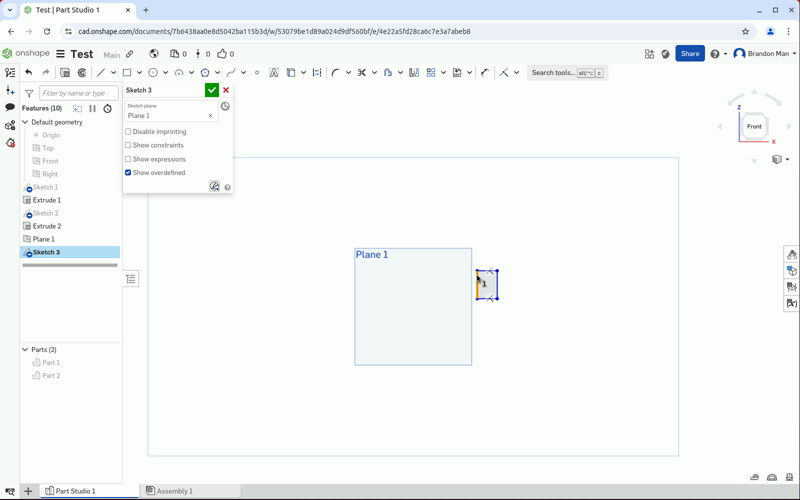
scroll(-6)
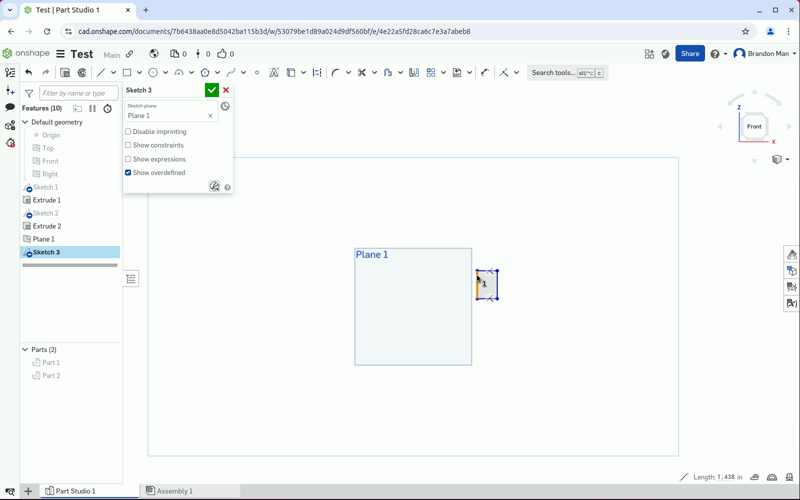
scroll(-6)
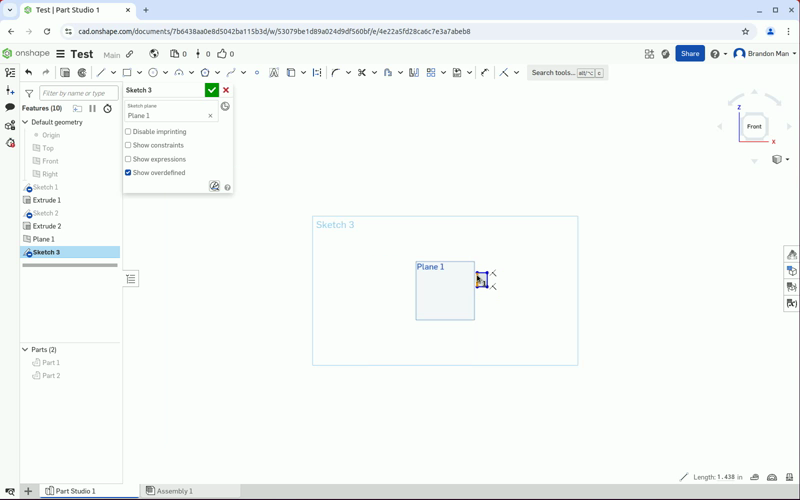
scroll(-6)
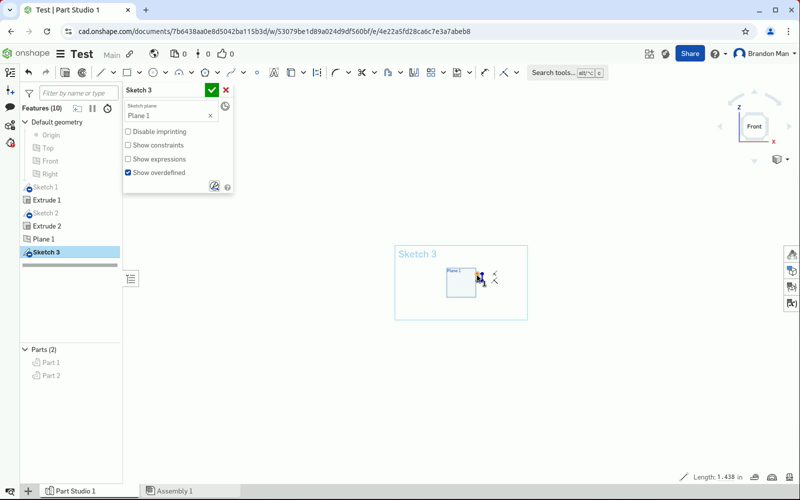
mouse_move(73, 352)
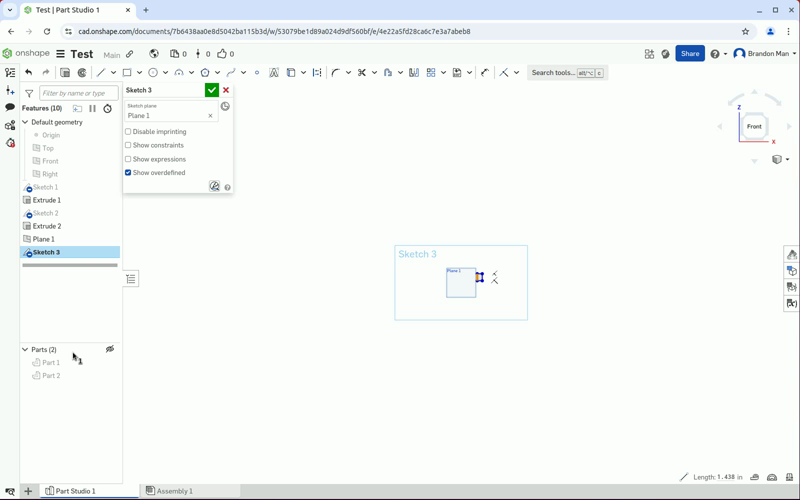
key(shift+y)
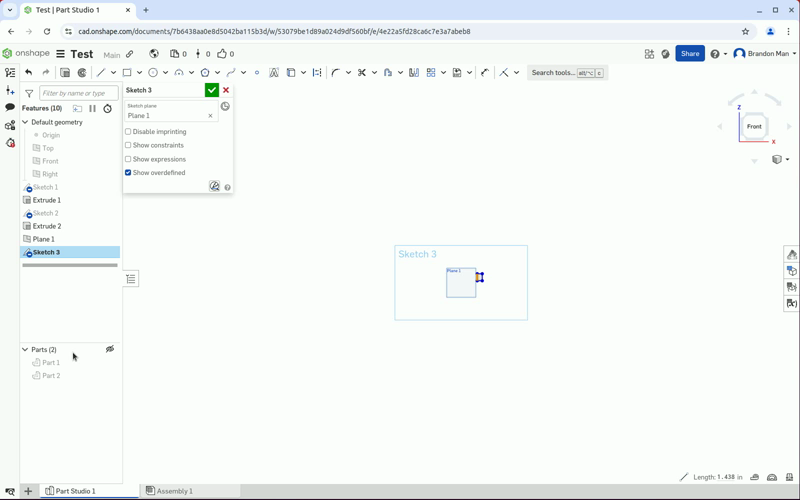
key(shift+e)
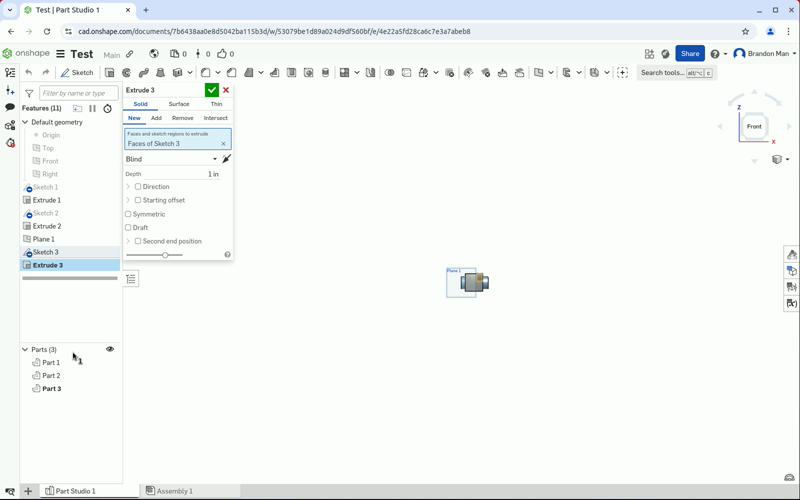
mouse_move(143, 106)
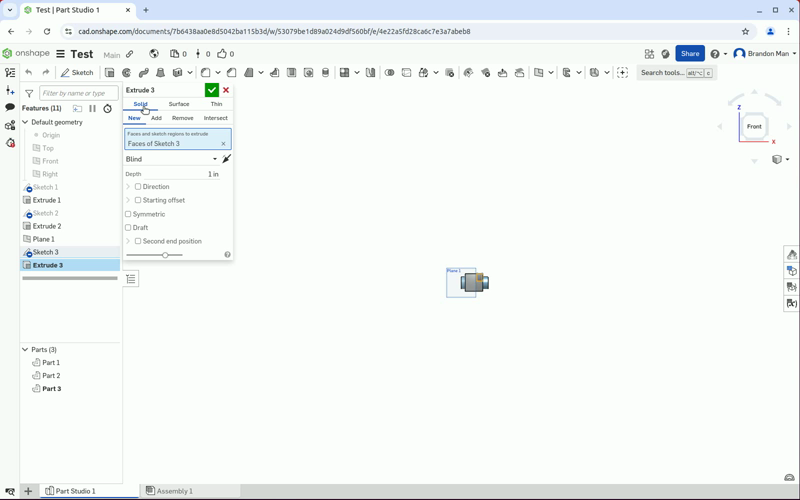
click(143, 106)
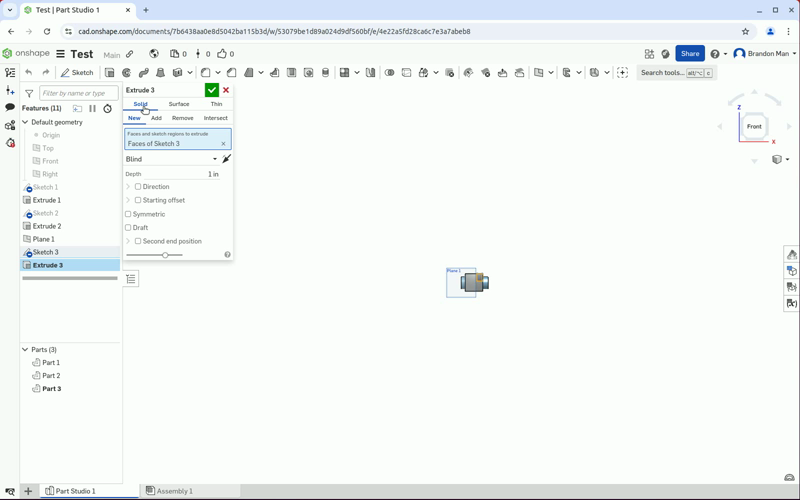
mouse_move(137, 120)
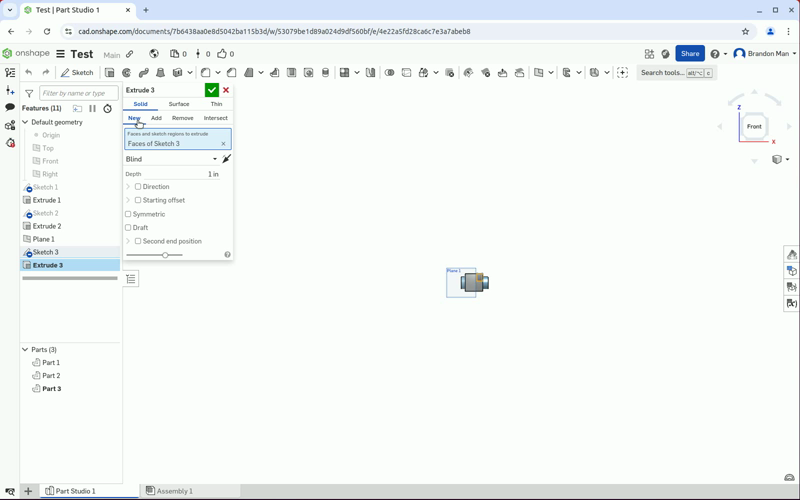
click(137, 120)
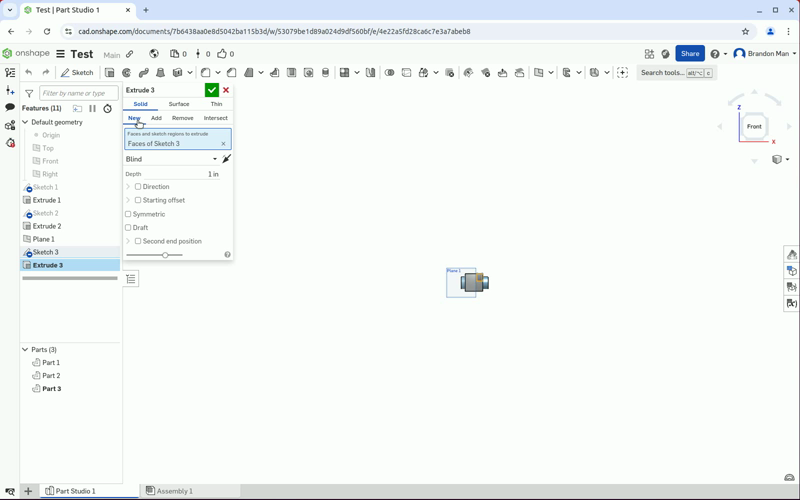
key(tab, 4)
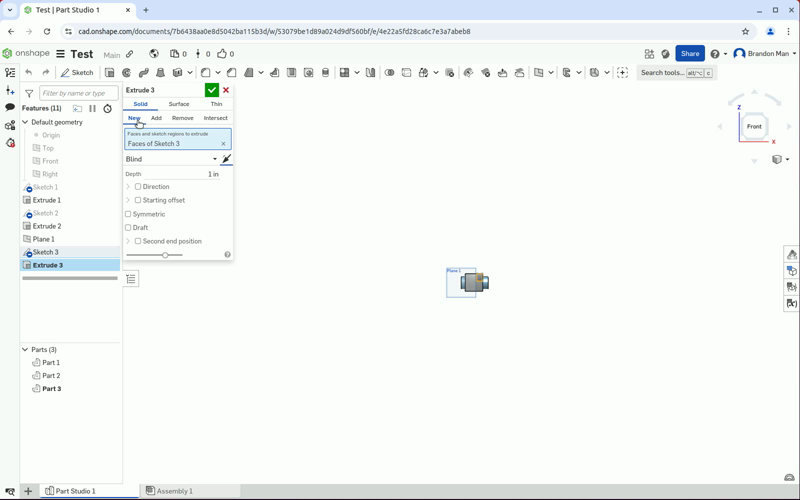
text(21.423)
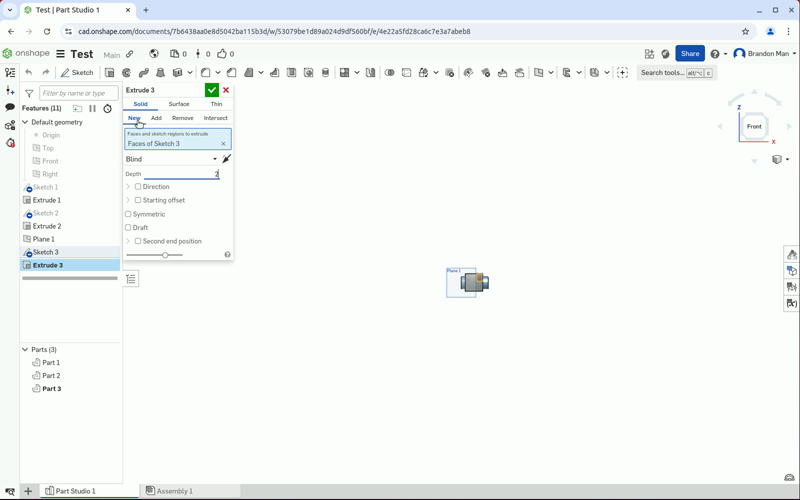
key(enter)
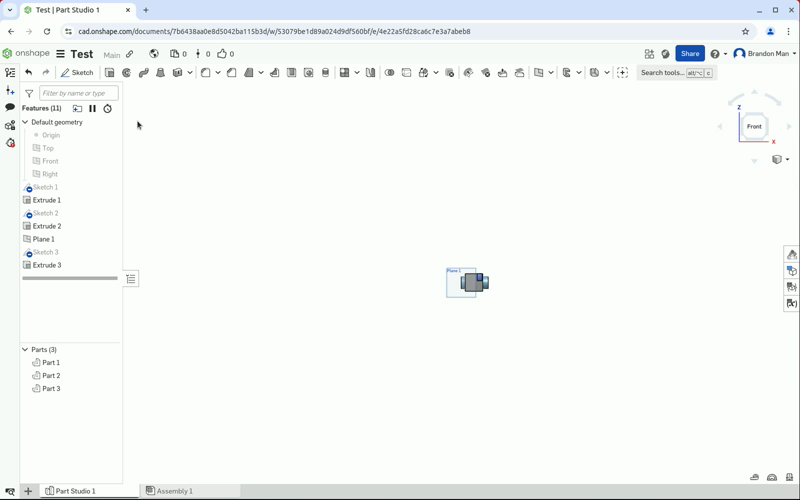
key(shift+h)
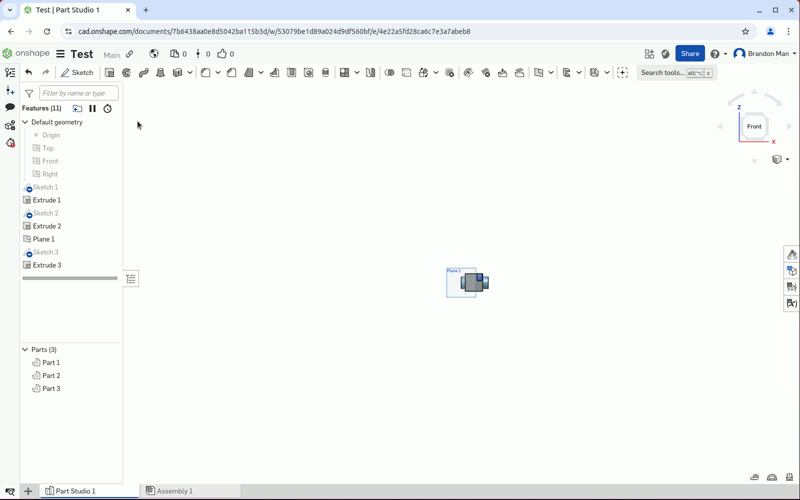
key(shift+h)
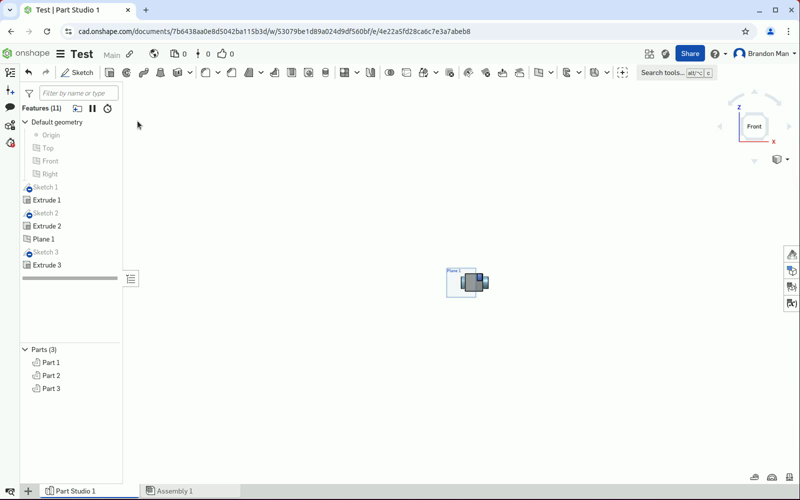
mouse_move(73, 189)
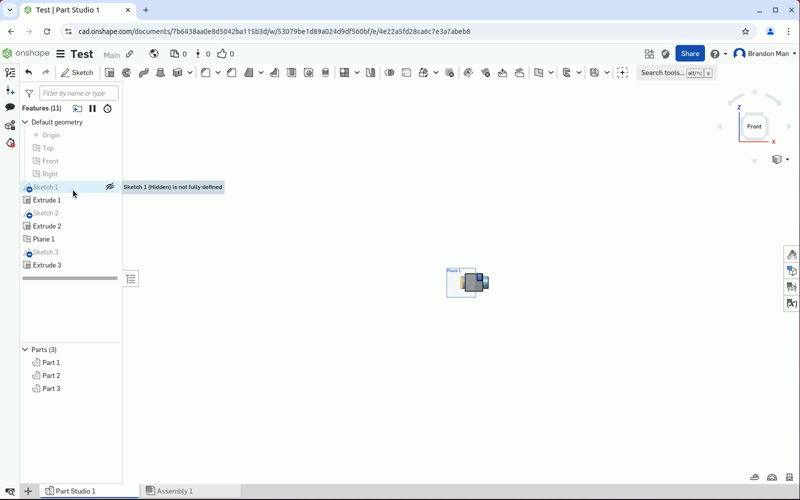
click(73, 189)
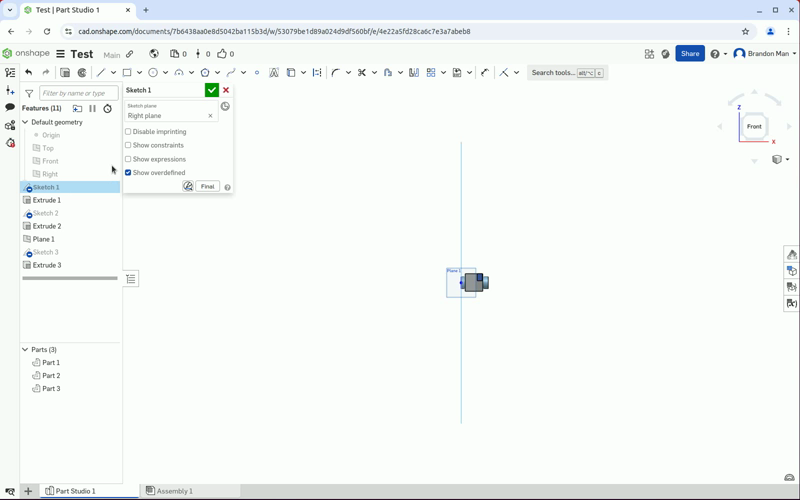
mouse_move(229, 92)
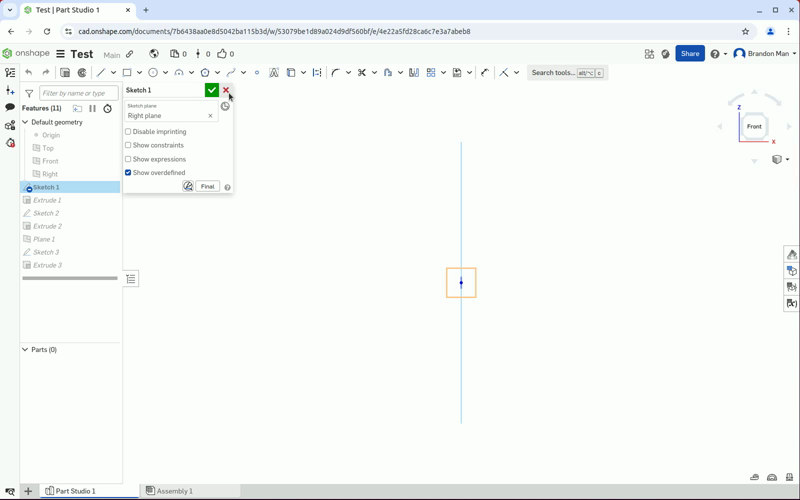
click(229, 92)
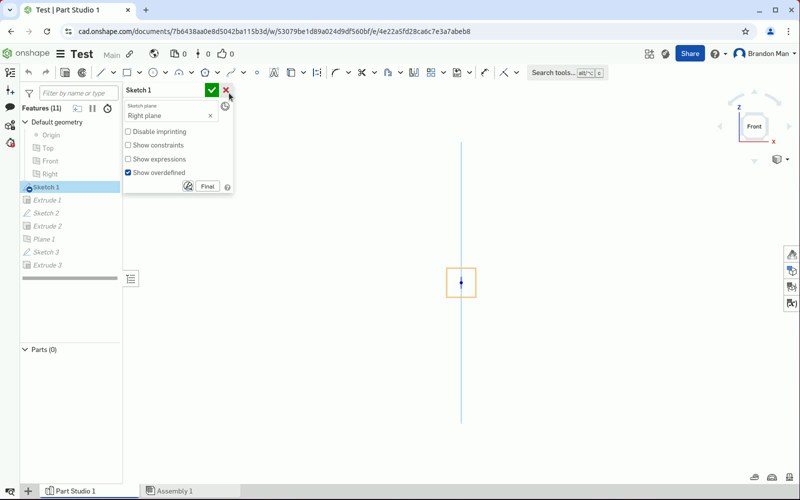
key(shift+s)
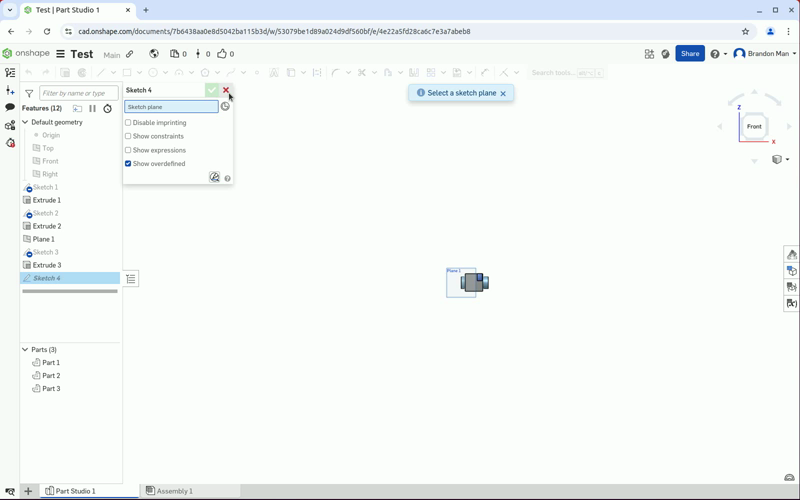
mouse_move(73, 241)
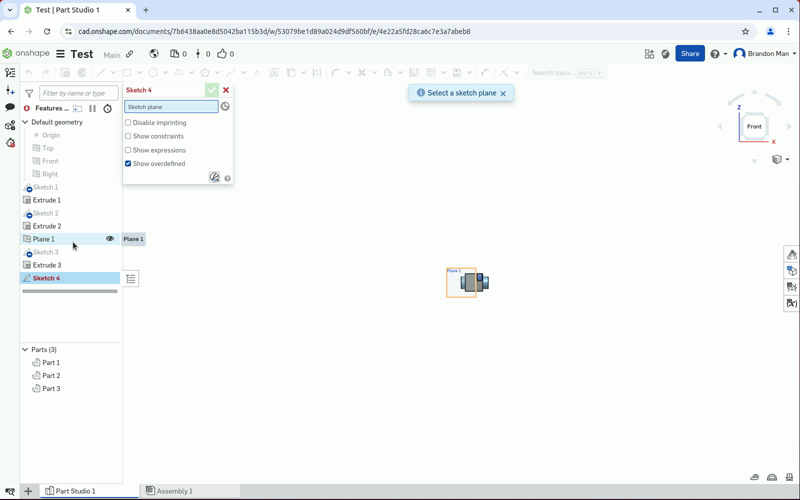
click(73, 241)
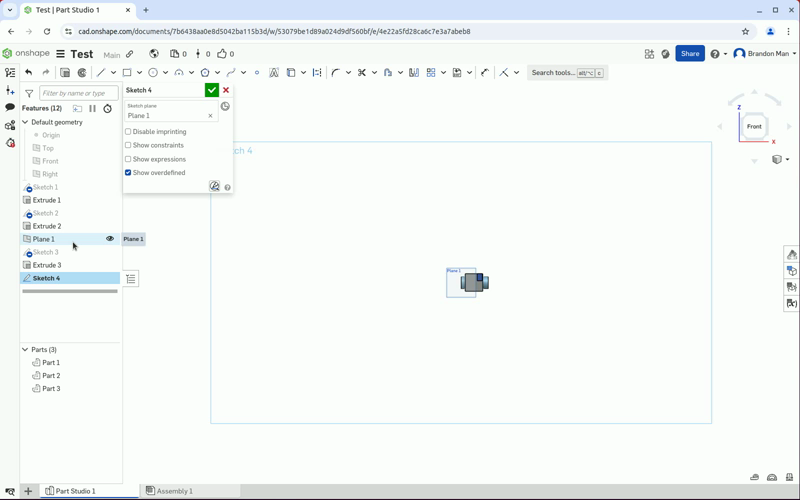
mouse_move(73, 352)
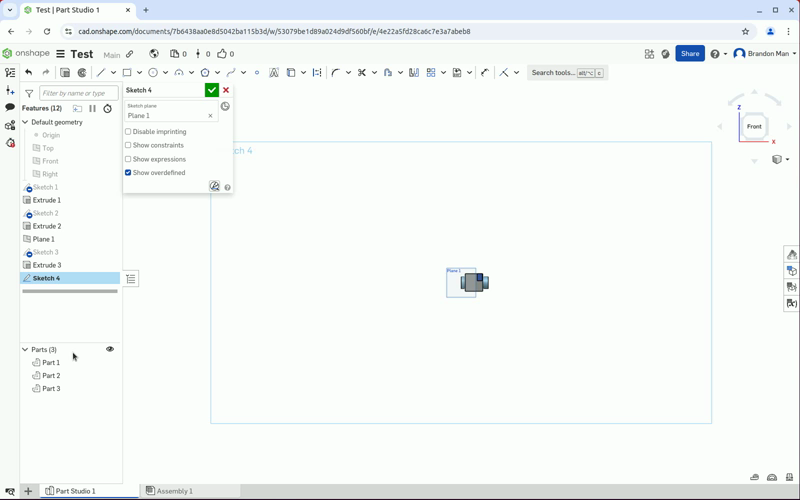
key(y)
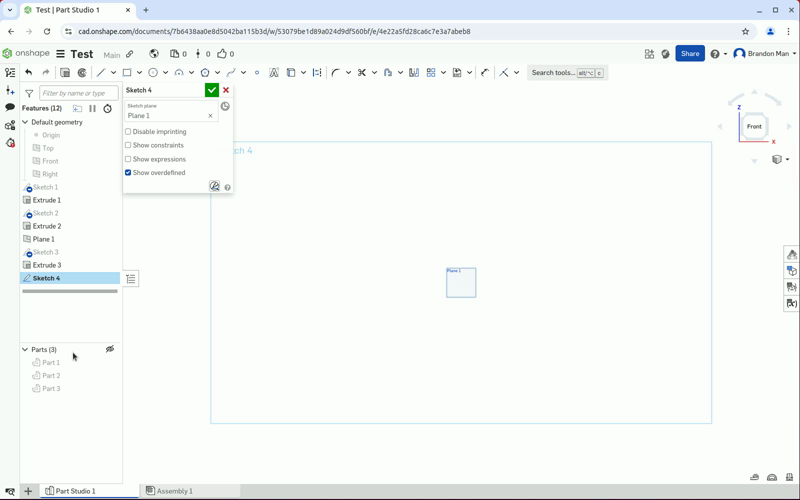
key(l)
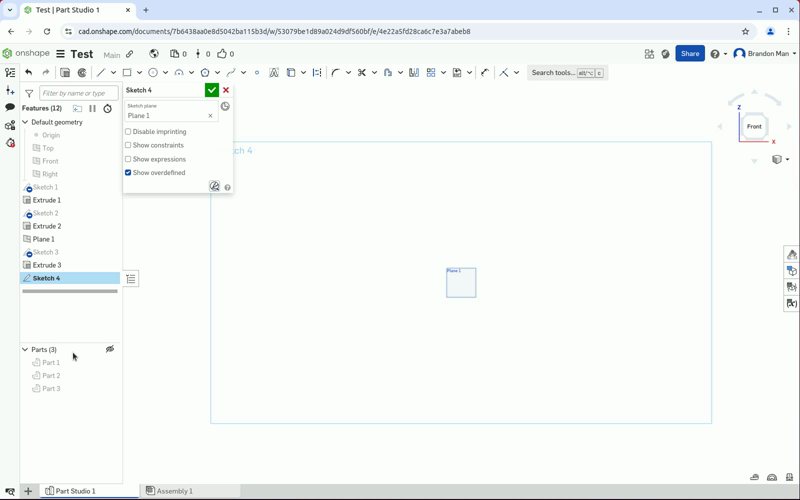
key_down(shift)
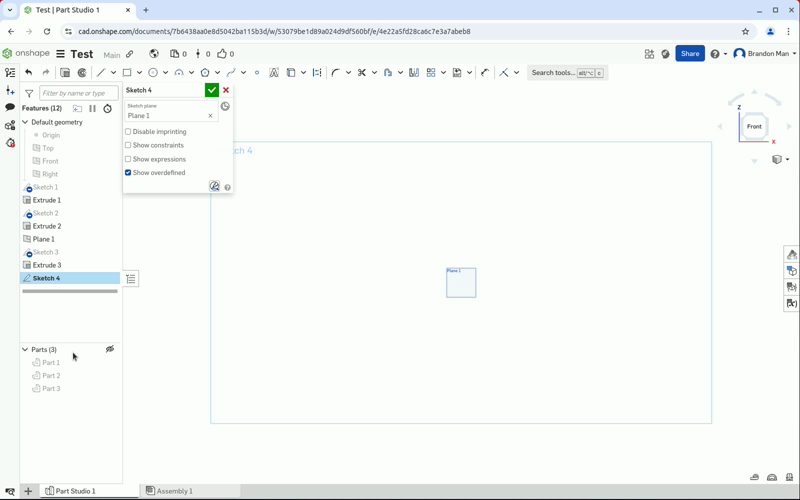
mouse_move(465, 280)
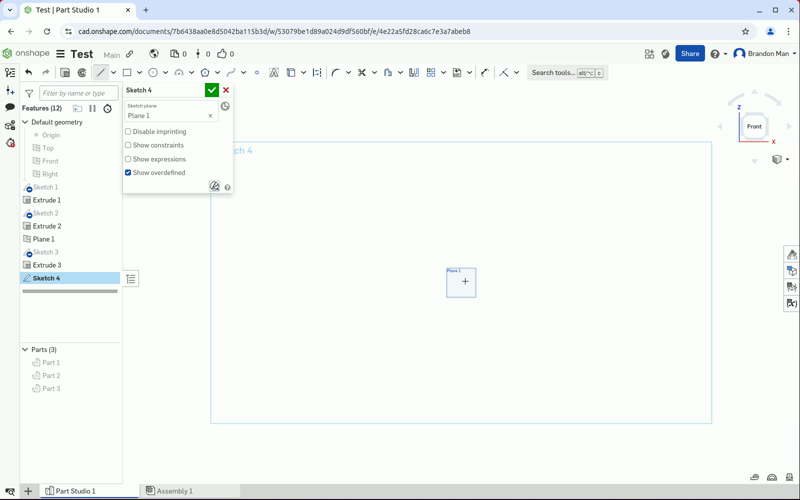
click(465, 280)
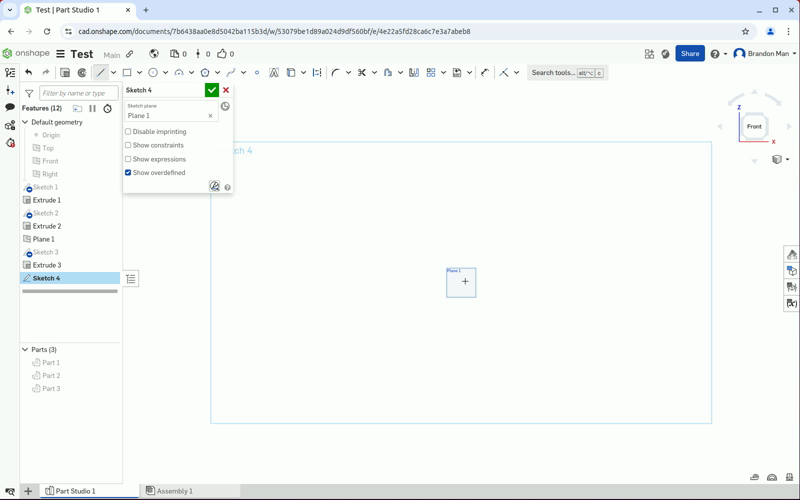
key_up(shift)
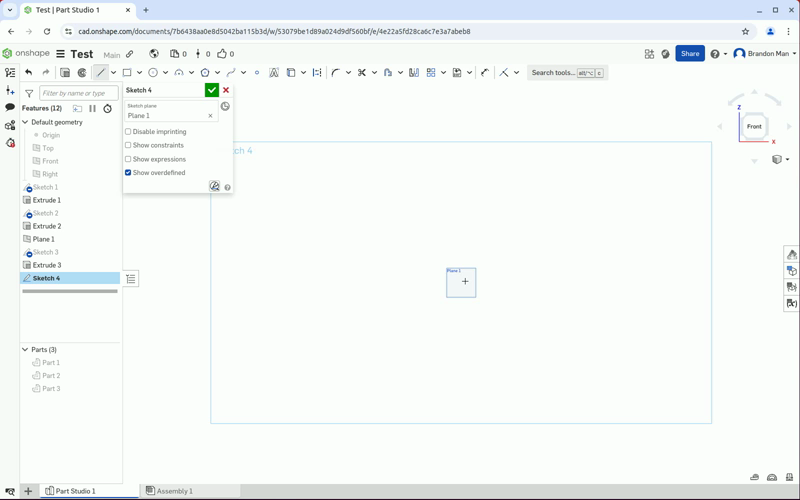
key_down(shift)
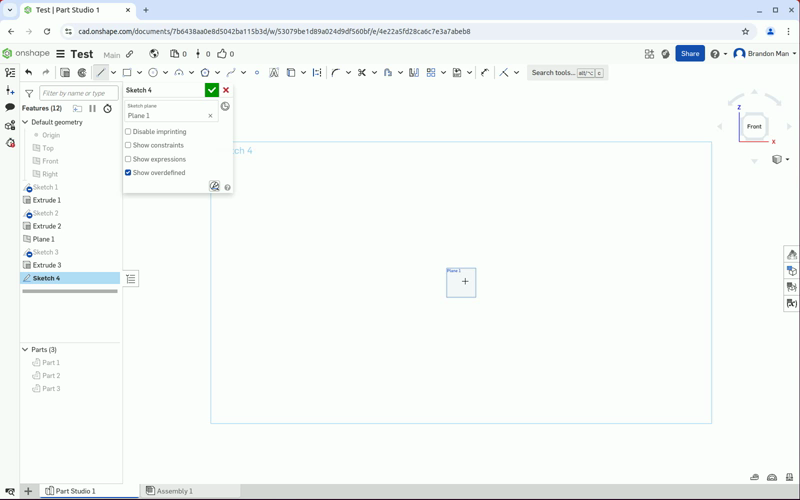
mouse_move(495, 280)
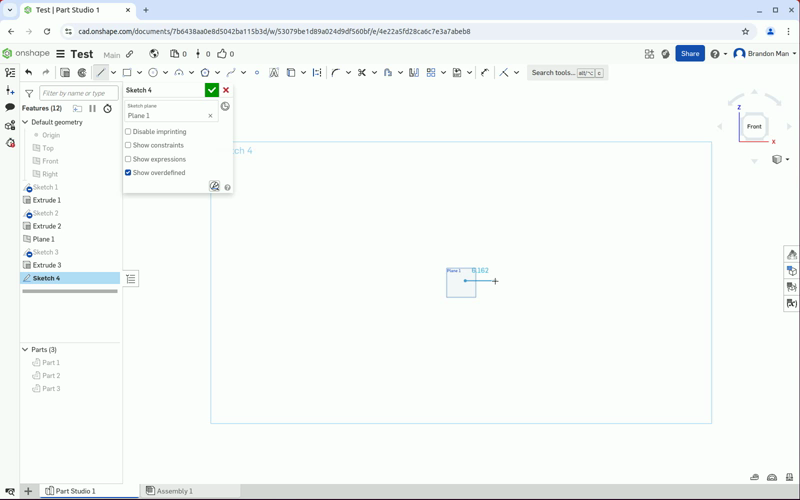
mouse_move(470, 280)
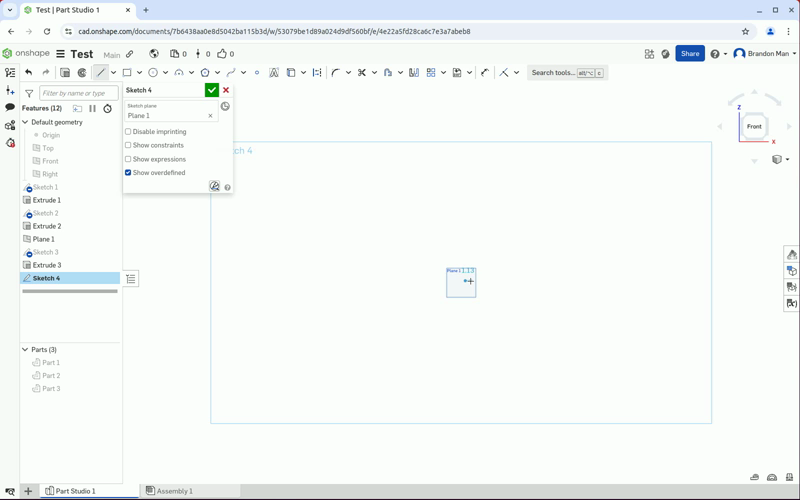
scroll(6)
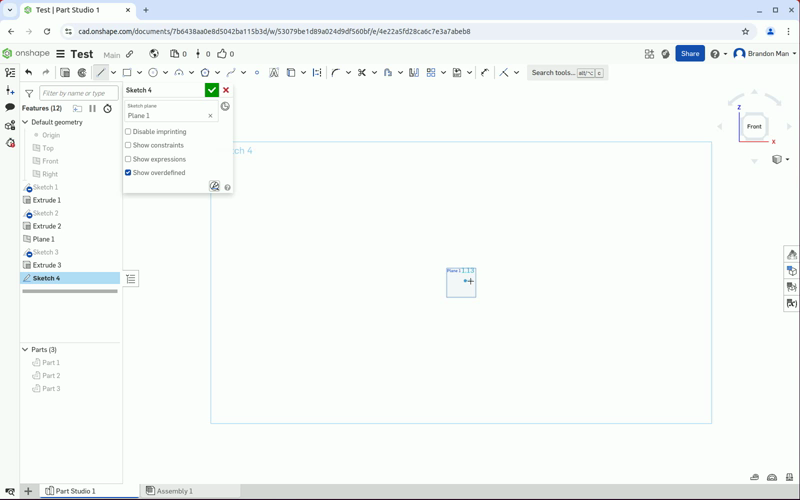
scroll(6)
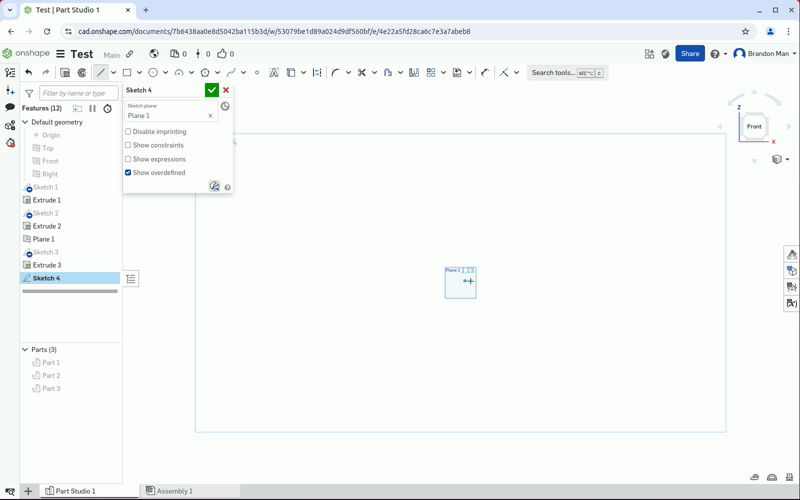
scroll(6)
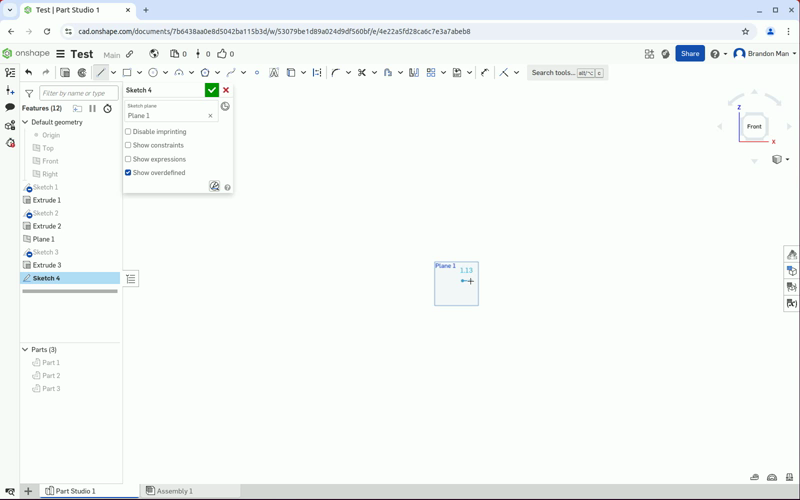
scroll(6)
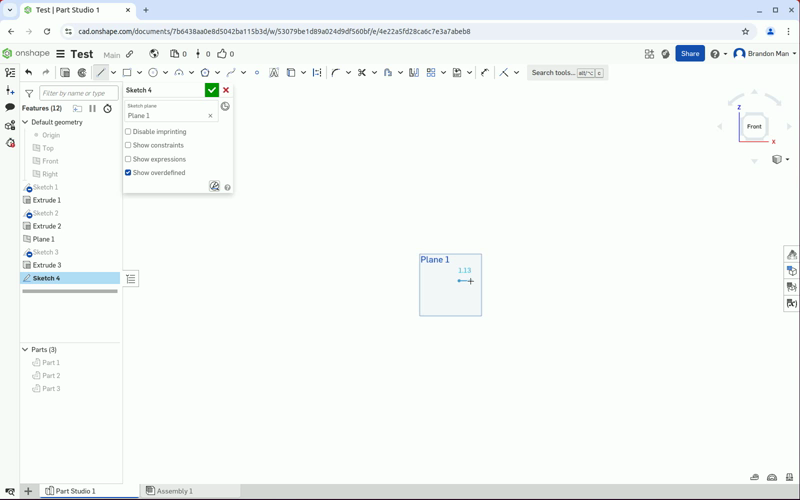
scroll(6)
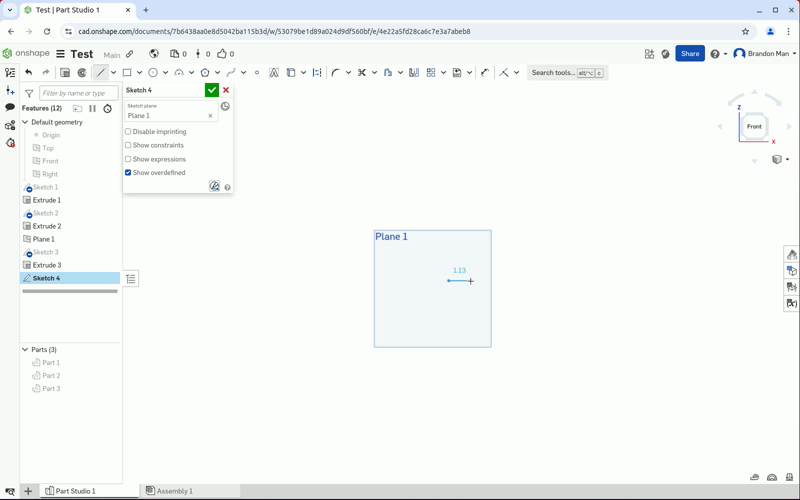
scroll(6)
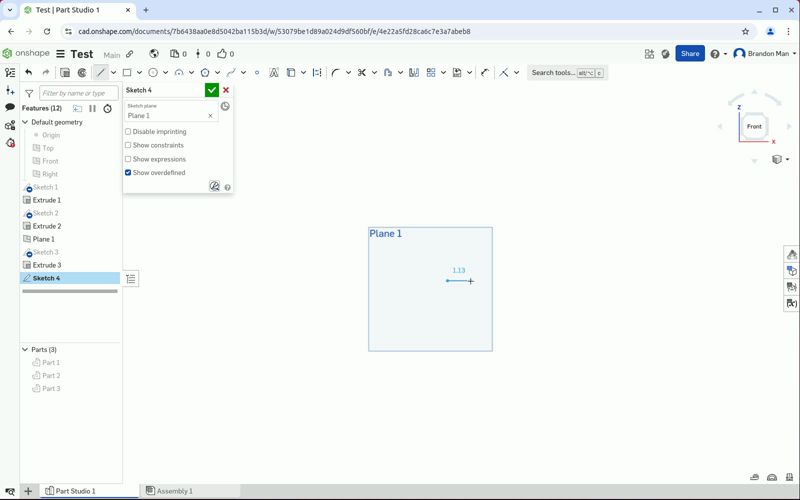
scroll(6)
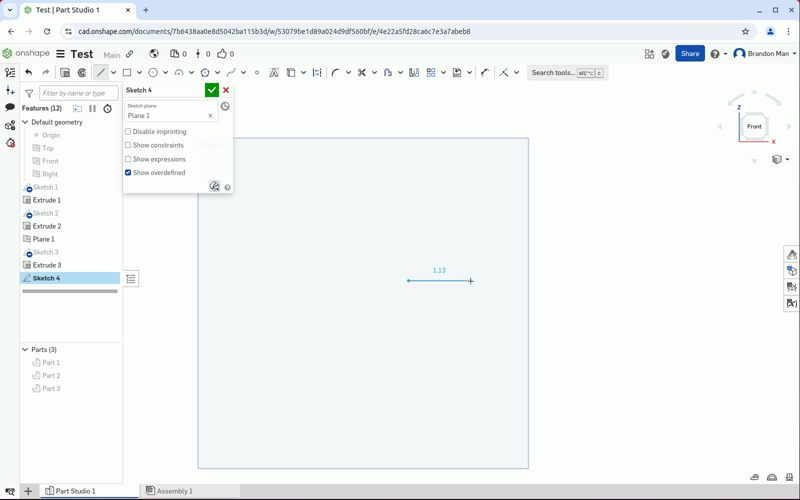
click(470, 280)
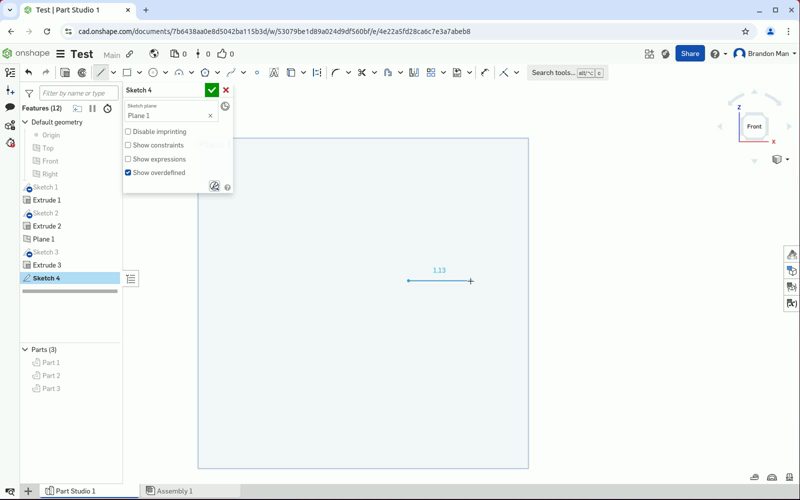
scroll(-6)
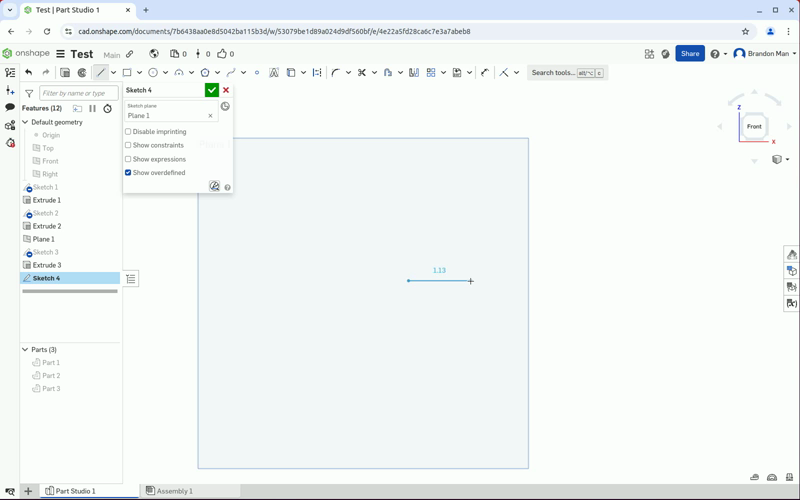
scroll(-6)
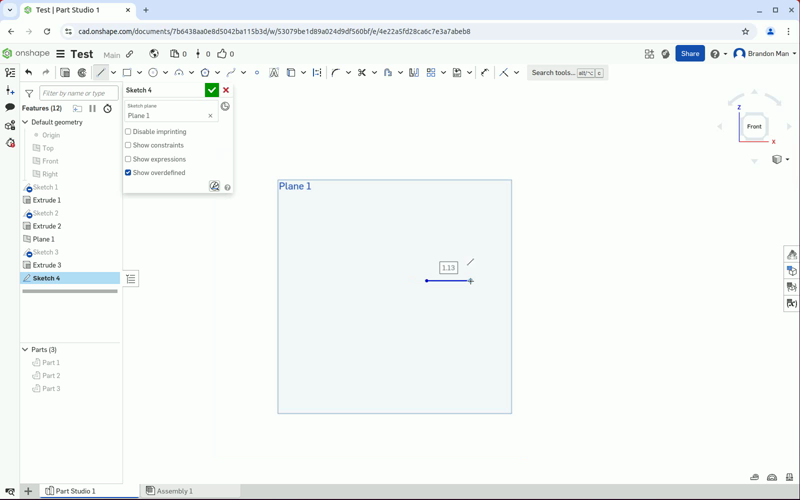
scroll(-6)
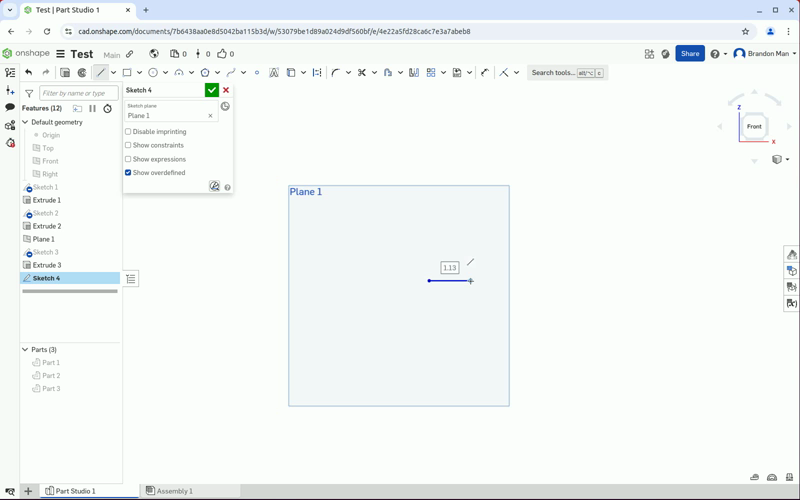
scroll(-6)
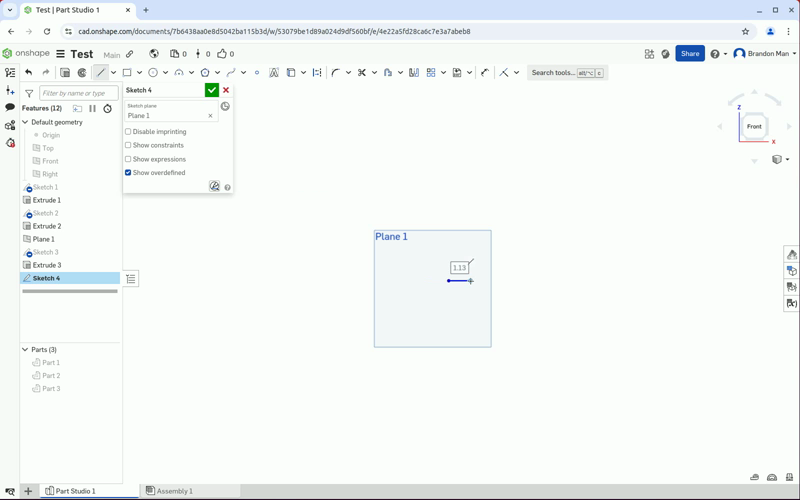
scroll(-6)
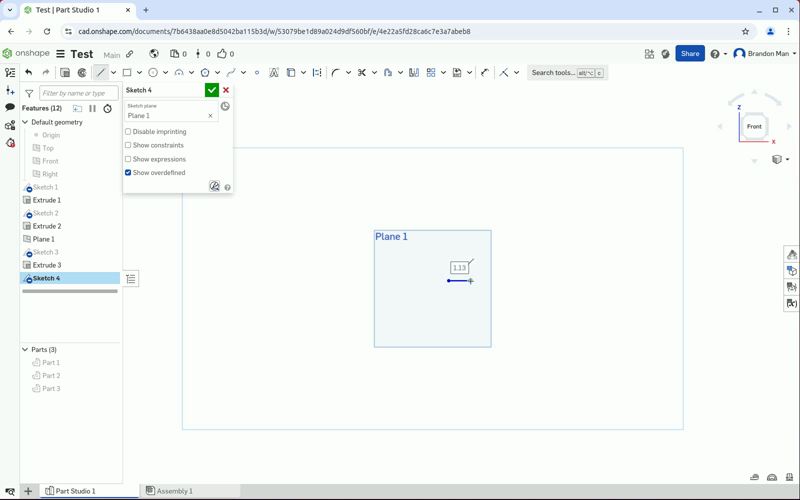
scroll(-6)
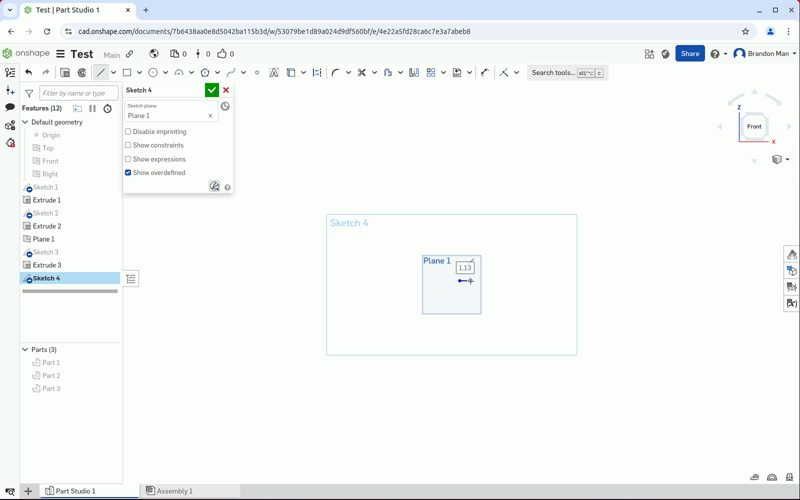
scroll(-6)
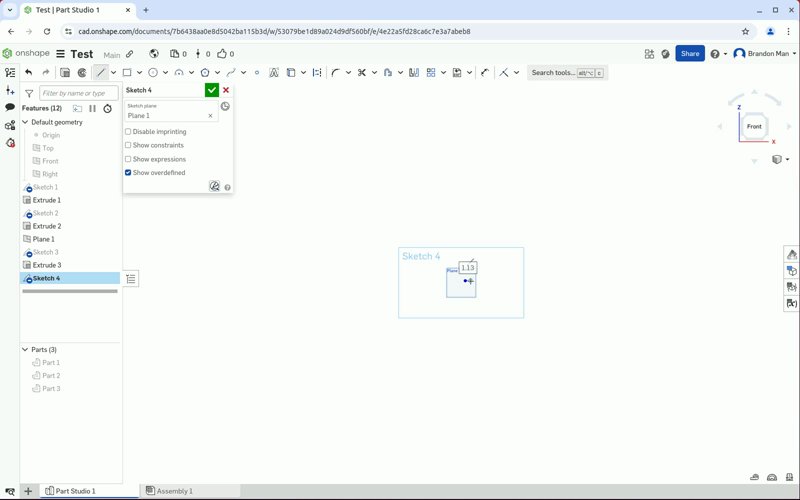
key_up(shift)
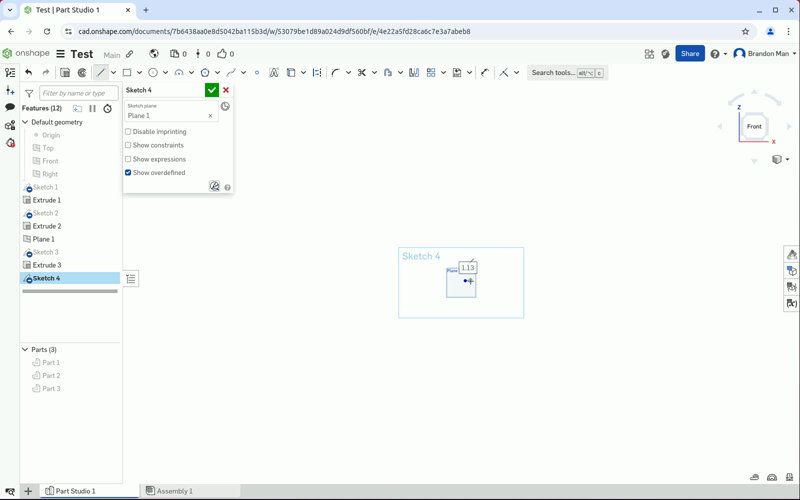
key_down(shift)
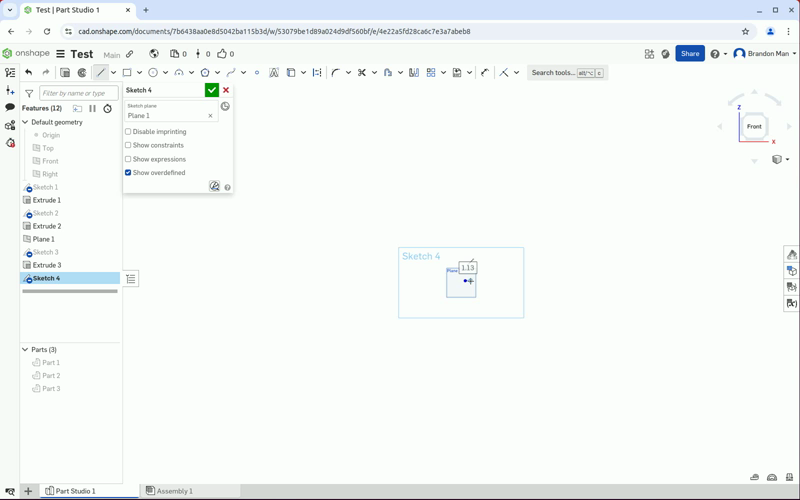
mouse_move(500, 280)
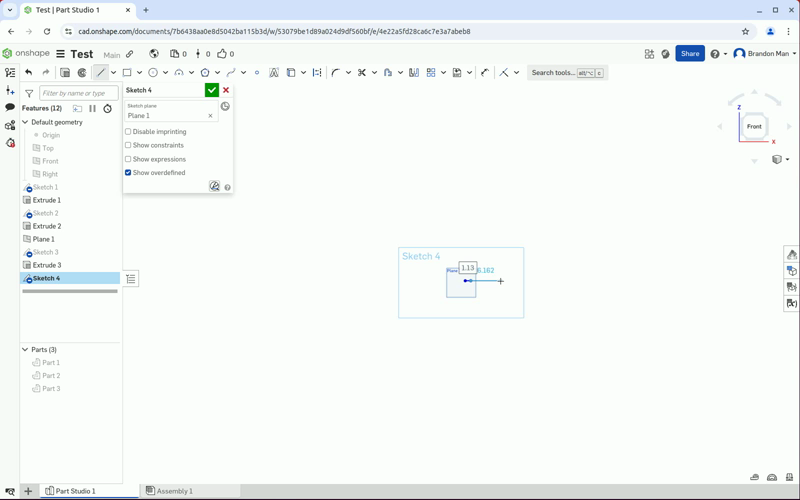
mouse_move(470, 273)
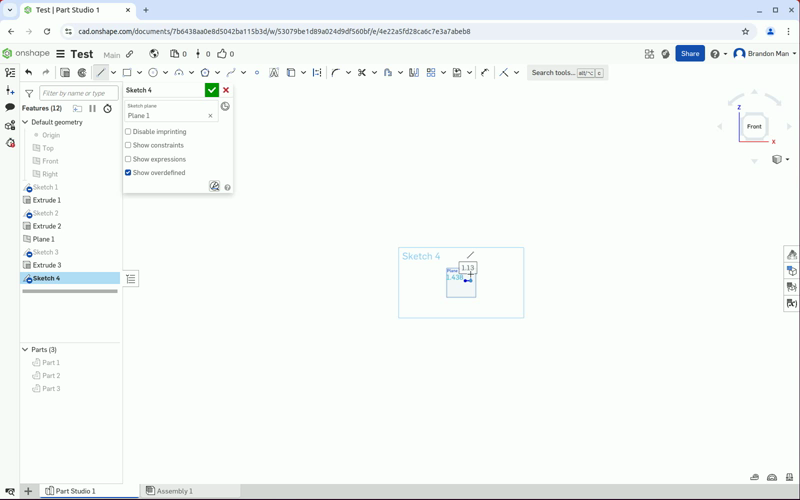
scroll(6)
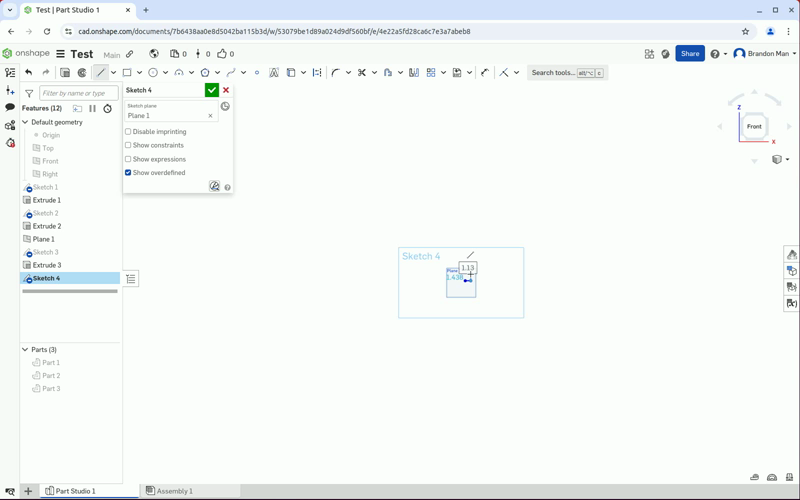
scroll(6)
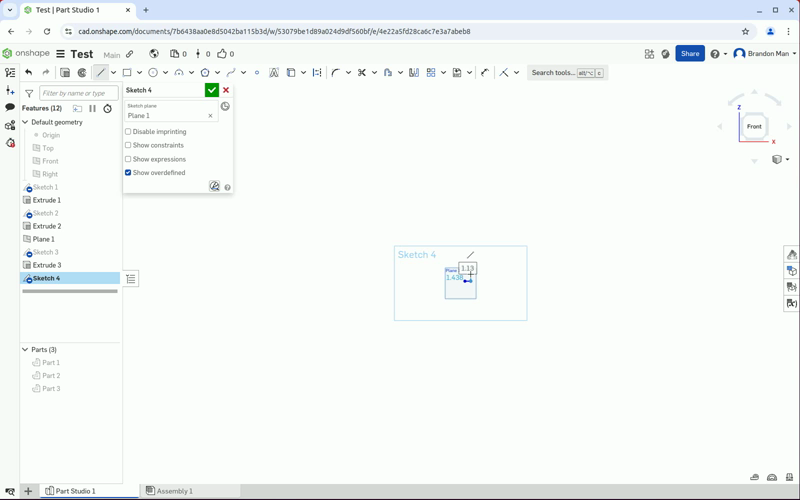
scroll(6)
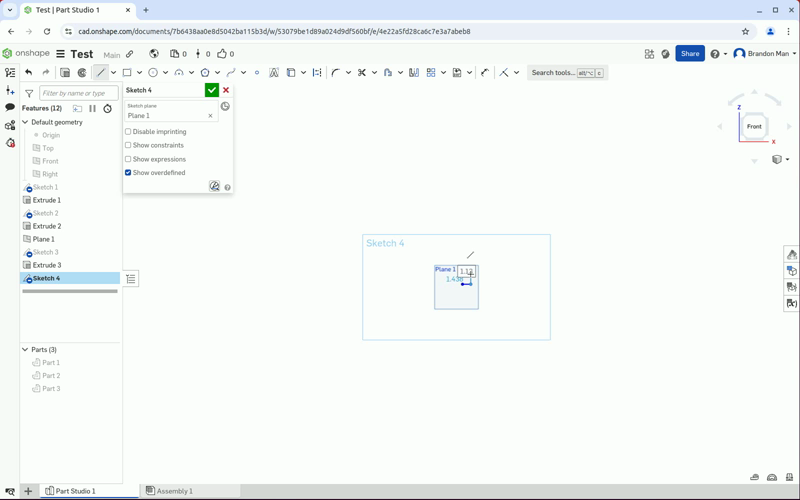
scroll(6)
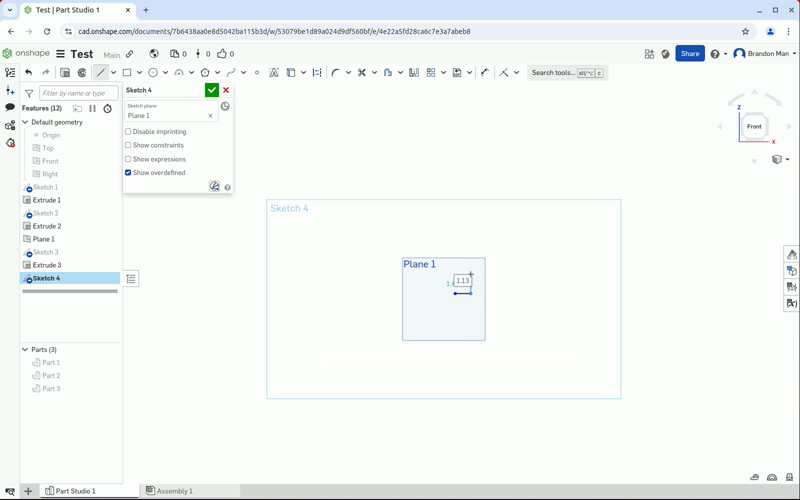
scroll(6)
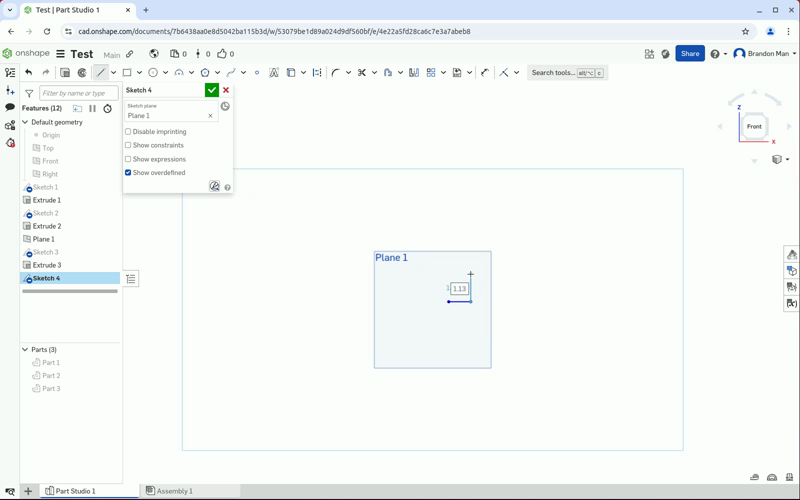
scroll(6)
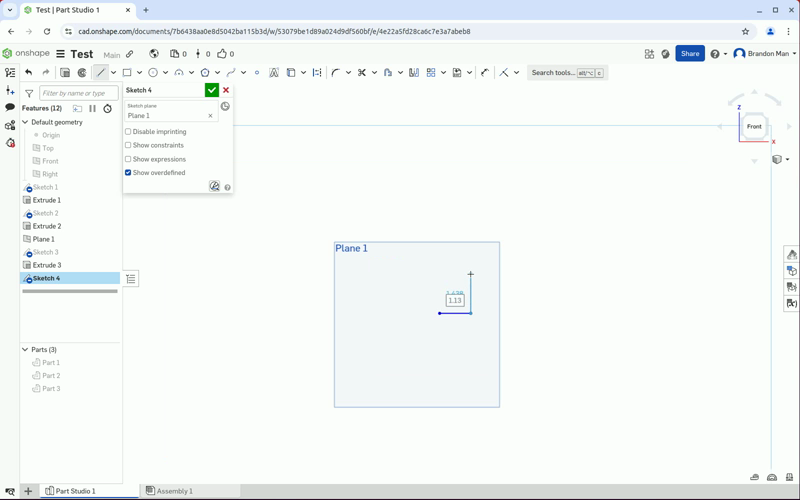
scroll(6)
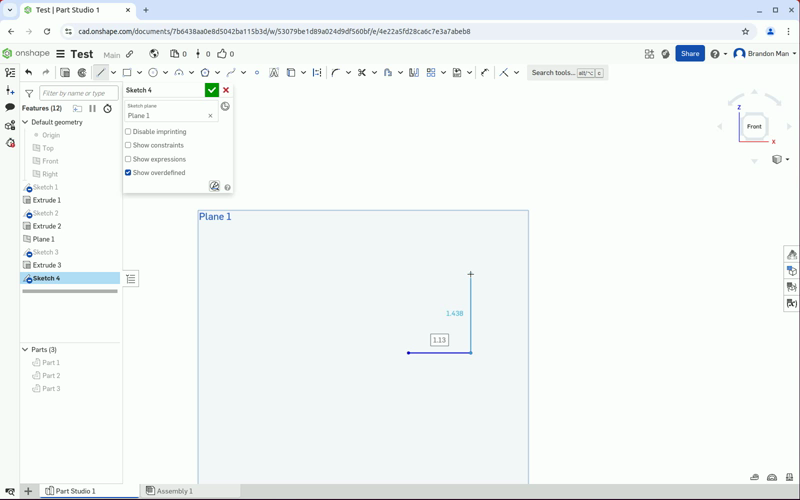
click(470, 273)
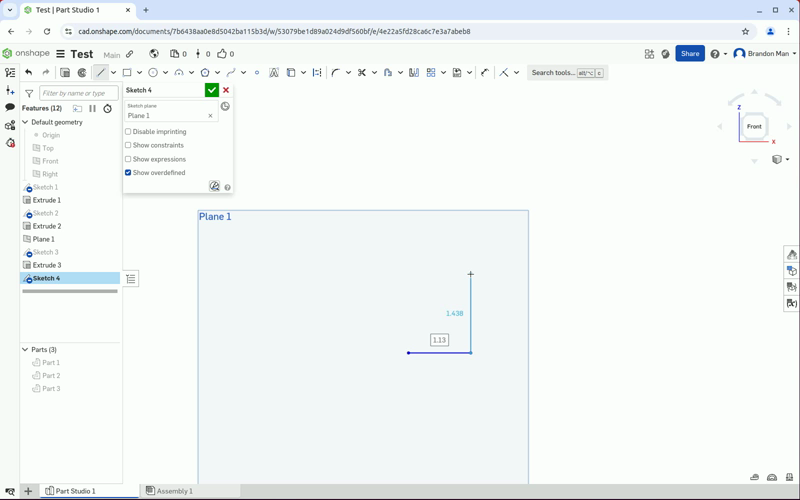
scroll(-6)
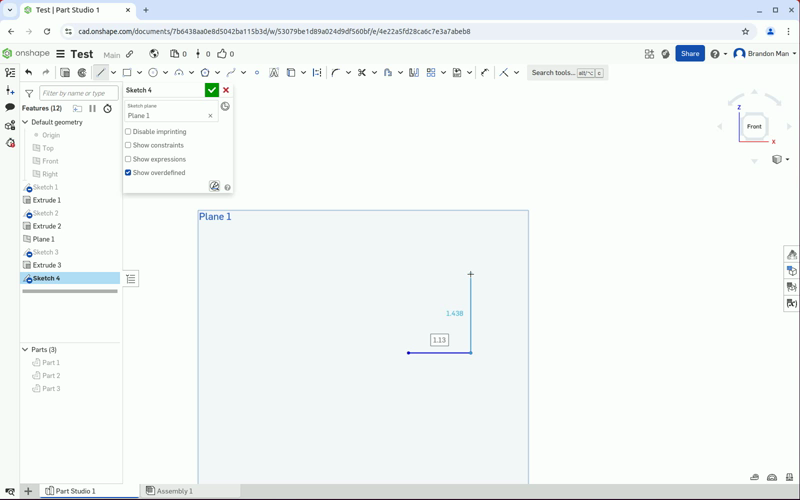
scroll(-6)
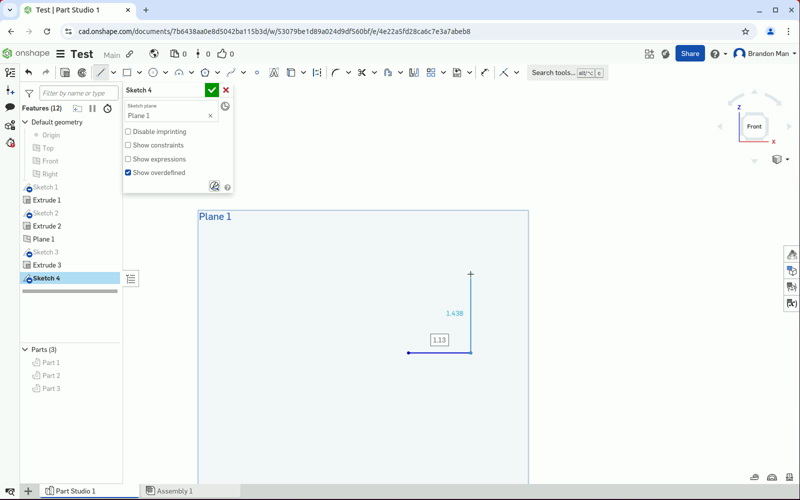
scroll(-6)
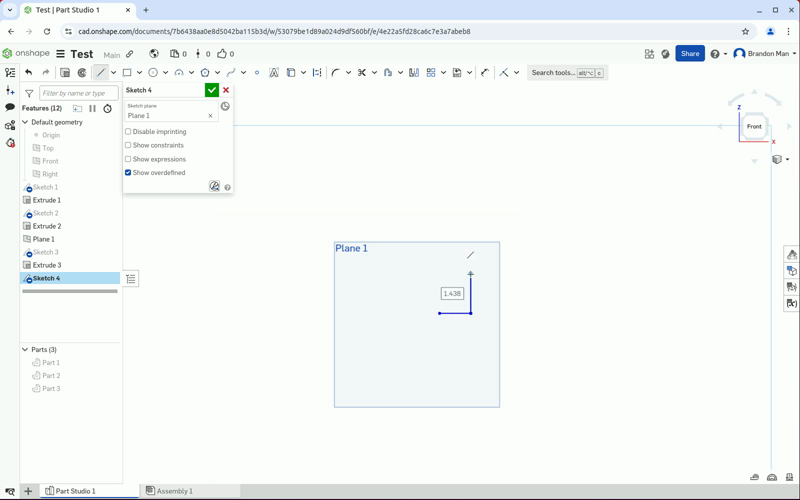
scroll(-6)
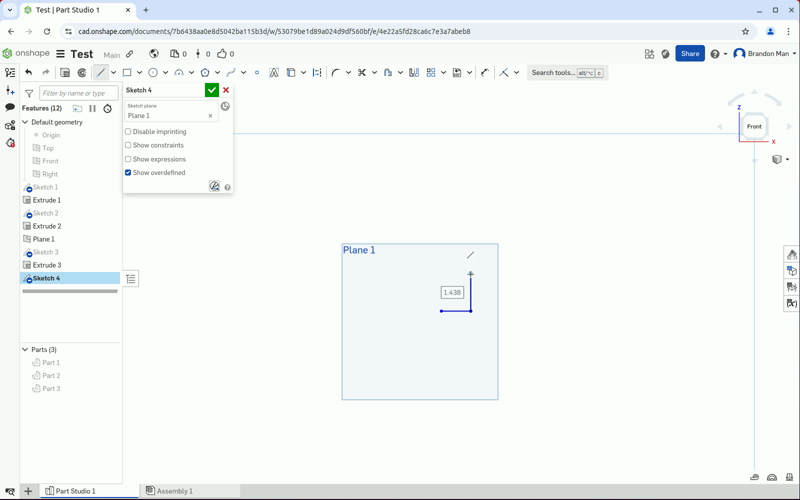
scroll(-6)
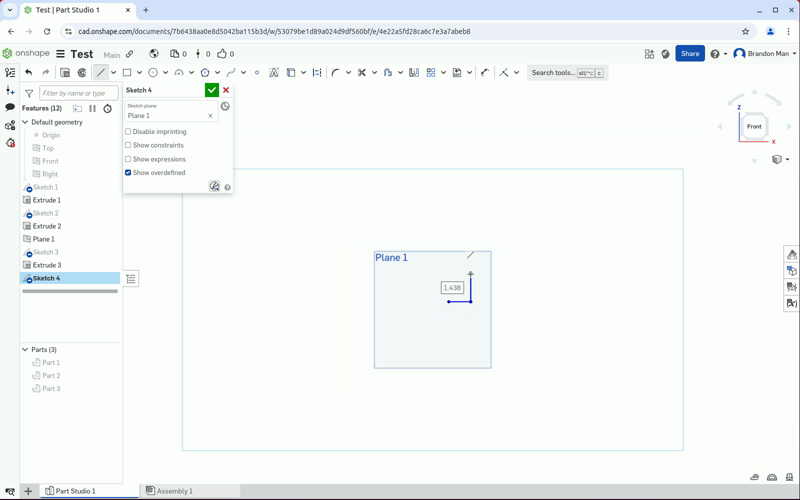
scroll(-6)
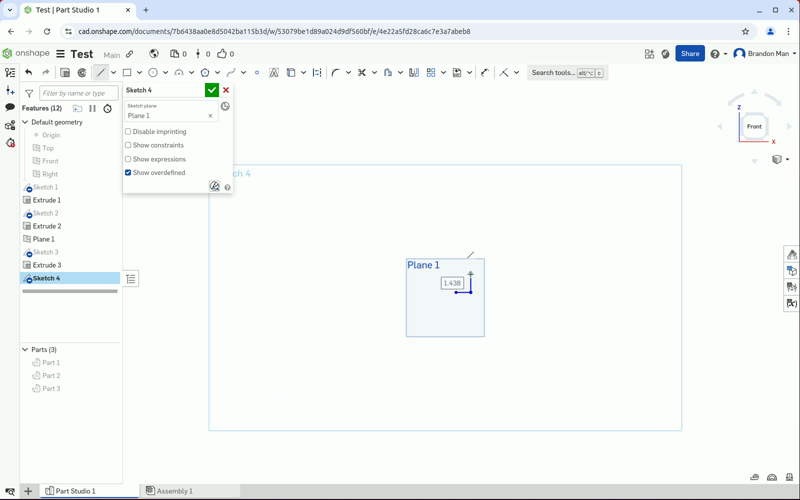
scroll(-6)
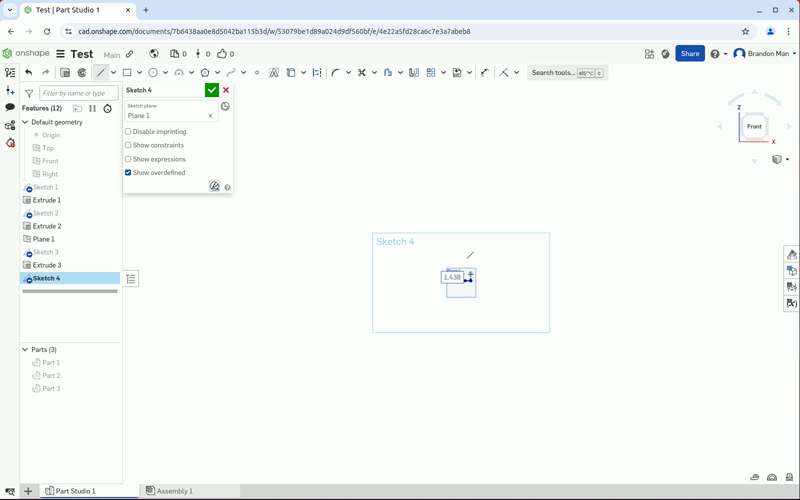
key_up(shift)
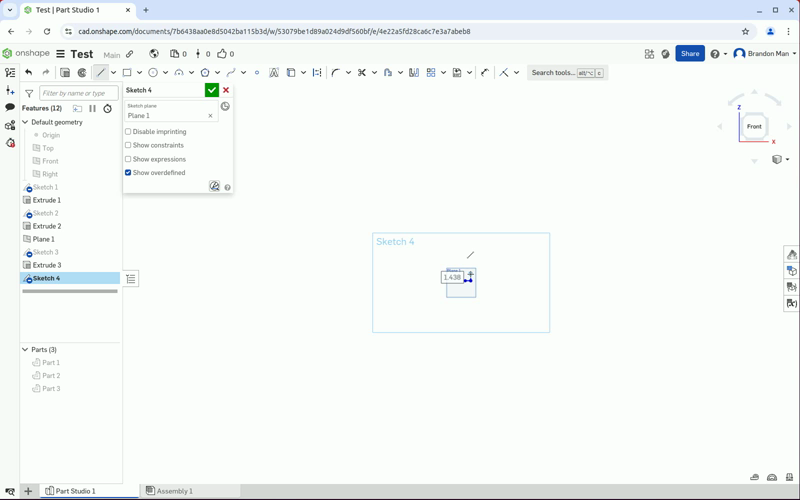
key_down(shift)
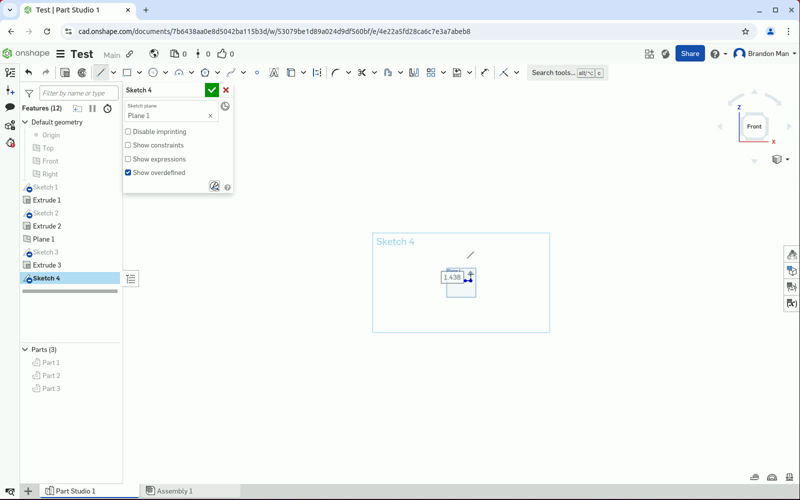
mouse_move(500, 273)
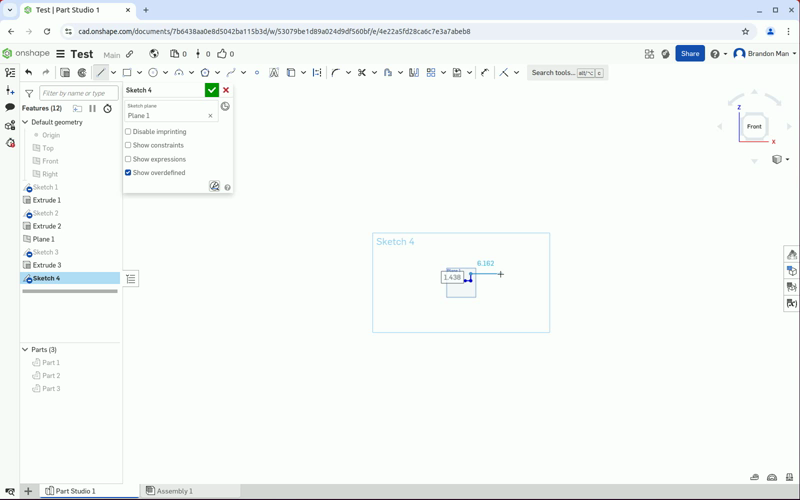
mouse_move(465, 273)
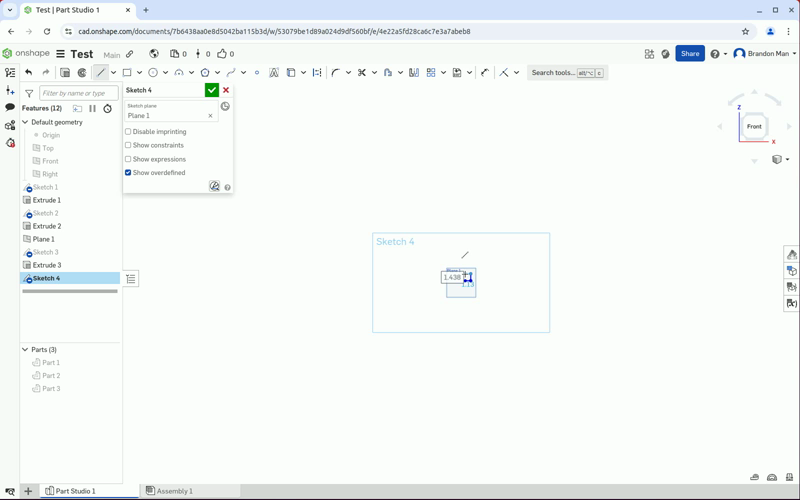
scroll(6)
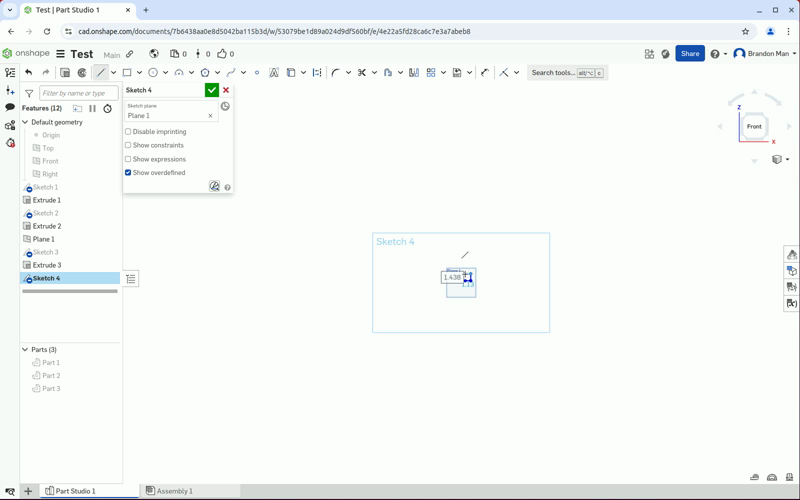
scroll(6)
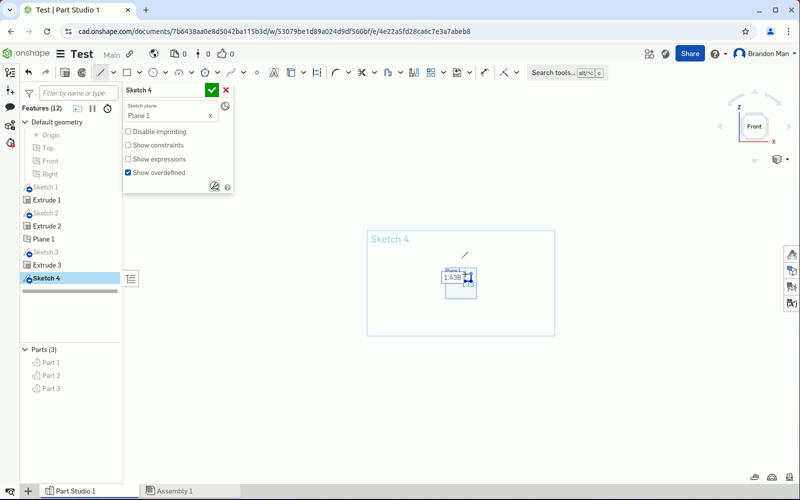
scroll(6)
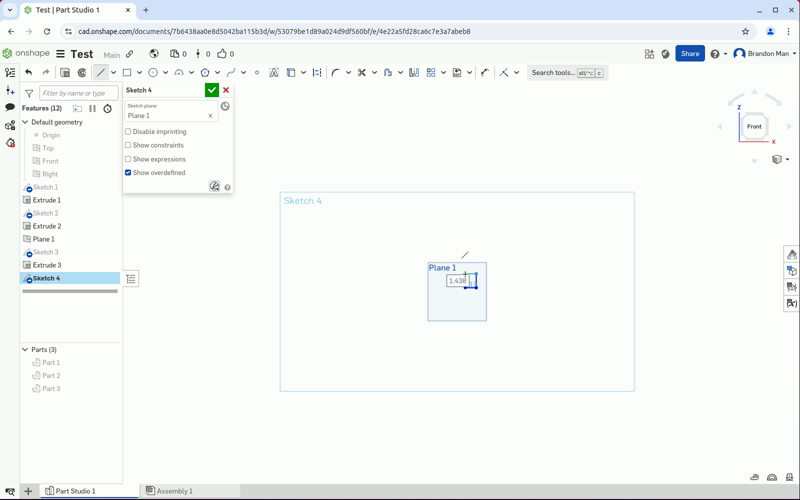
scroll(6)
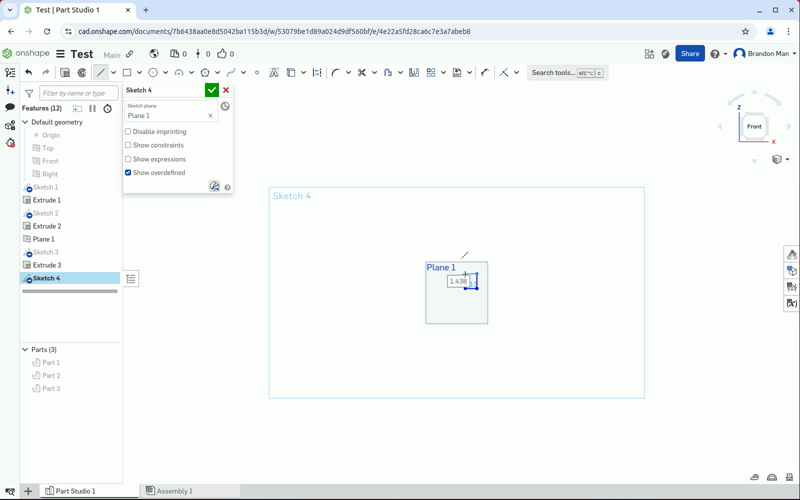
scroll(6)
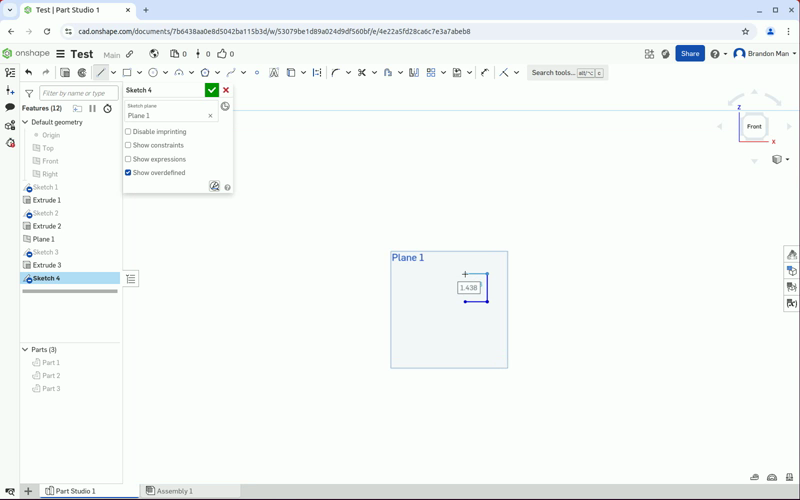
scroll(6)
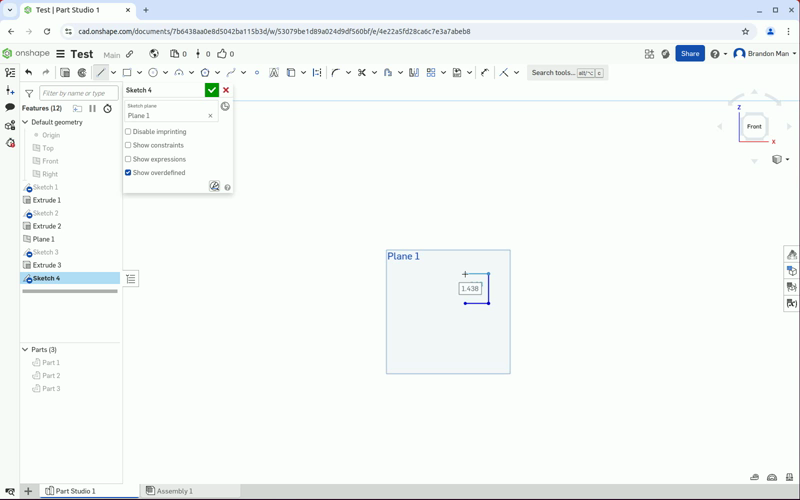
scroll(6)
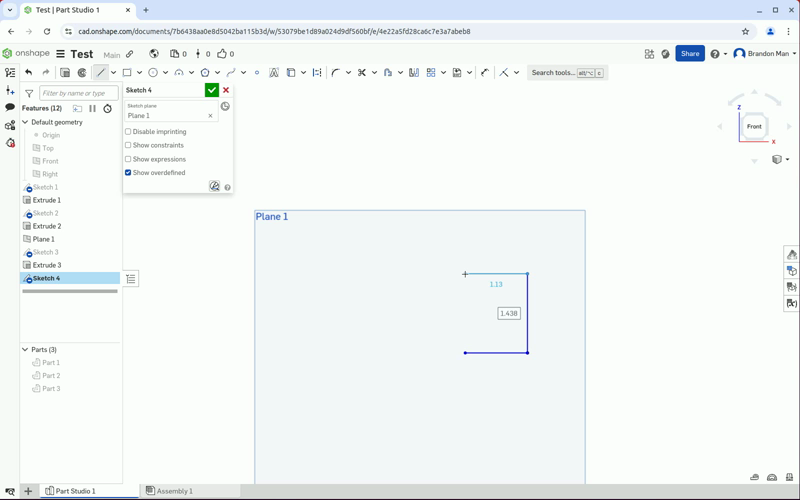
click(465, 273)
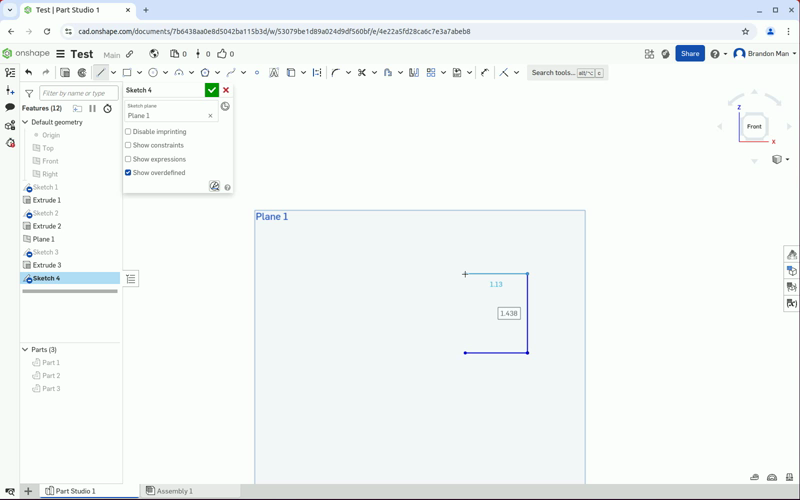
scroll(-6)
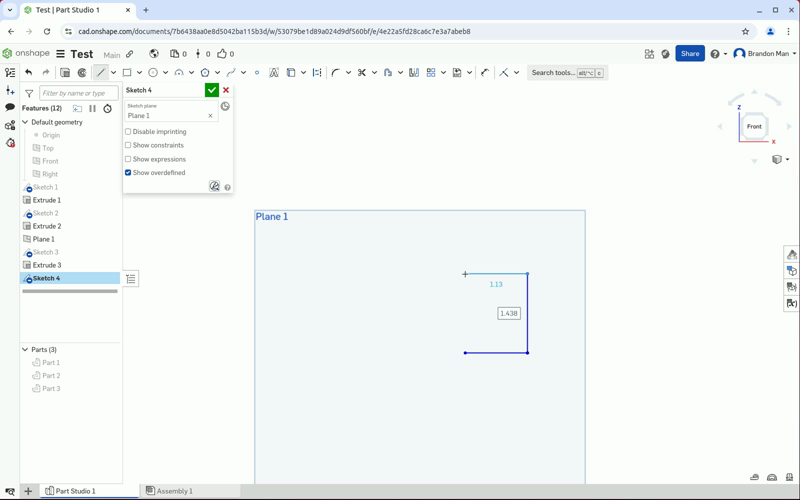
scroll(-6)
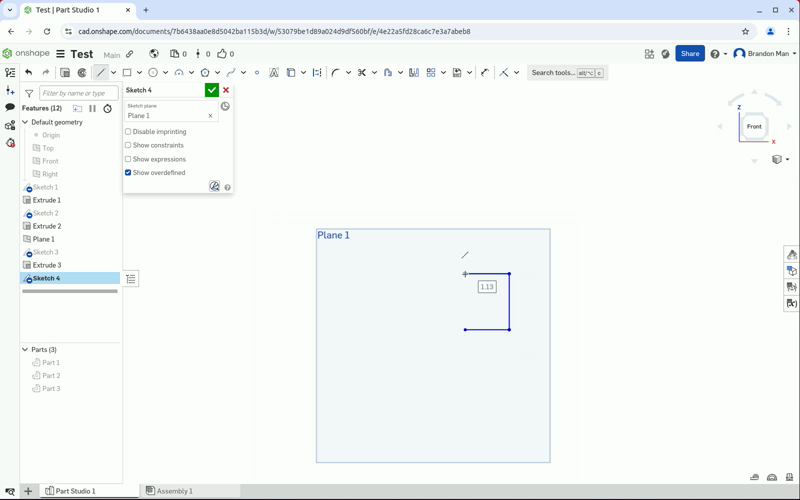
scroll(-6)
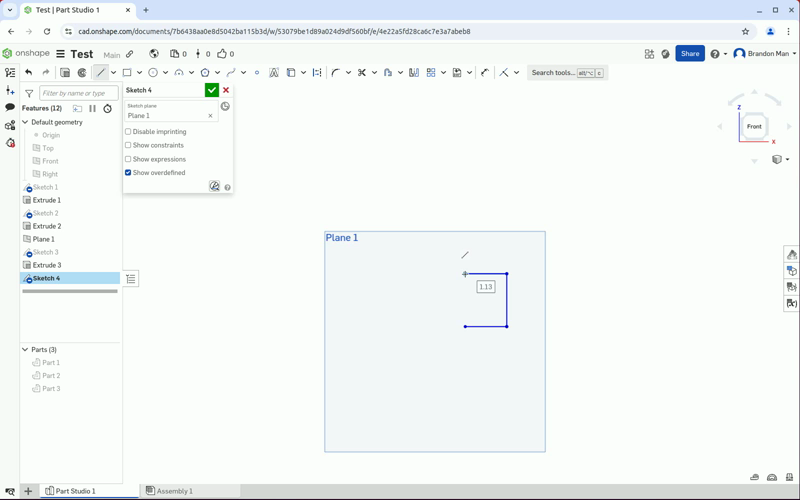
scroll(-6)
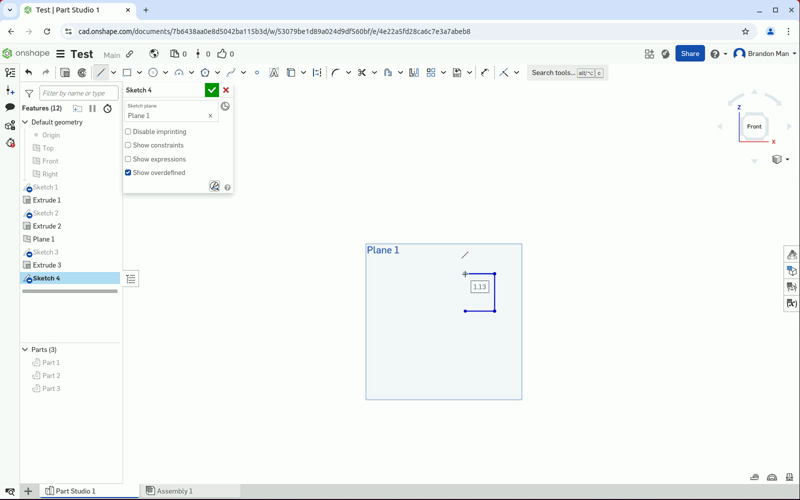
scroll(-6)
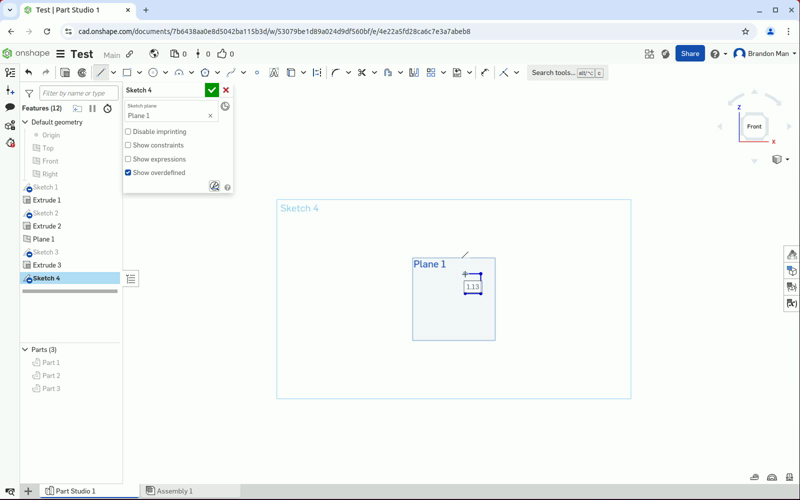
scroll(-6)
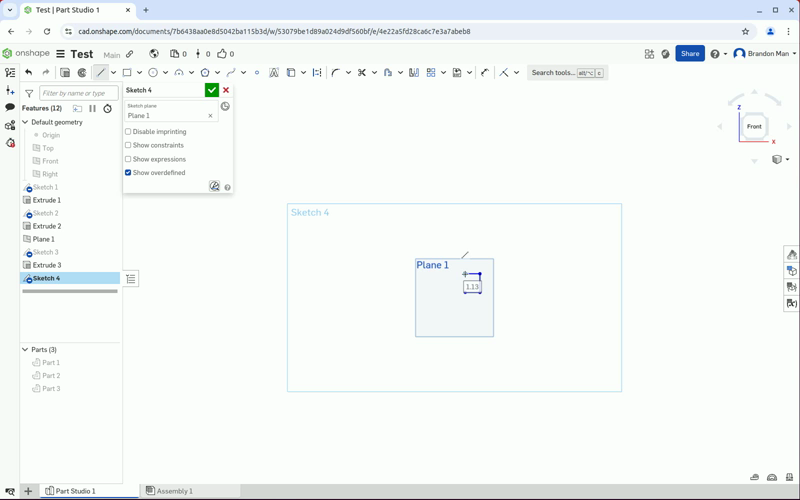
scroll(-6)
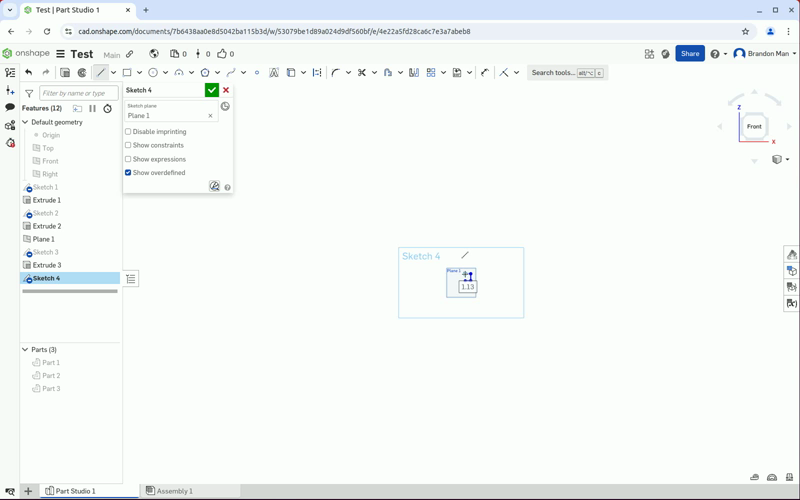
key_up(shift)
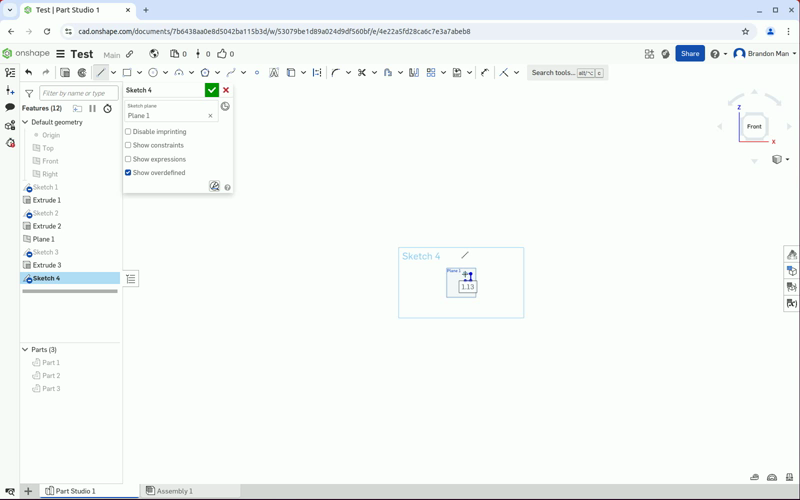
mouse_move(495, 273)
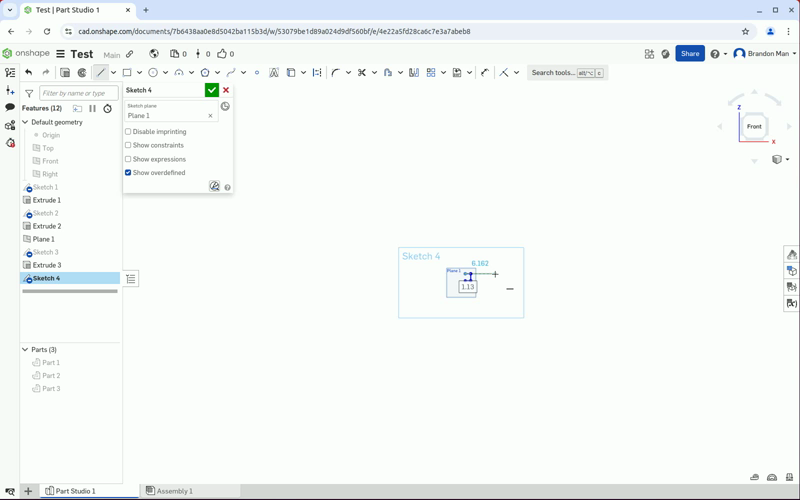
key_down(shift)
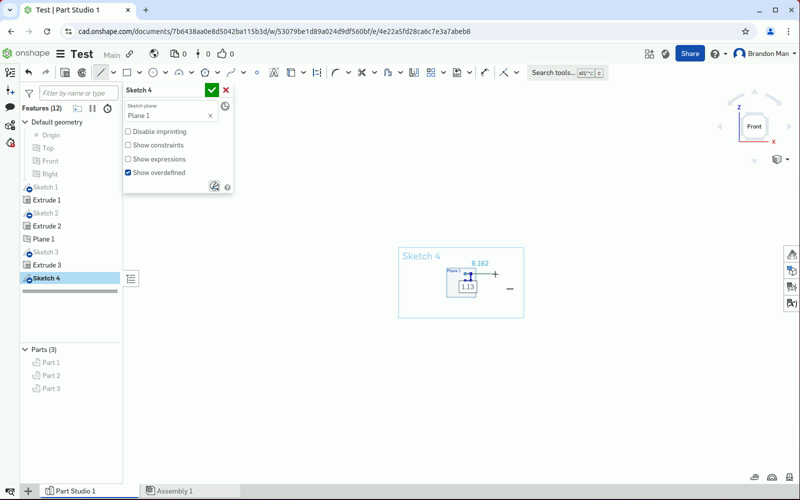
mouse_move(465, 280)
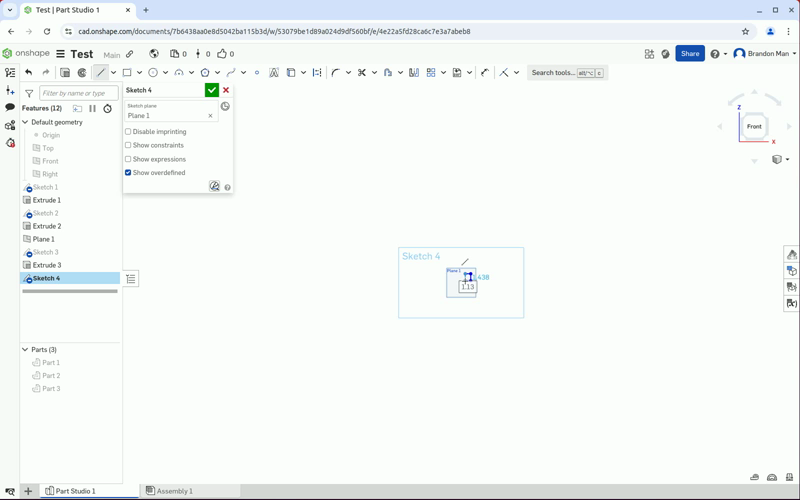
scroll(6)
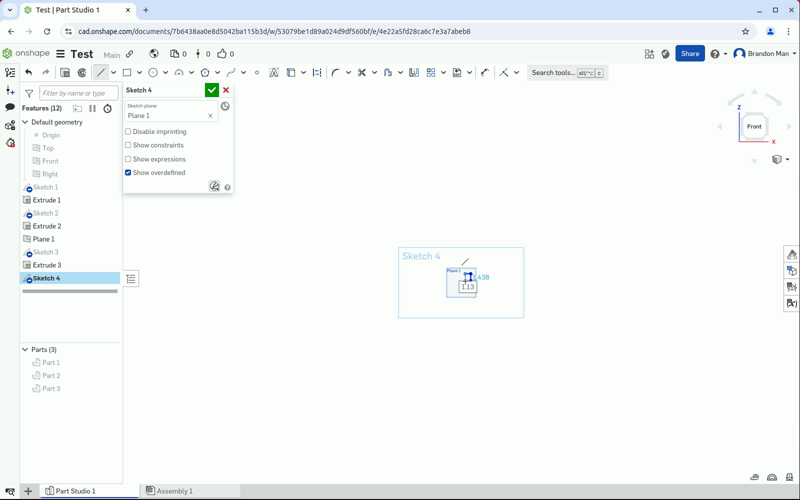
scroll(6)
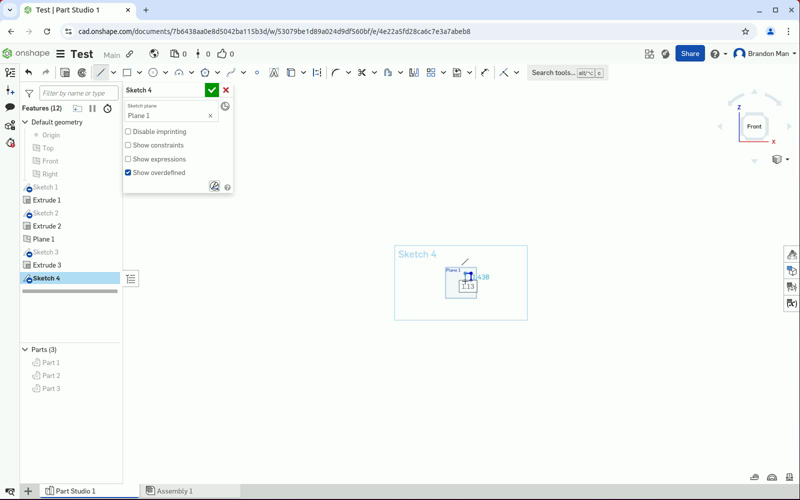
scroll(6)
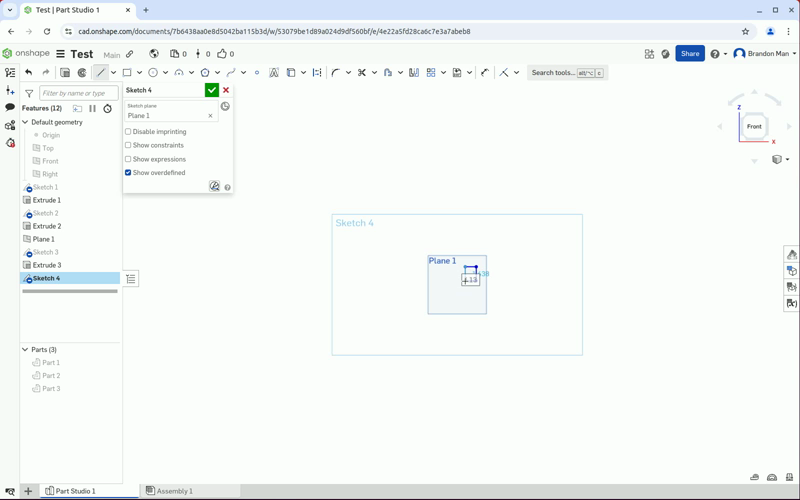
scroll(6)
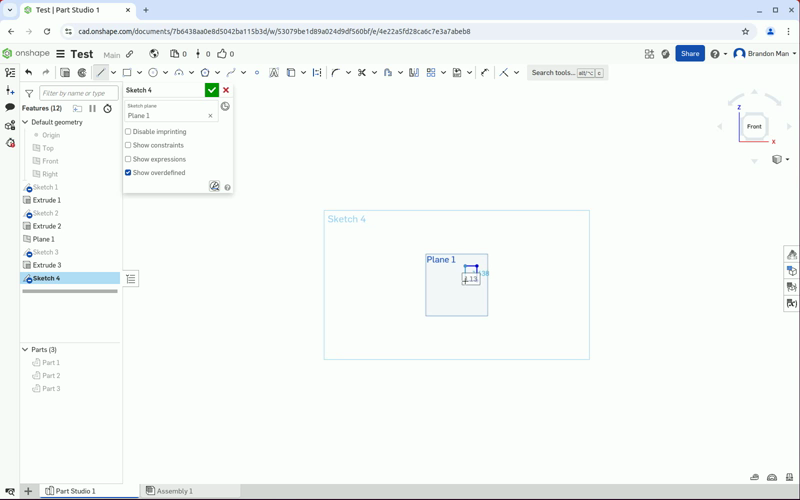
scroll(6)
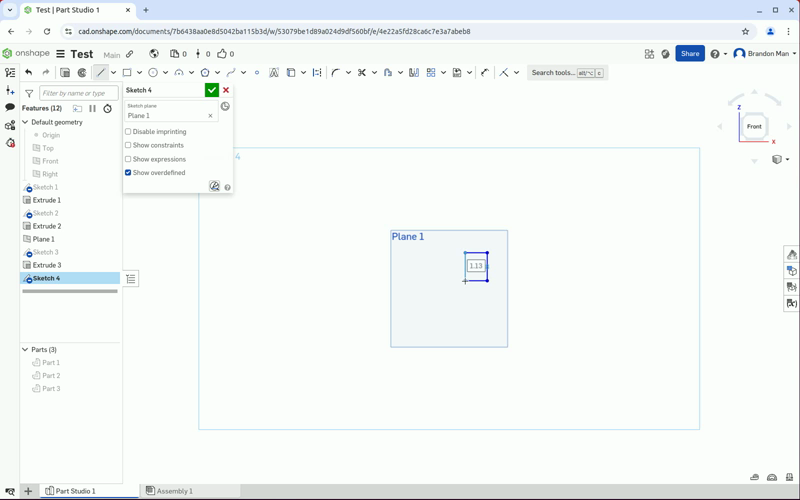
scroll(6)
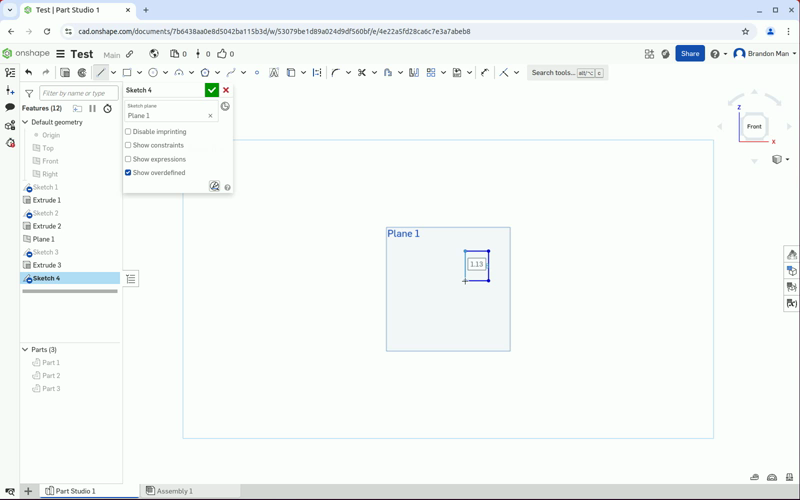
scroll(6)
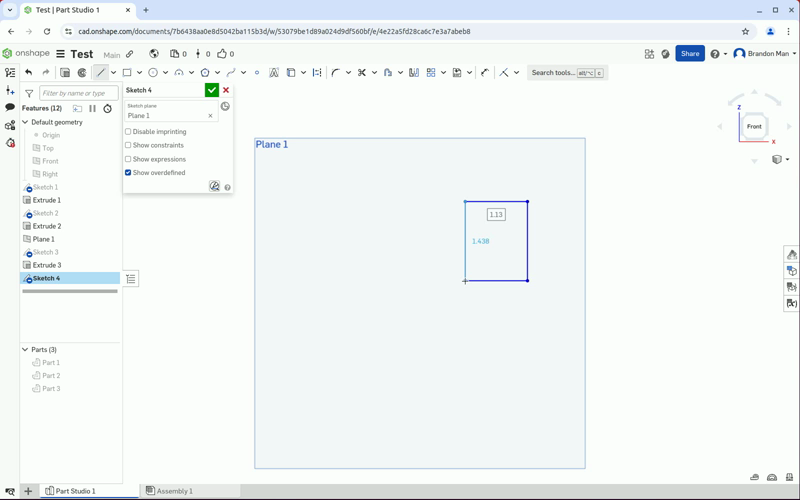
key_up(shift)
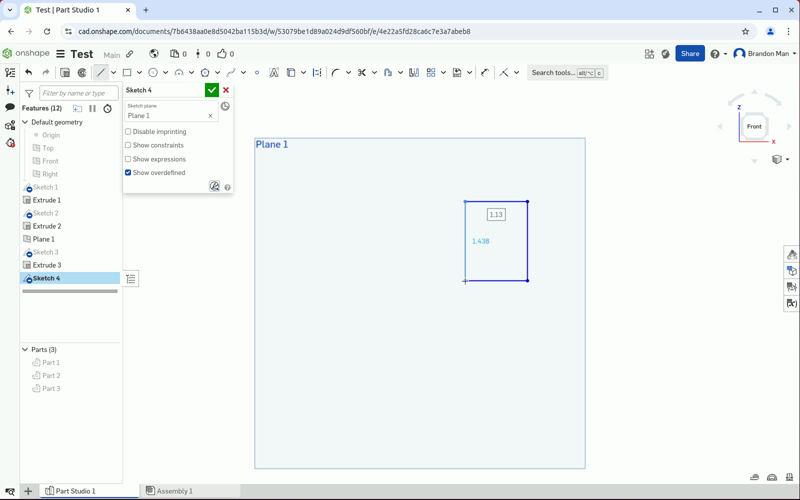
click(465, 280)
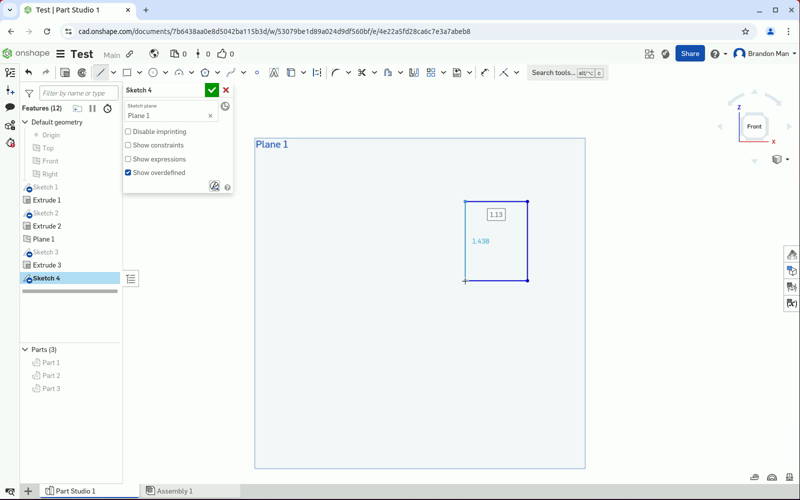
scroll(-6)
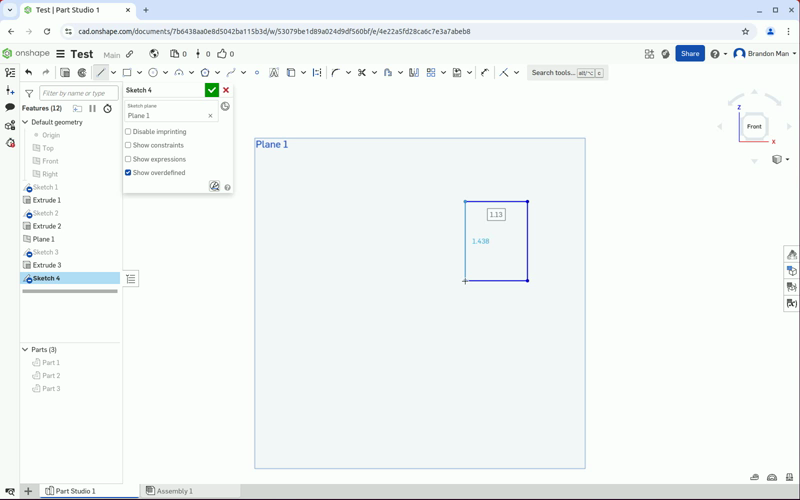
scroll(-6)
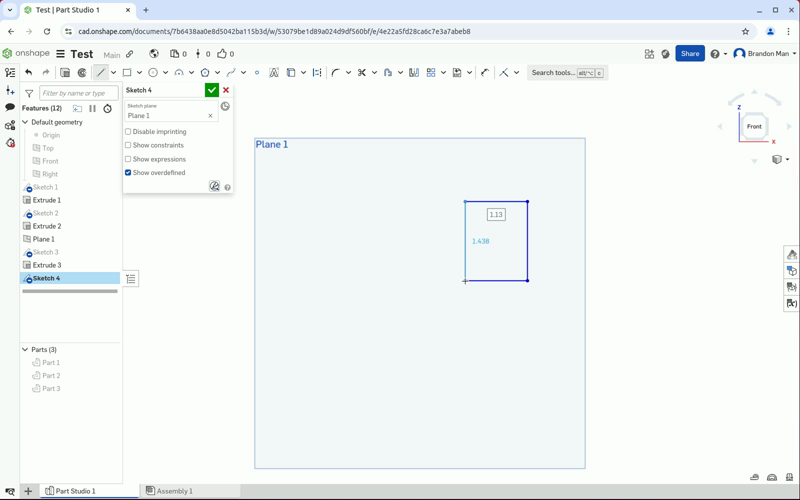
scroll(-6)
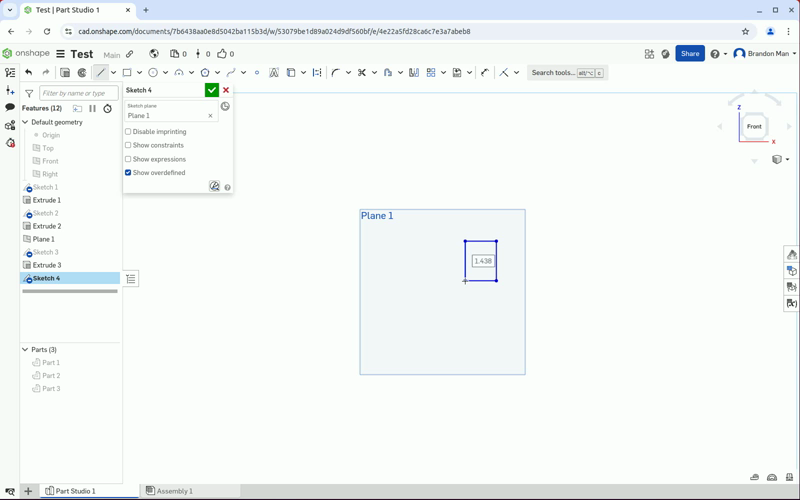
scroll(-6)
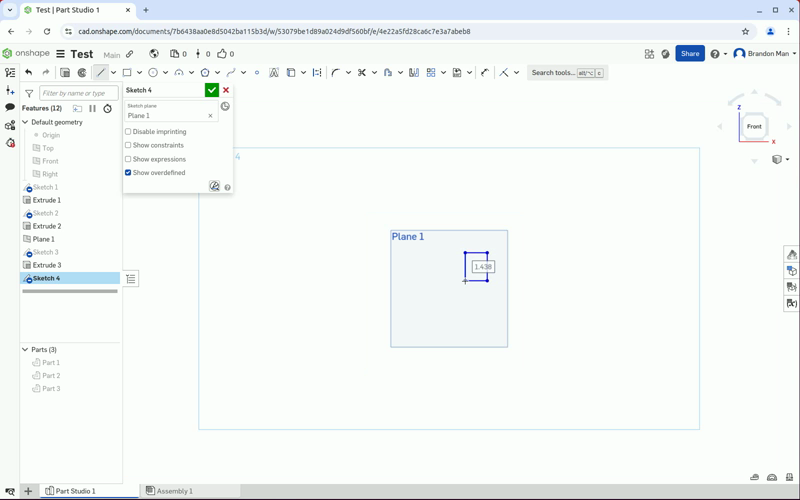
scroll(-6)
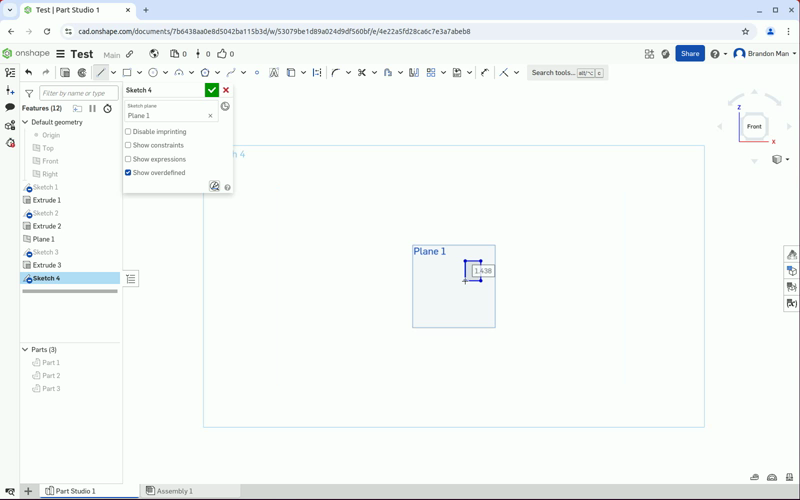
scroll(-6)
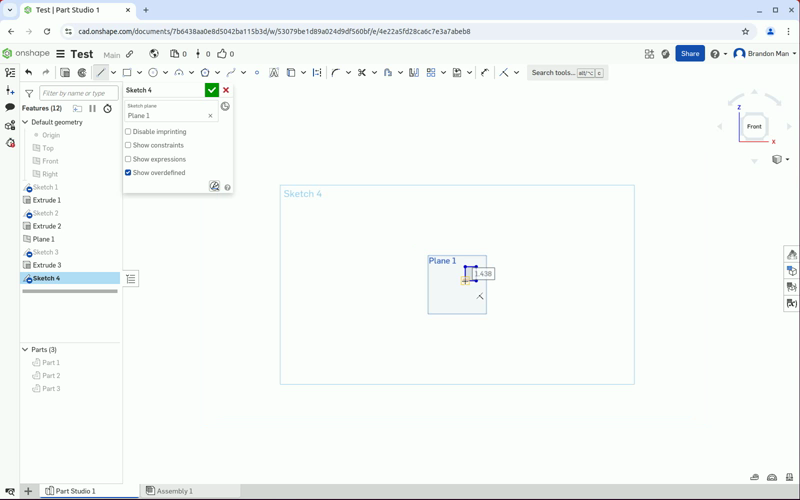
scroll(-6)
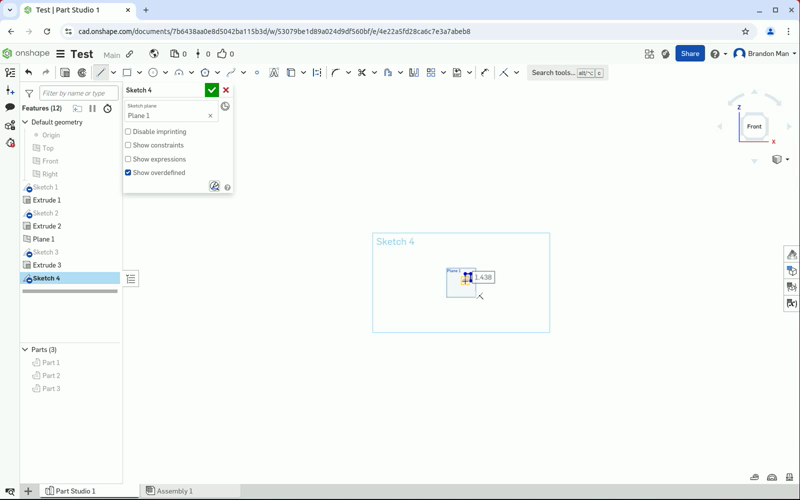
key(esc)
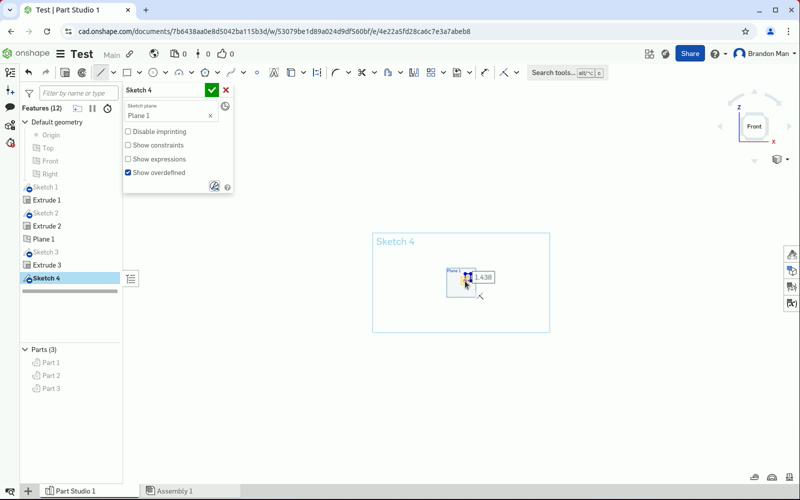
mouse_move(467, 276)
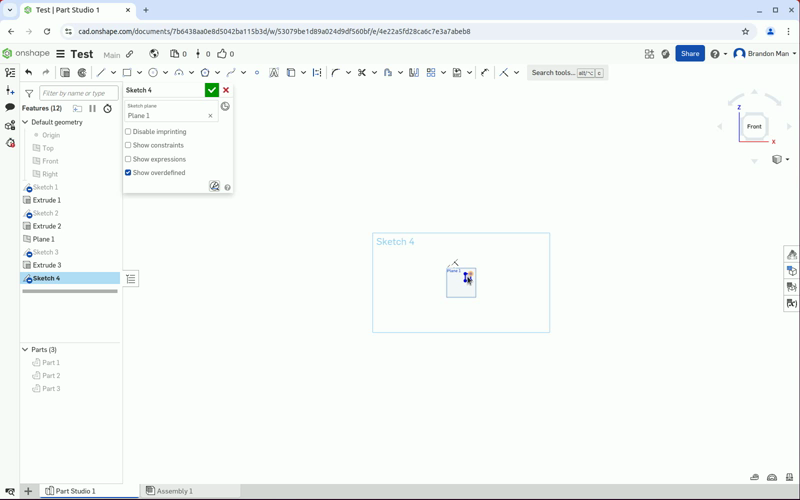
scroll(6)
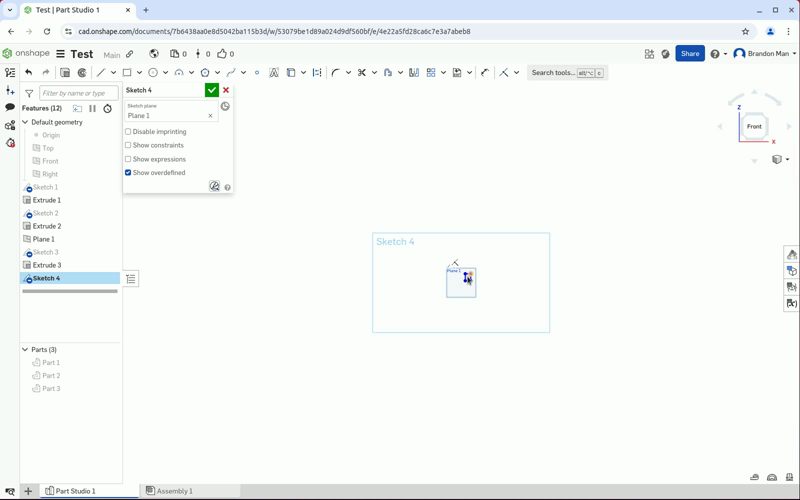
scroll(6)
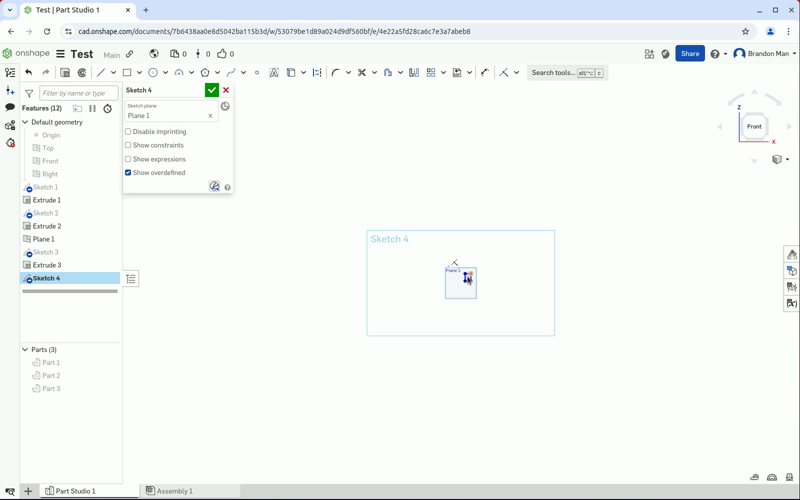
scroll(6)
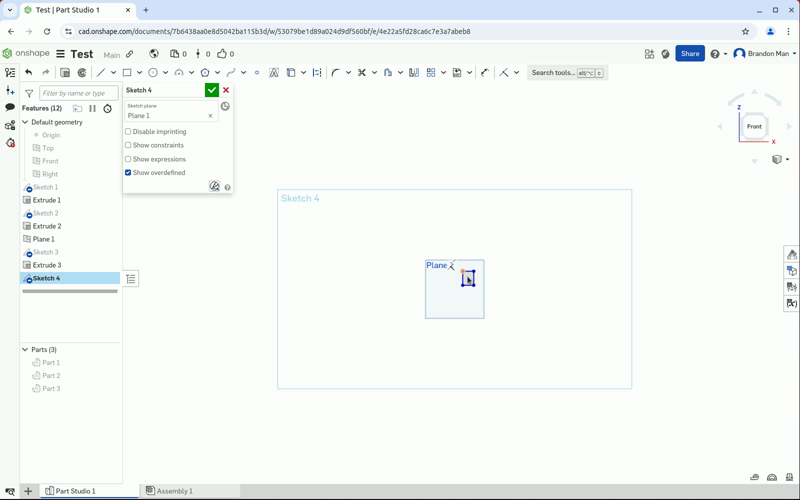
scroll(6)
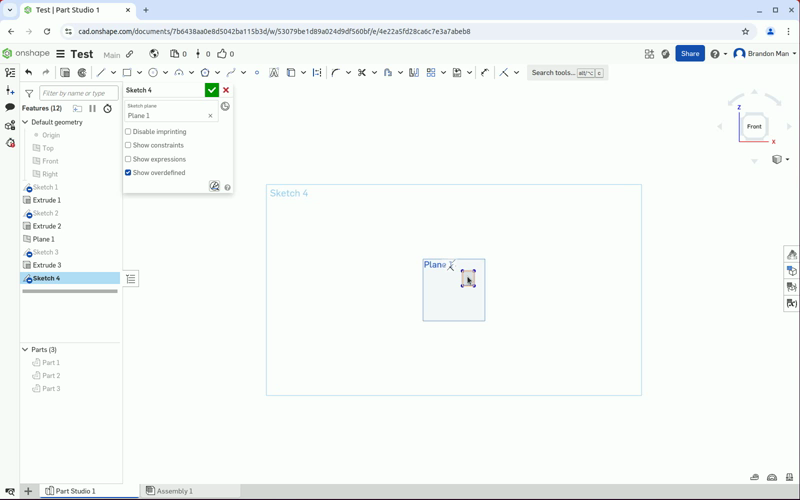
scroll(6)
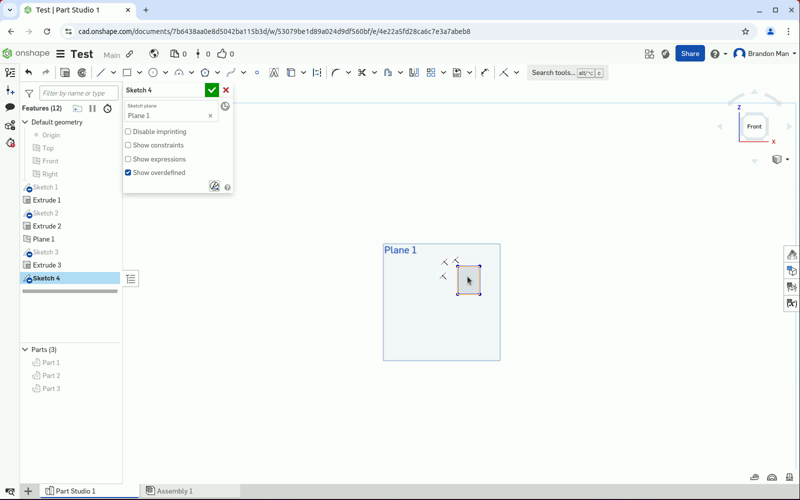
scroll(6)
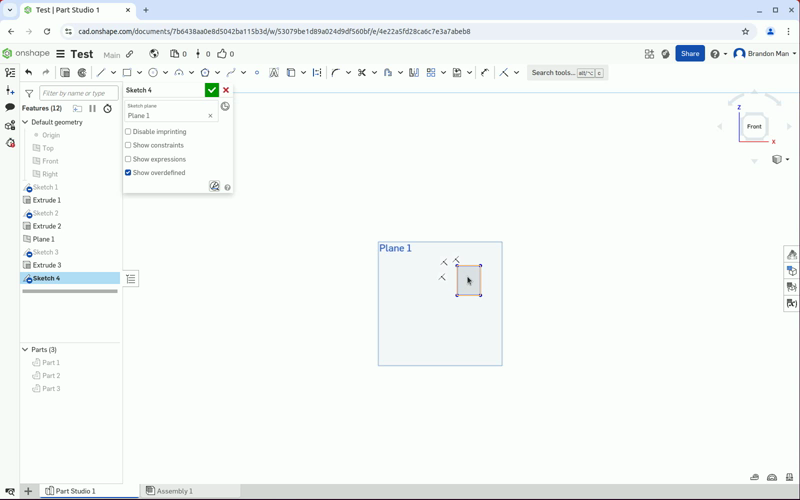
scroll(6)
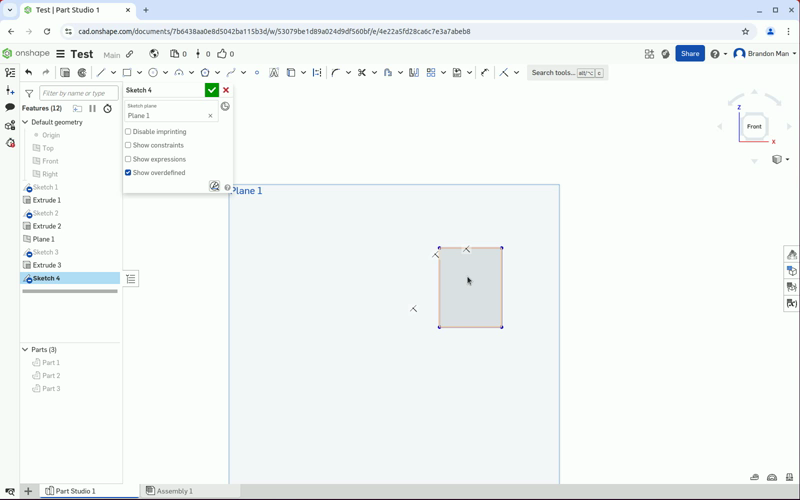
click(467, 276)
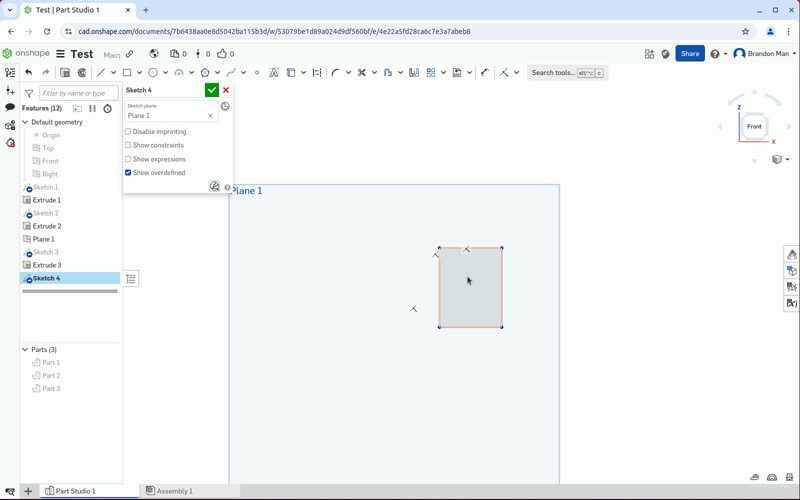
scroll(-6)
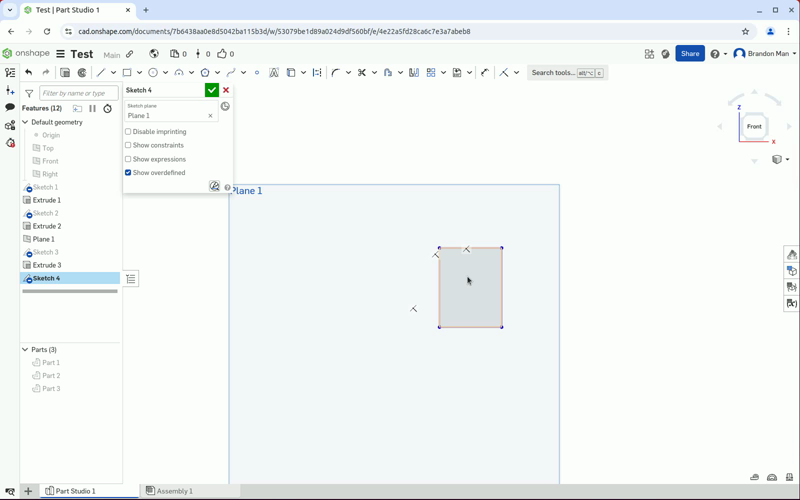
scroll(-6)
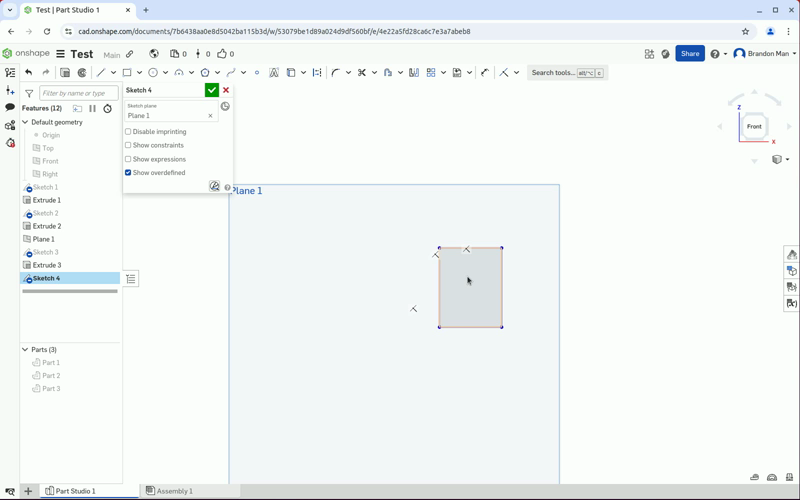
scroll(-6)
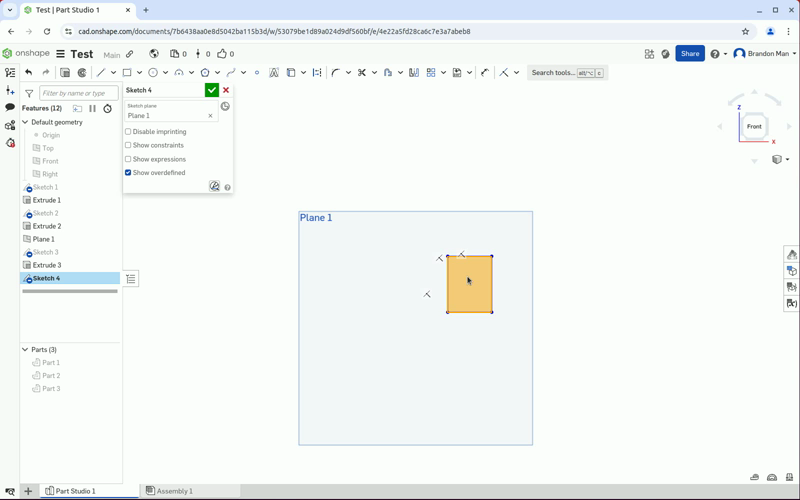
scroll(-6)
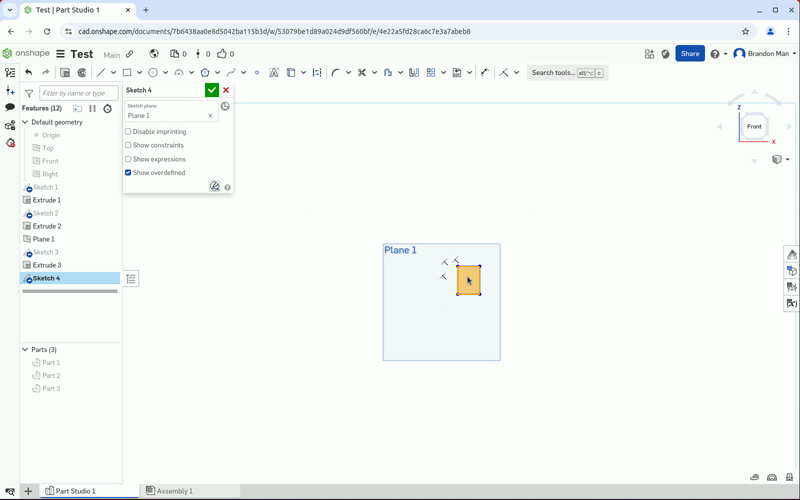
scroll(-6)
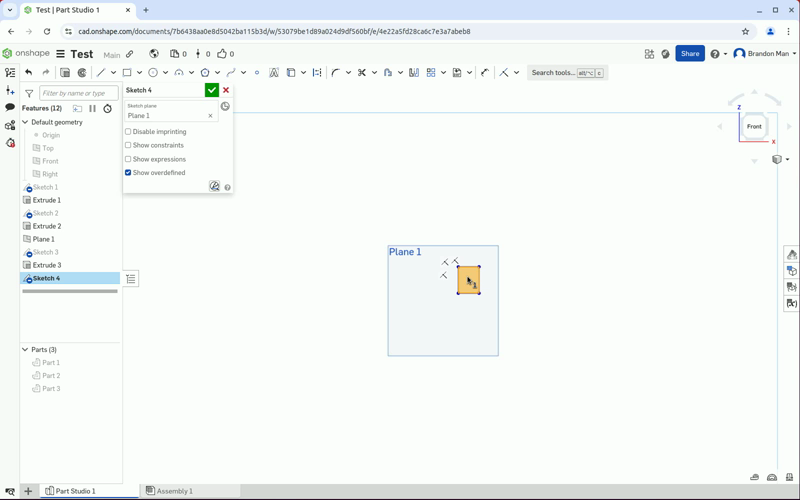
scroll(-6)
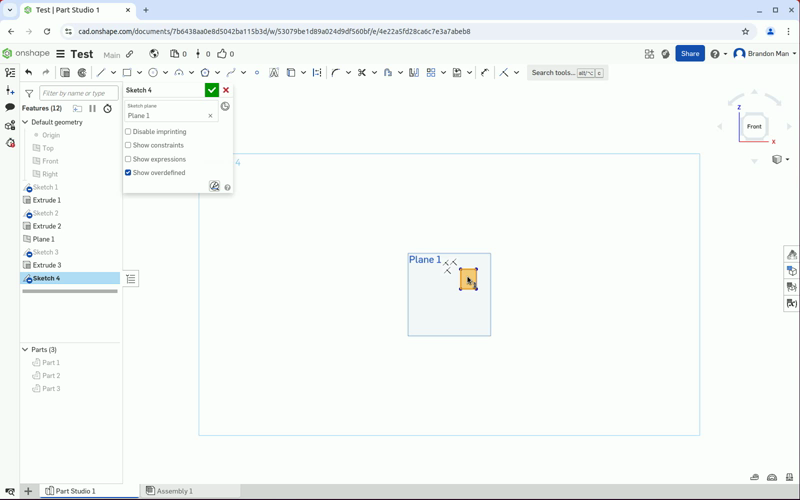
scroll(-6)
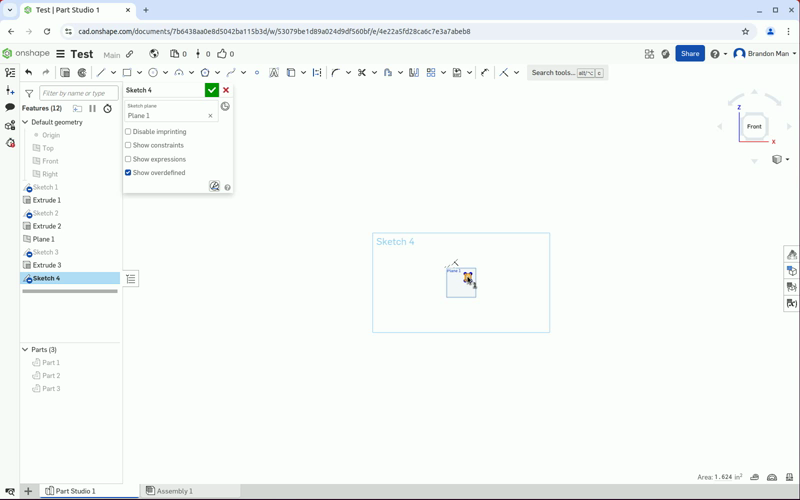
mouse_move(73, 352)
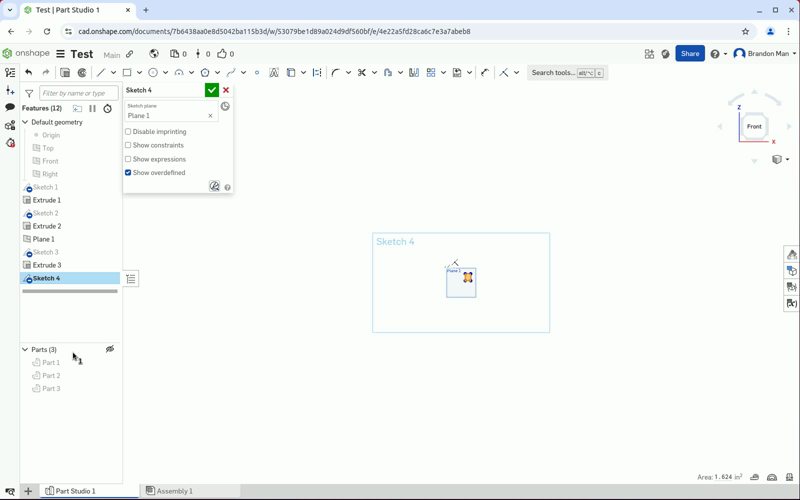
key(shift+y)
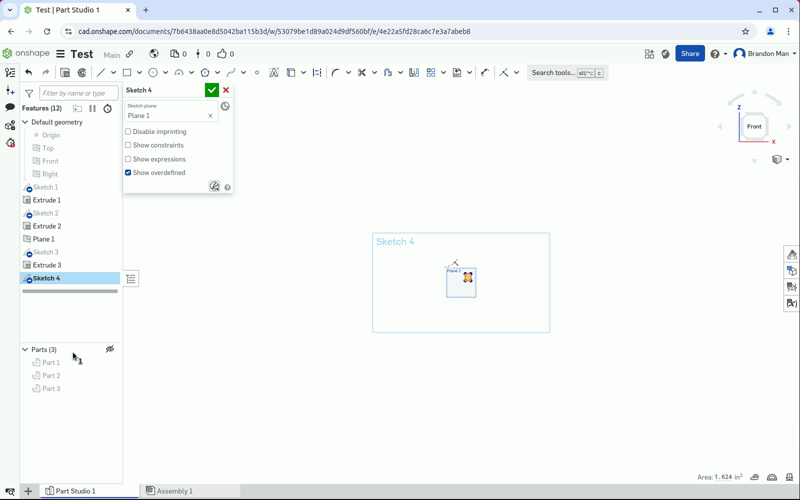
key(shift+e)
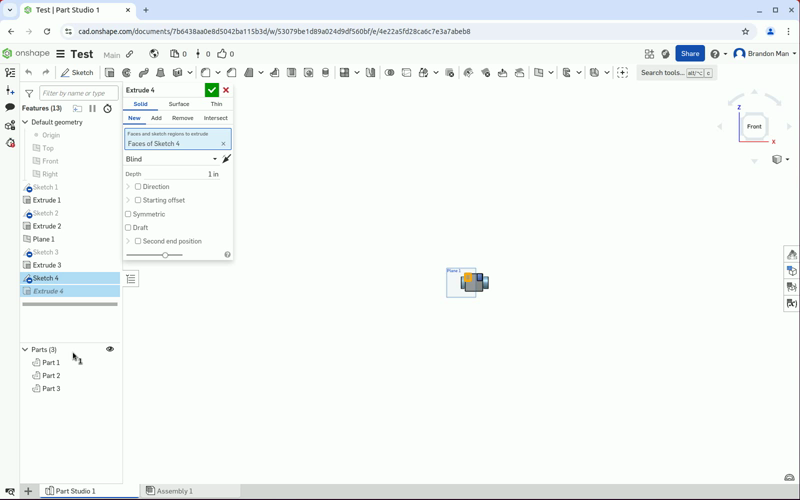
mouse_move(143, 106)
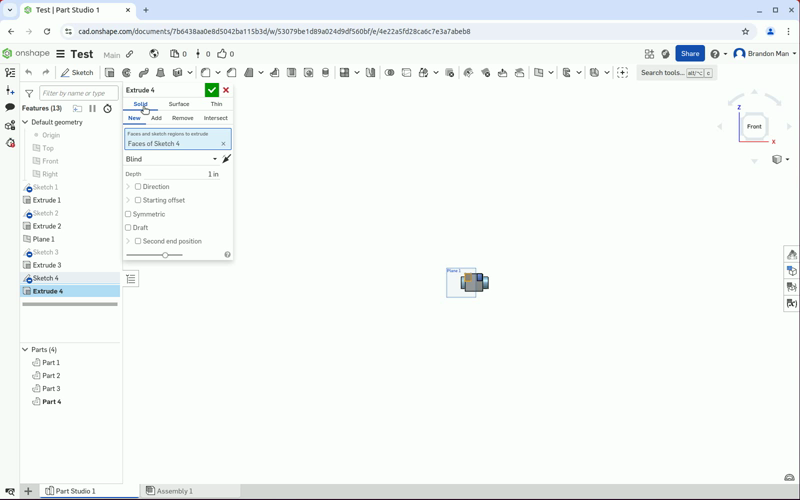
click(143, 106)
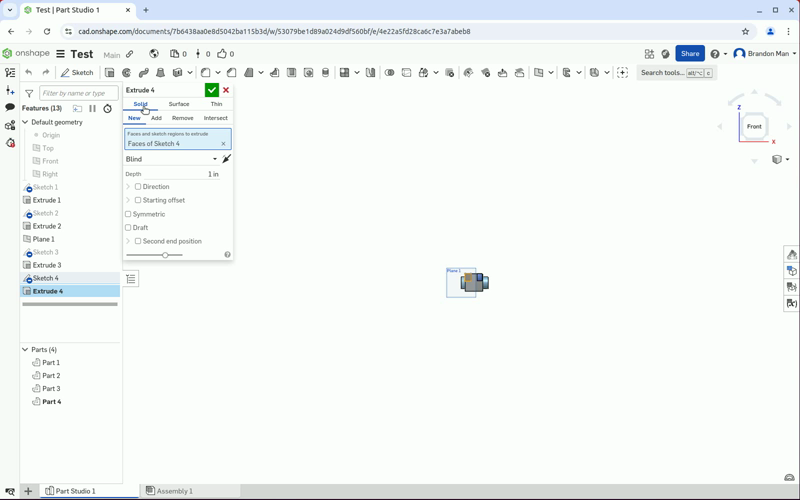
mouse_move(137, 120)
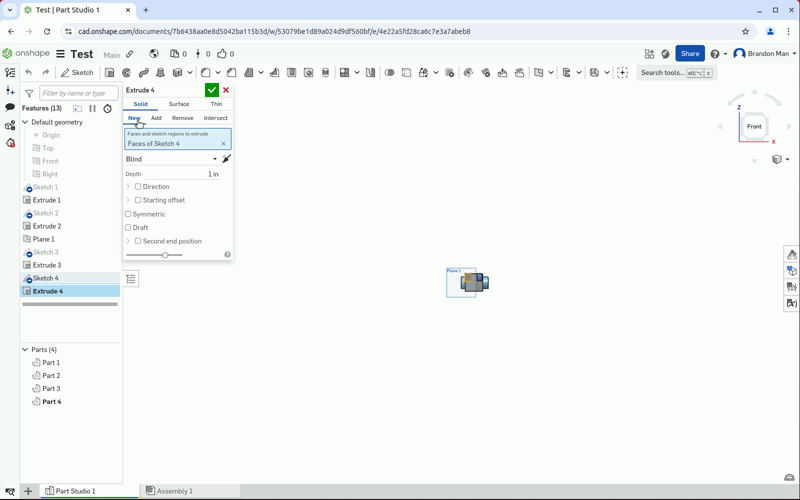
click(137, 120)
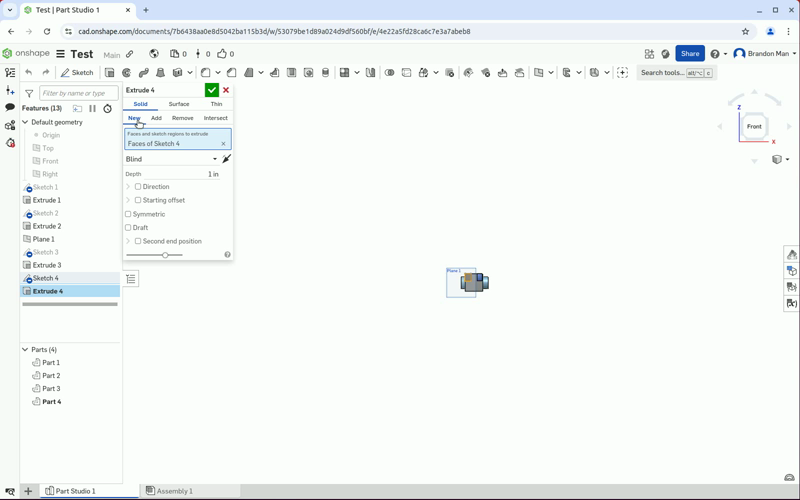
key(tab, 4)
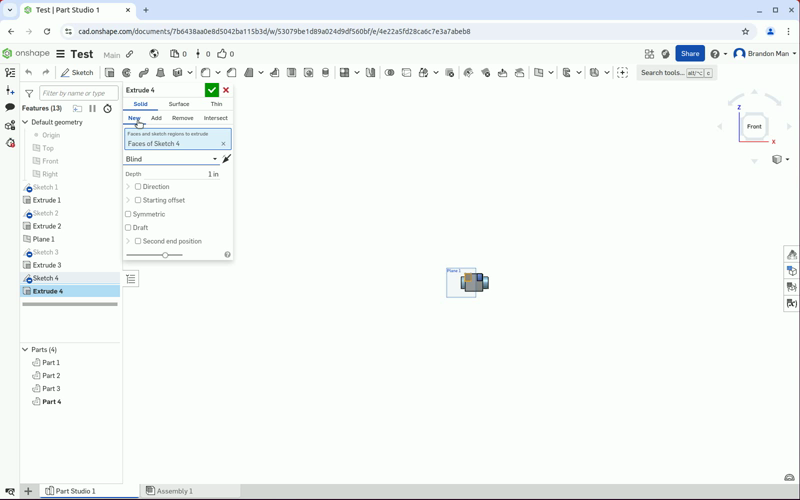
text(21.423)
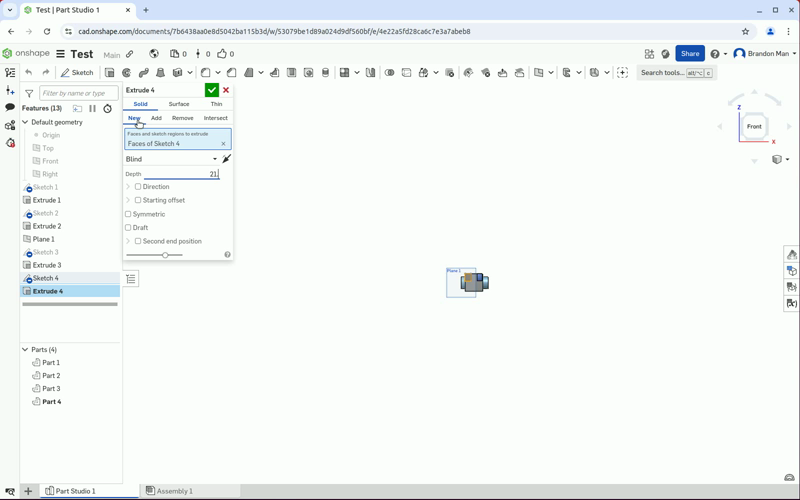
key(enter)
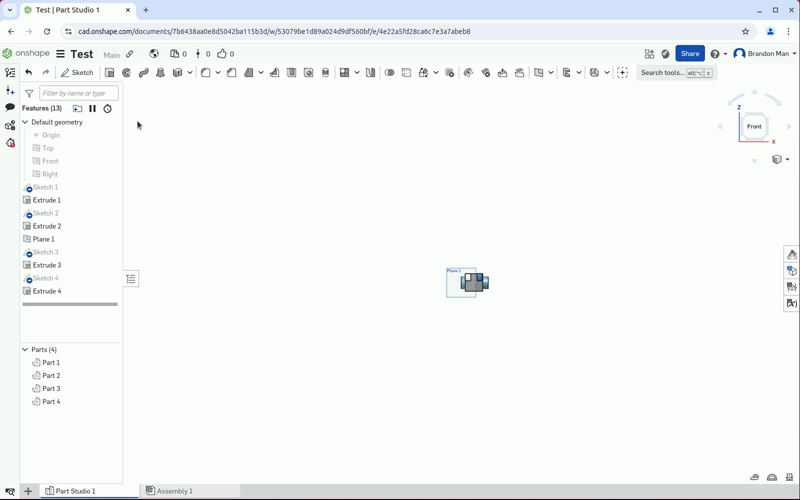
key(shift+h)
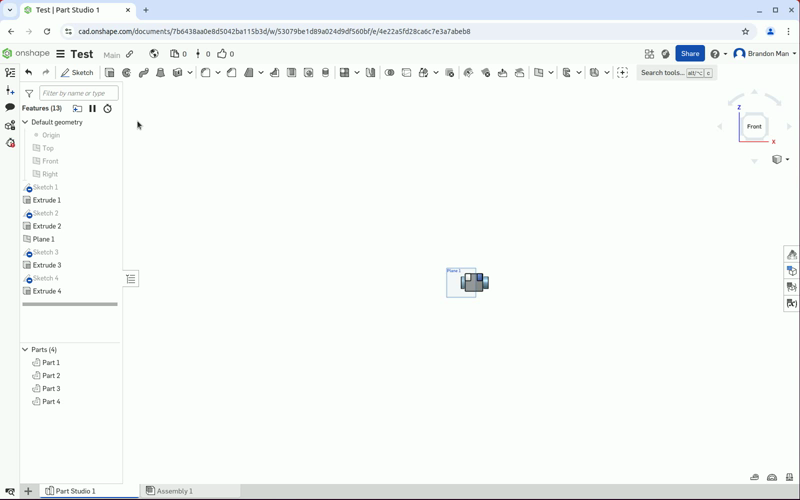
key(shift+h)
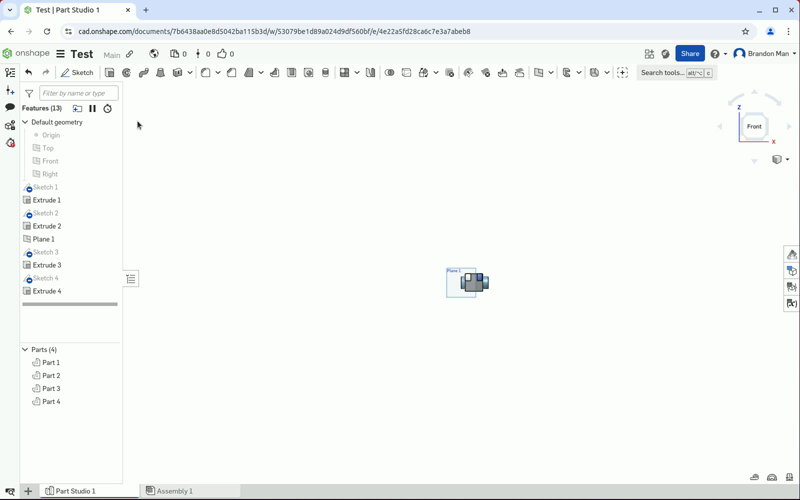
mouse_move(73, 189)
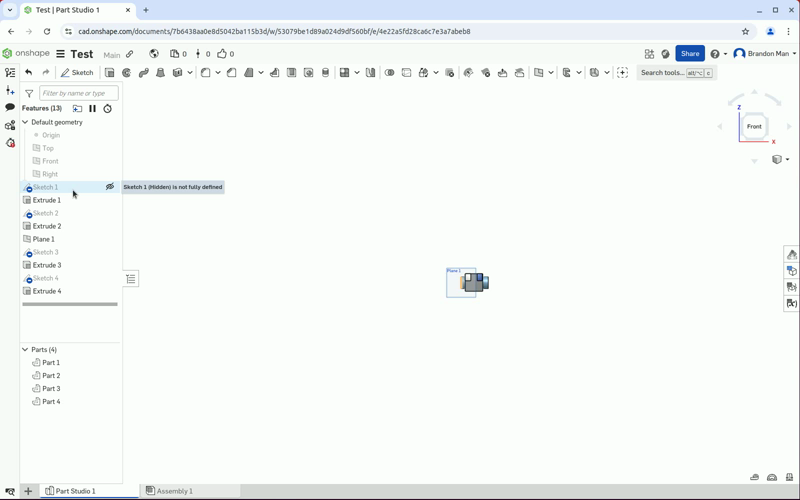
click(73, 189)
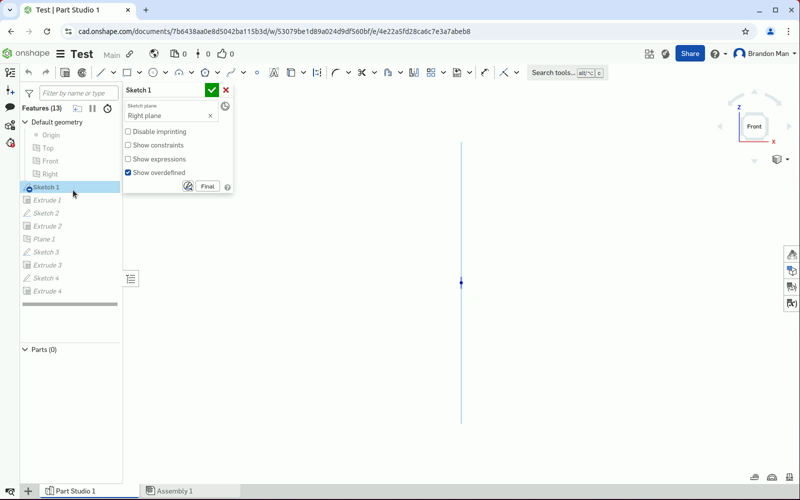
mouse_move(229, 92)
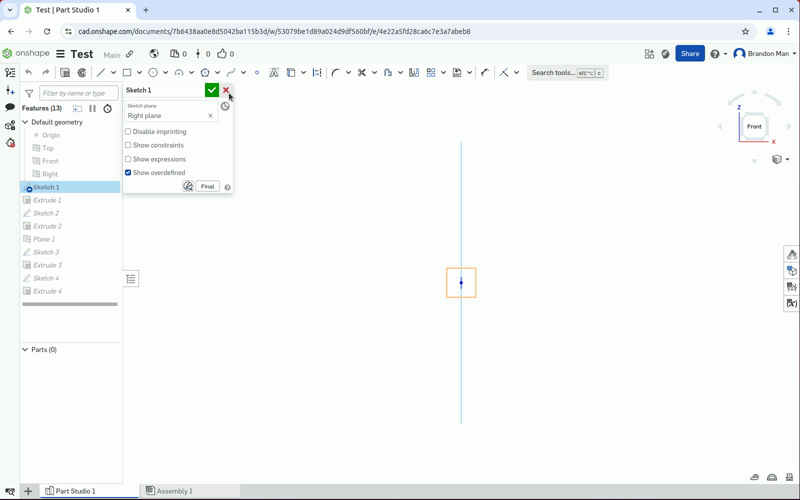
click(229, 92)
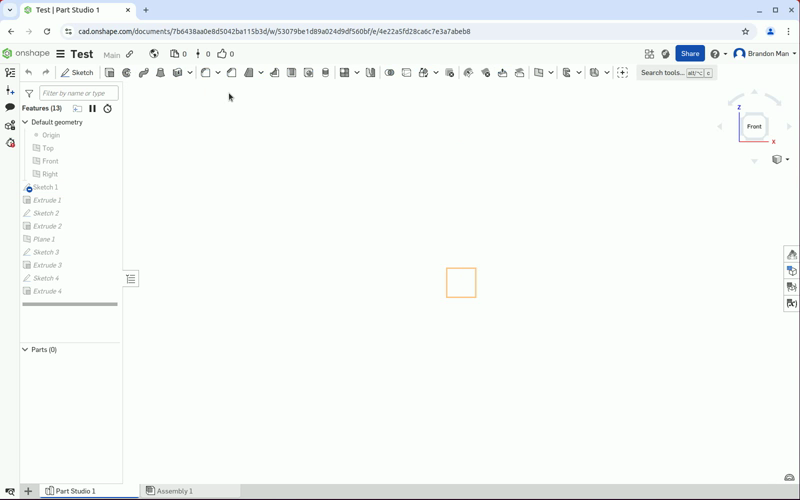
key(shift+s)
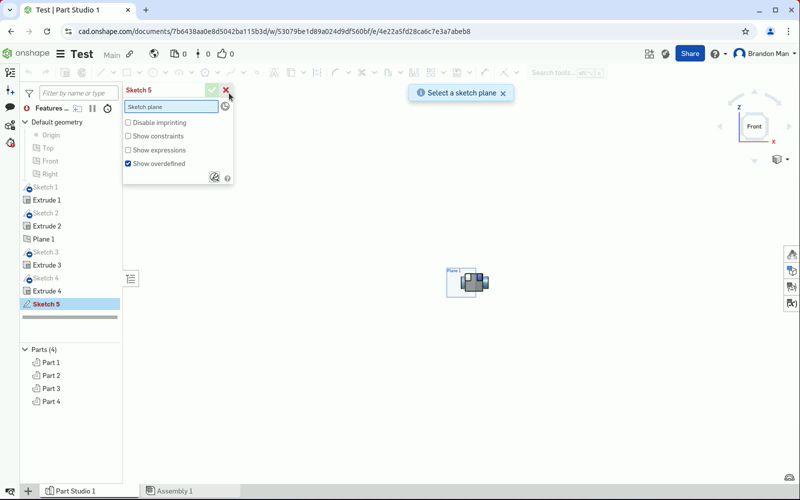
mouse_move(73, 241)
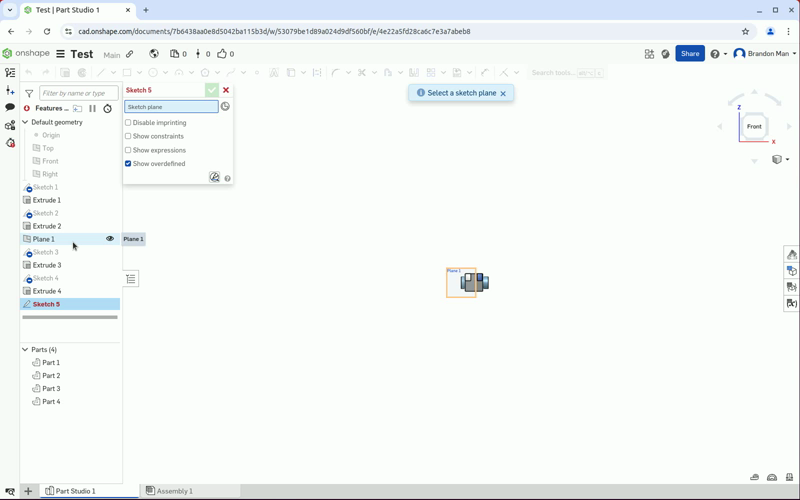
click(73, 241)
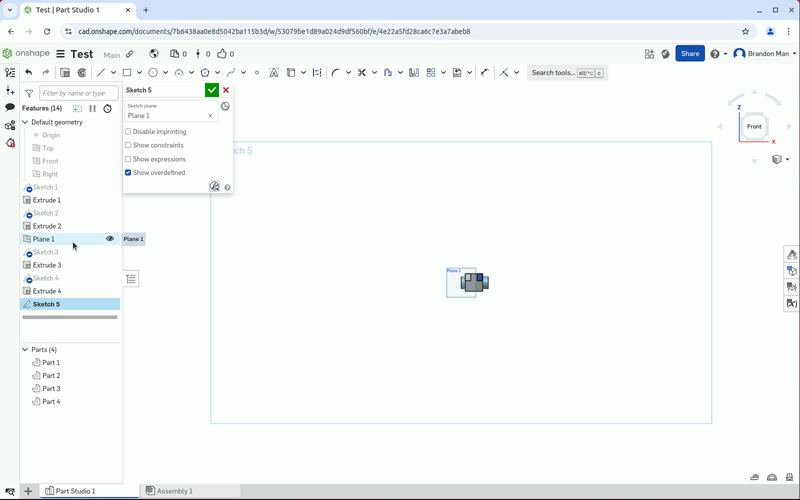
mouse_move(73, 352)
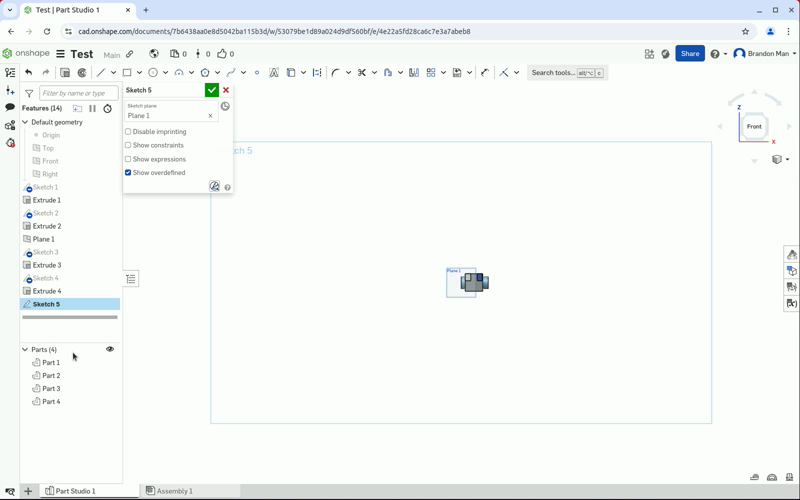
key(y)
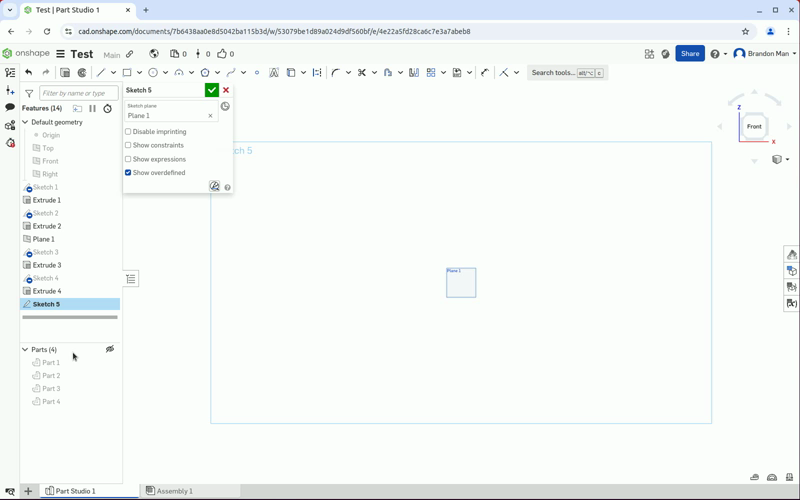
key(l)
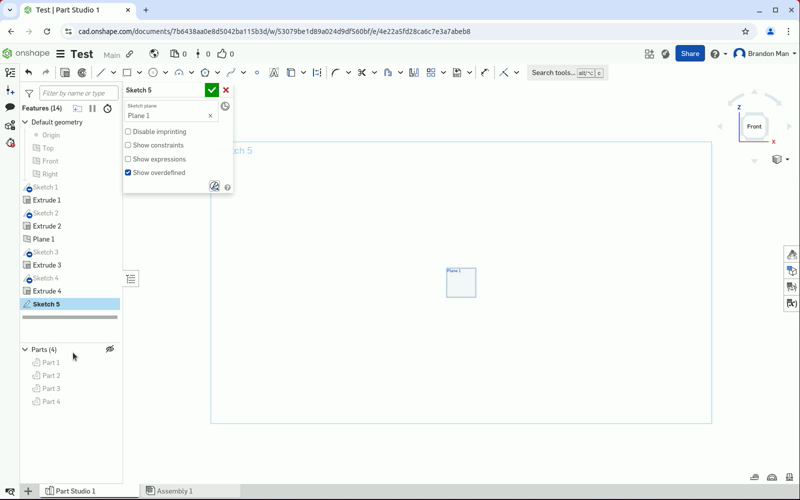
key_down(shift)
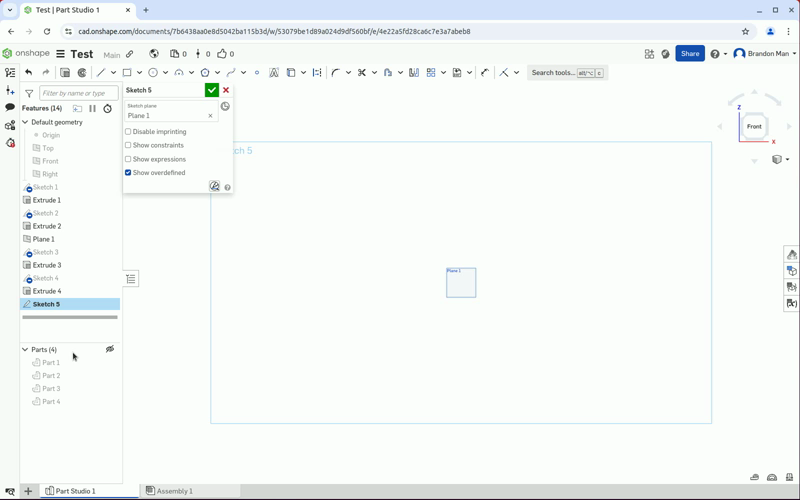
mouse_move(465, 291)
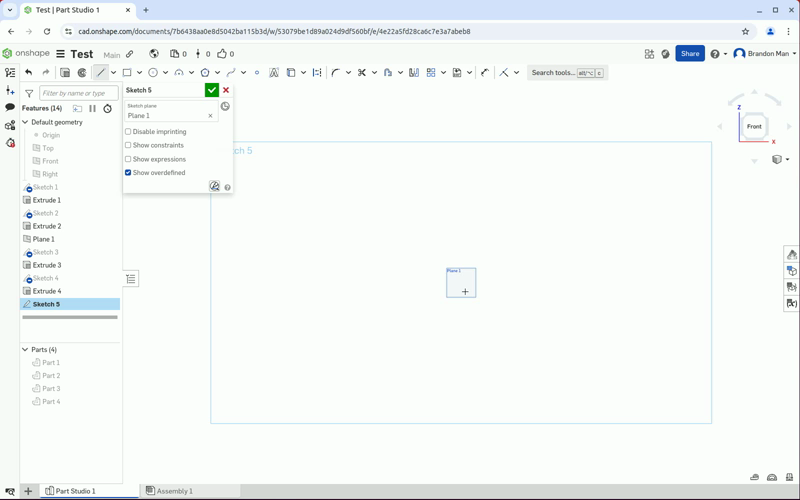
click(465, 291)
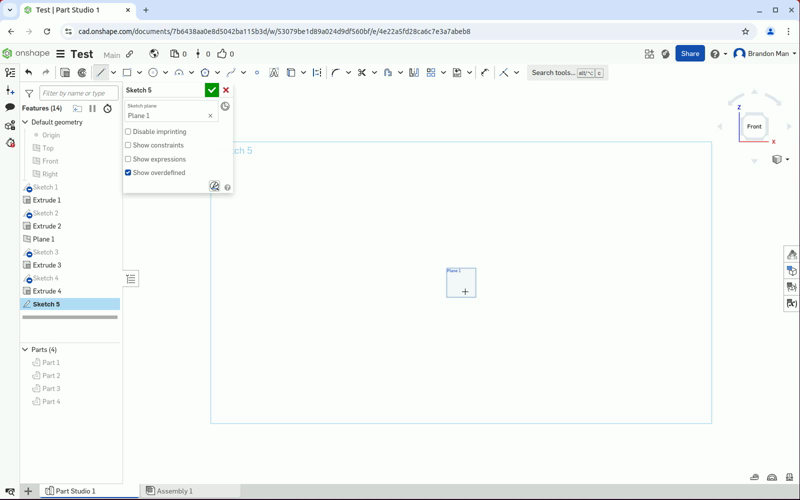
key_up(shift)
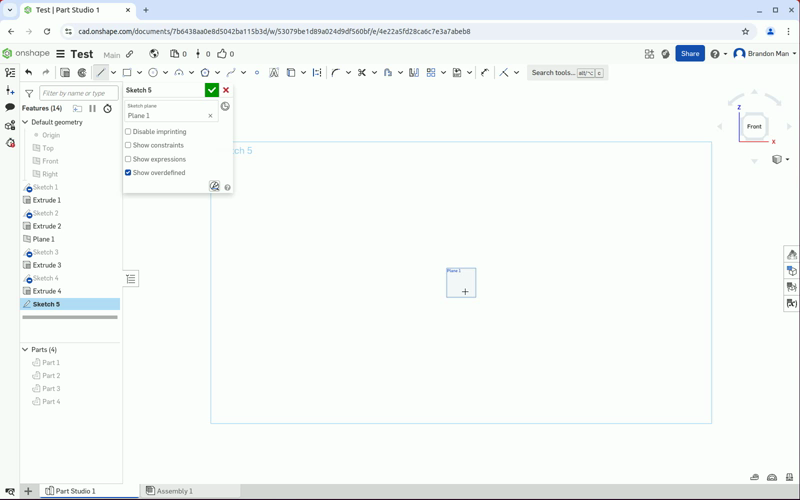
key_down(shift)
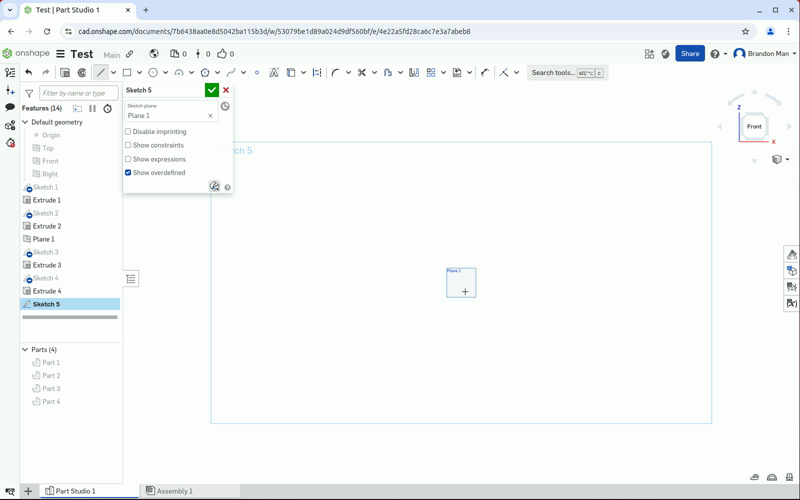
mouse_move(495, 291)
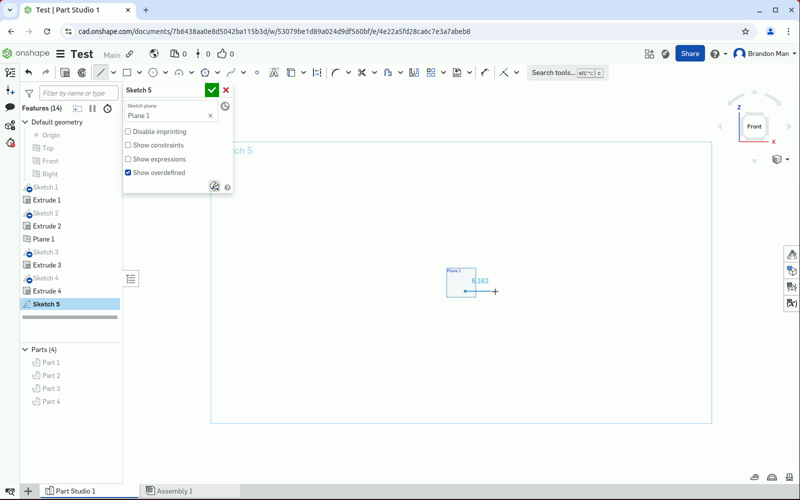
mouse_move(470, 291)
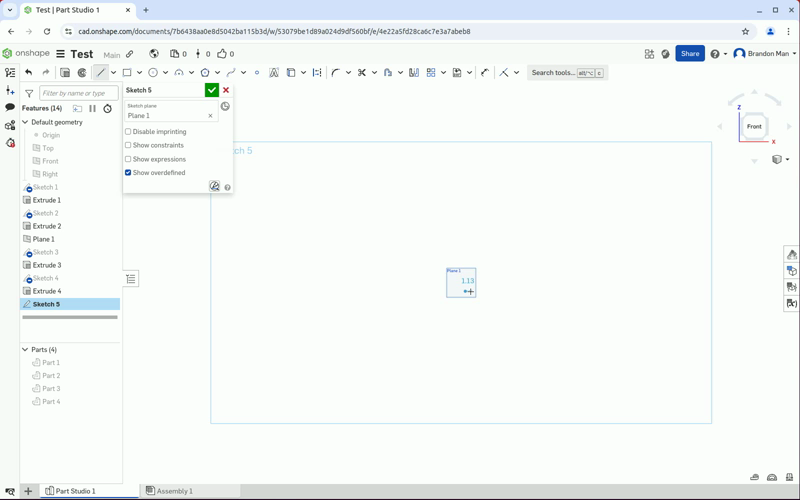
scroll(6)
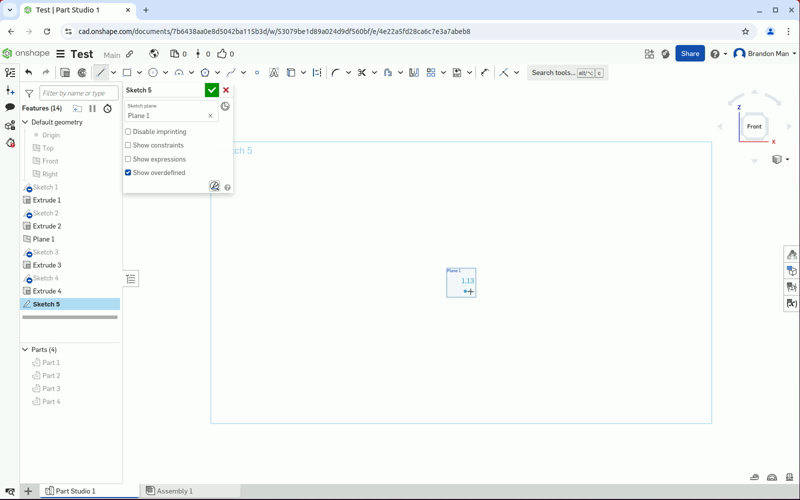
scroll(6)
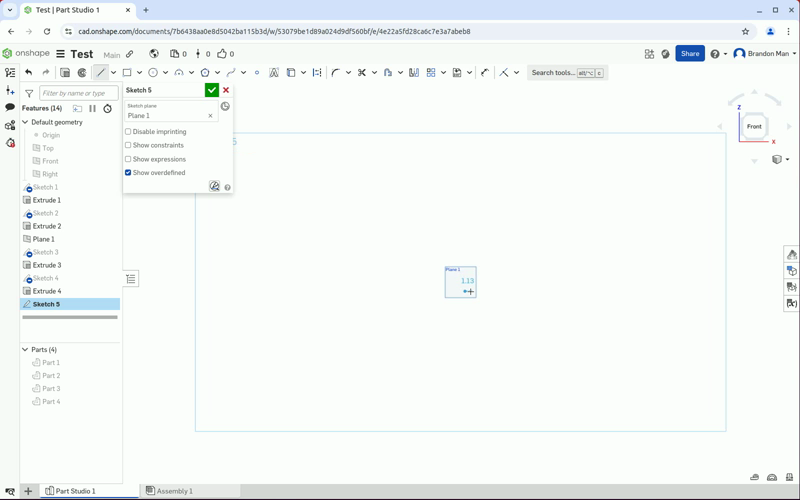
scroll(6)
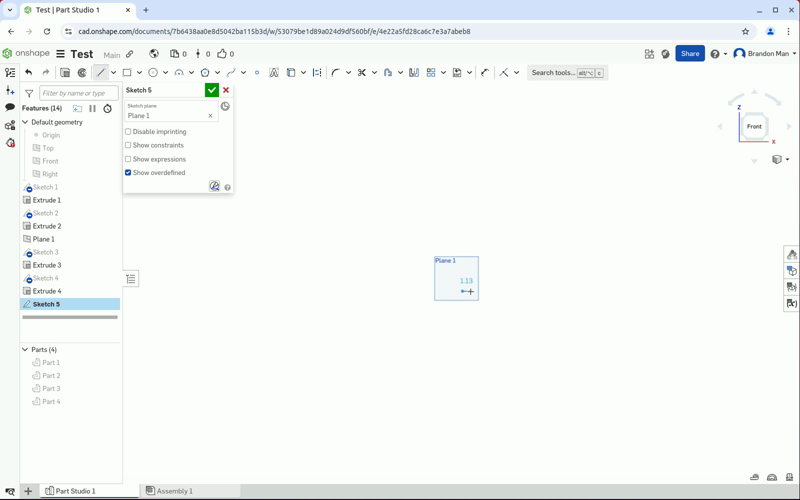
scroll(6)
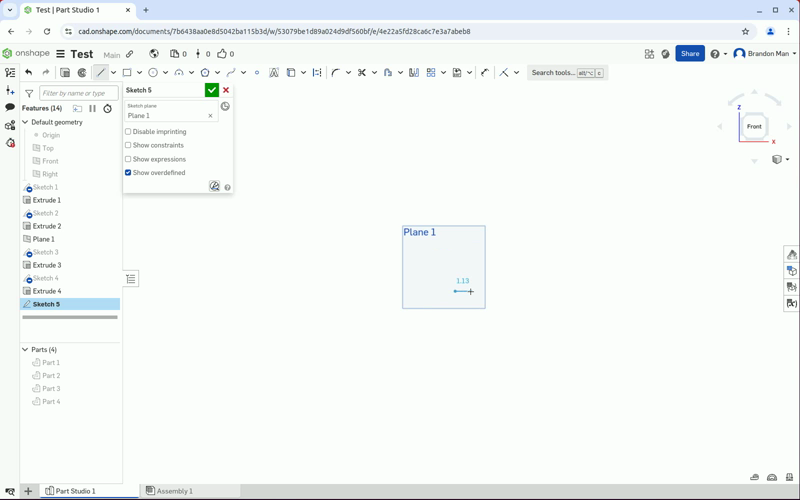
scroll(6)
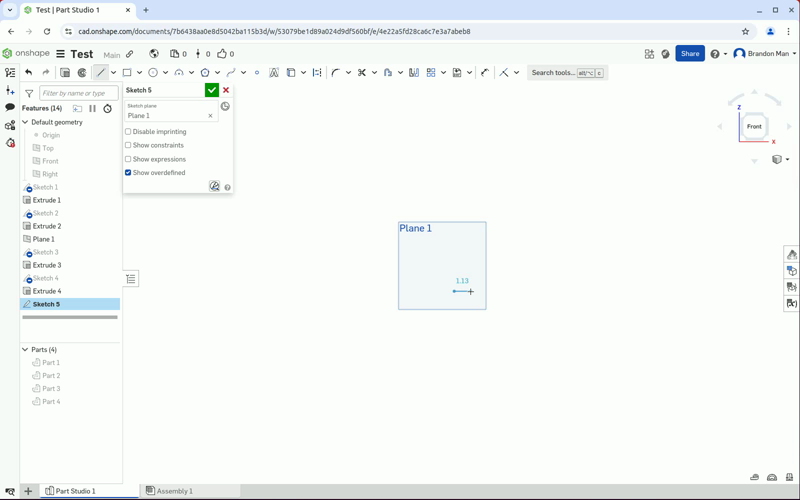
scroll(6)
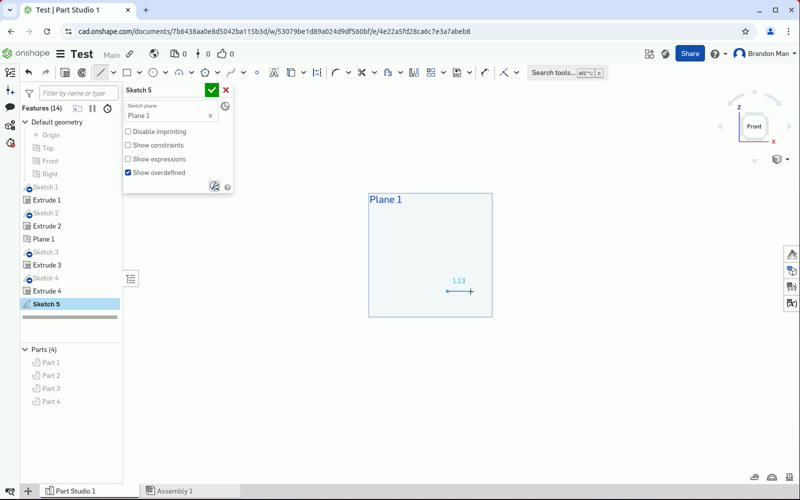
scroll(6)
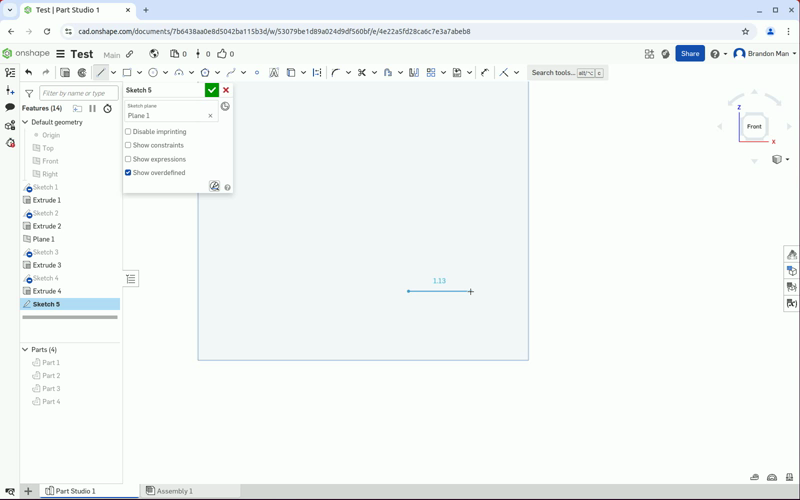
click(470, 291)
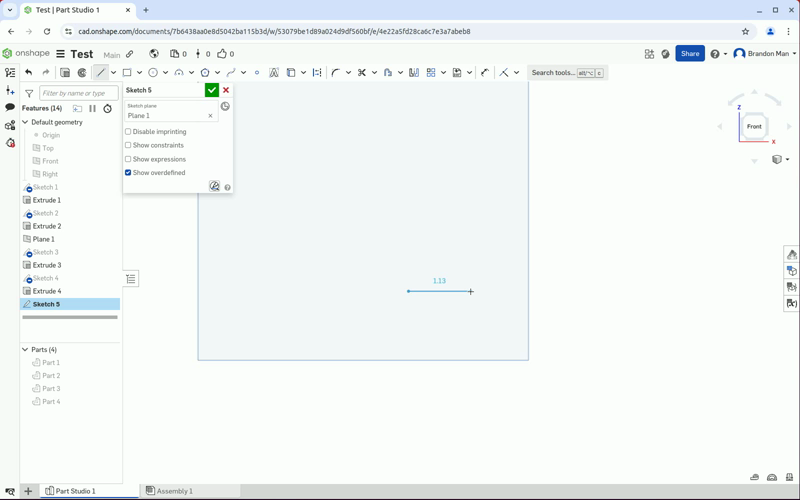
scroll(-6)
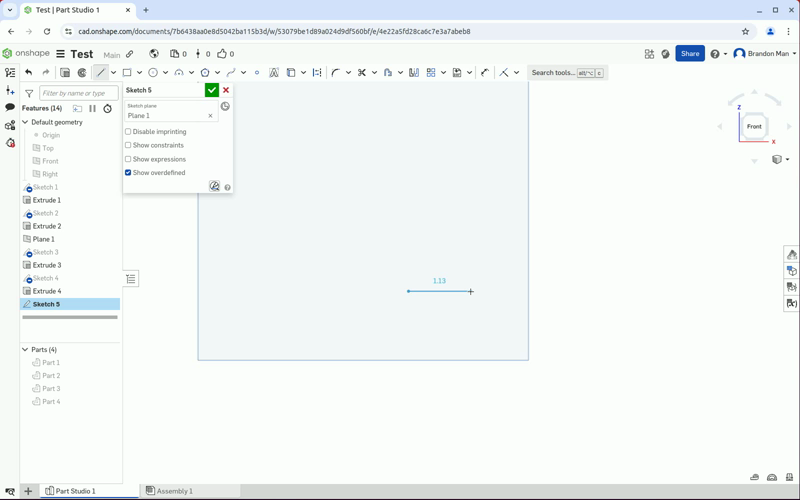
scroll(-6)
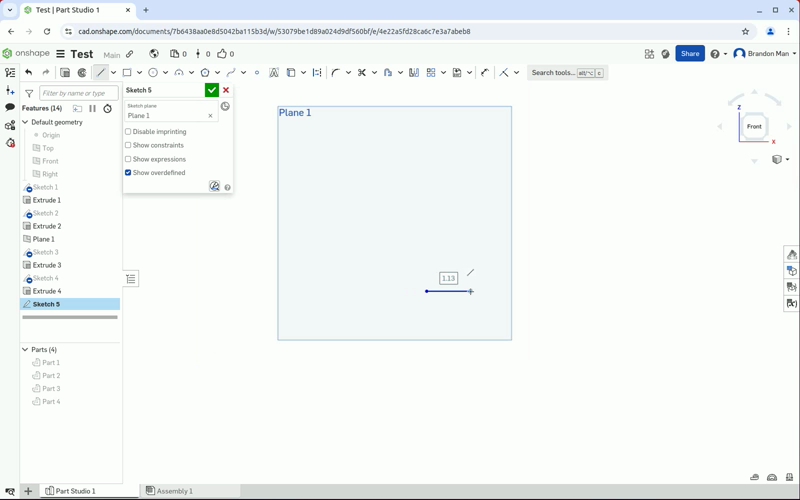
scroll(-6)
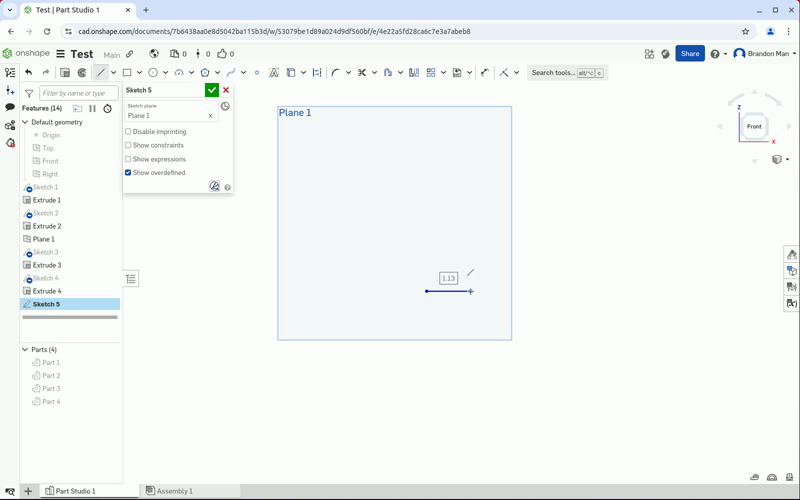
scroll(-6)
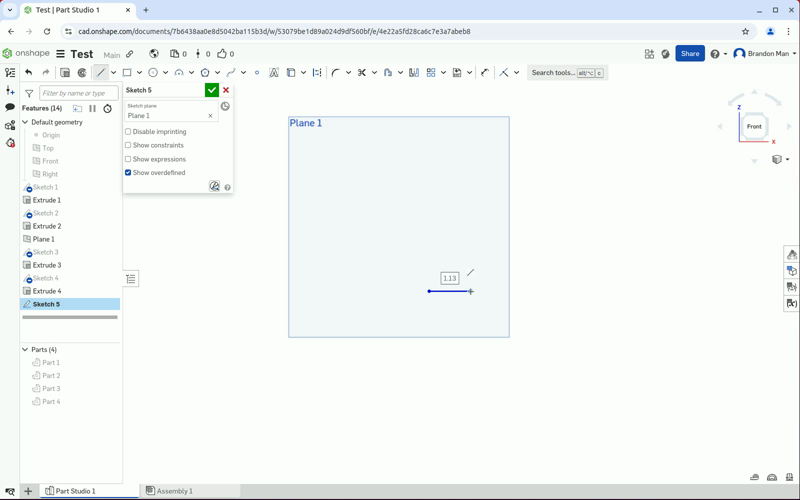
scroll(-6)
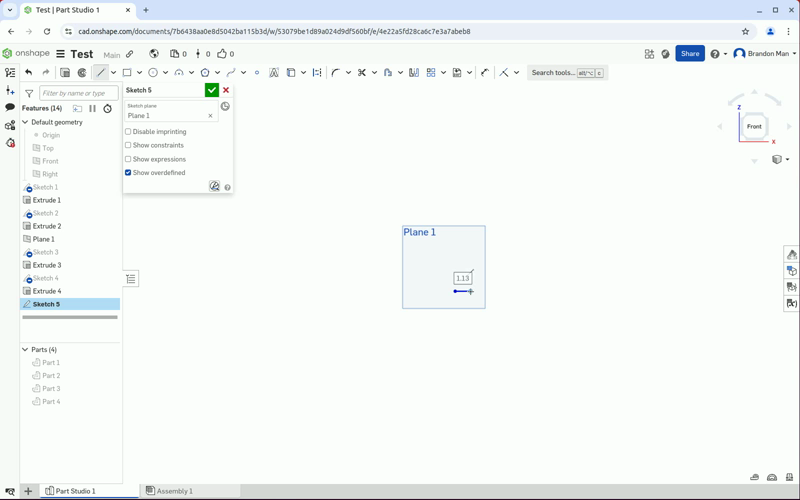
scroll(-6)
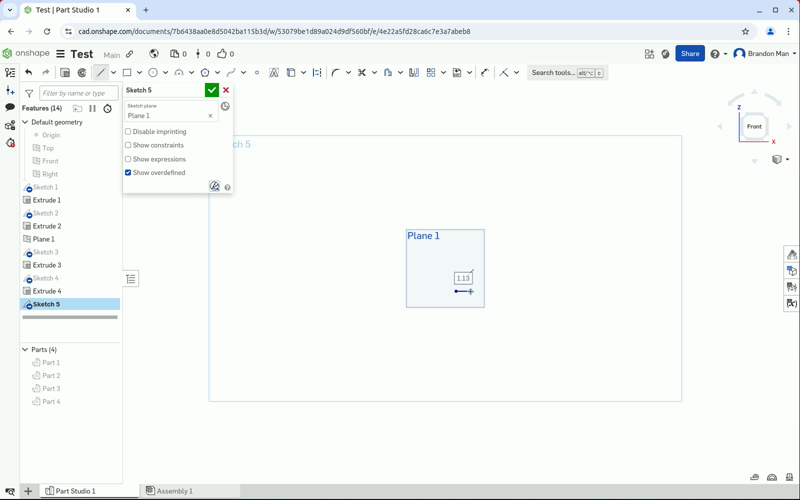
scroll(-6)
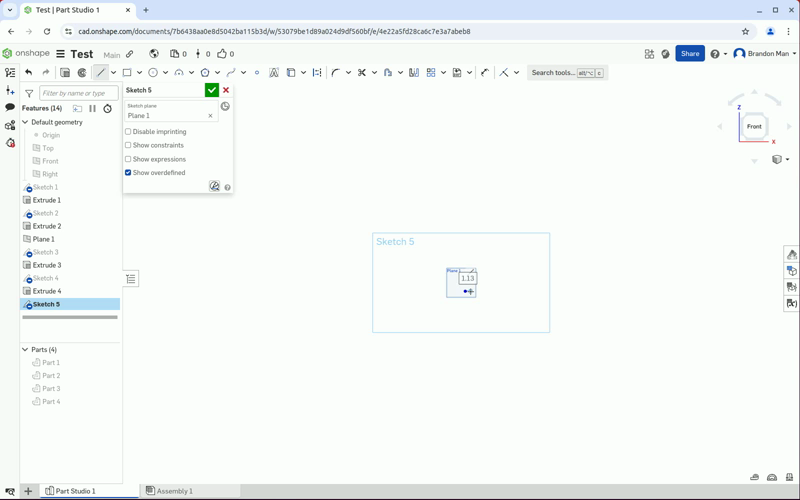
key_up(shift)
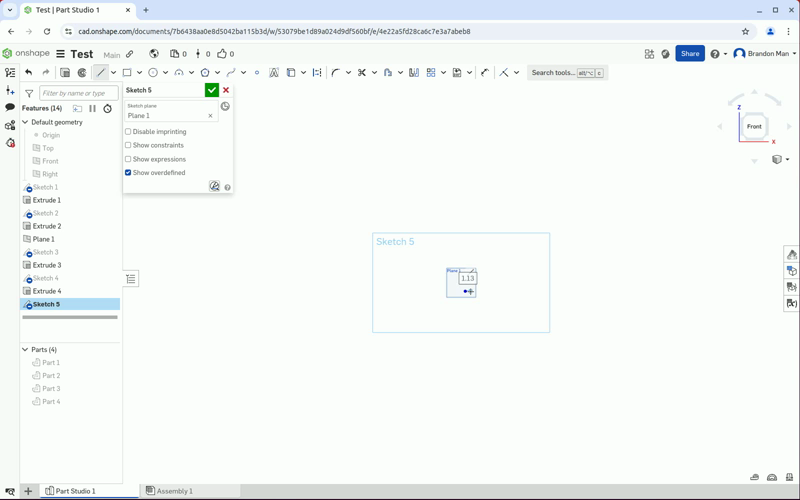
key_down(shift)
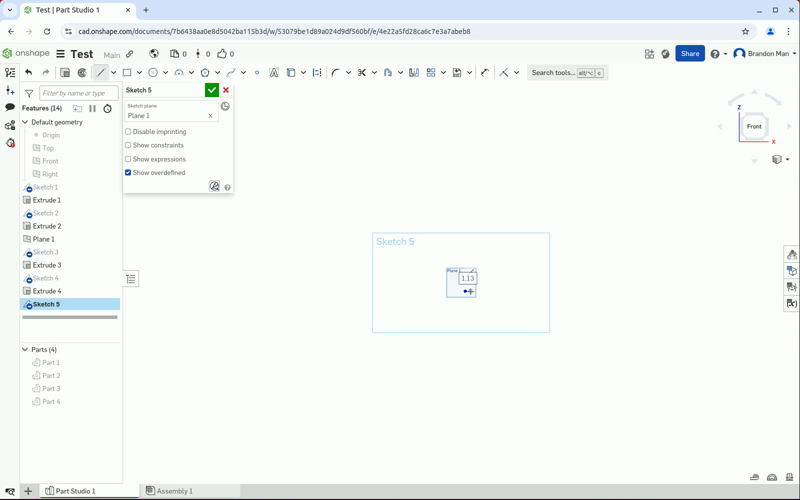
mouse_move(500, 291)
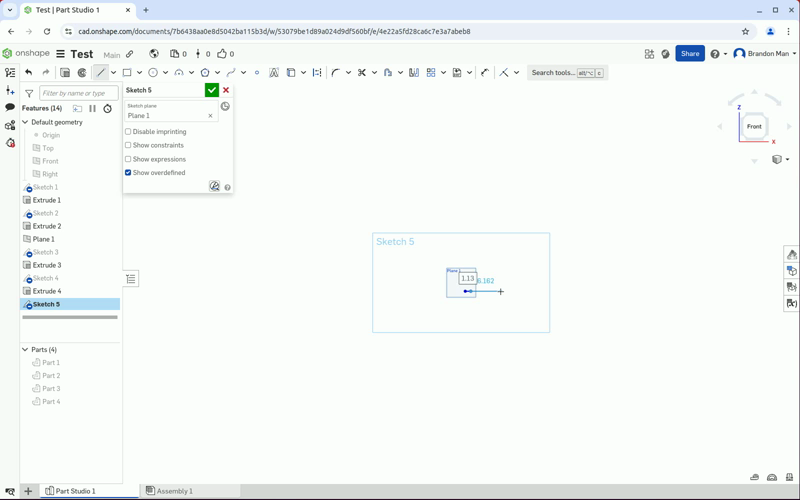
mouse_move(470, 284)
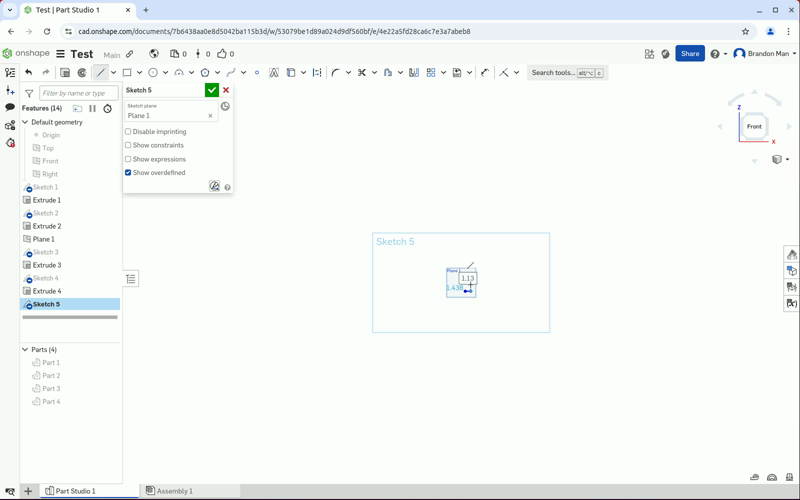
scroll(6)
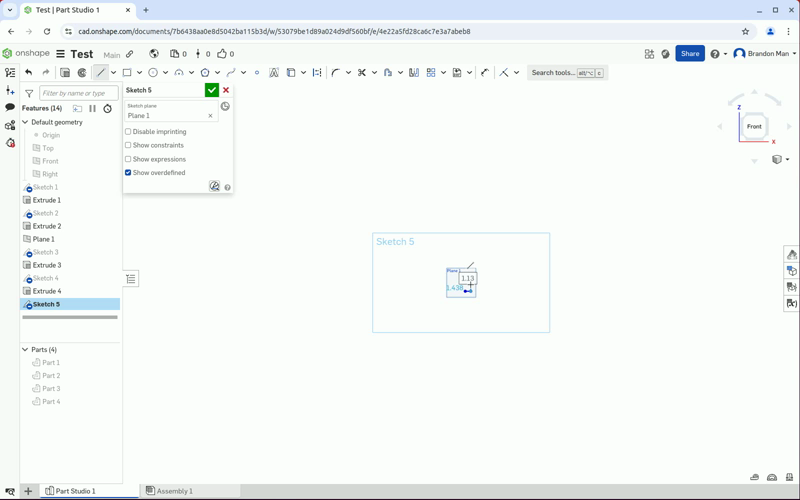
scroll(6)
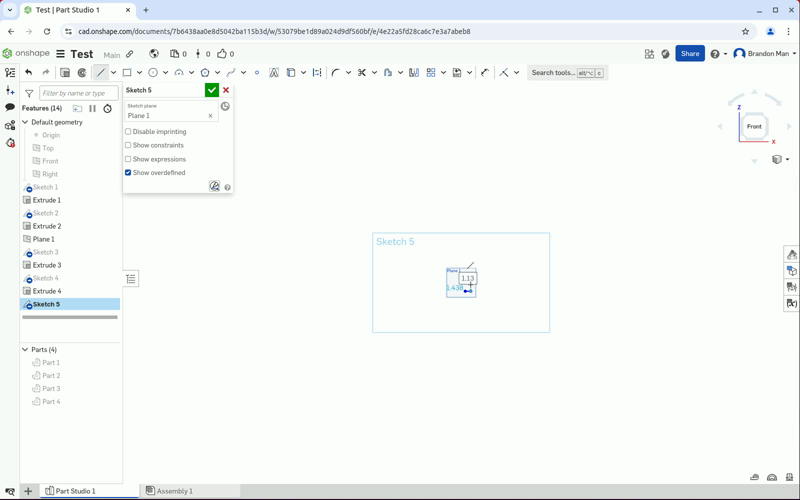
scroll(6)
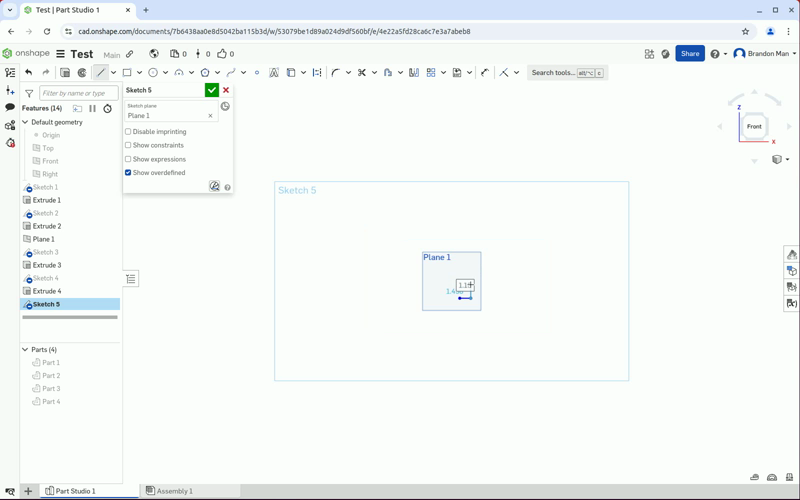
scroll(6)
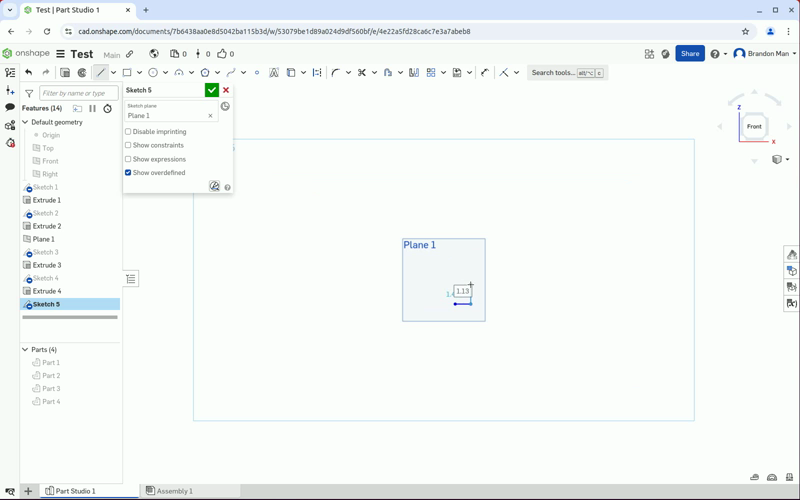
scroll(6)
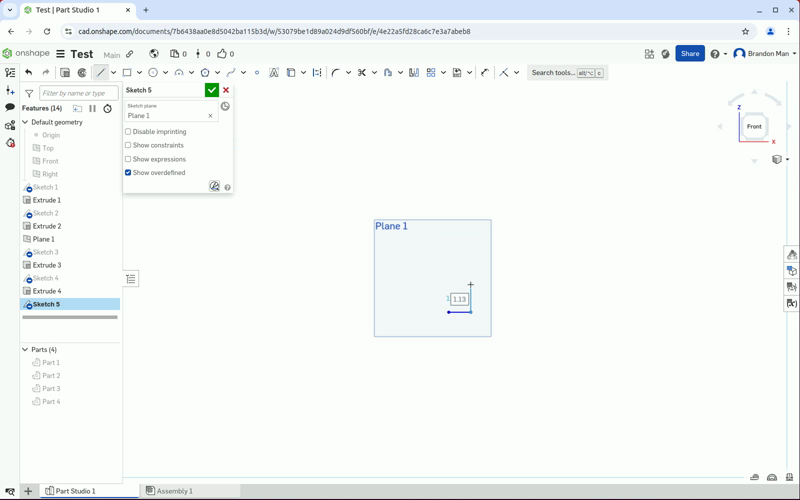
scroll(6)
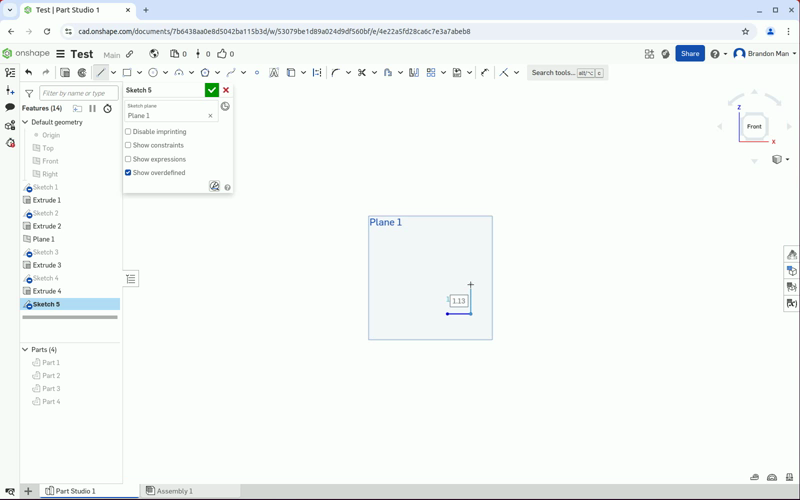
scroll(6)
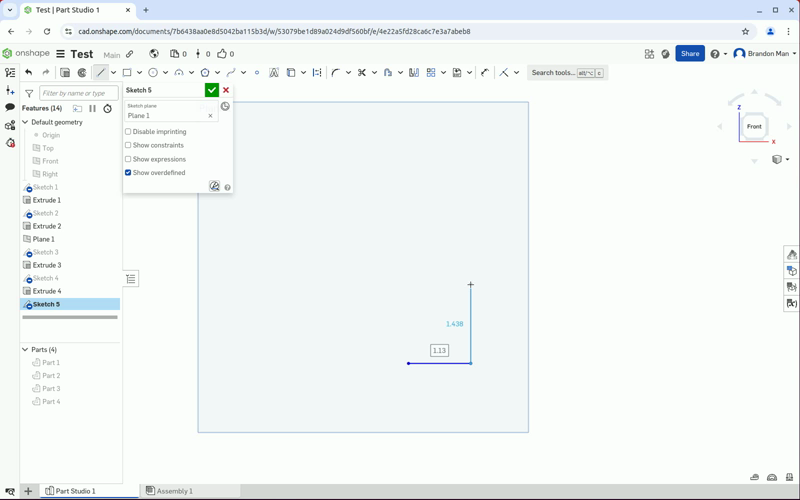
click(470, 284)
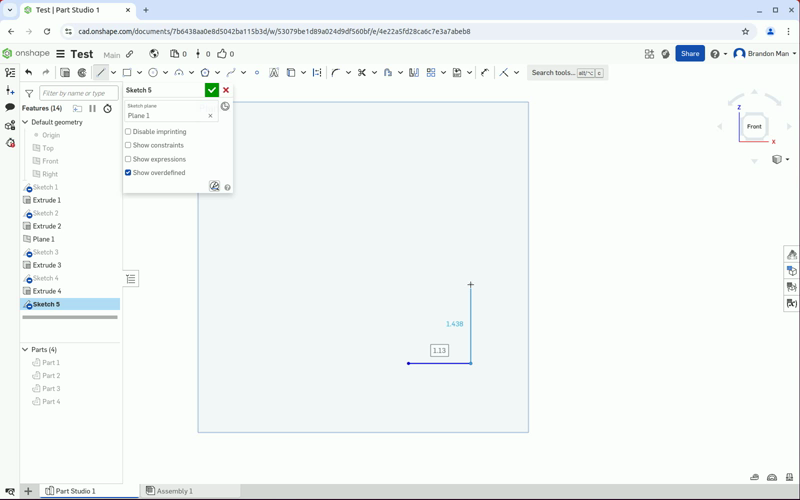
scroll(-6)
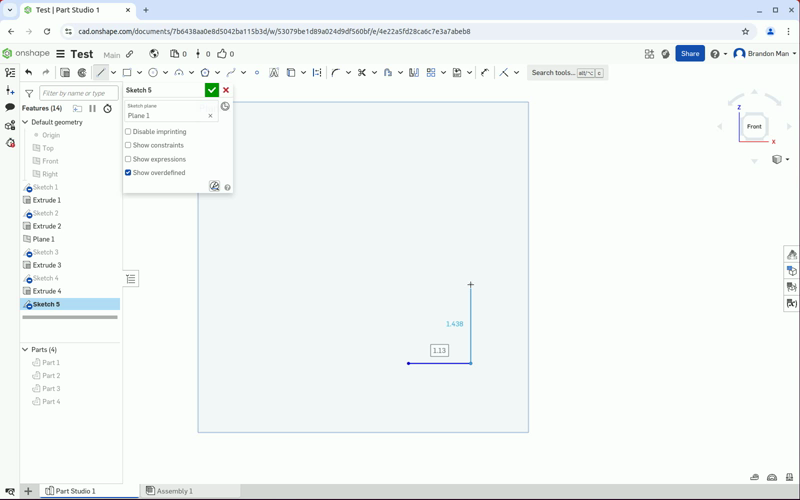
scroll(-6)
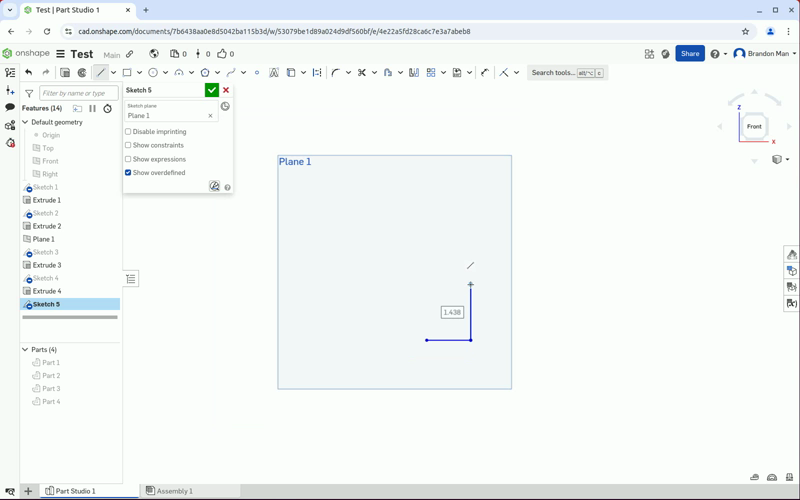
scroll(-6)
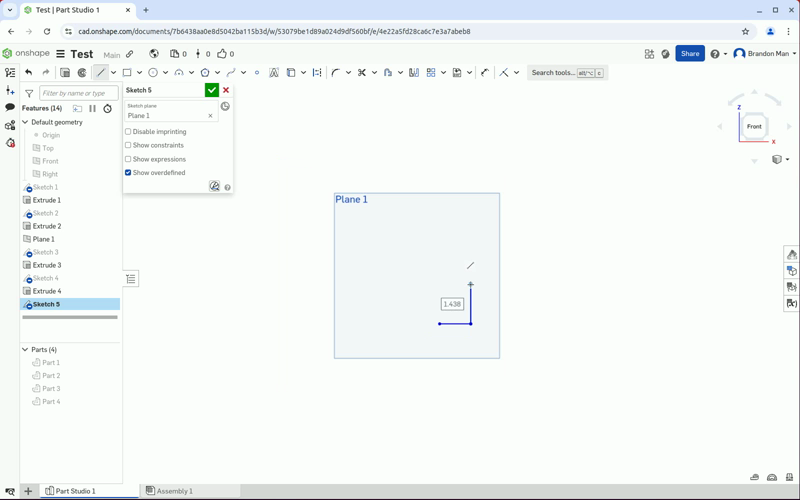
scroll(-6)
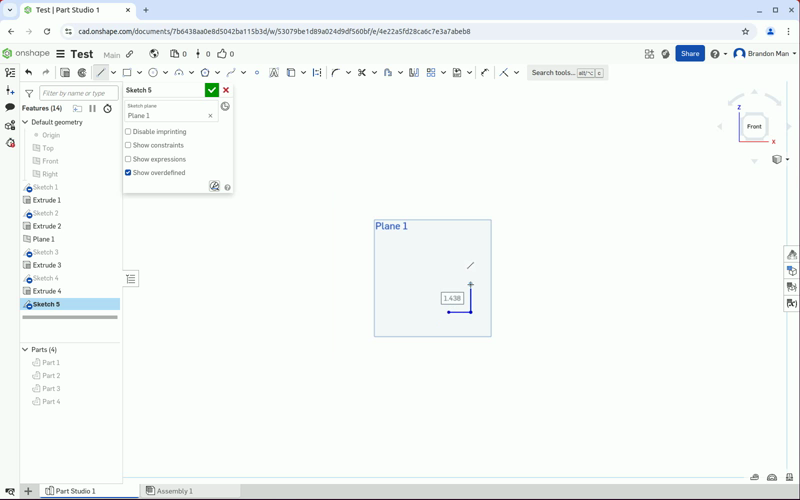
scroll(-6)
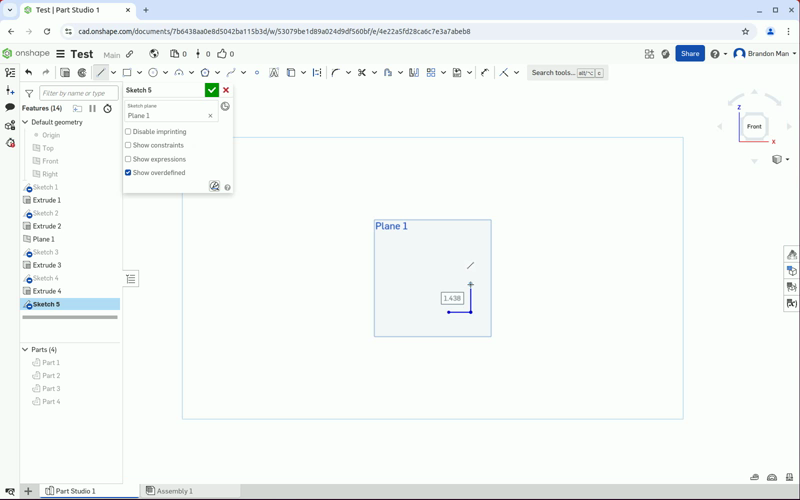
scroll(-6)
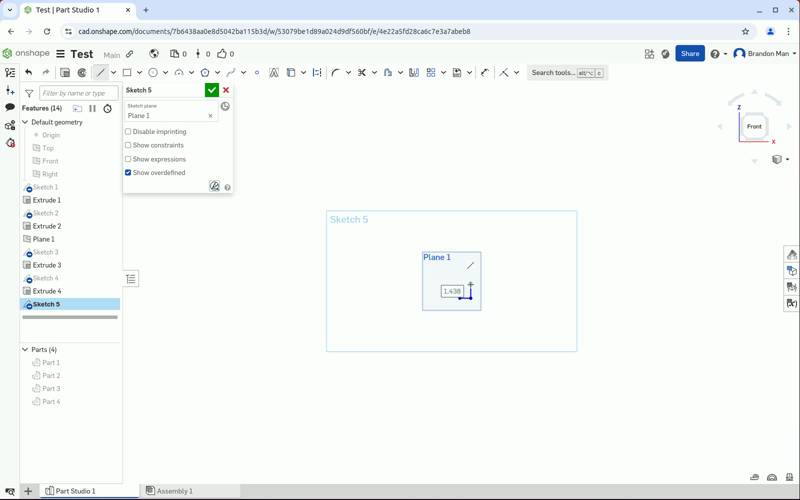
scroll(-6)
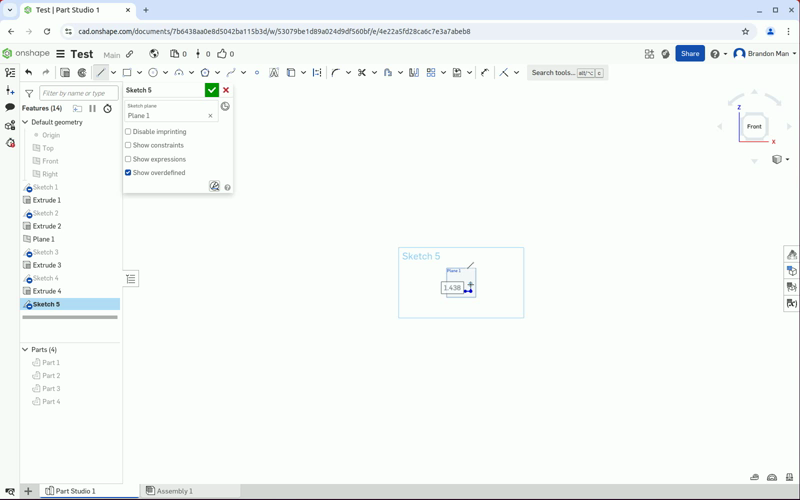
key_up(shift)
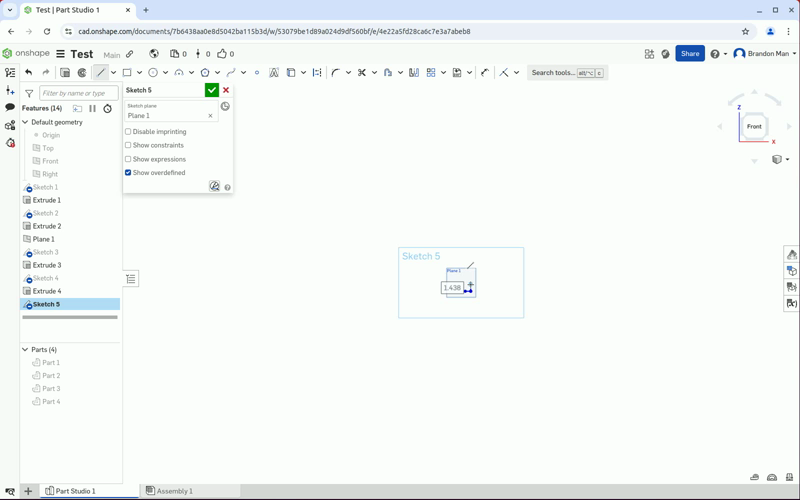
key_down(shift)
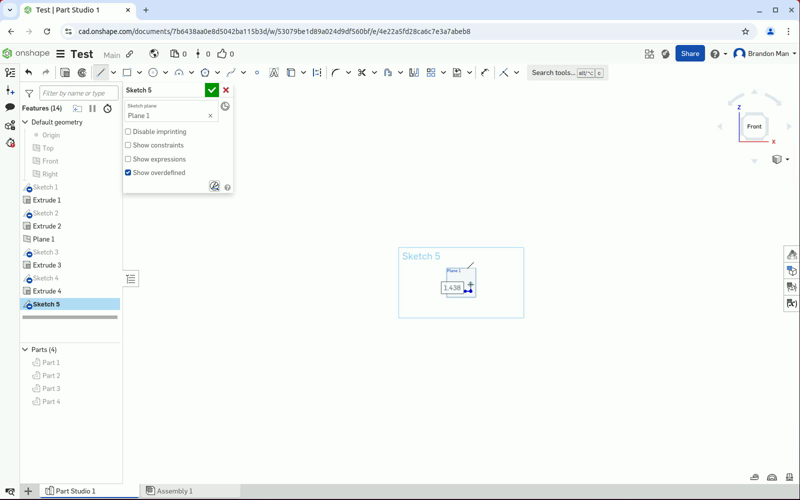
mouse_move(500, 284)
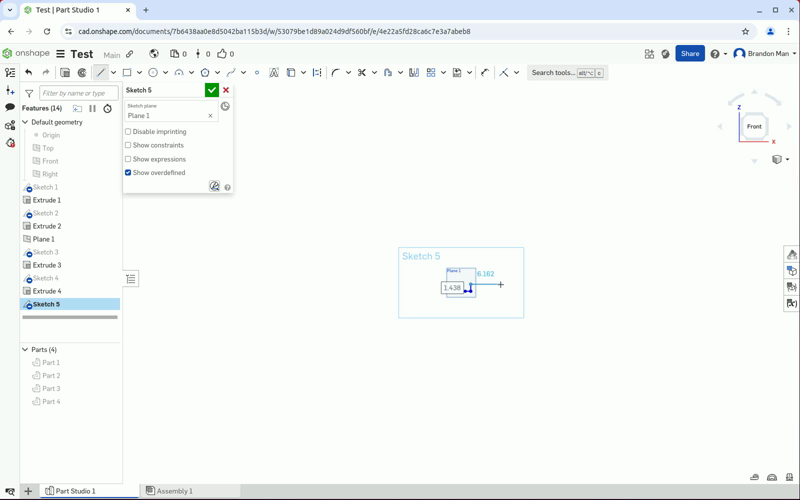
mouse_move(465, 284)
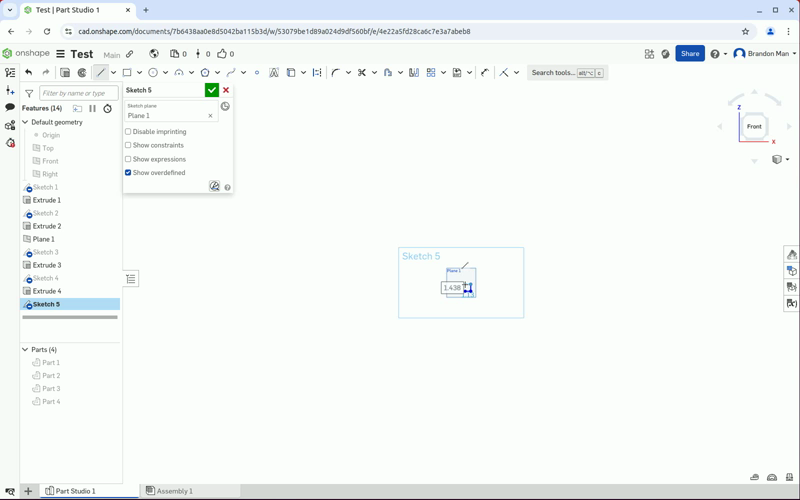
scroll(6)
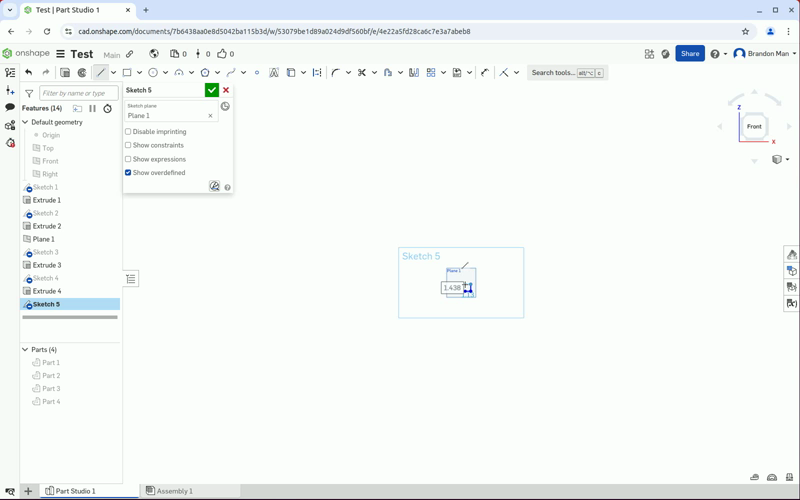
scroll(6)
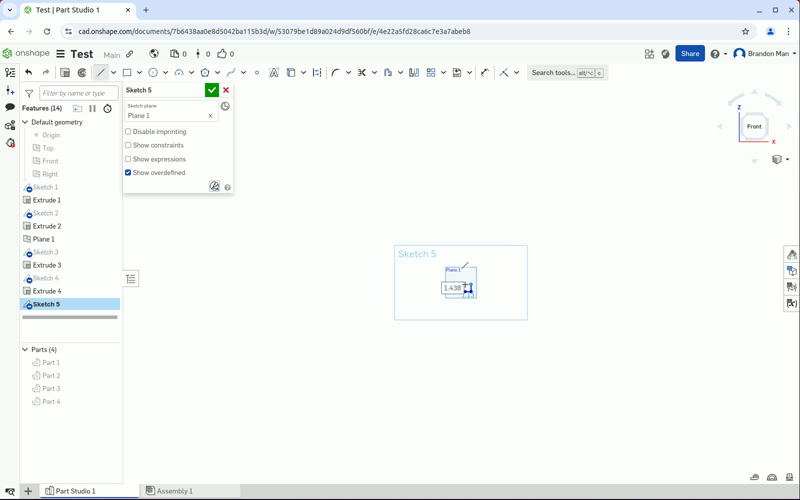
scroll(6)
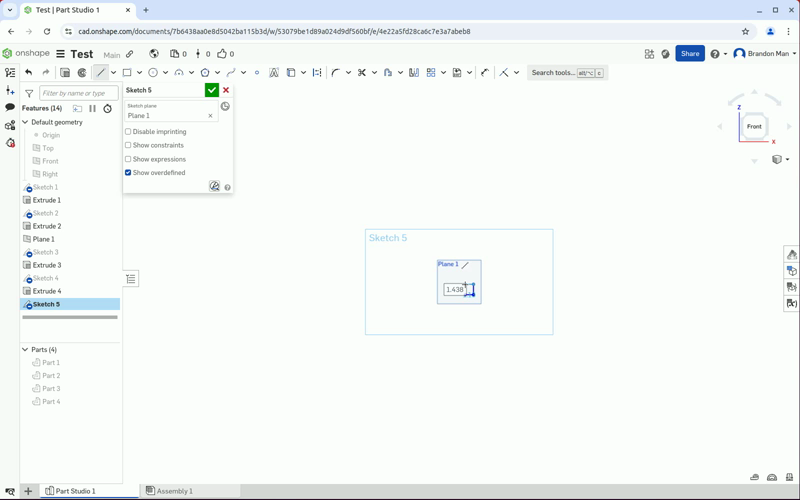
scroll(6)
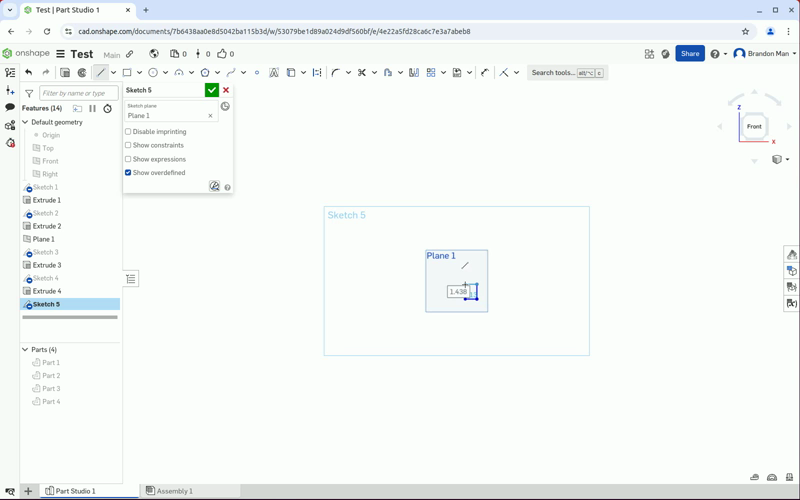
scroll(6)
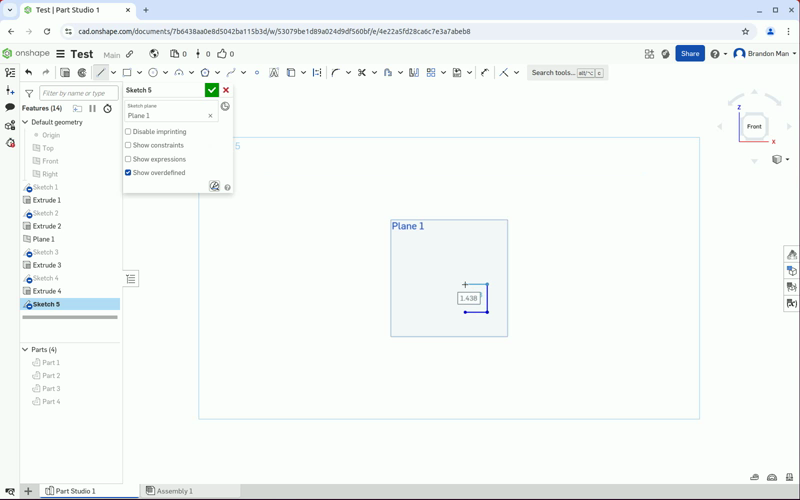
scroll(6)
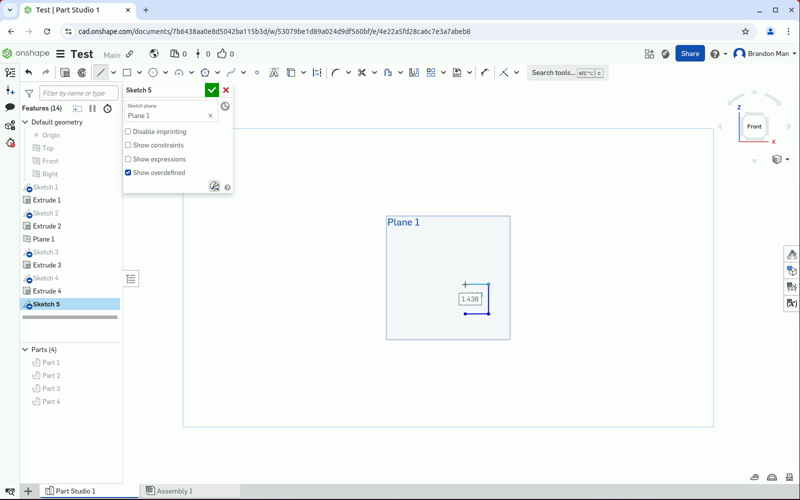
scroll(6)
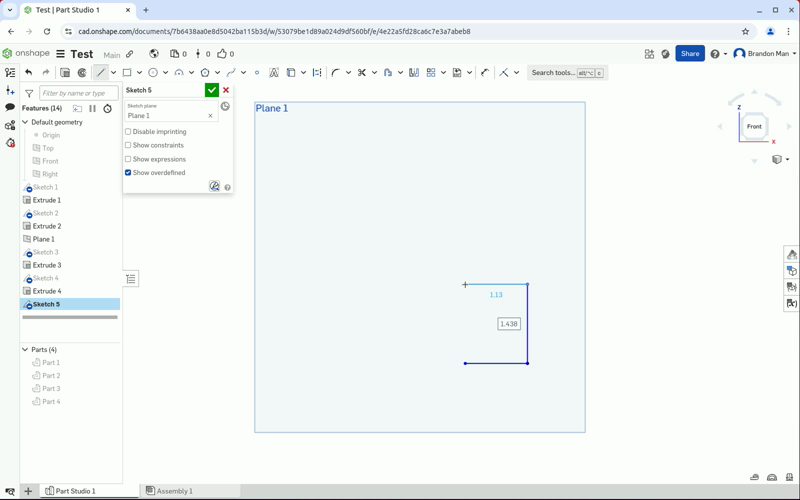
click(465, 284)
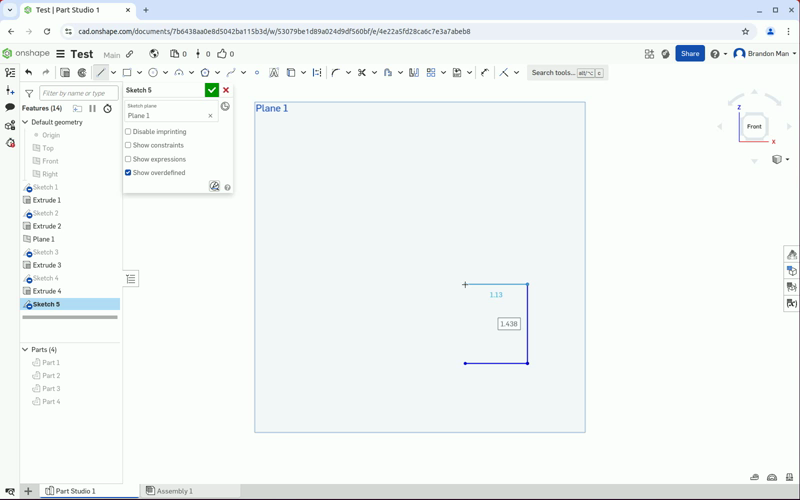
scroll(-6)
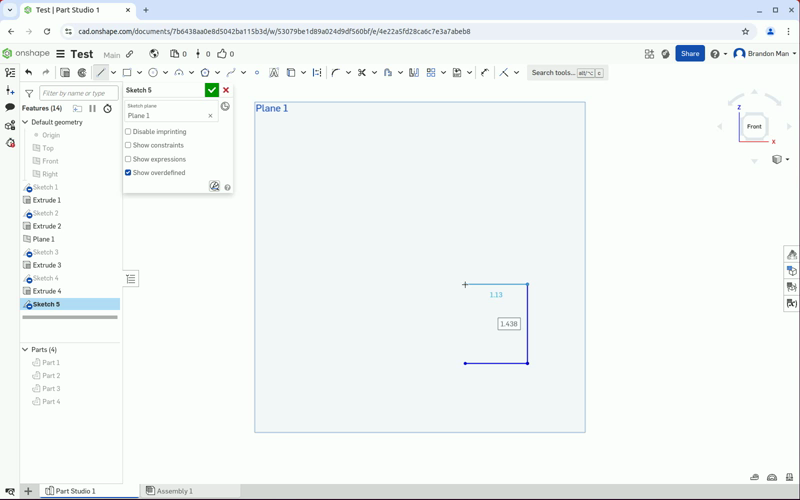
scroll(-6)
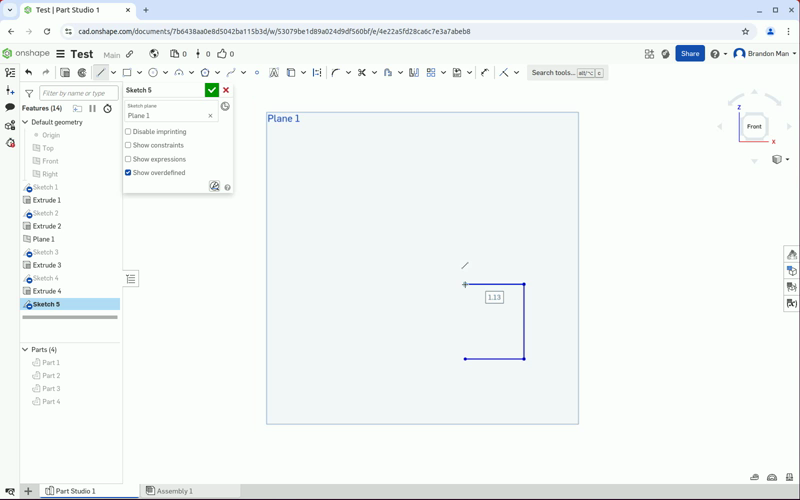
scroll(-6)
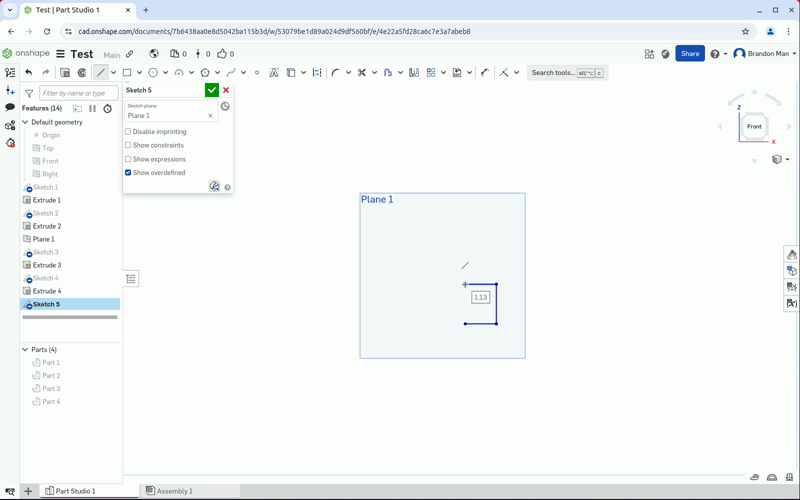
scroll(-6)
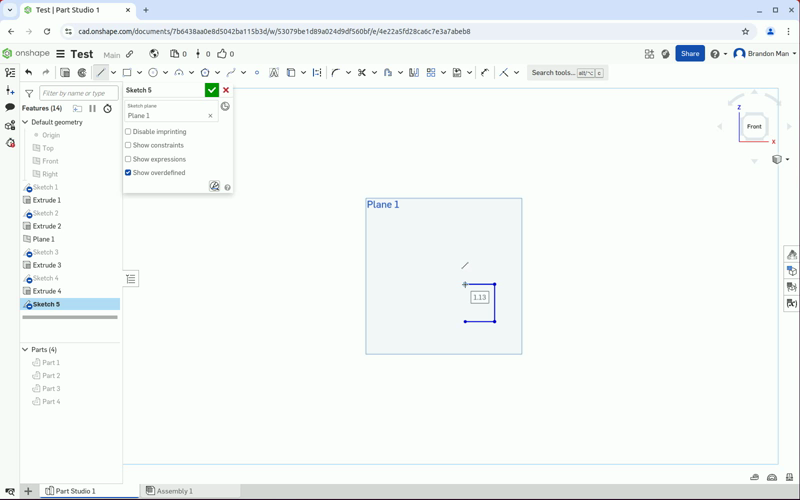
scroll(-6)
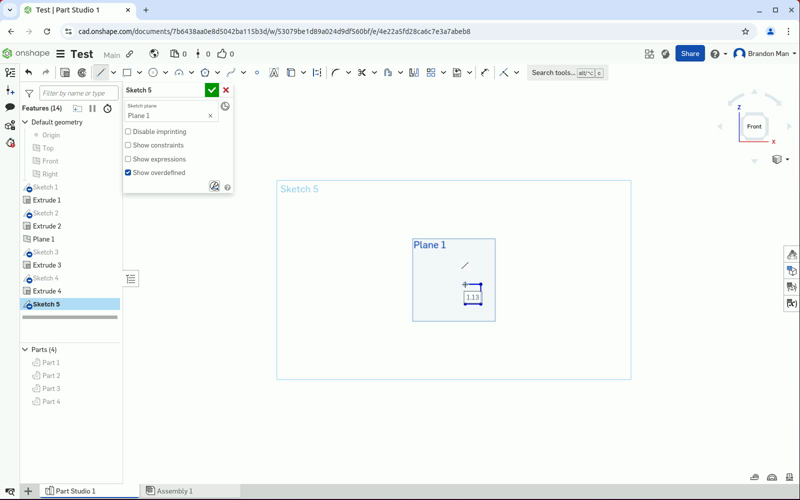
scroll(-6)
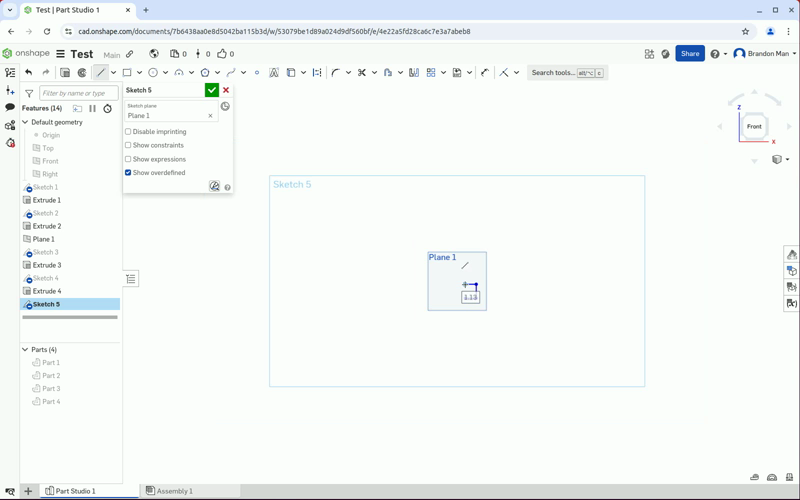
scroll(-6)
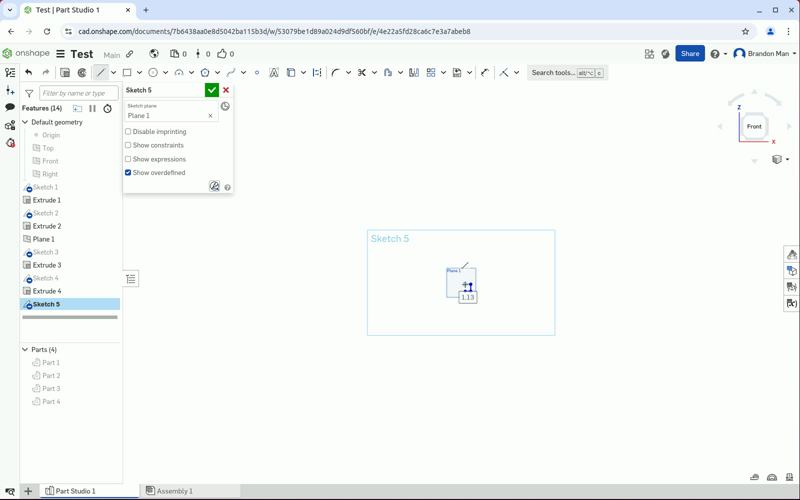
key_up(shift)
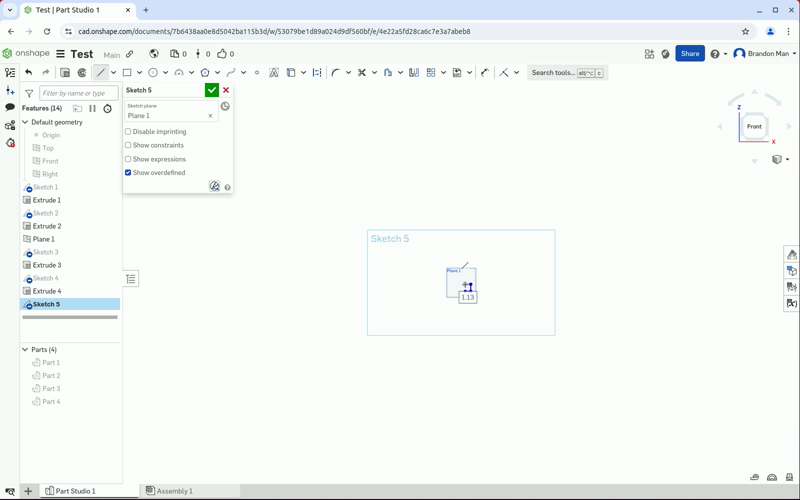
mouse_move(495, 284)
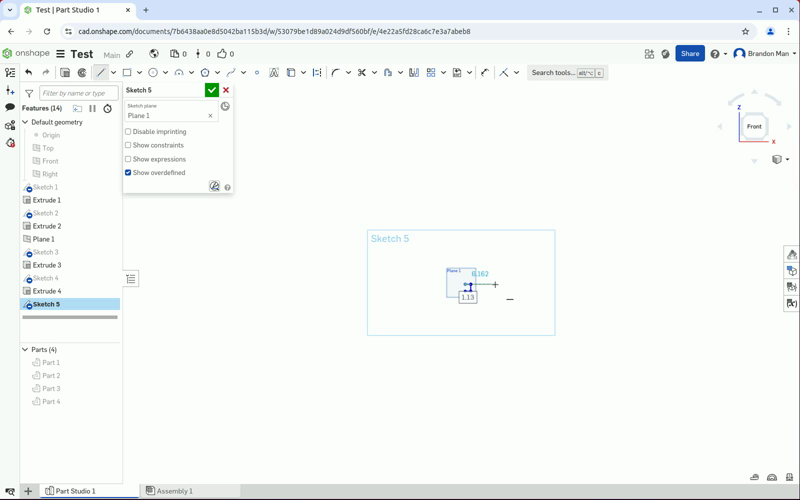
key_down(shift)
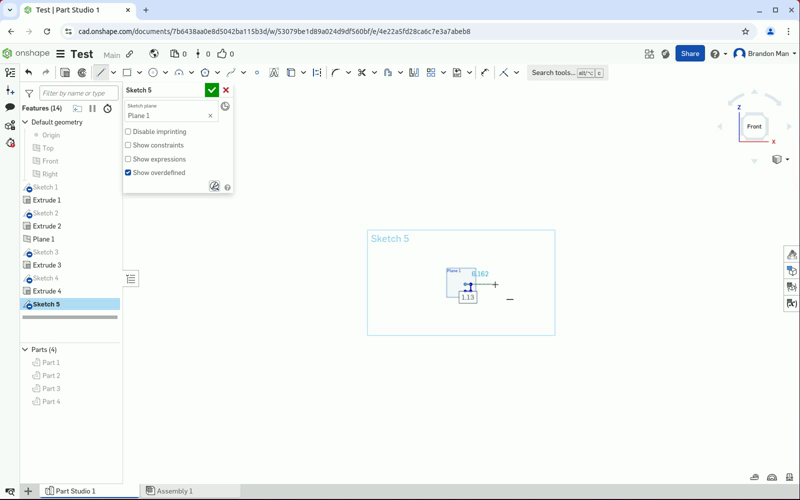
mouse_move(465, 291)
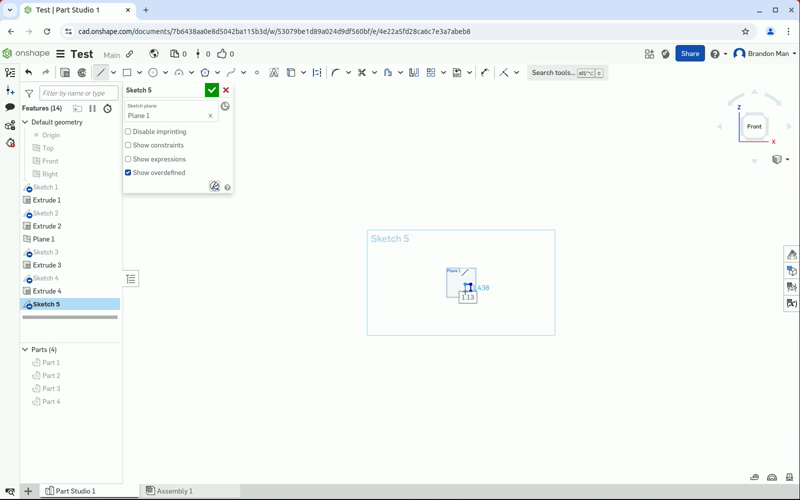
scroll(6)
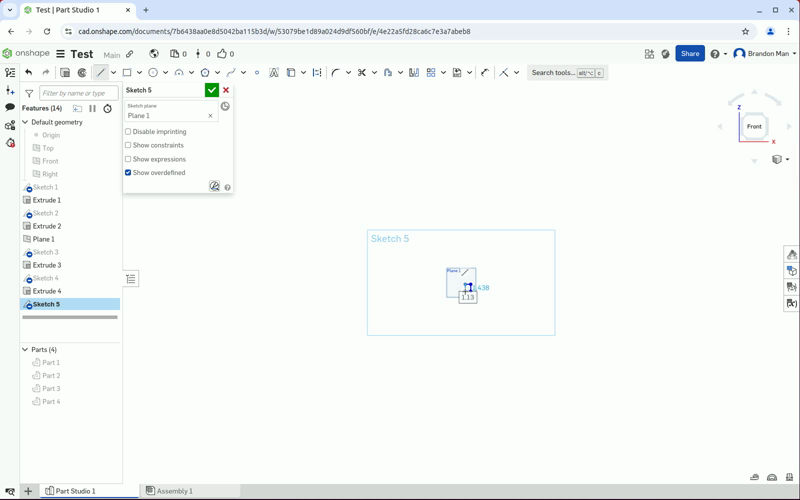
scroll(6)
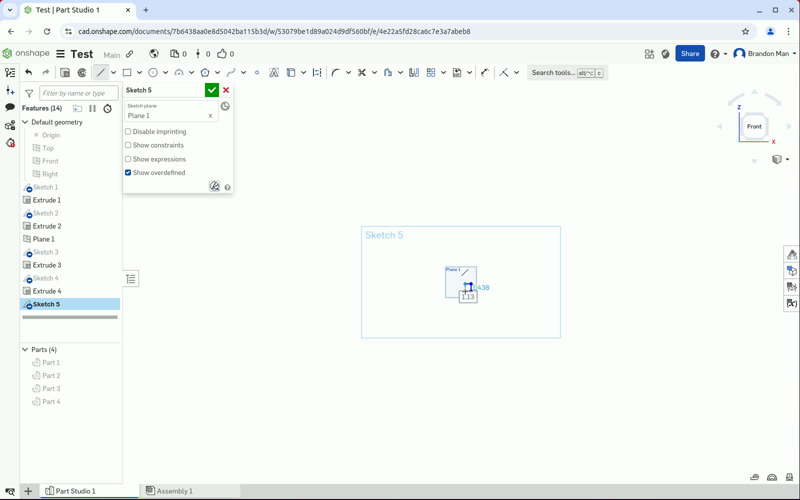
scroll(6)
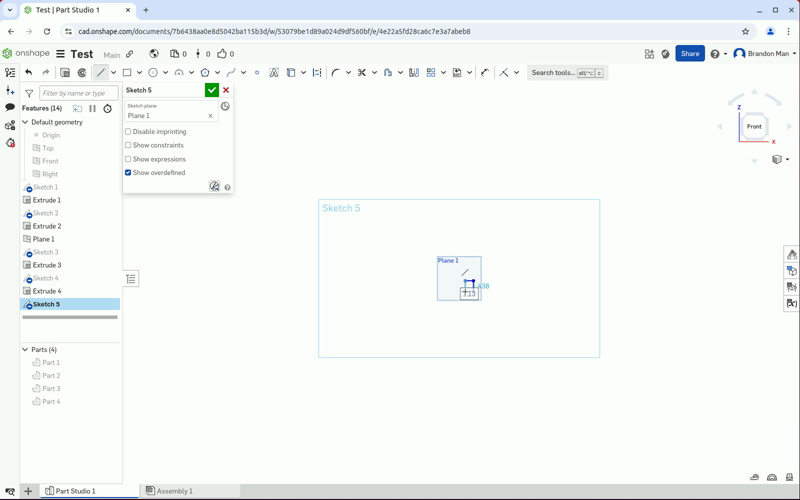
scroll(6)
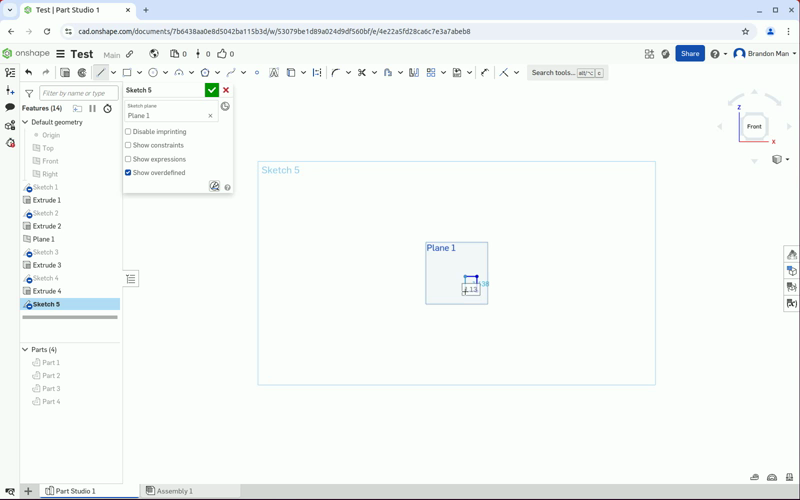
scroll(6)
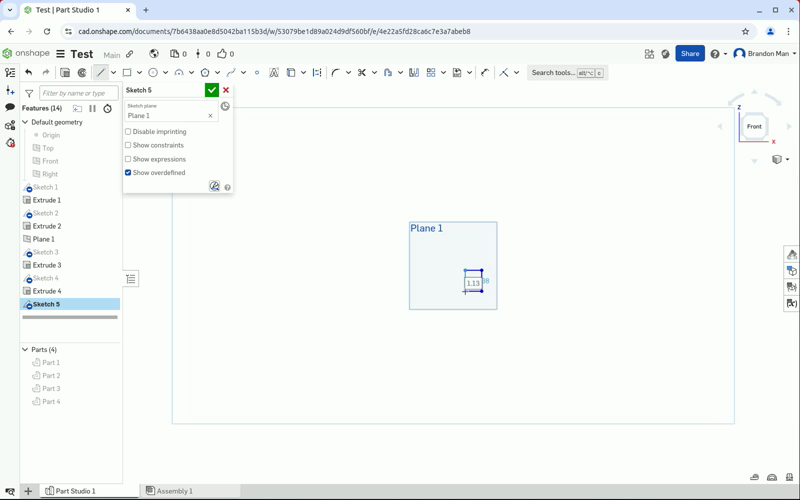
scroll(6)
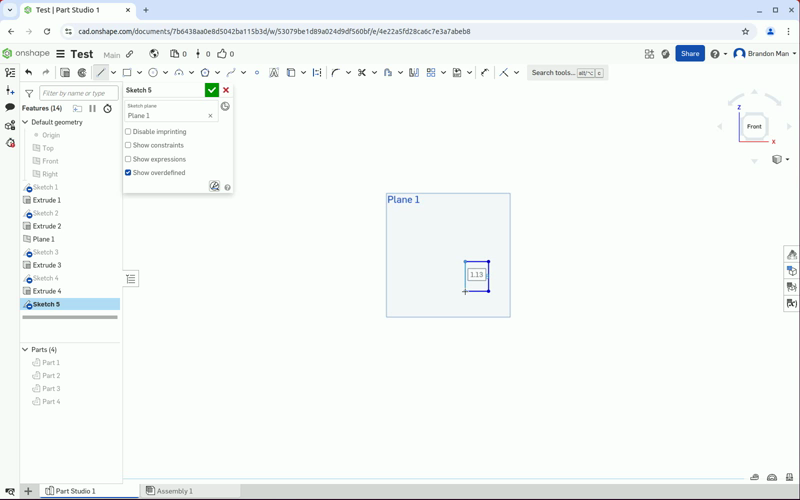
scroll(6)
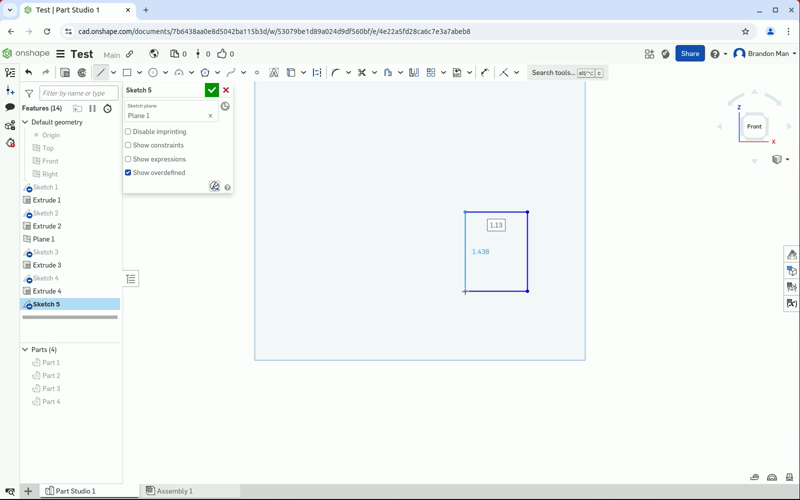
key_up(shift)
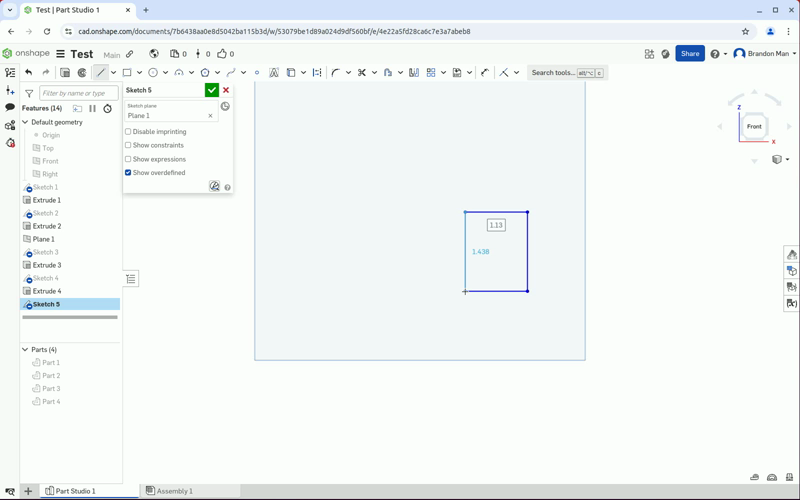
click(465, 291)
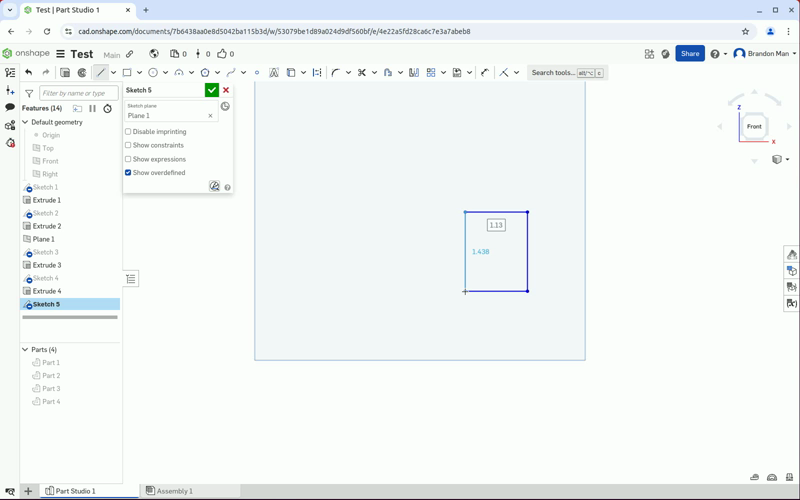
scroll(-6)
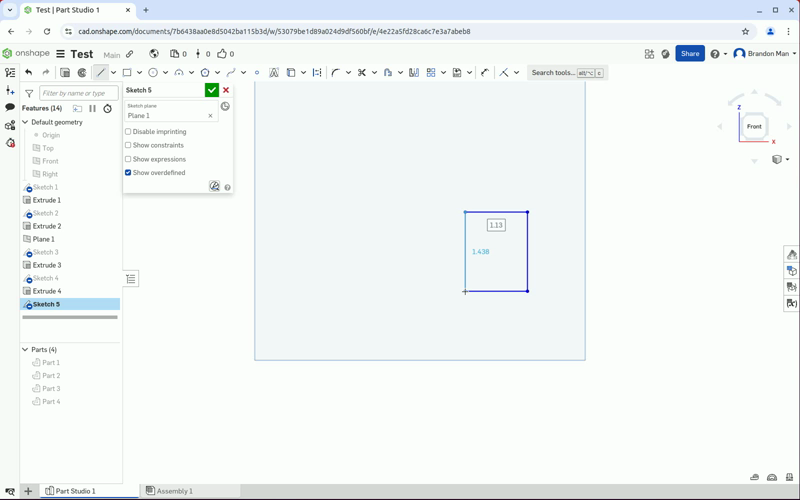
scroll(-6)
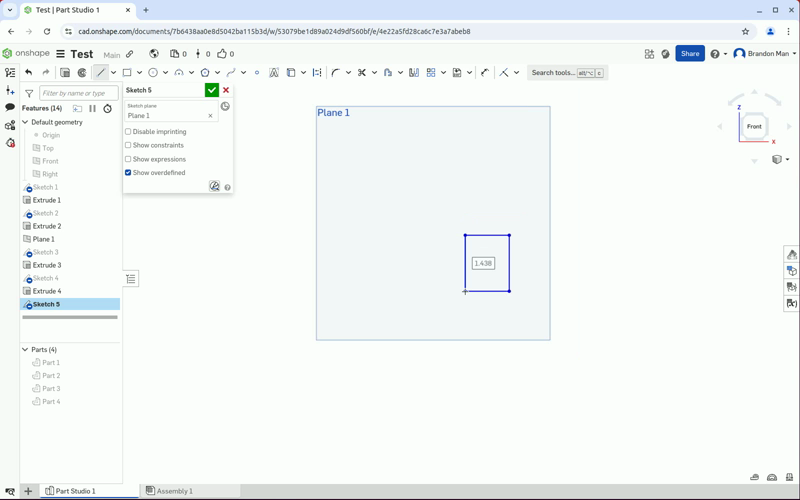
scroll(-6)
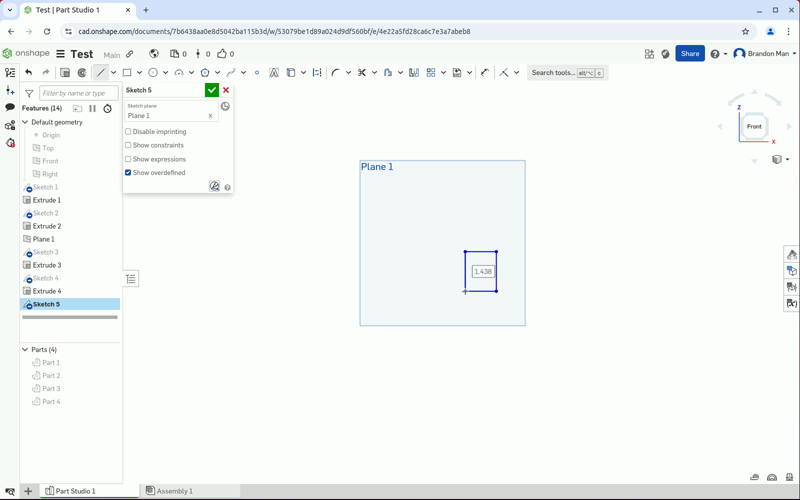
scroll(-6)
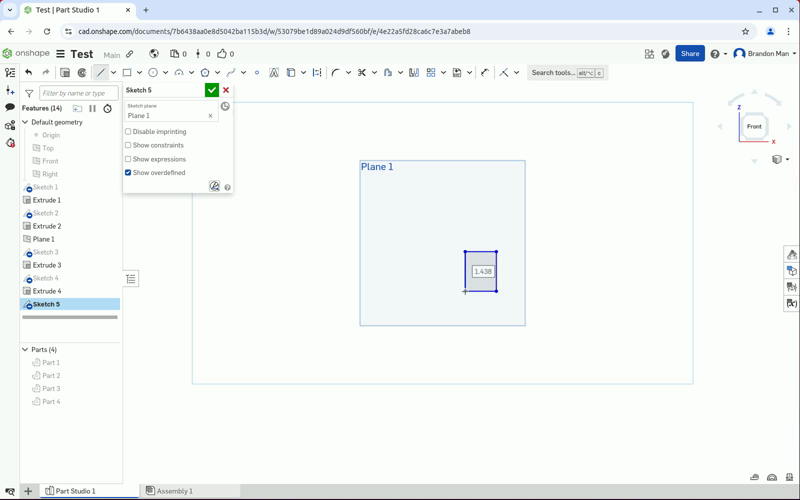
scroll(-6)
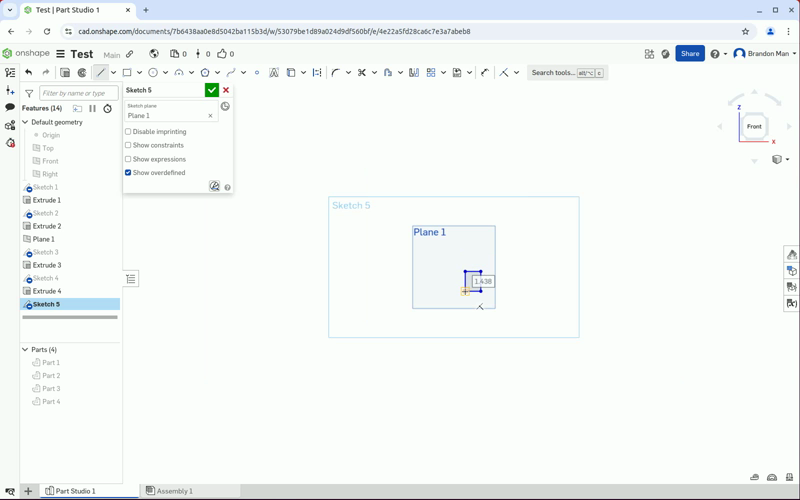
scroll(-6)
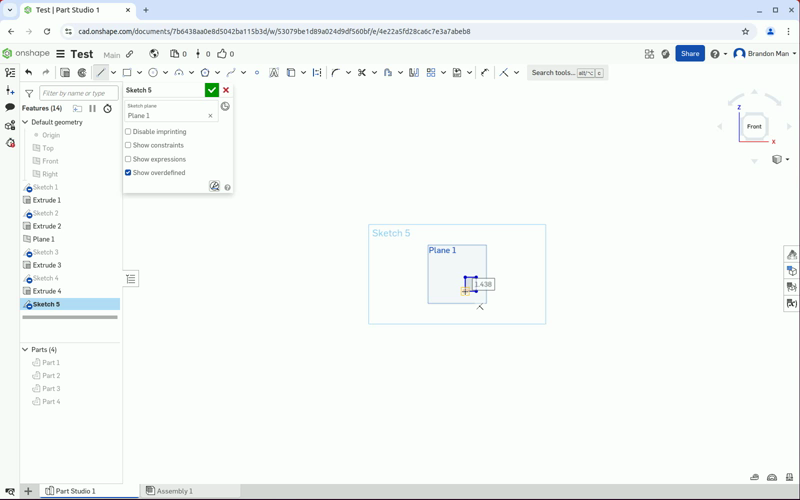
scroll(-6)
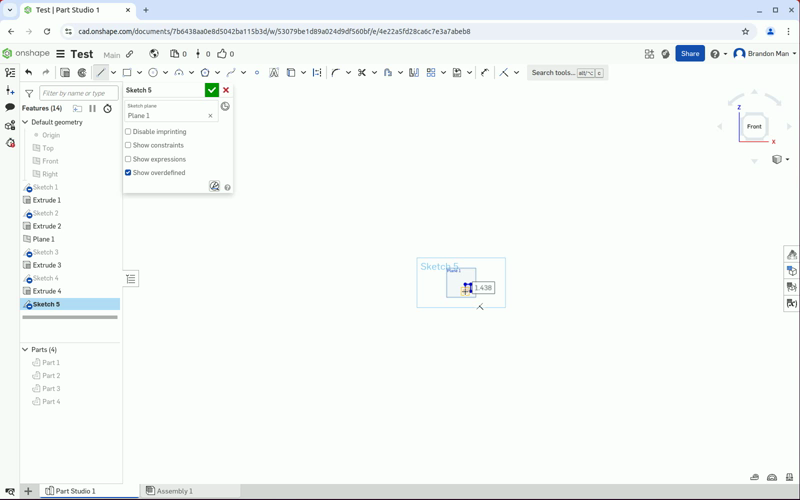
key(esc)
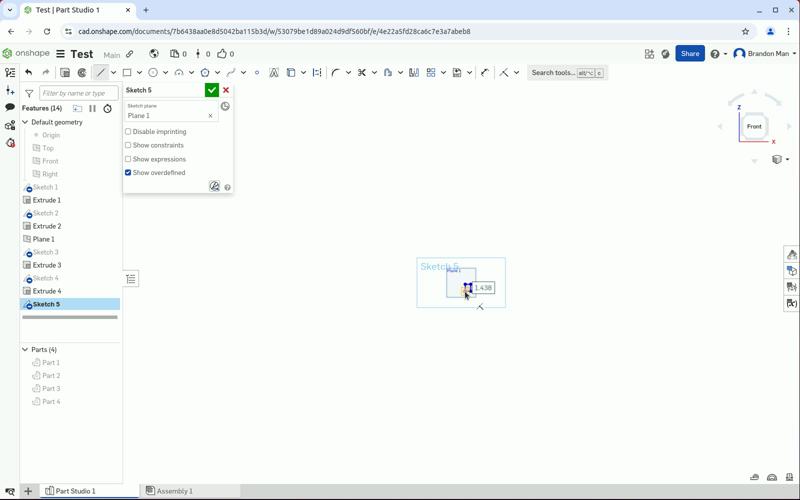
mouse_move(469, 289)
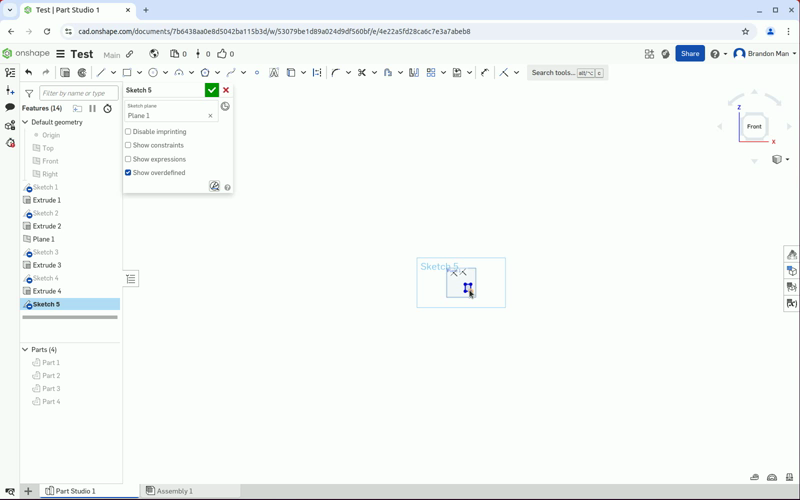
scroll(6)
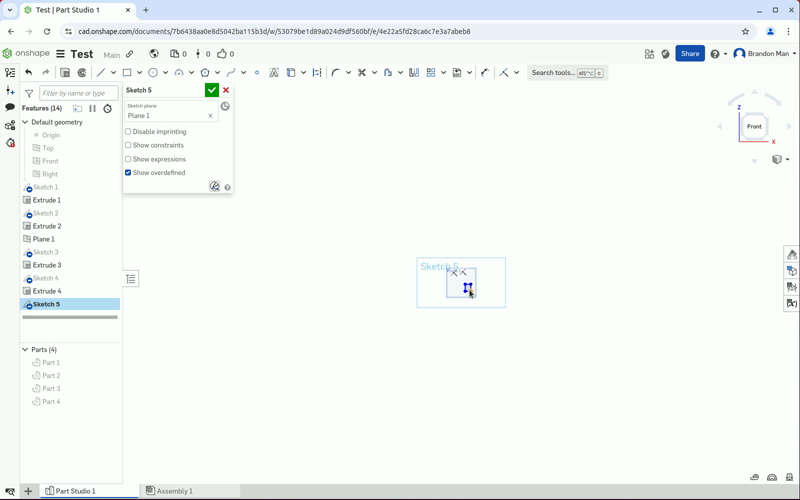
scroll(6)
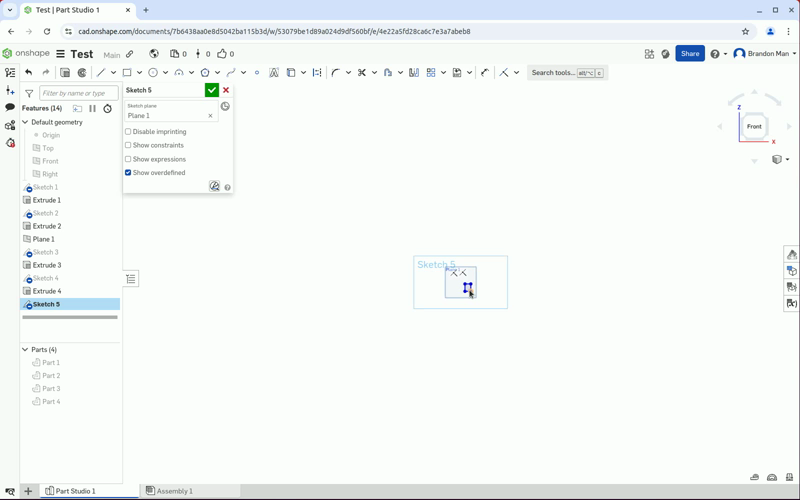
scroll(6)
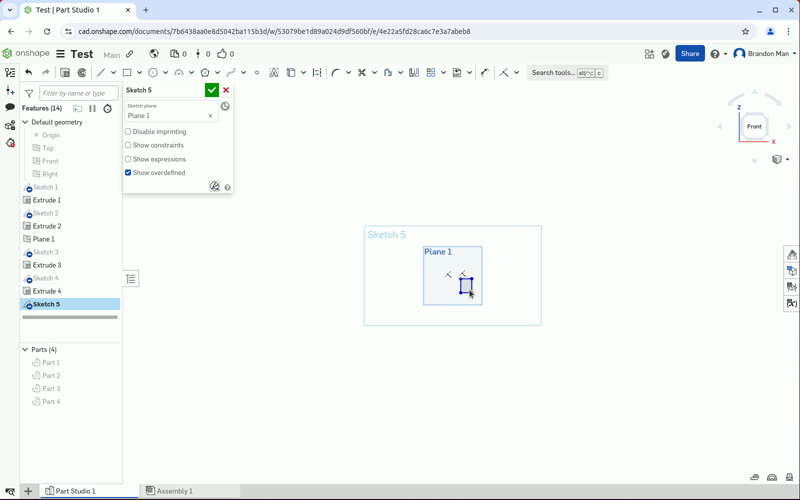
scroll(6)
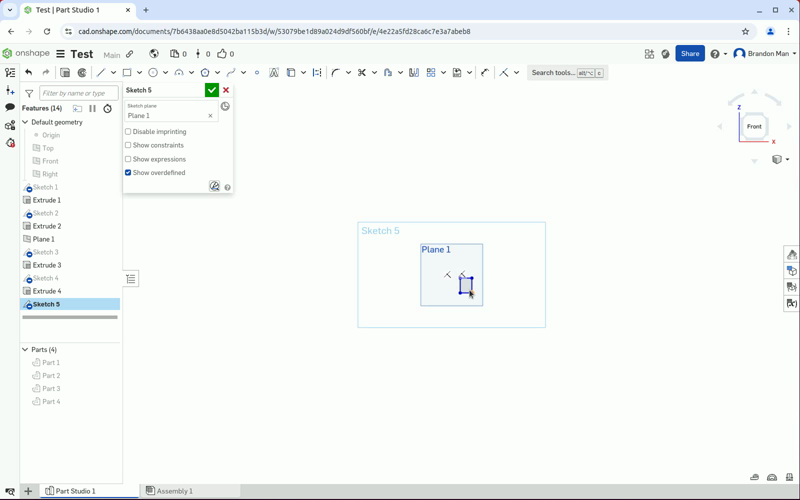
scroll(6)
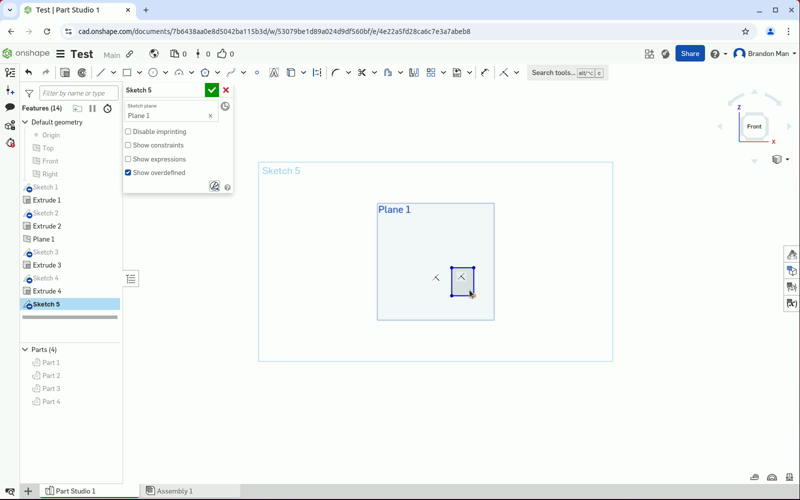
scroll(6)
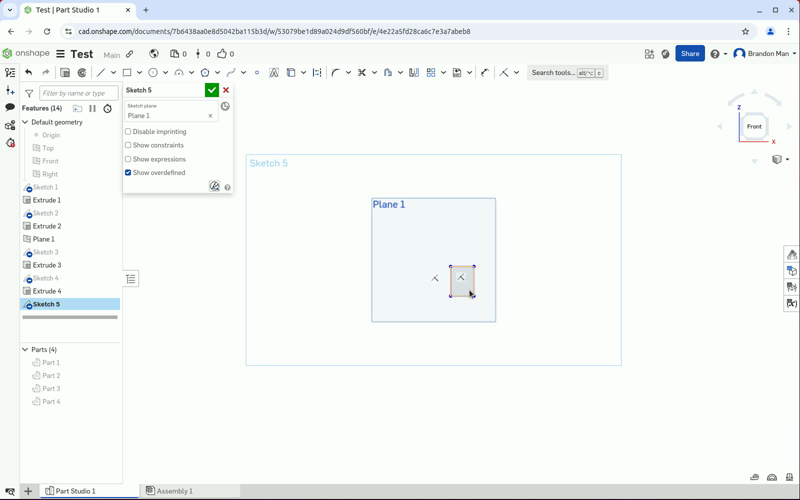
scroll(6)
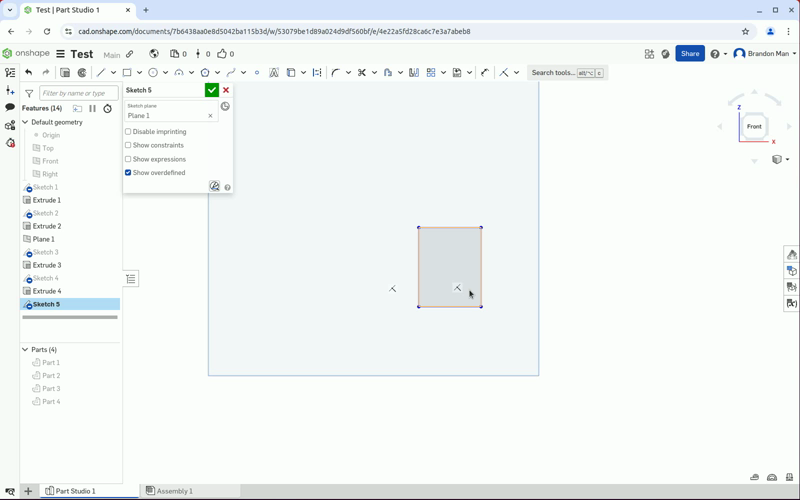
click(469, 289)
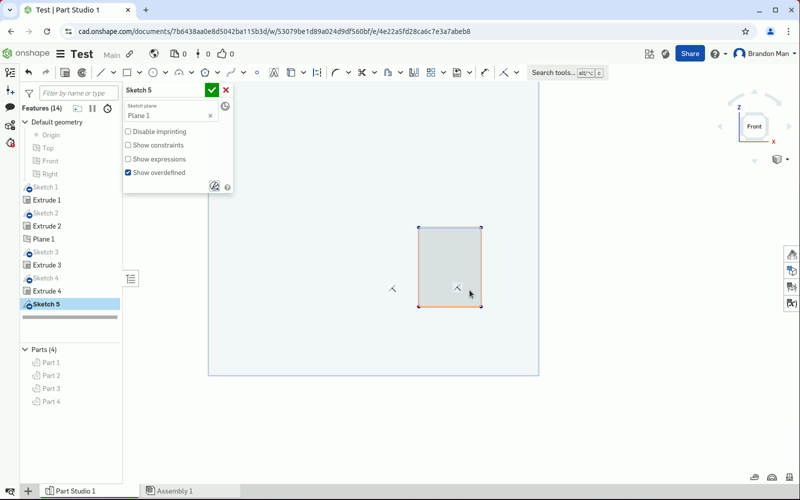
scroll(-6)
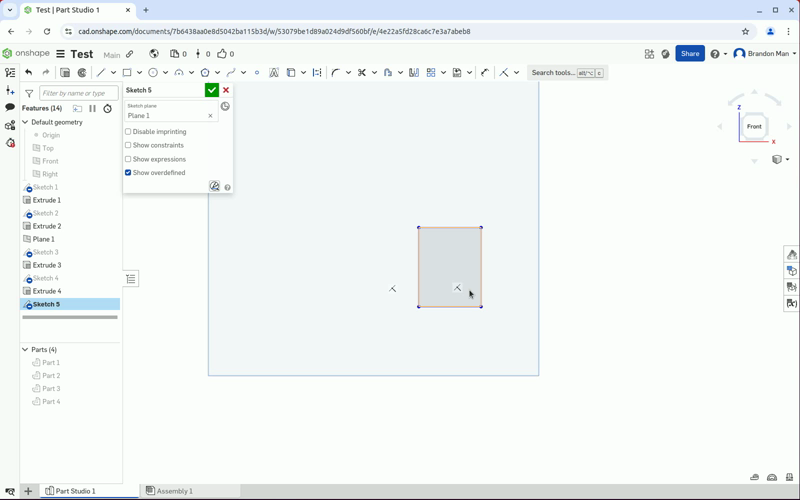
scroll(-6)
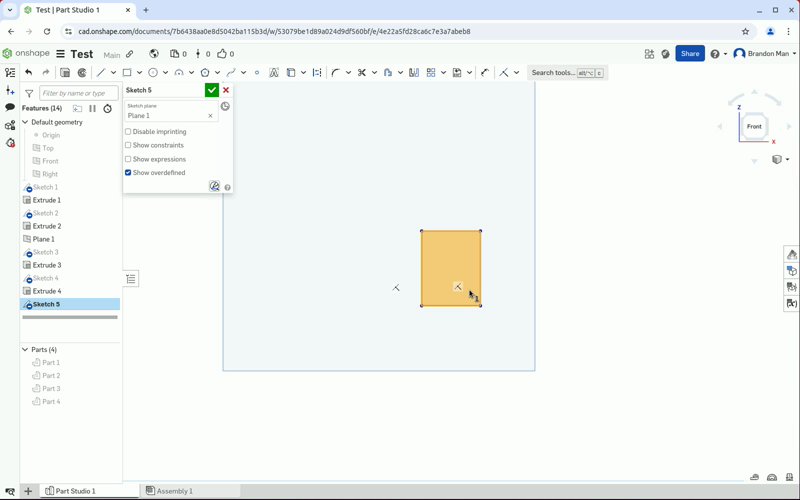
scroll(-6)
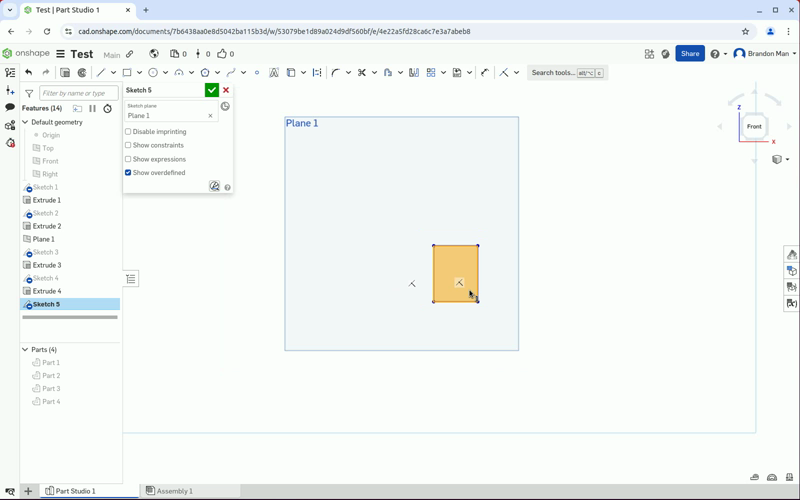
scroll(-6)
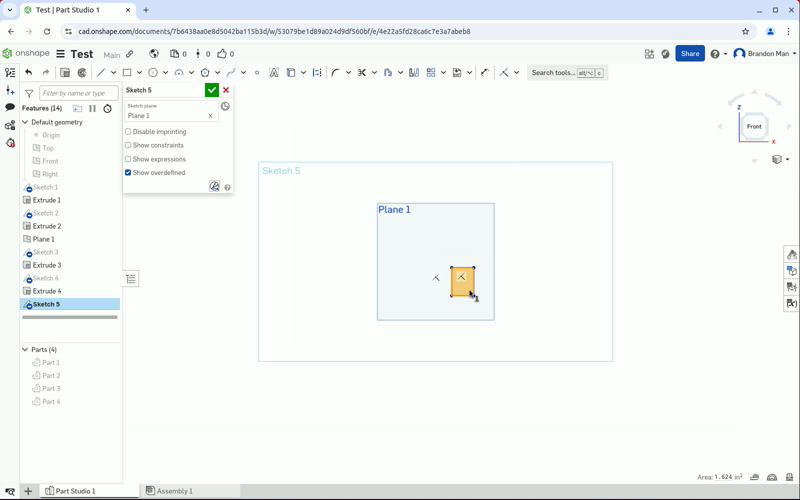
scroll(-6)
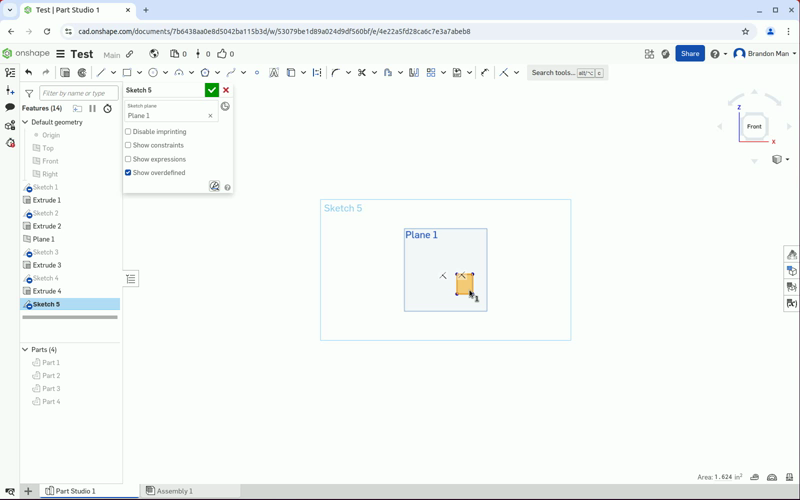
scroll(-6)
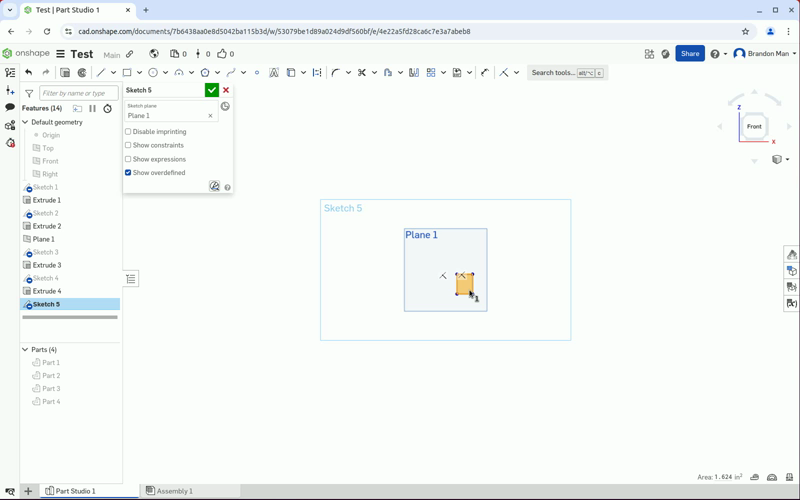
scroll(-6)
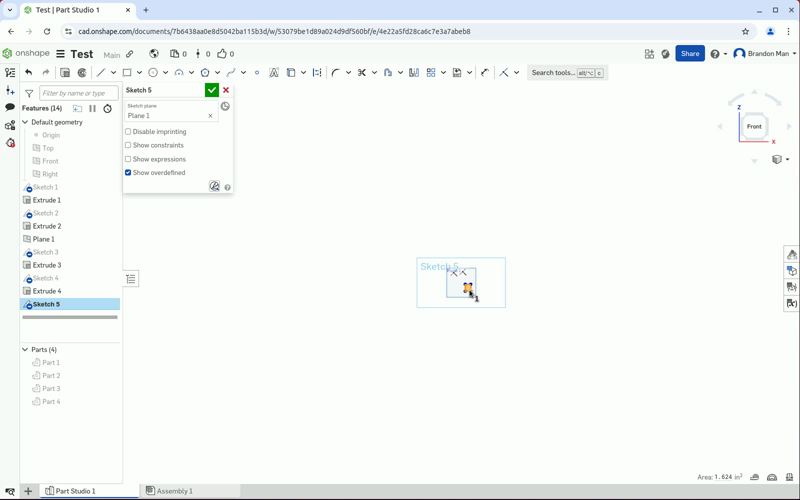
mouse_move(73, 352)
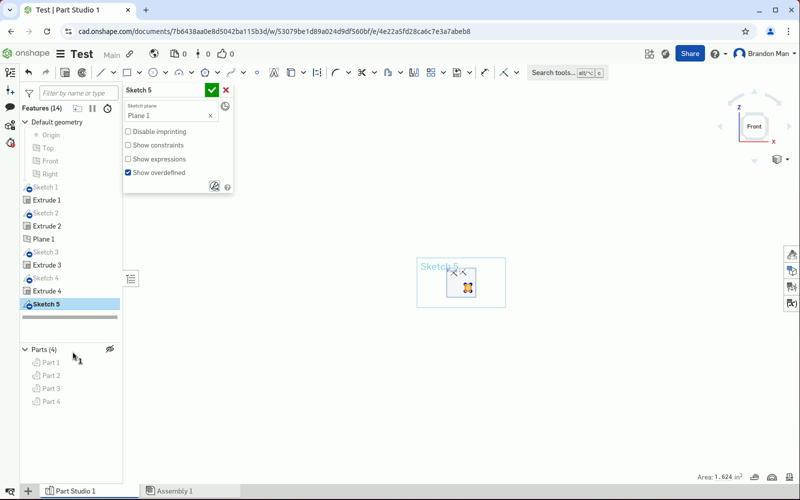
key(shift+y)
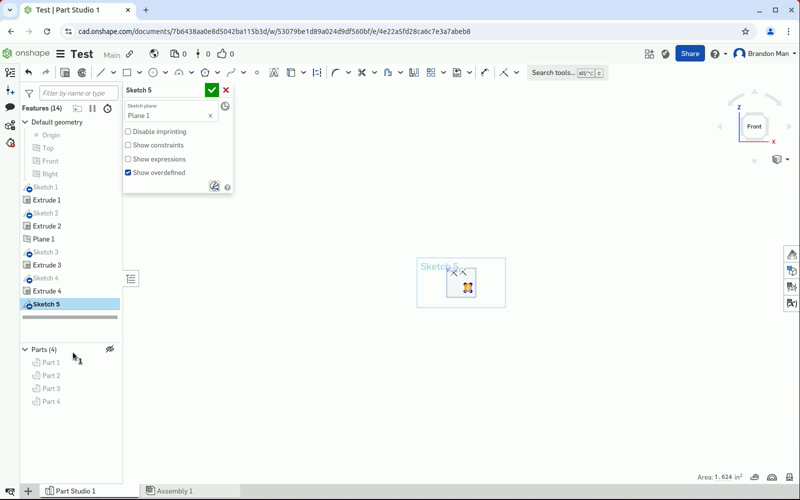
key(shift+e)
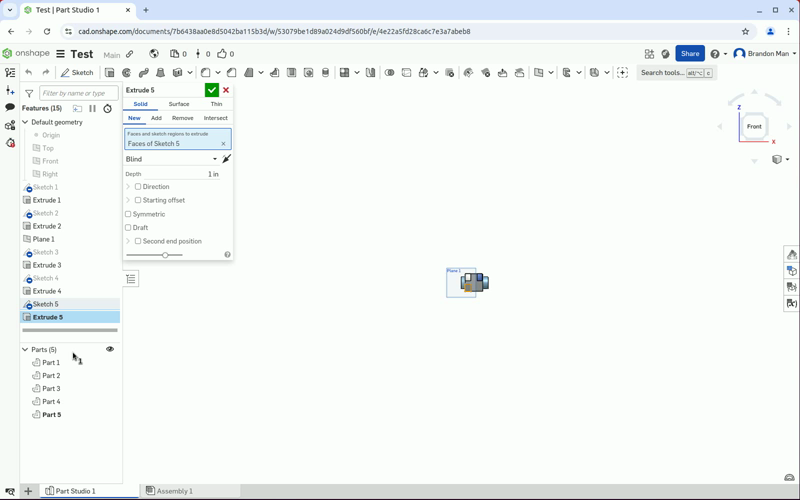
mouse_move(143, 106)
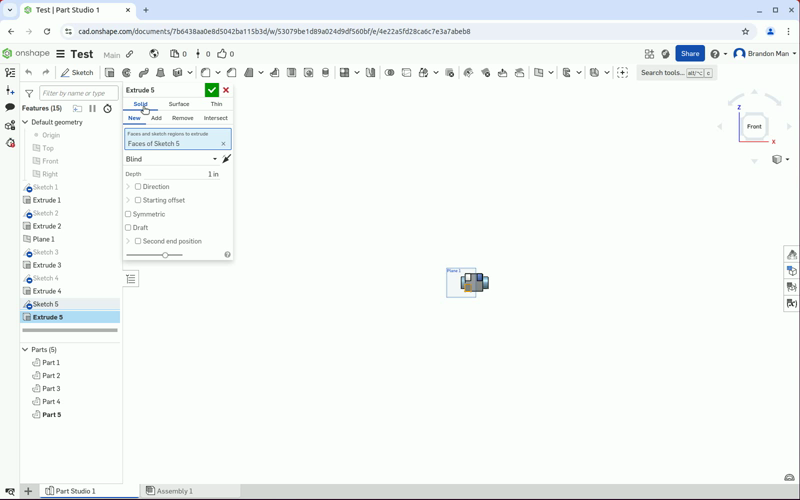
click(143, 106)
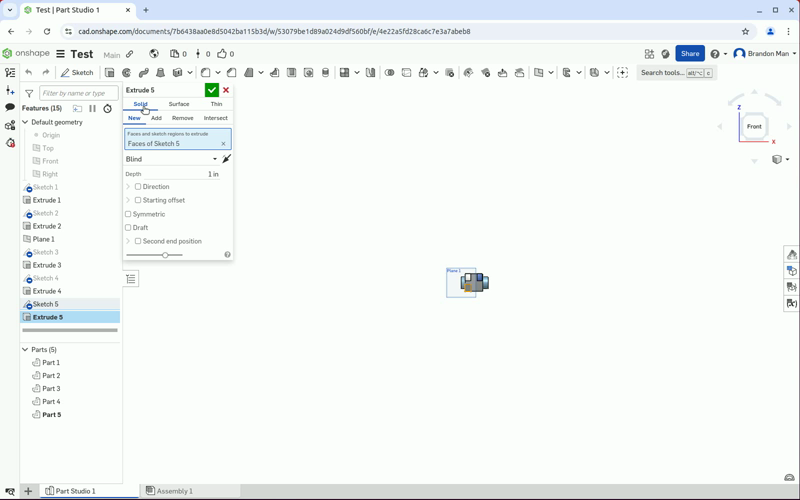
mouse_move(137, 120)
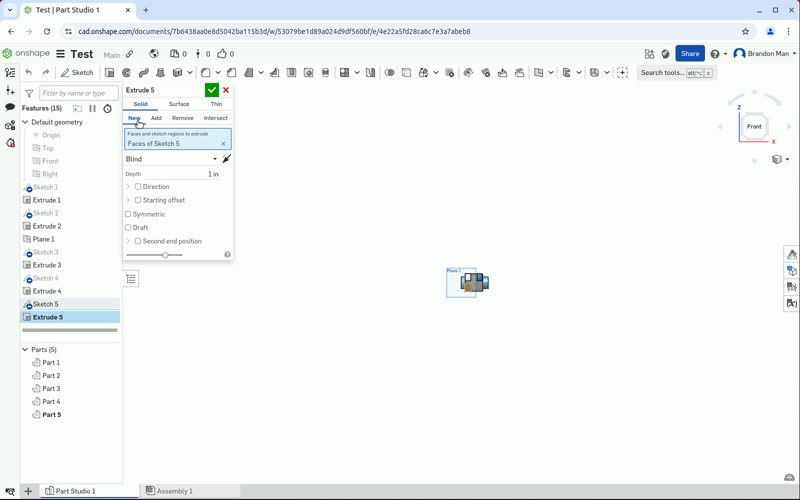
click(137, 120)
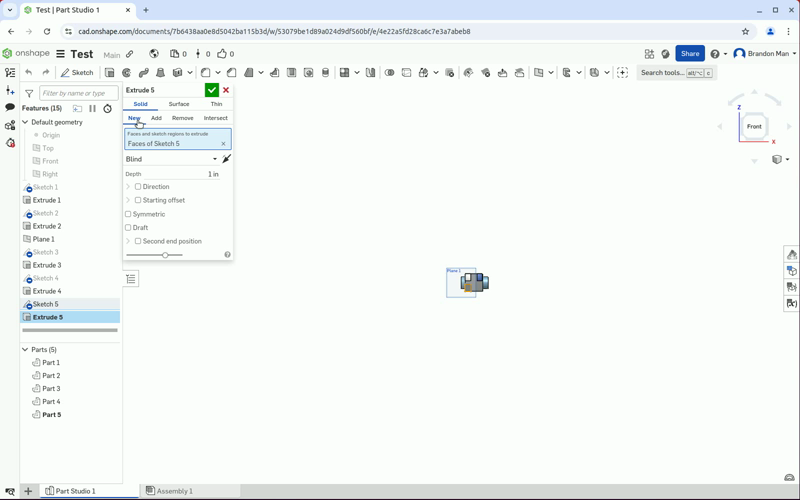
key(tab, 4)
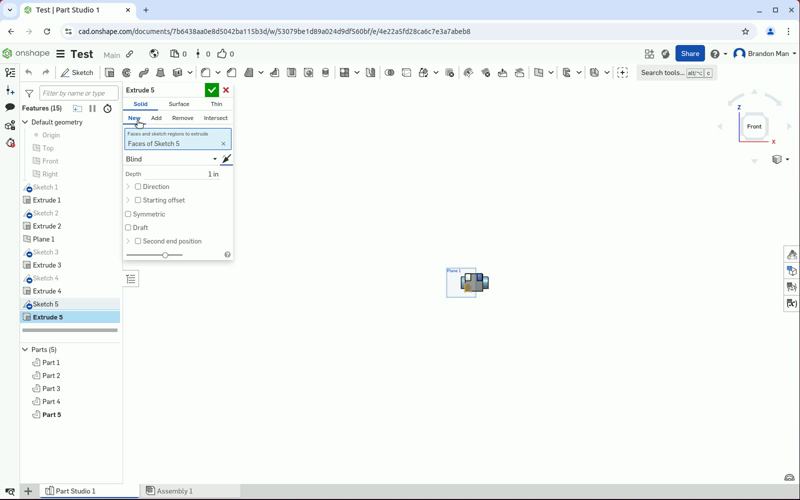
text(21.423)
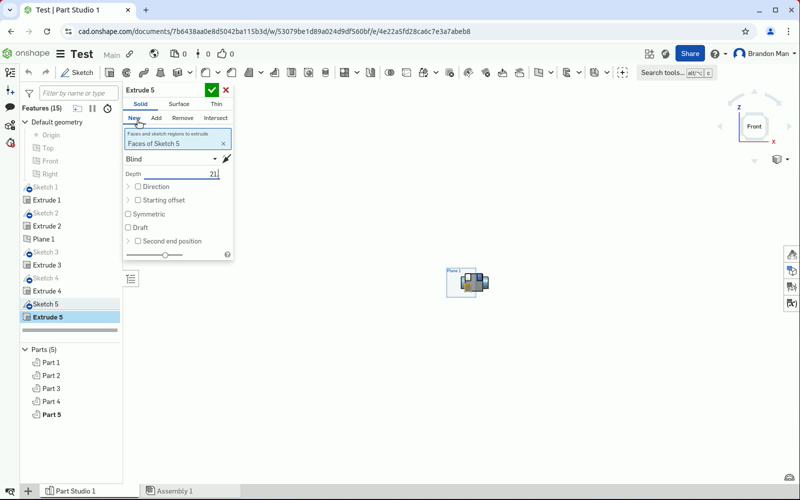
key(enter)
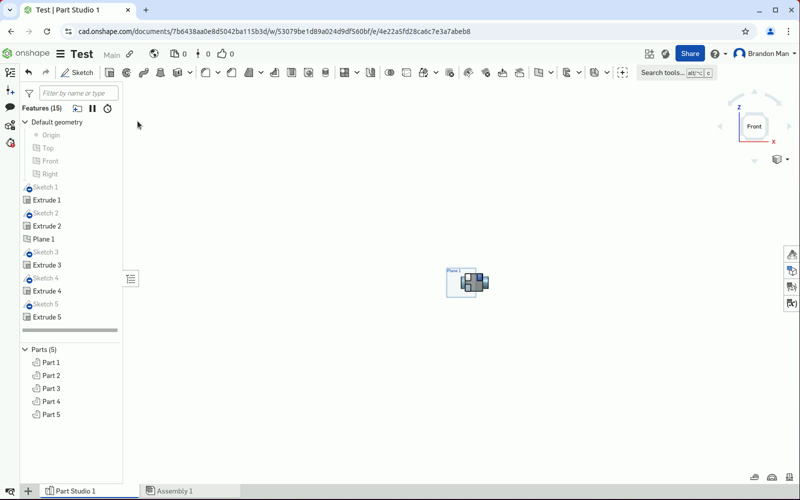
key(shift+h)
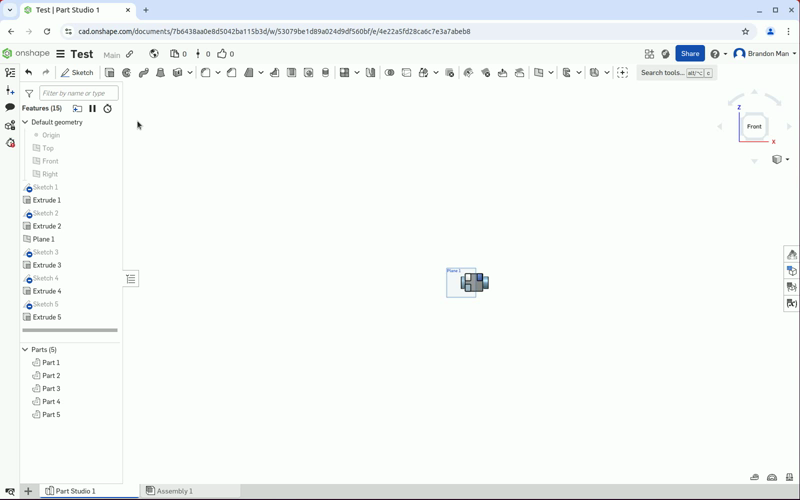
key(shift+h)
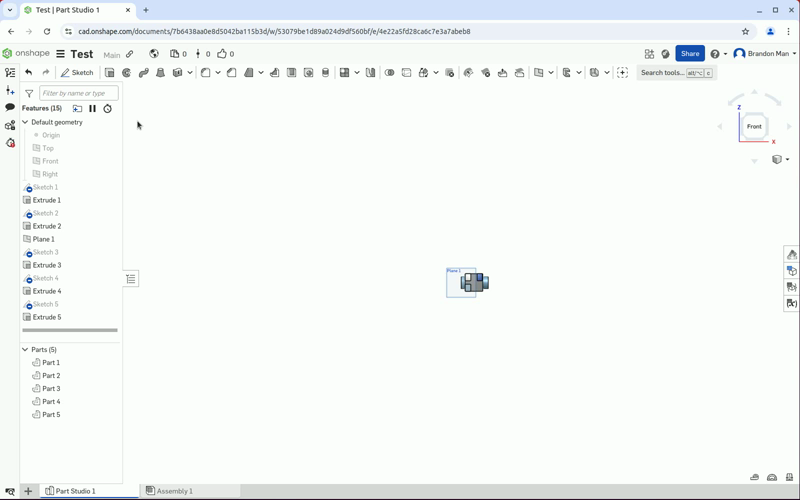
mouse_move(73, 189)
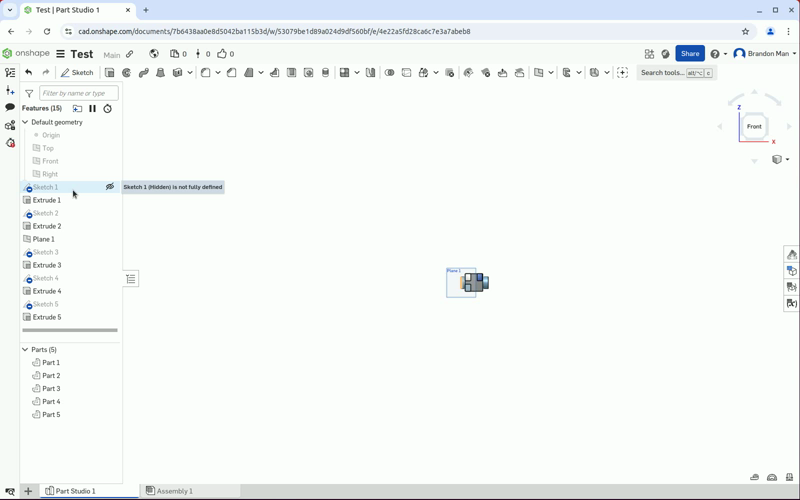
click(73, 189)
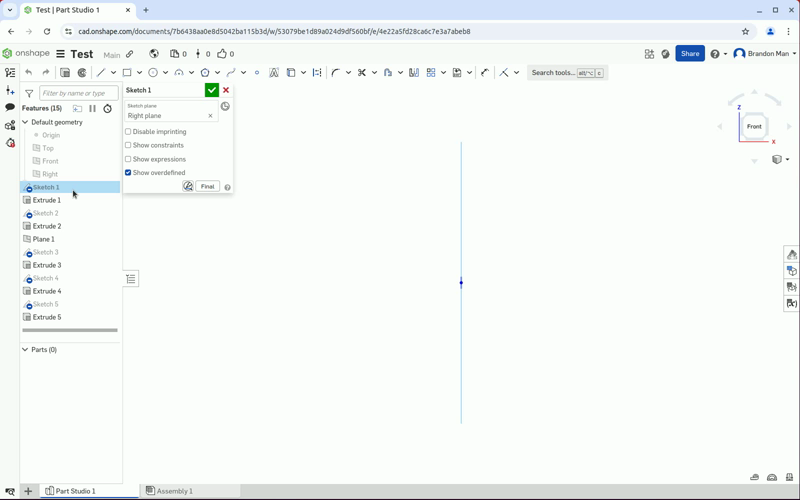
mouse_move(229, 92)
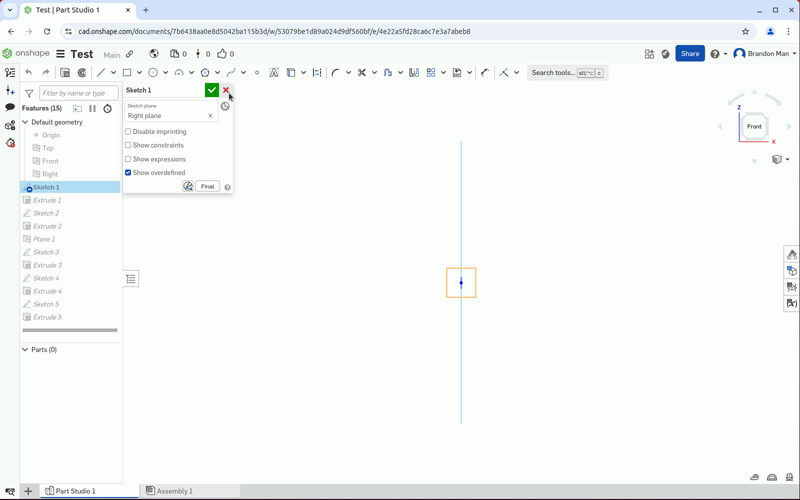
click(229, 92)
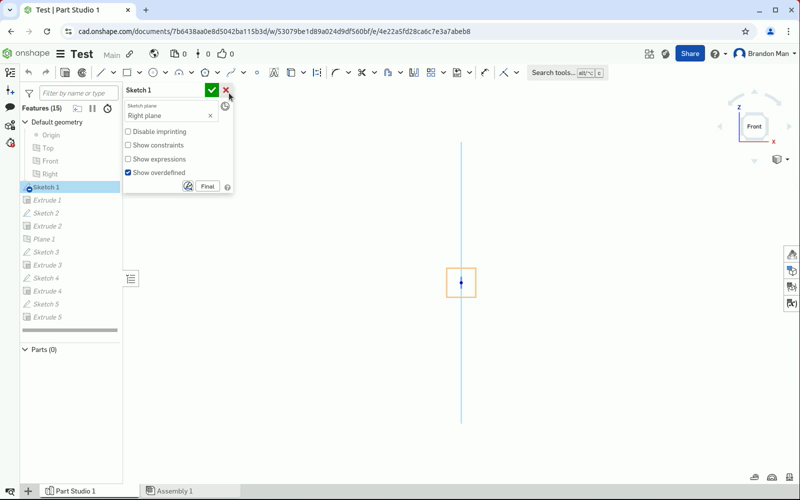
key(shift+s)
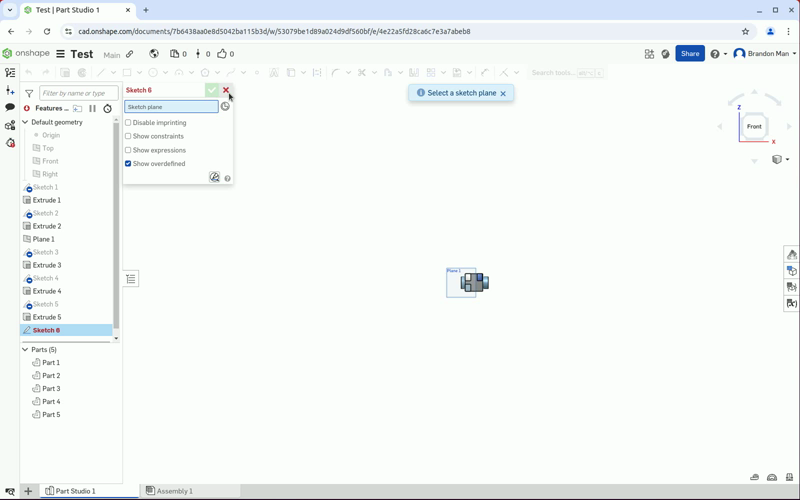
mouse_move(69, 241)
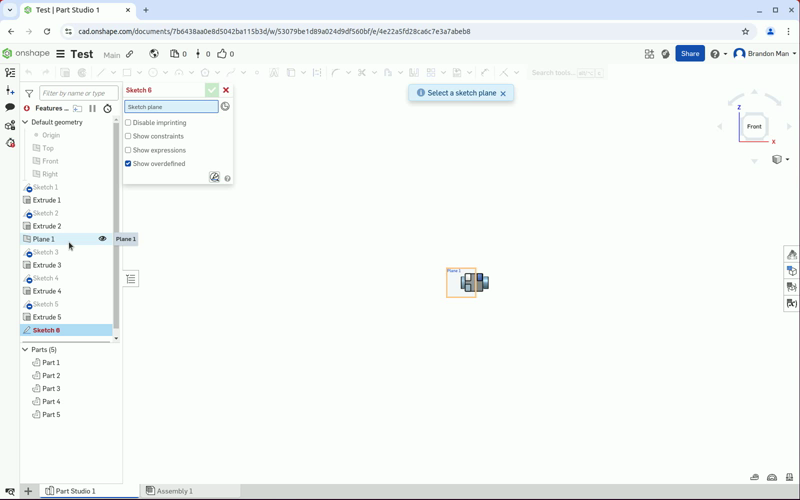
click(69, 241)
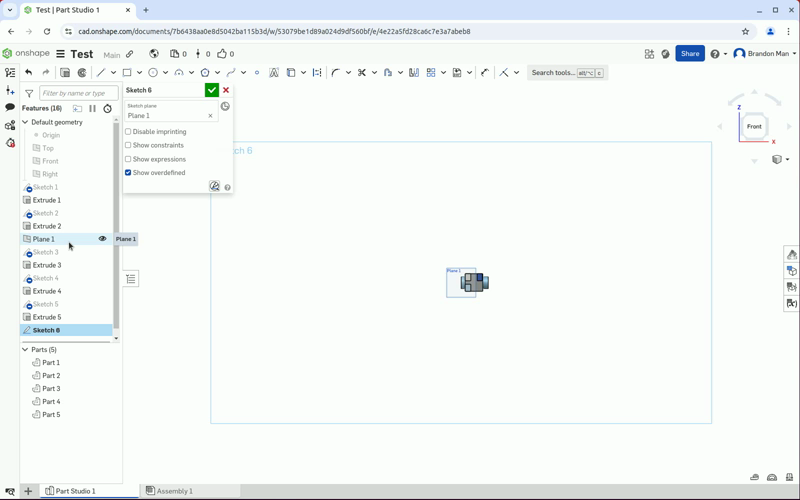
mouse_move(73, 352)
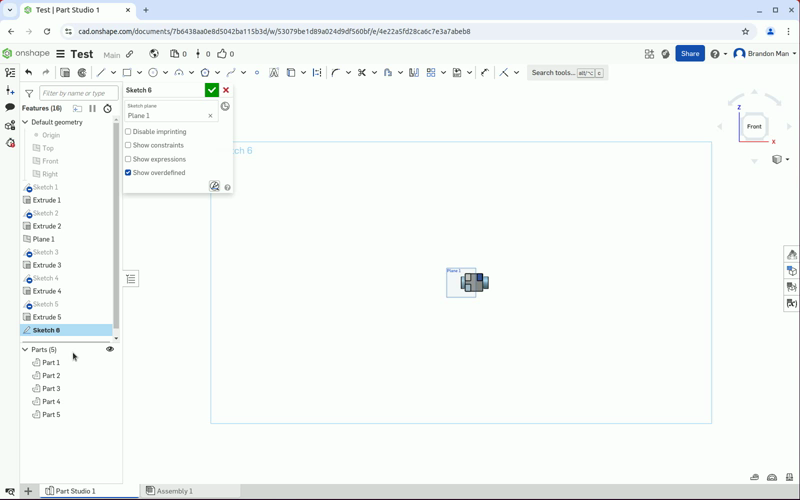
key(y)
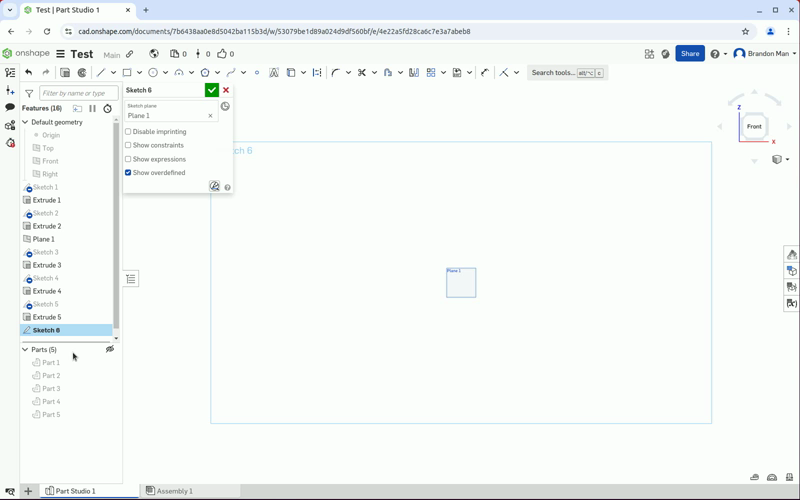
key(l)
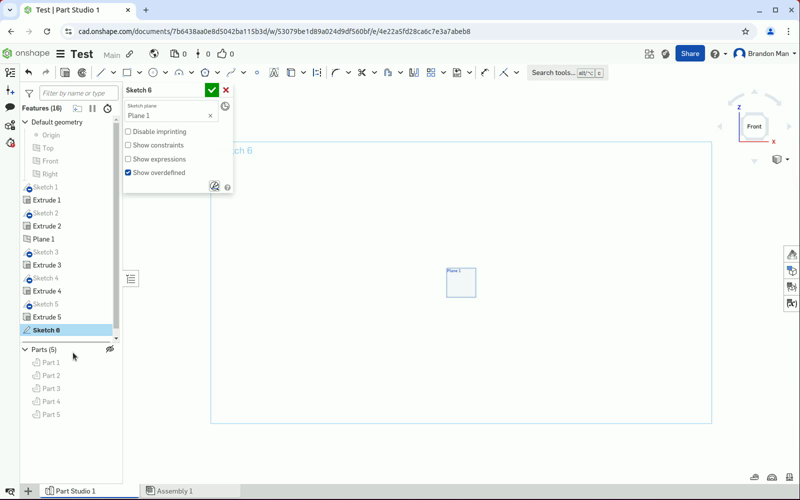
key_down(shift)
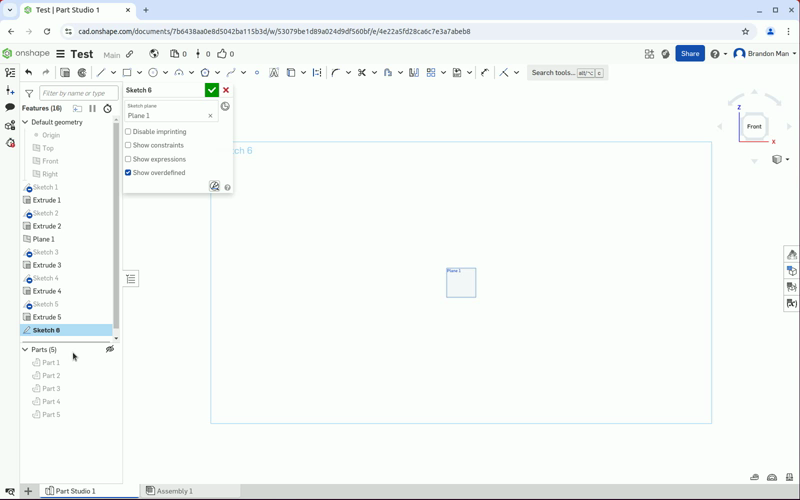
mouse_move(477, 291)
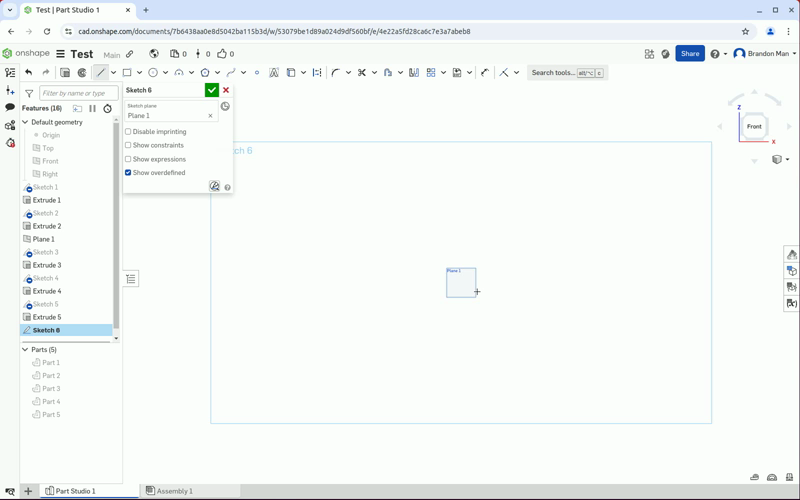
click(477, 291)
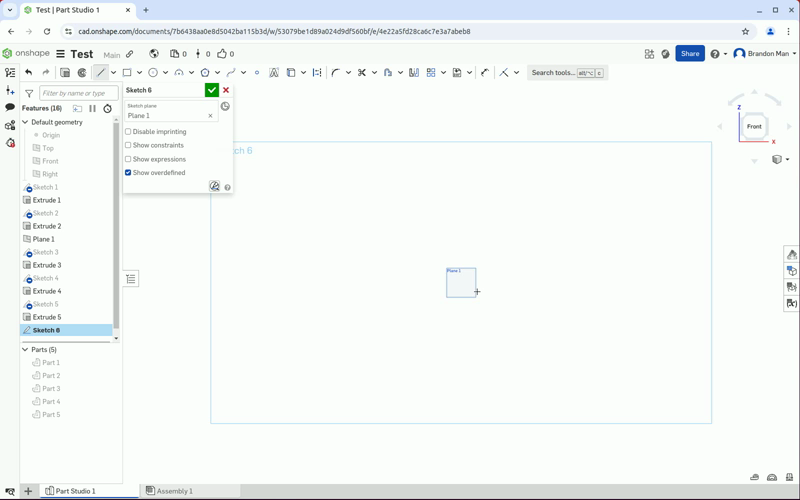
key_up(shift)
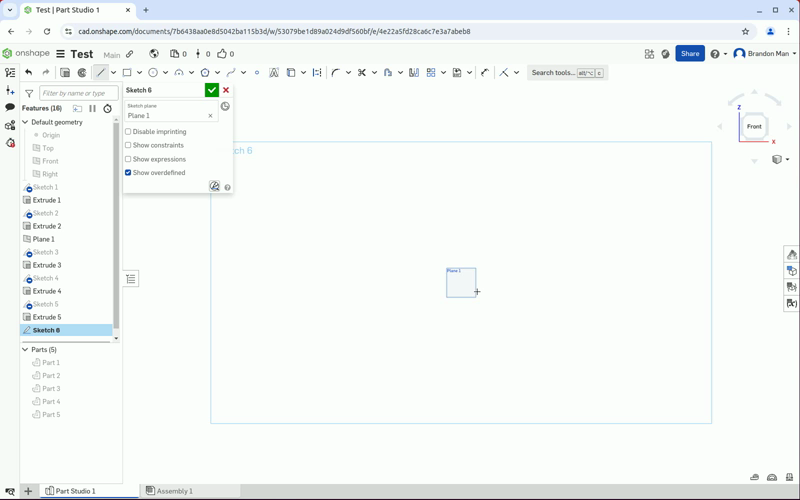
key_down(shift)
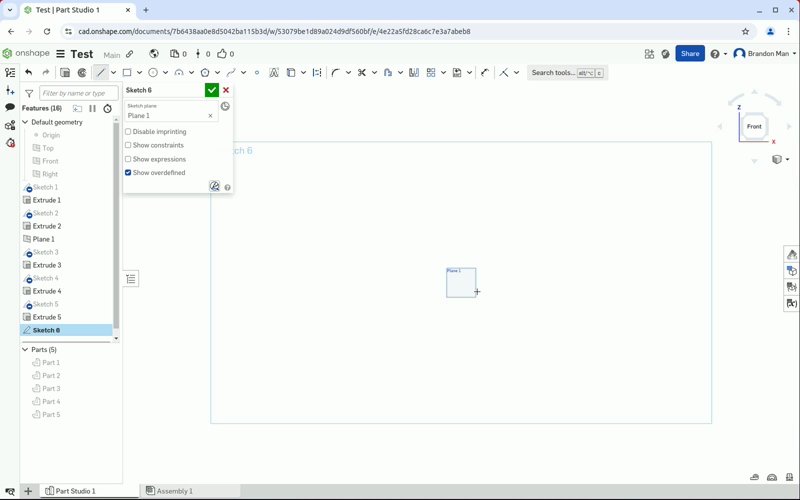
mouse_move(507, 291)
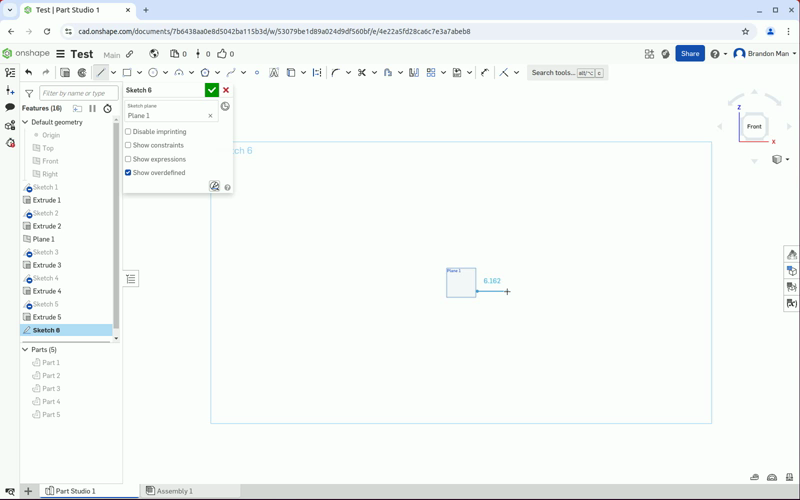
mouse_move(482, 291)
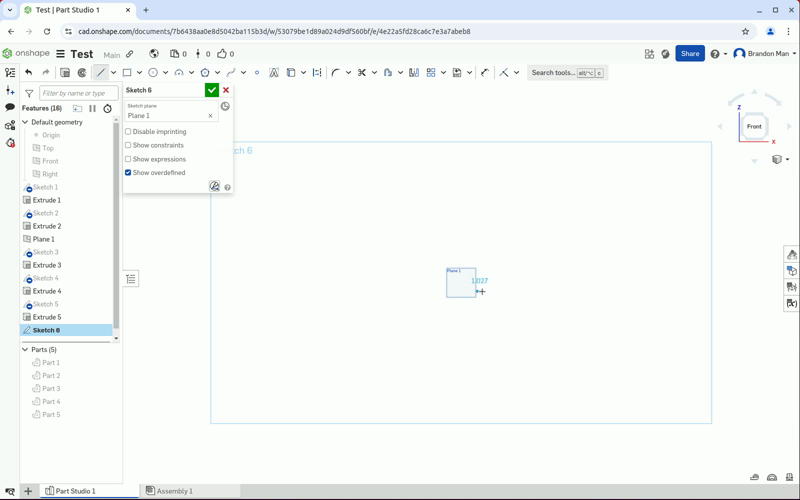
scroll(6)
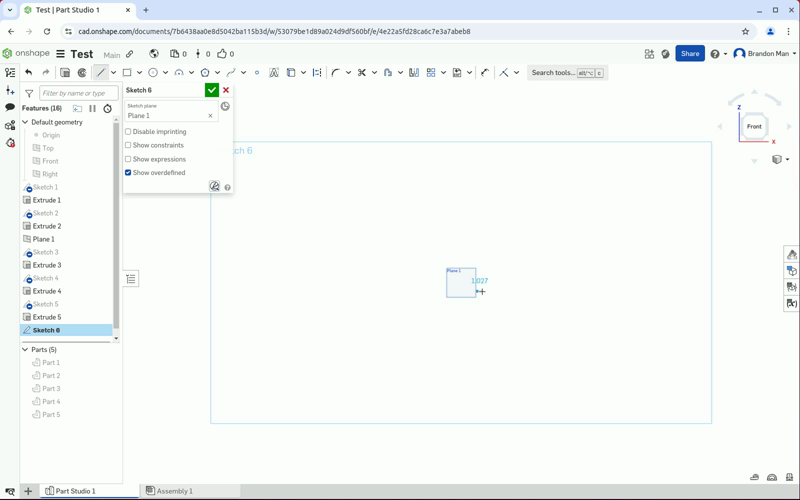
scroll(6)
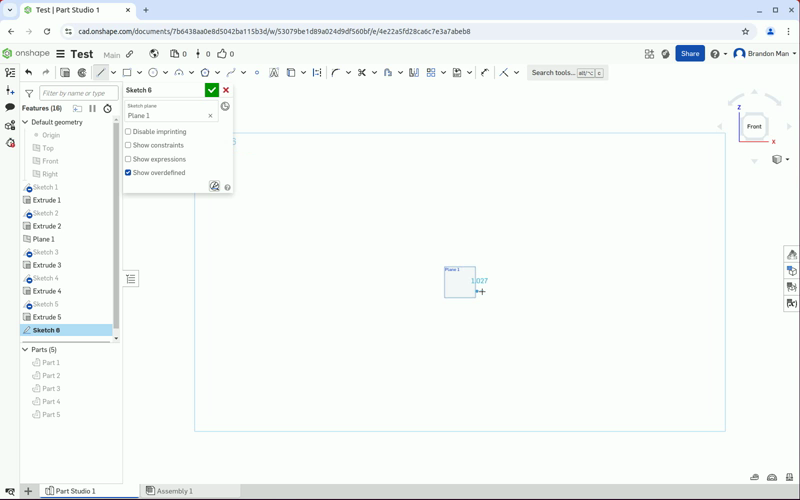
scroll(6)
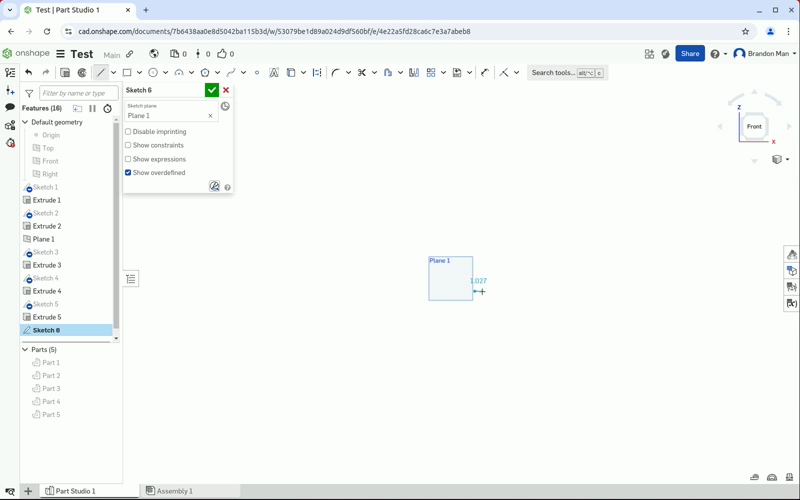
scroll(6)
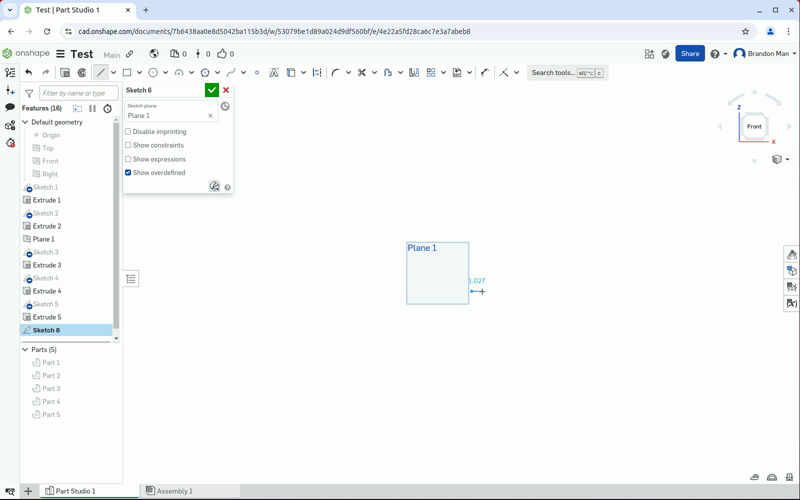
scroll(6)
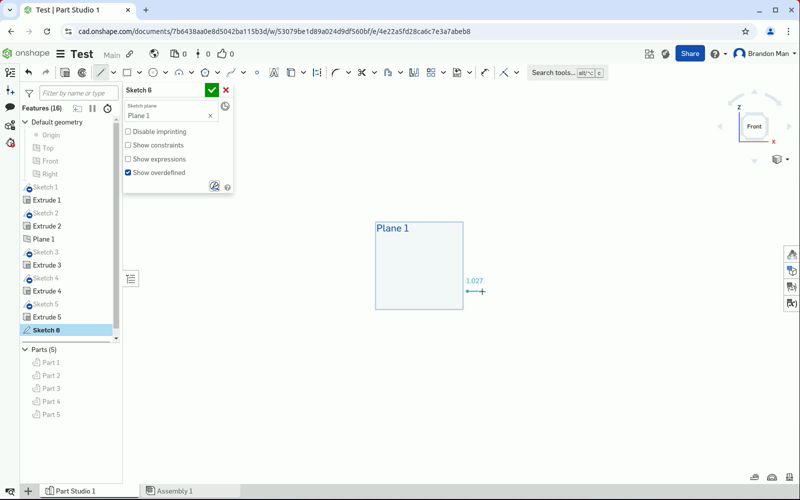
scroll(6)
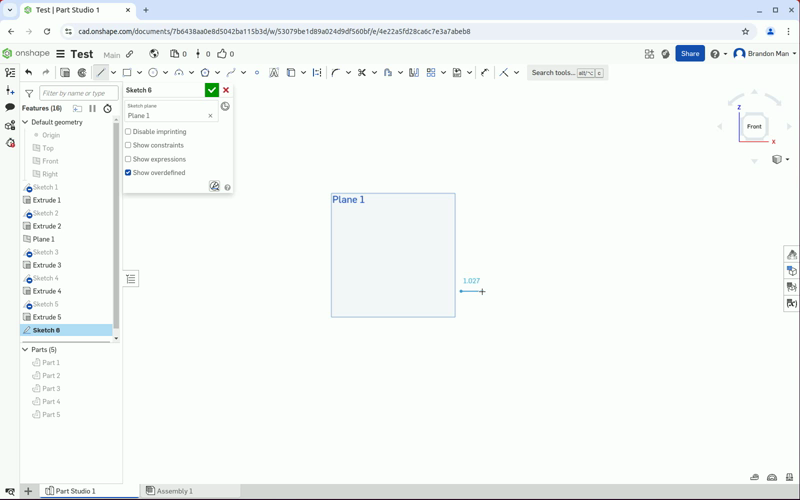
scroll(6)
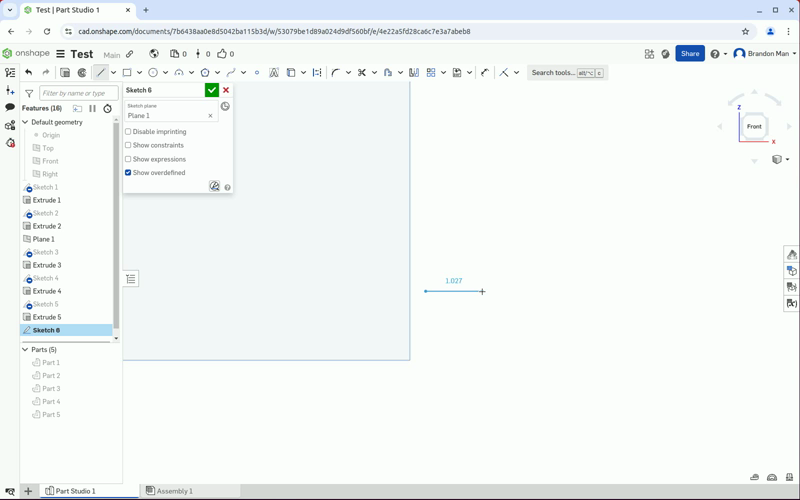
click(482, 291)
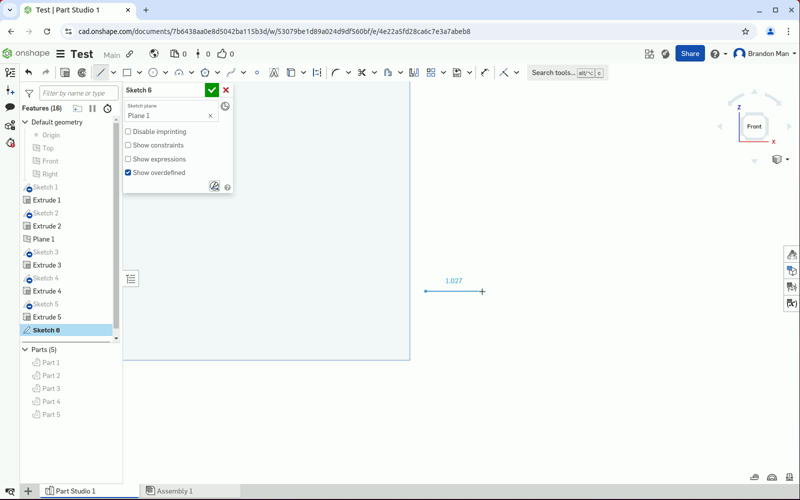
scroll(-6)
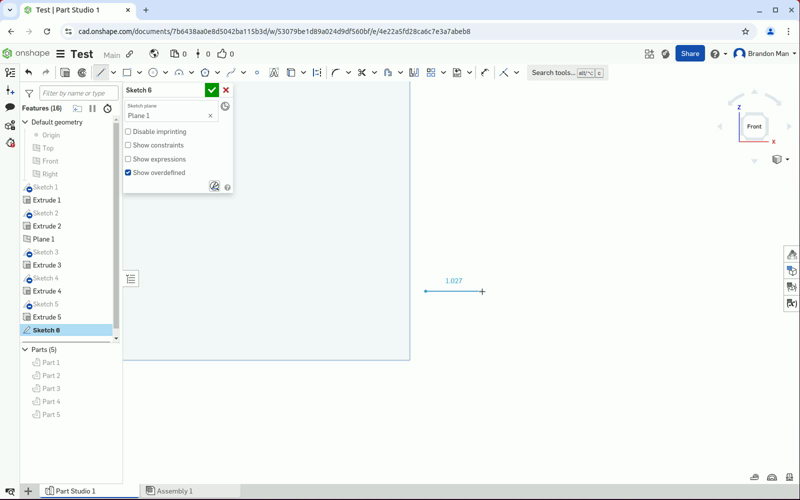
scroll(-6)
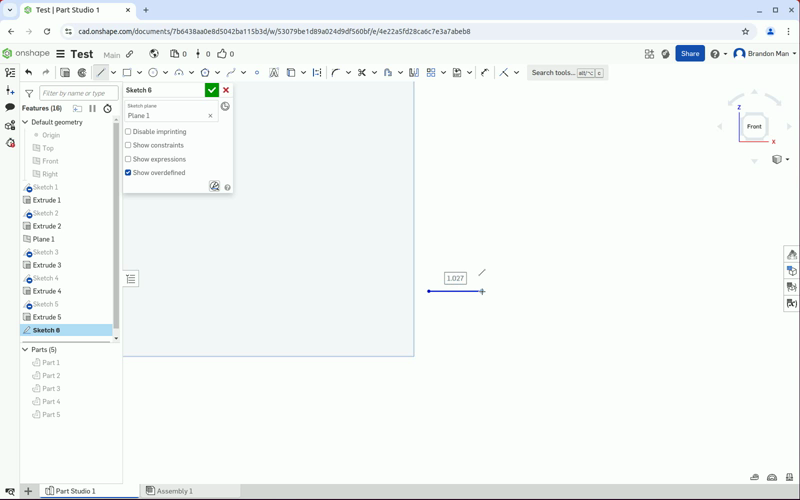
scroll(-6)
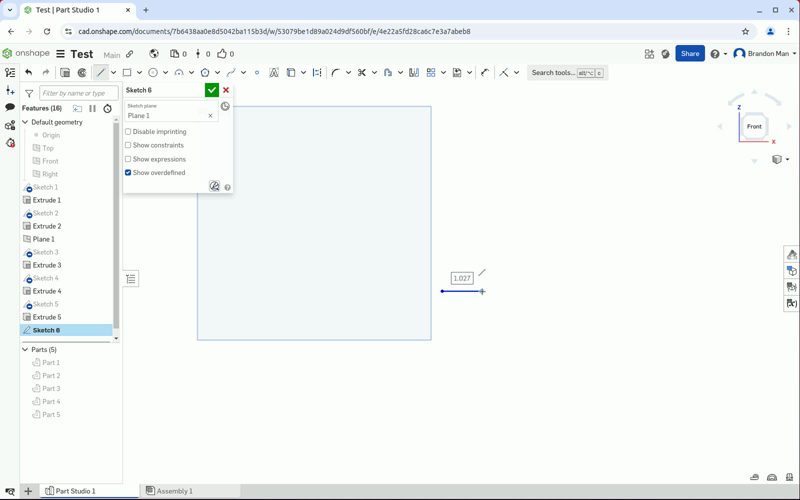
scroll(-6)
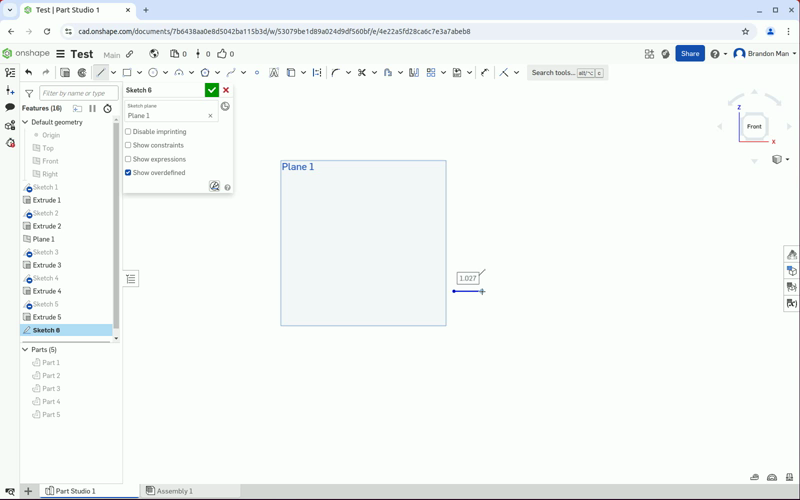
scroll(-6)
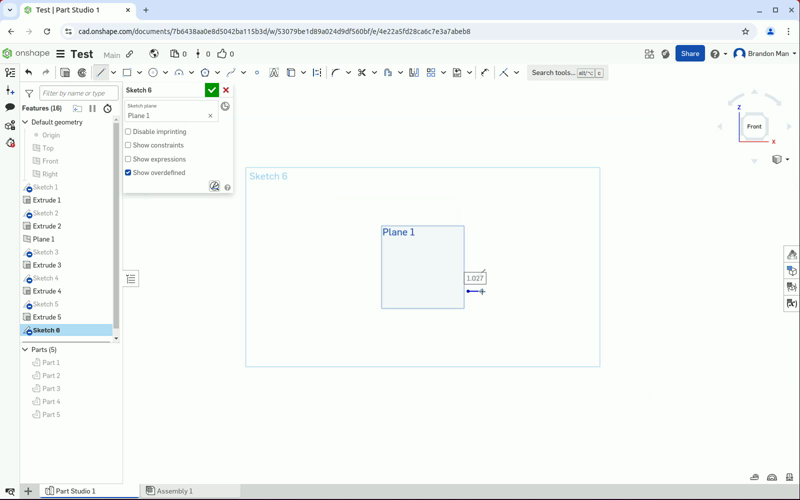
scroll(-6)
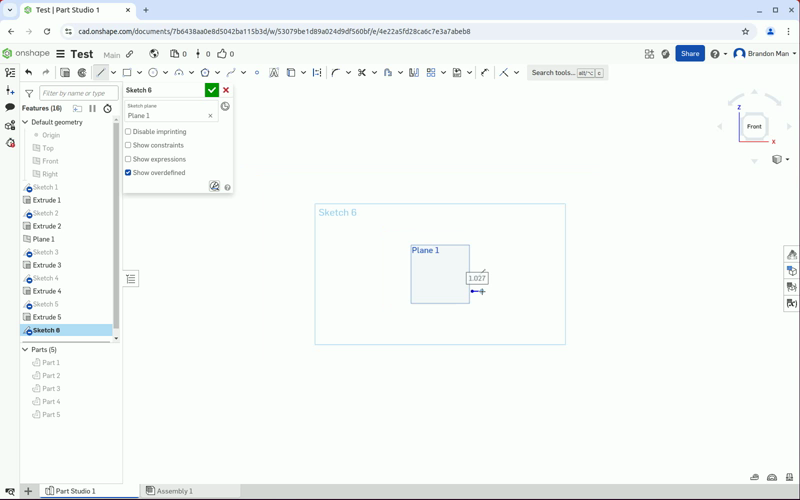
scroll(-6)
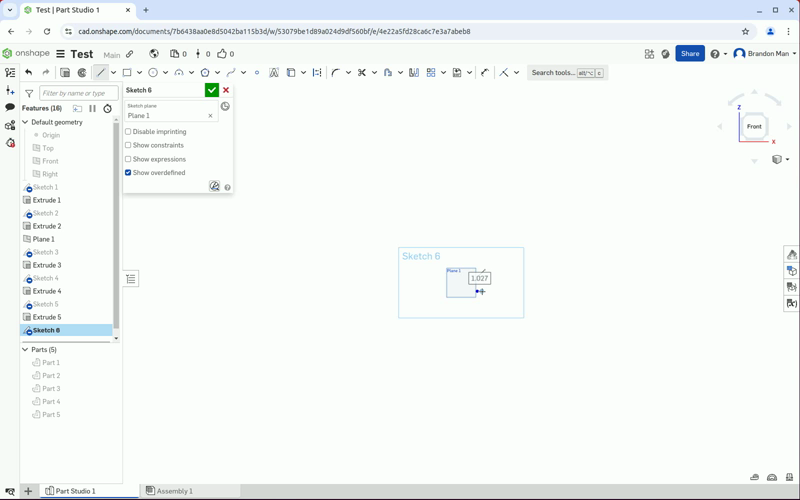
key_up(shift)
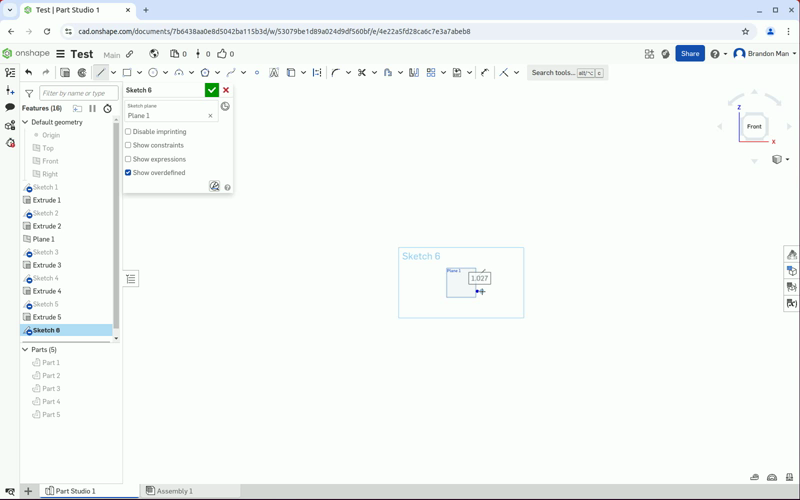
key_down(shift)
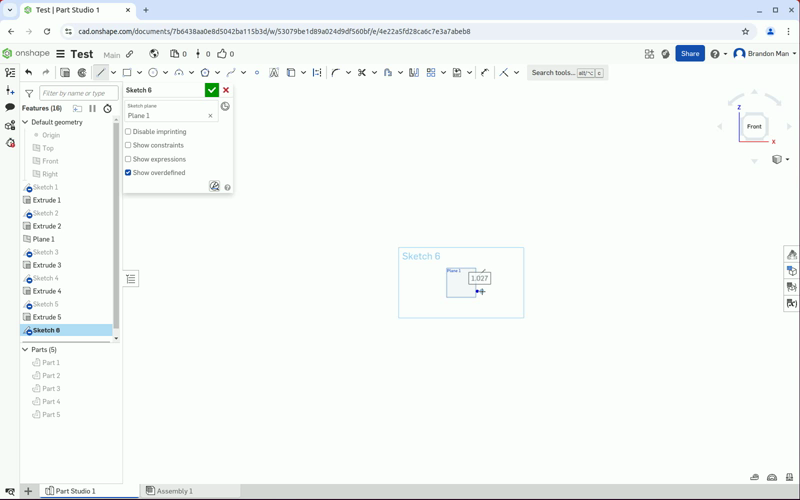
mouse_move(512, 291)
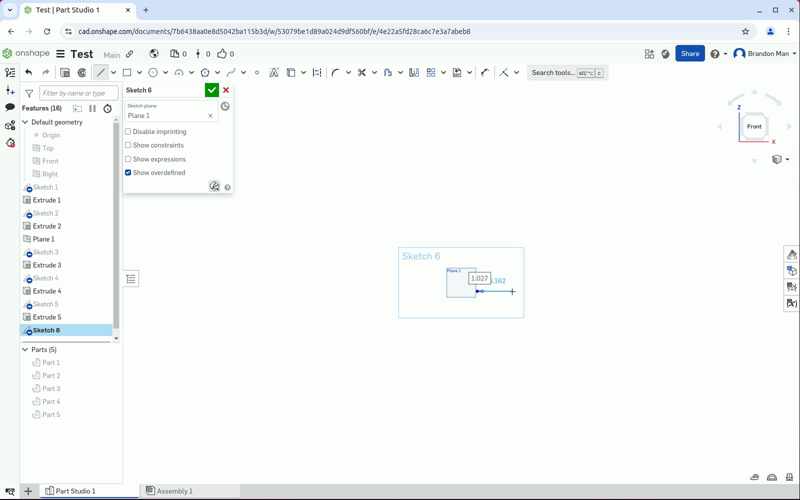
mouse_move(482, 284)
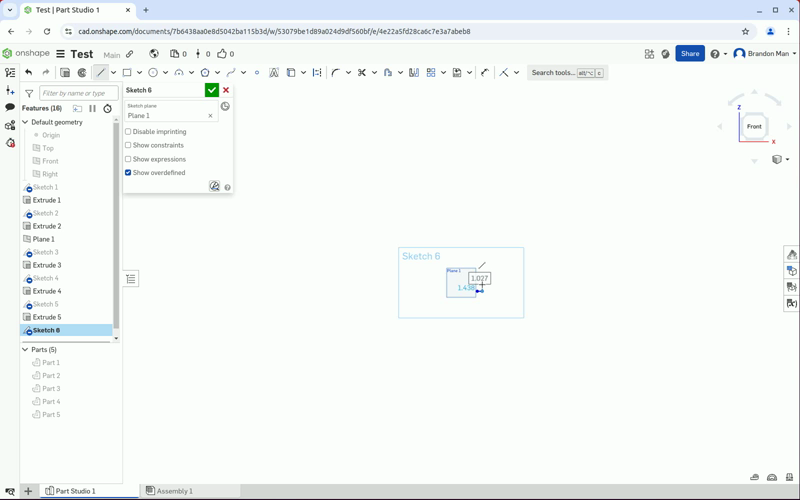
scroll(6)
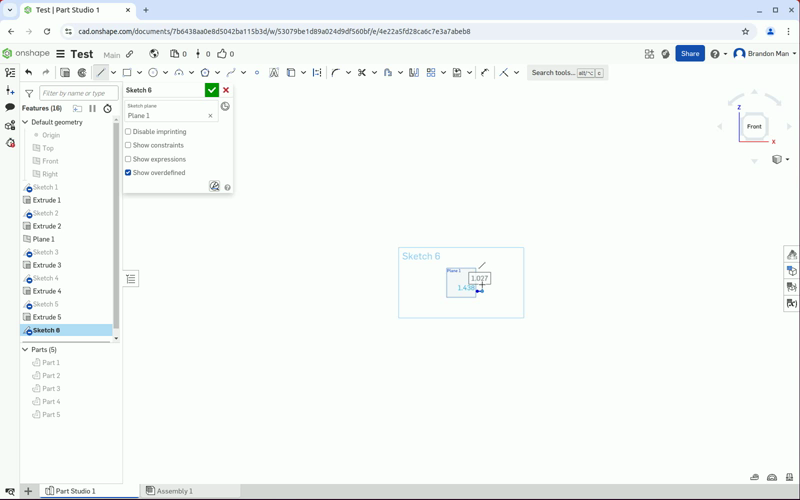
scroll(6)
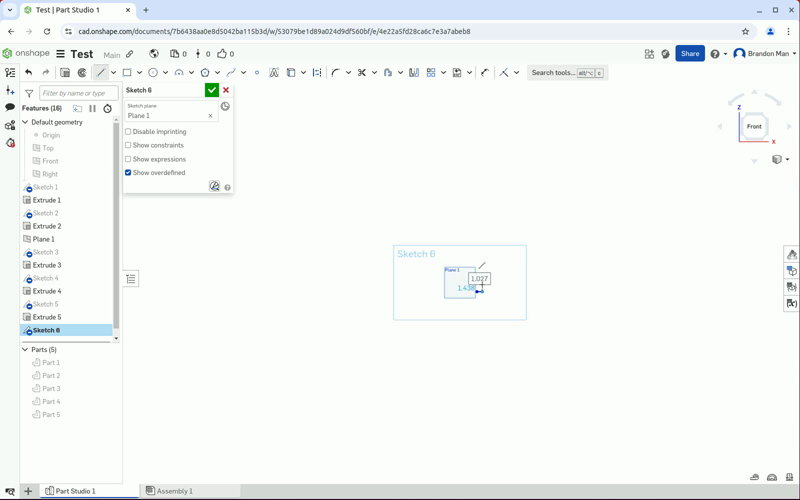
scroll(6)
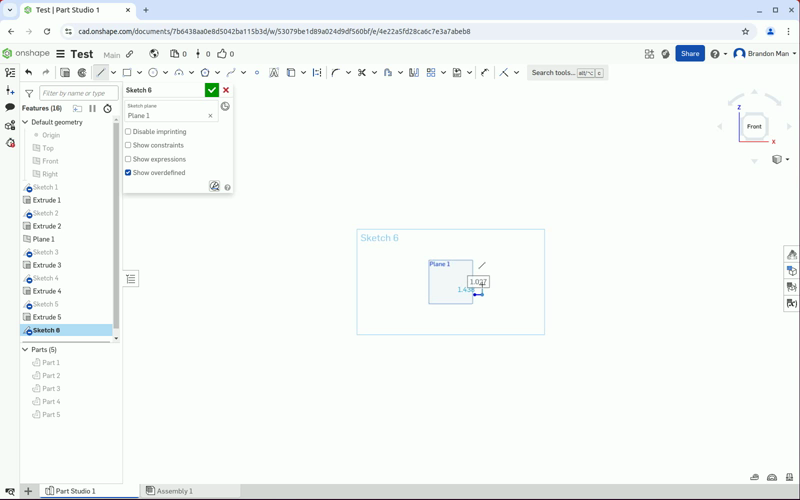
scroll(6)
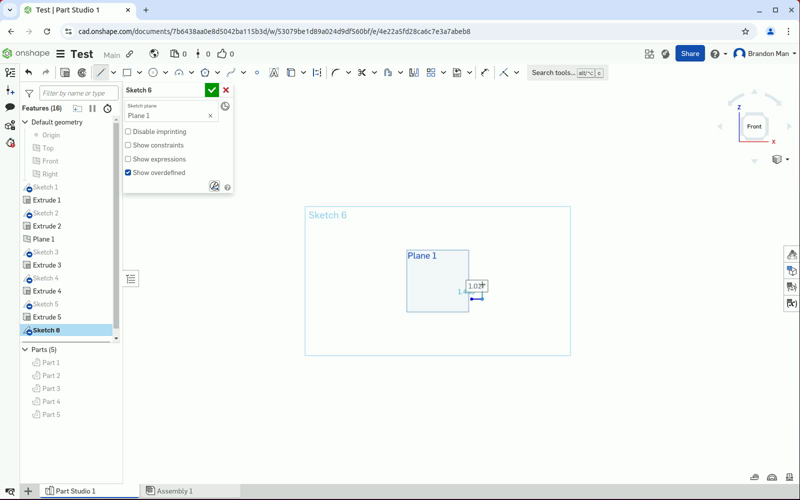
scroll(6)
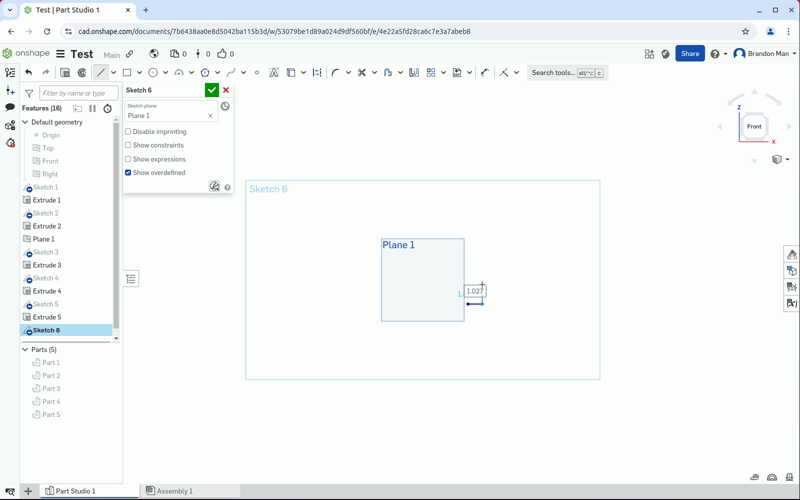
scroll(6)
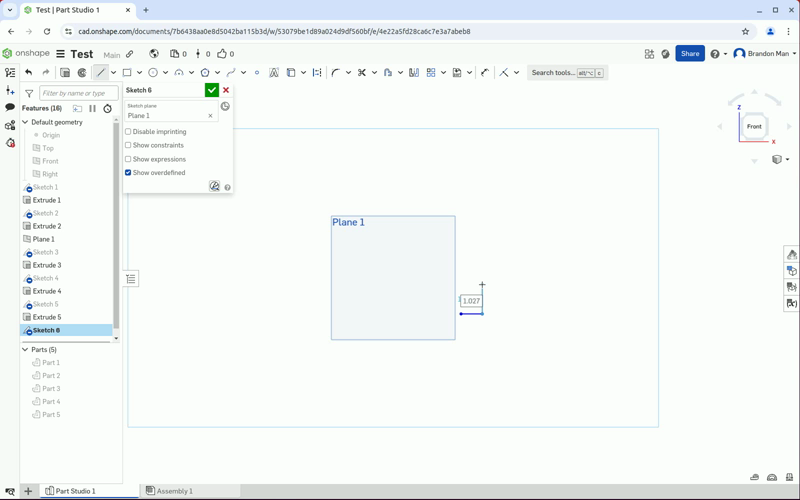
scroll(6)
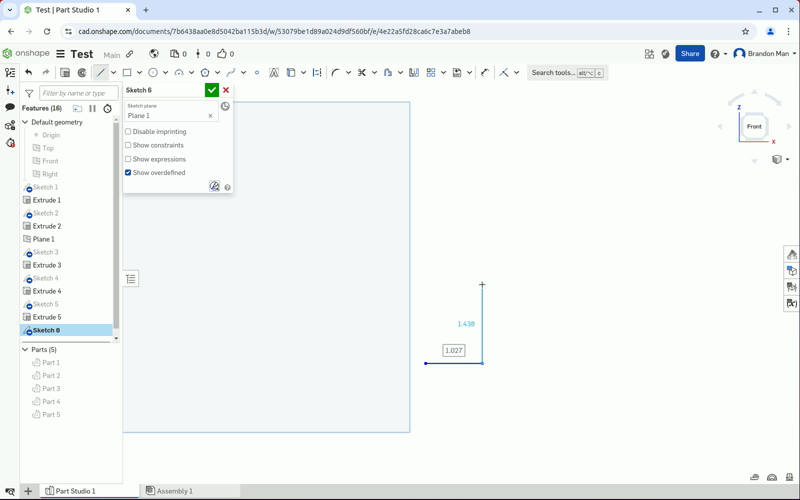
click(482, 284)
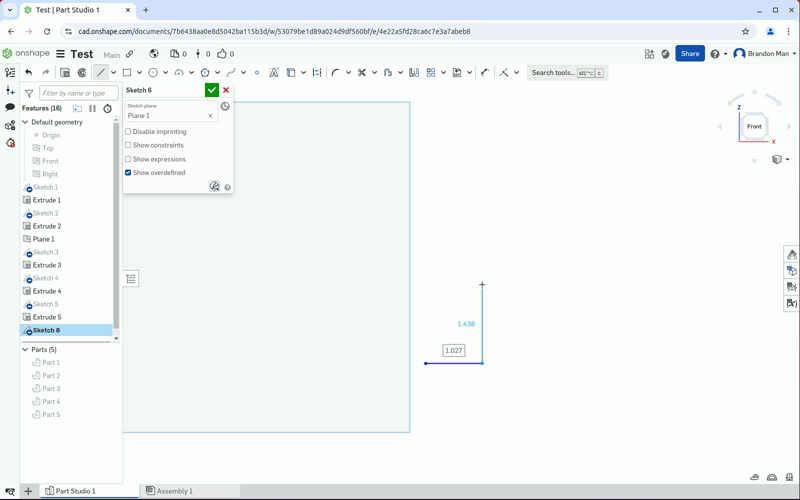
scroll(-6)
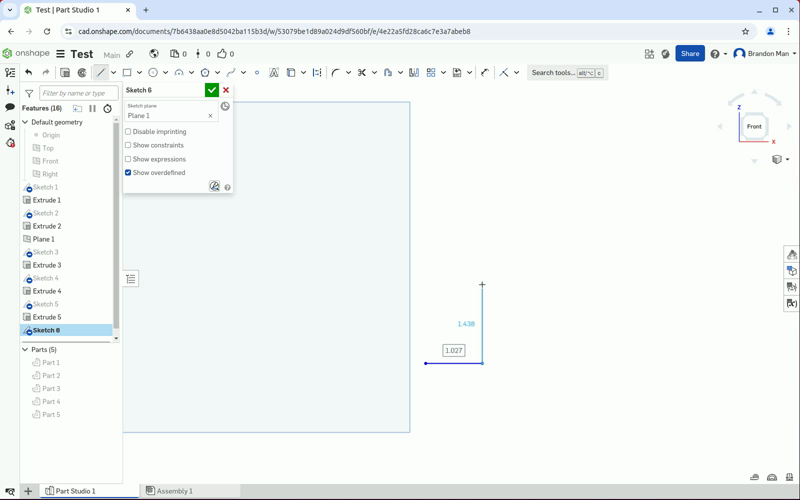
scroll(-6)
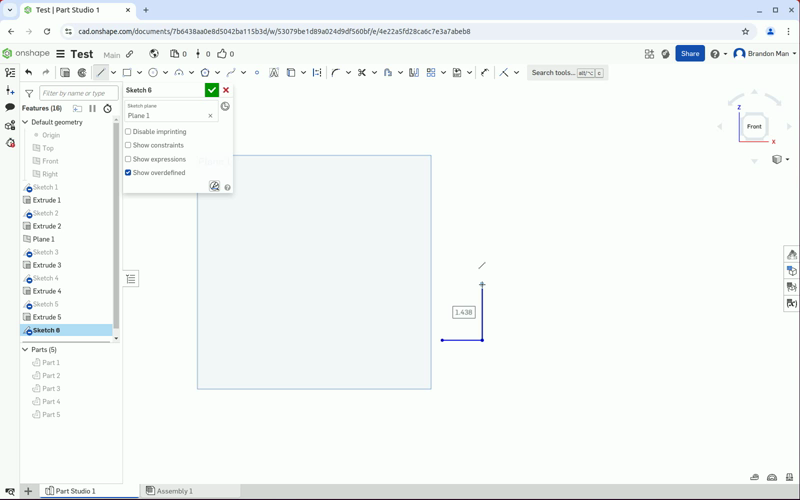
scroll(-6)
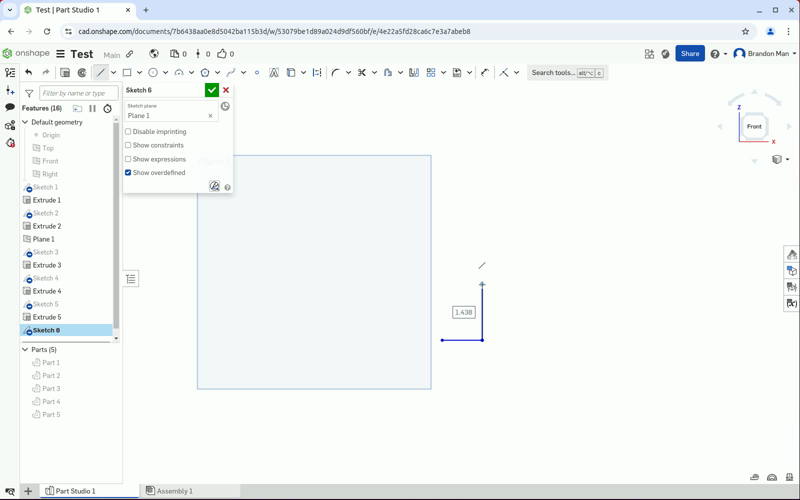
scroll(-6)
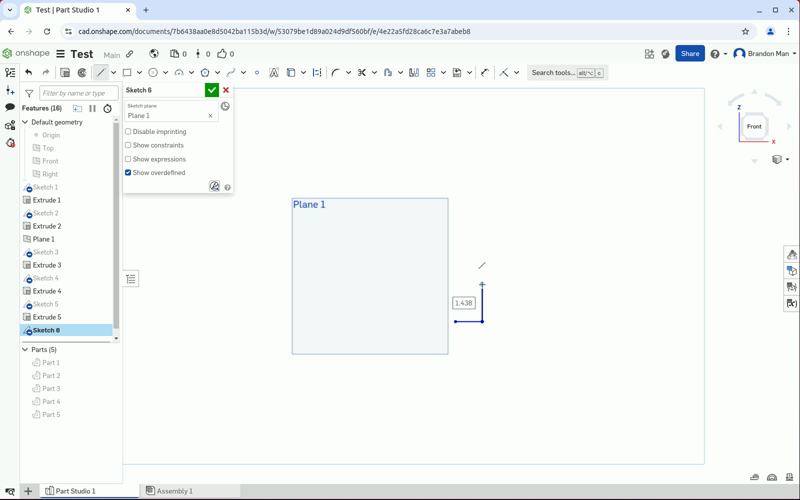
scroll(-6)
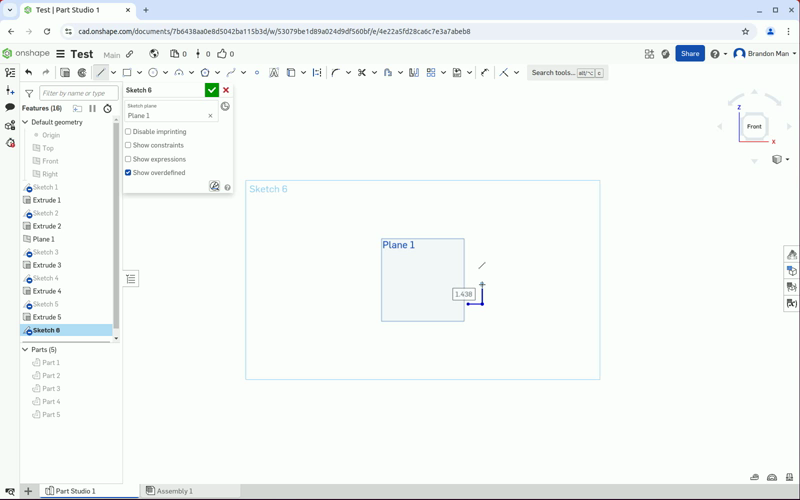
scroll(-6)
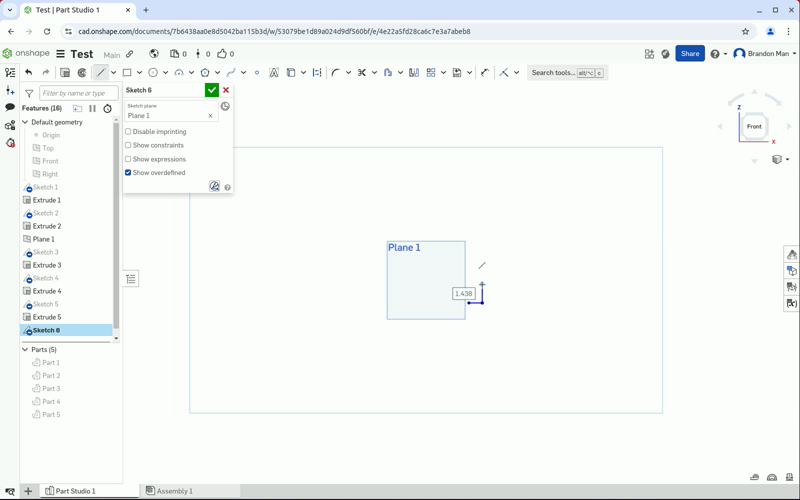
scroll(-6)
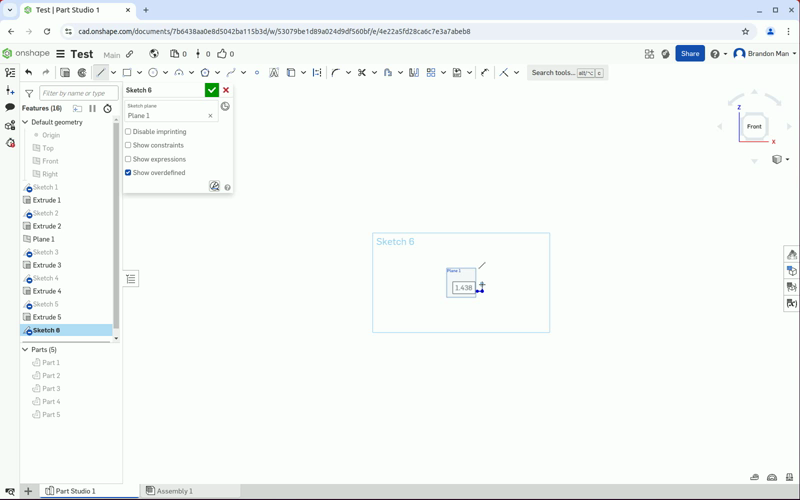
key_up(shift)
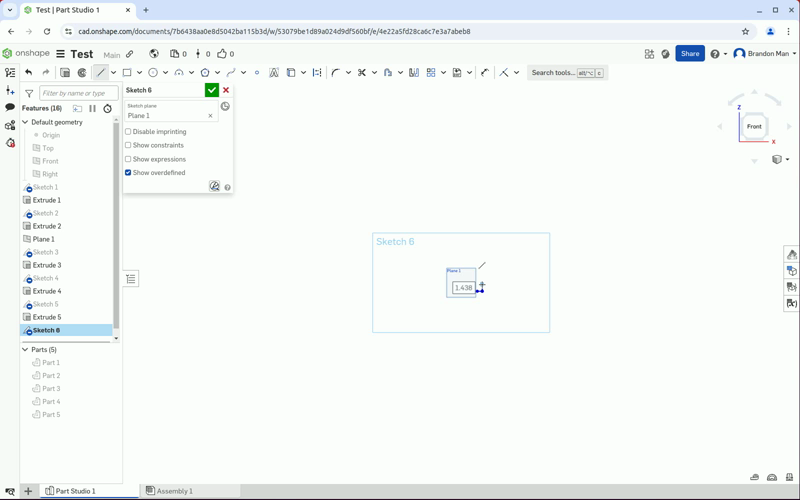
key_down(shift)
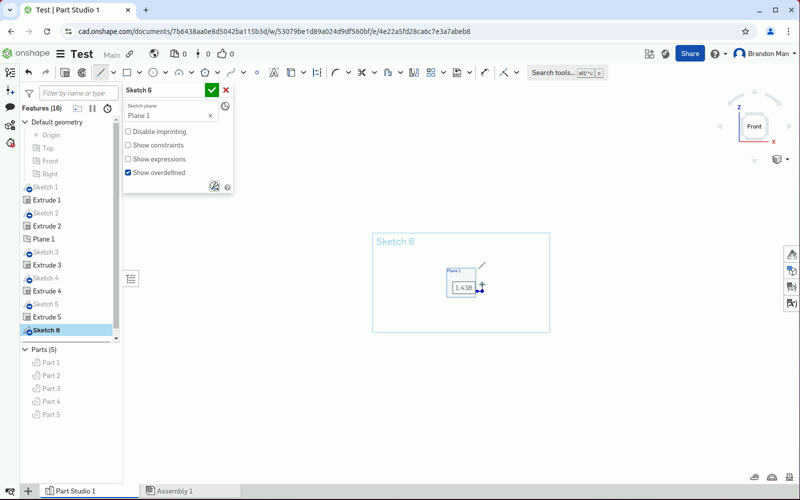
mouse_move(512, 284)
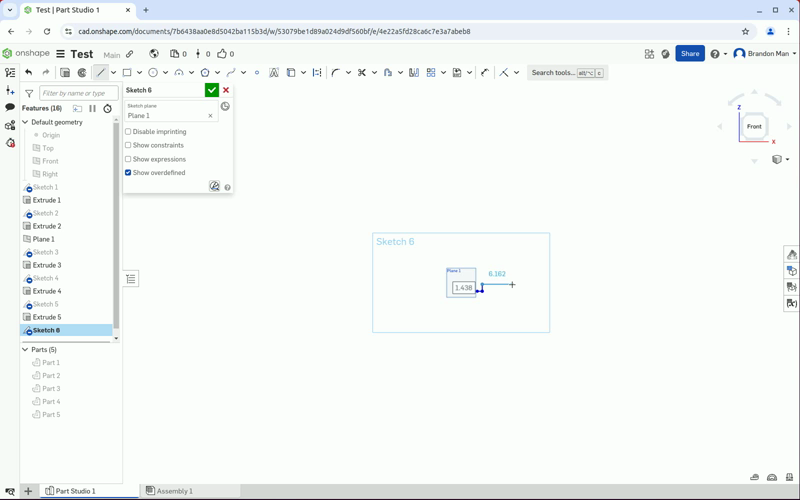
mouse_move(477, 284)
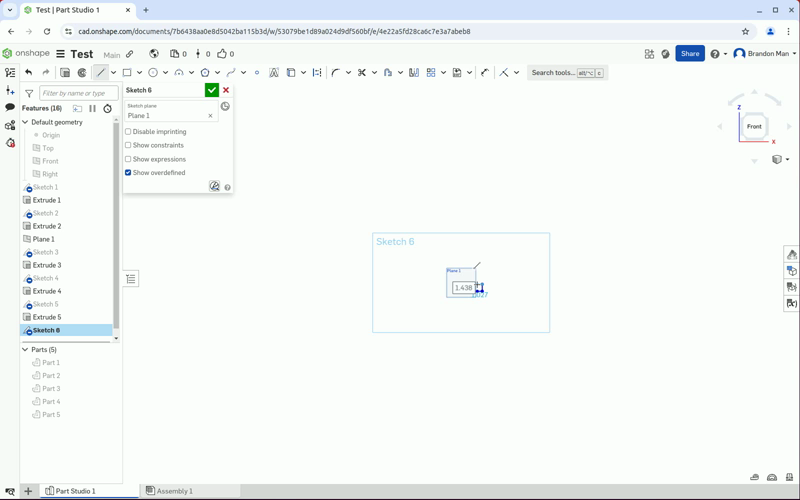
scroll(6)
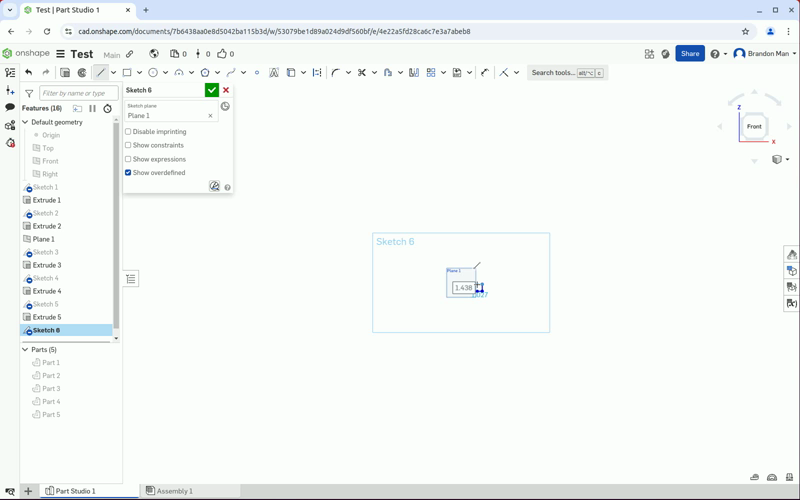
scroll(6)
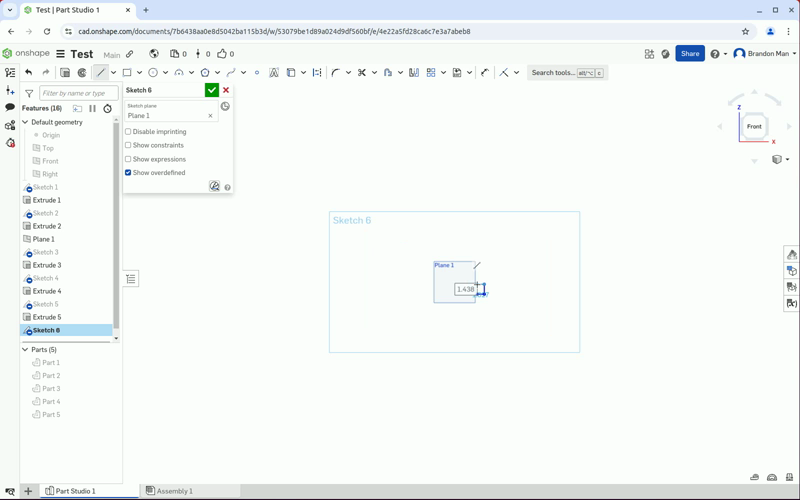
scroll(6)
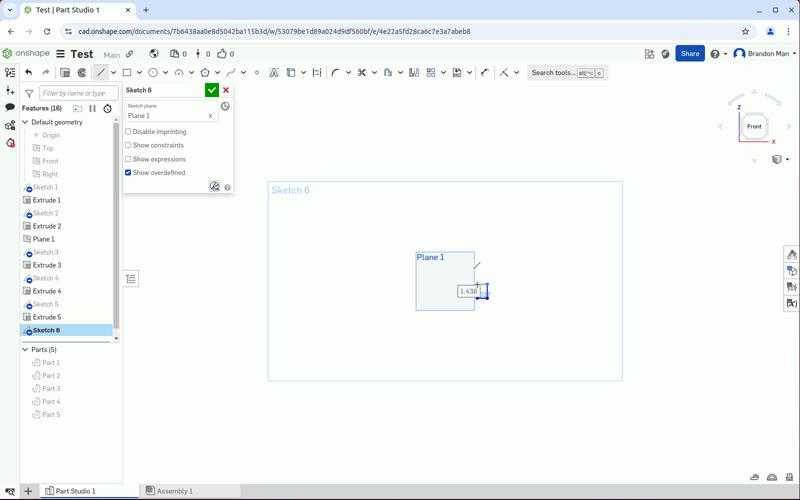
scroll(6)
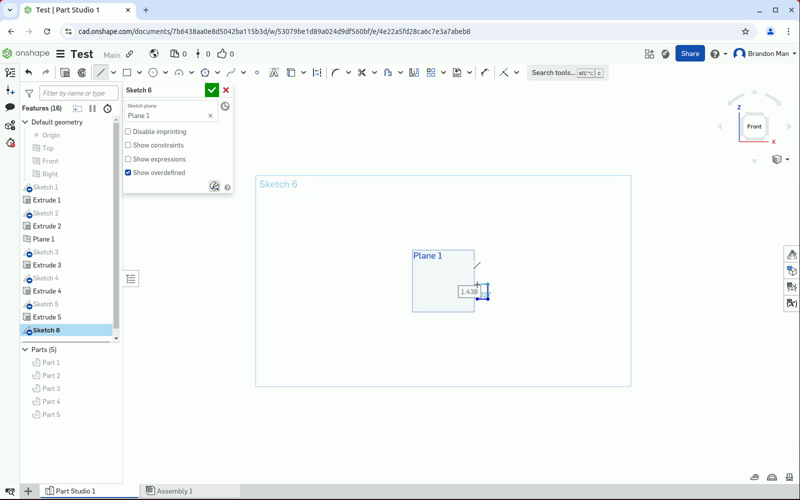
scroll(6)
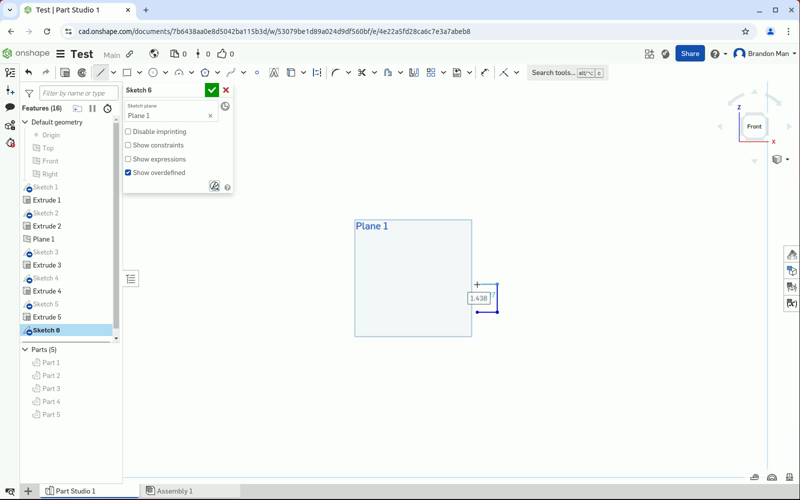
scroll(6)
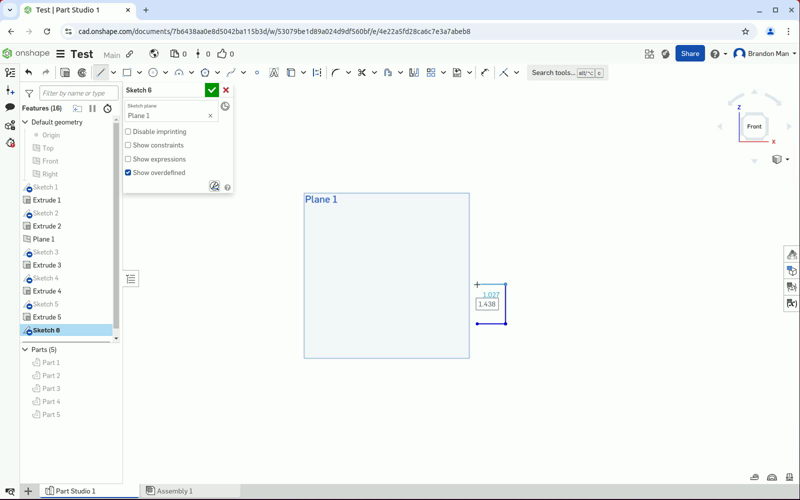
scroll(6)
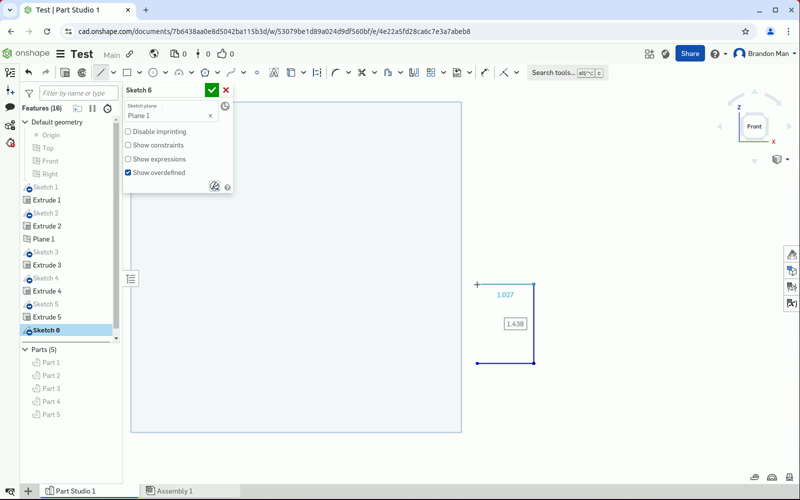
click(477, 284)
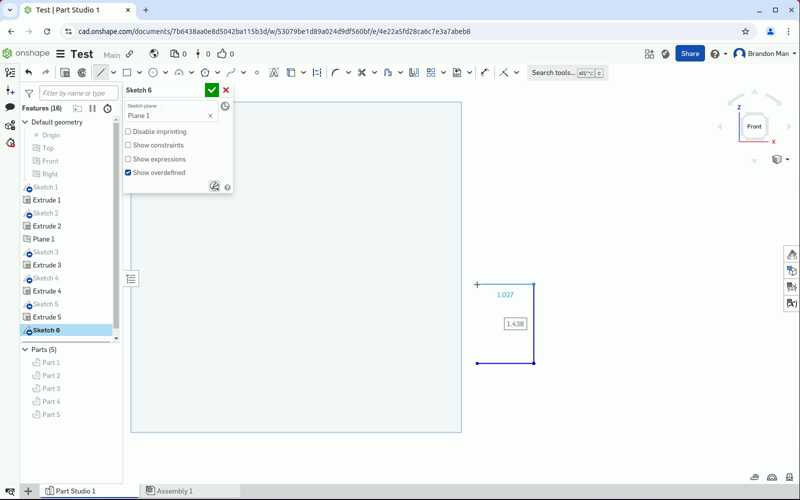
scroll(-6)
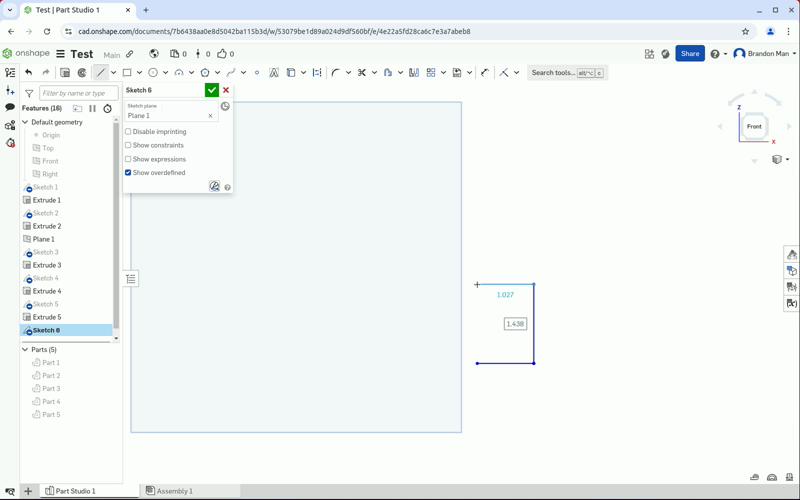
scroll(-6)
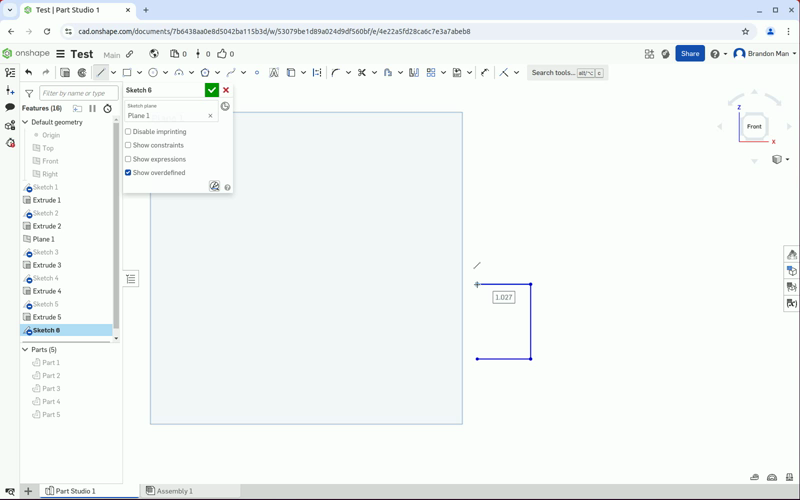
scroll(-6)
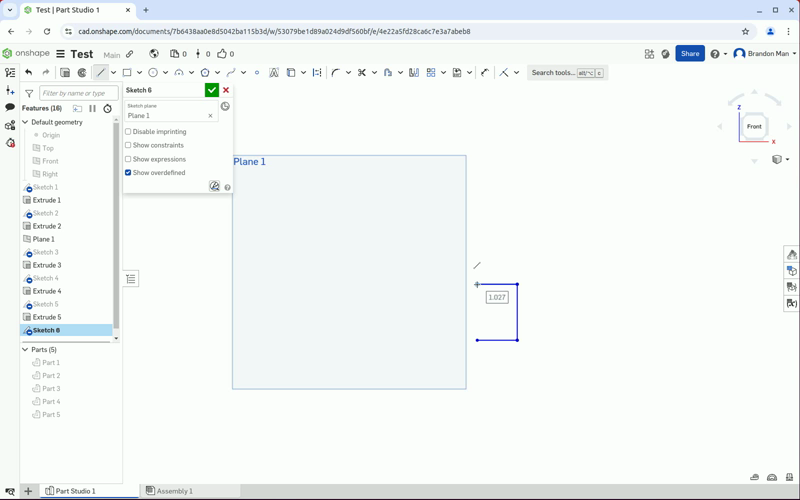
scroll(-6)
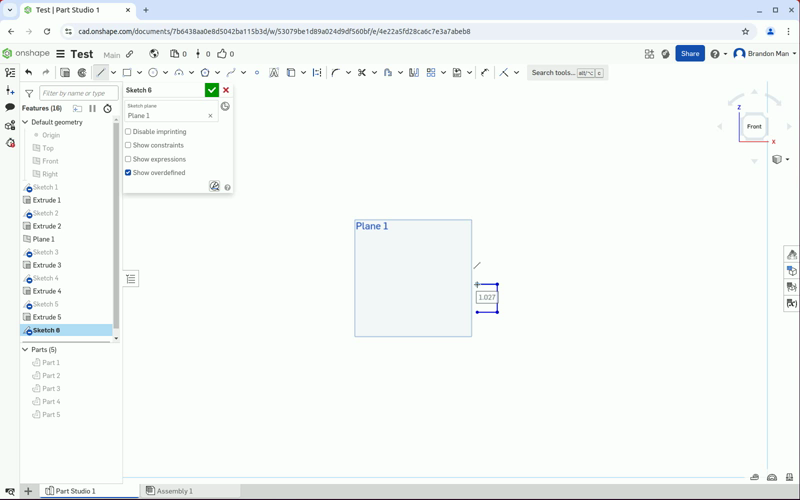
scroll(-6)
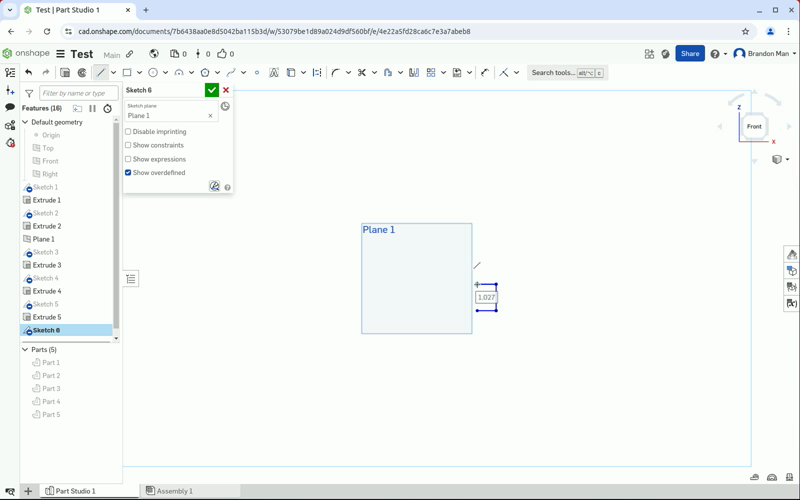
scroll(-6)
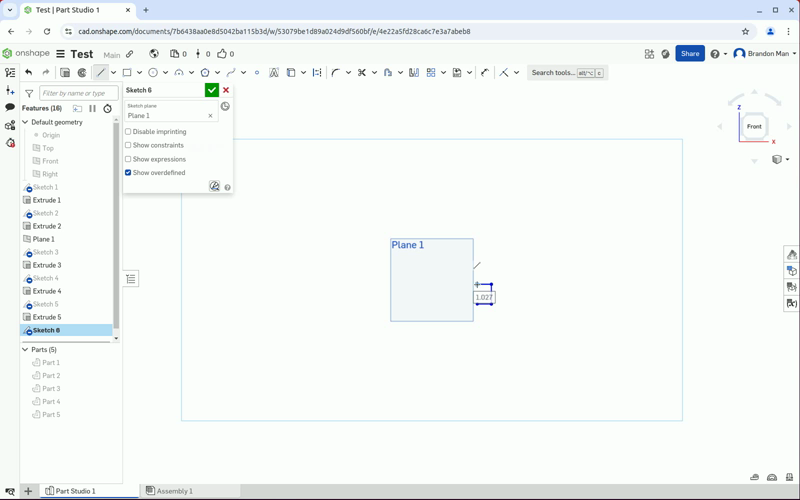
scroll(-6)
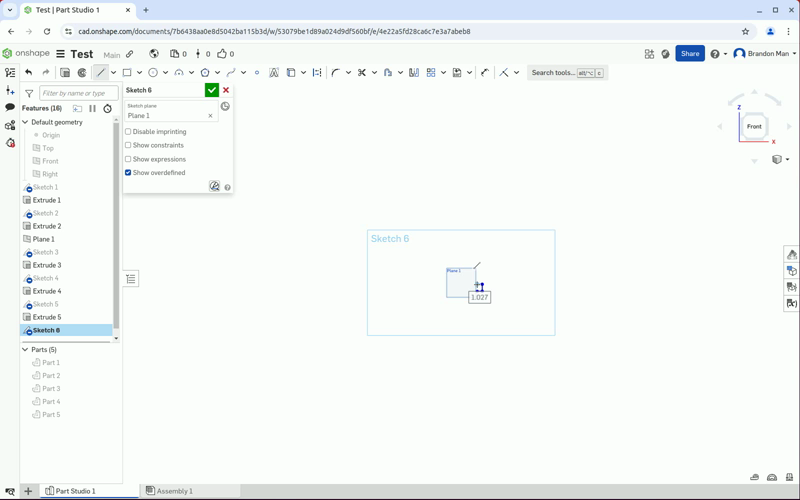
key_up(shift)
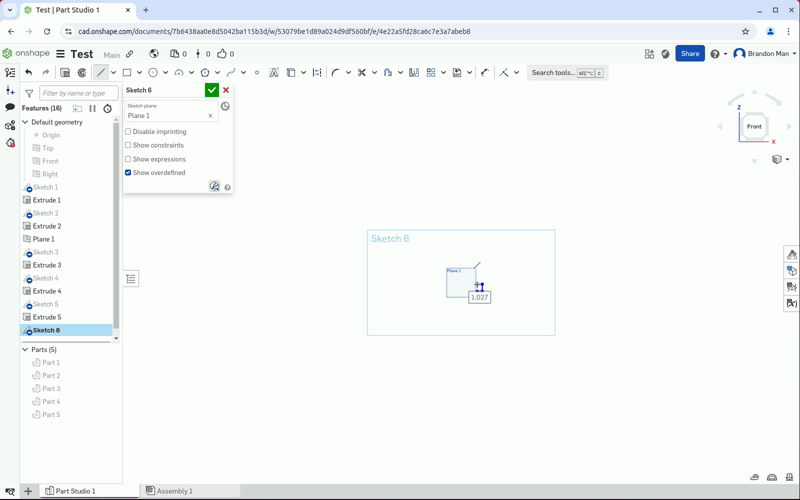
mouse_move(507, 284)
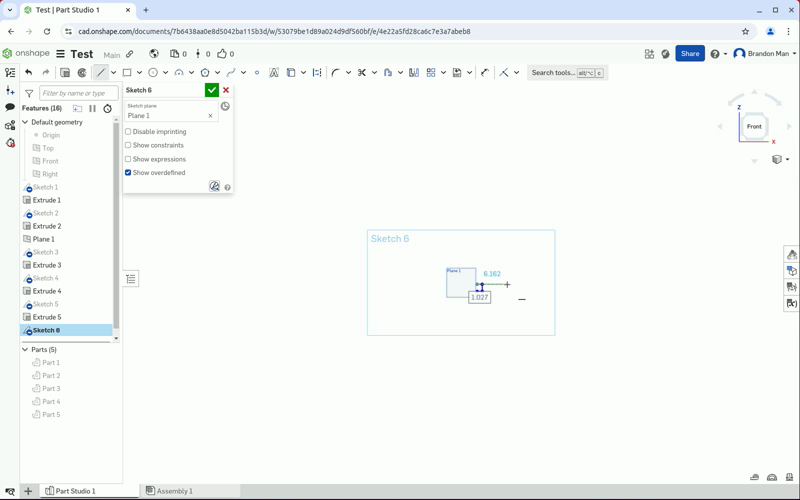
key_down(shift)
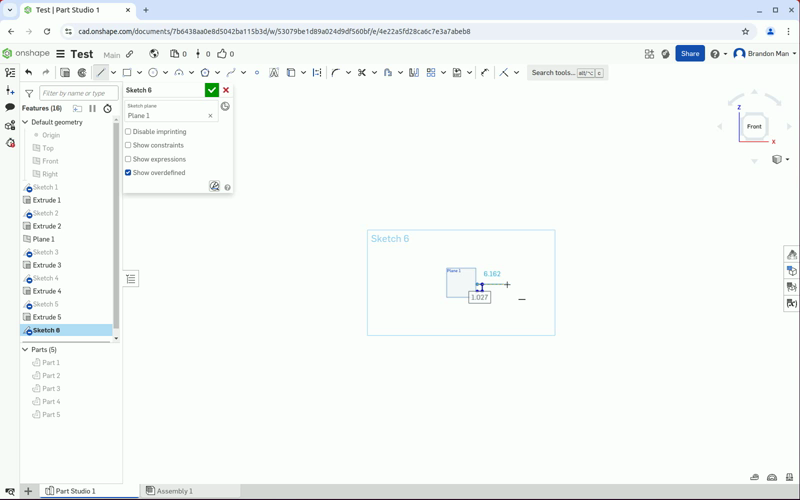
mouse_move(477, 291)
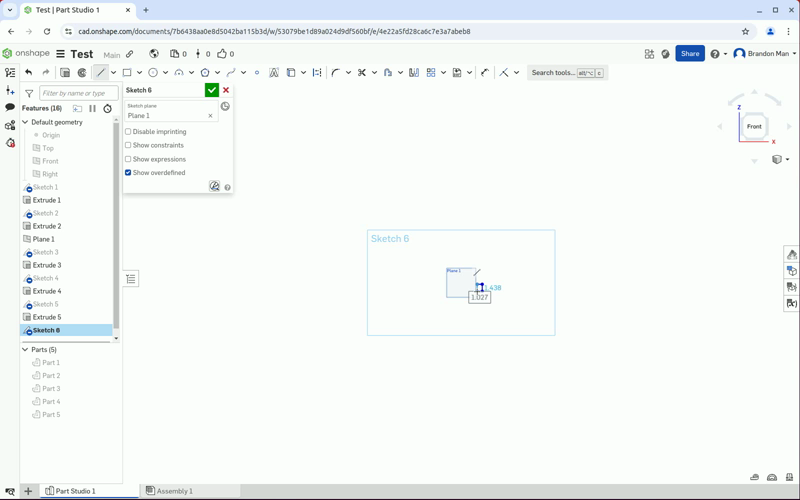
scroll(6)
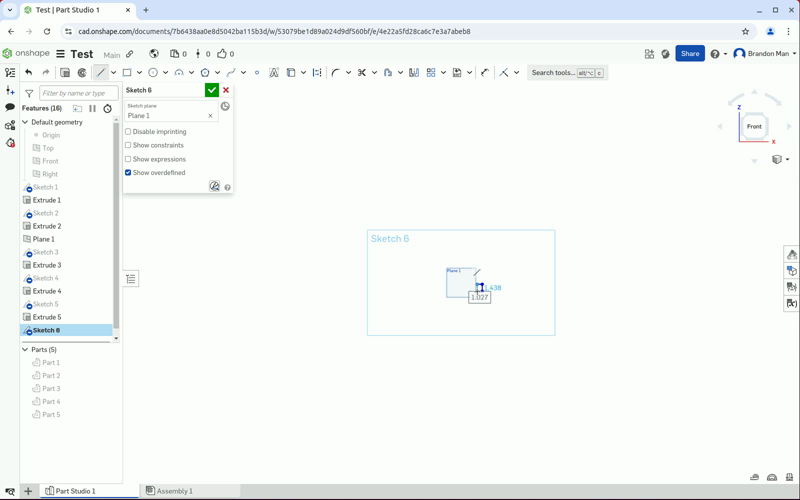
scroll(6)
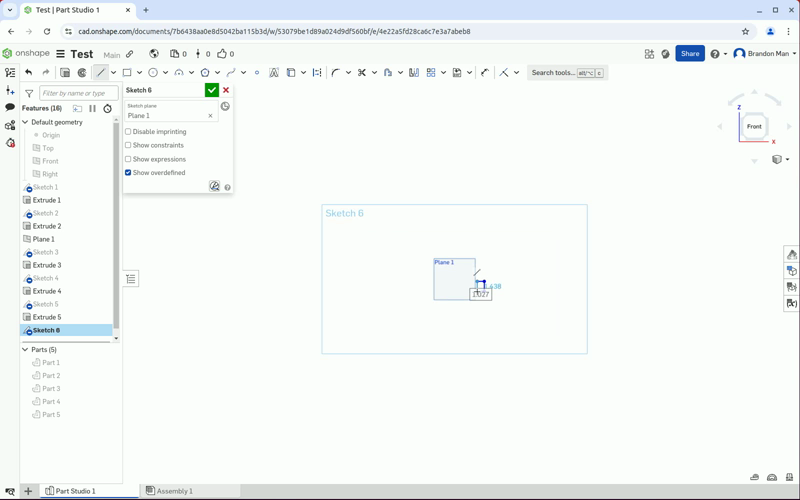
scroll(6)
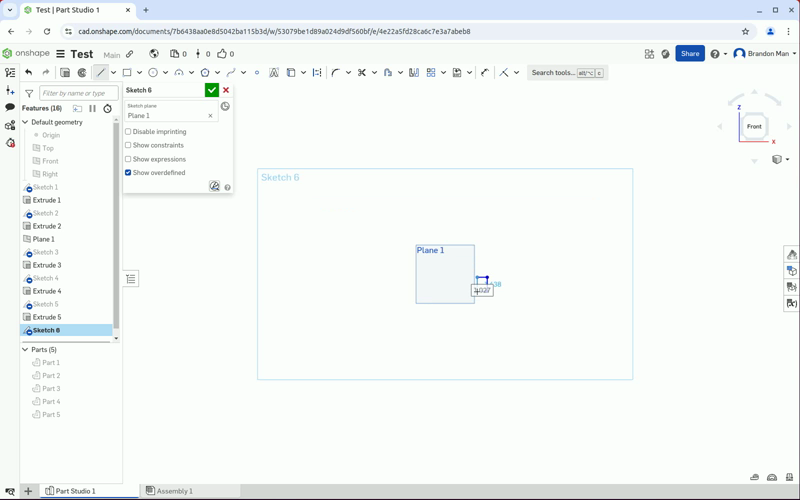
scroll(6)
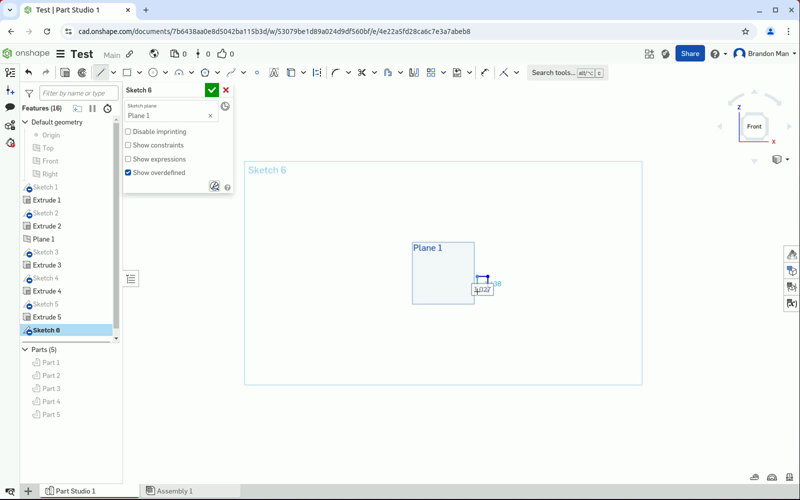
scroll(6)
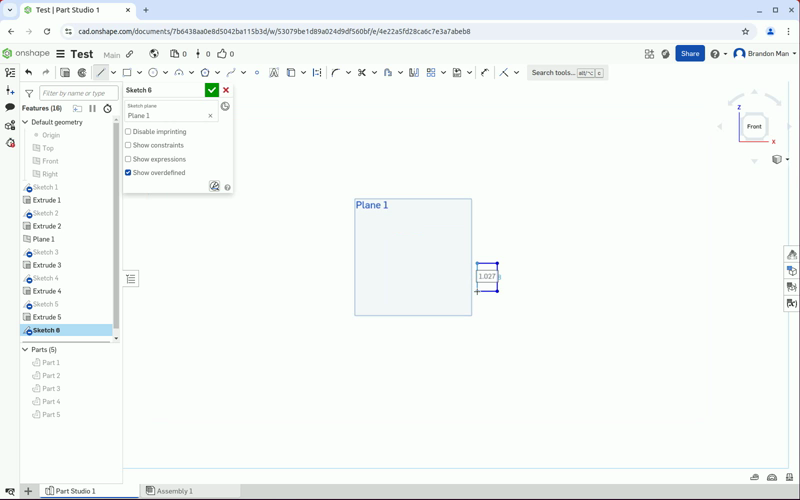
scroll(6)
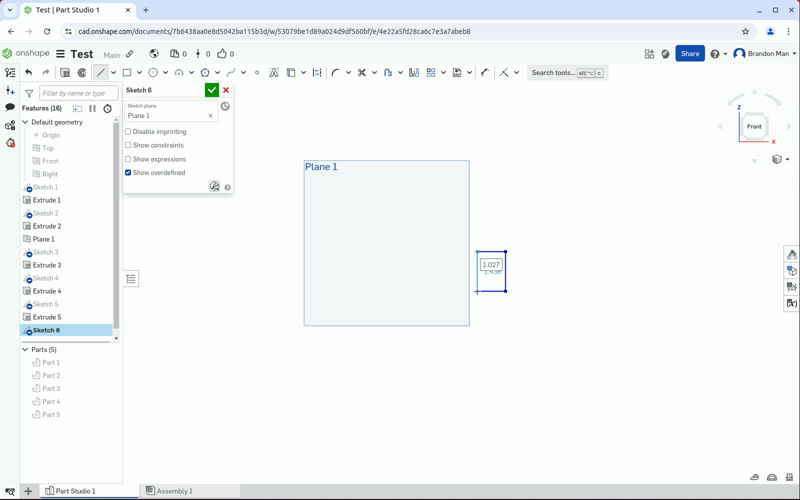
scroll(6)
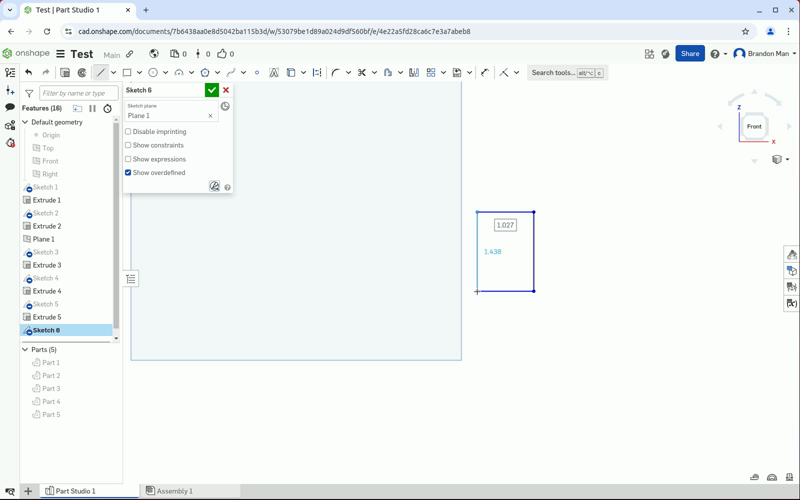
key_up(shift)
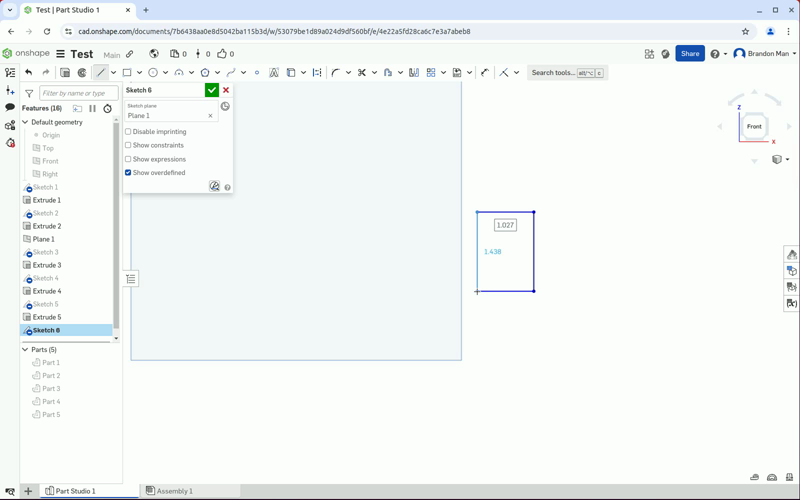
click(477, 291)
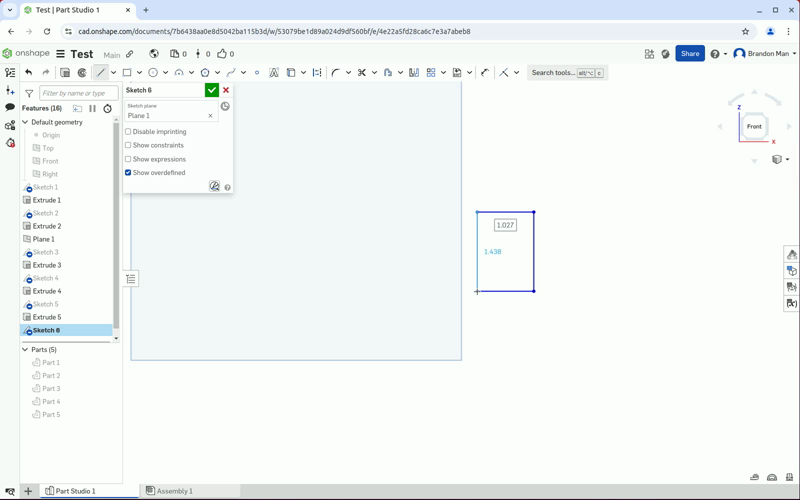
scroll(-6)
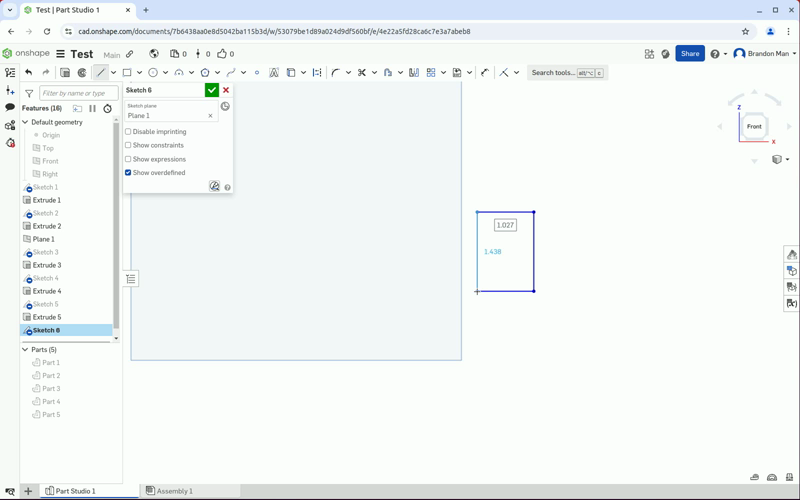
scroll(-6)
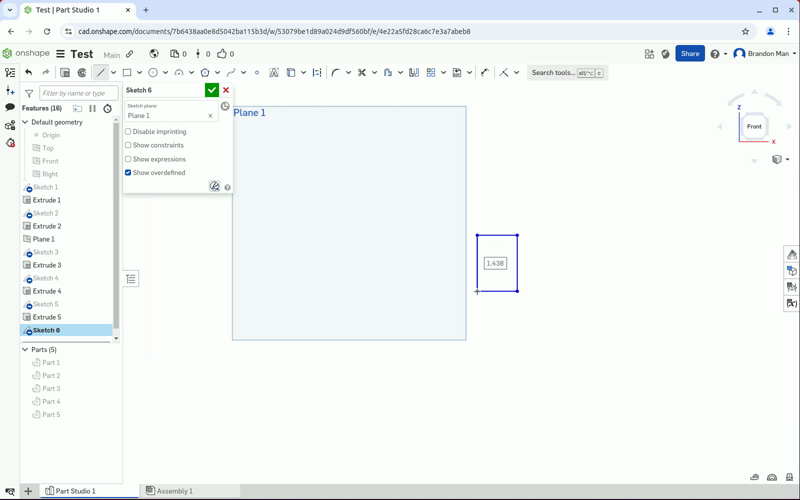
scroll(-6)
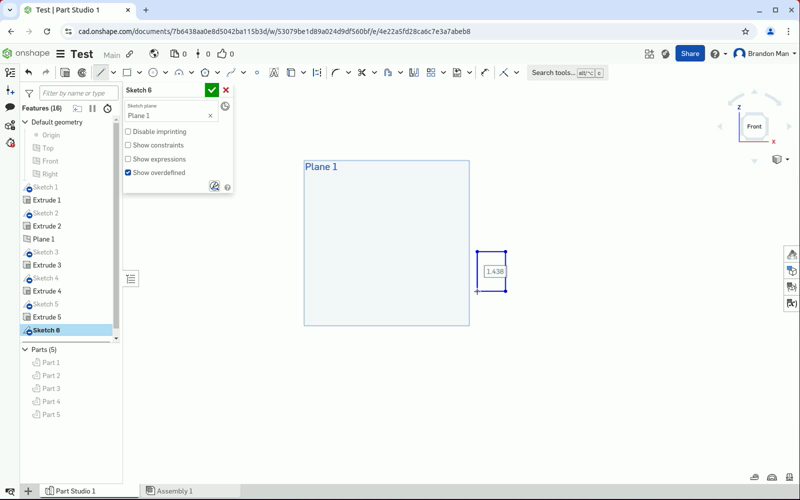
scroll(-6)
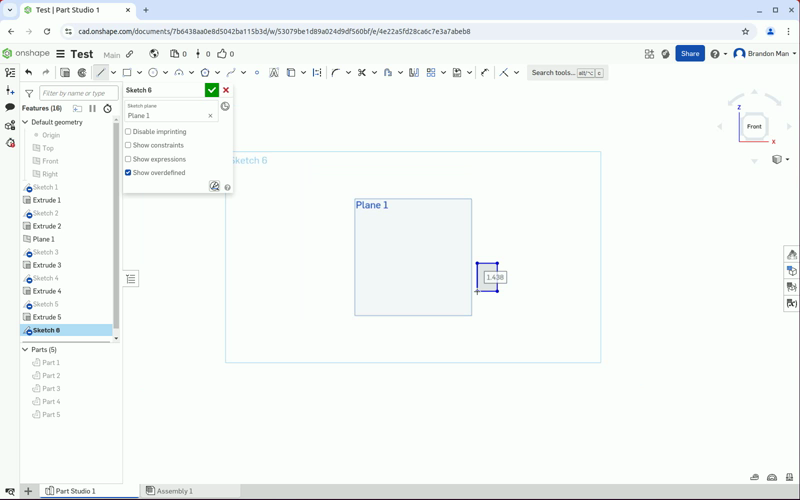
scroll(-6)
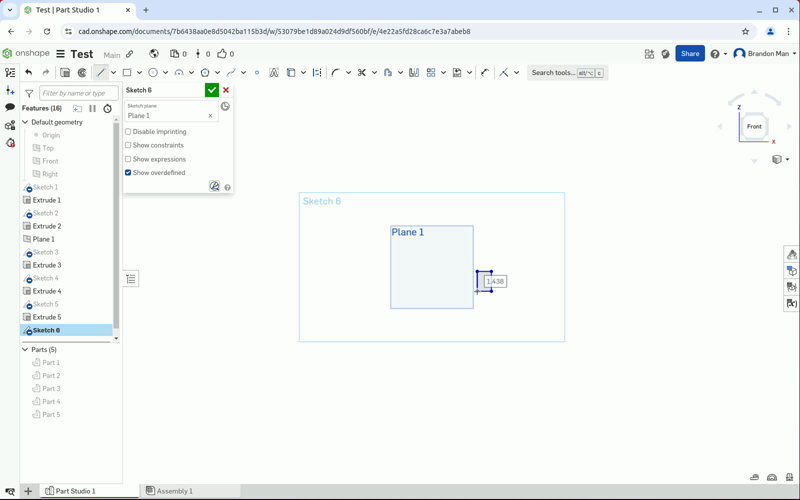
scroll(-6)
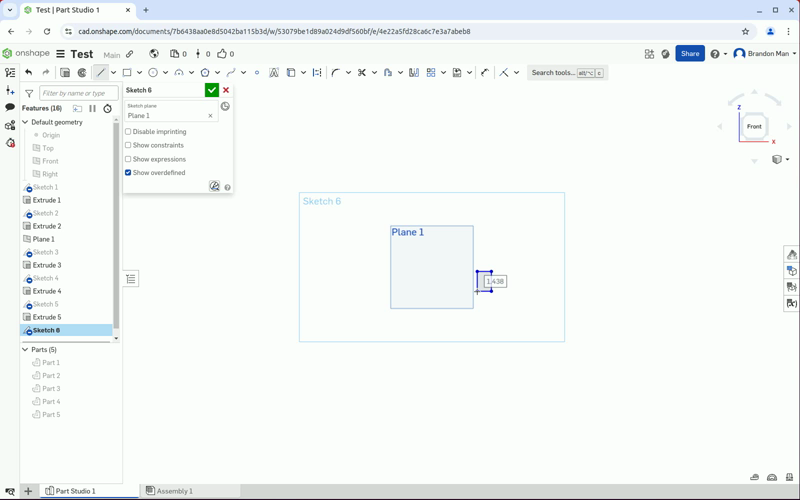
scroll(-6)
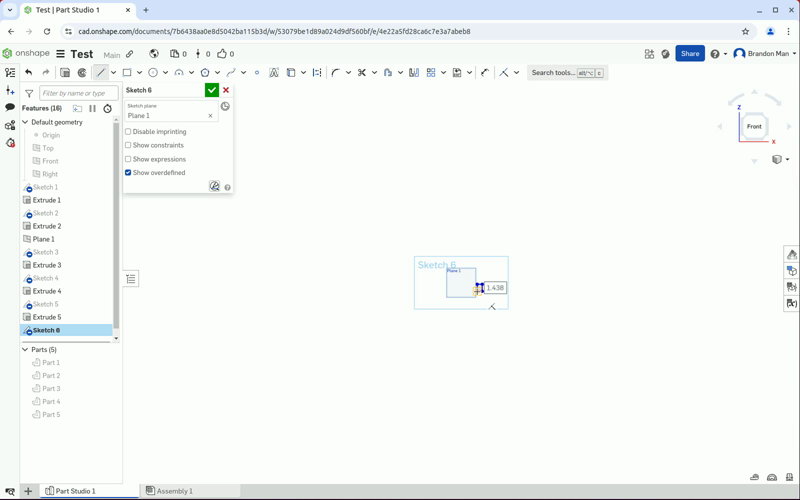
key(esc)
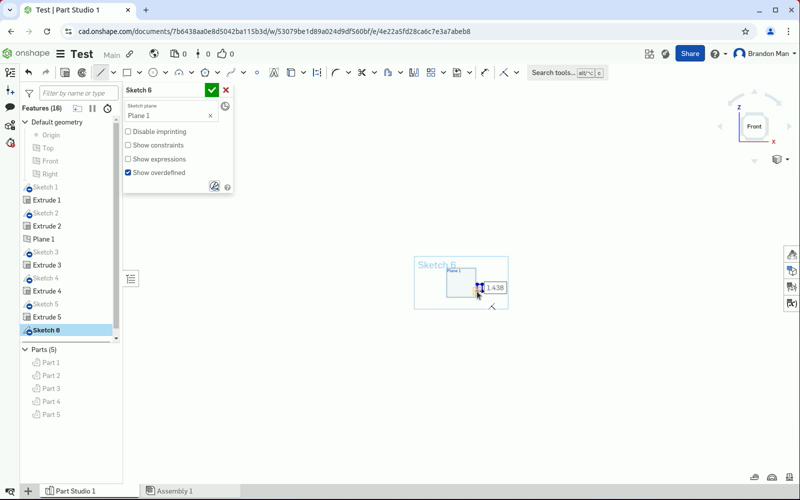
mouse_move(478, 289)
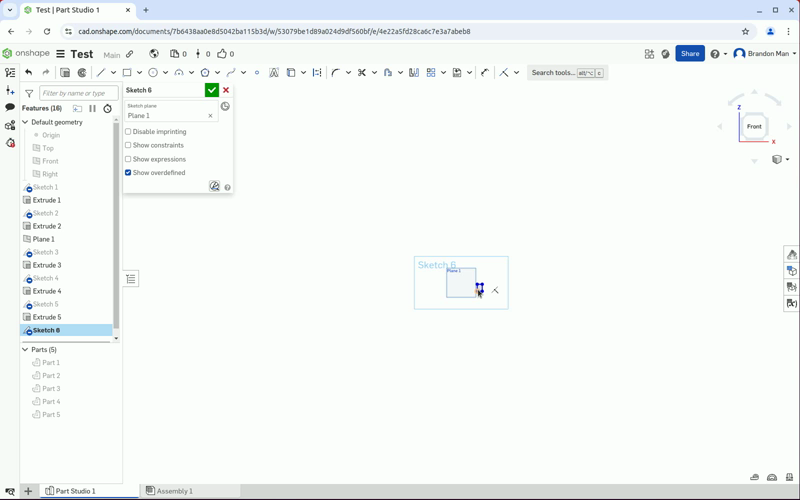
scroll(6)
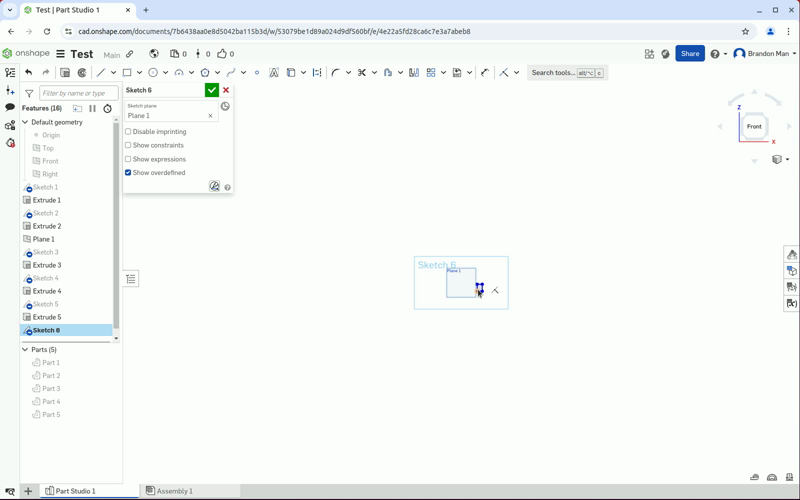
scroll(6)
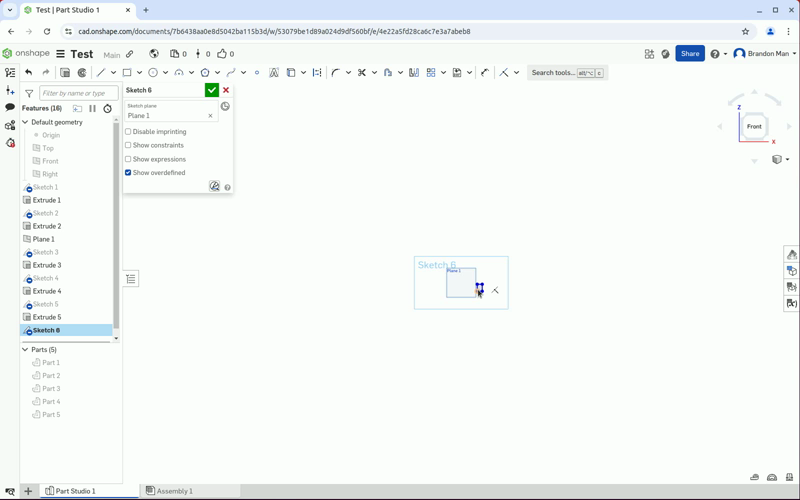
scroll(6)
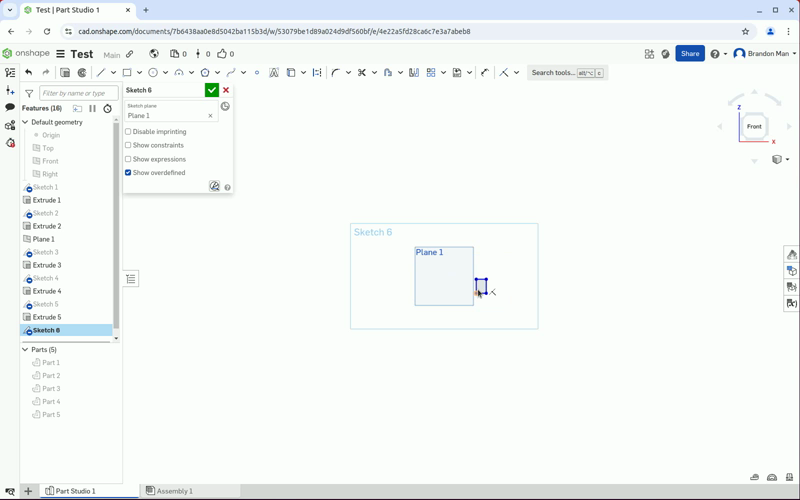
scroll(6)
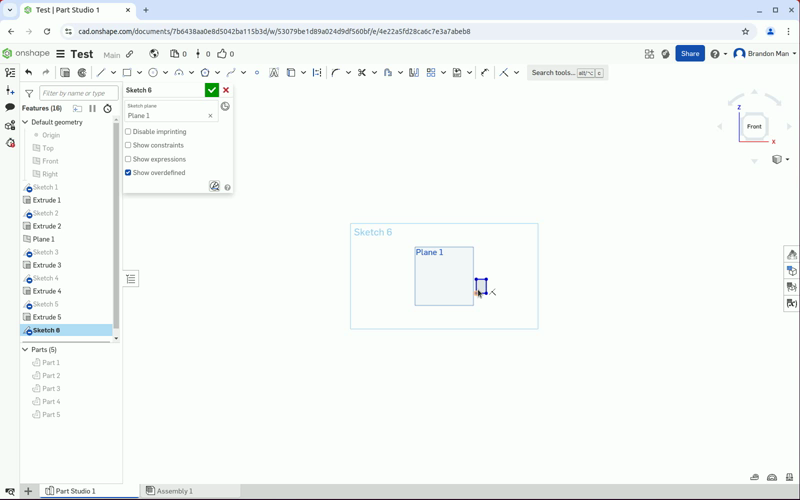
scroll(6)
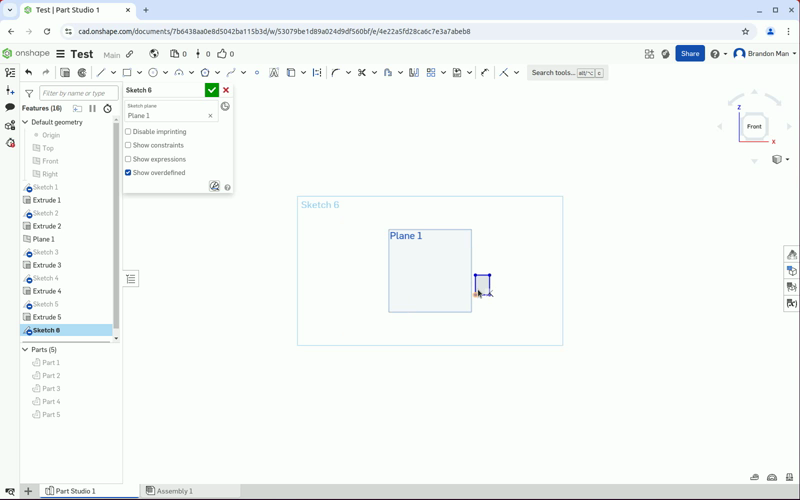
scroll(6)
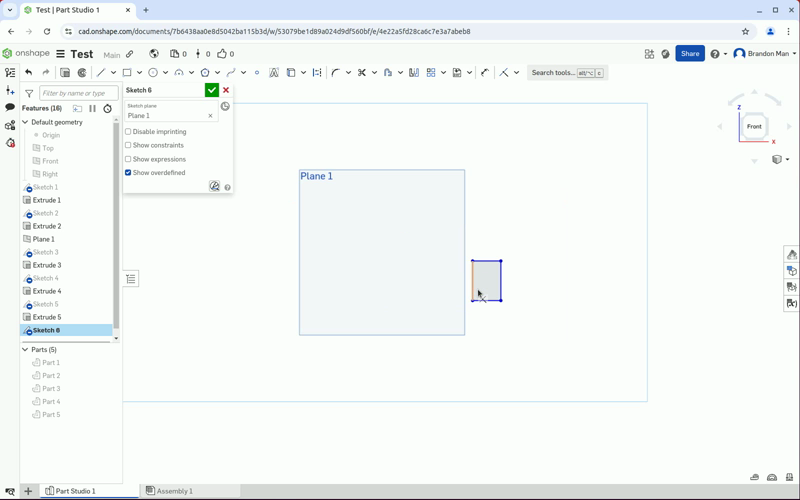
scroll(6)
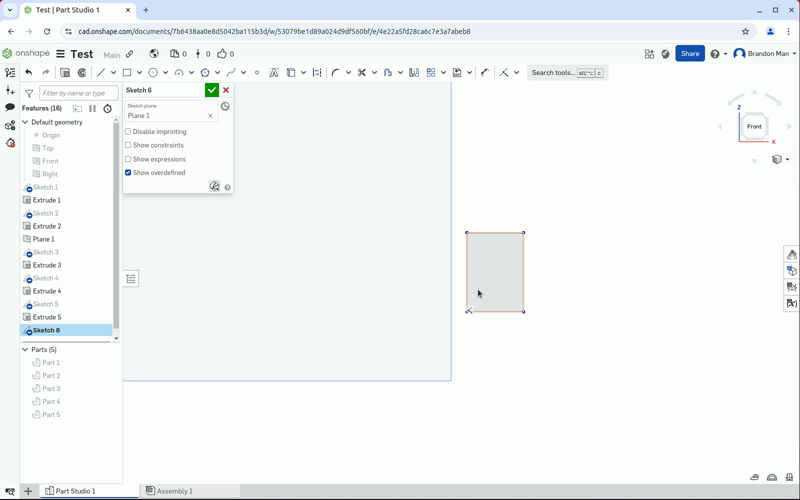
click(478, 289)
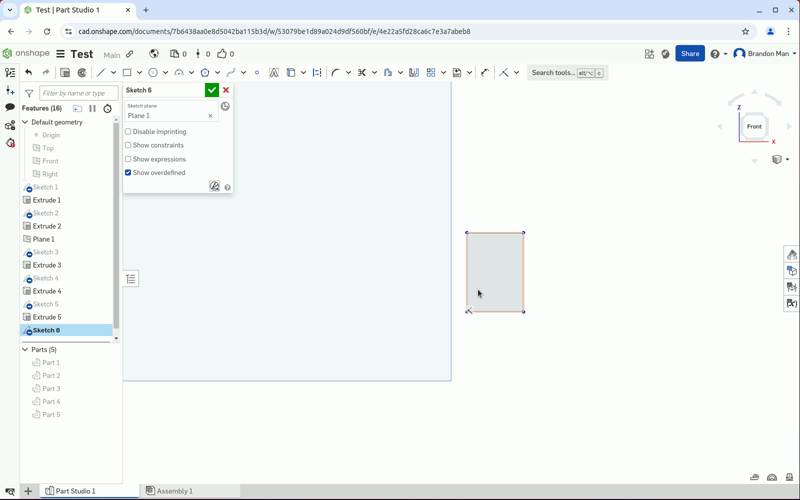
scroll(-6)
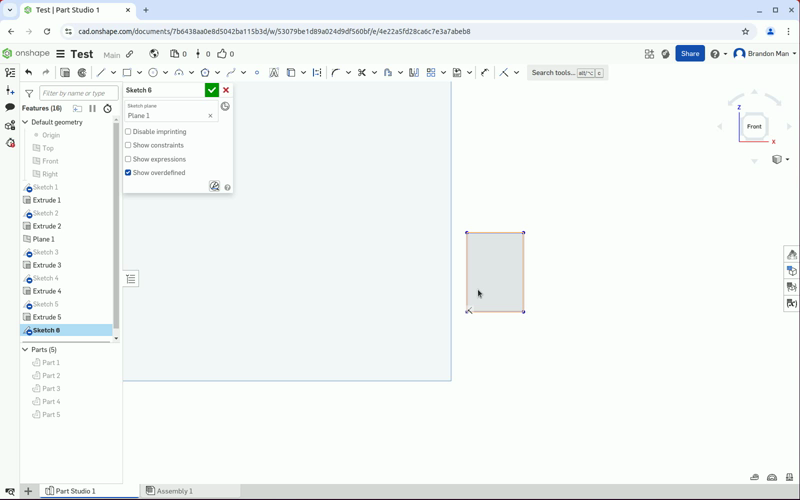
scroll(-6)
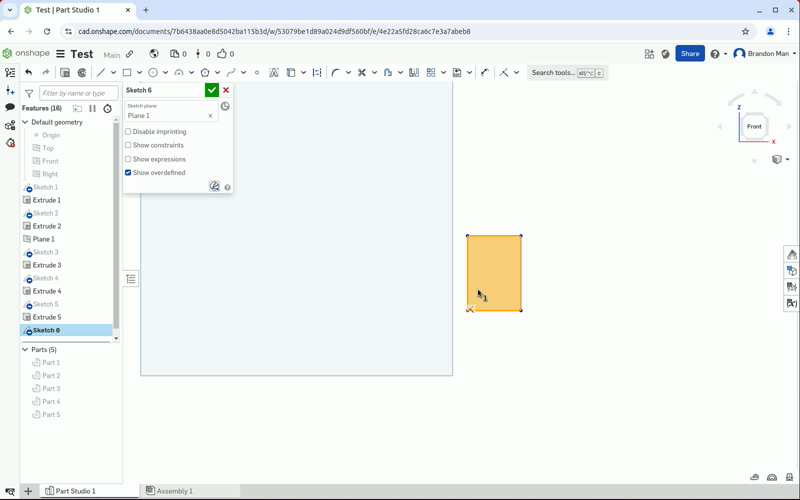
scroll(-6)
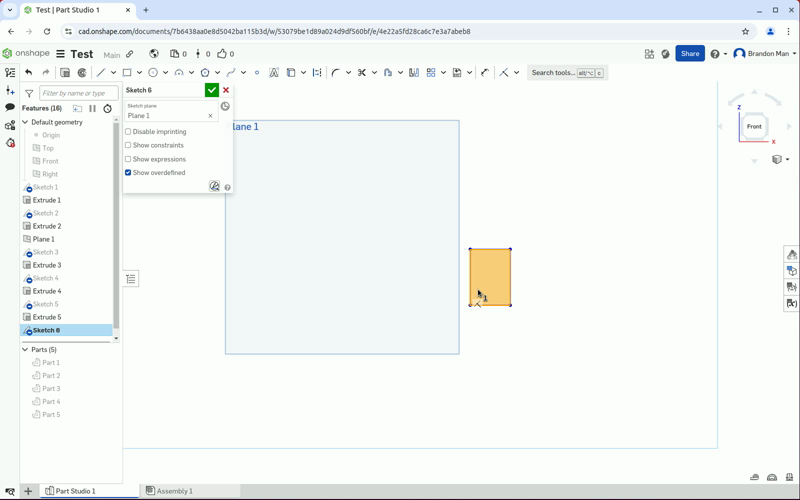
scroll(-6)
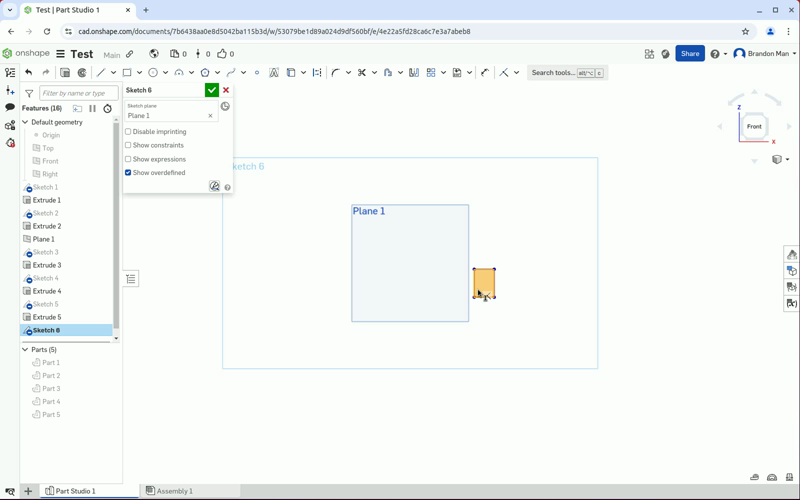
scroll(-6)
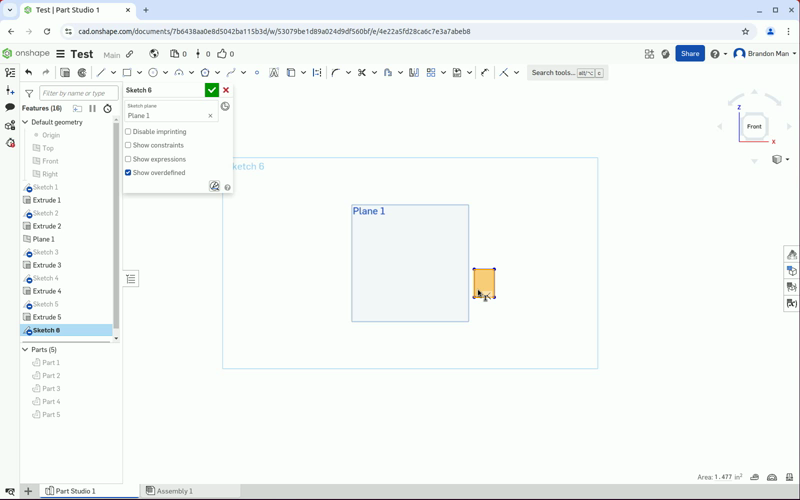
scroll(-6)
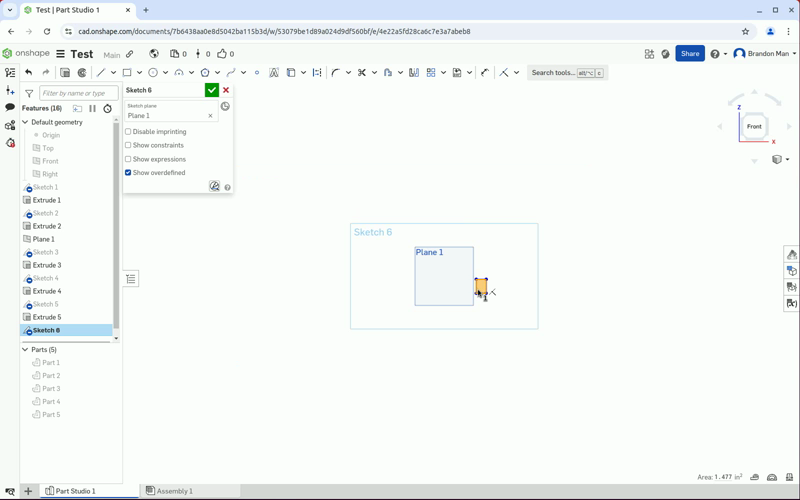
scroll(-6)
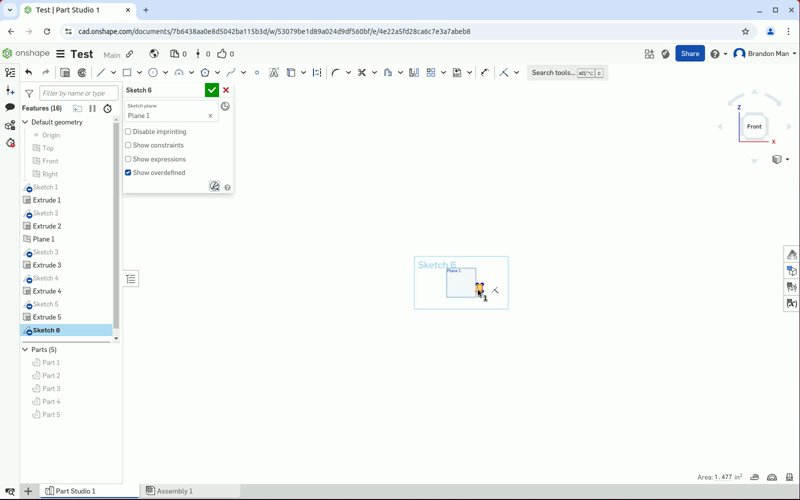
mouse_move(73, 352)
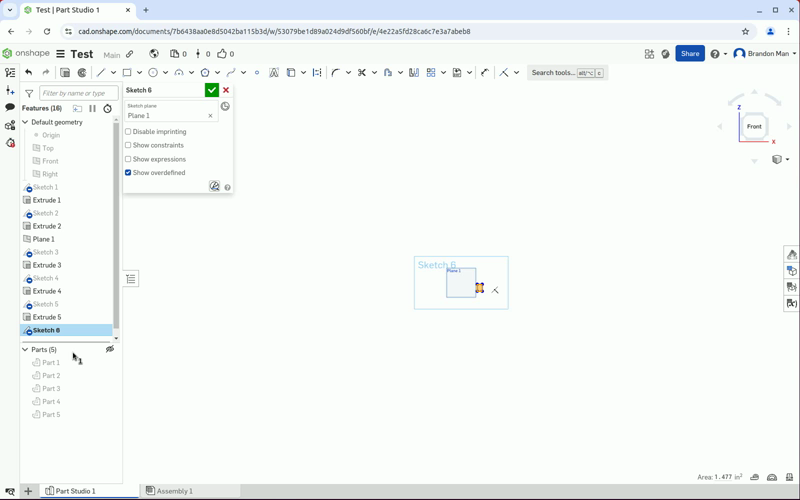
key(shift+y)
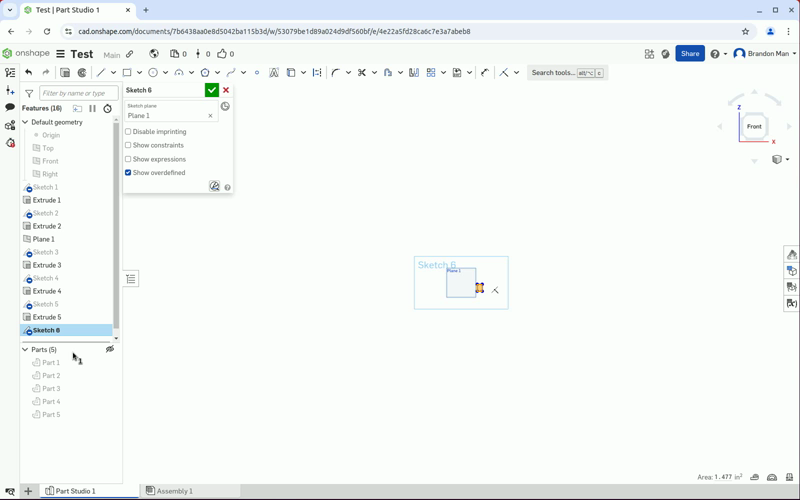
key(shift+e)
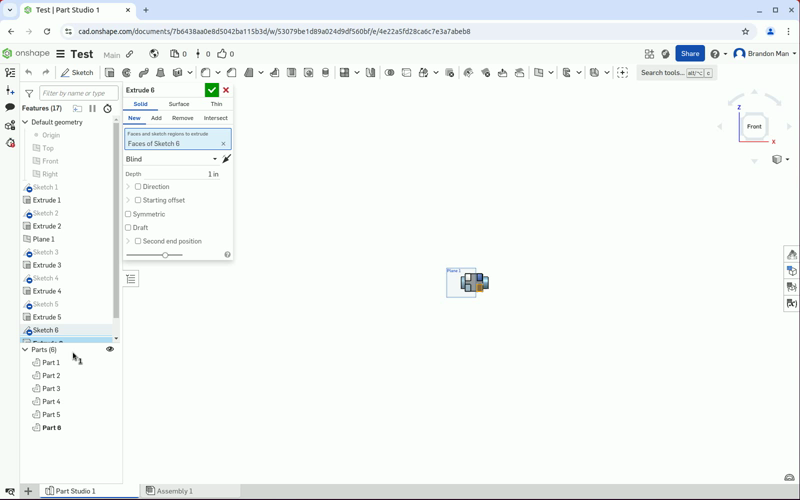
mouse_move(143, 106)
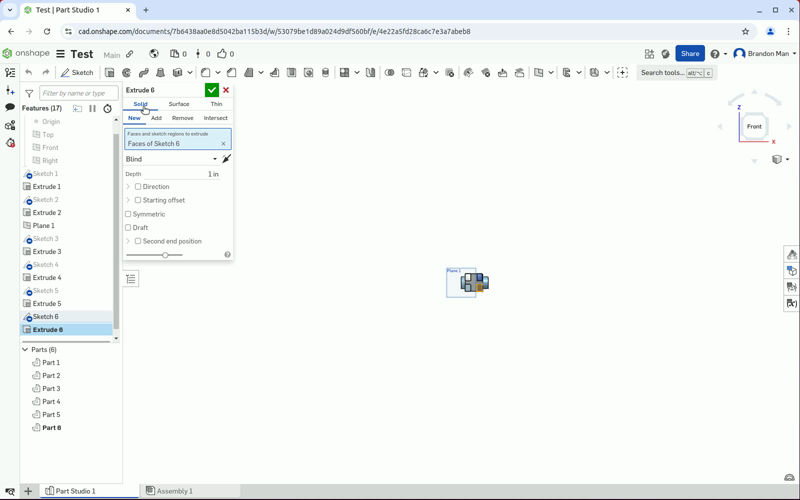
click(143, 106)
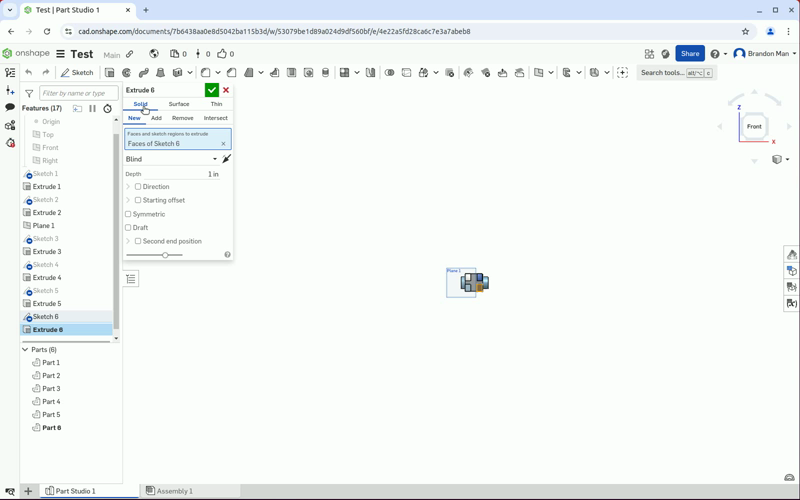
mouse_move(137, 120)
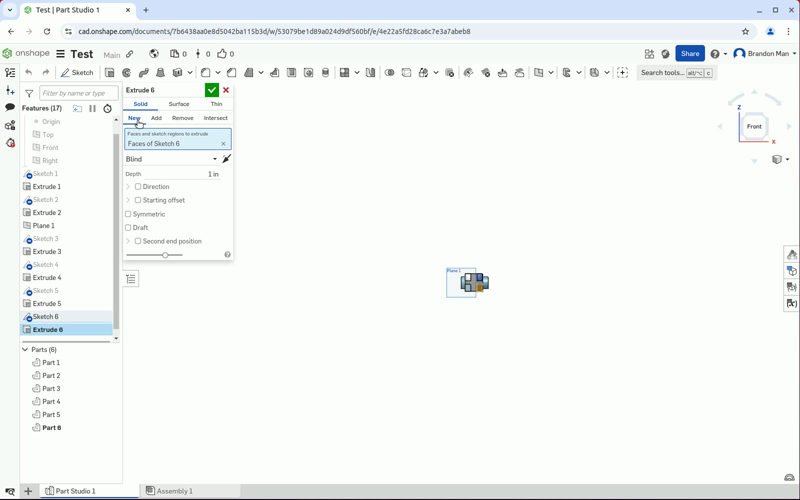
click(137, 120)
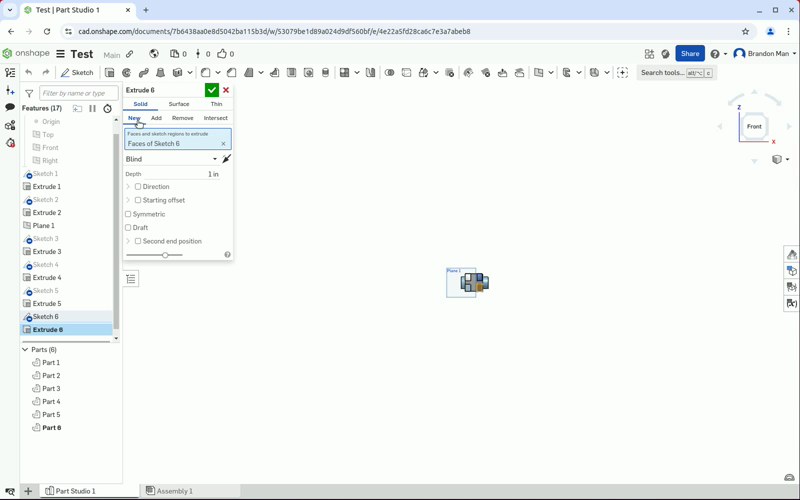
key(tab, 4)
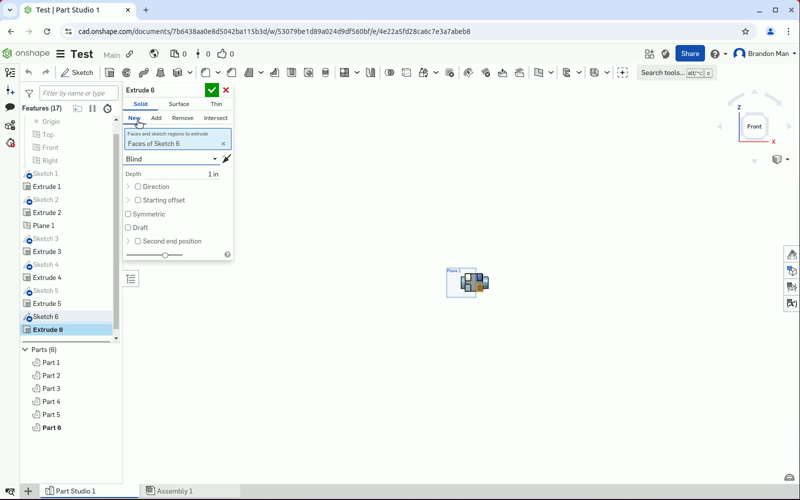
text(21.423)
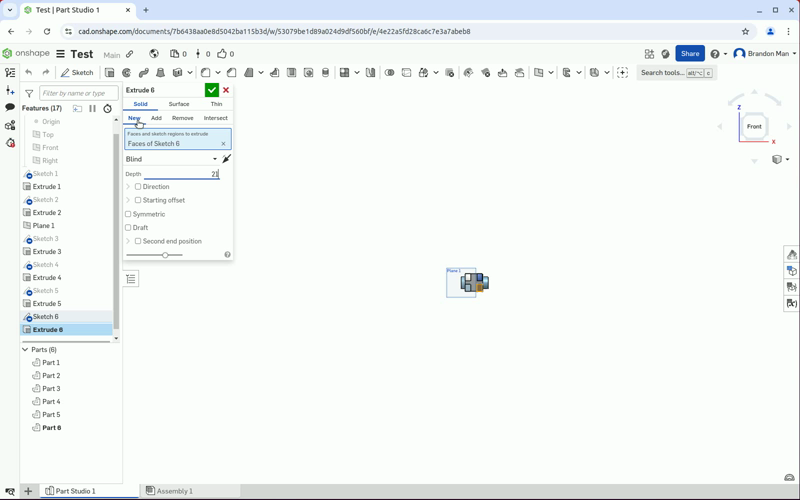
key(enter)
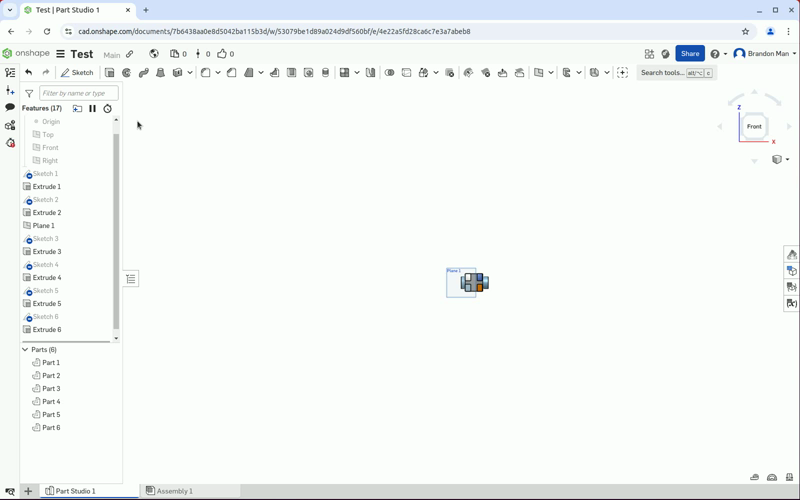
key(shift+h)
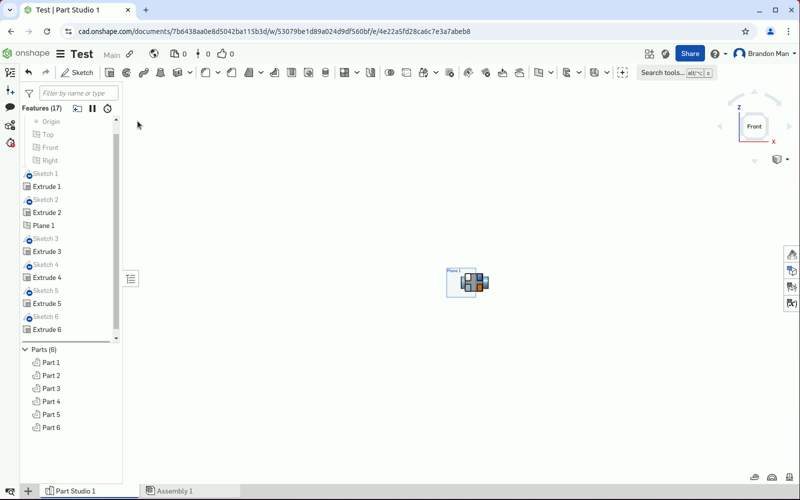
key(shift+h)
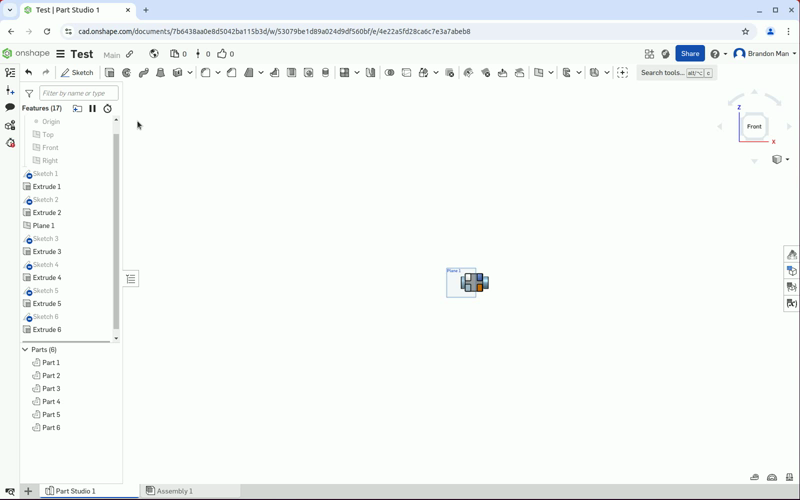
mouse_move(69, 176)
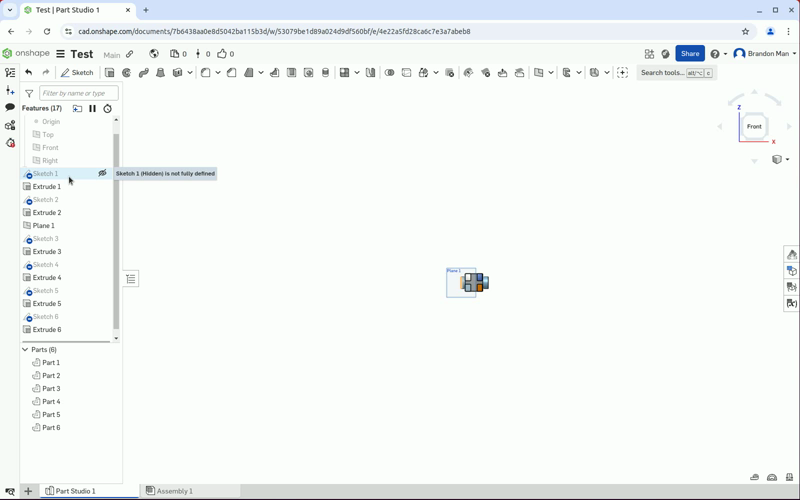
click(69, 176)
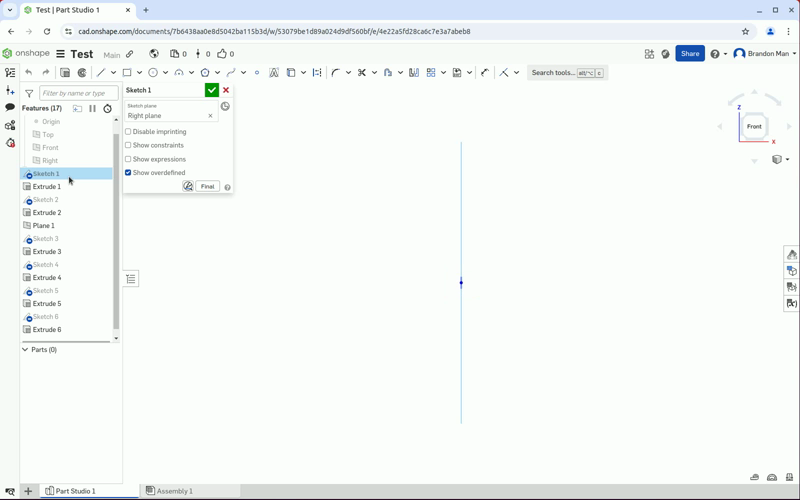
mouse_move(229, 92)
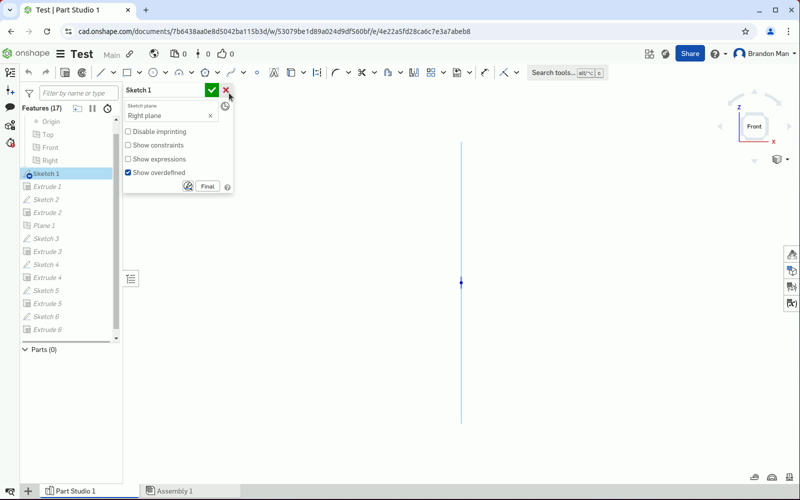
click(229, 92)
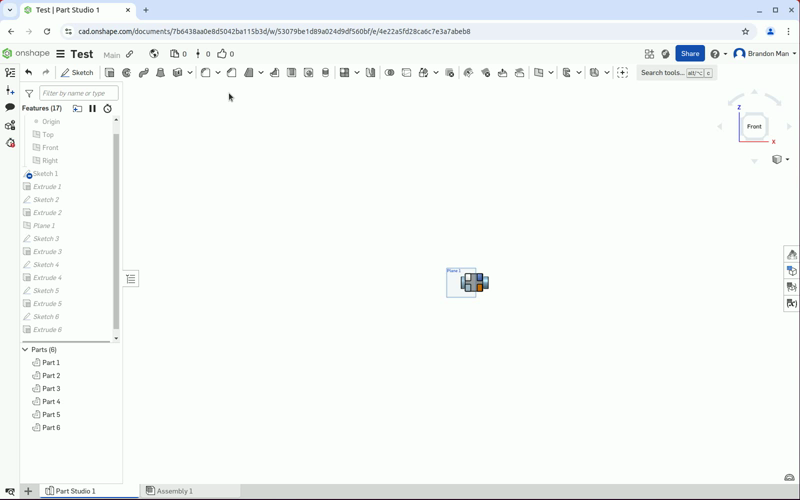
mouse_move(73, 352)
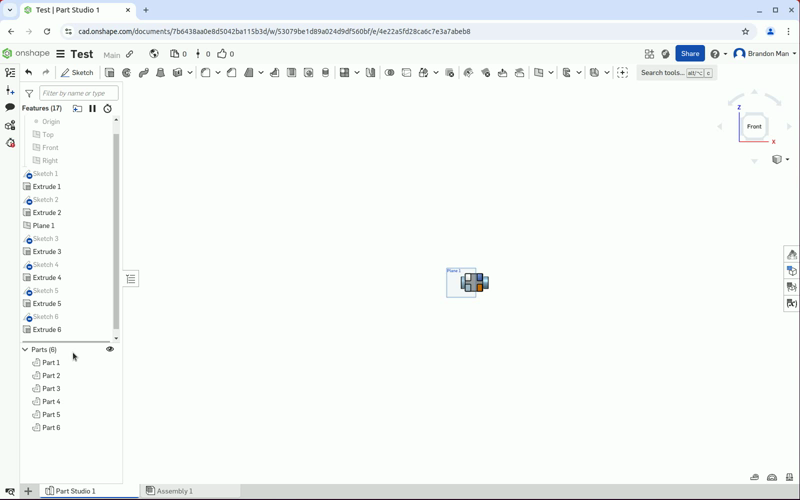
key(y)
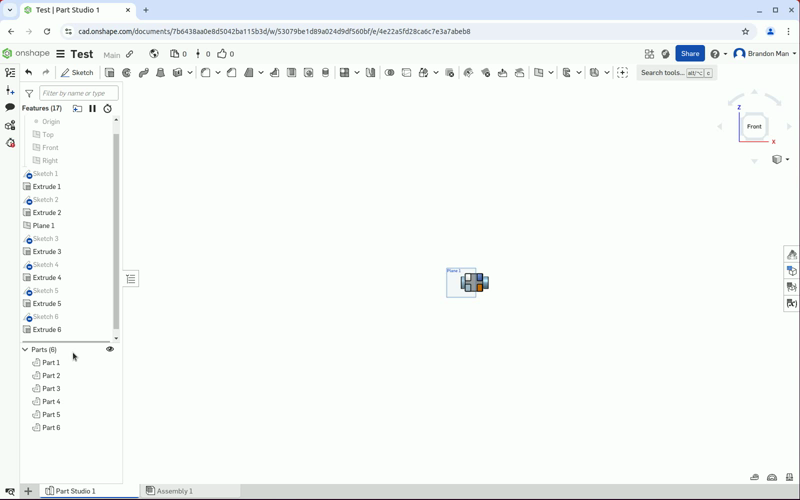
key(shift+p)
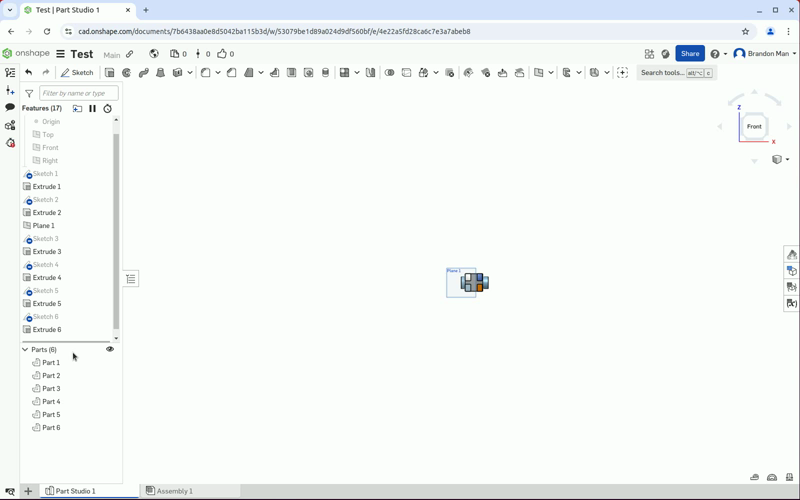
key(space)
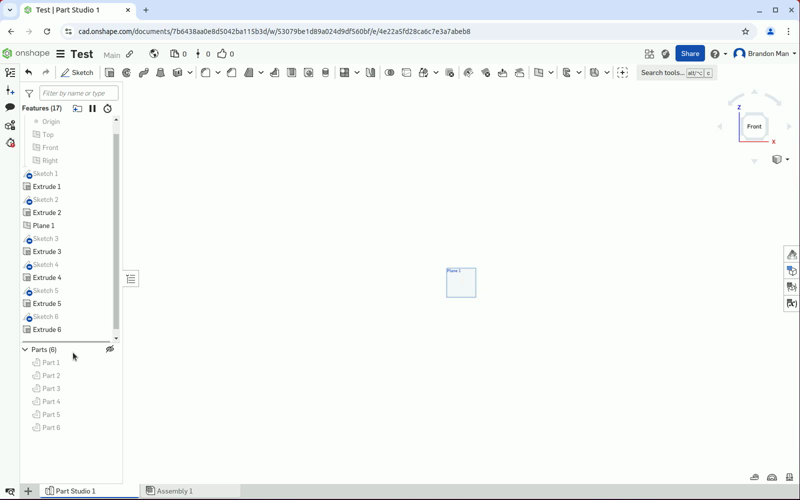
key_down(shift)
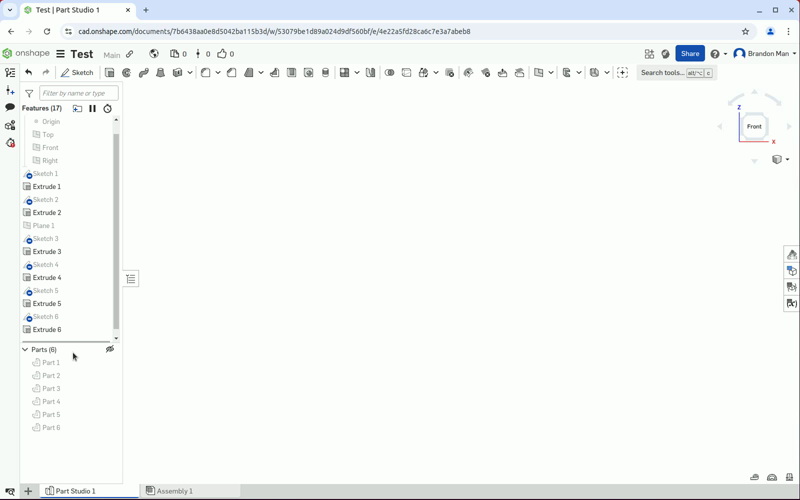
key(down)
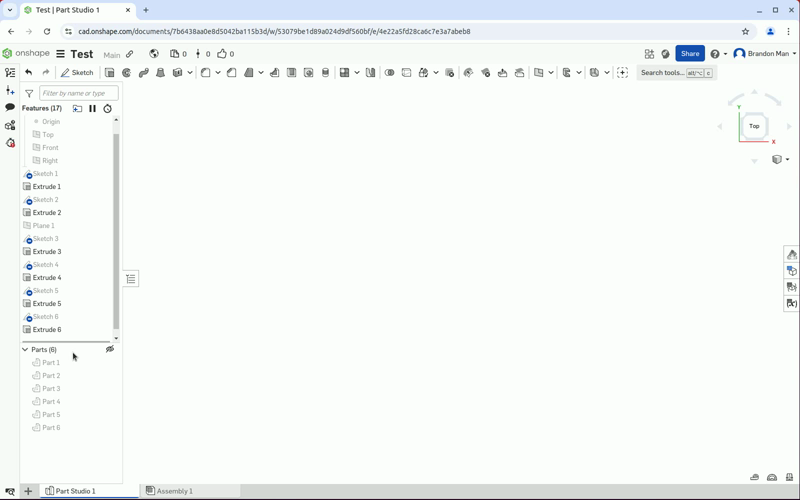
key_up(shift)
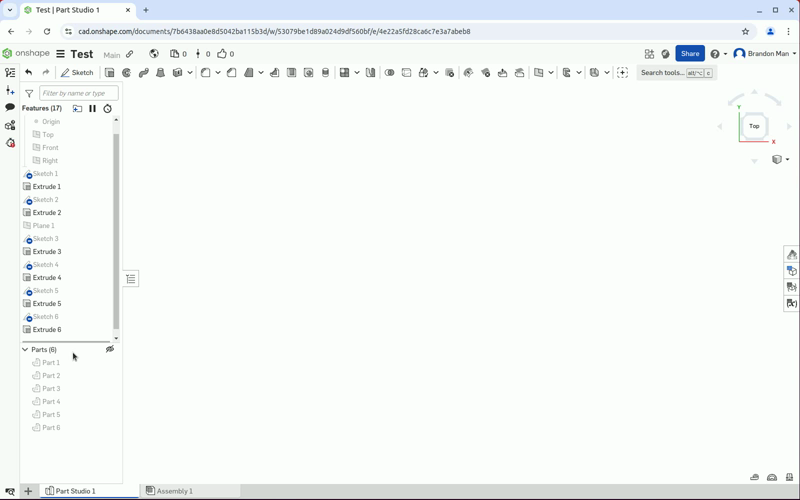
mouse_move(73, 352)
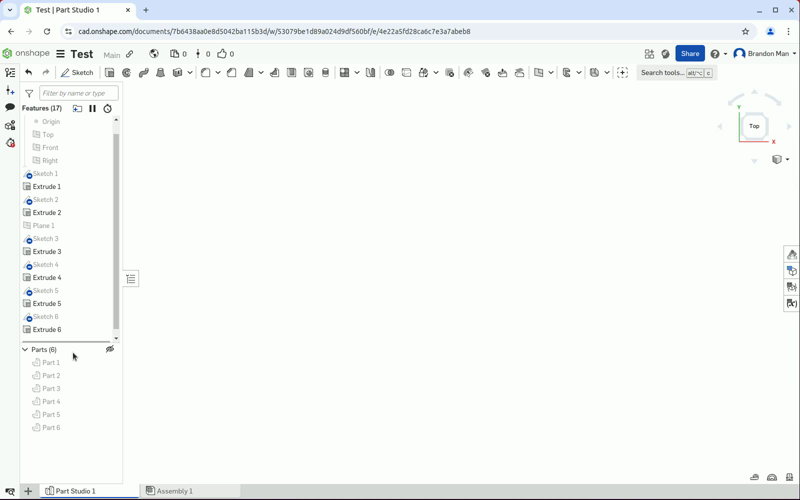
key(shift+y)
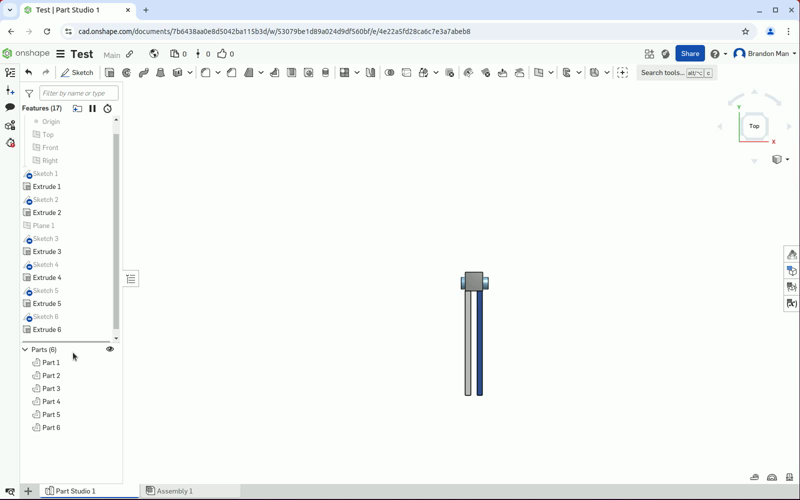
mouse_move(541, 75)
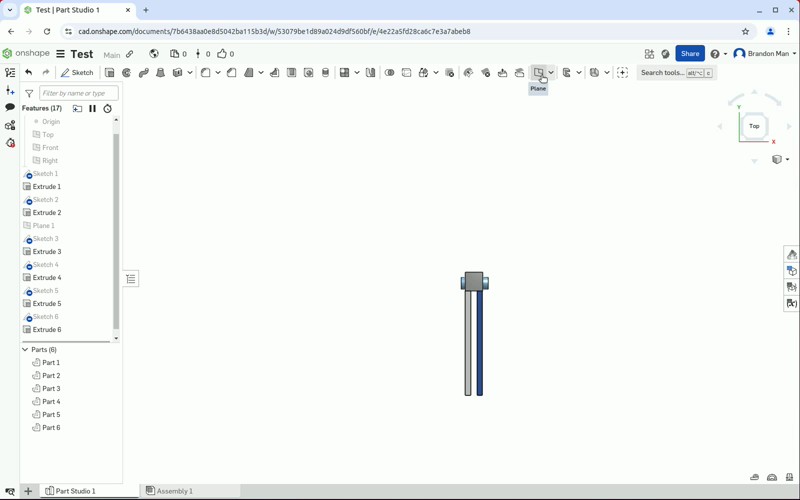
click(541, 75)
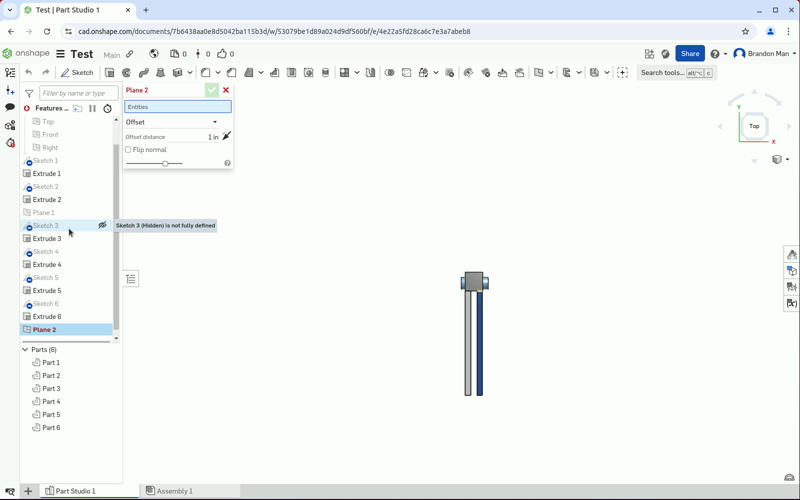
scroll(3)
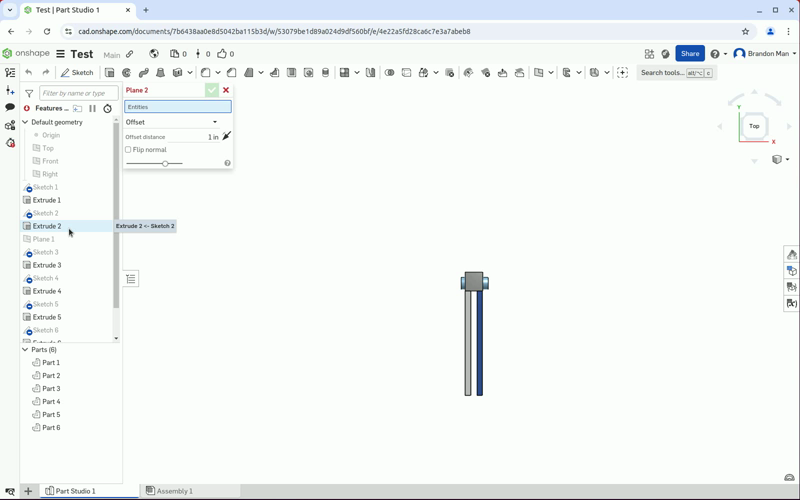
mouse_move(69, 150)
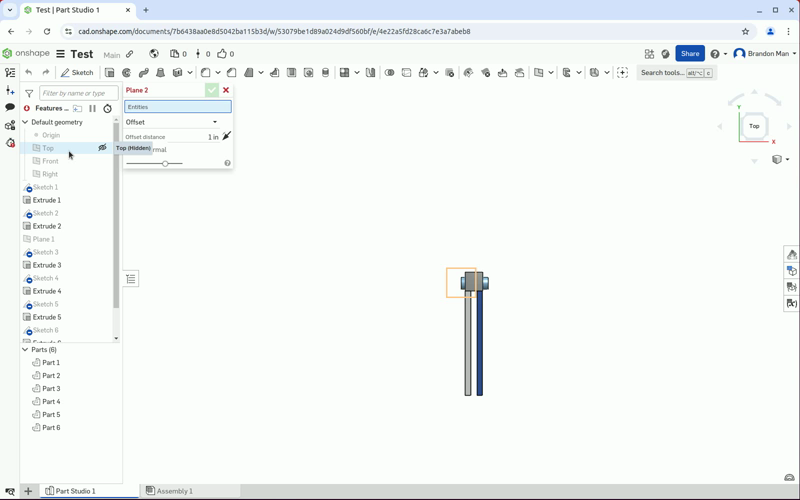
click(69, 150)
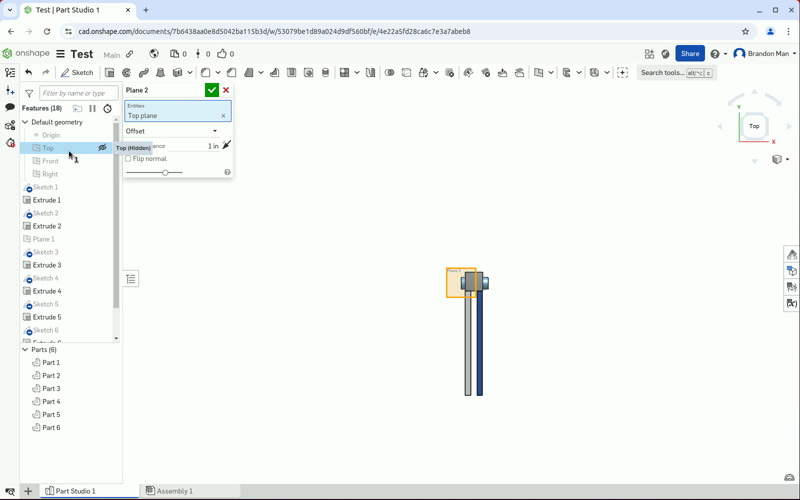
key(tab, 2)
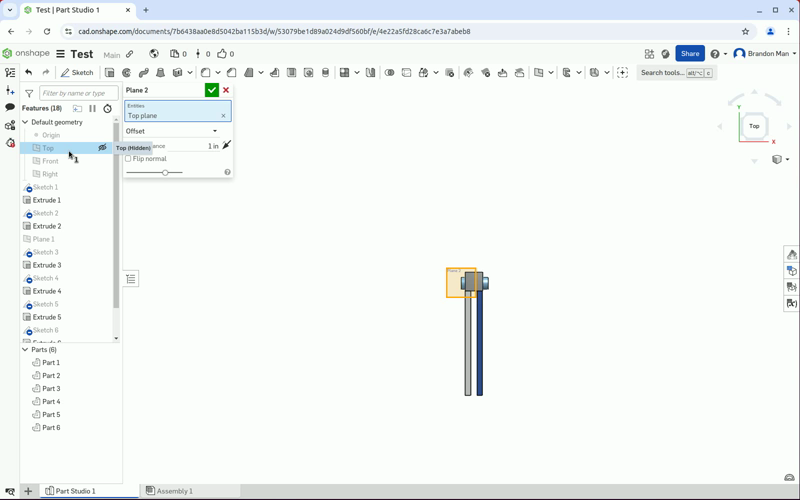
text(1.695)
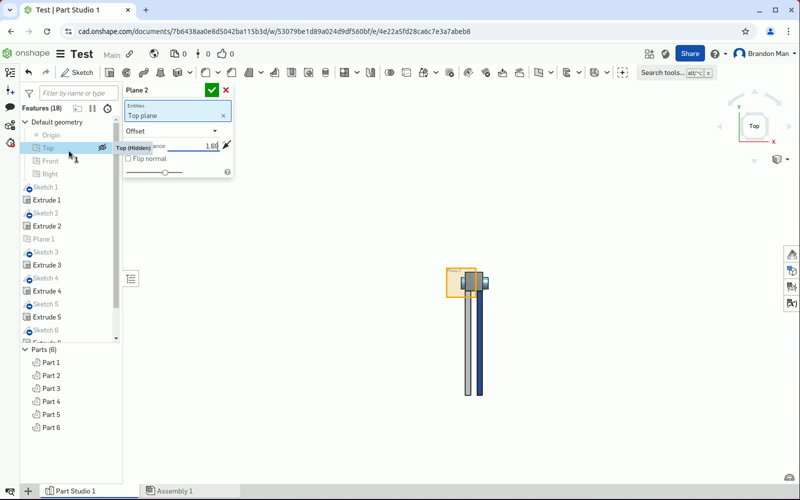
key(enter, 2)
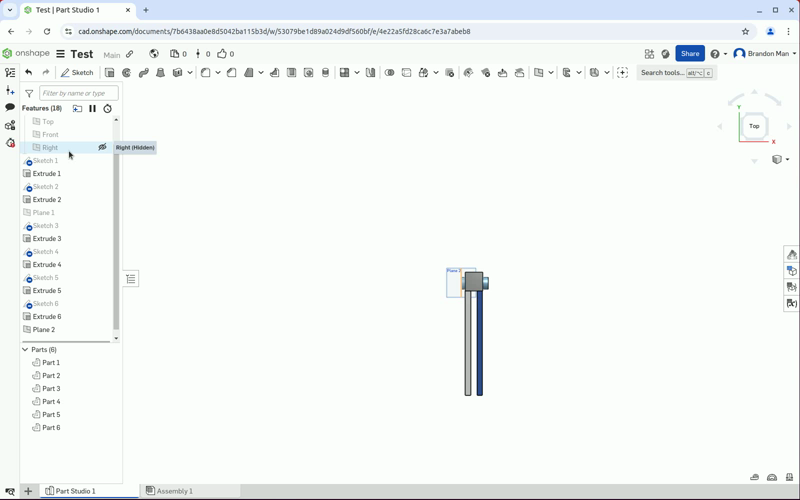
key(shift+s)
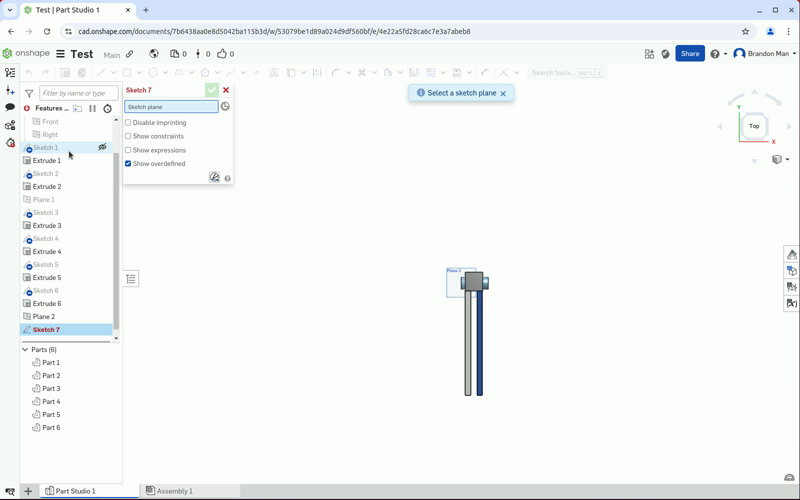
mouse_move(69, 319)
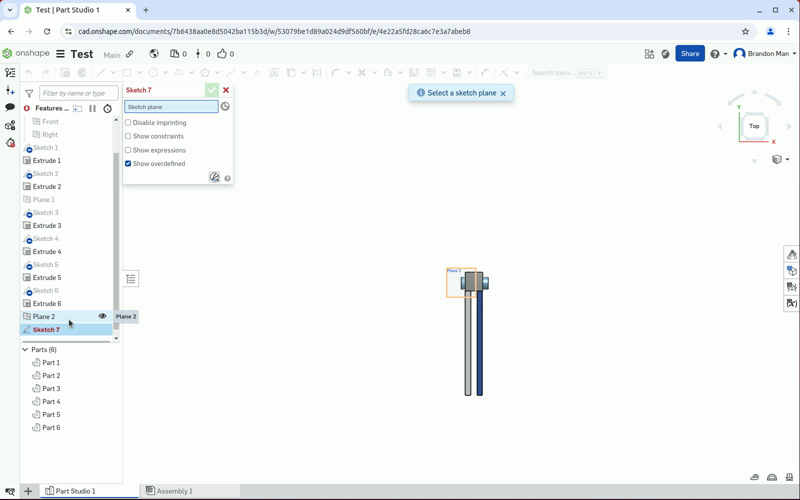
click(69, 319)
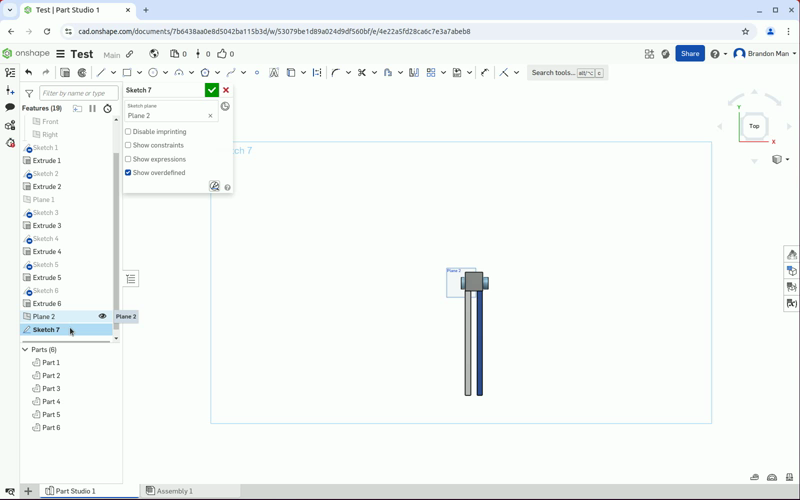
mouse_move(73, 352)
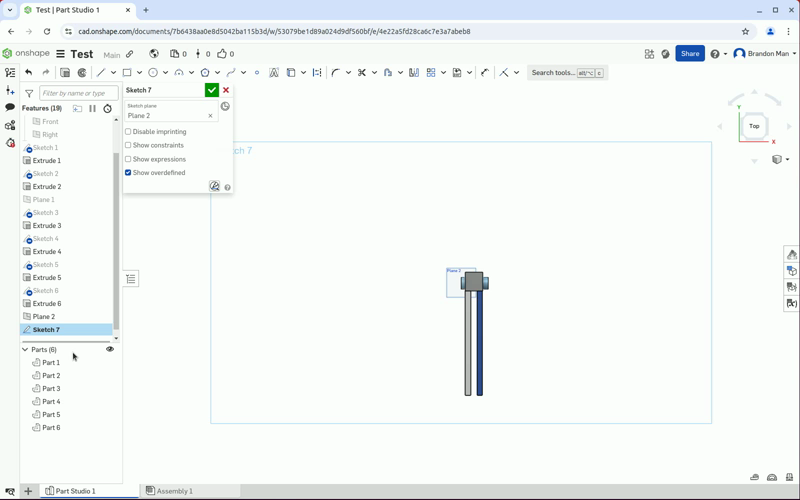
key(y)
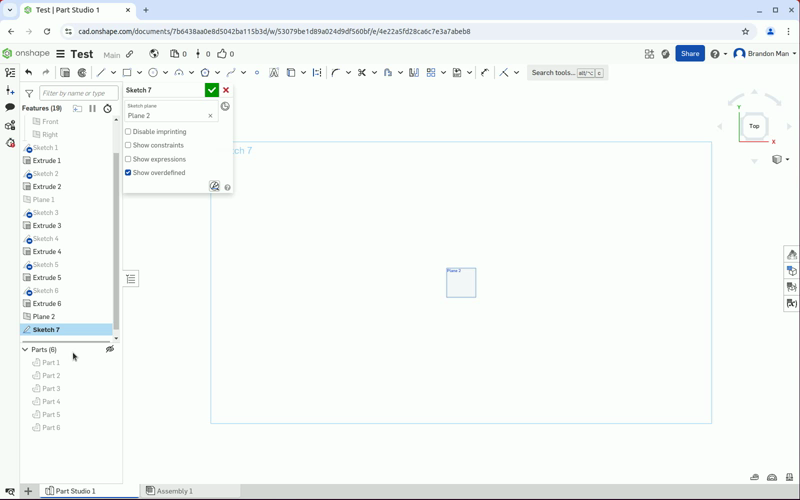
key(l)
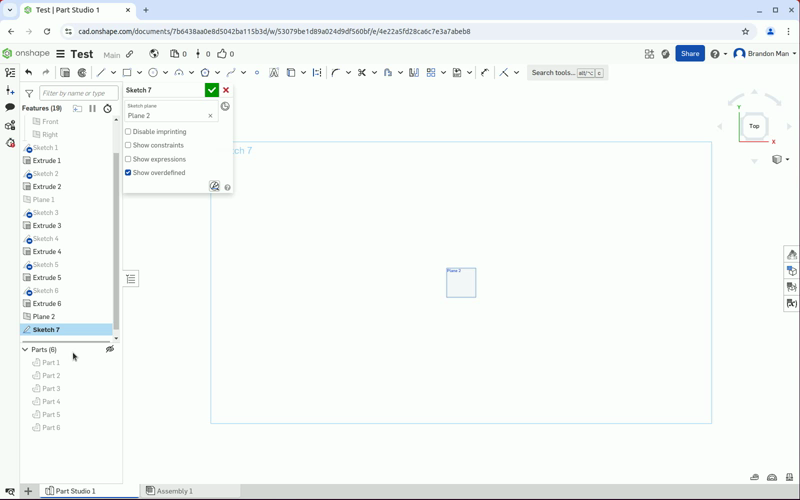
key_down(shift)
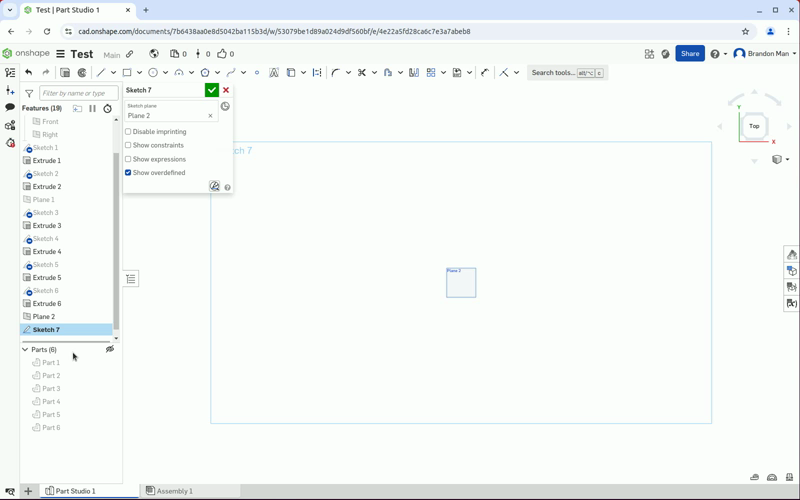
mouse_move(477, 395)
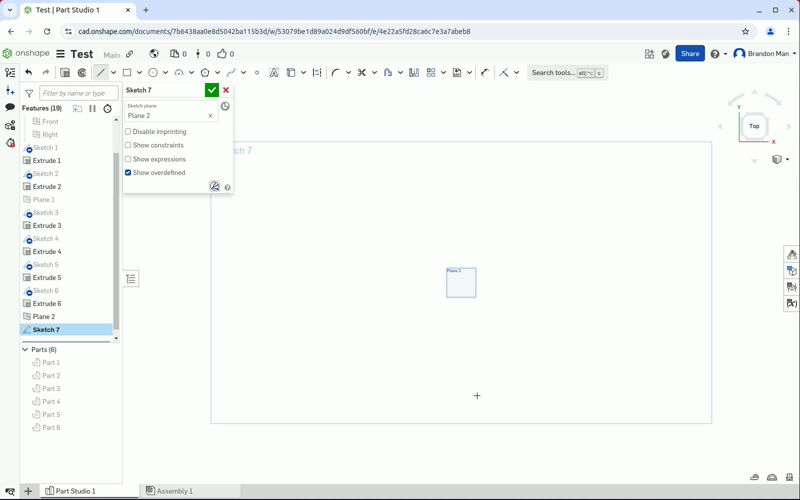
click(477, 395)
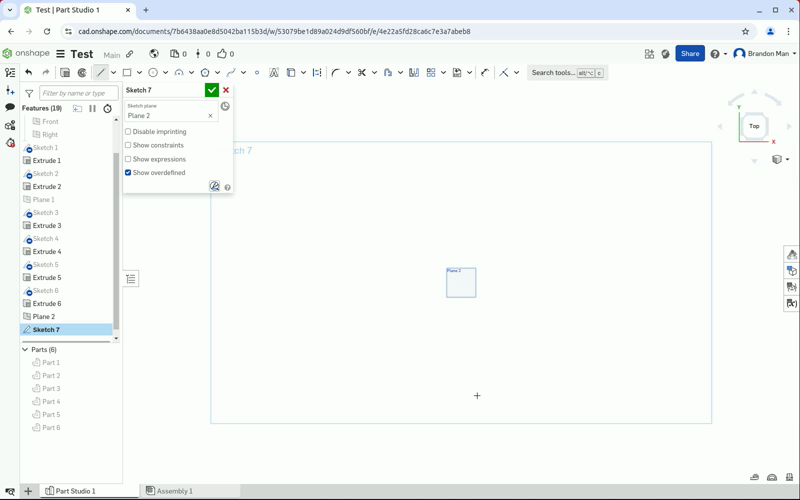
key_up(shift)
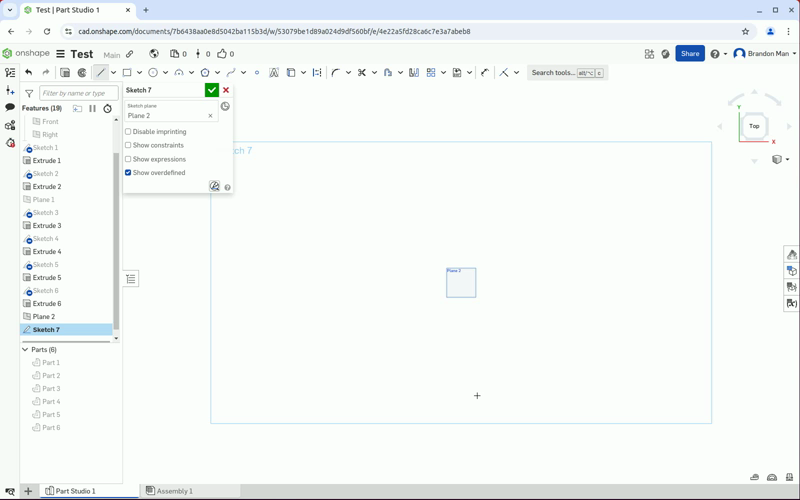
key_down(shift)
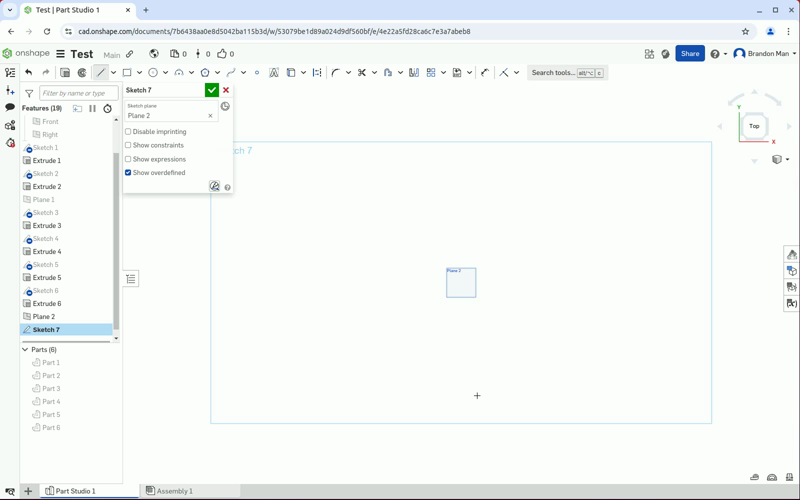
mouse_move(507, 395)
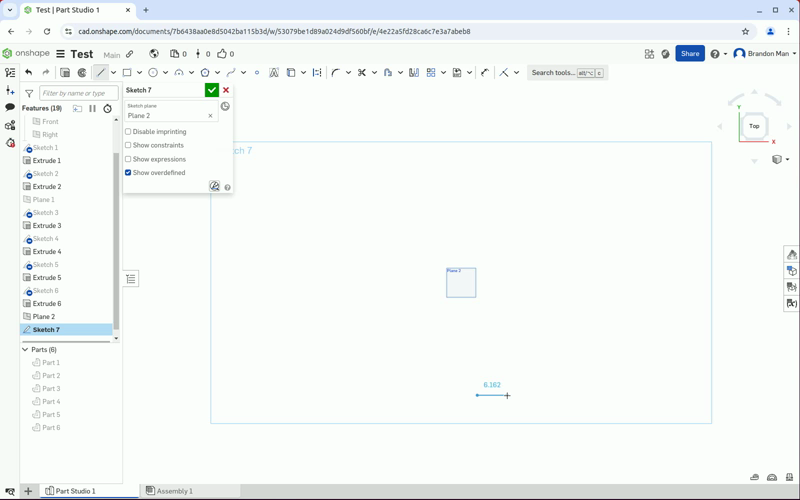
mouse_move(481, 395)
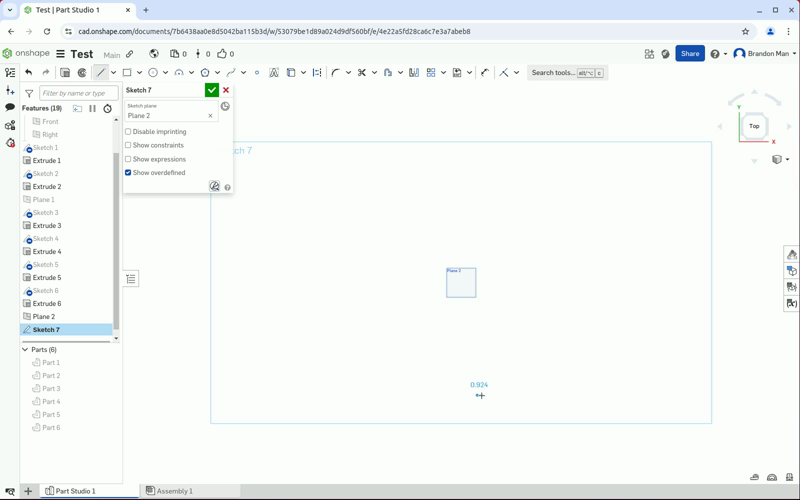
scroll(6)
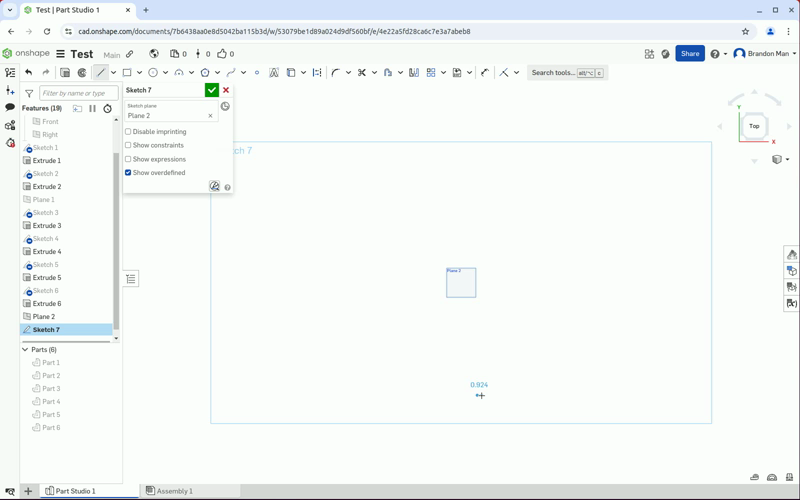
scroll(6)
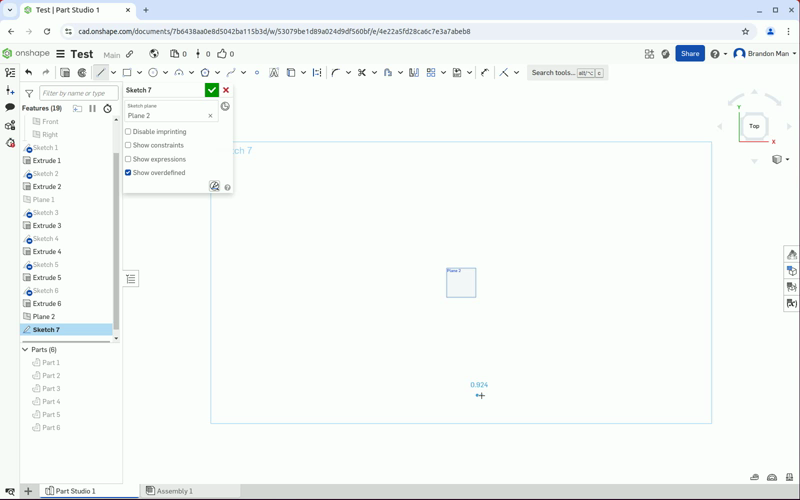
scroll(6)
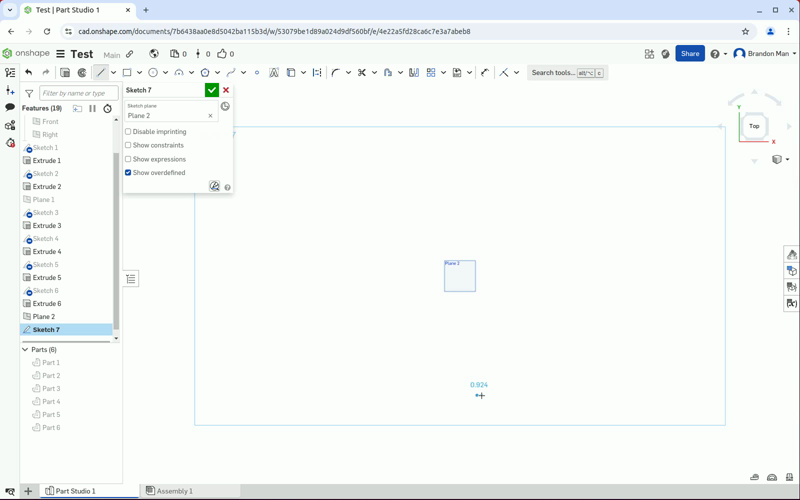
scroll(6)
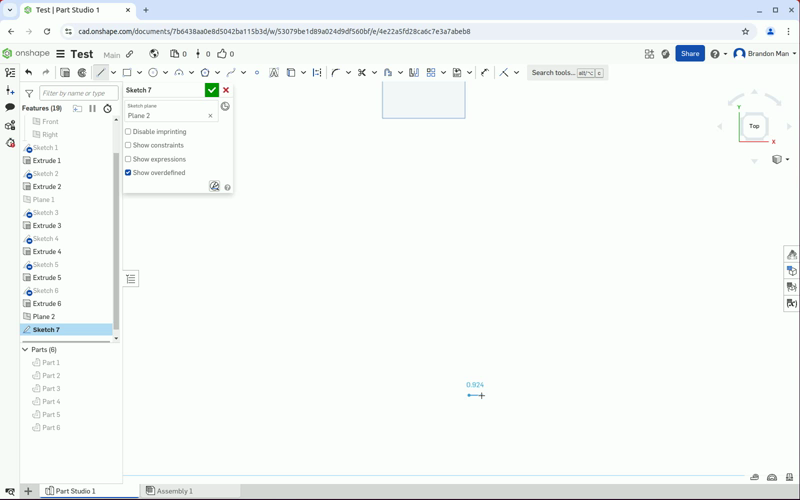
scroll(6)
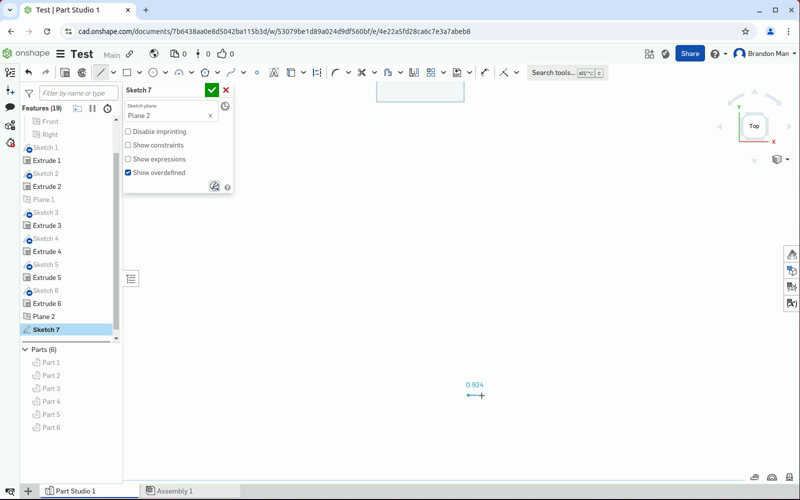
scroll(6)
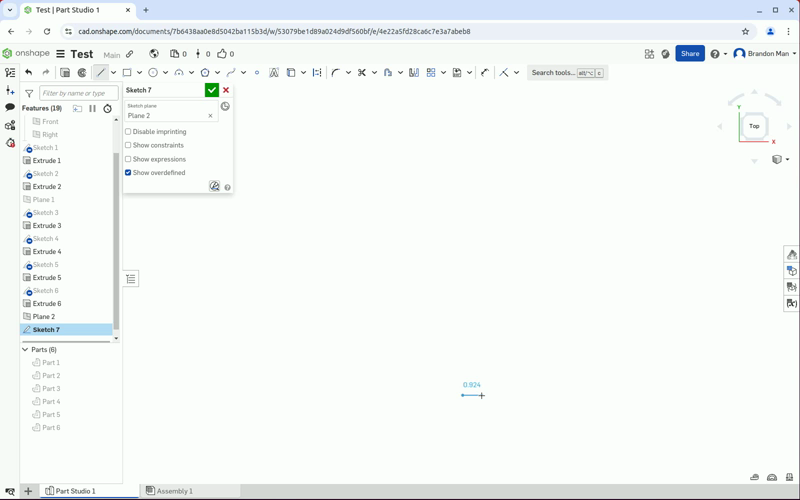
scroll(6)
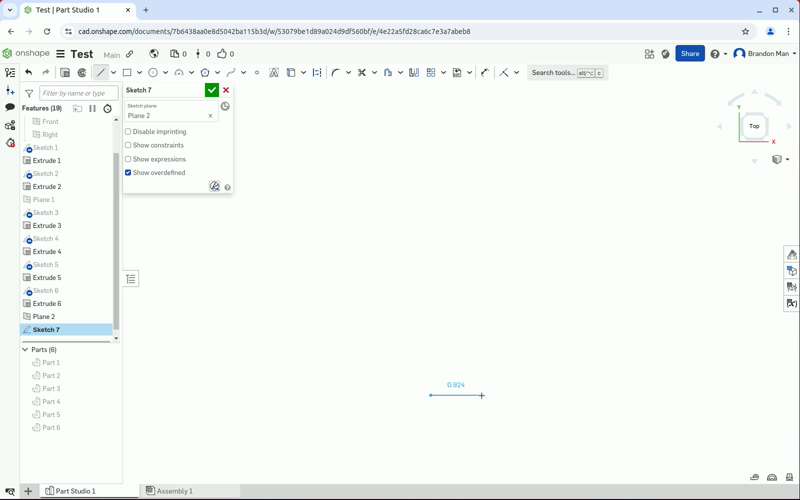
click(481, 395)
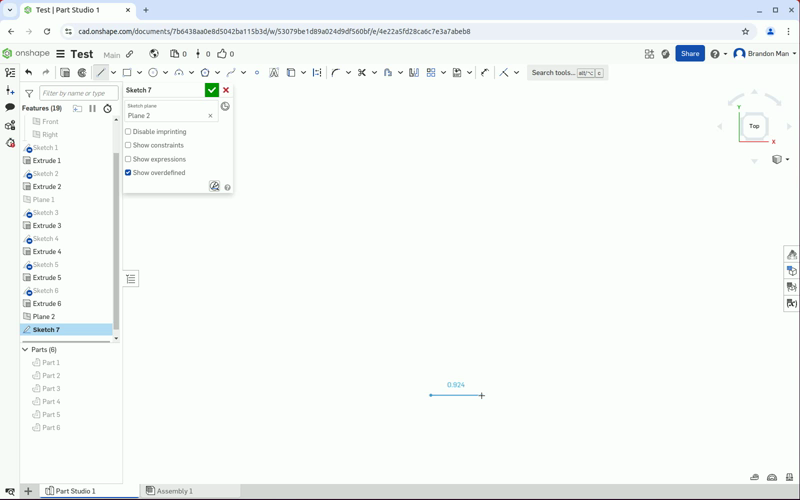
scroll(-6)
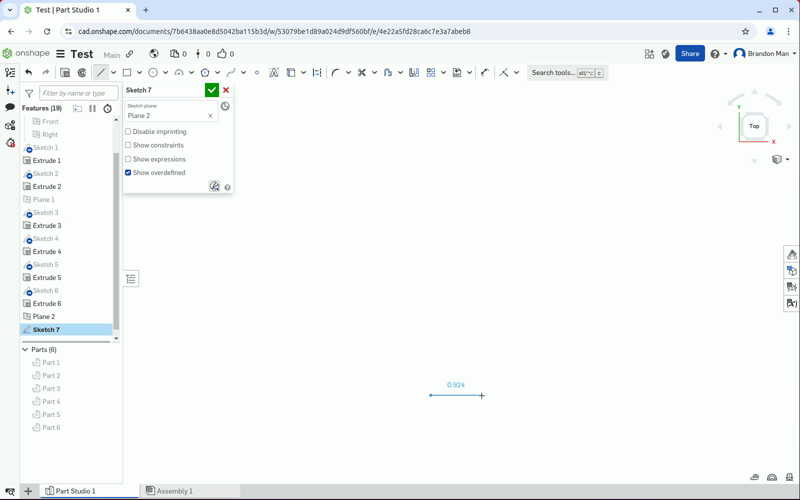
scroll(-6)
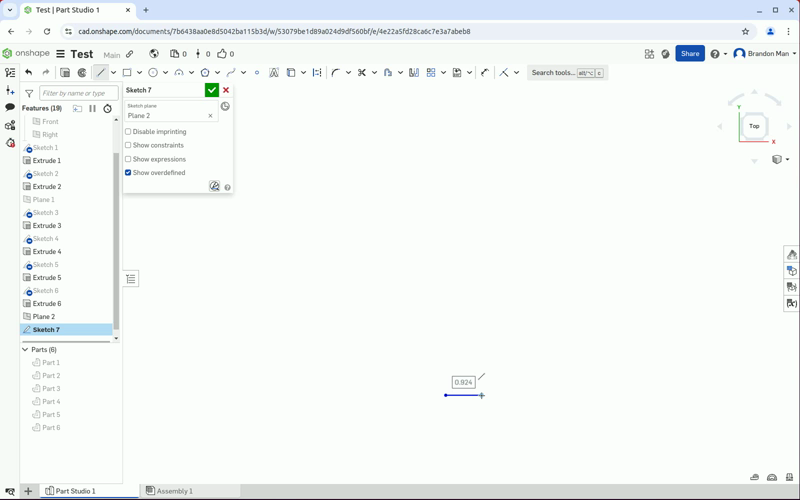
scroll(-6)
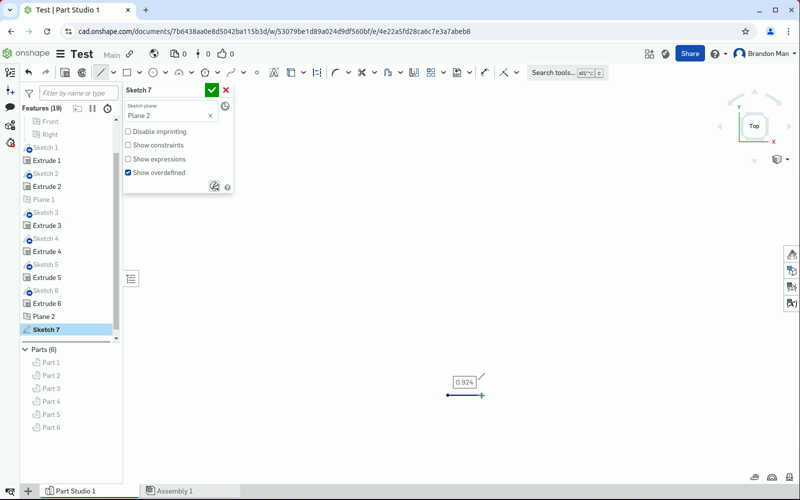
scroll(-6)
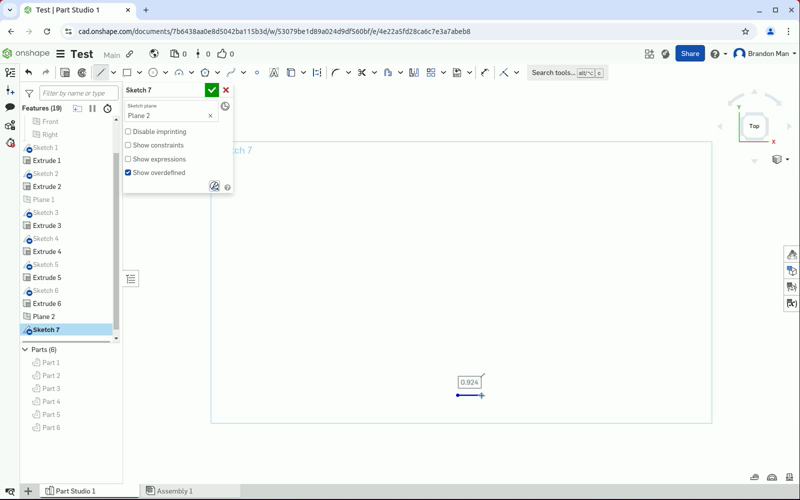
scroll(-6)
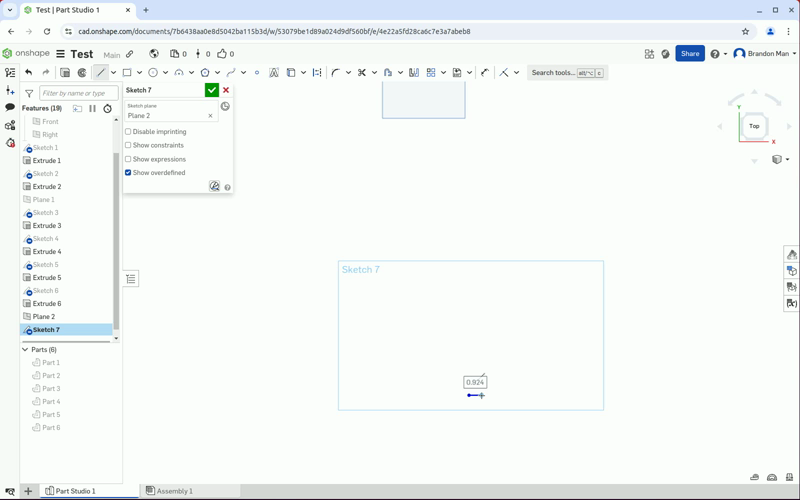
scroll(-6)
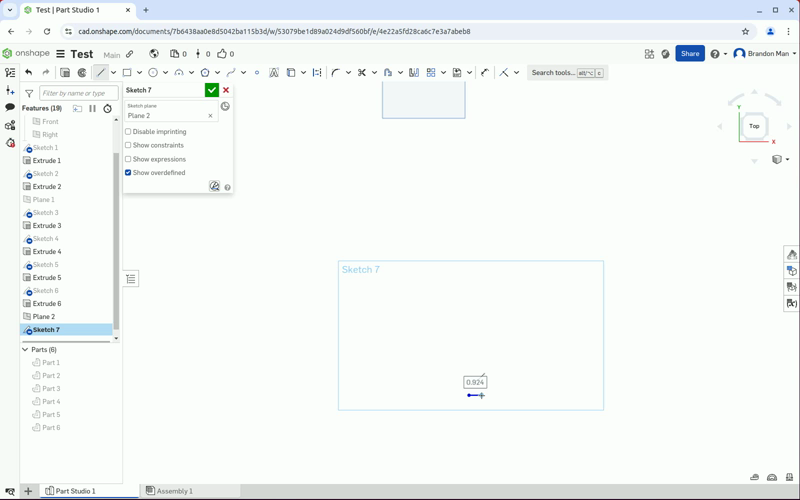
scroll(-6)
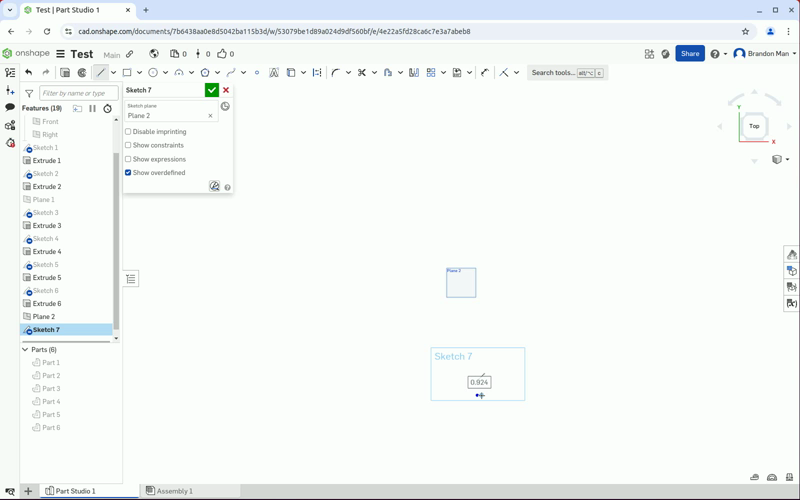
key_up(shift)
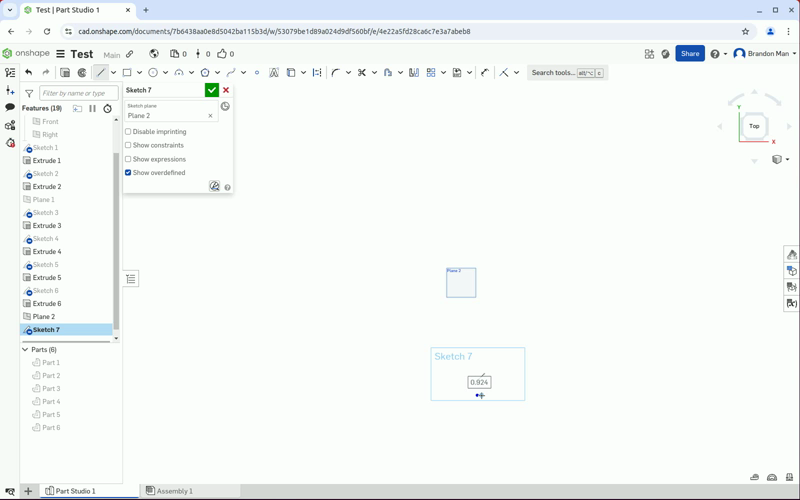
key_down(shift)
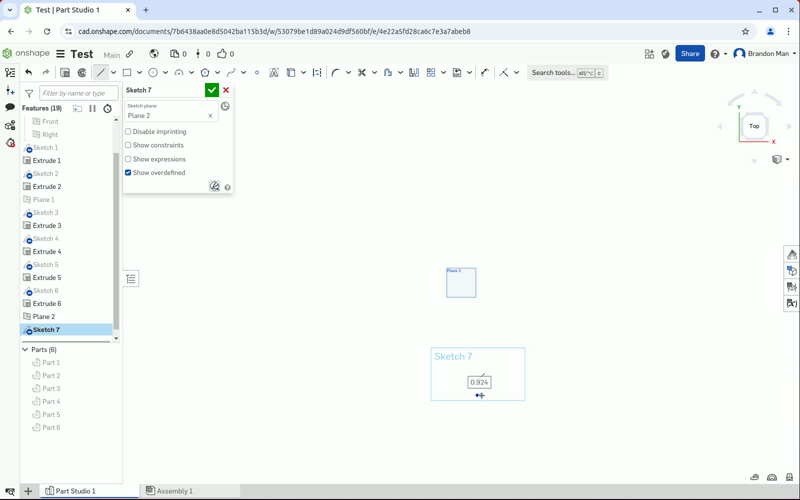
mouse_move(511, 395)
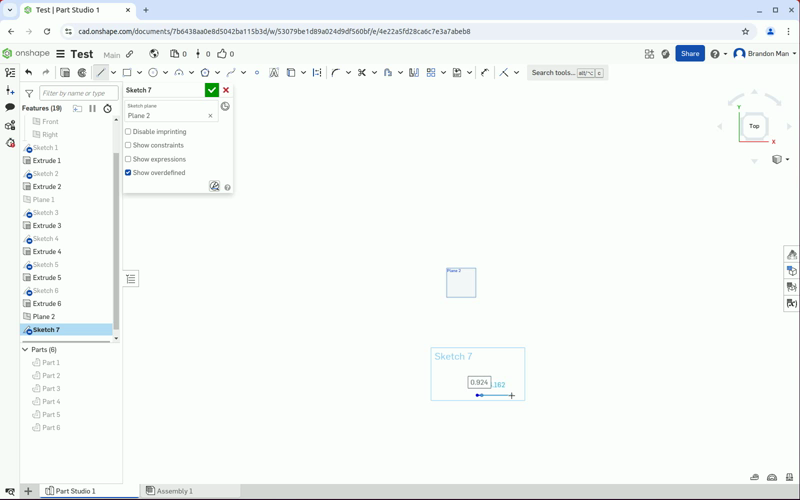
mouse_move(481, 380)
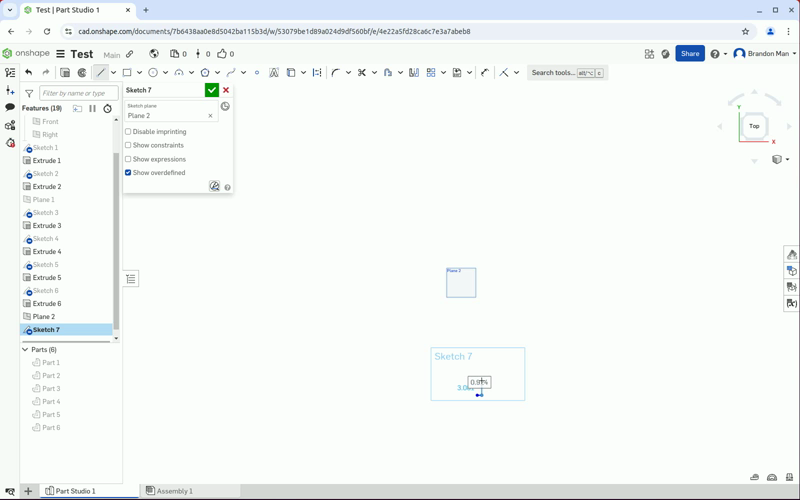
click(481, 380)
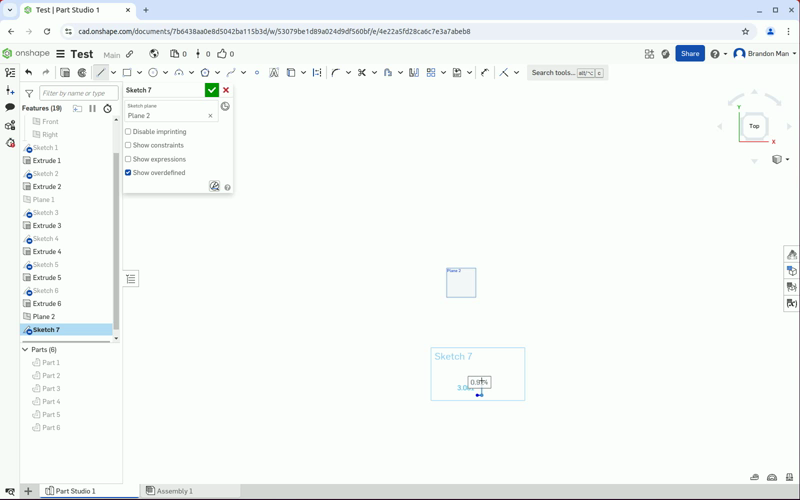
key_up(shift)
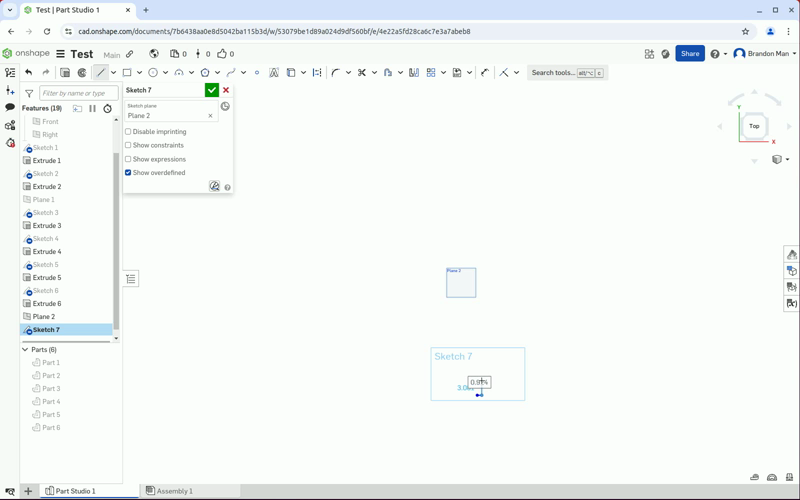
key_down(shift)
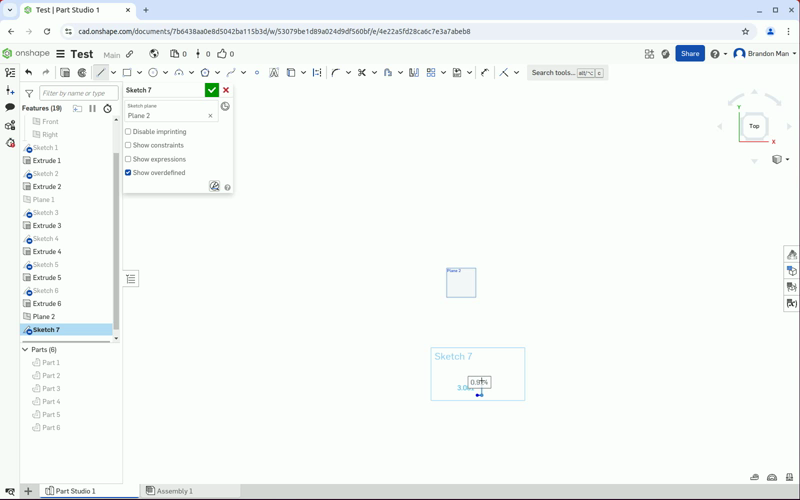
mouse_move(511, 380)
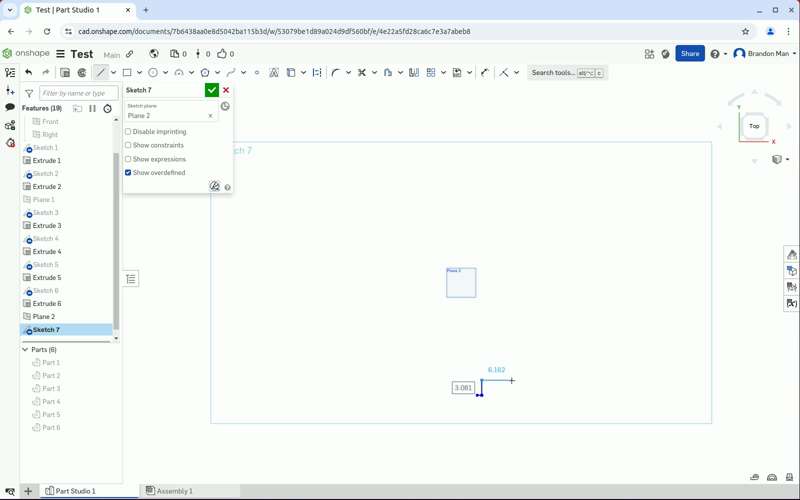
mouse_move(477, 380)
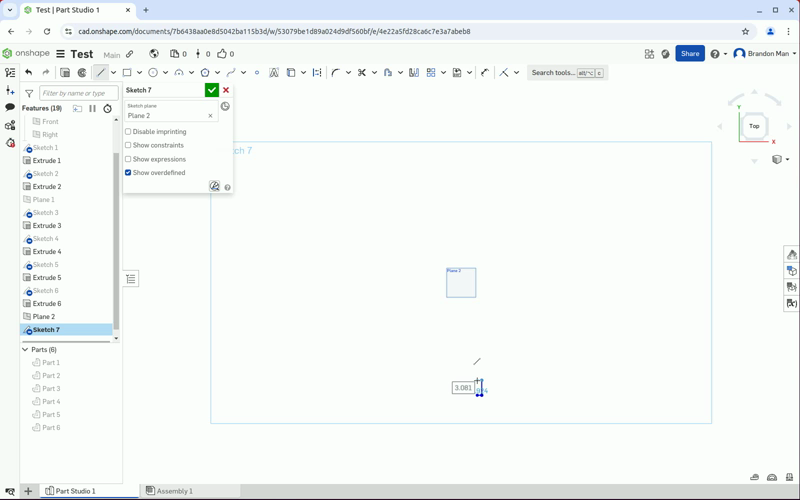
scroll(6)
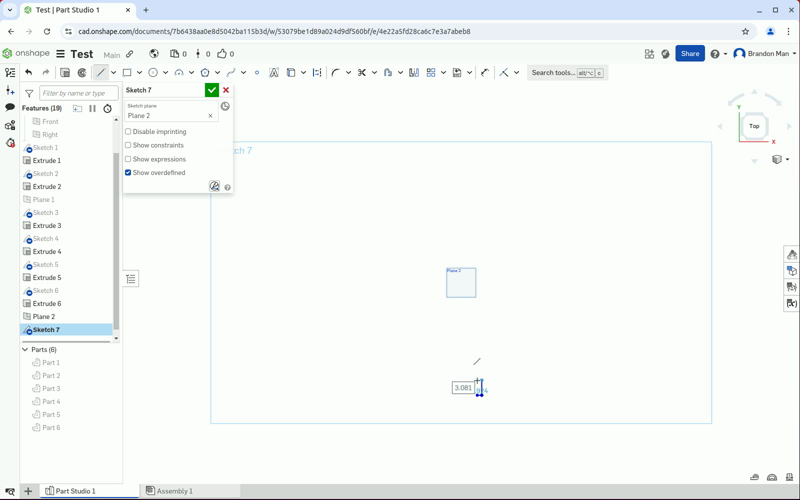
scroll(6)
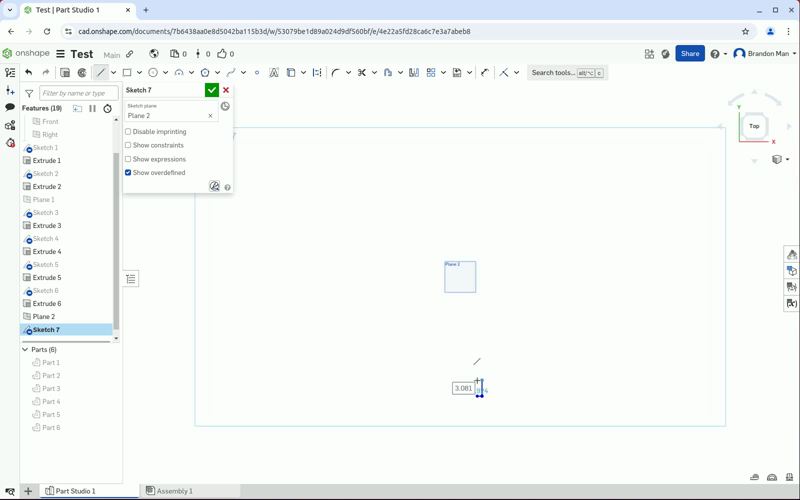
scroll(6)
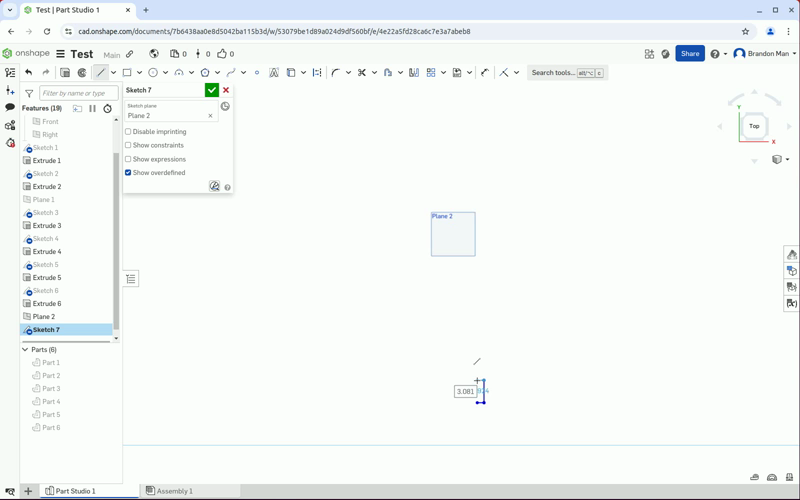
scroll(6)
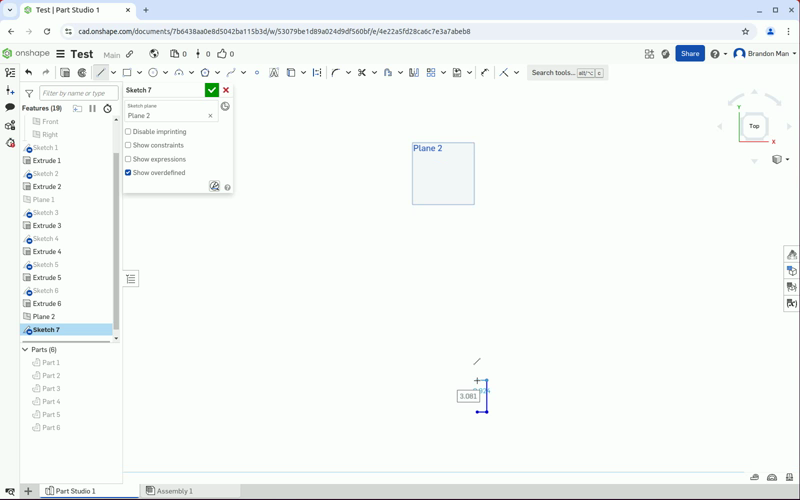
scroll(6)
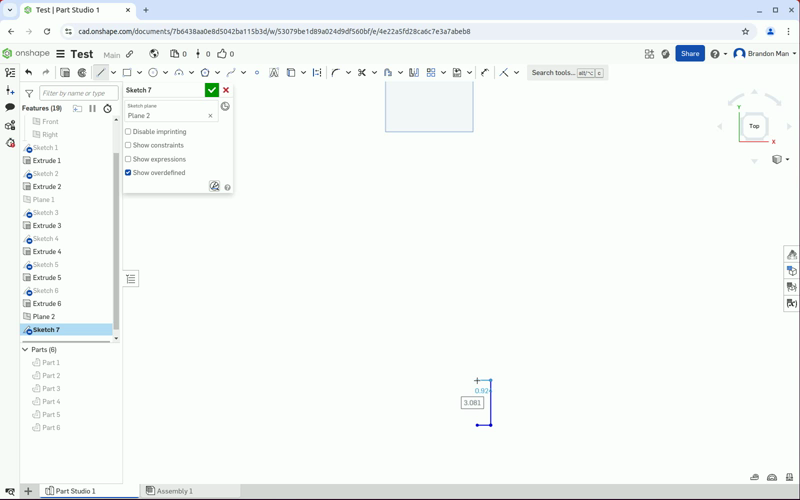
scroll(6)
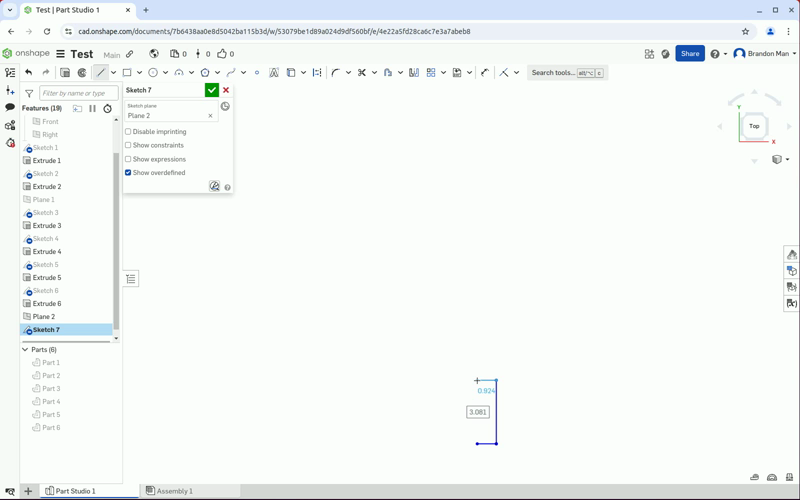
scroll(6)
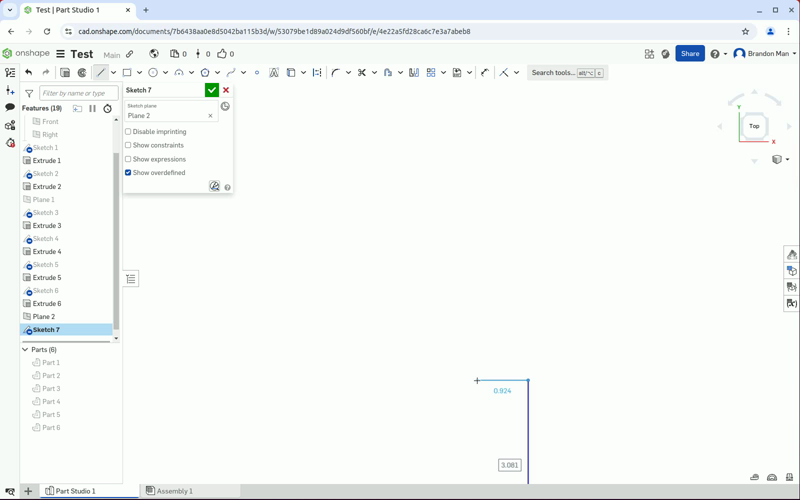
click(477, 380)
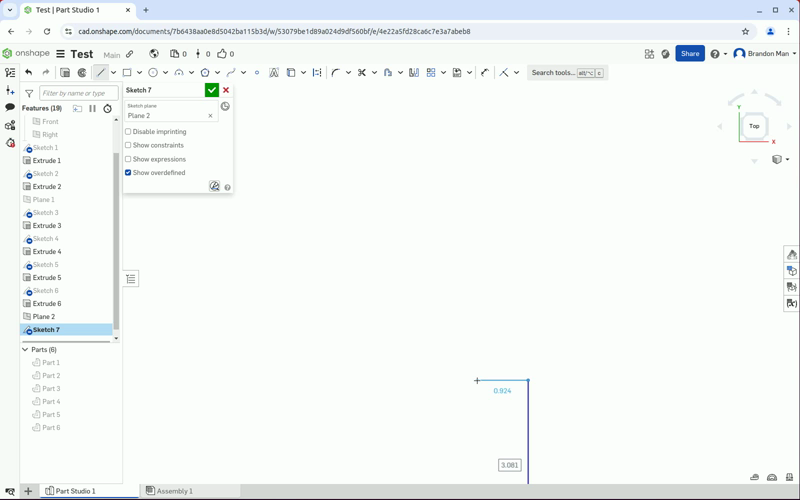
scroll(-6)
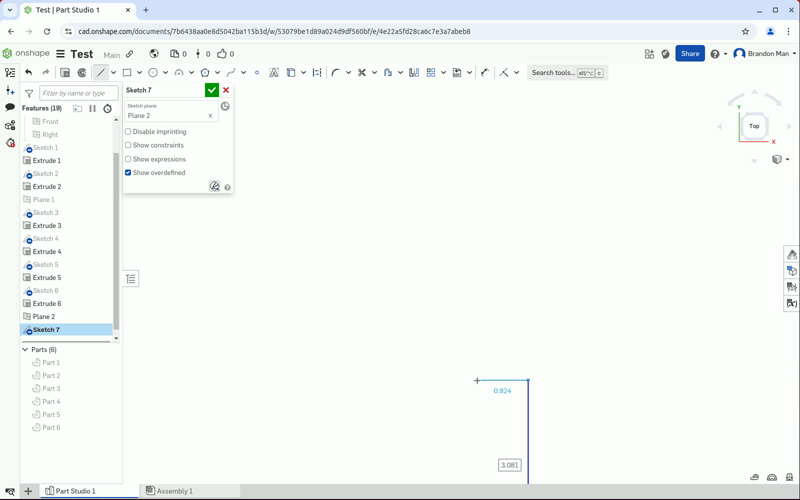
scroll(-6)
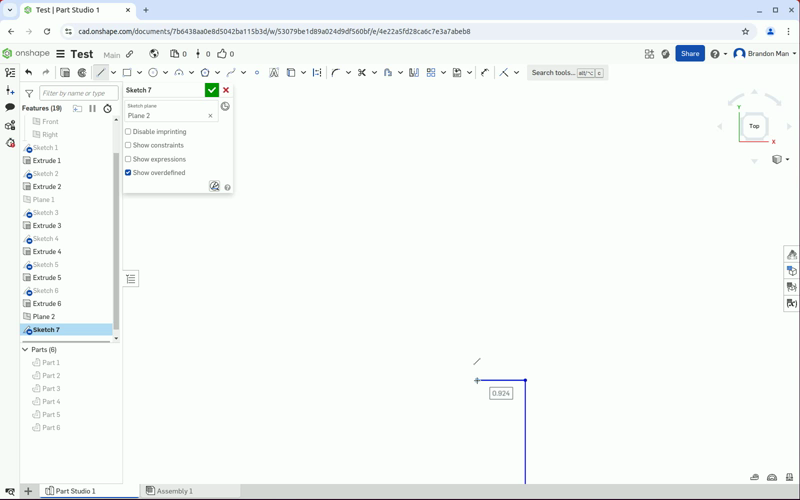
scroll(-6)
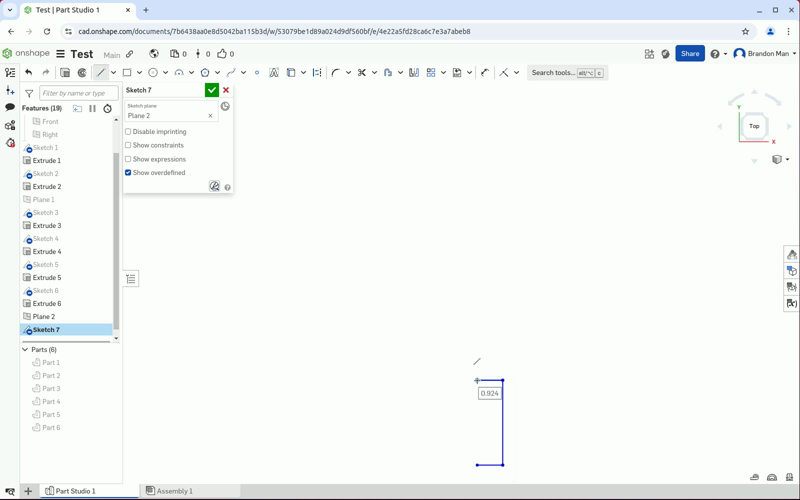
scroll(-6)
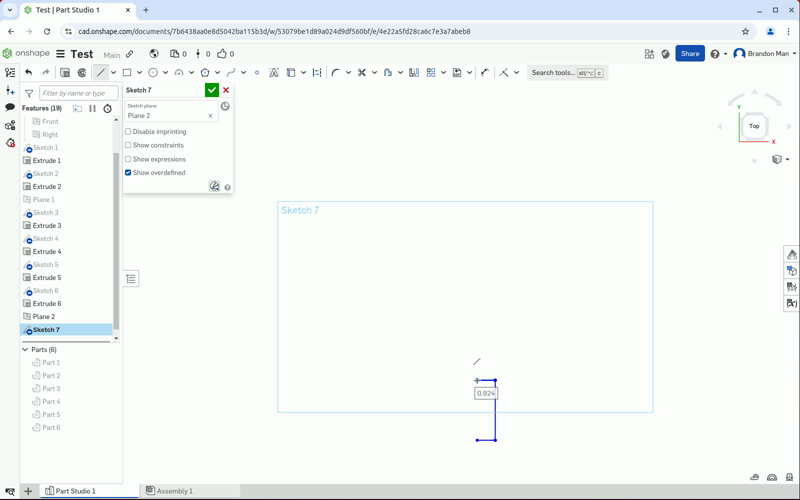
scroll(-6)
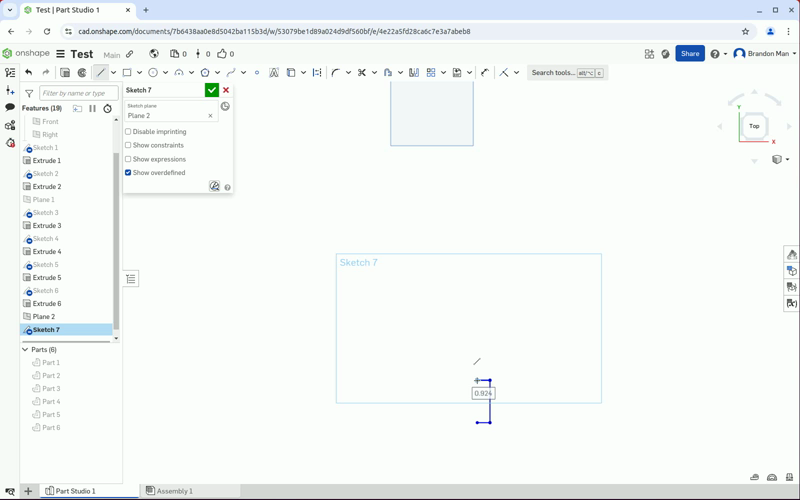
scroll(-6)
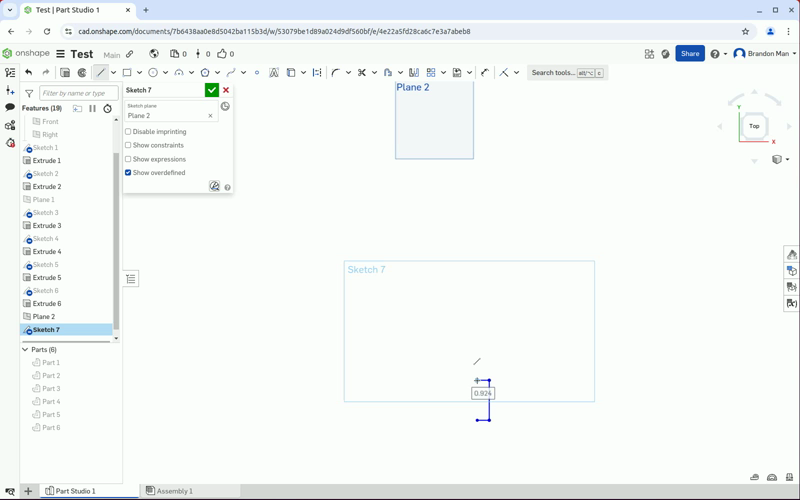
scroll(-6)
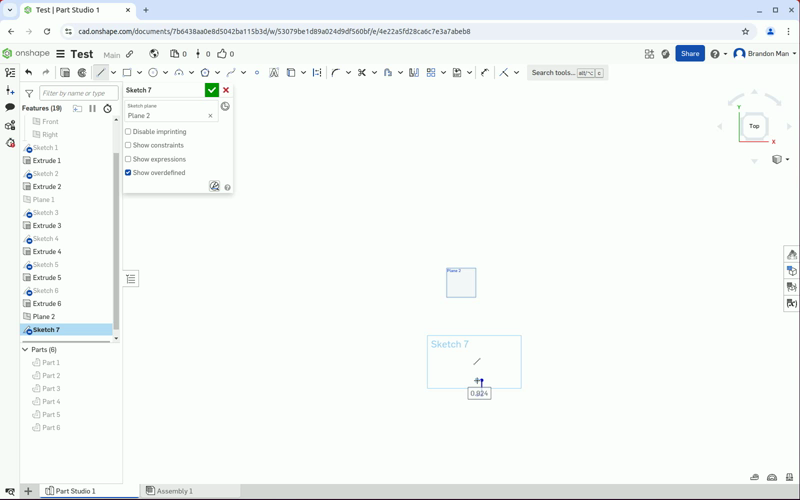
key_up(shift)
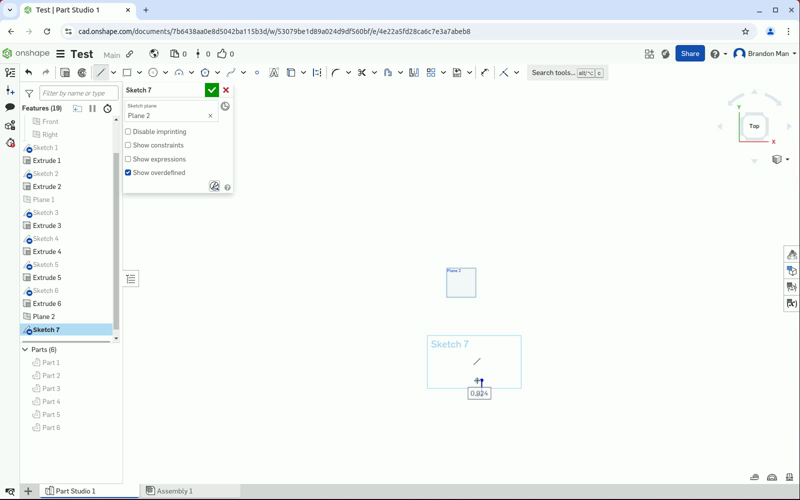
mouse_move(507, 380)
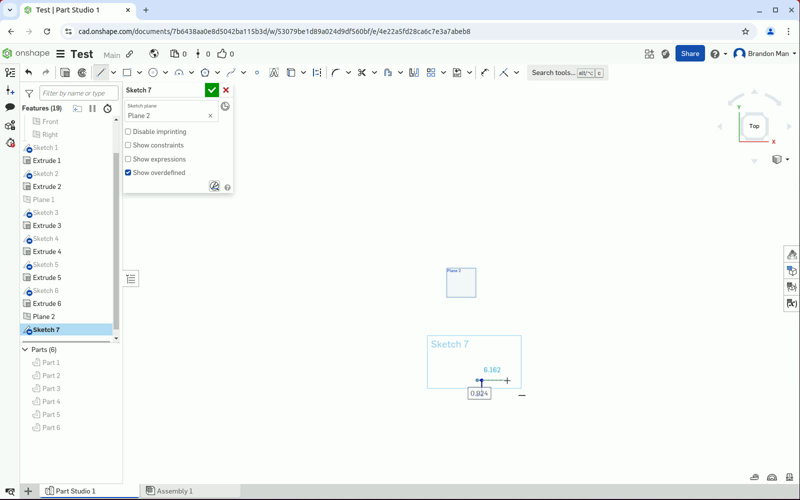
key_down(shift)
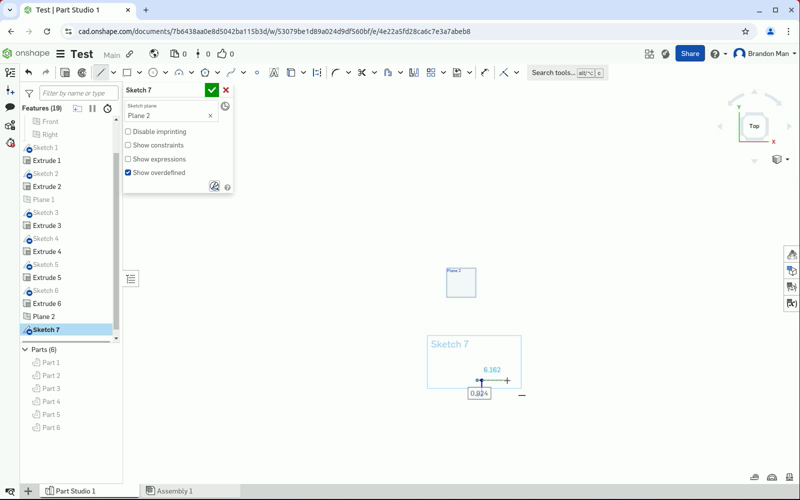
mouse_move(477, 395)
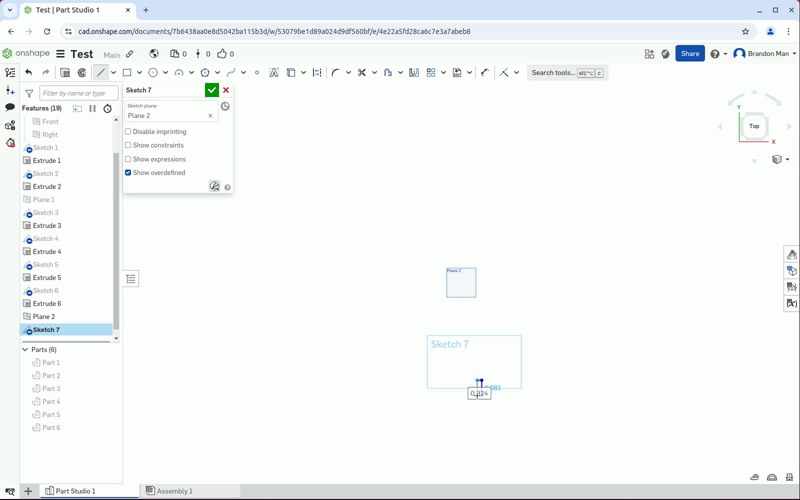
key_up(shift)
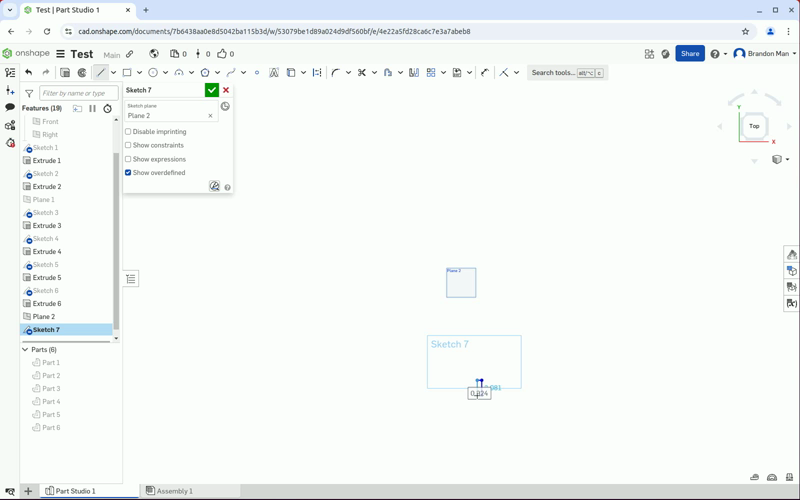
click(477, 395)
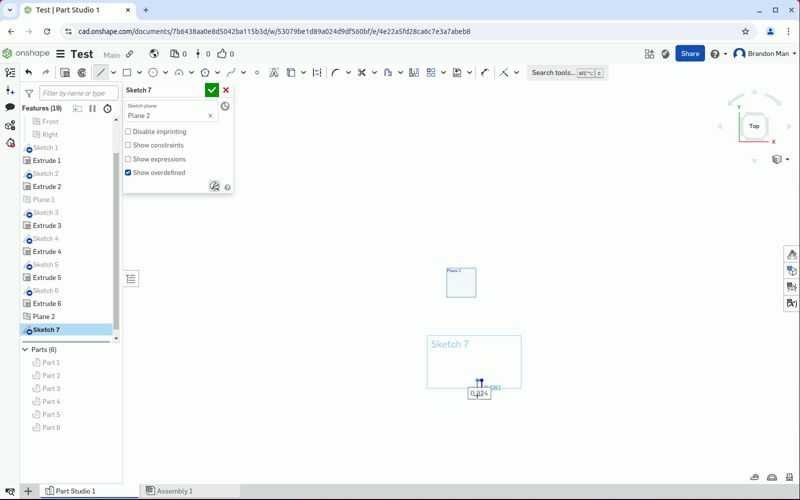
key(esc)
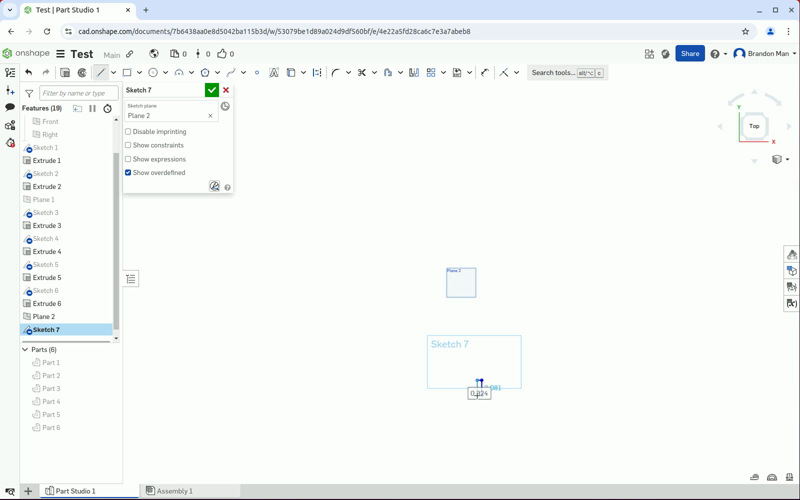
mouse_move(481, 382)
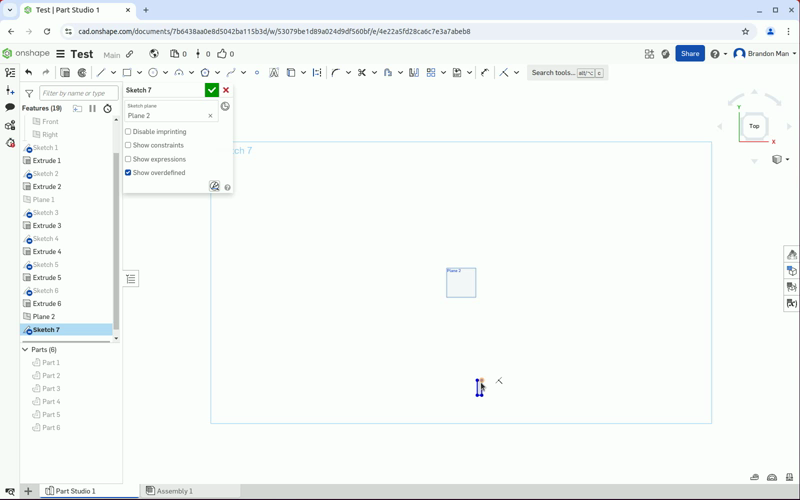
scroll(6)
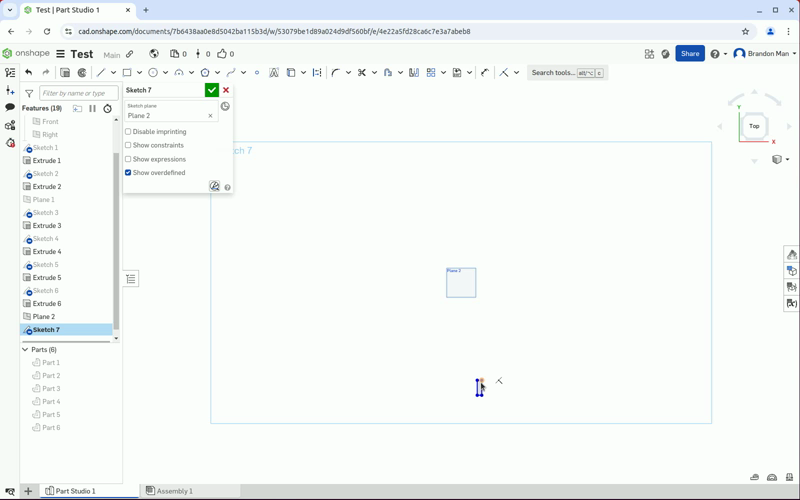
scroll(6)
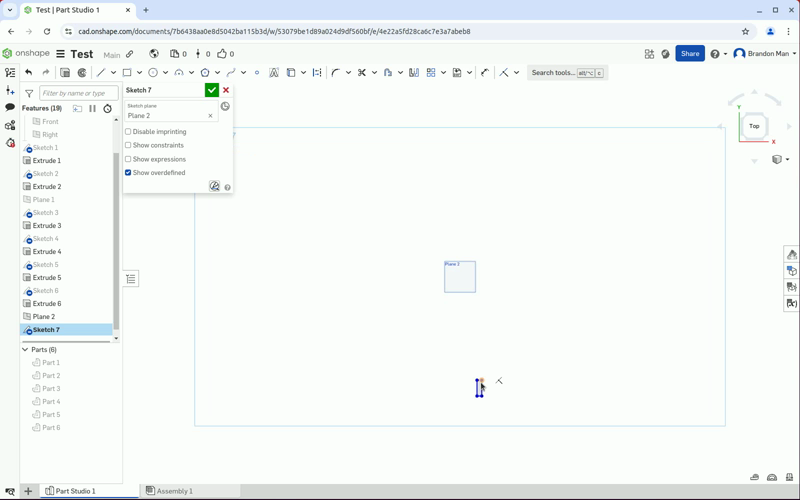
scroll(6)
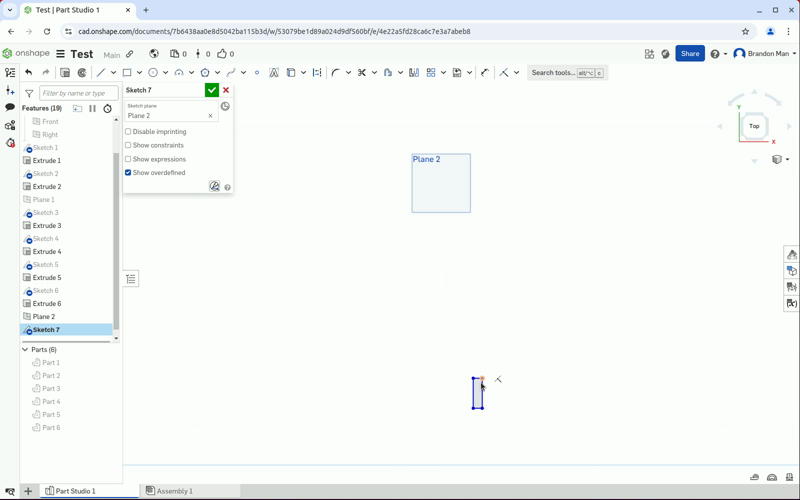
scroll(6)
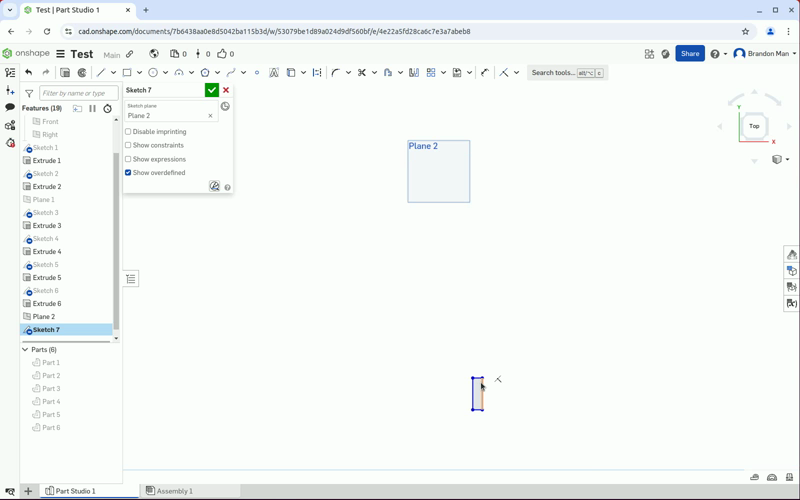
scroll(6)
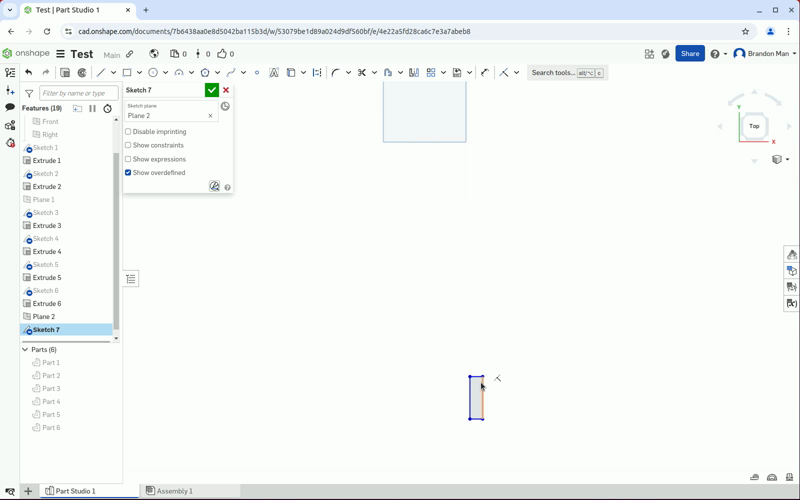
scroll(6)
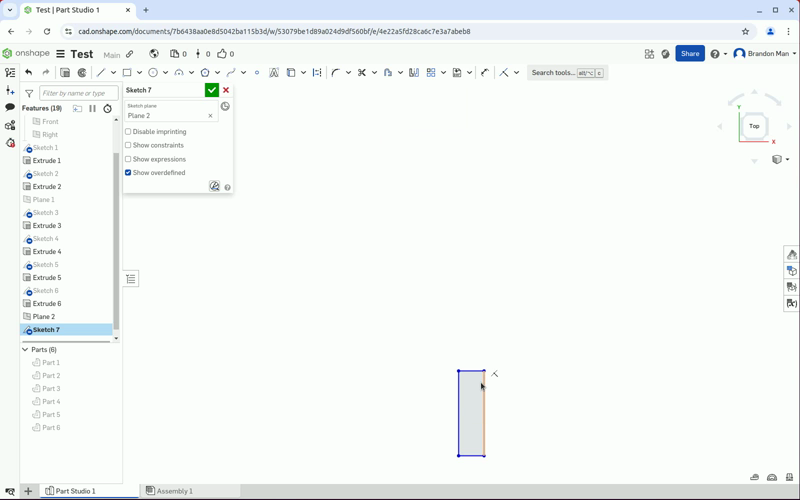
scroll(6)
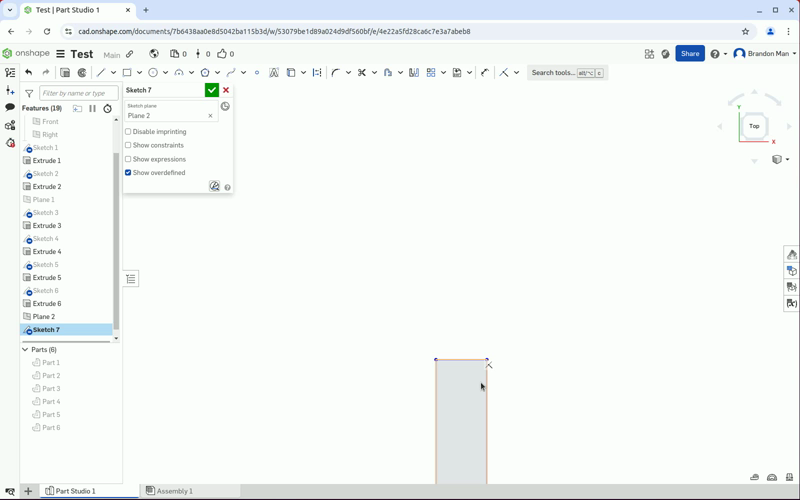
click(481, 382)
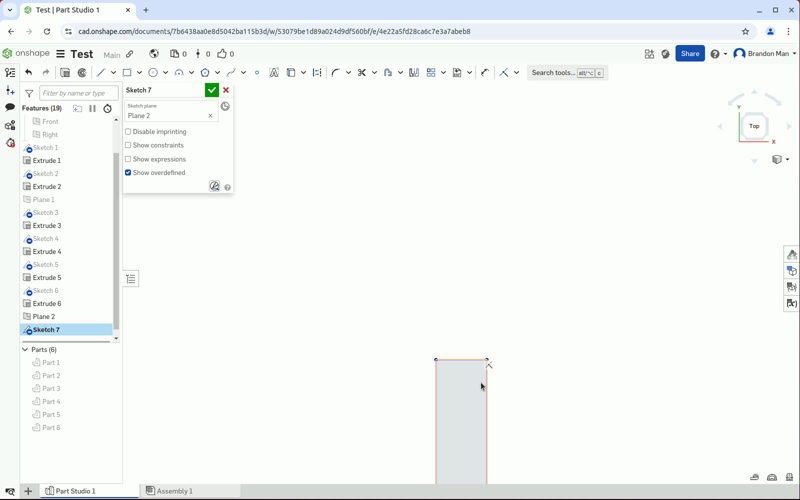
scroll(-6)
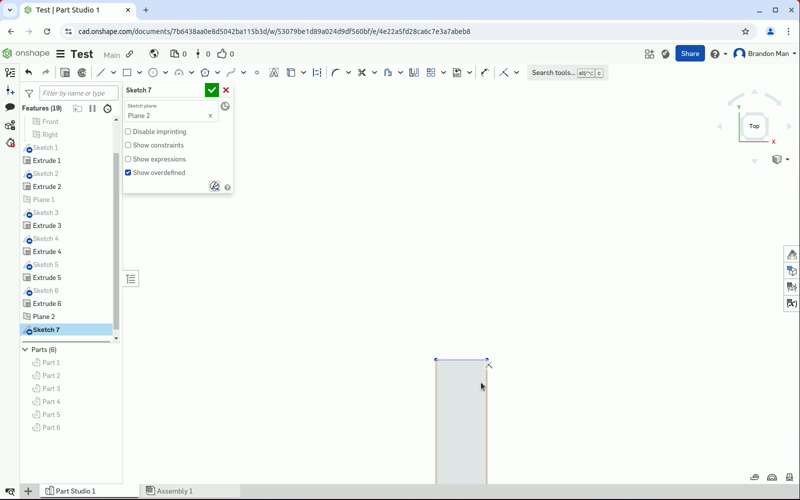
scroll(-6)
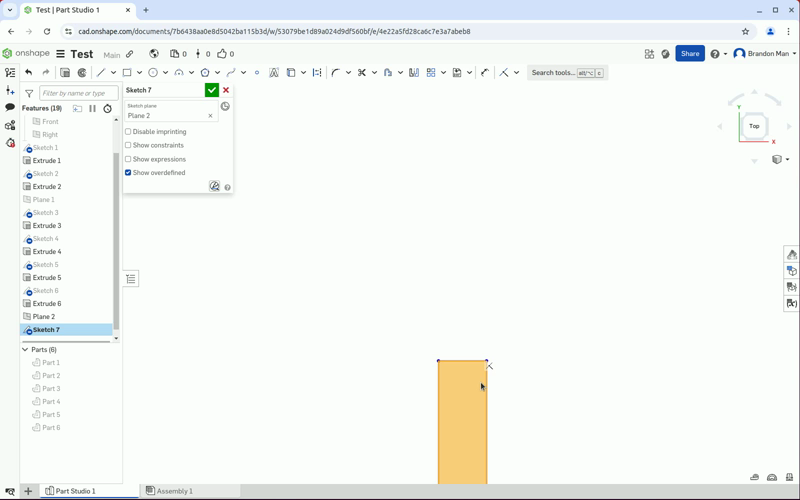
scroll(-6)
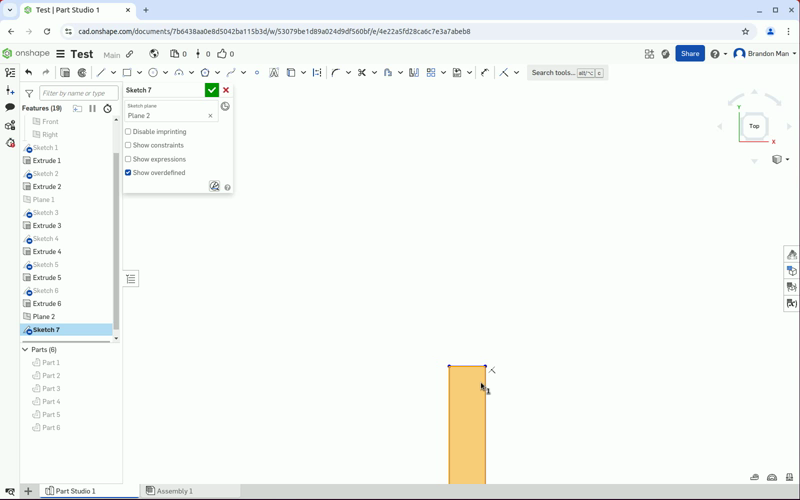
scroll(-6)
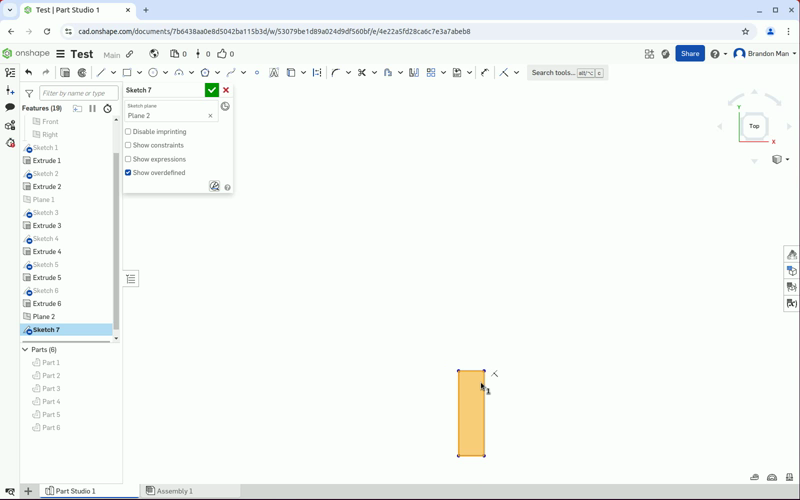
scroll(-6)
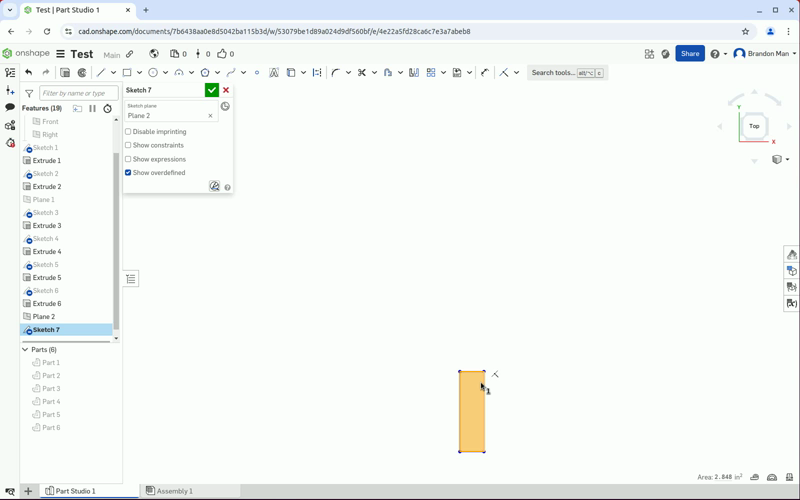
scroll(-6)
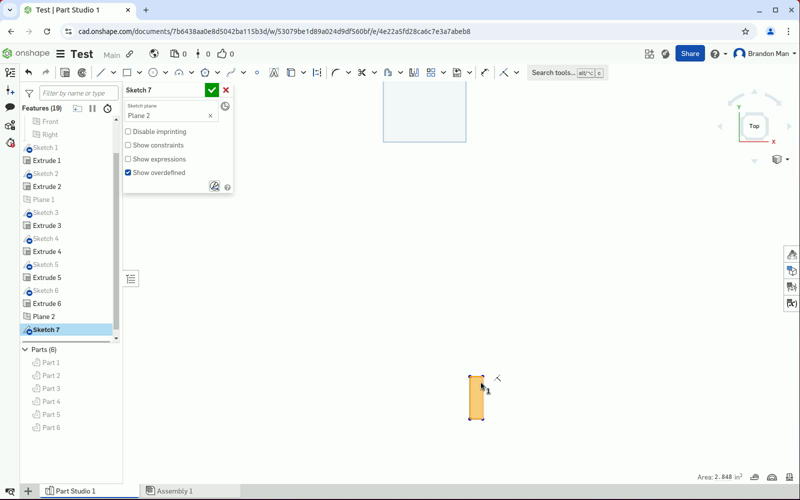
scroll(-6)
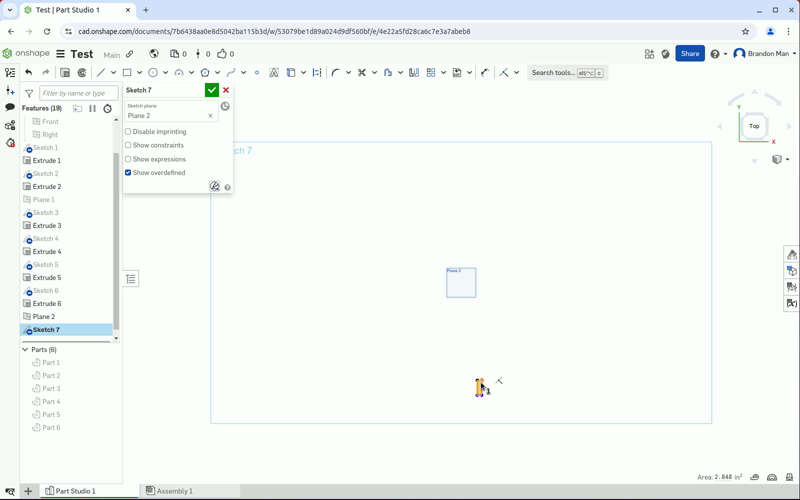
mouse_move(73, 352)
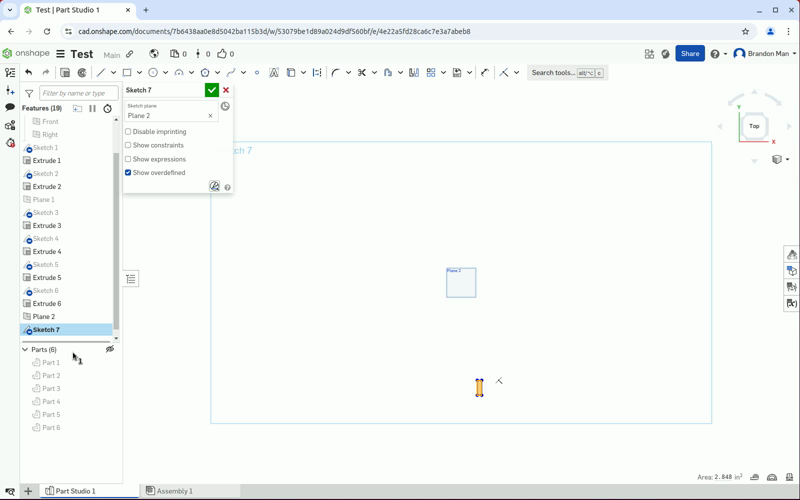
key(shift+y)
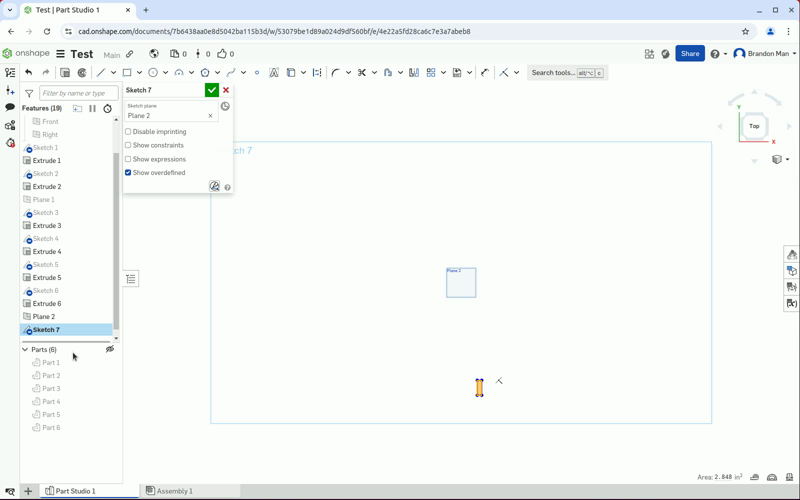
key(shift+e)
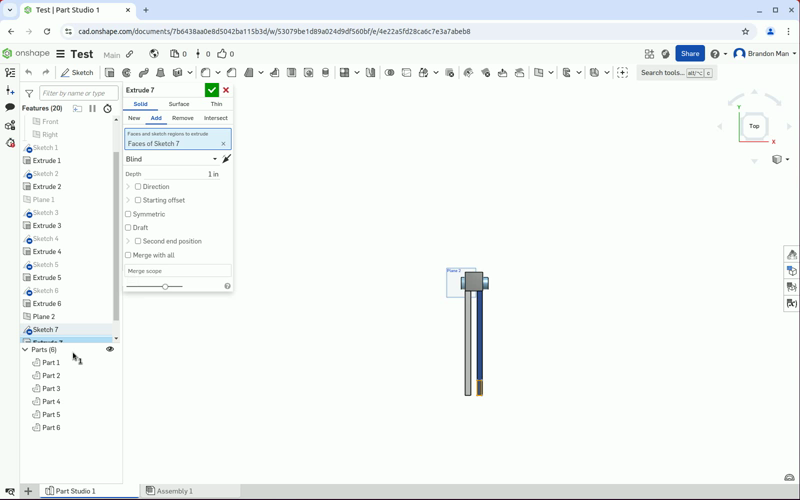
mouse_move(143, 106)
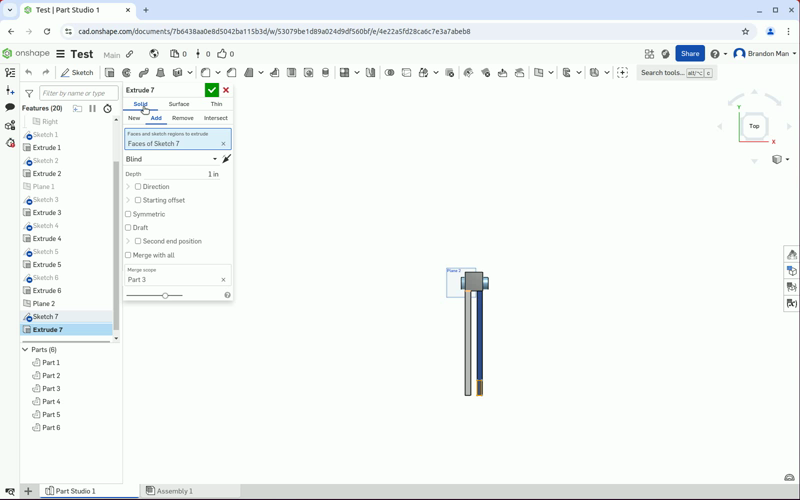
click(143, 106)
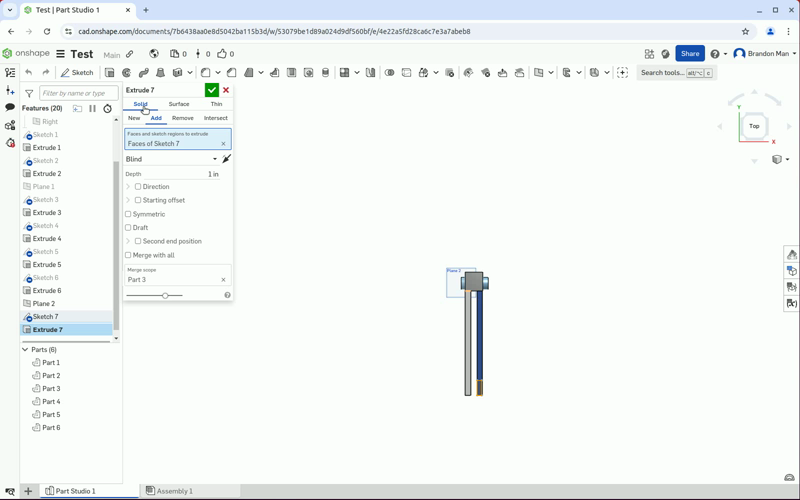
mouse_move(137, 120)
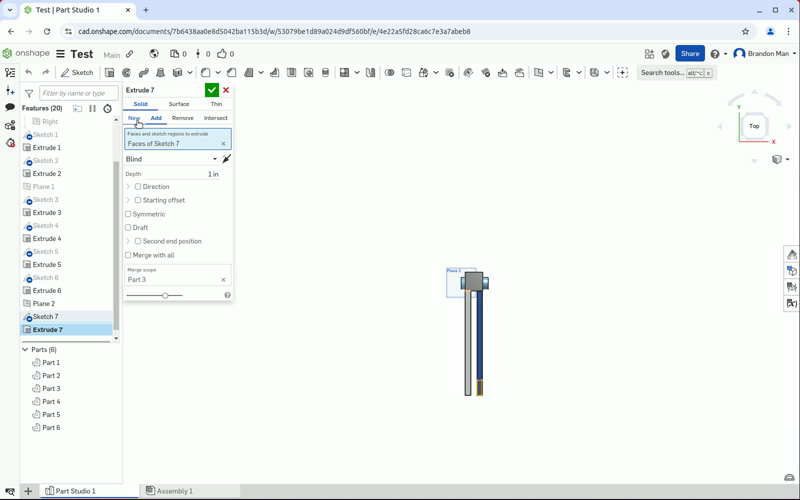
click(137, 120)
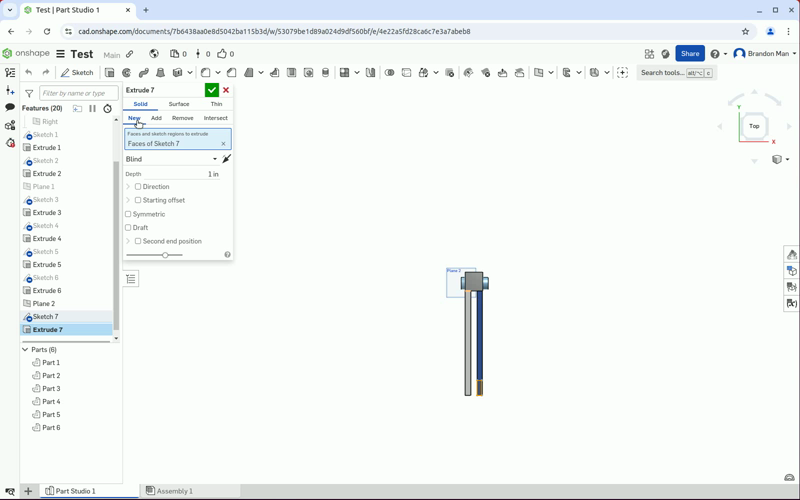
key(tab, 4)
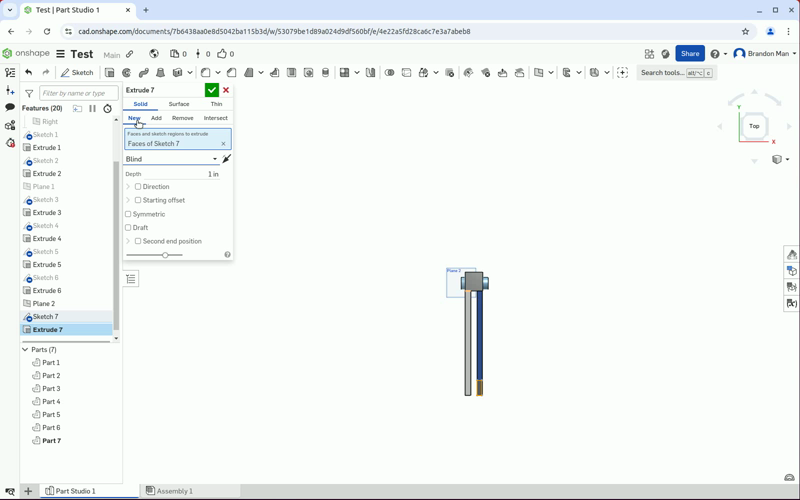
text(-2.889)
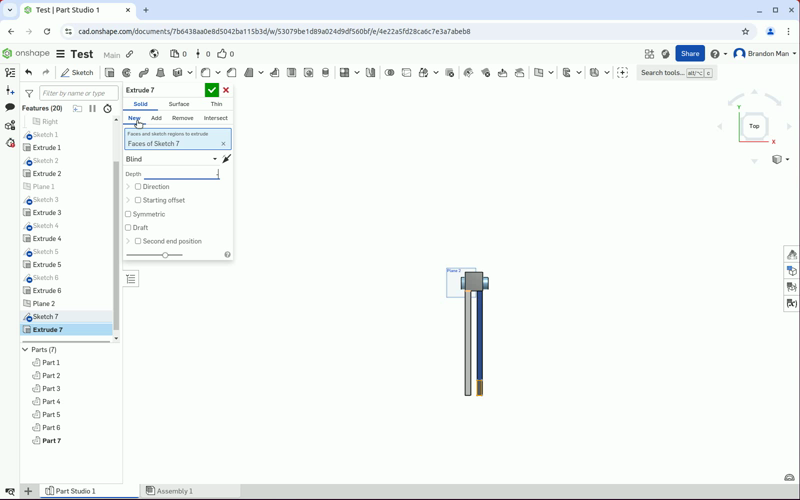
key(enter)
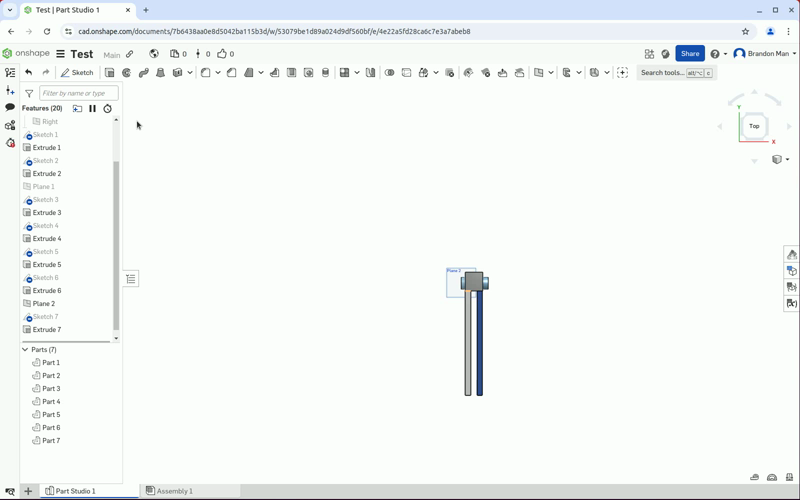
key(shift+h)
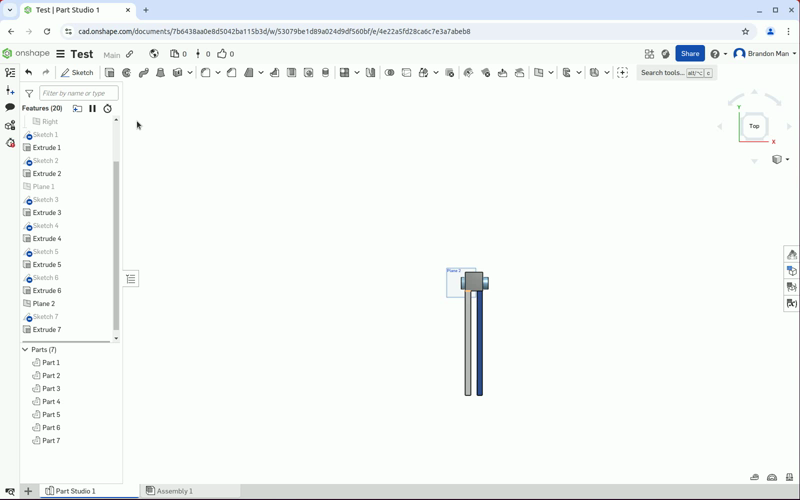
key(shift+h)
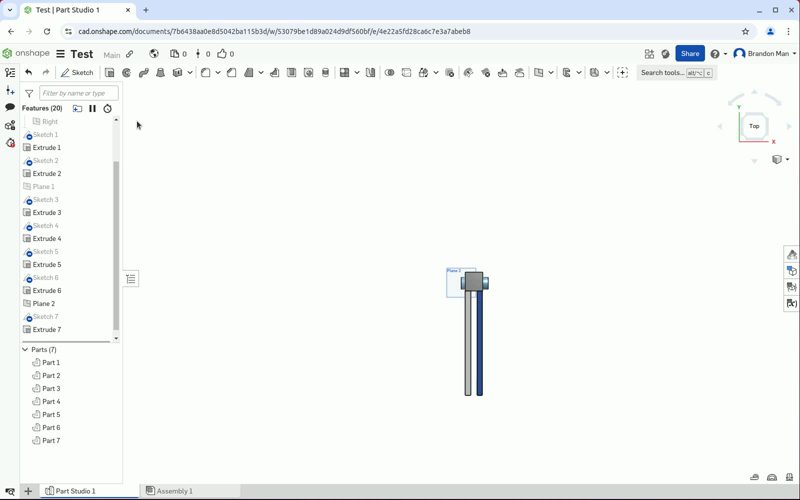
mouse_move(69, 137)
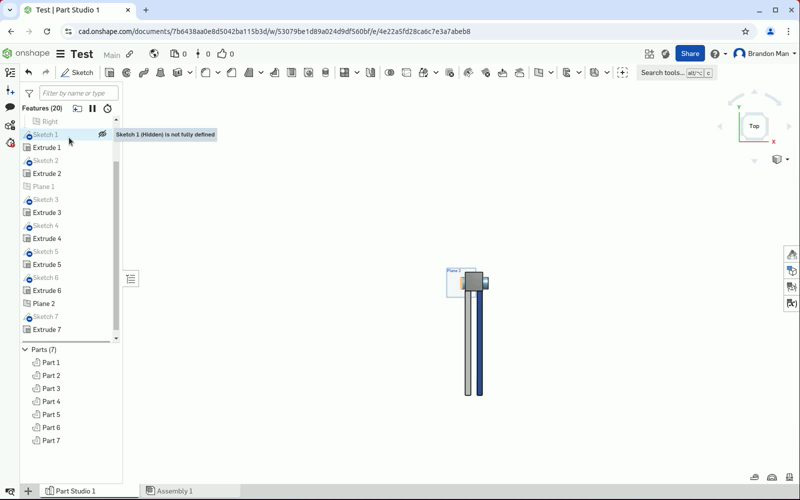
click(69, 137)
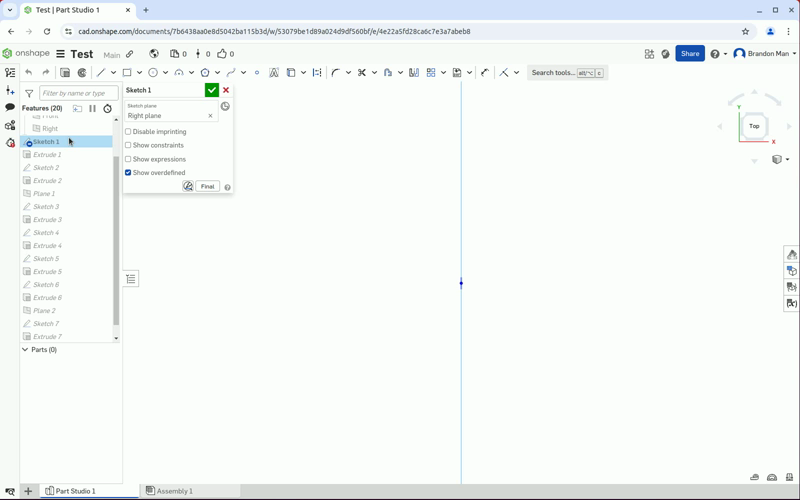
mouse_move(229, 92)
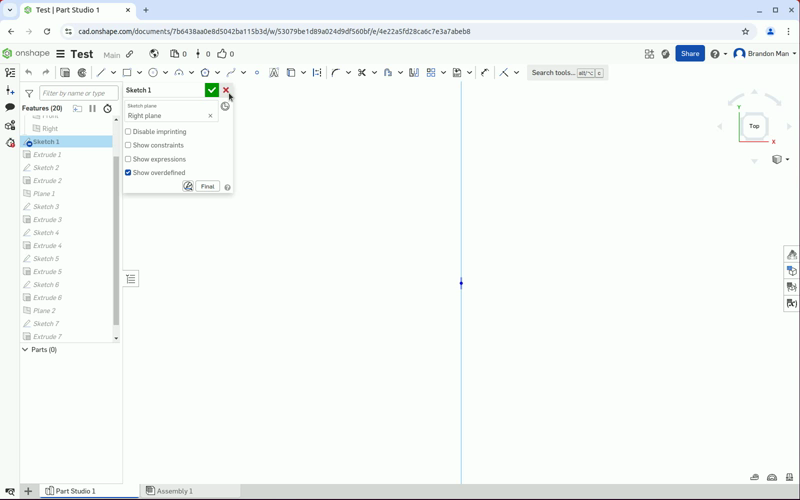
click(229, 92)
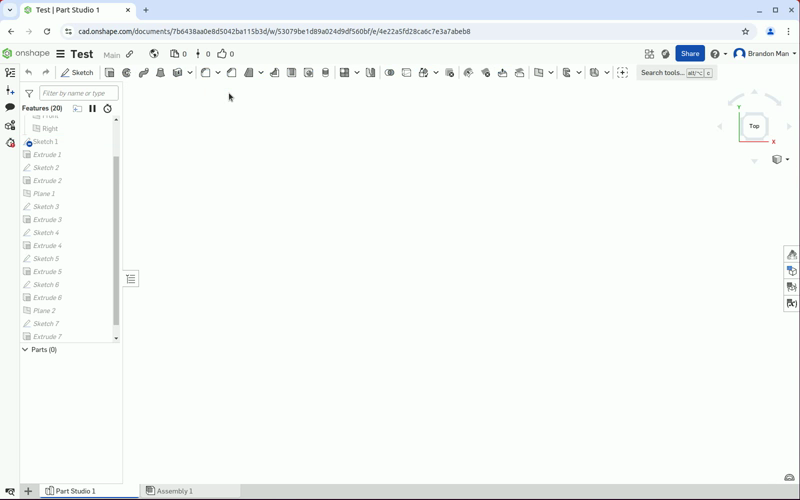
key(shift+s)
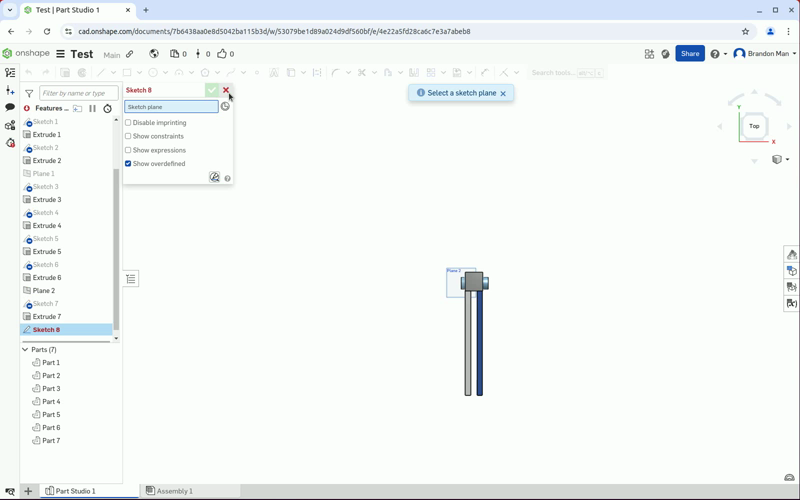
mouse_move(69, 293)
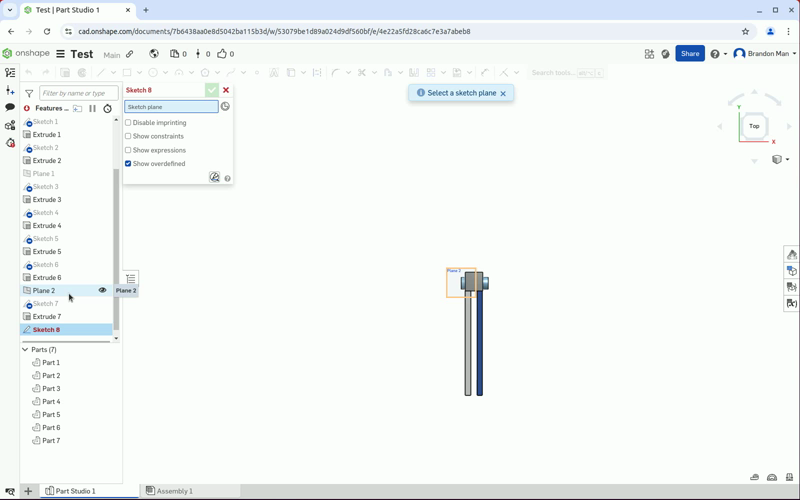
click(69, 293)
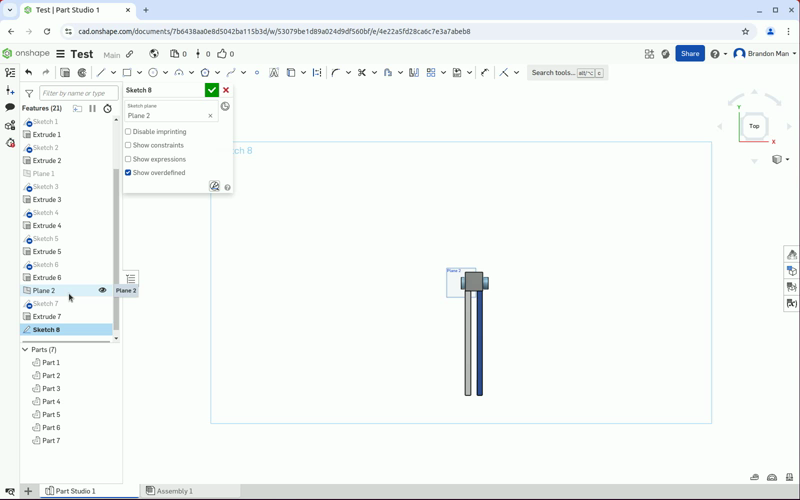
mouse_move(73, 352)
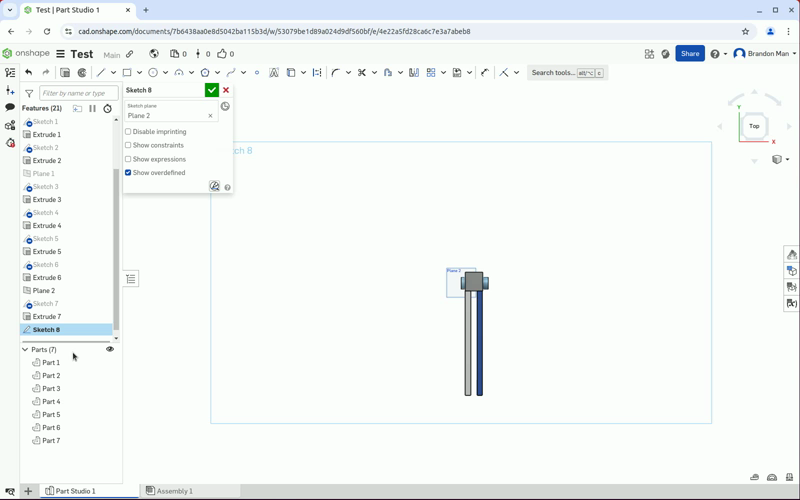
key(y)
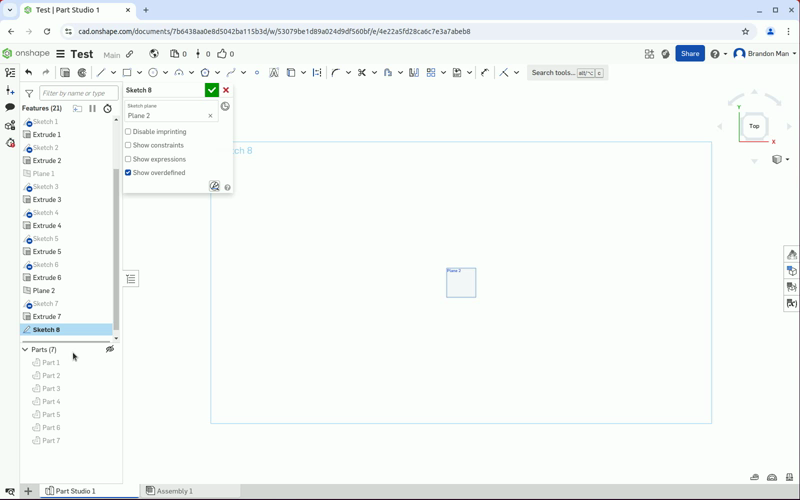
key(l)
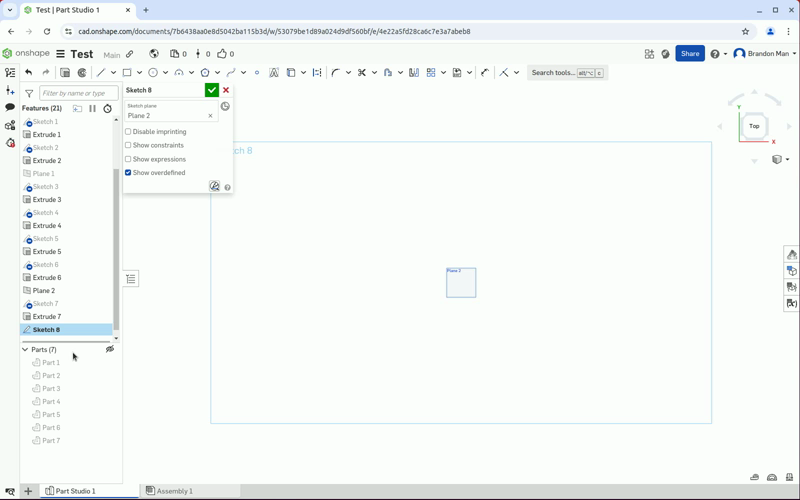
key_down(shift)
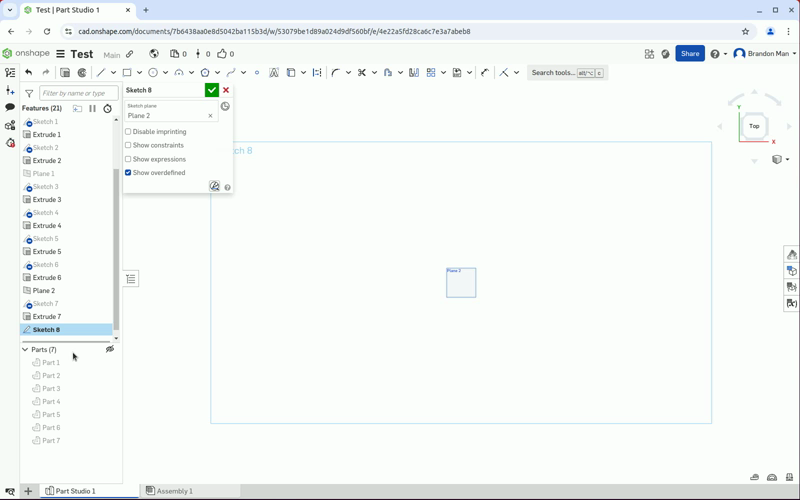
mouse_move(465, 395)
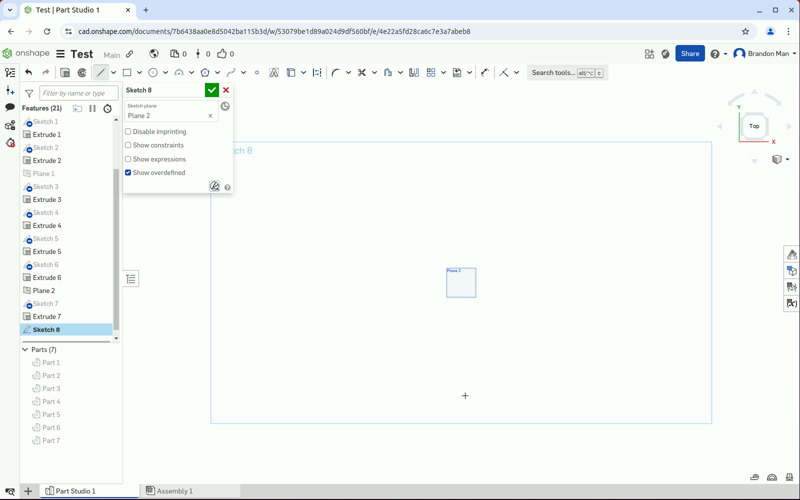
click(465, 395)
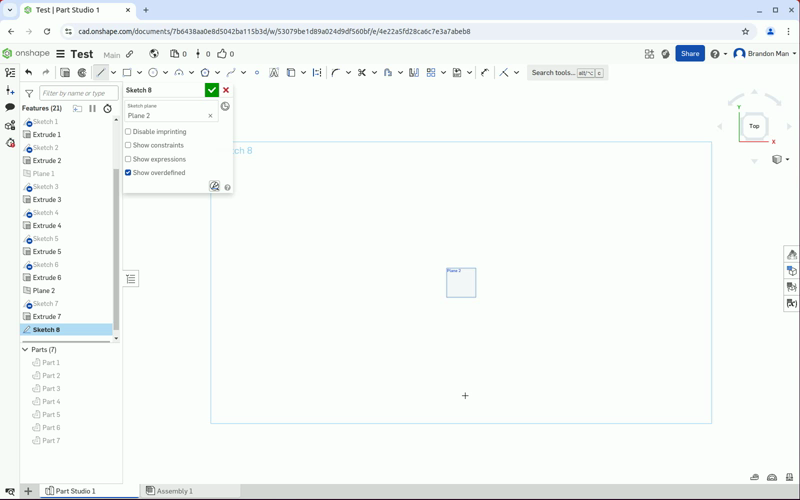
key_up(shift)
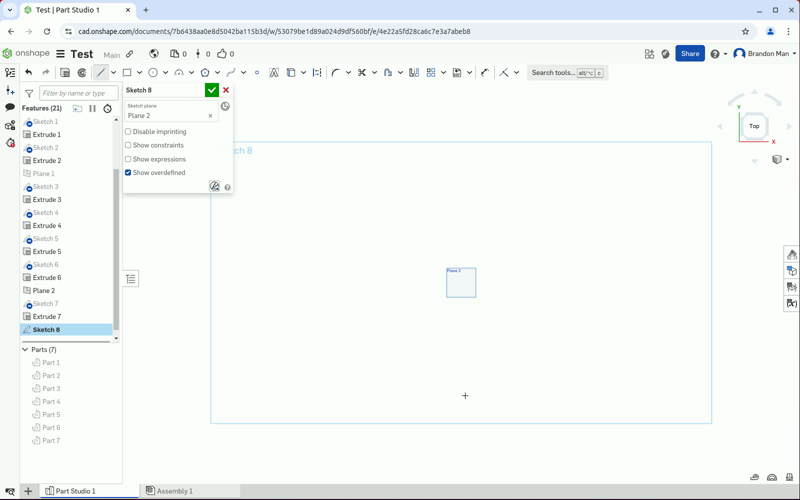
key_down(shift)
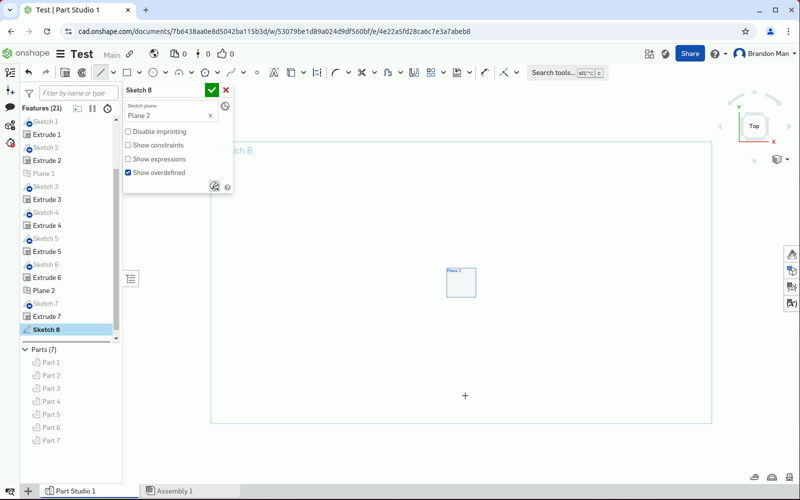
mouse_move(495, 395)
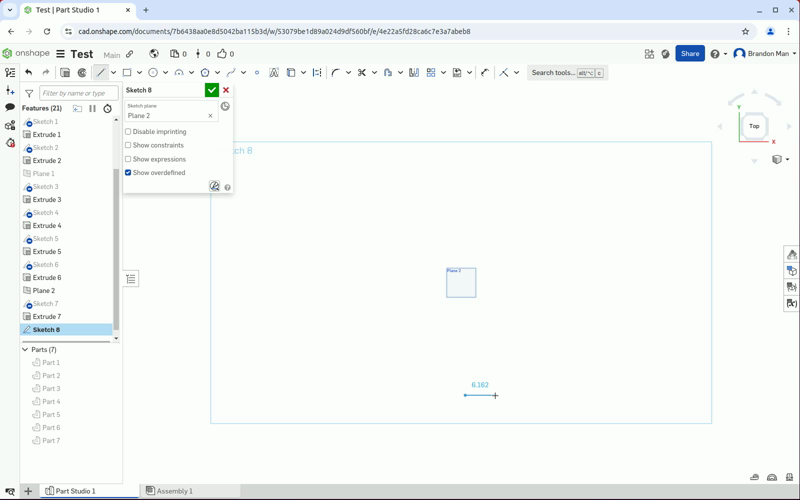
mouse_move(469, 395)
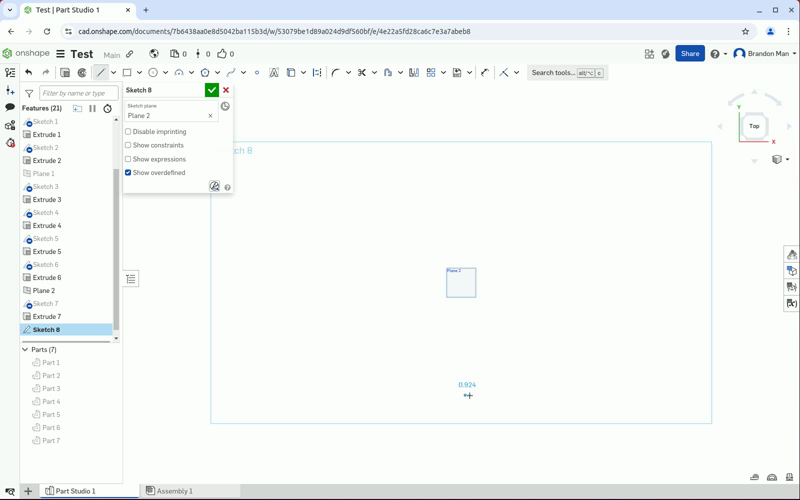
scroll(6)
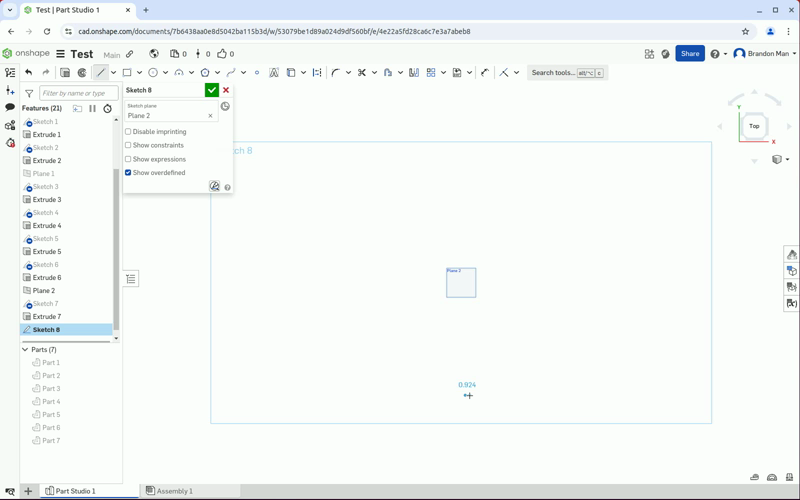
scroll(6)
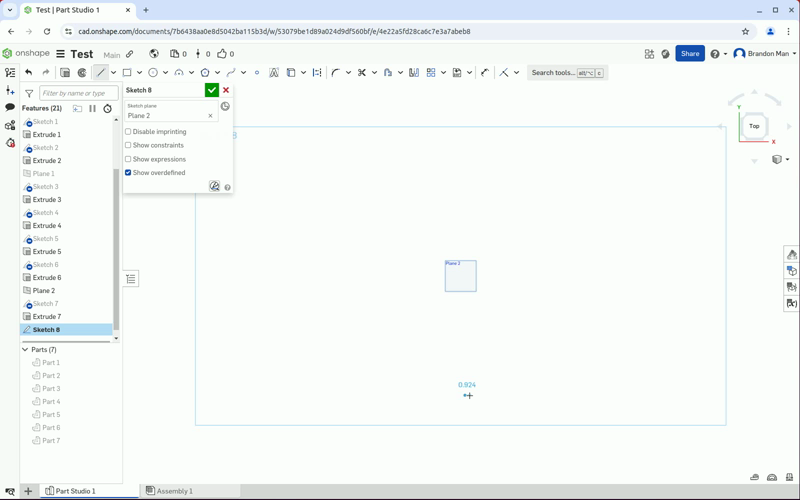
scroll(6)
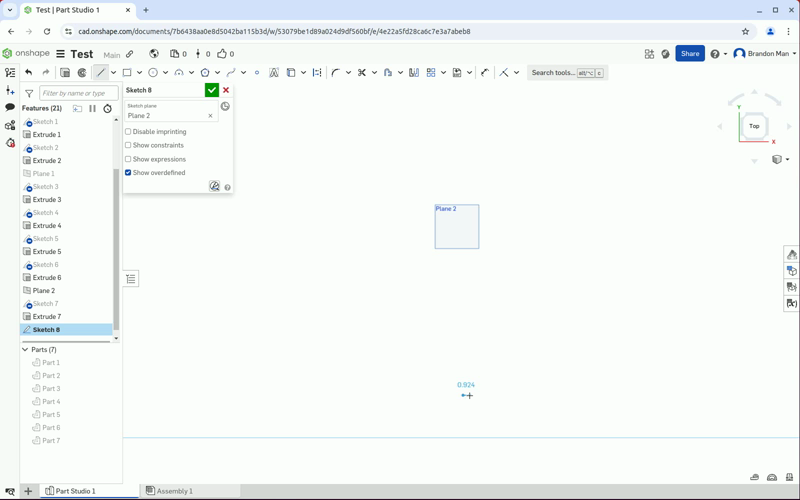
scroll(6)
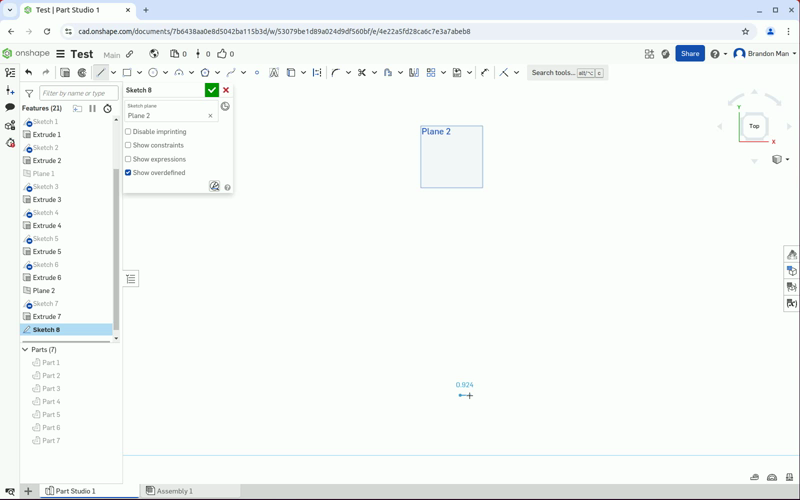
scroll(6)
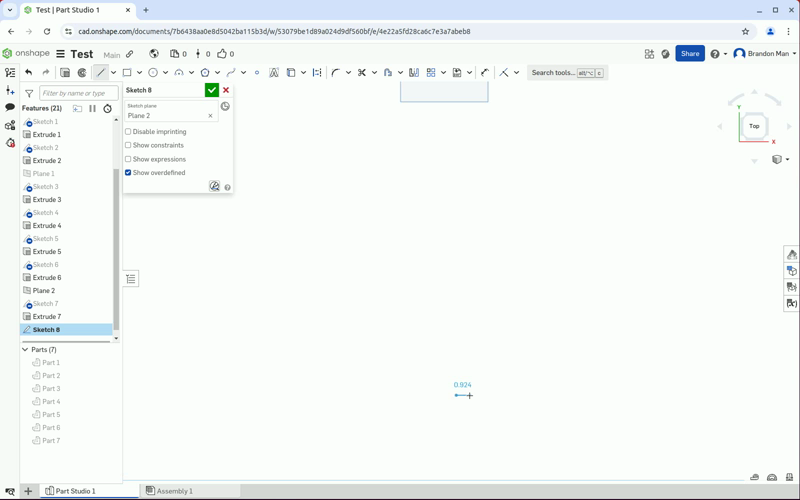
scroll(6)
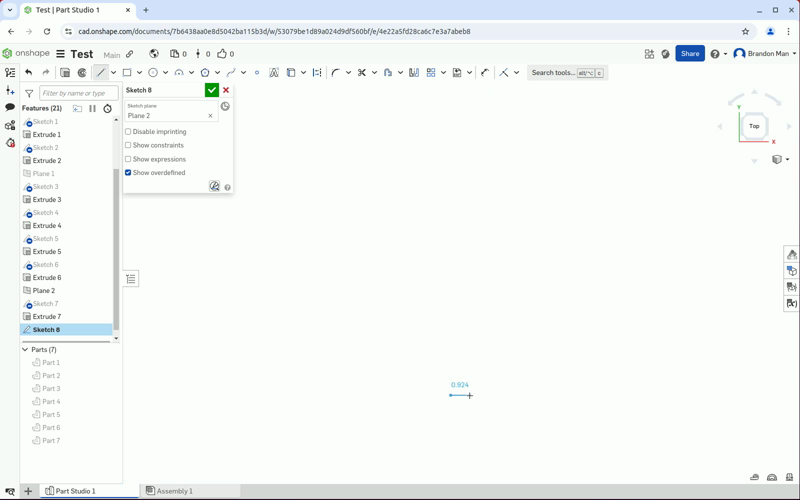
scroll(6)
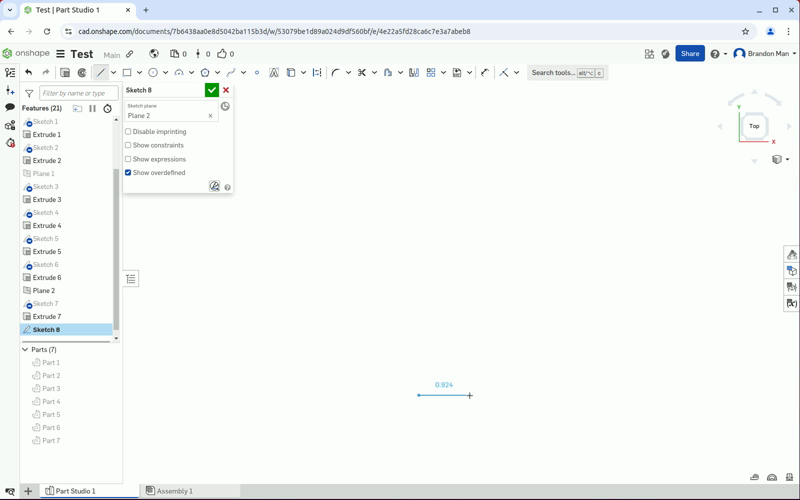
click(469, 395)
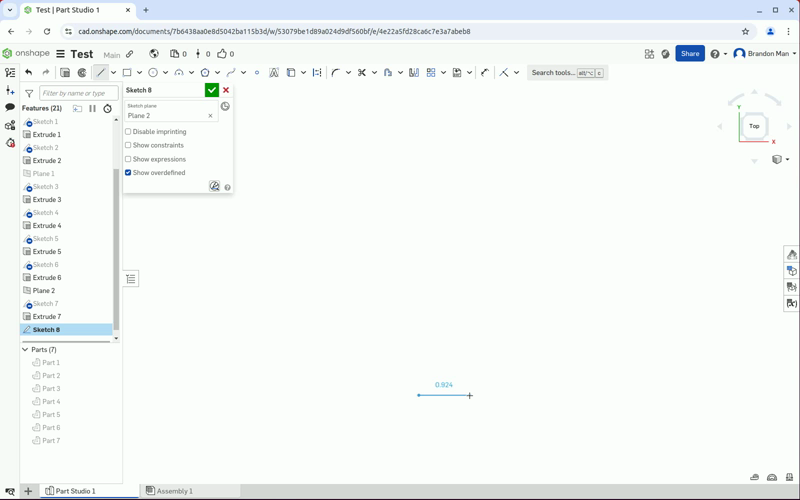
scroll(-6)
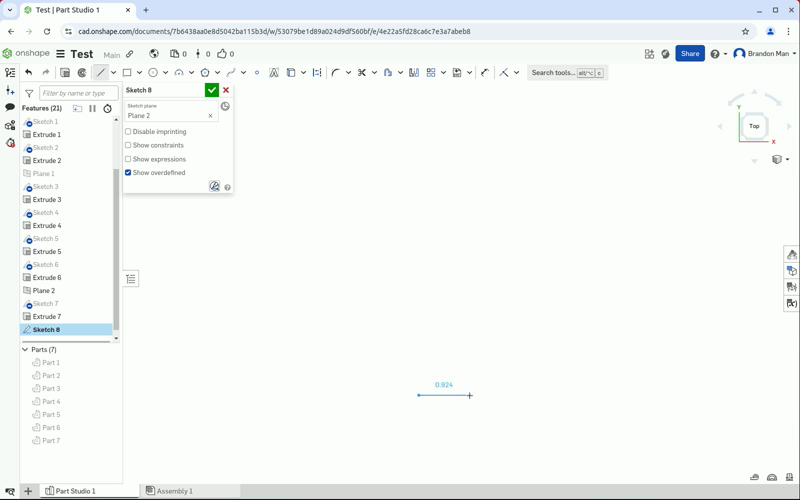
scroll(-6)
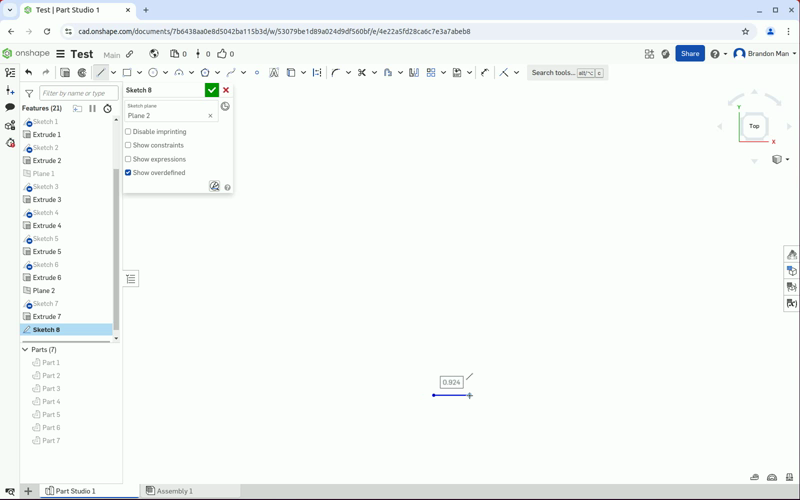
scroll(-6)
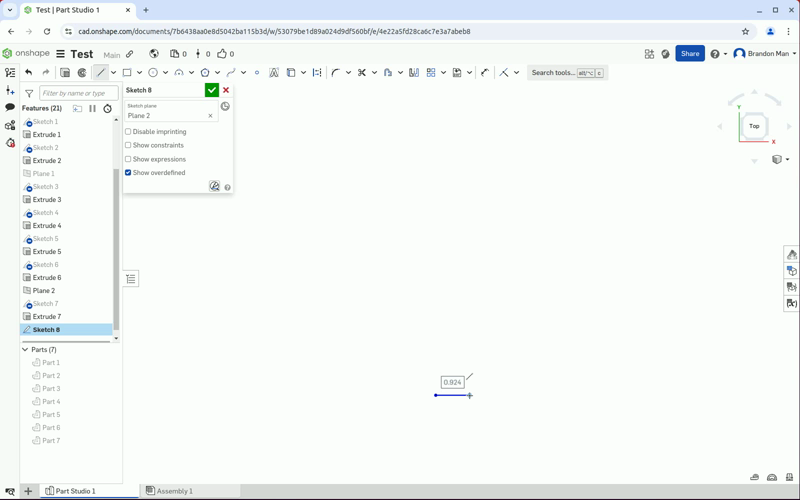
scroll(-6)
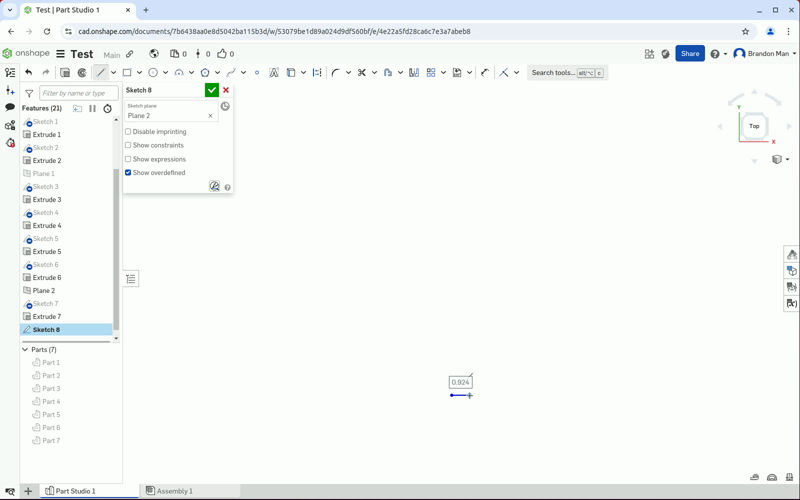
scroll(-6)
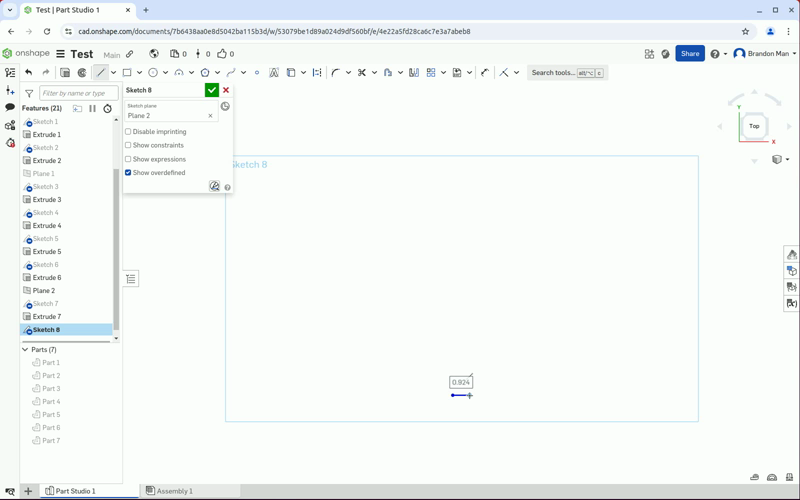
scroll(-6)
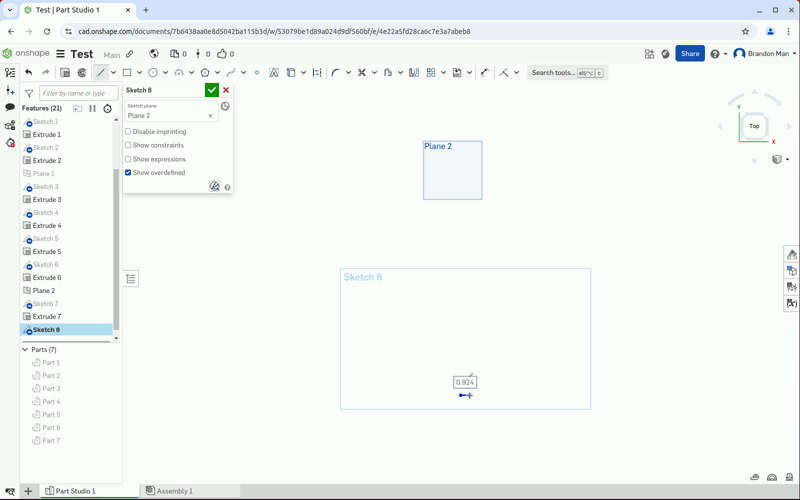
scroll(-6)
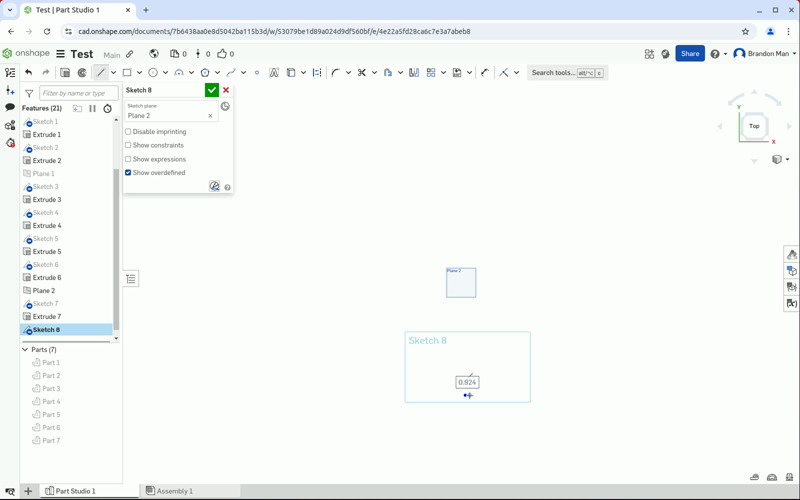
key_up(shift)
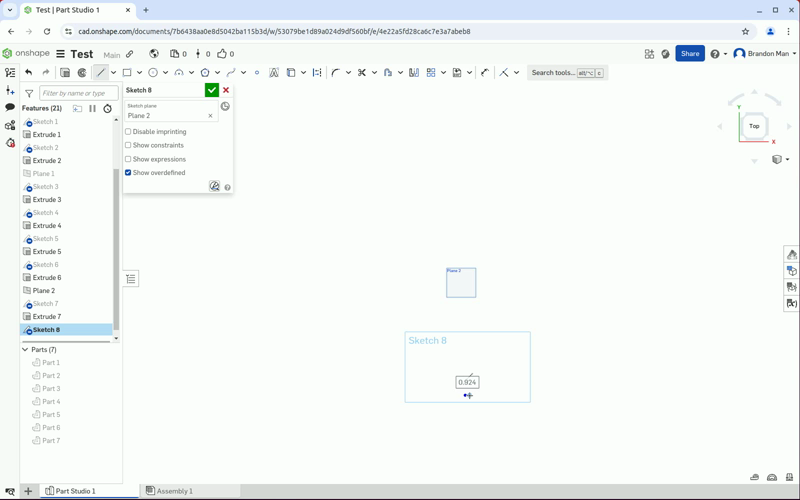
key_down(shift)
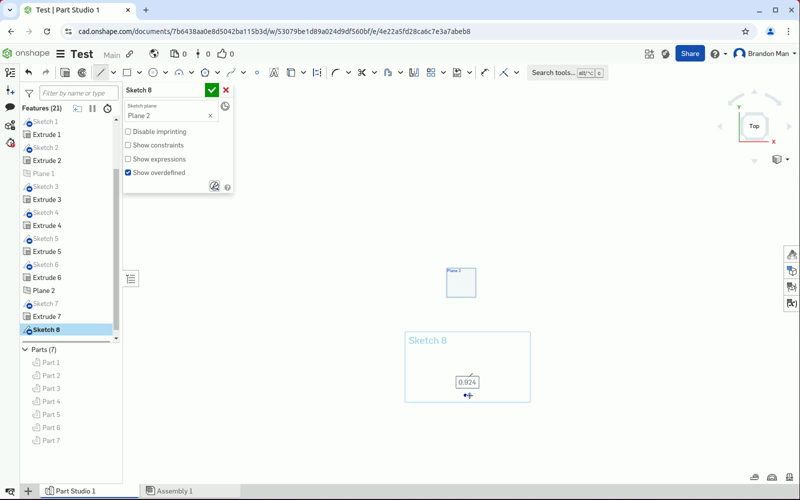
mouse_move(499, 395)
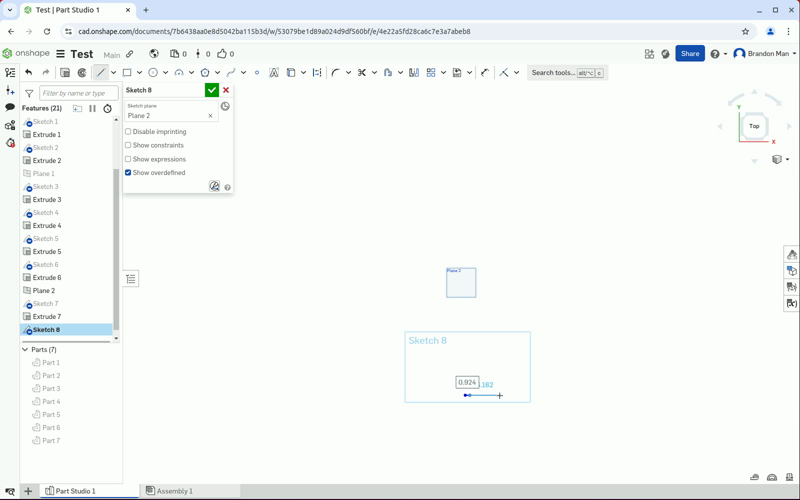
mouse_move(469, 380)
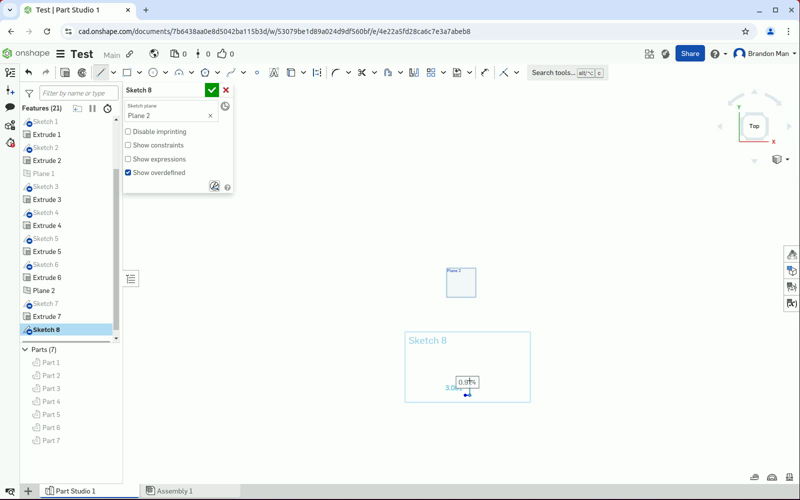
click(469, 380)
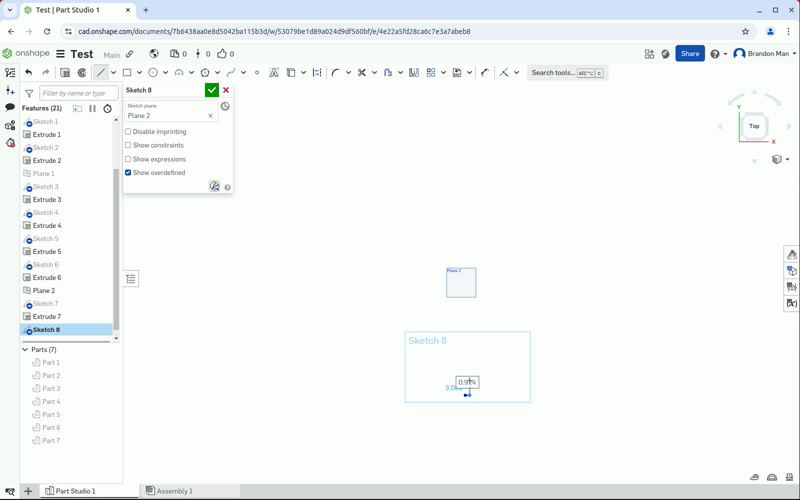
key_up(shift)
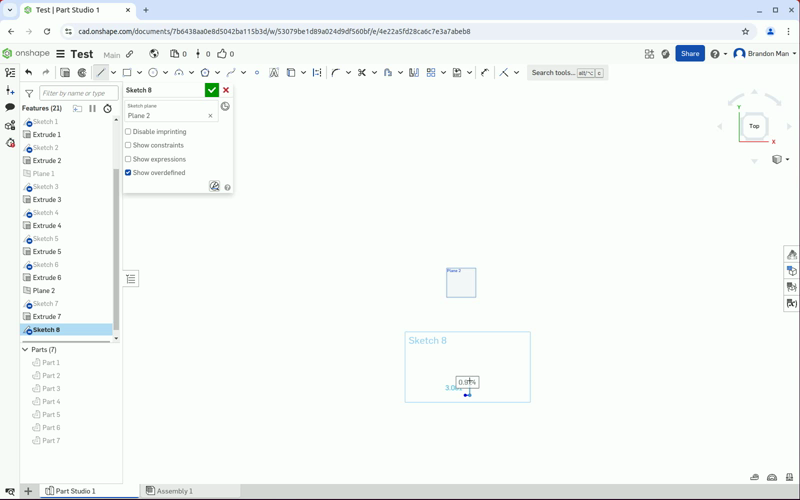
key_down(shift)
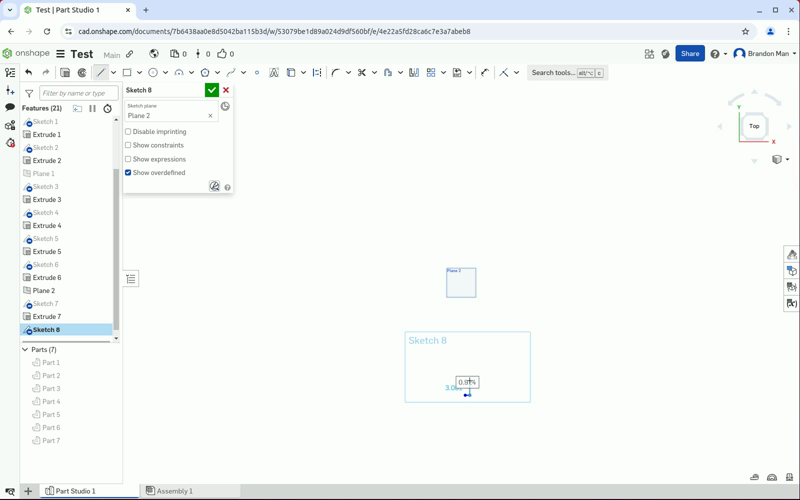
mouse_move(499, 380)
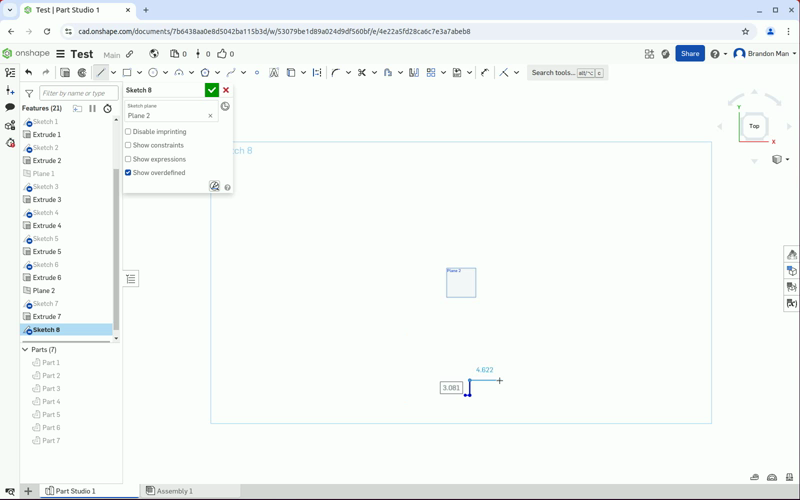
mouse_move(465, 380)
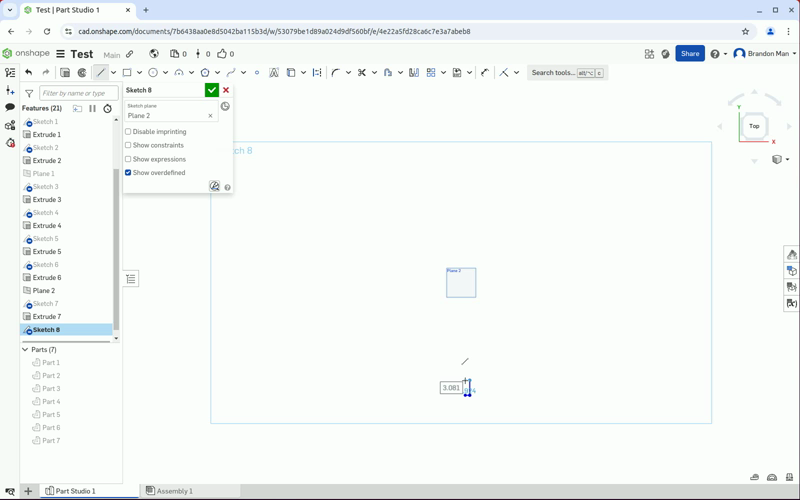
scroll(6)
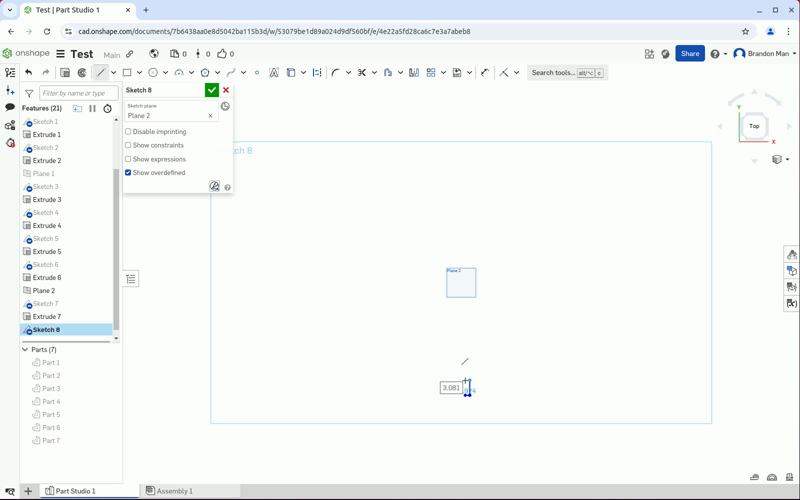
scroll(6)
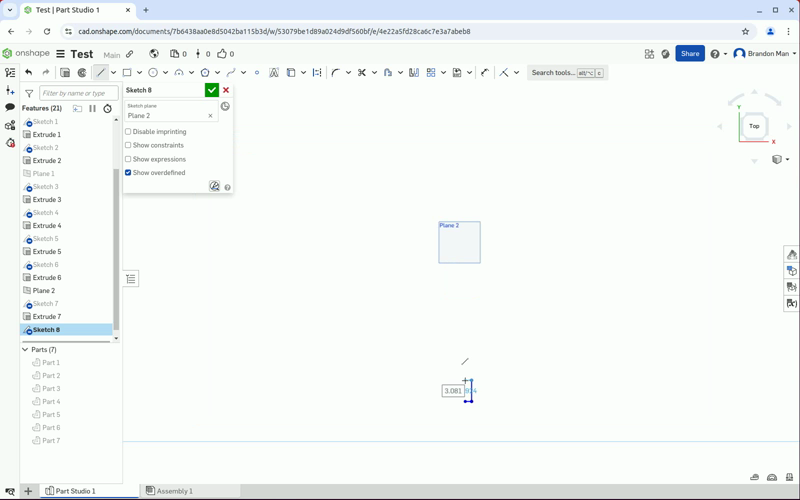
scroll(6)
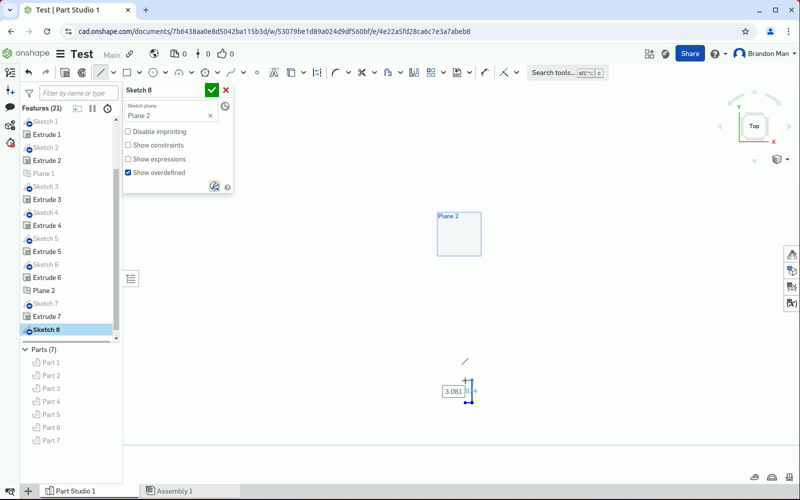
scroll(6)
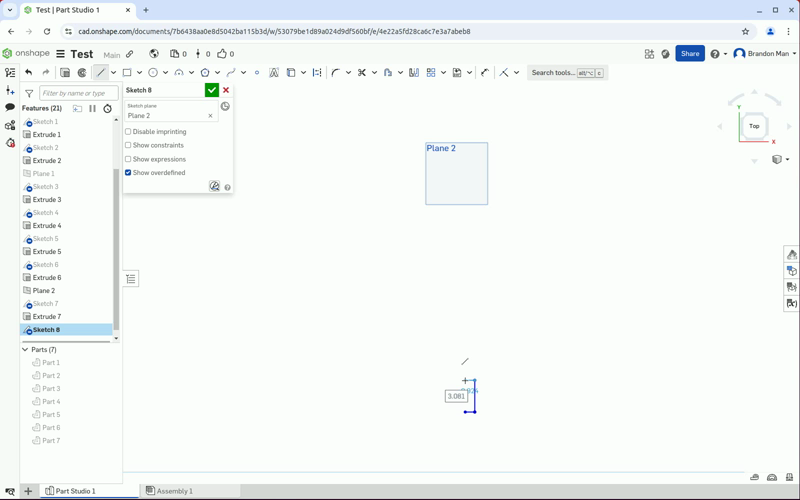
scroll(6)
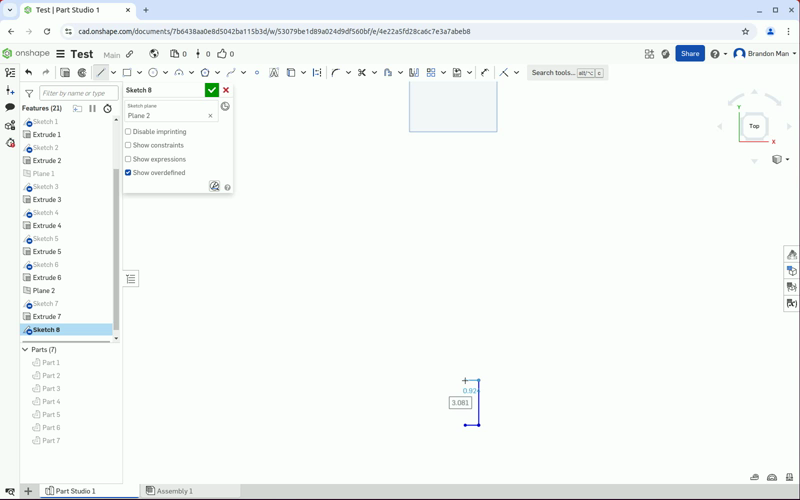
scroll(6)
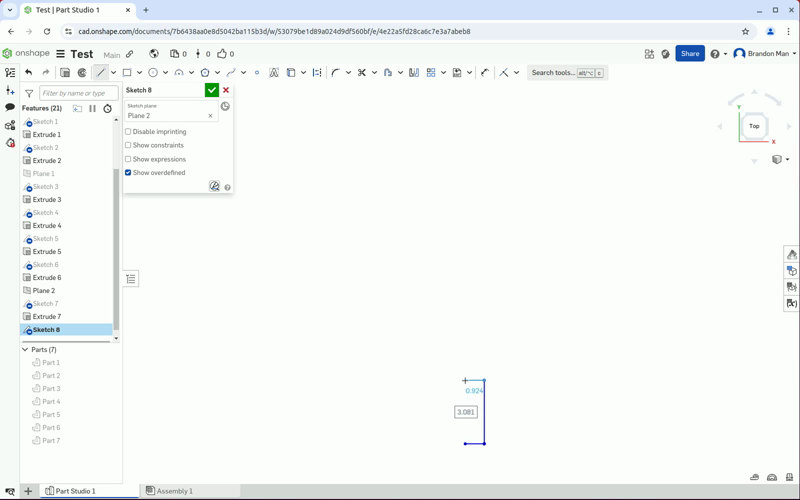
scroll(6)
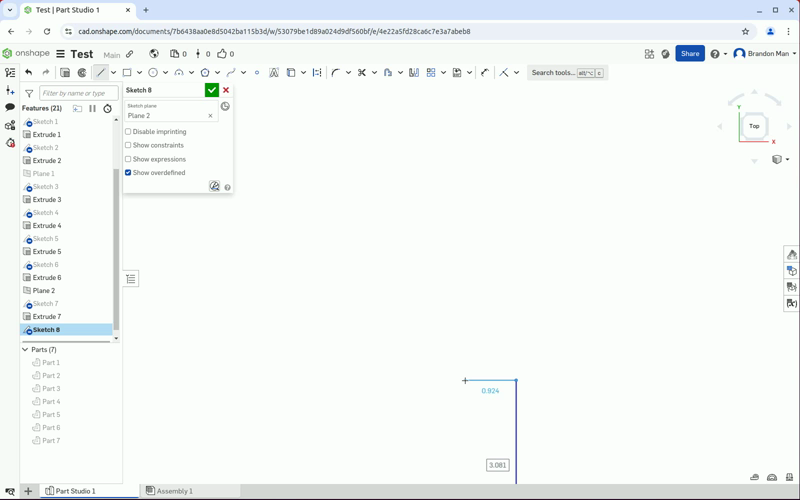
click(465, 380)
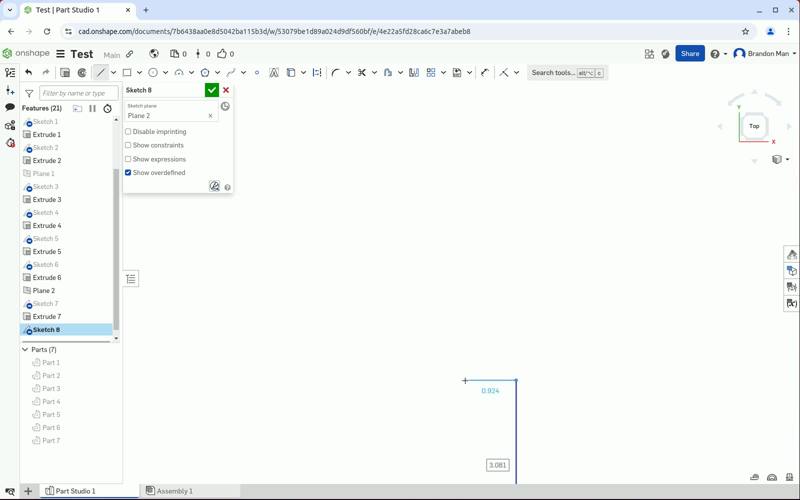
scroll(-6)
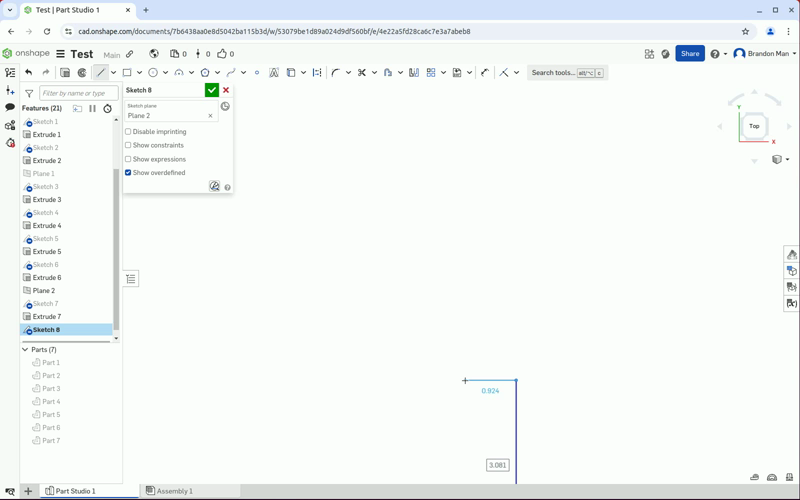
scroll(-6)
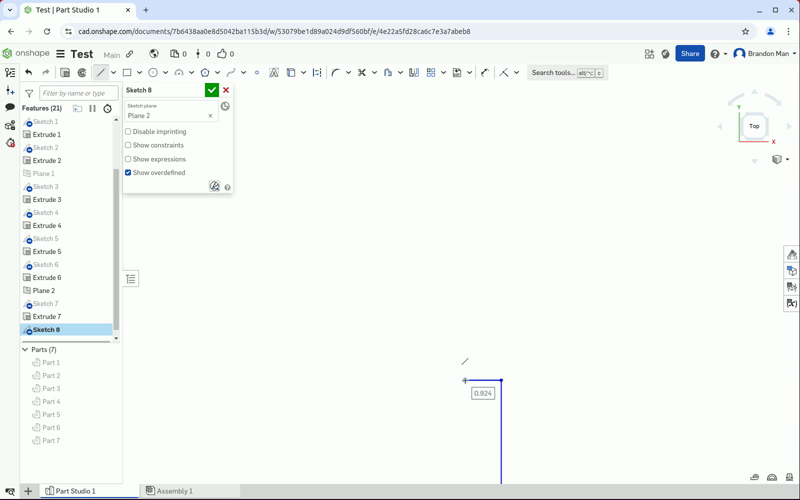
scroll(-6)
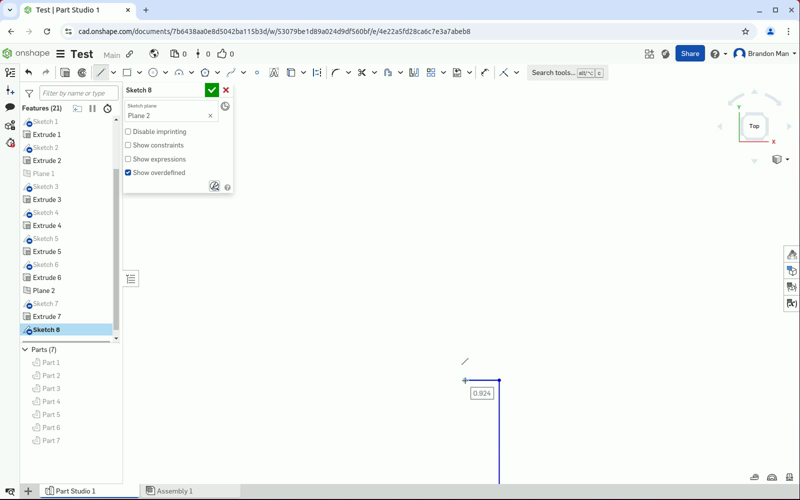
scroll(-6)
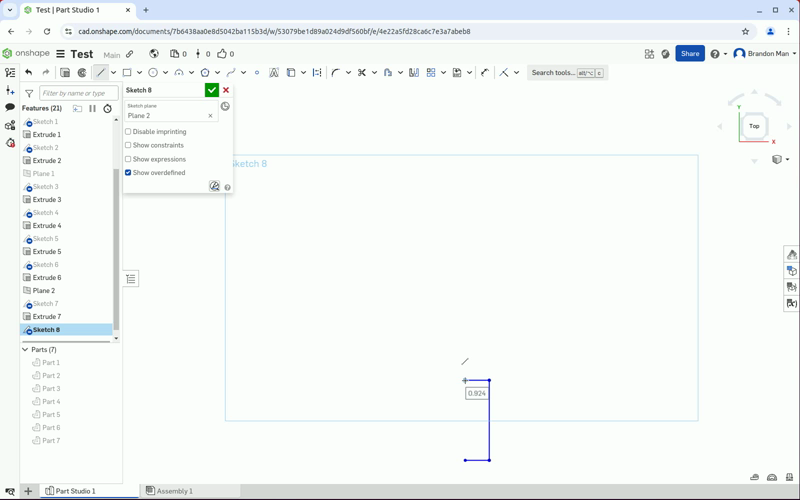
scroll(-6)
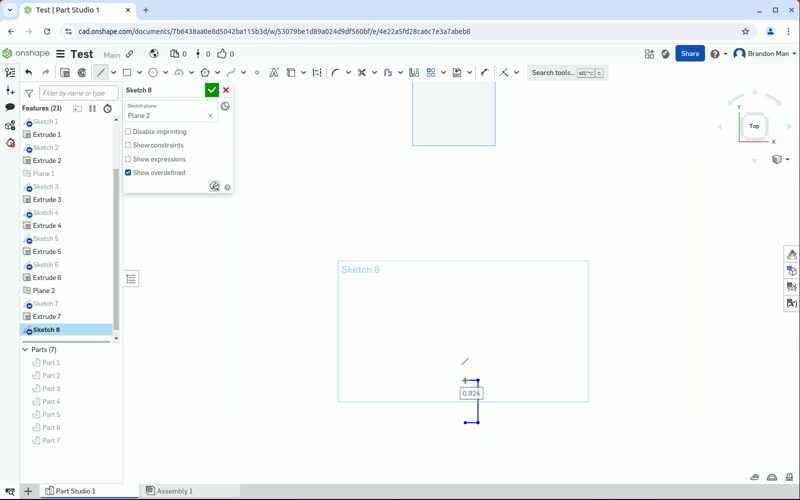
scroll(-6)
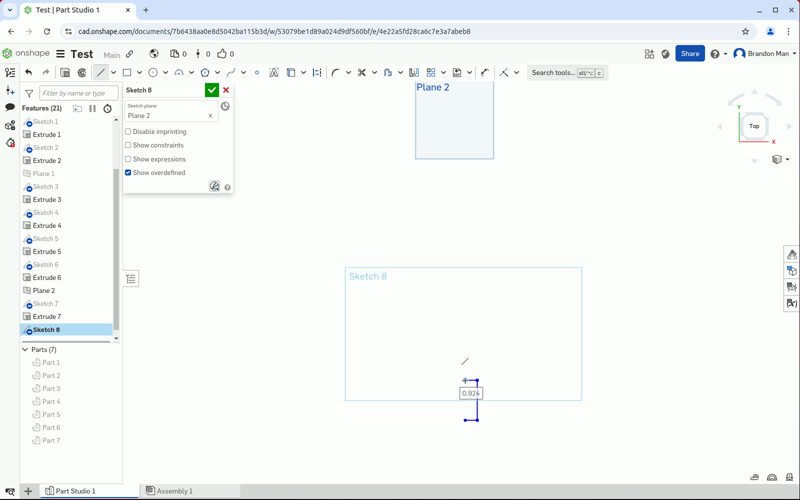
scroll(-6)
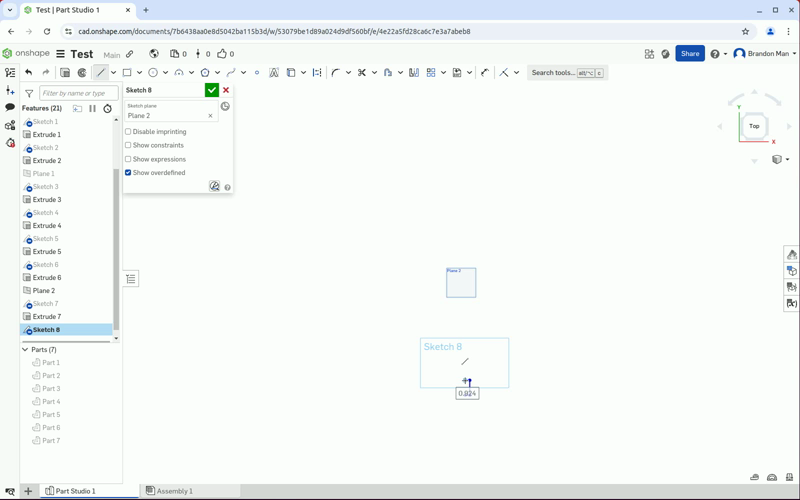
key_up(shift)
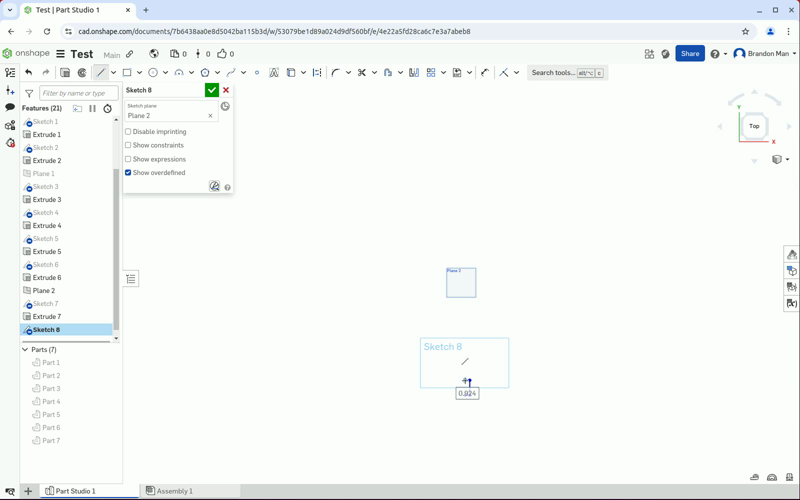
mouse_move(495, 380)
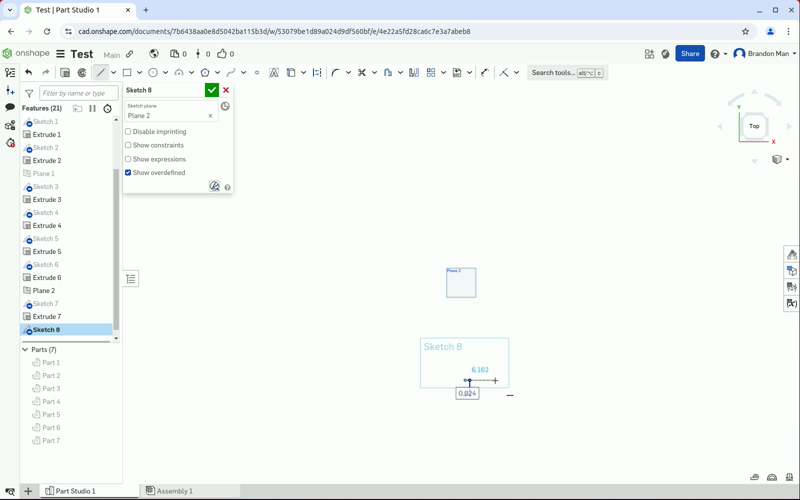
key_down(shift)
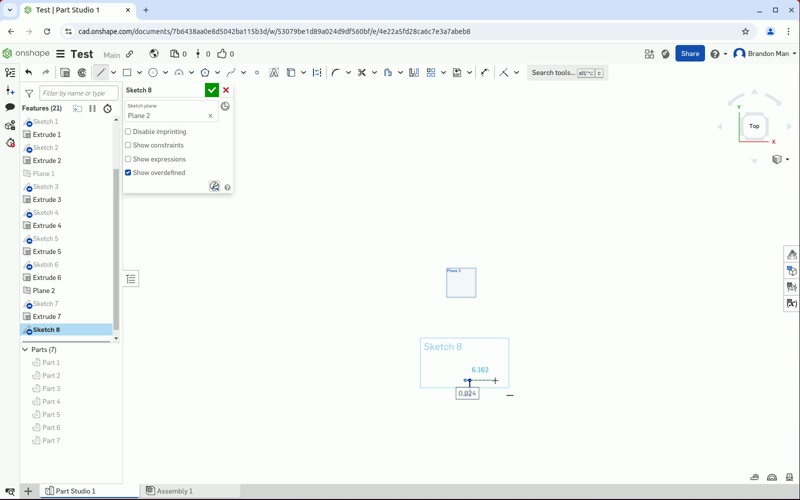
mouse_move(465, 395)
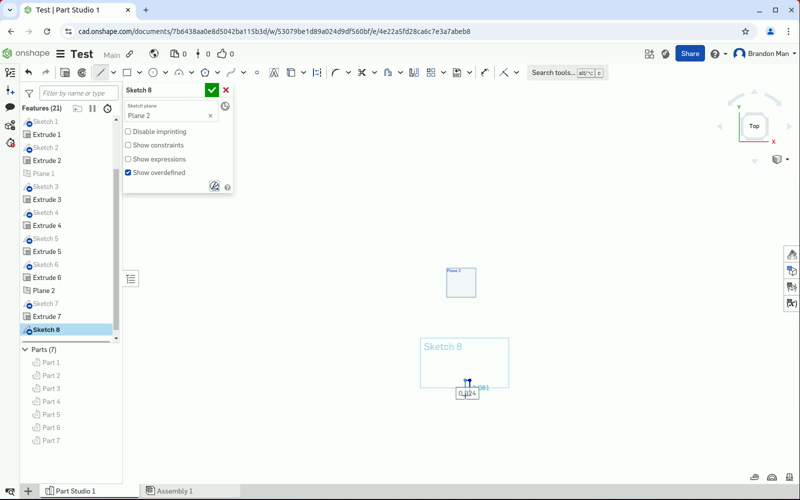
key_up(shift)
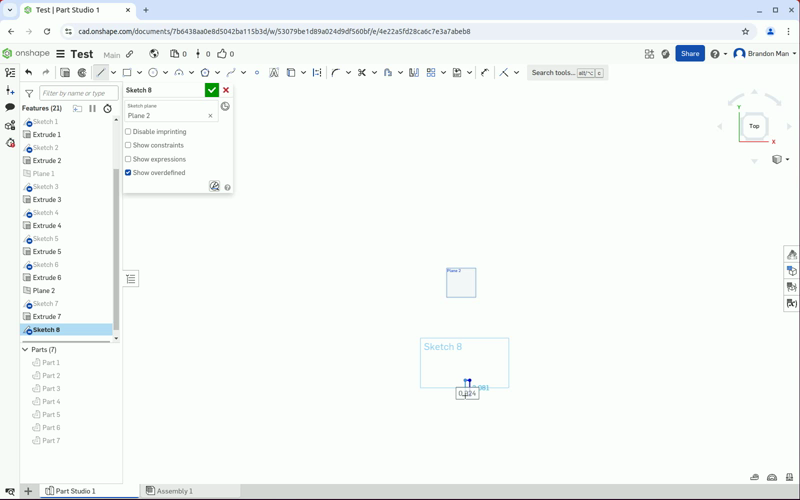
click(465, 395)
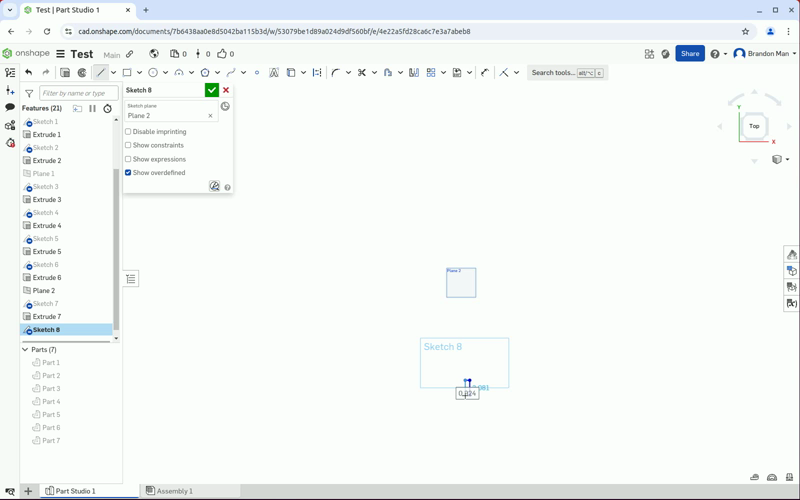
key(esc)
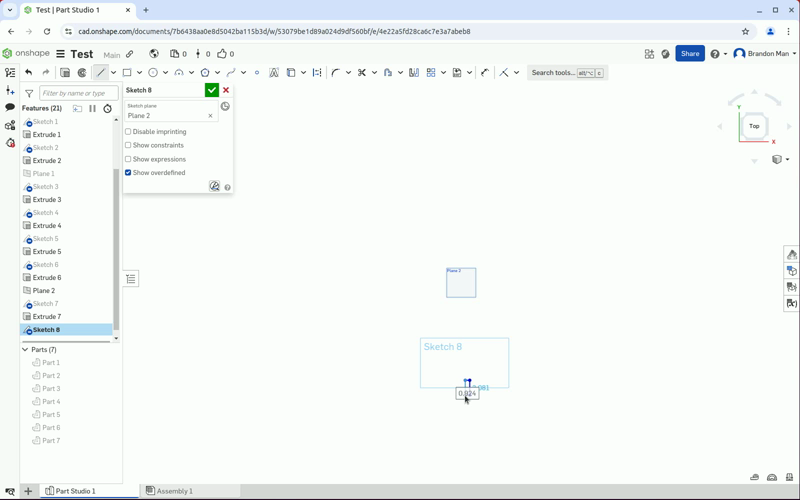
mouse_move(466, 389)
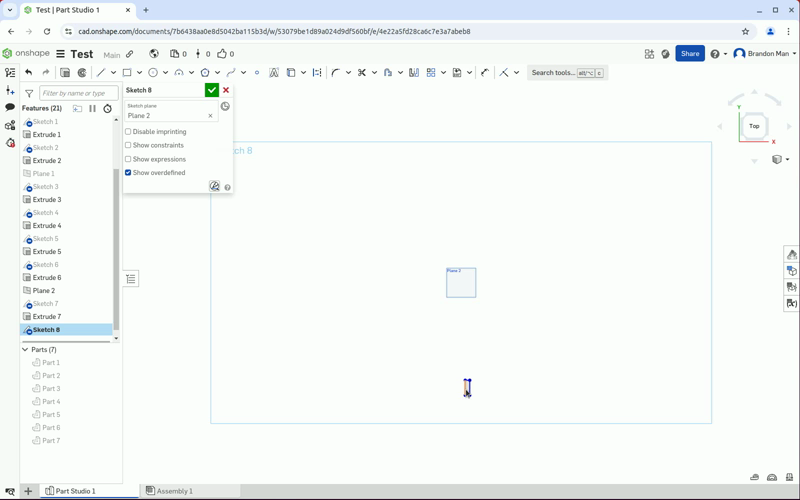
scroll(6)
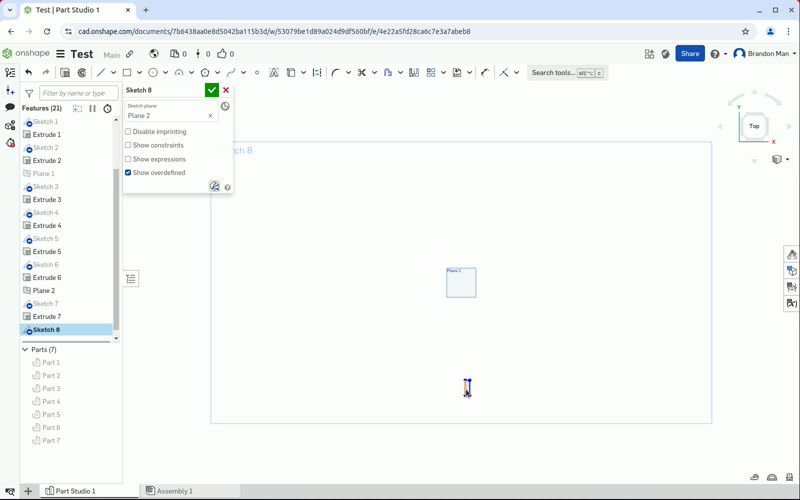
scroll(6)
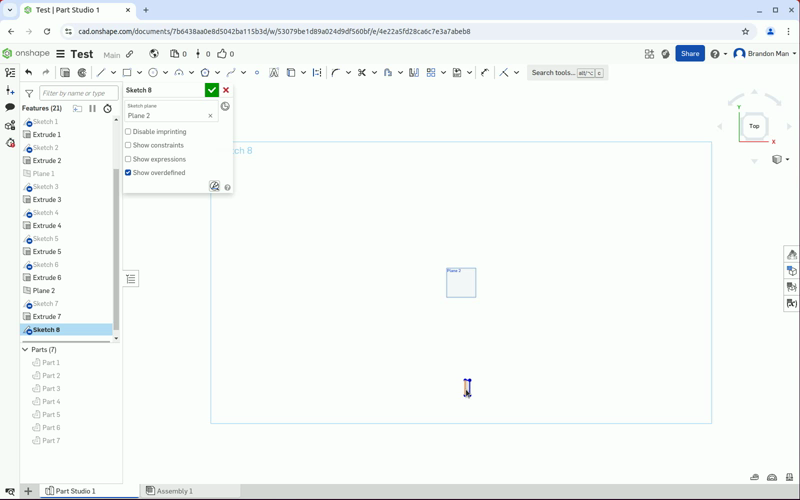
scroll(6)
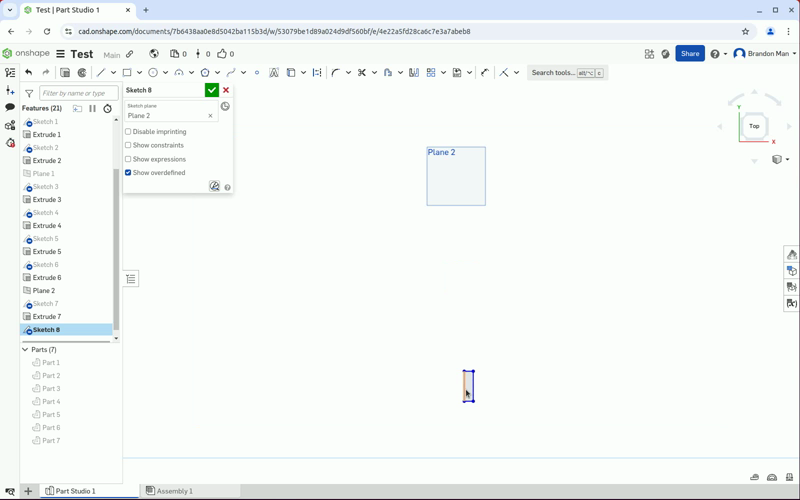
scroll(6)
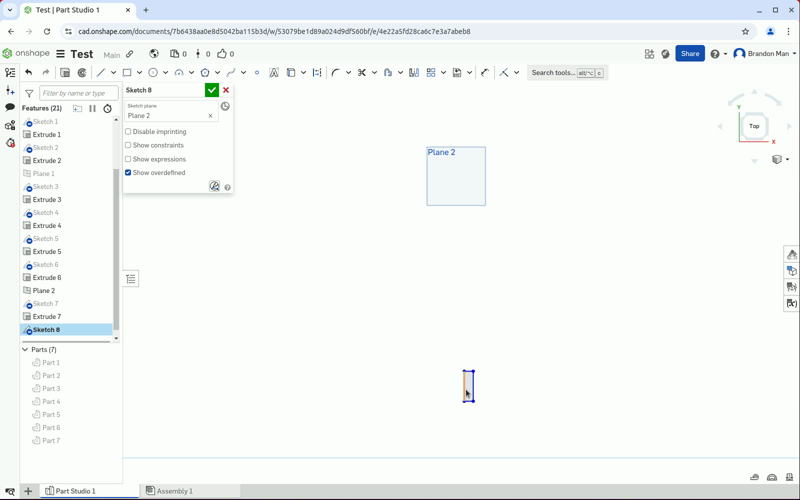
scroll(6)
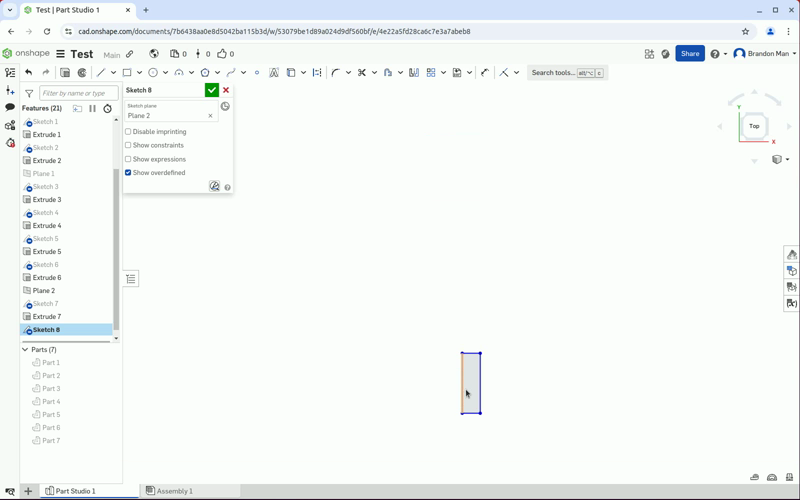
scroll(6)
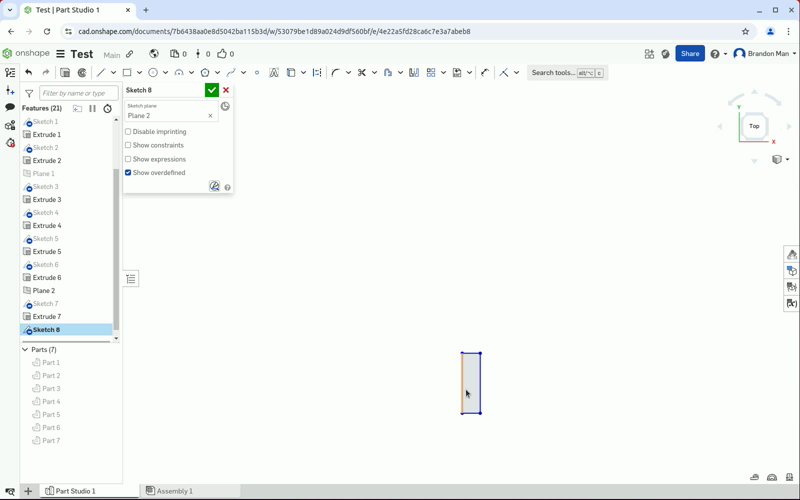
scroll(6)
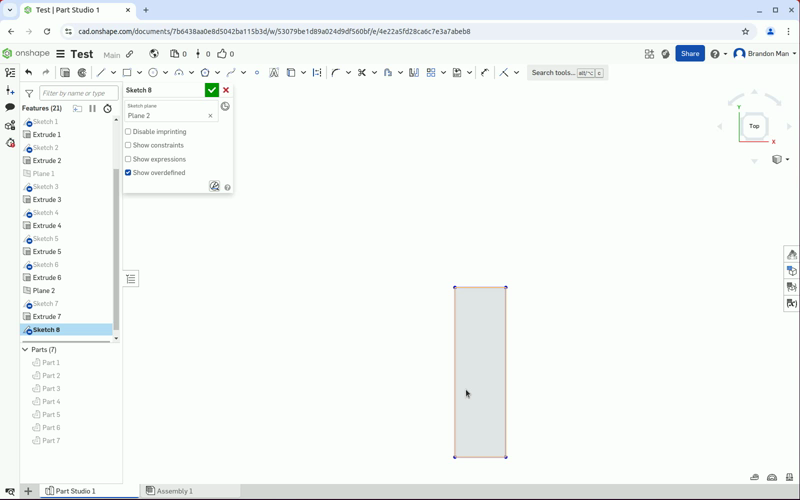
click(466, 389)
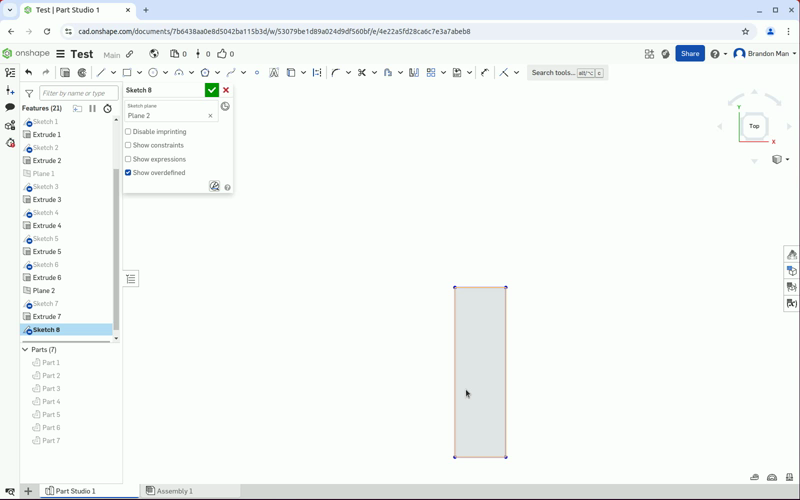
scroll(-6)
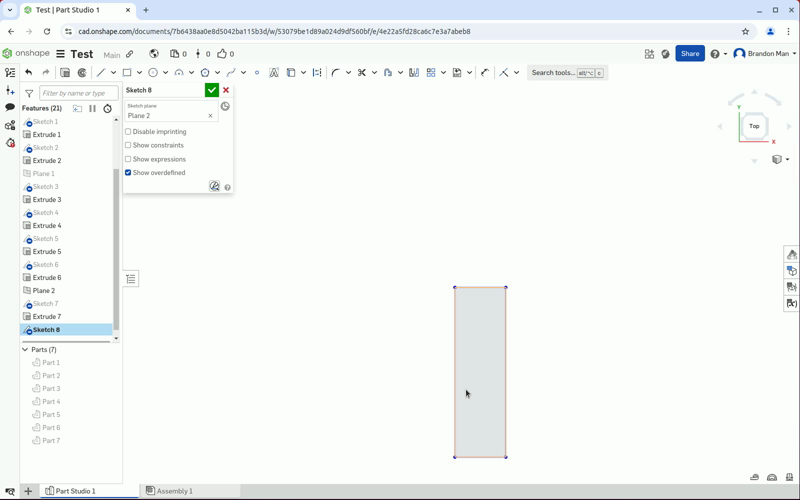
scroll(-6)
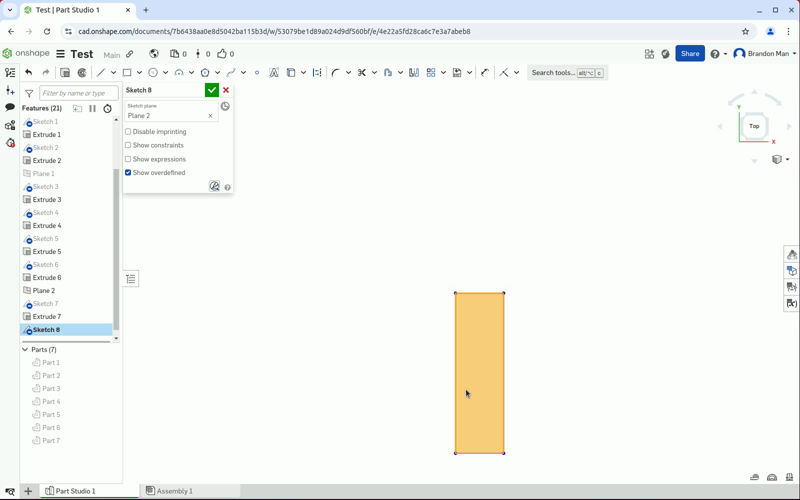
scroll(-6)
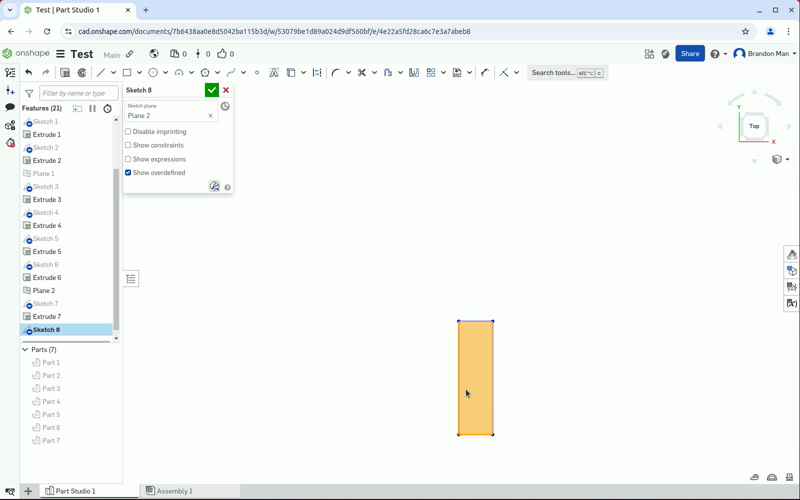
scroll(-6)
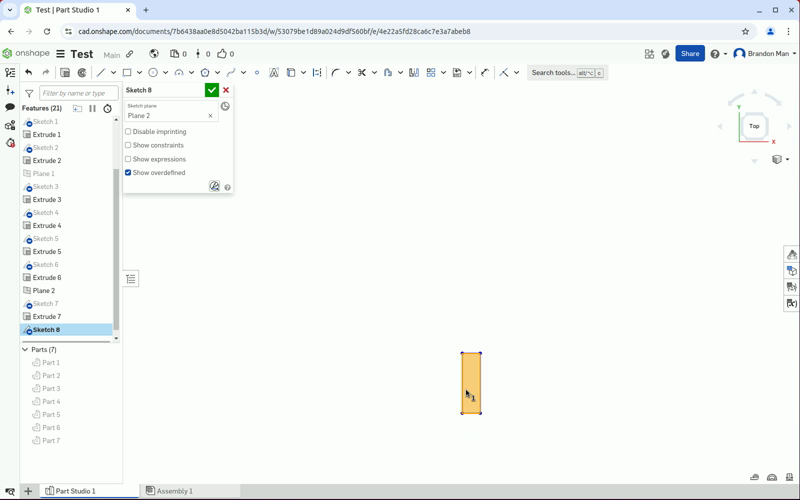
scroll(-6)
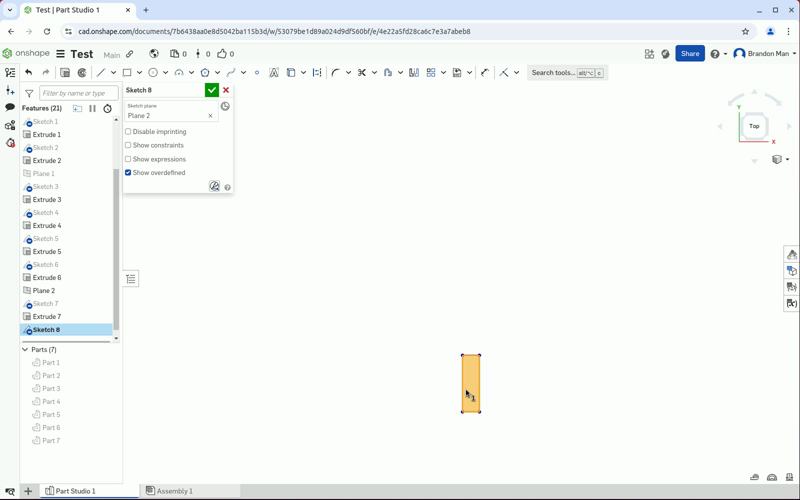
scroll(-6)
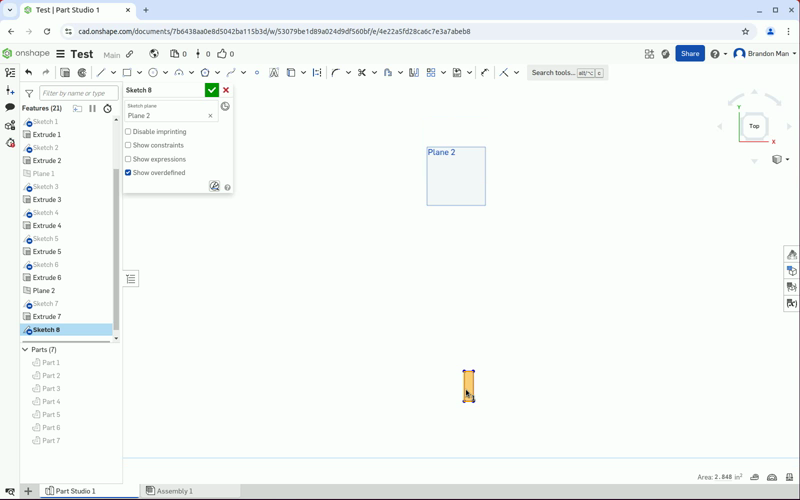
scroll(-6)
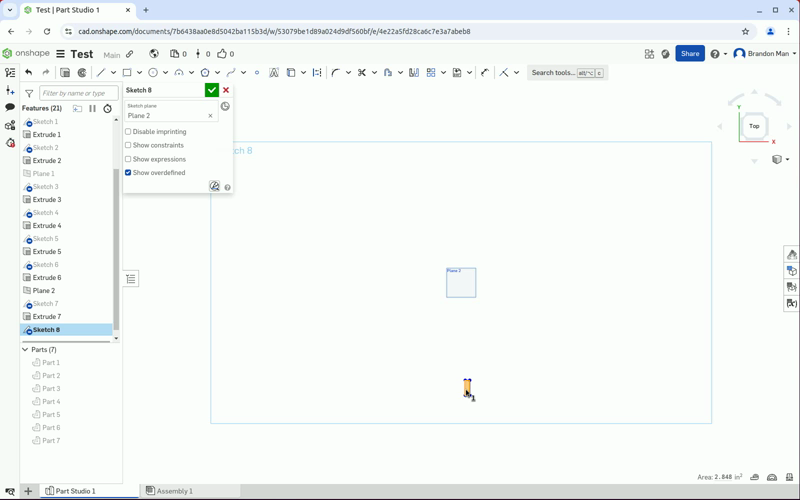
mouse_move(73, 352)
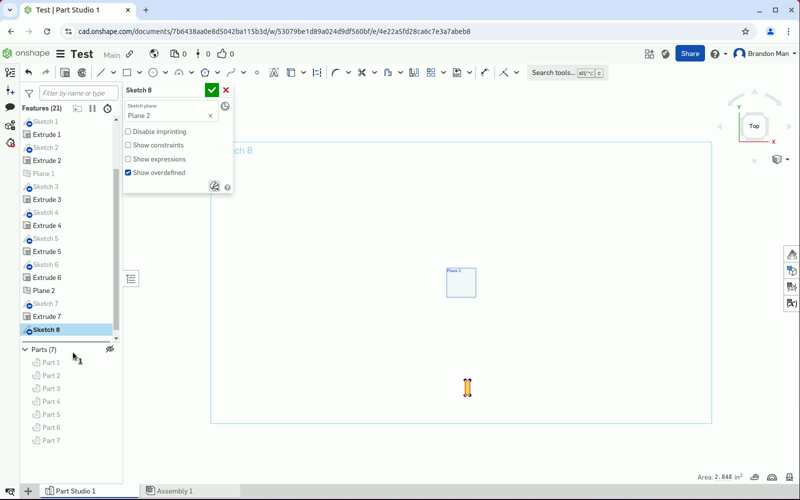
key(shift+y)
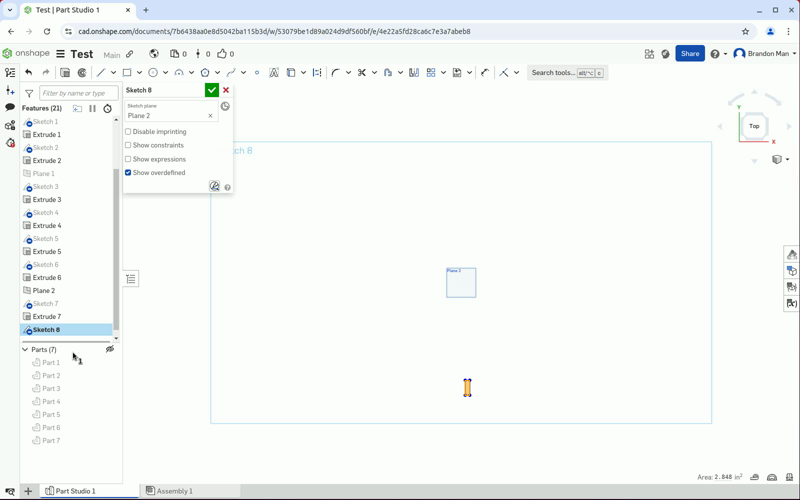
key(shift+e)
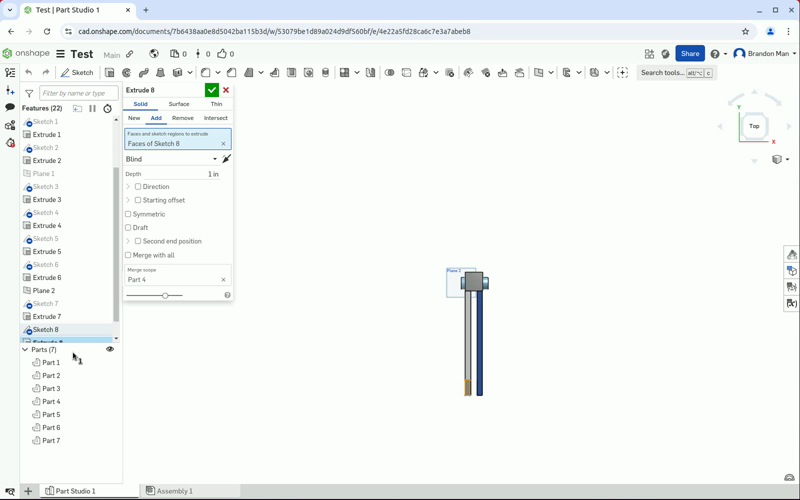
mouse_move(143, 106)
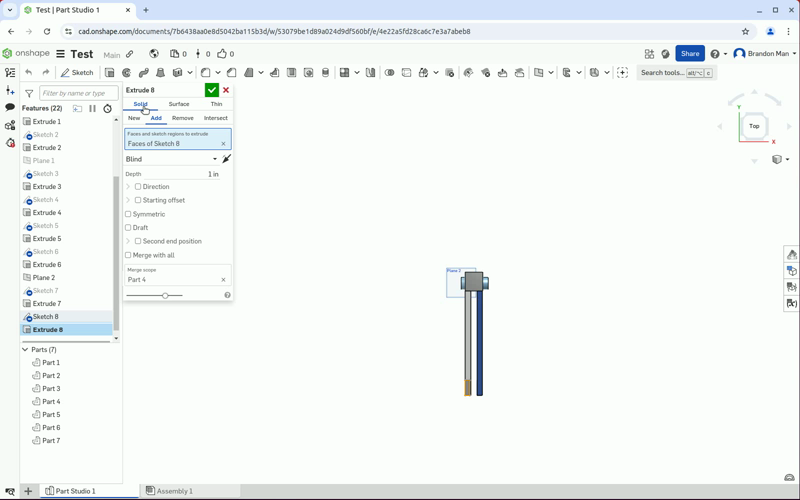
click(143, 106)
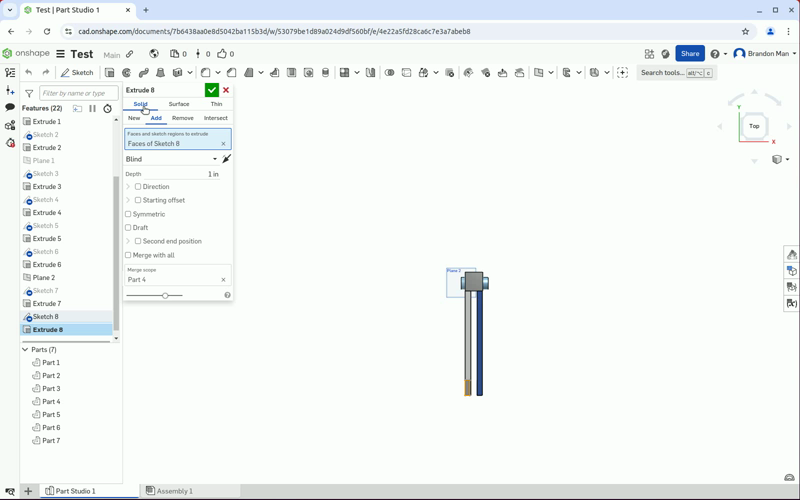
mouse_move(137, 120)
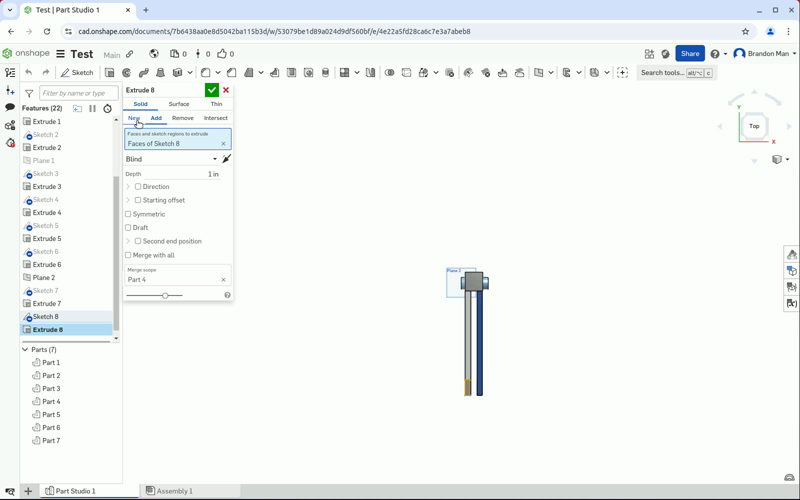
click(137, 120)
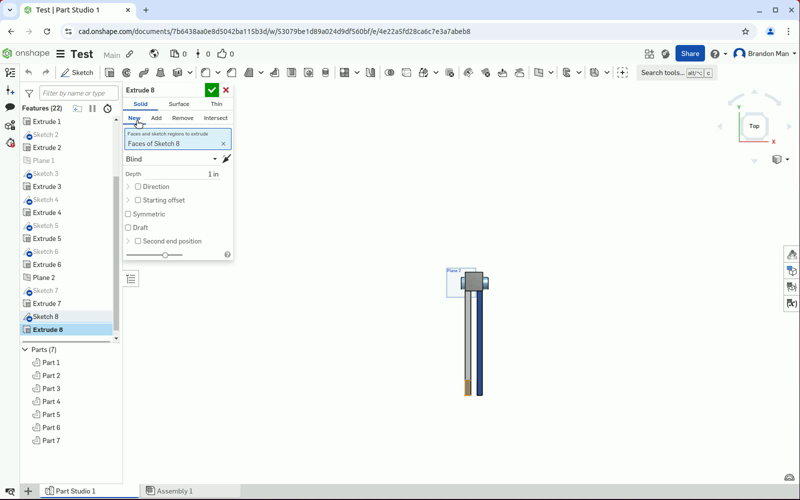
key(tab, 4)
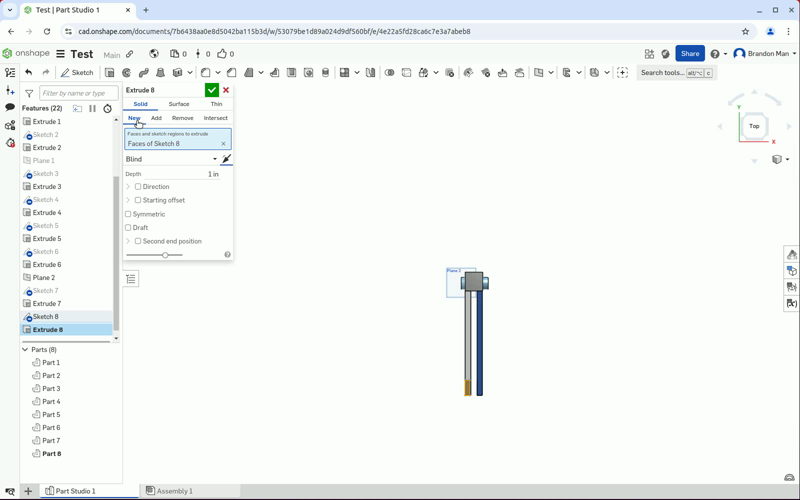
text(-2.889)
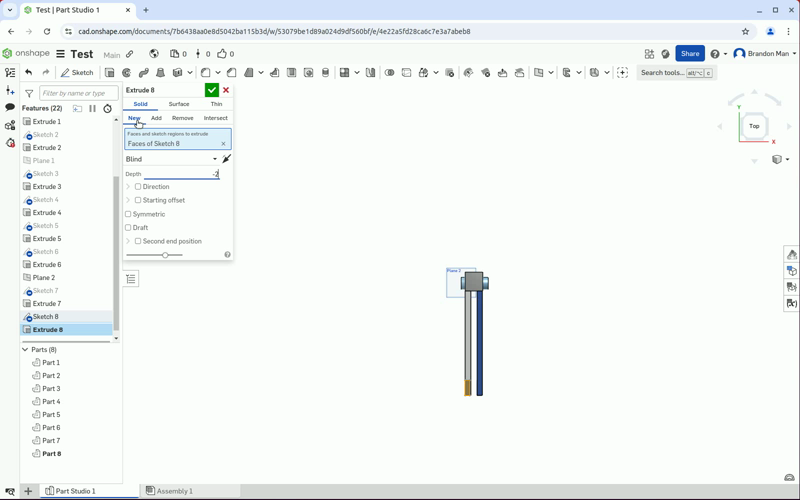
key(enter)
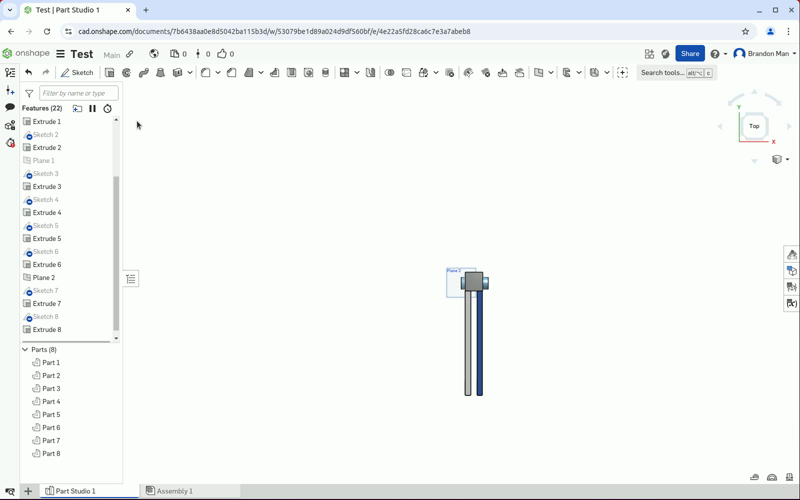
key(shift+h)
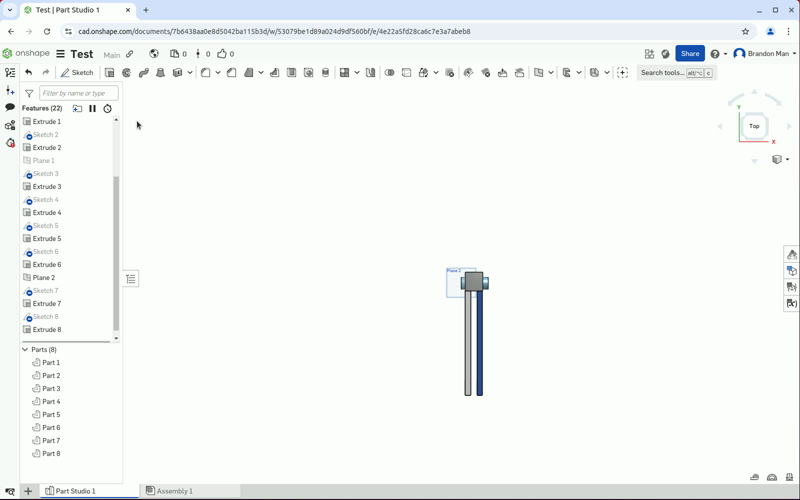
key(shift+h)
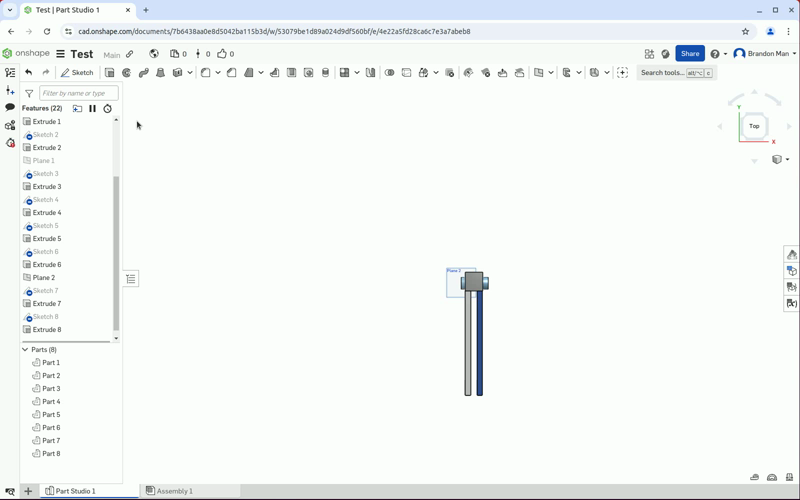
key(shift+7)
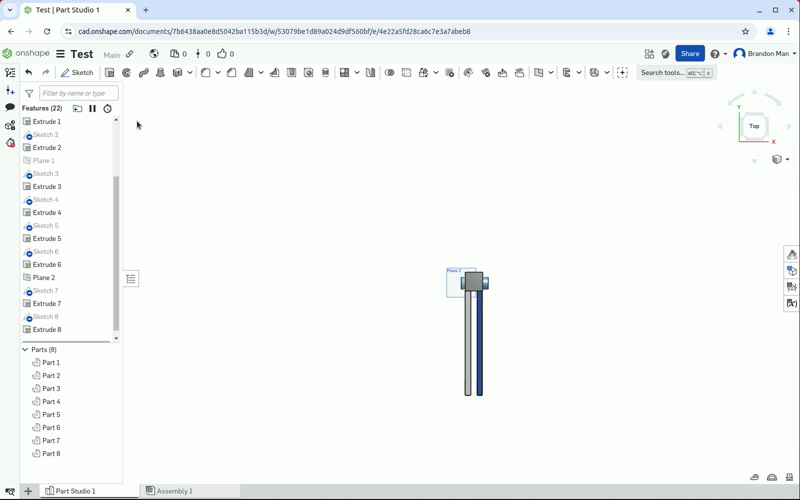
key(up, 3)
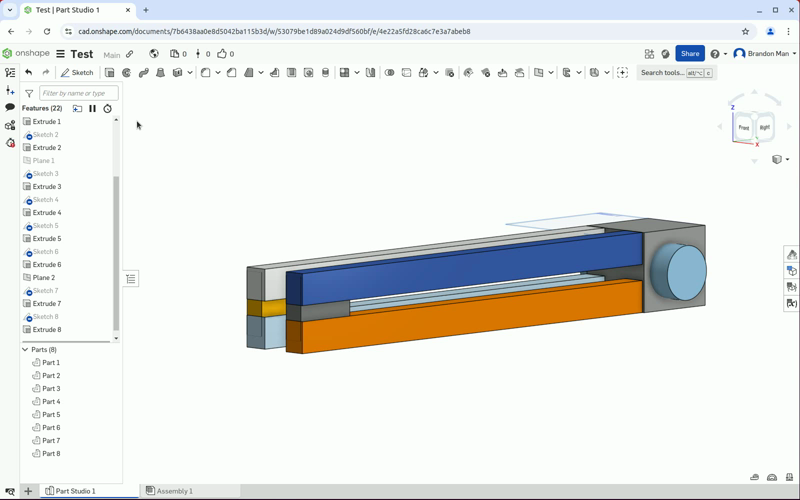
key(left, 3)
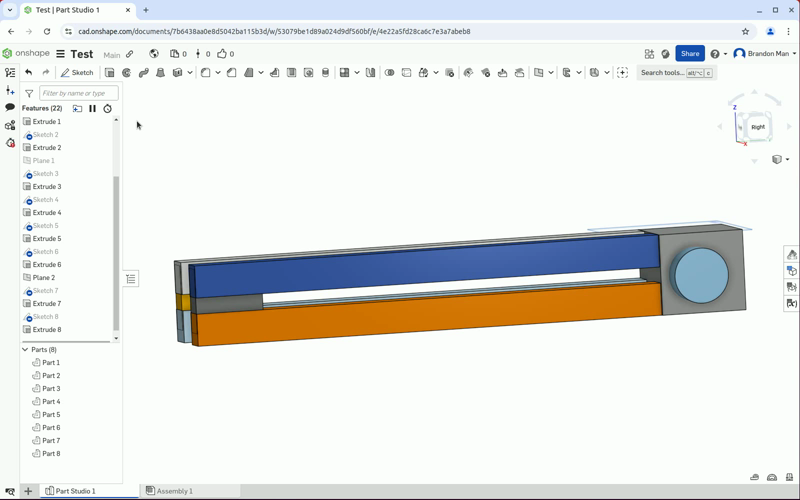
key(right, 3)
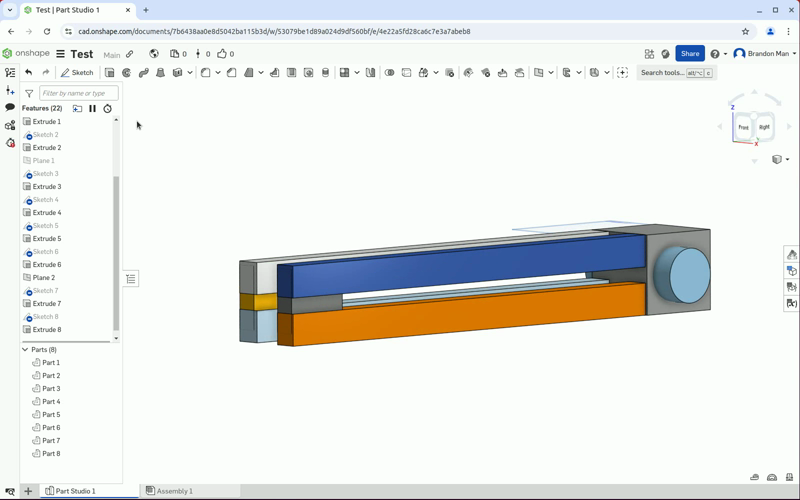
key(down, 3)
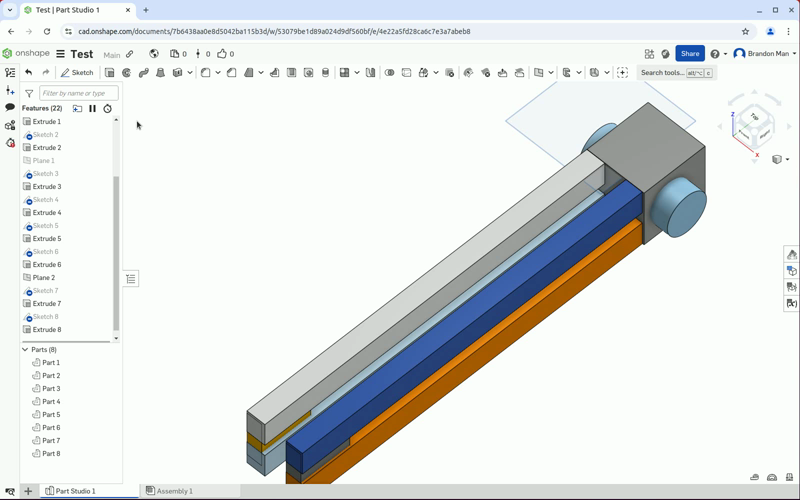
mouse_move(69, 111)
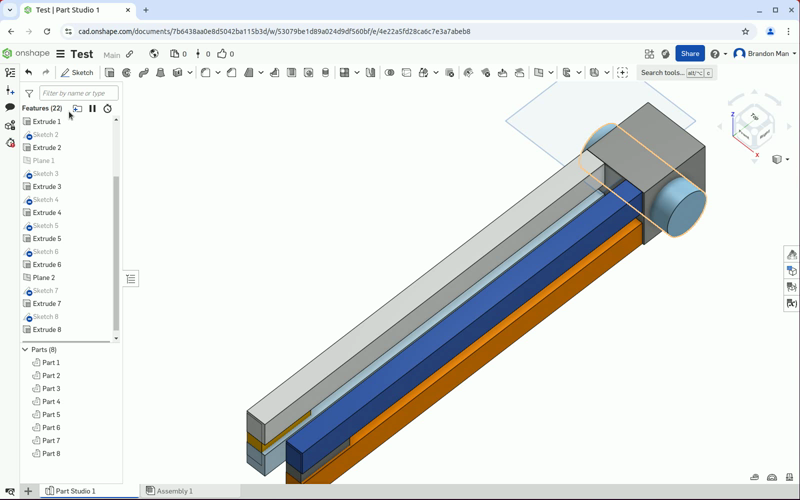
click(69, 111)